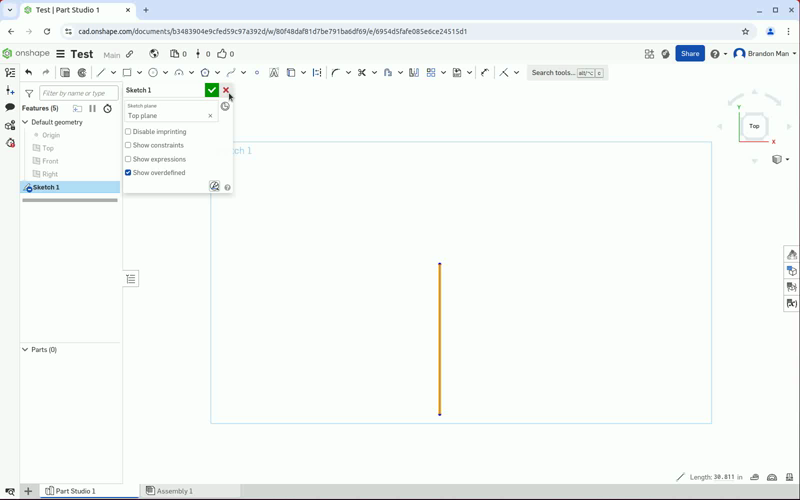
key(shift+h)
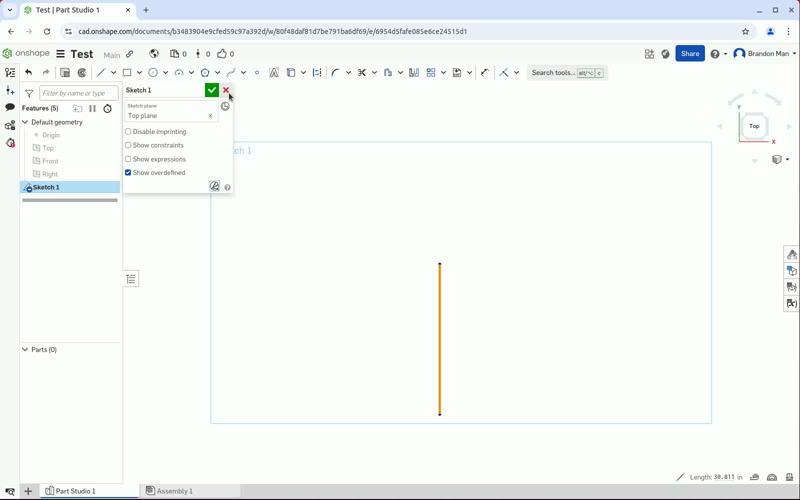
key(shift+s)
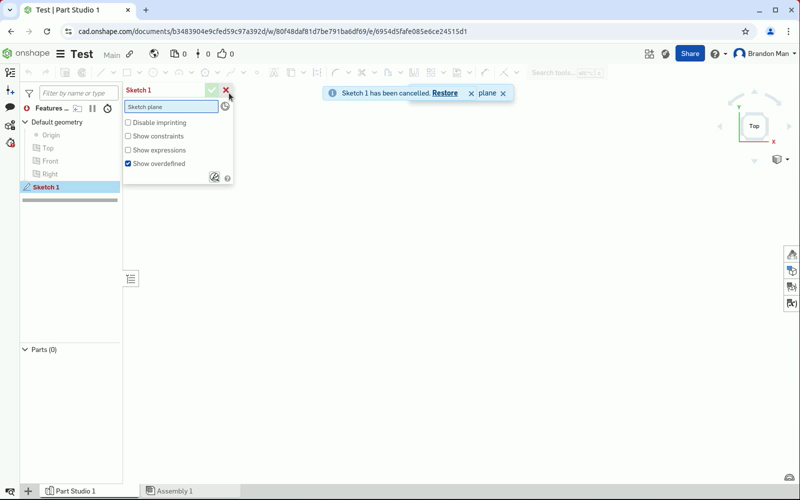
mouse_move(73, 150)
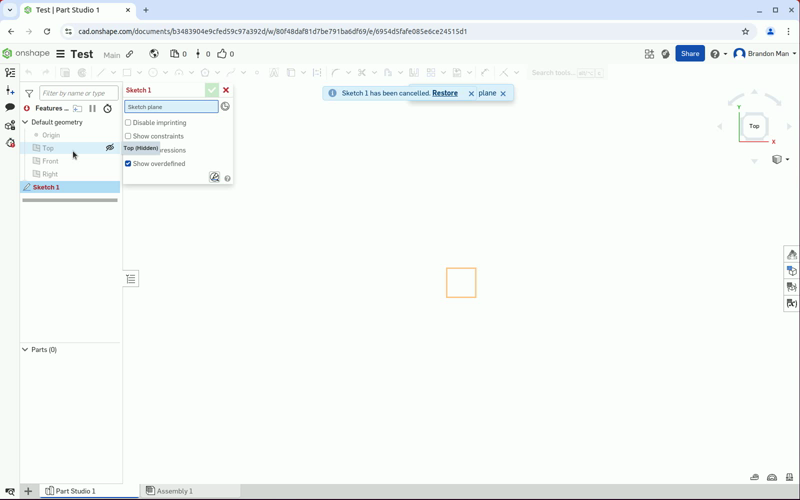
click(73, 150)
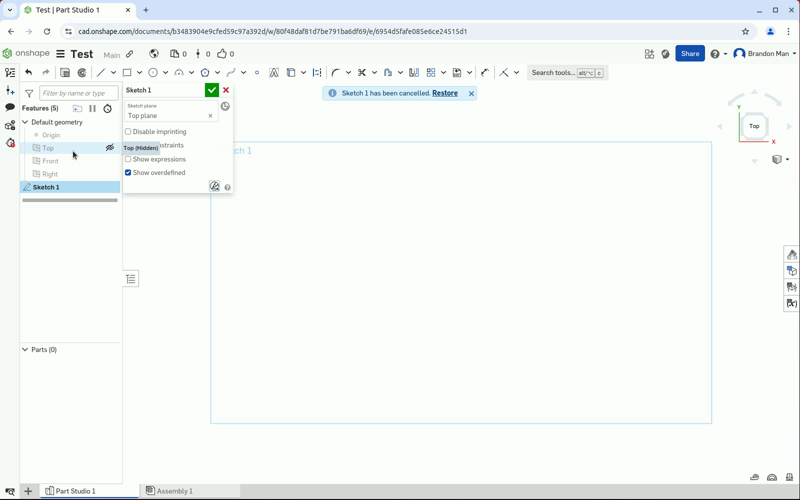
mouse_move(73, 352)
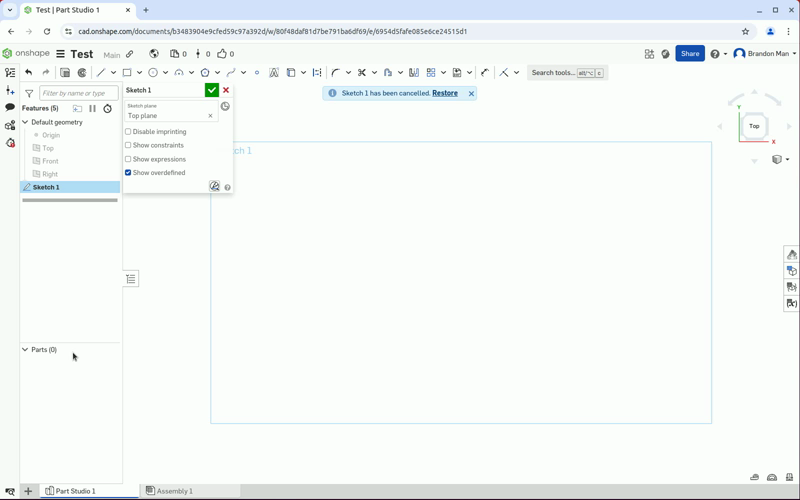
key(y)
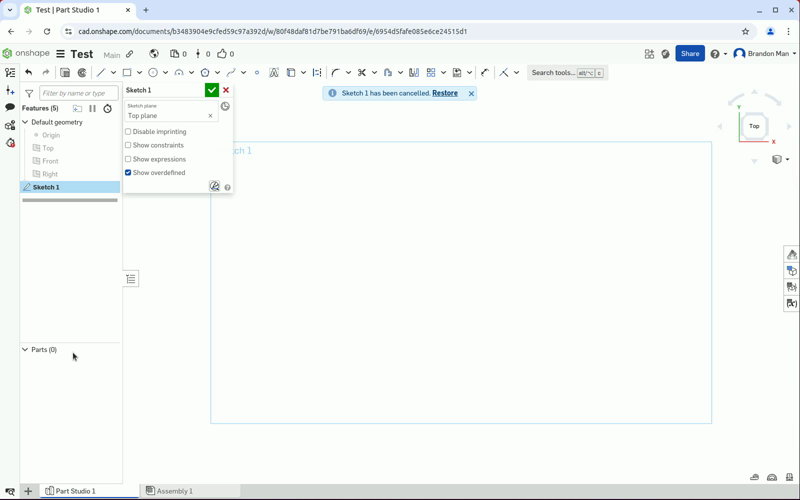
key(l)
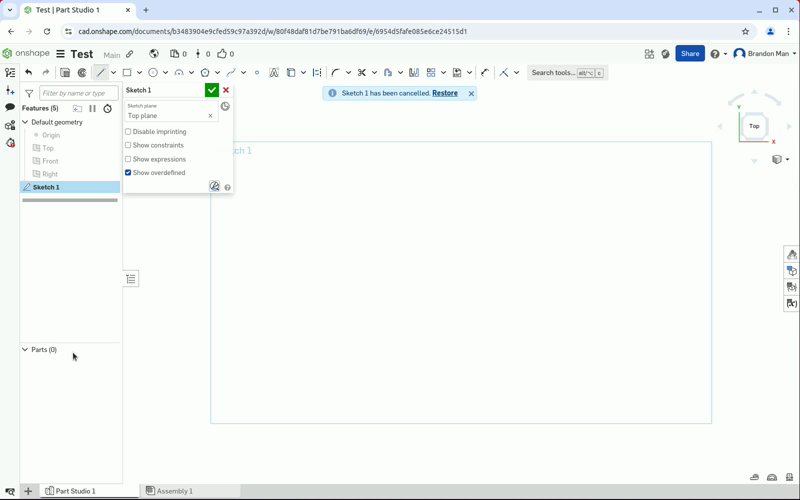
key_down(shift)
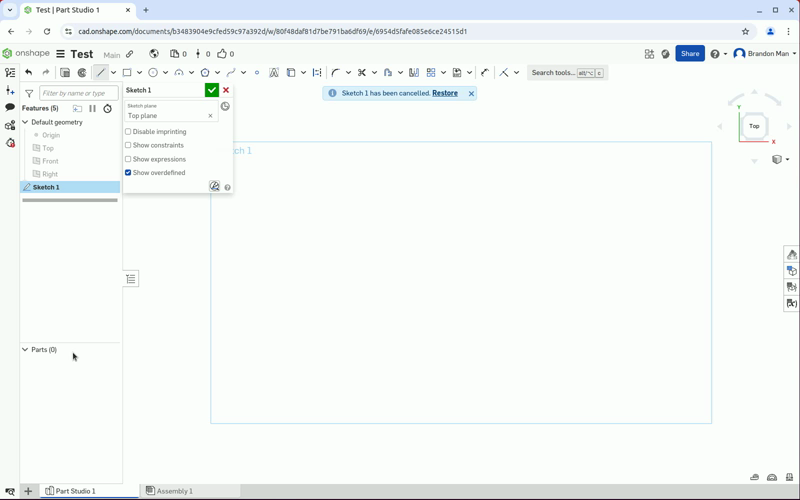
mouse_move(395, 336)
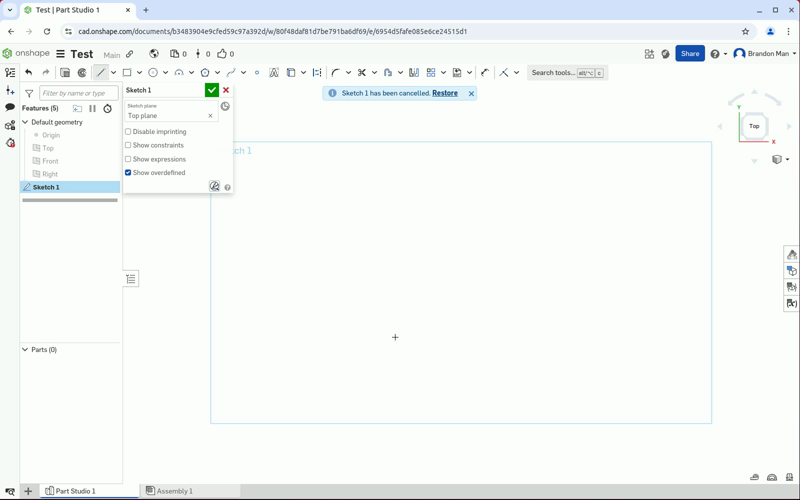
click(395, 336)
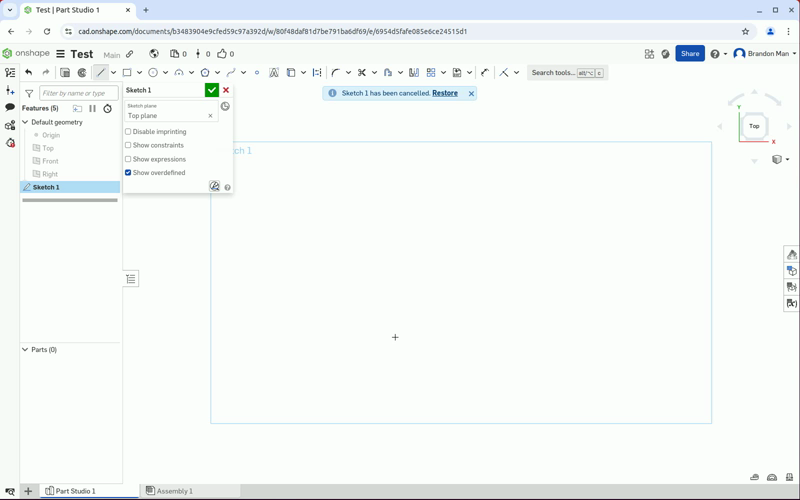
key_up(shift)
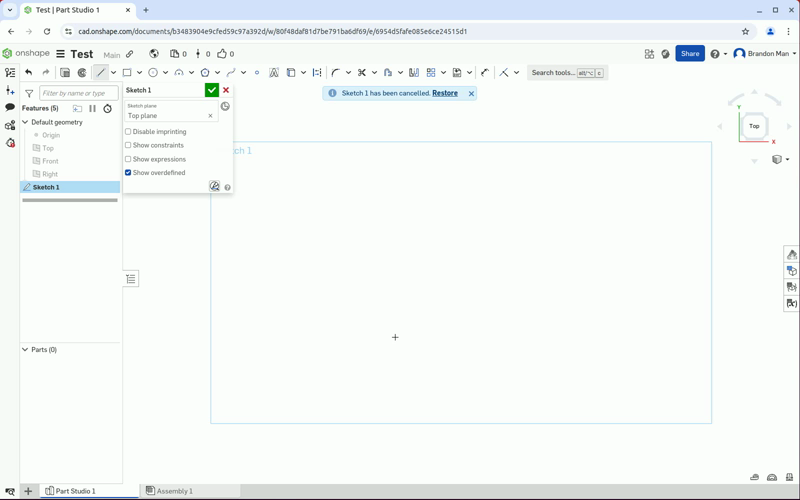
key_down(shift)
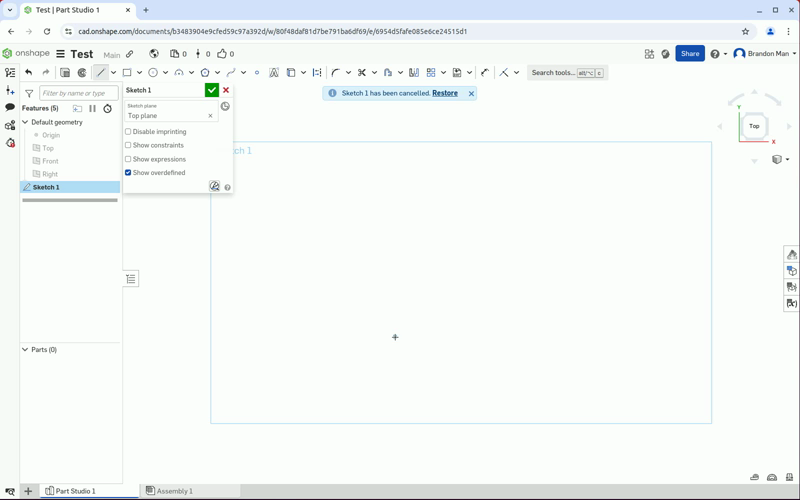
mouse_move(511, 336)
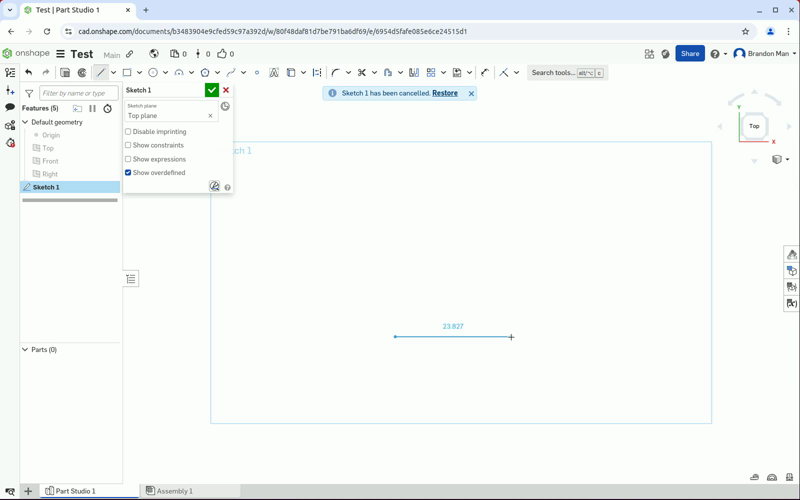
click(511, 336)
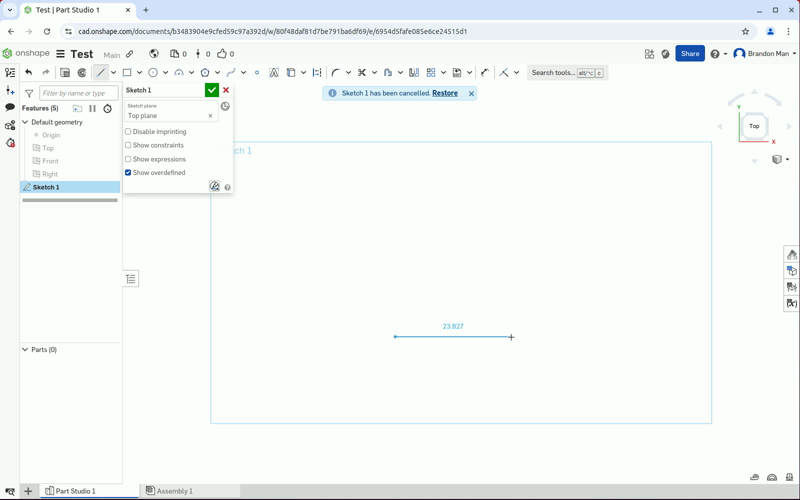
key_up(shift)
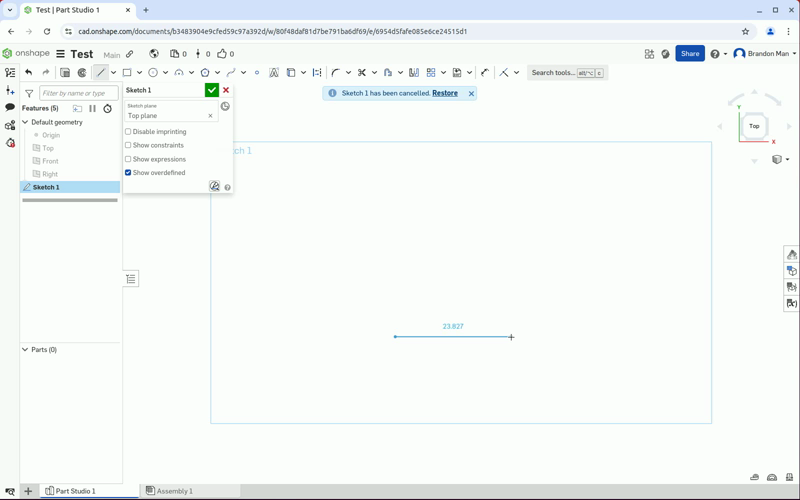
key_down(shift)
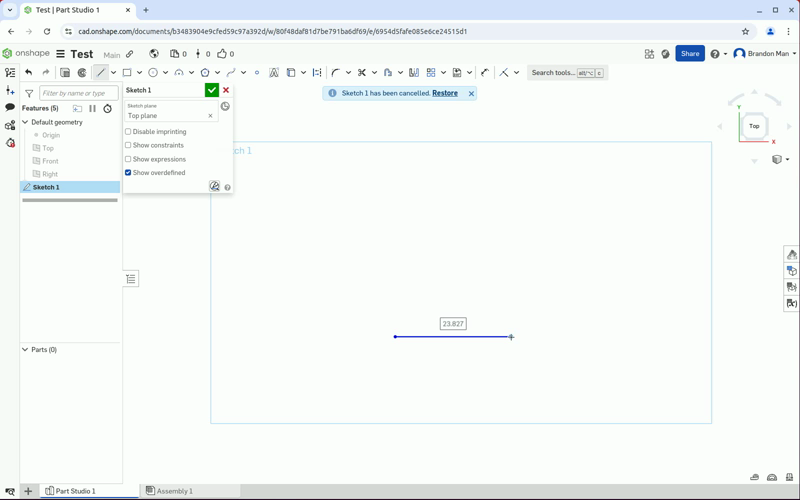
mouse_move(511, 229)
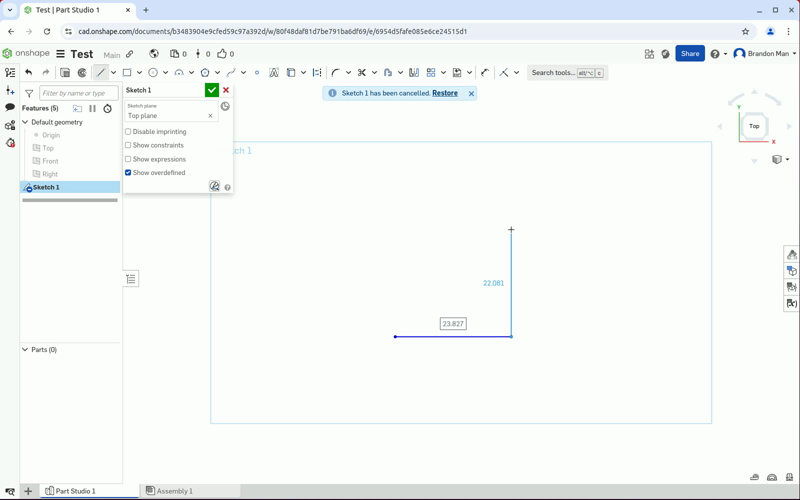
click(511, 229)
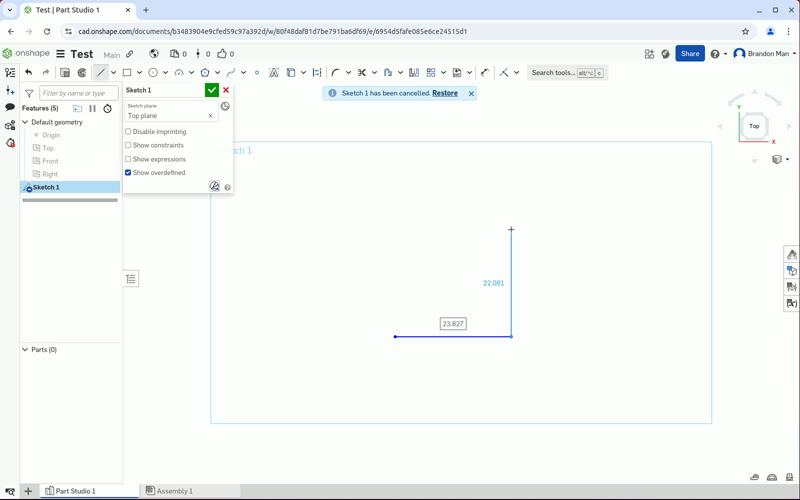
key_up(shift)
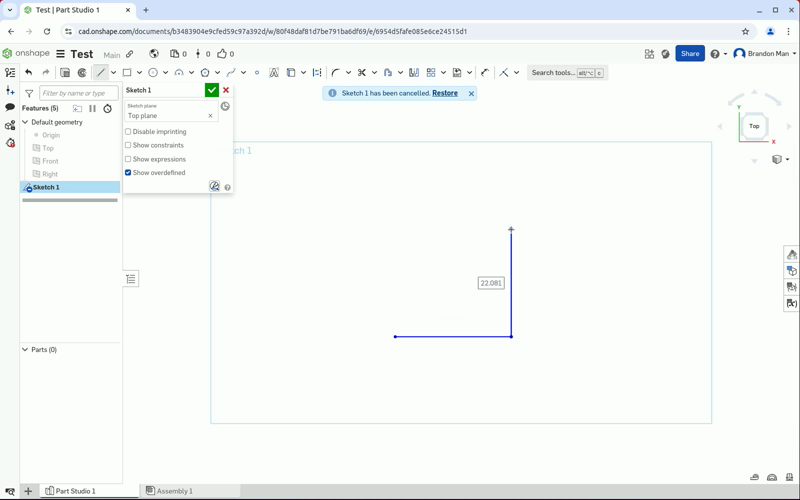
key_down(shift)
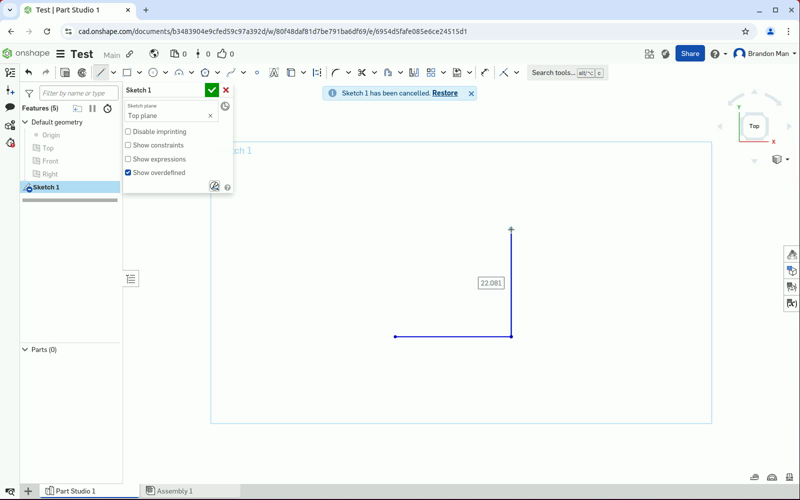
mouse_move(395, 229)
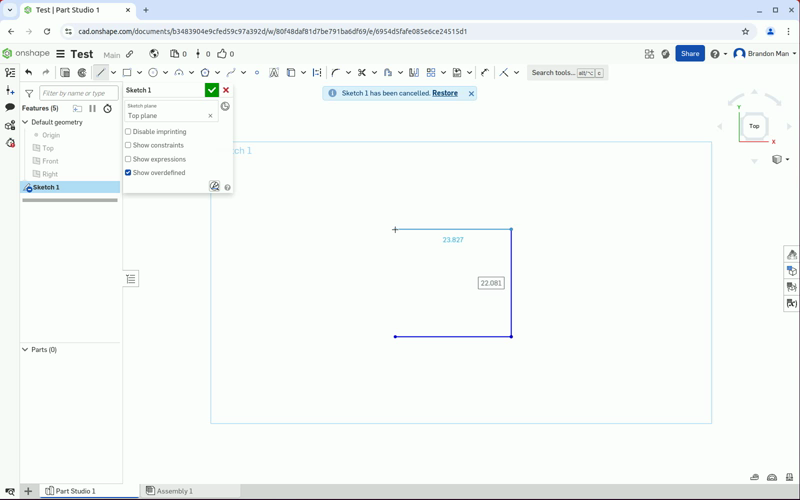
click(395, 229)
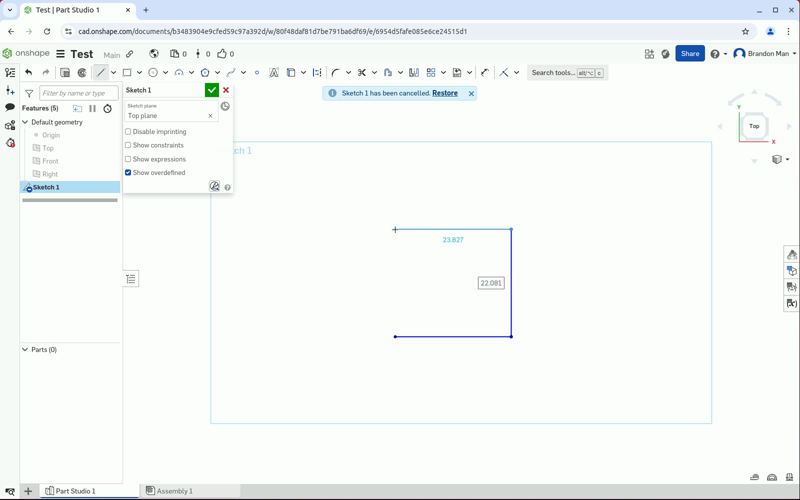
key_up(shift)
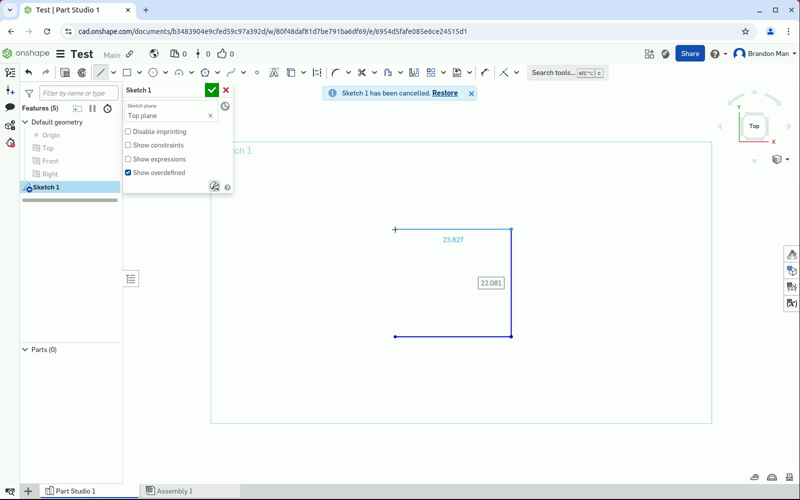
key_down(shift)
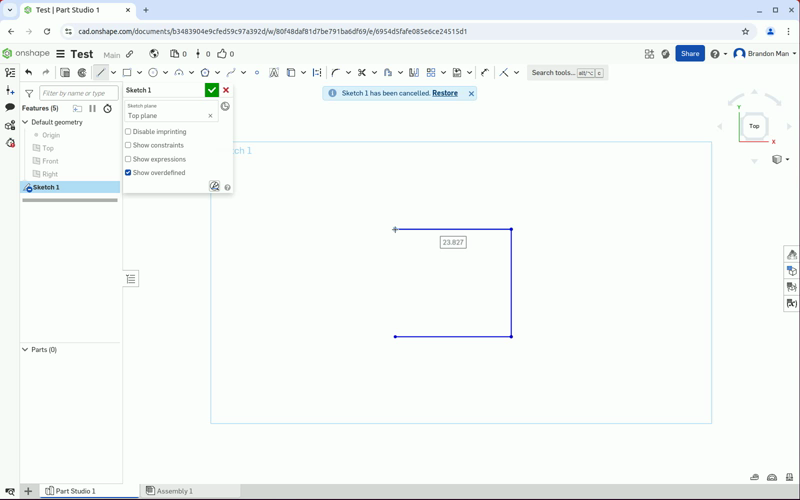
mouse_move(395, 336)
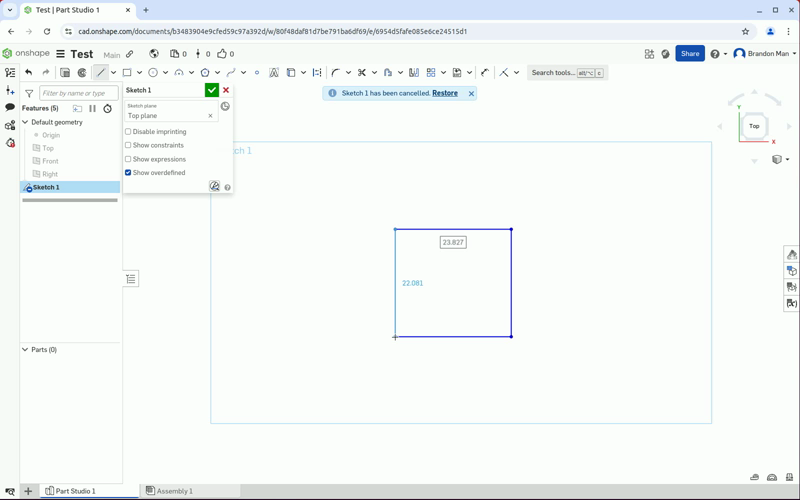
key_up(shift)
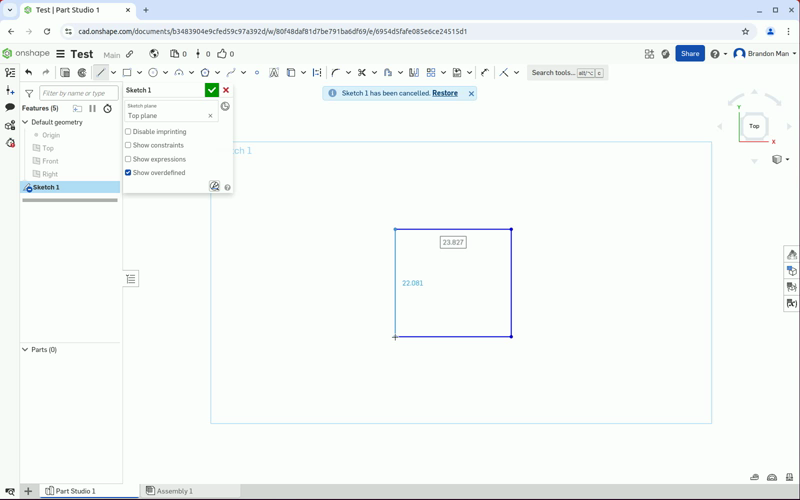
click(395, 336)
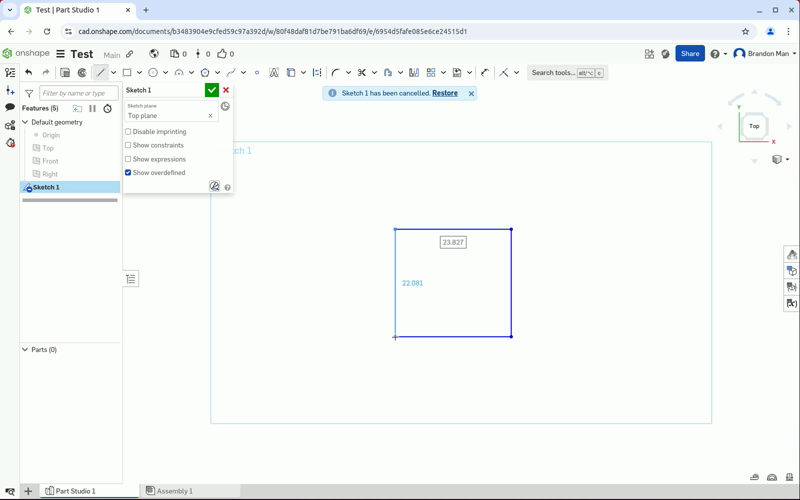
key(esc)
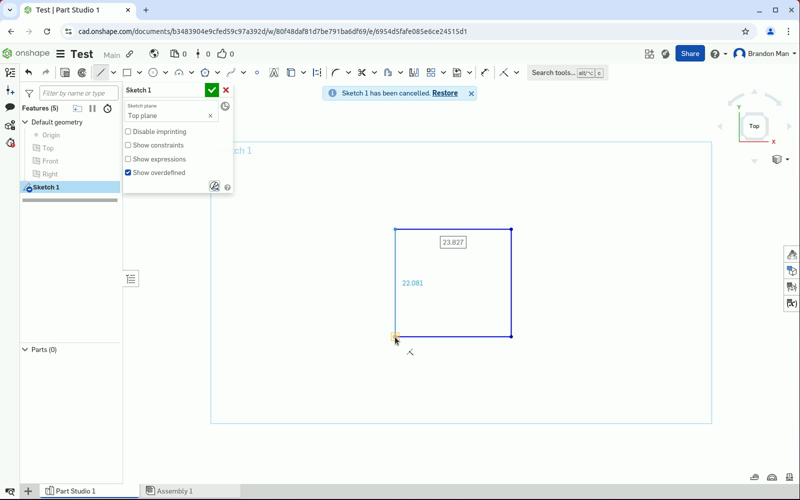
mouse_move(438, 243)
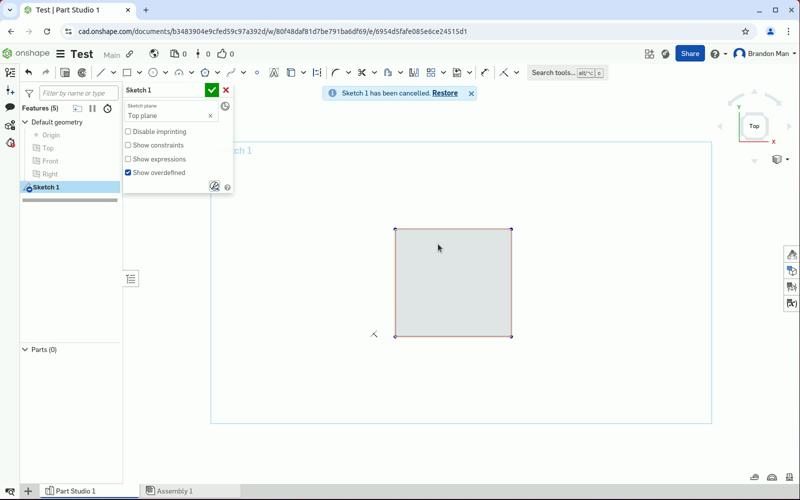
click(438, 243)
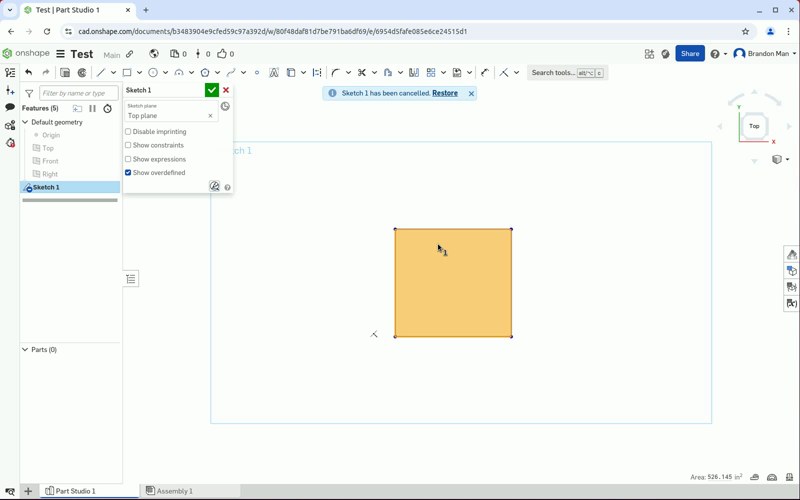
mouse_move(73, 352)
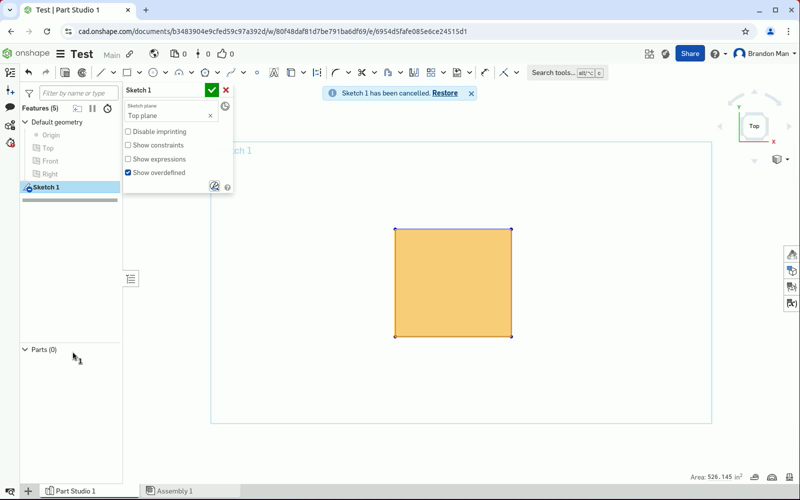
key(shift+y)
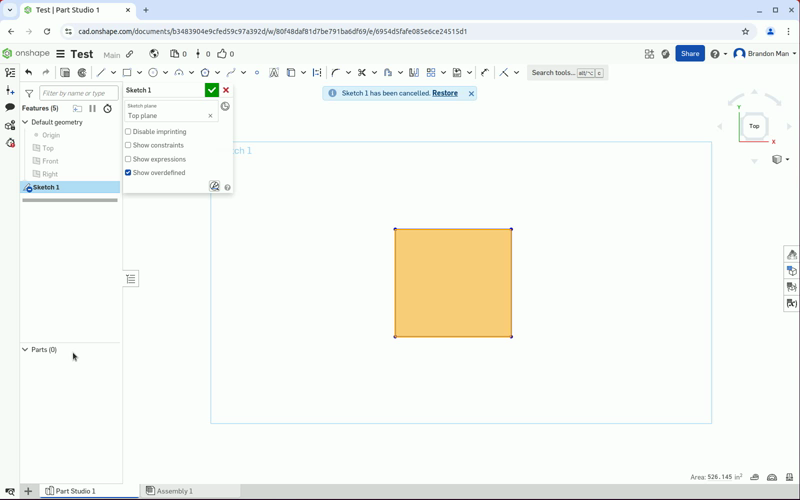
key(shift+e)
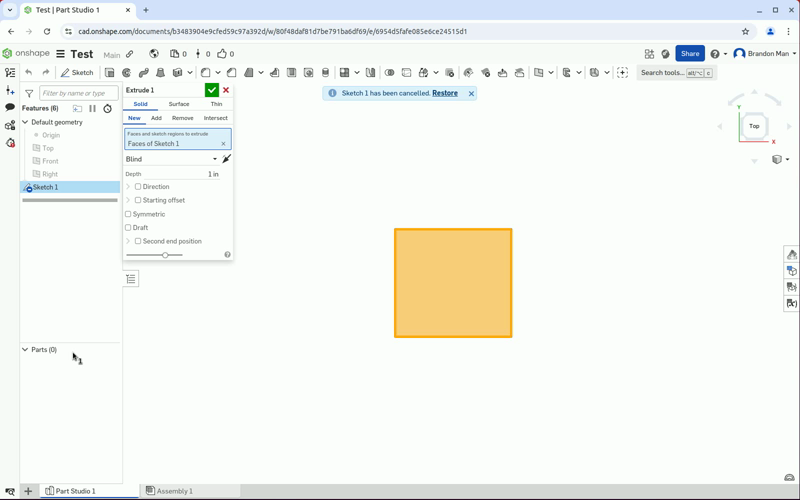
mouse_move(143, 106)
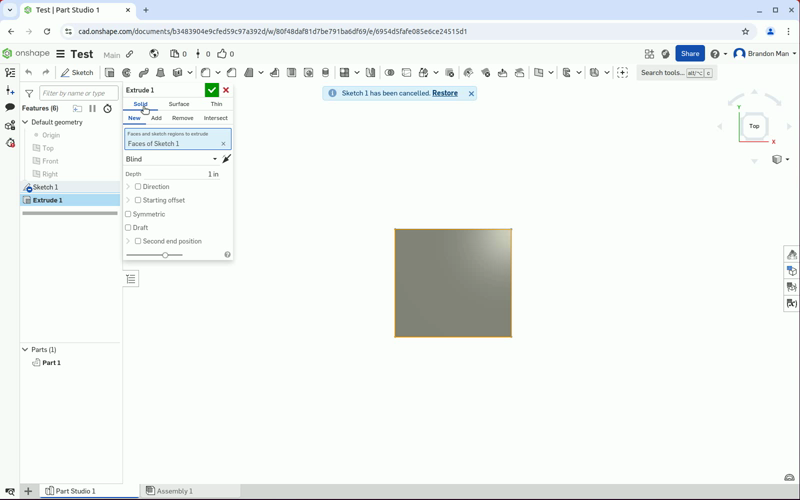
click(143, 106)
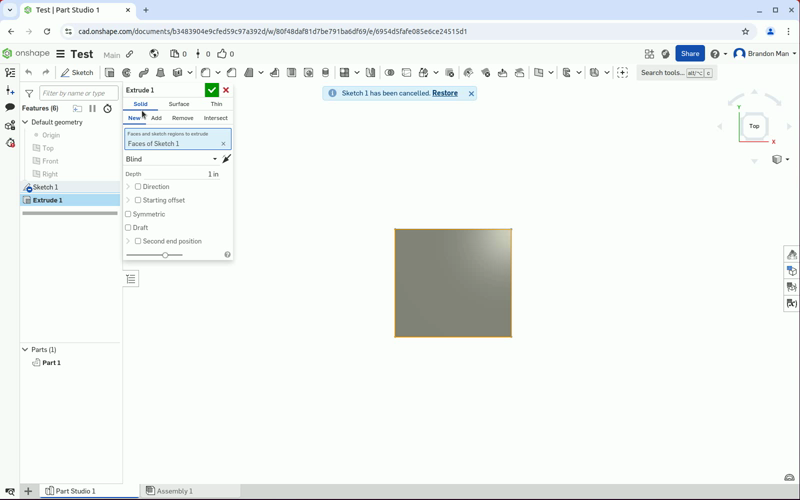
mouse_move(137, 120)
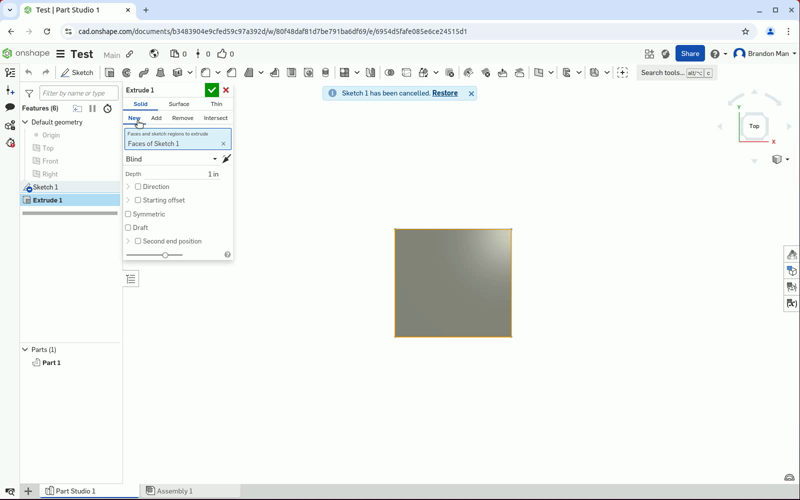
click(137, 120)
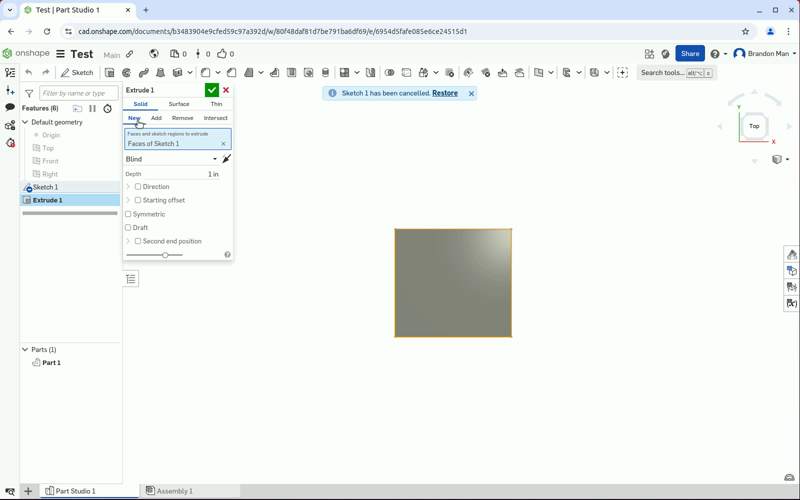
key(tab, 4)
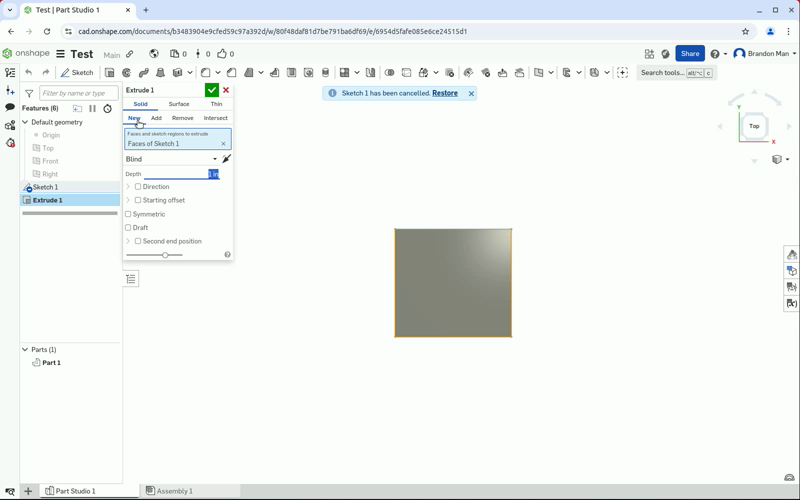
text(0.481)
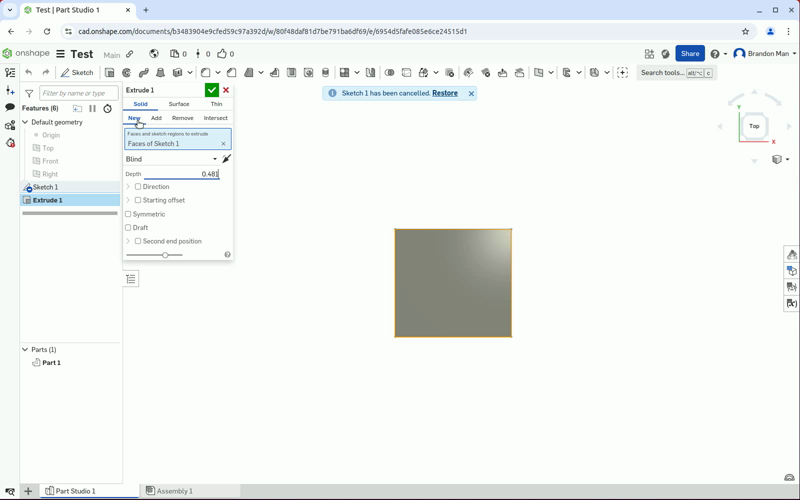
key(enter)
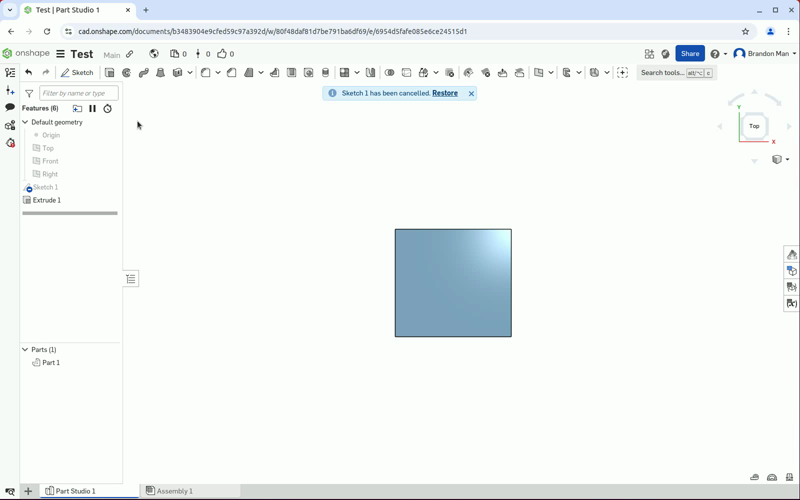
key(shift+h)
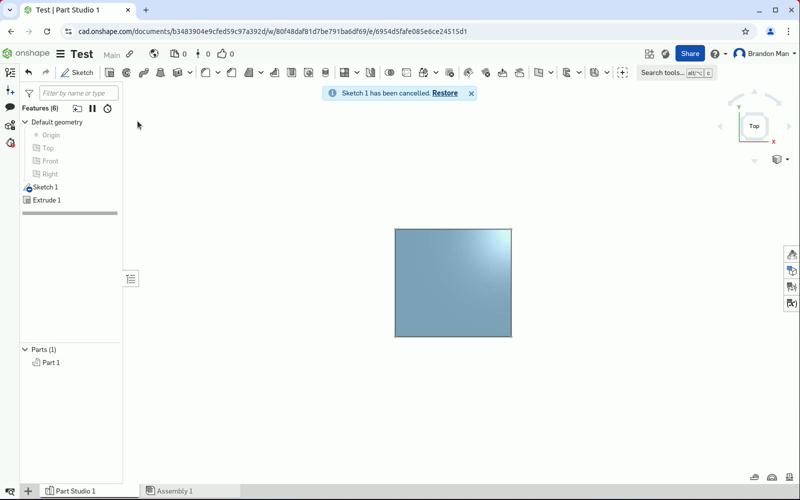
key(shift+h)
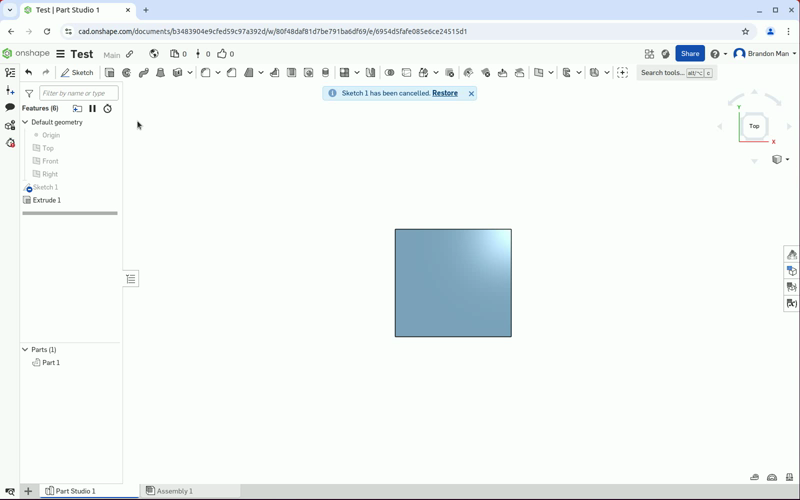
mouse_move(73, 189)
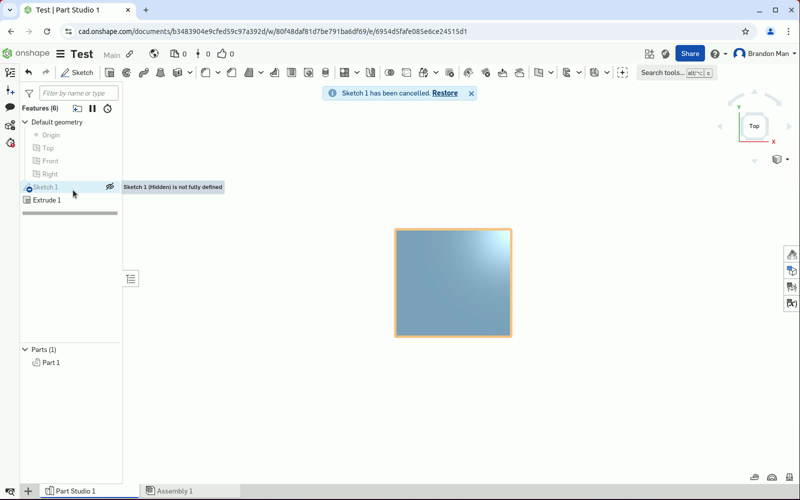
click(73, 189)
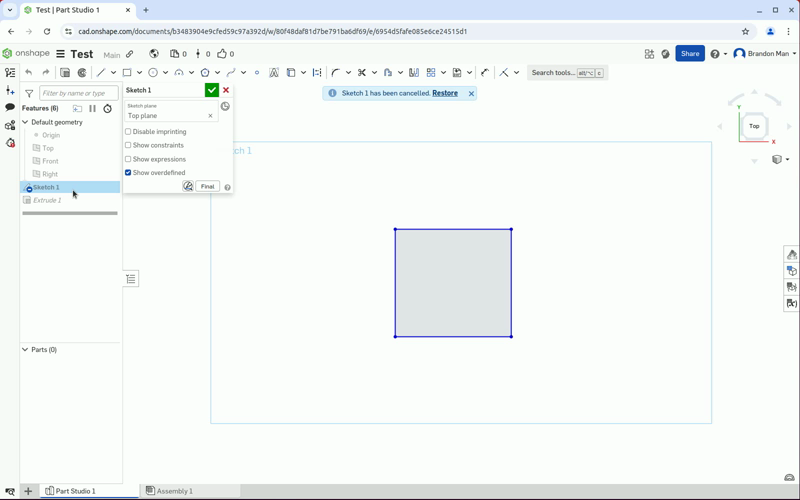
mouse_move(229, 92)
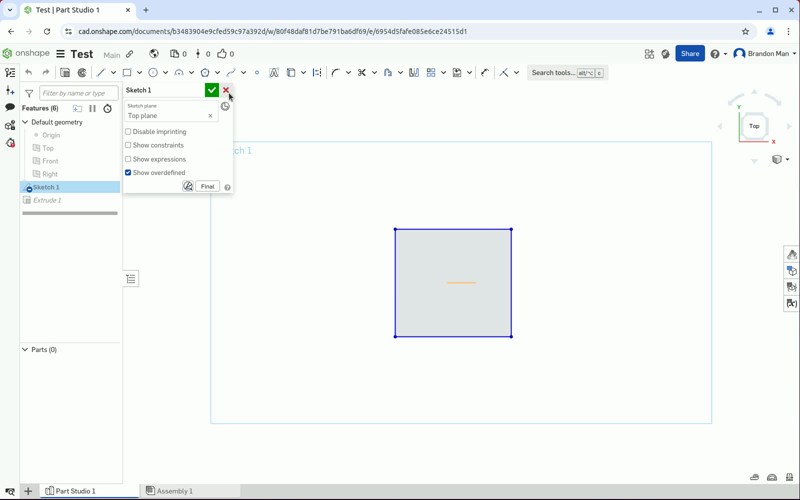
click(229, 92)
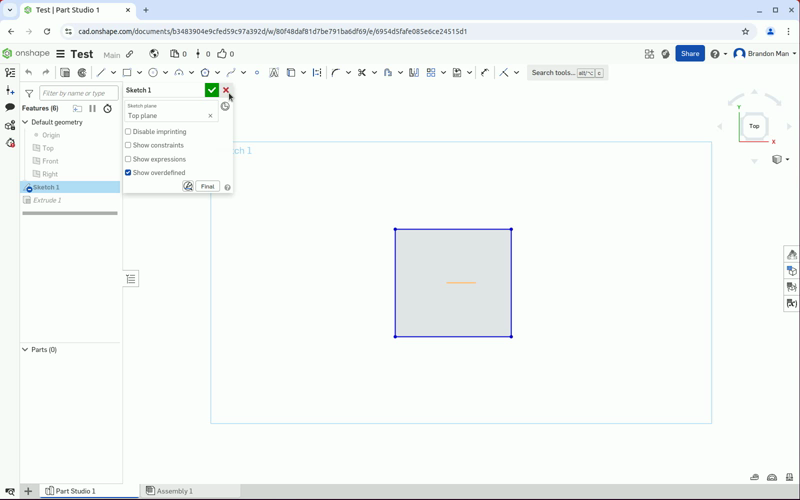
key(shift+s)
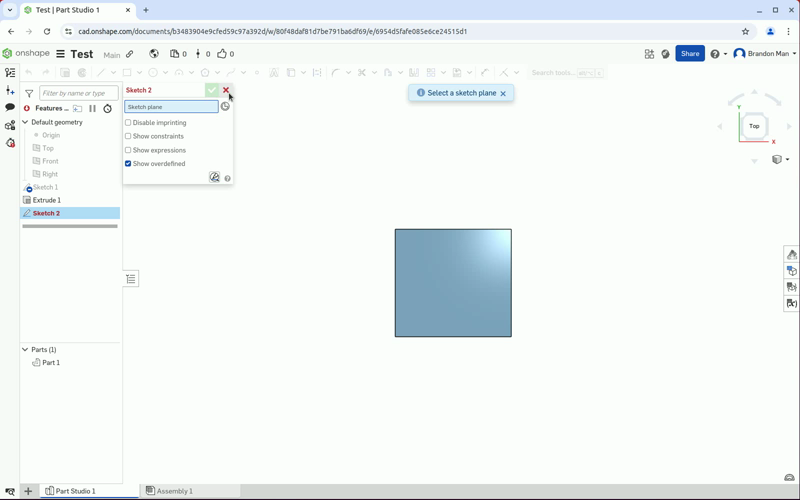
mouse_move(73, 150)
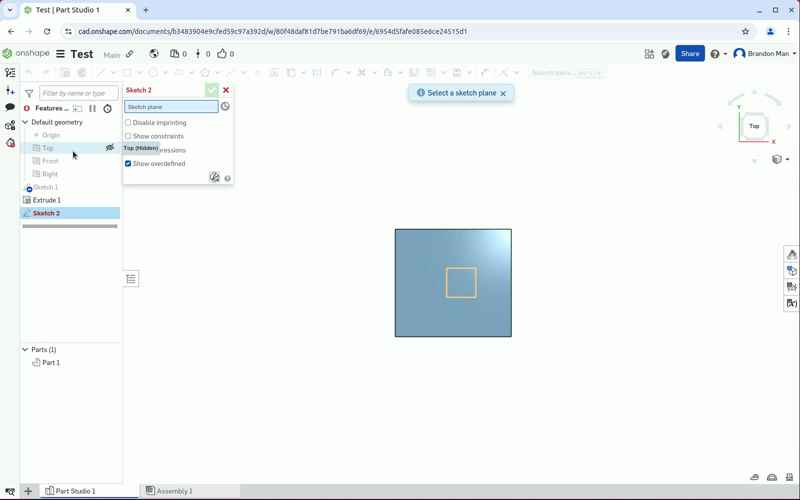
click(73, 150)
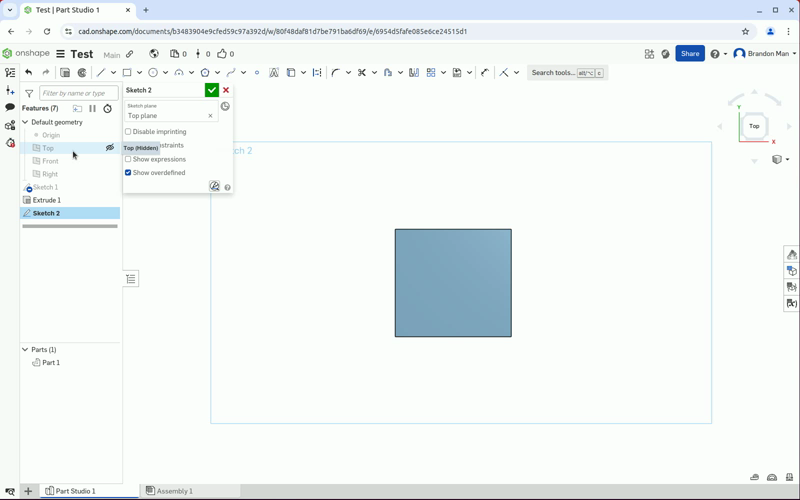
mouse_move(73, 352)
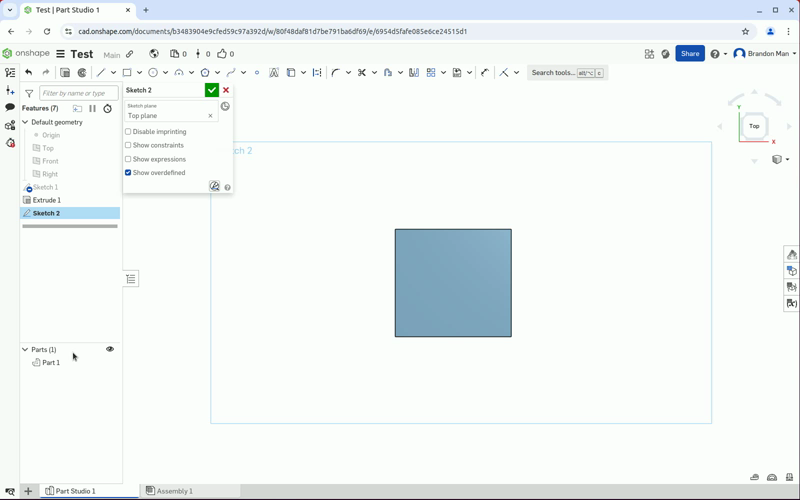
key(y)
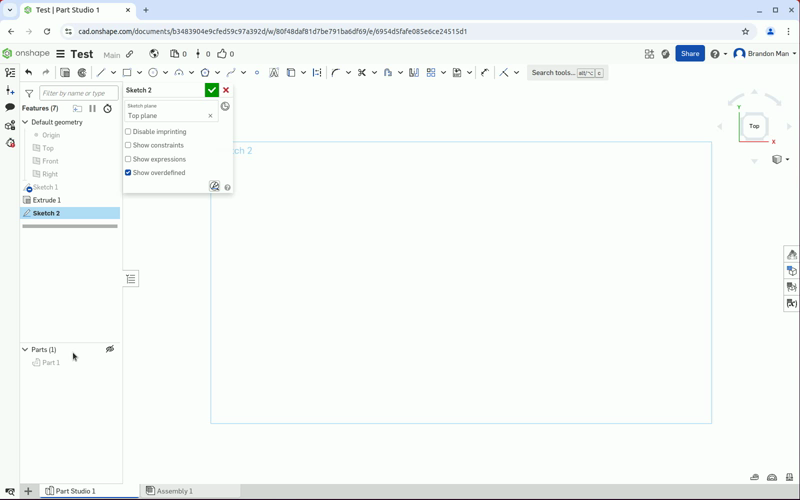
key(l)
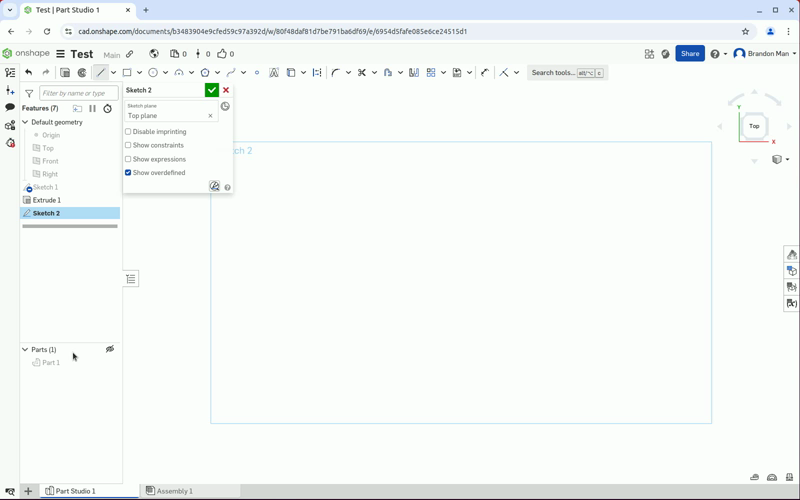
key_down(shift)
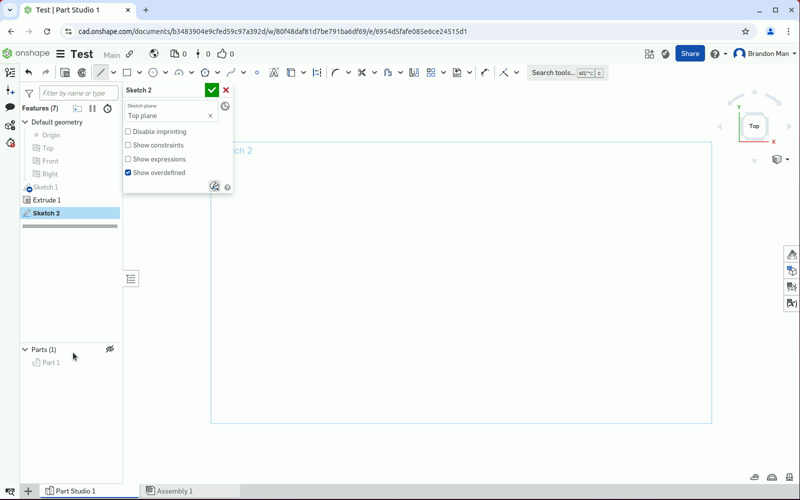
mouse_move(384, 336)
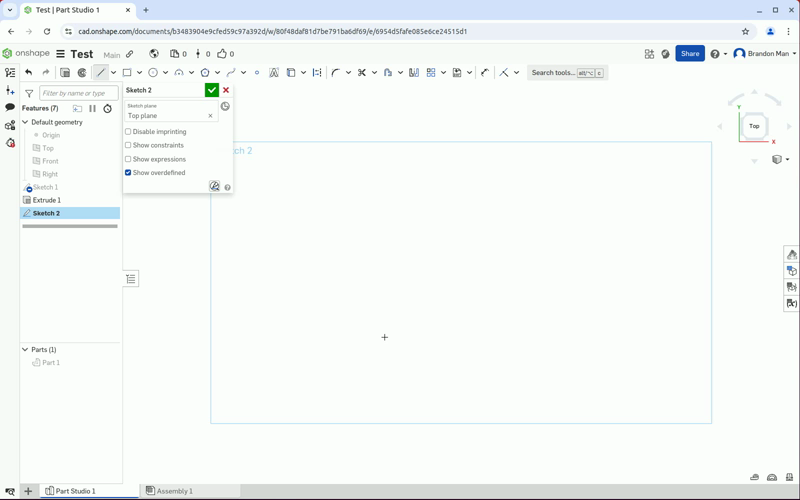
click(384, 336)
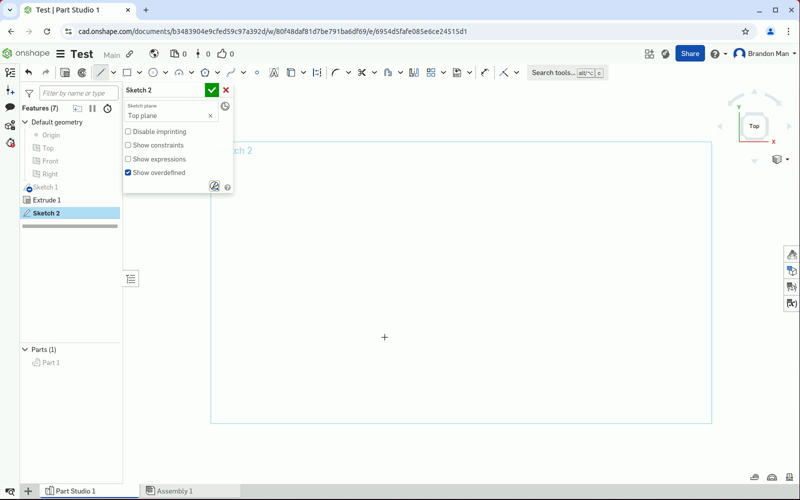
key_up(shift)
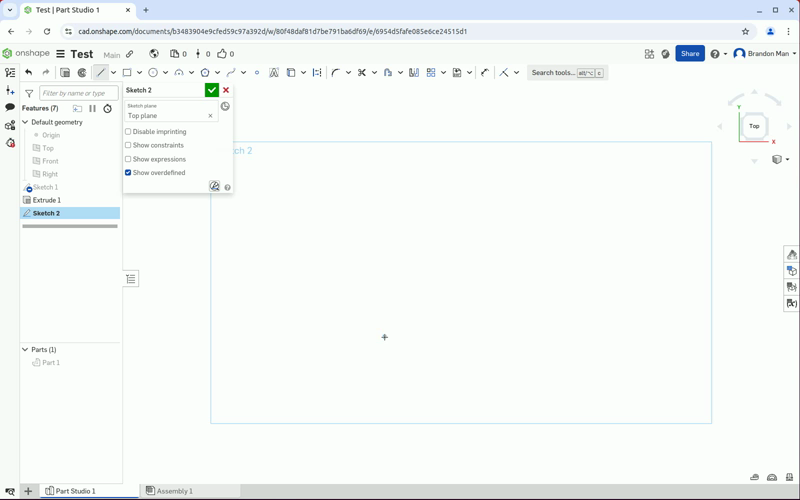
key_down(shift)
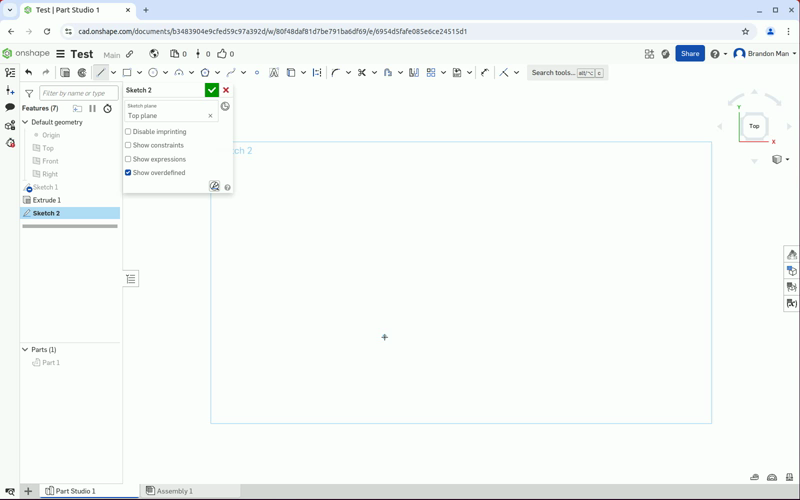
mouse_move(414, 336)
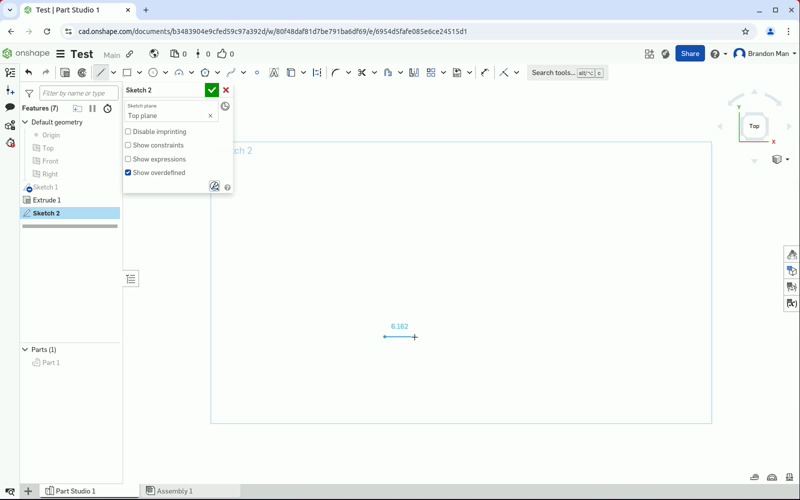
mouse_move(394, 336)
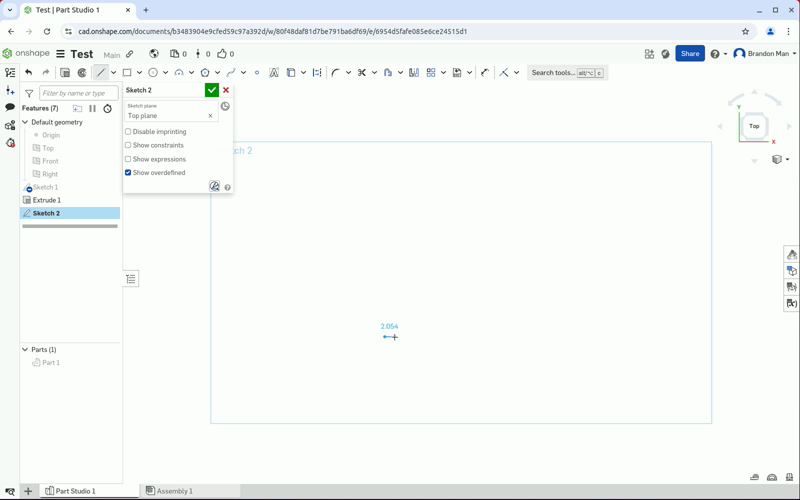
click(394, 336)
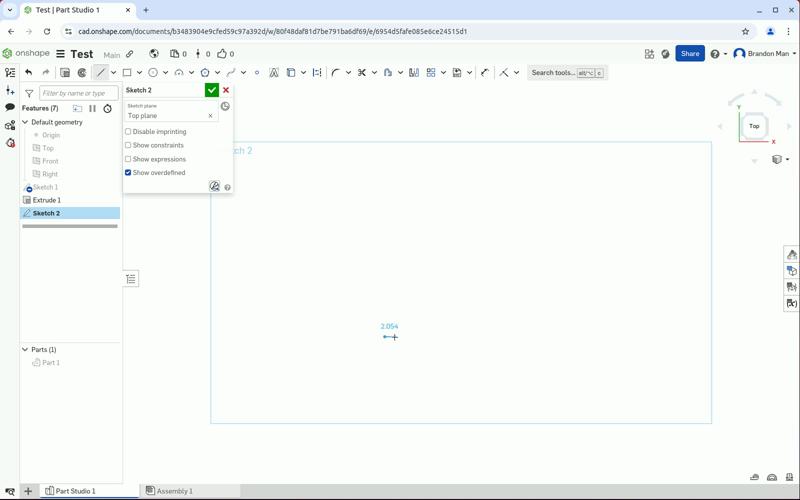
key_up(shift)
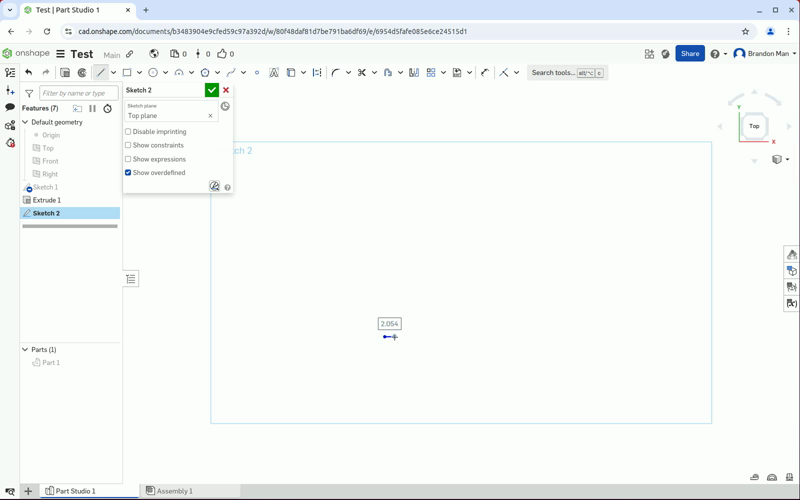
key_down(shift)
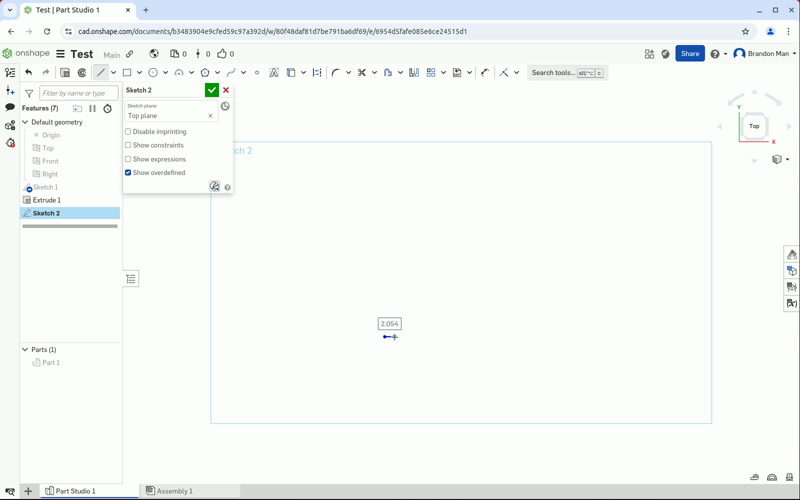
mouse_move(394, 228)
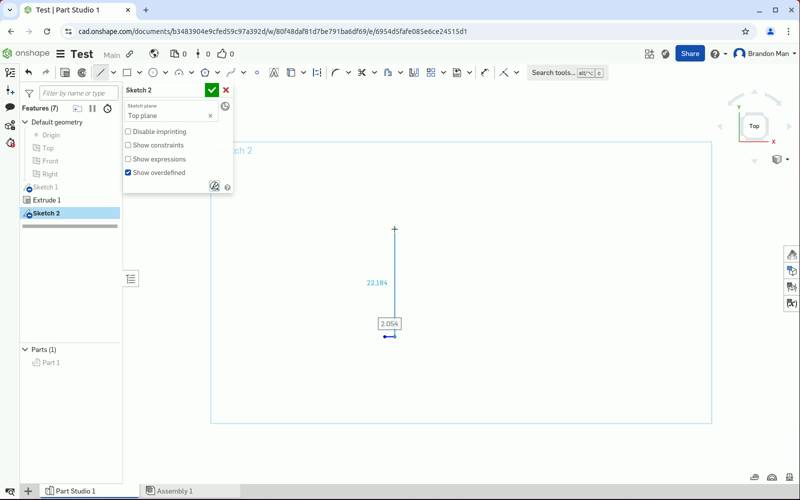
click(394, 228)
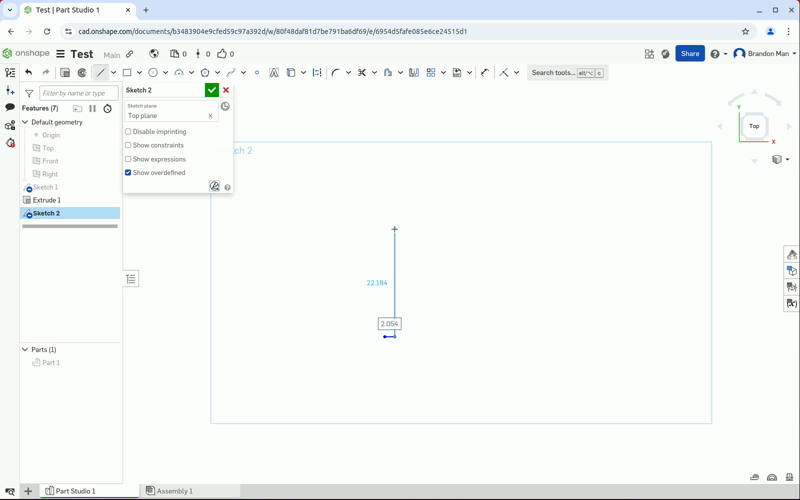
key_up(shift)
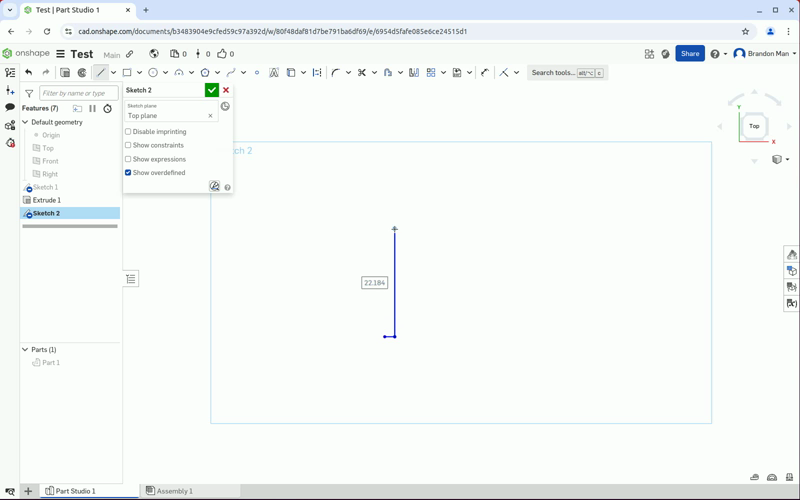
key_down(shift)
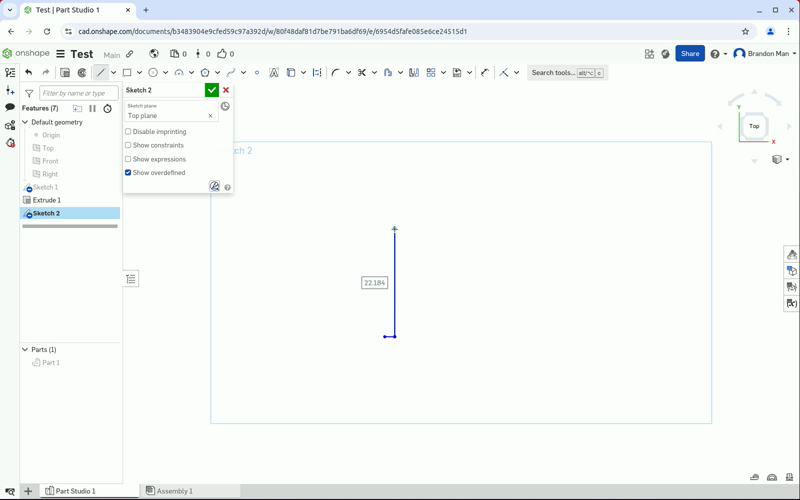
mouse_move(424, 228)
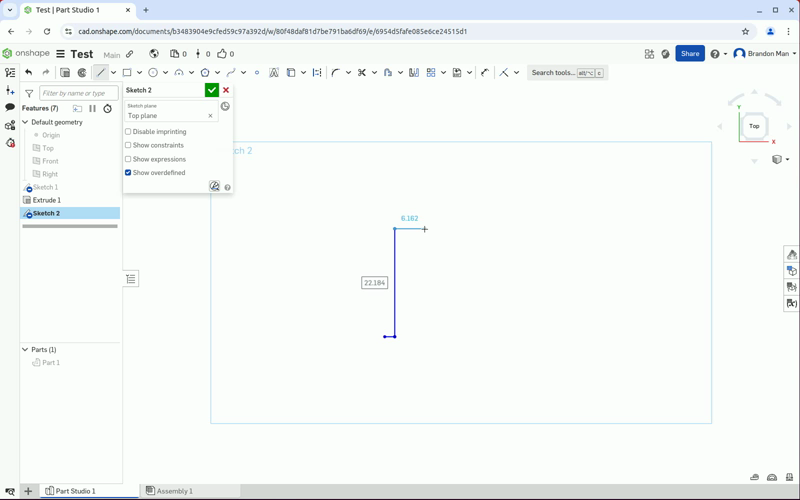
mouse_move(384, 228)
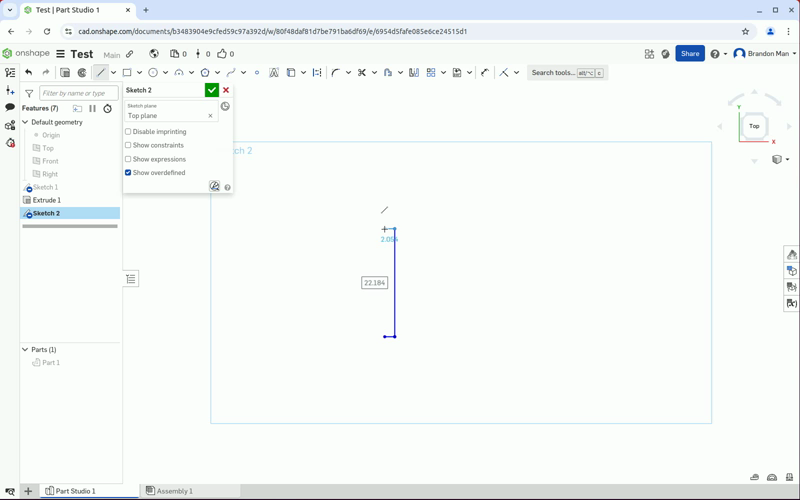
click(384, 228)
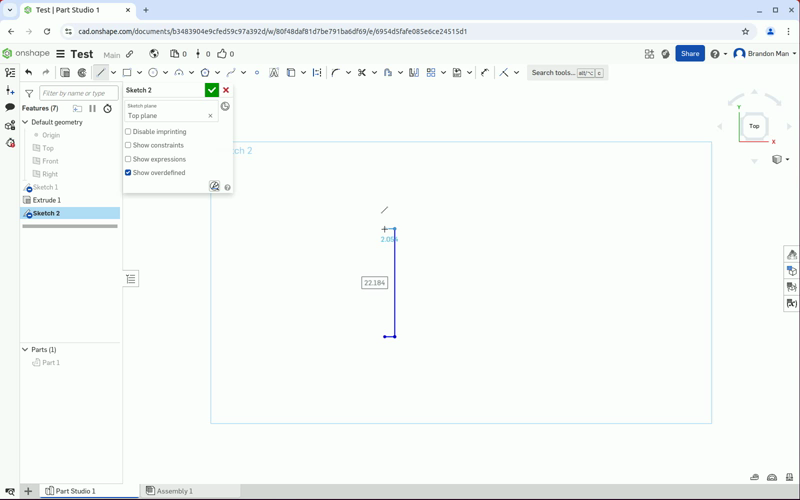
key_up(shift)
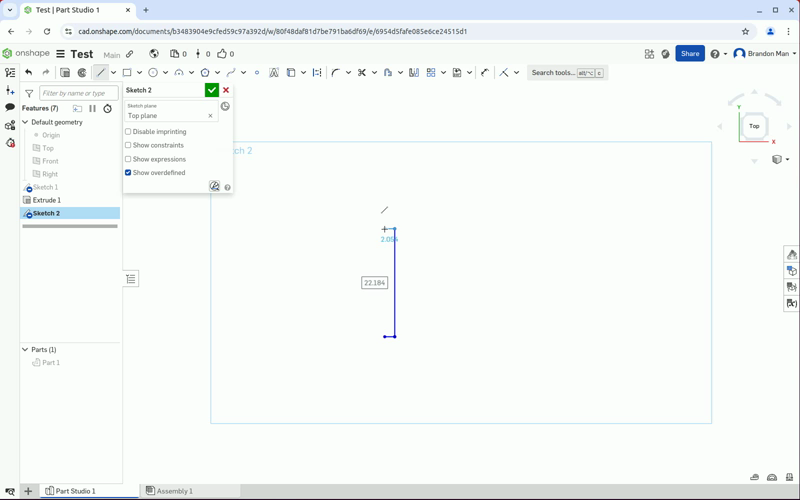
key_down(shift)
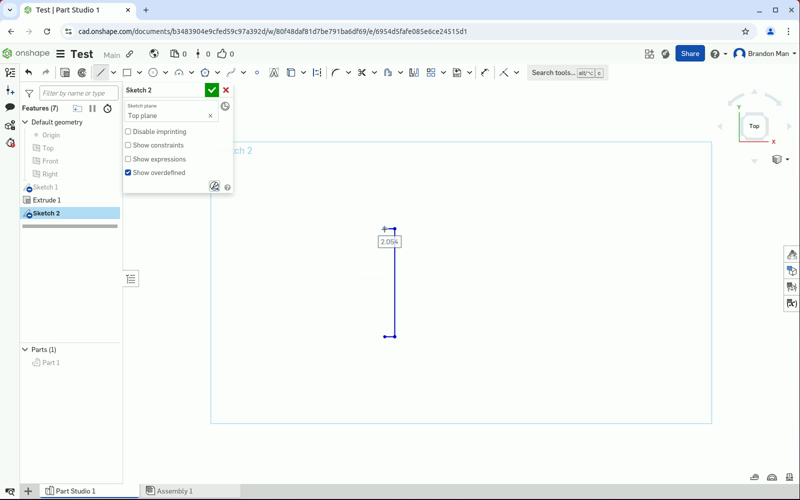
mouse_move(384, 336)
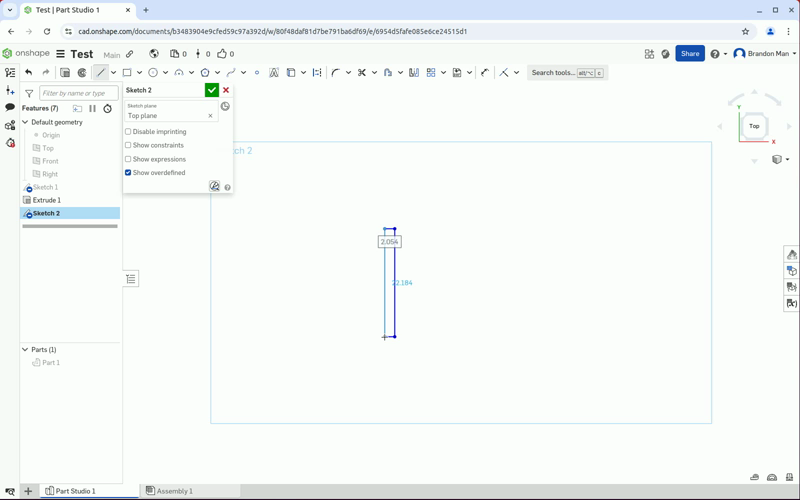
key_up(shift)
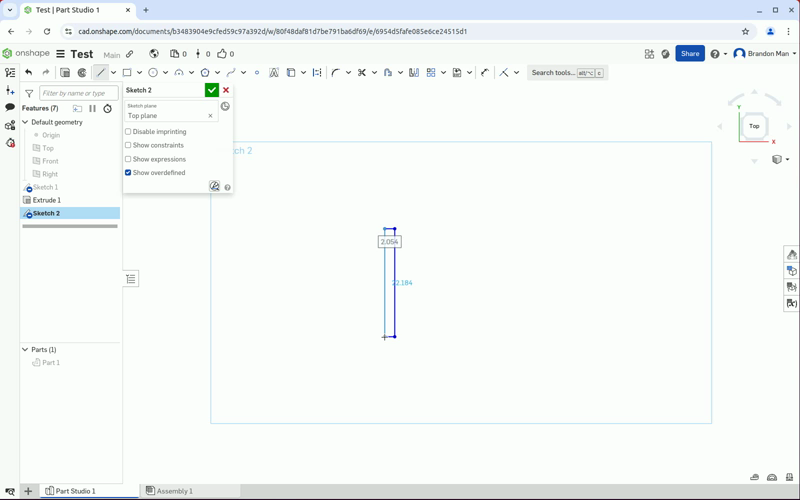
click(384, 336)
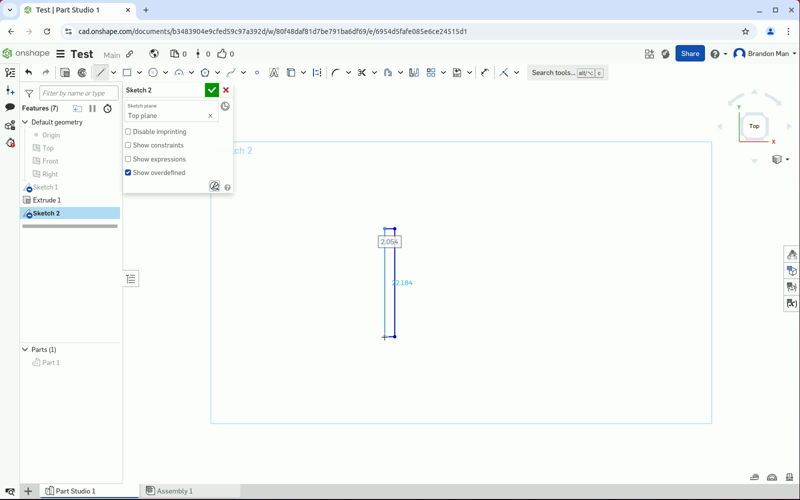
key(esc)
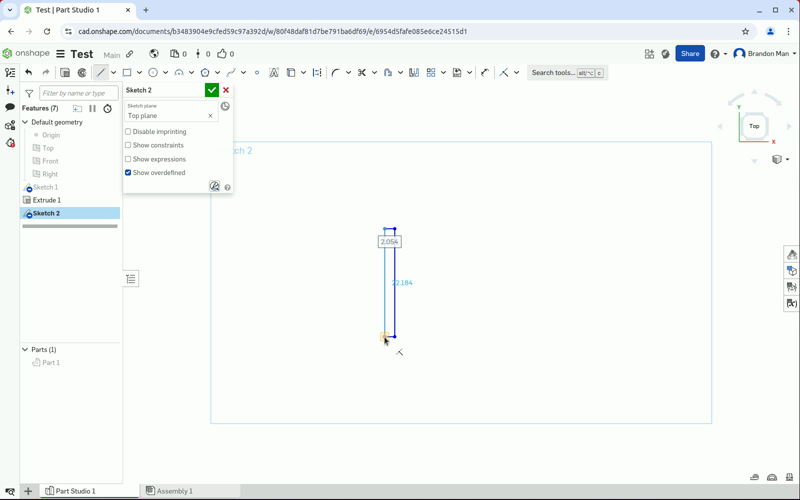
mouse_move(385, 260)
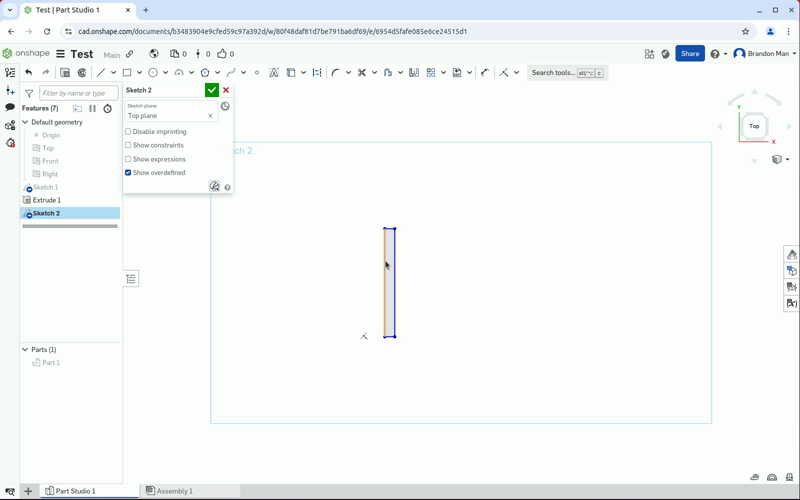
scroll(6)
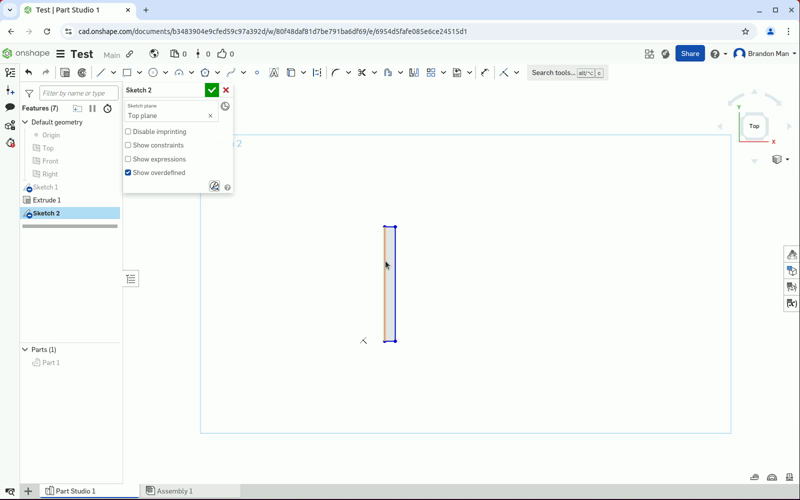
scroll(6)
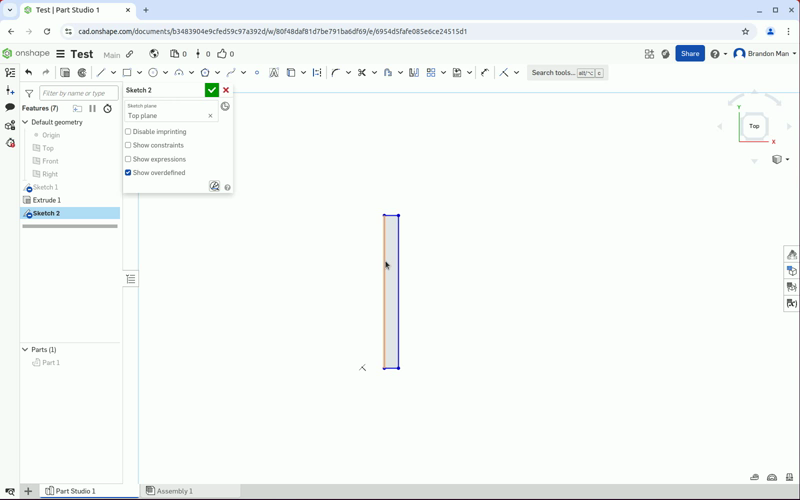
scroll(6)
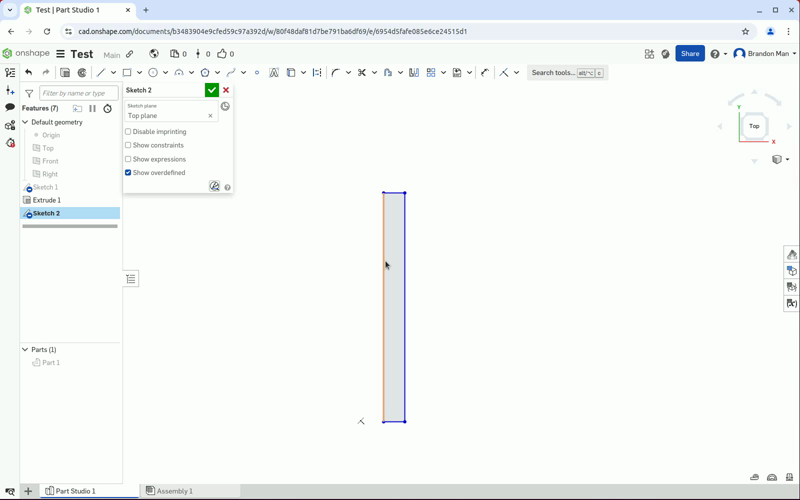
scroll(6)
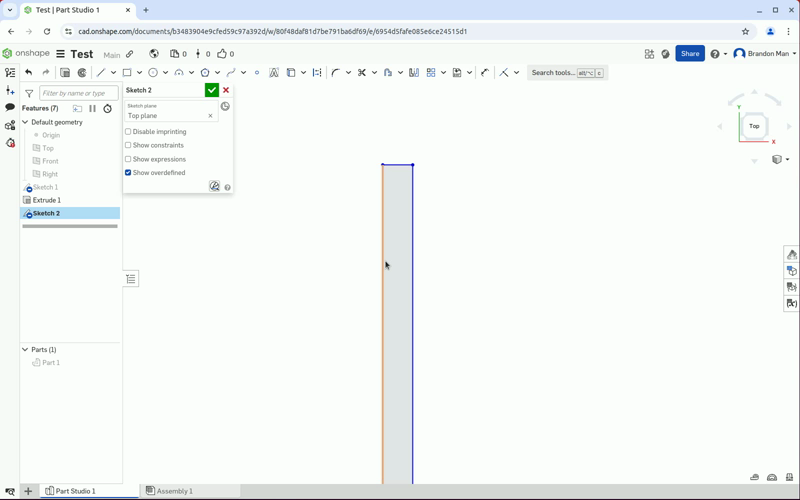
scroll(6)
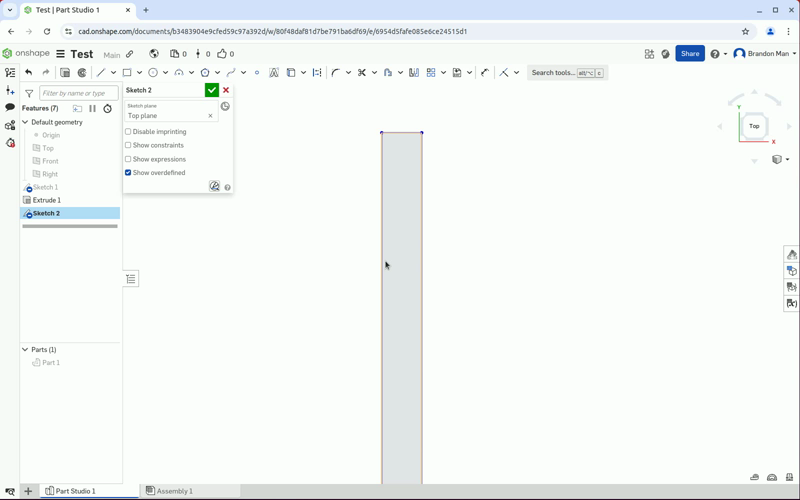
scroll(6)
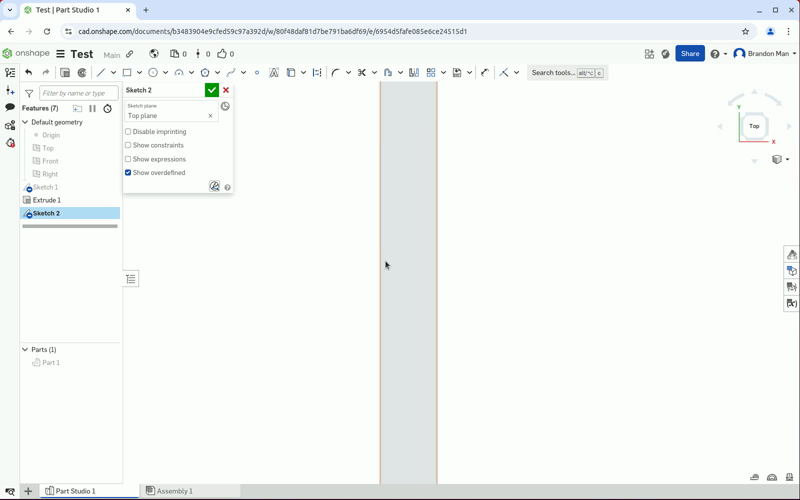
scroll(6)
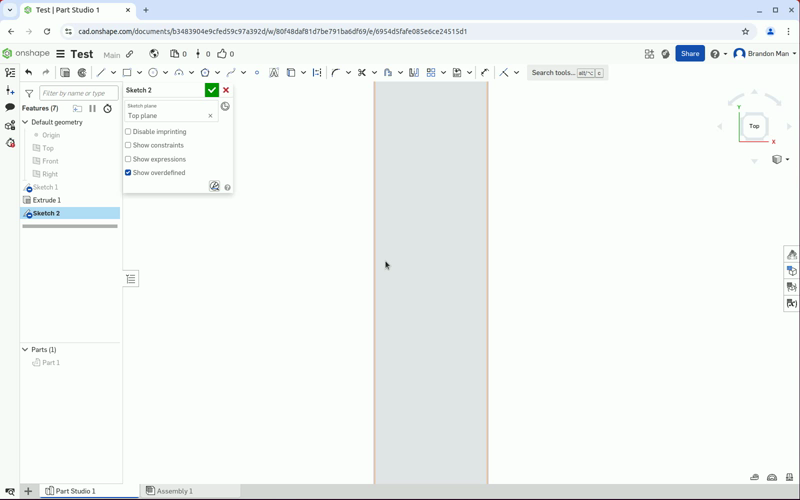
click(385, 260)
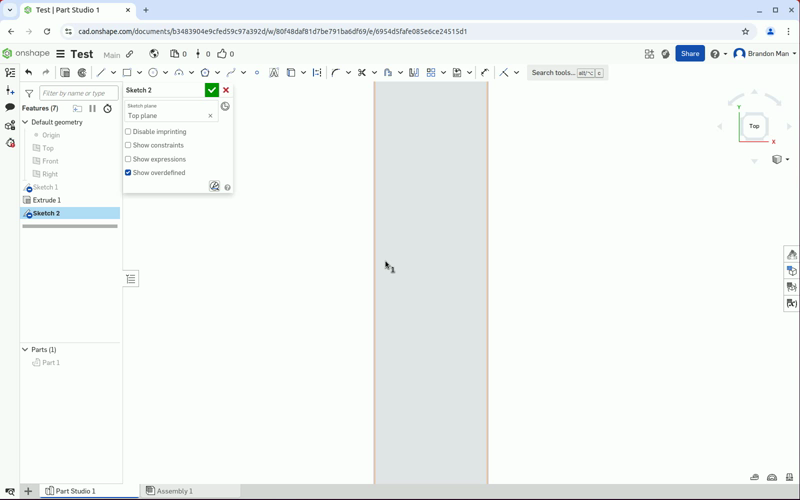
scroll(-6)
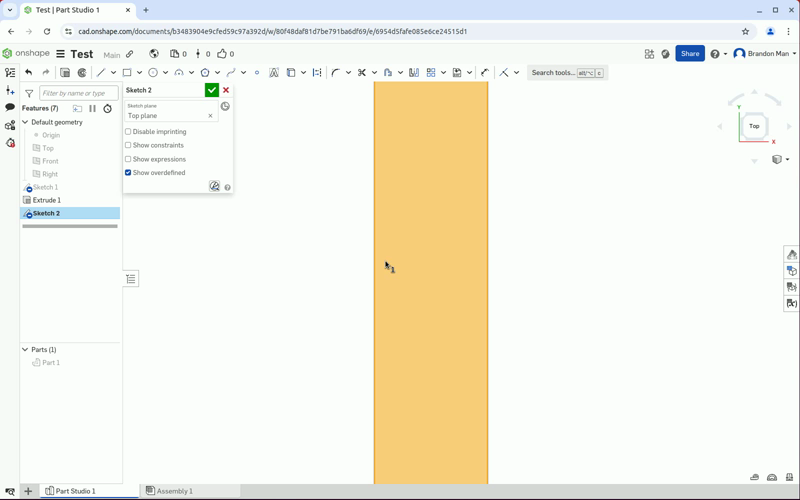
scroll(-6)
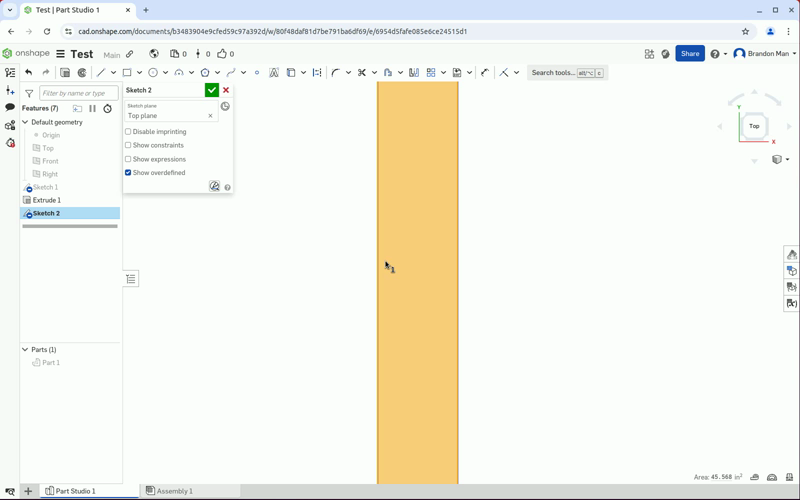
scroll(-6)
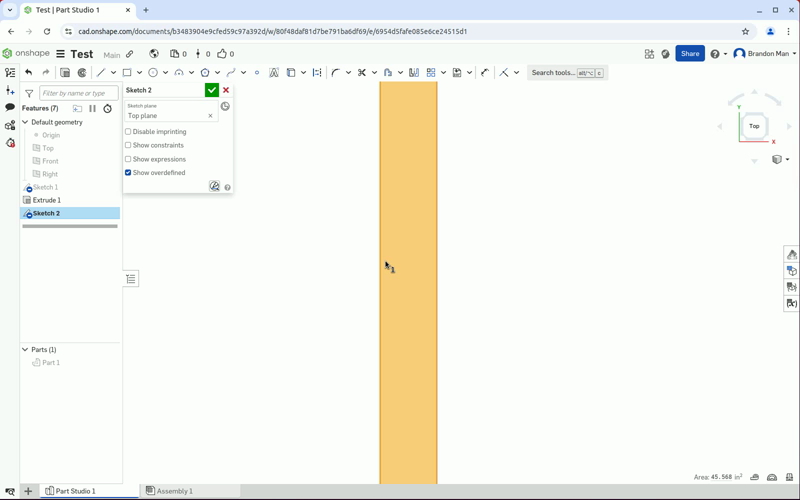
scroll(-6)
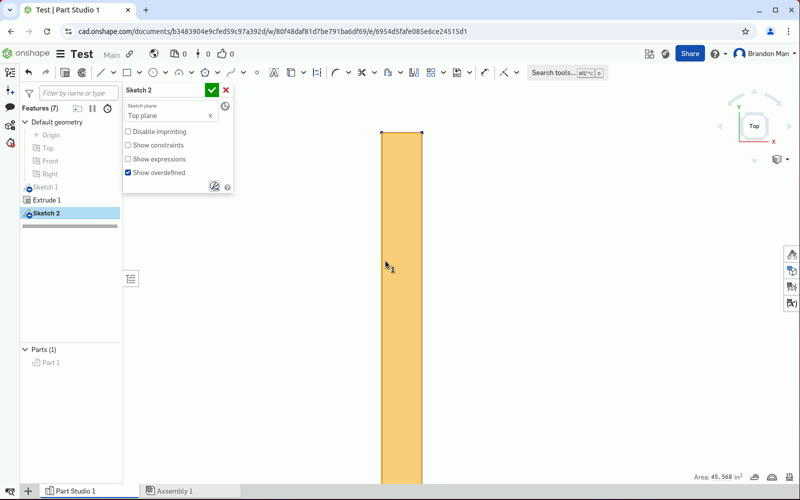
scroll(-6)
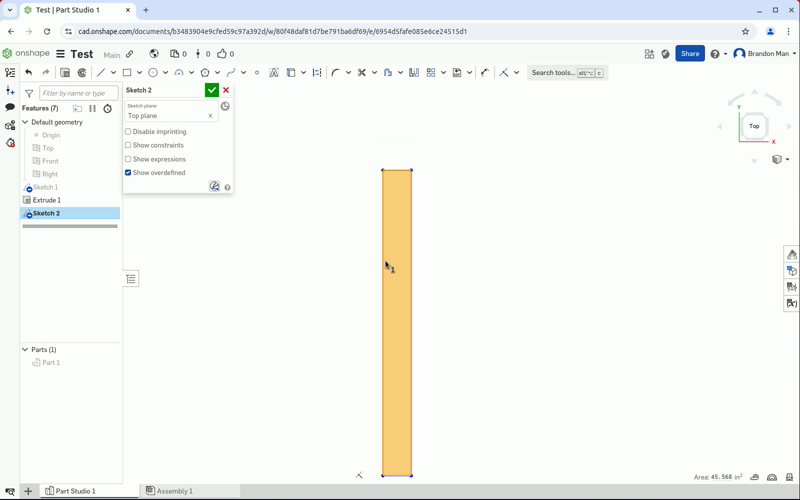
scroll(-6)
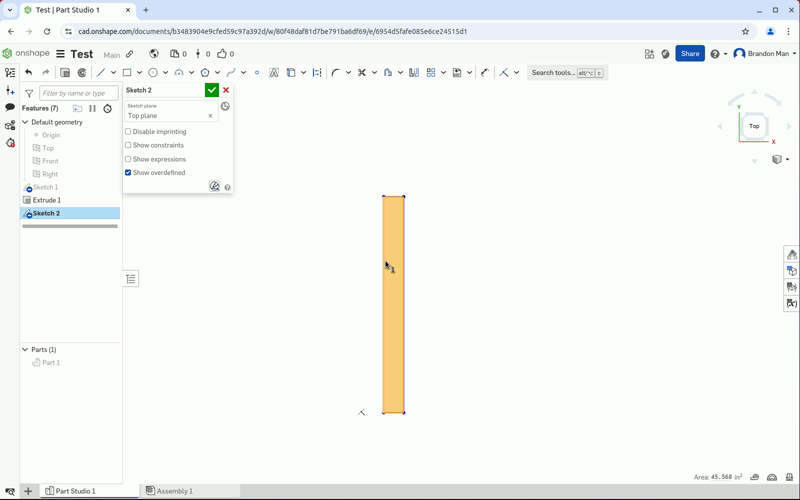
scroll(-6)
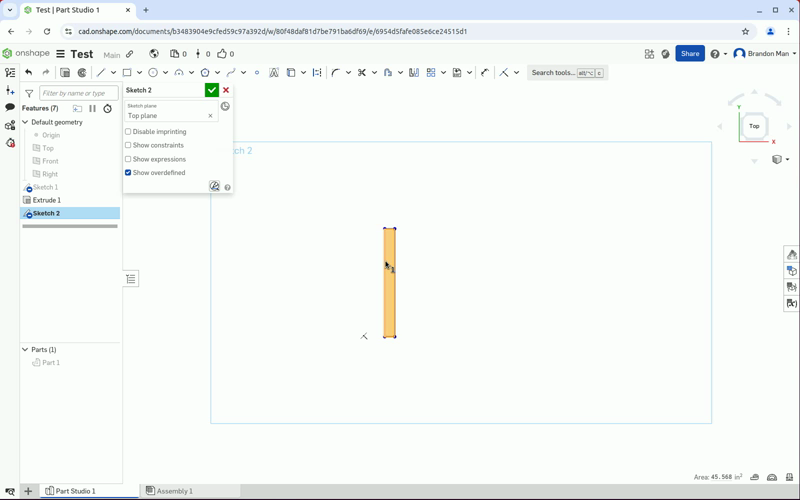
mouse_move(73, 352)
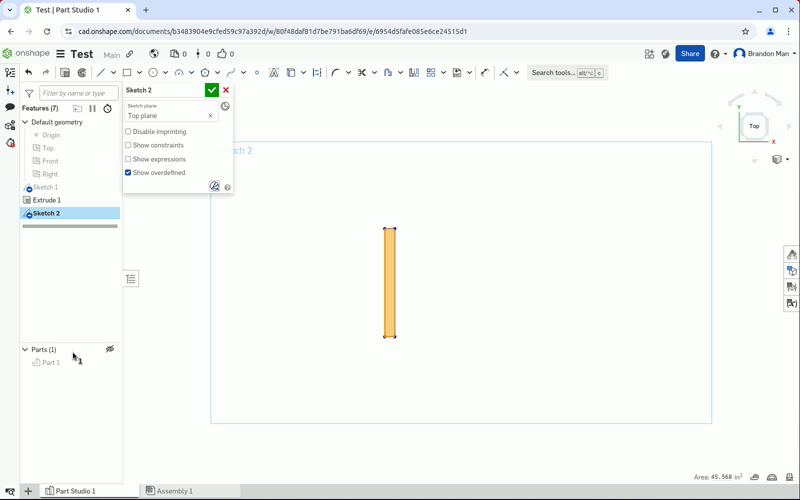
key(shift+y)
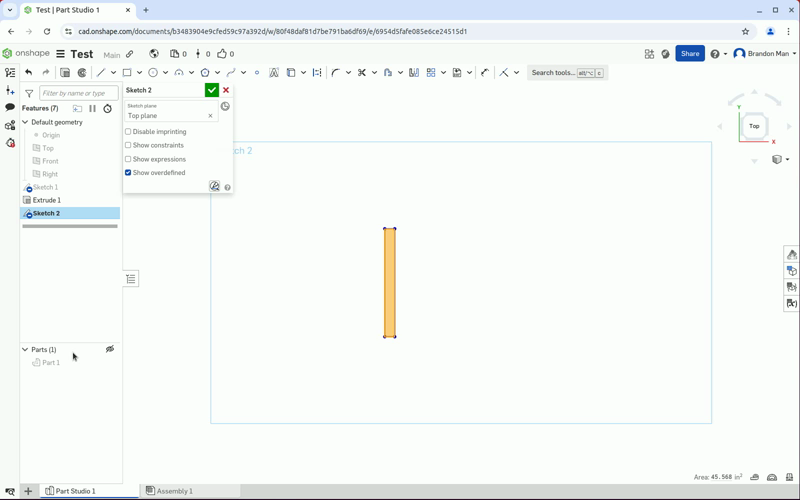
key(shift+e)
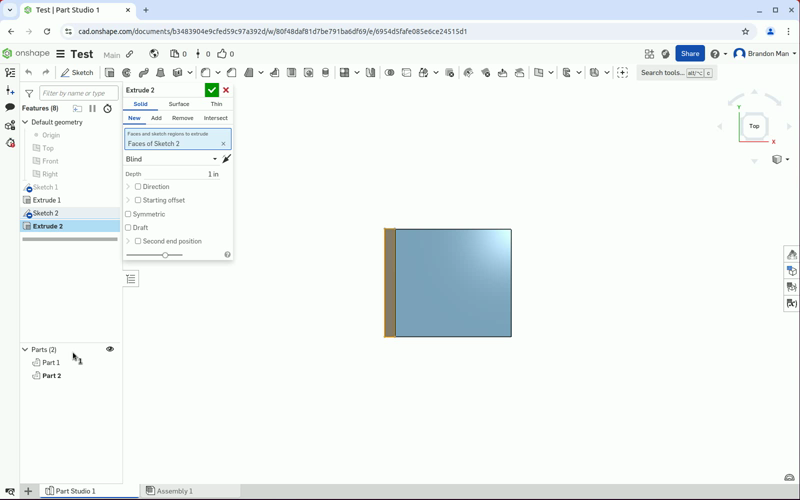
mouse_move(143, 106)
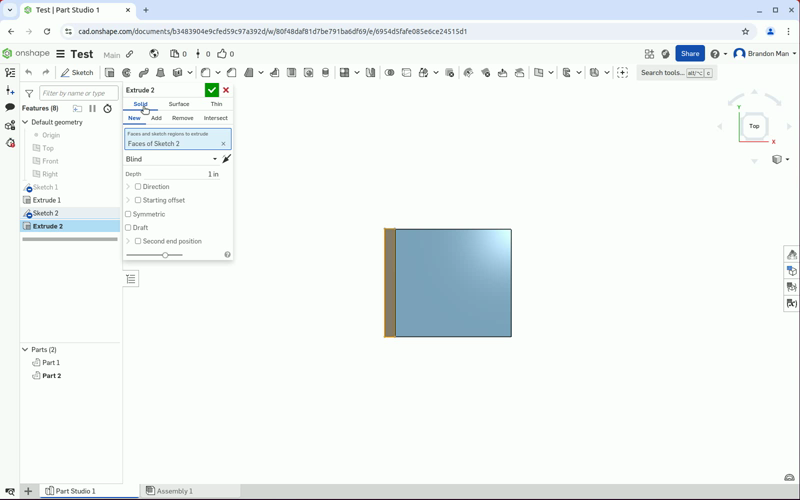
click(143, 106)
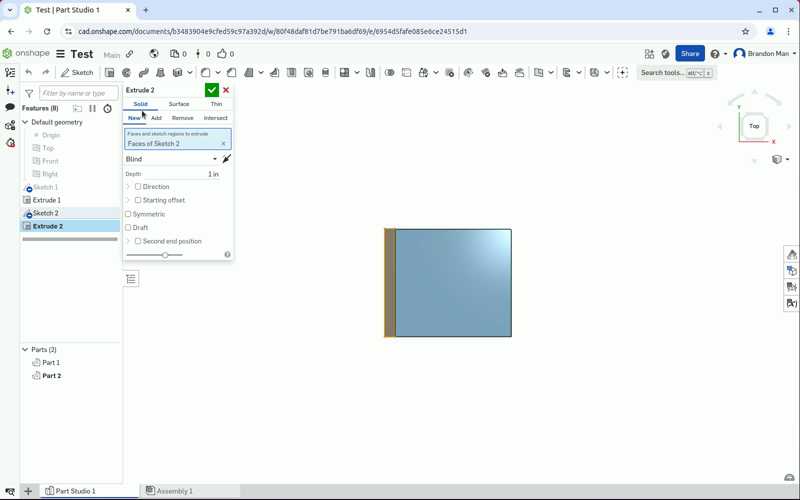
mouse_move(137, 120)
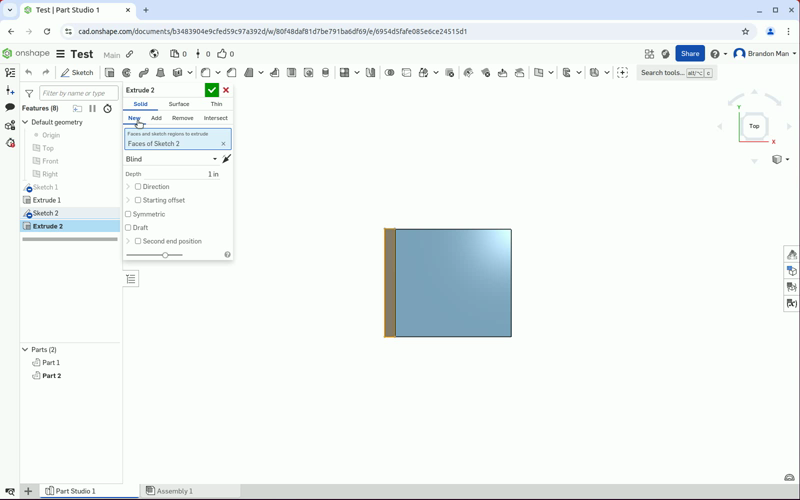
click(137, 120)
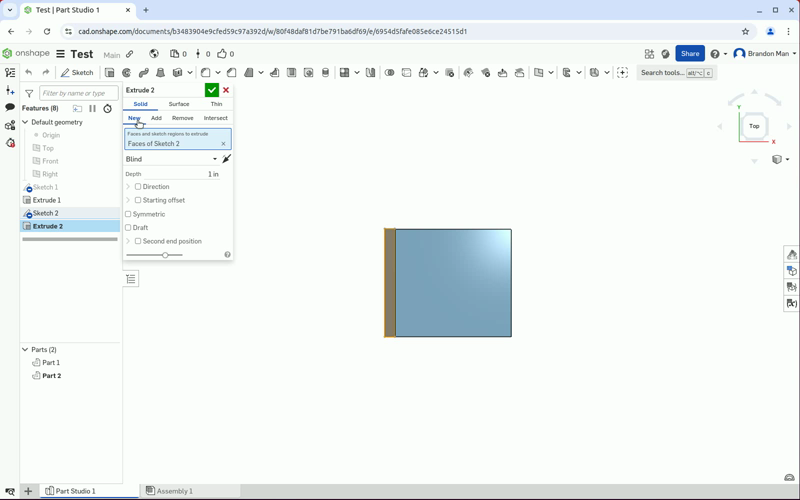
key(tab, 4)
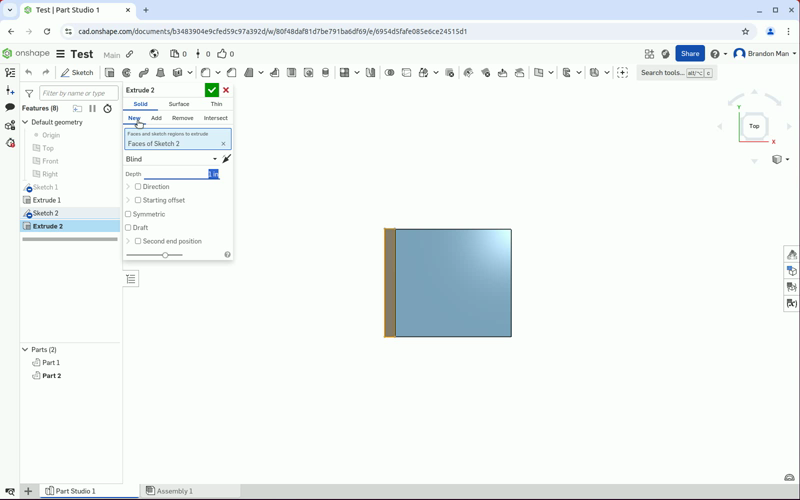
text(0.481)
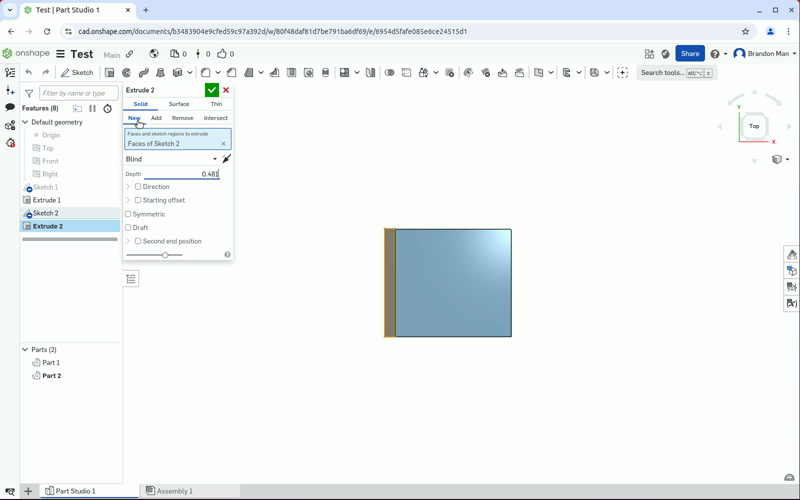
key(enter)
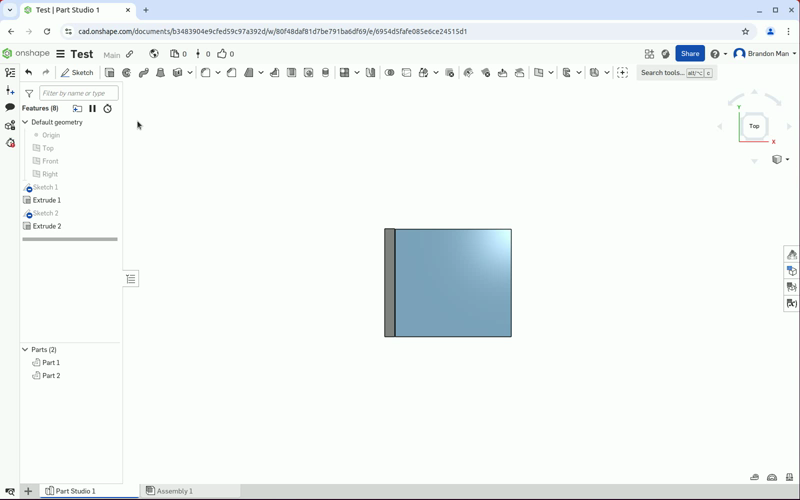
key(shift+h)
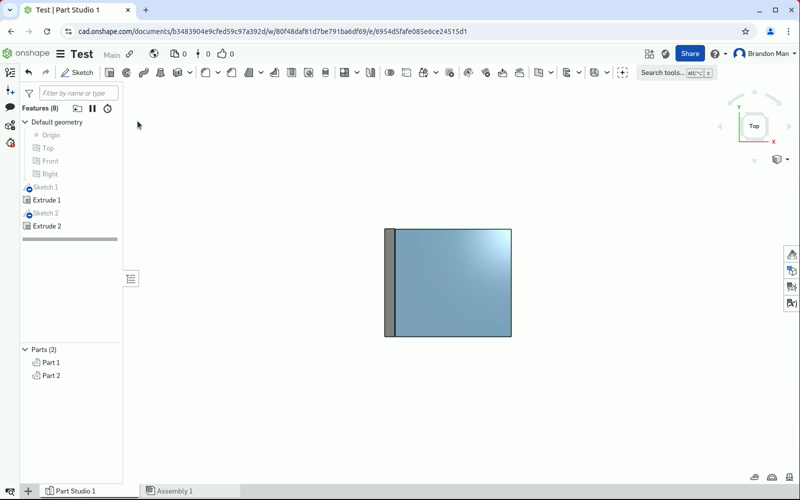
key(shift+h)
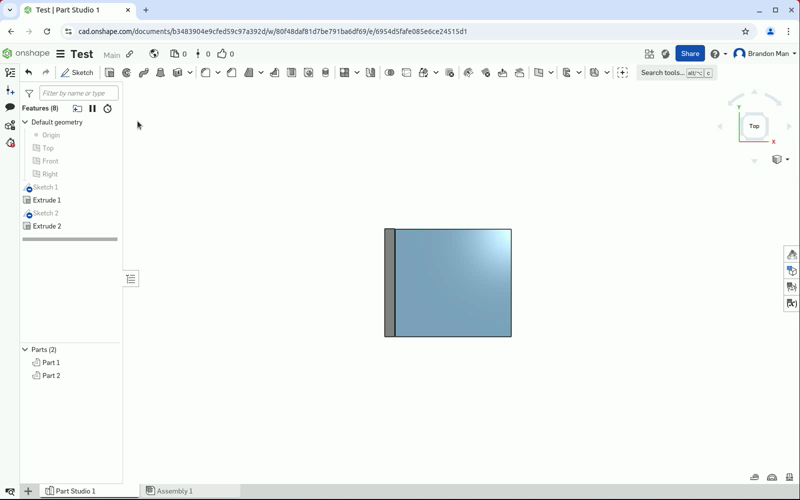
mouse_move(73, 189)
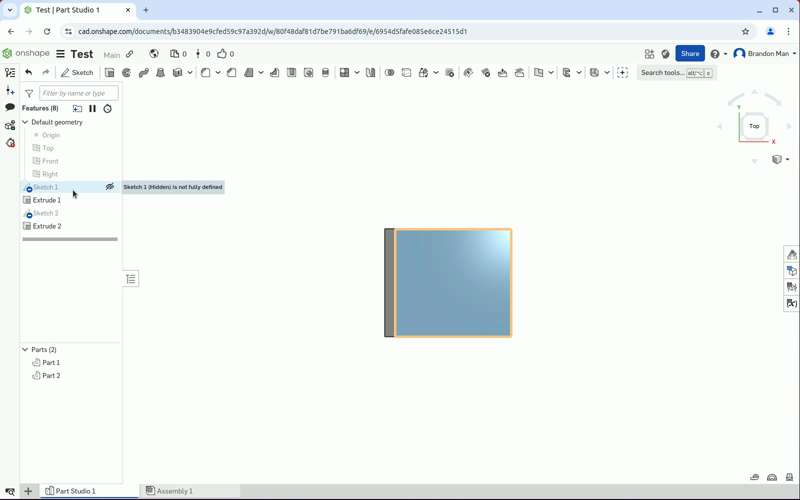
click(73, 189)
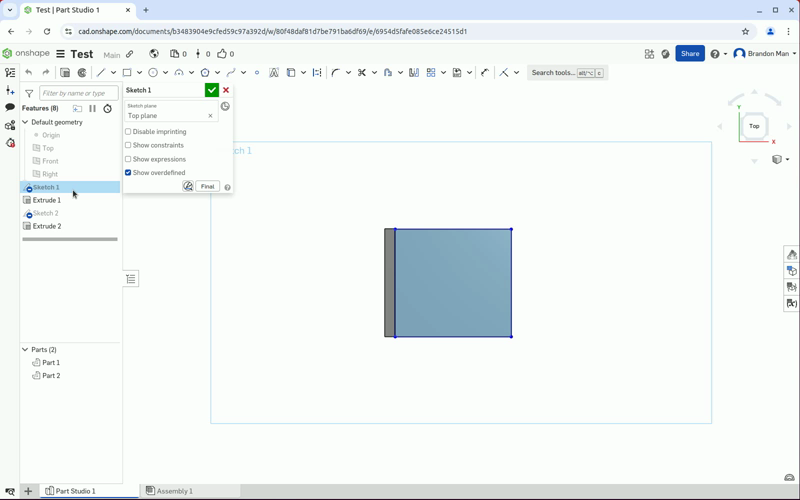
mouse_move(229, 92)
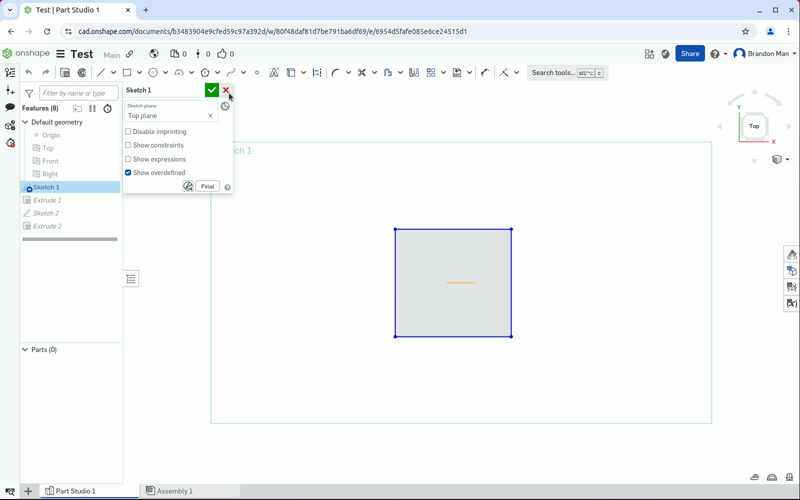
click(229, 92)
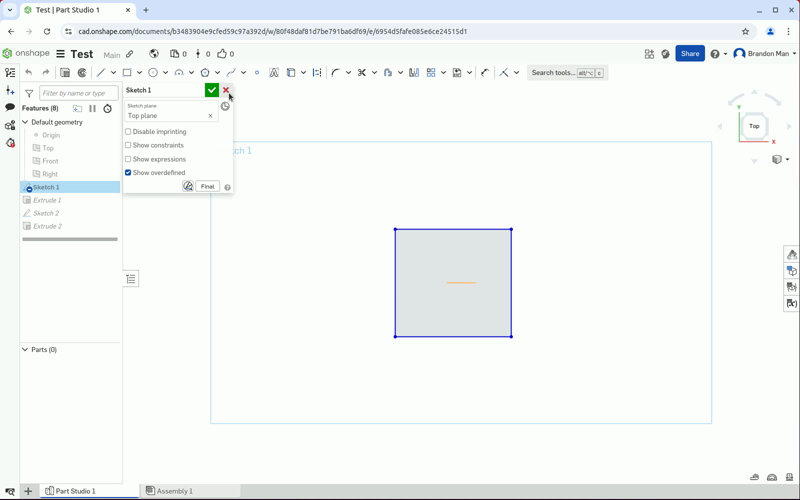
key(shift+s)
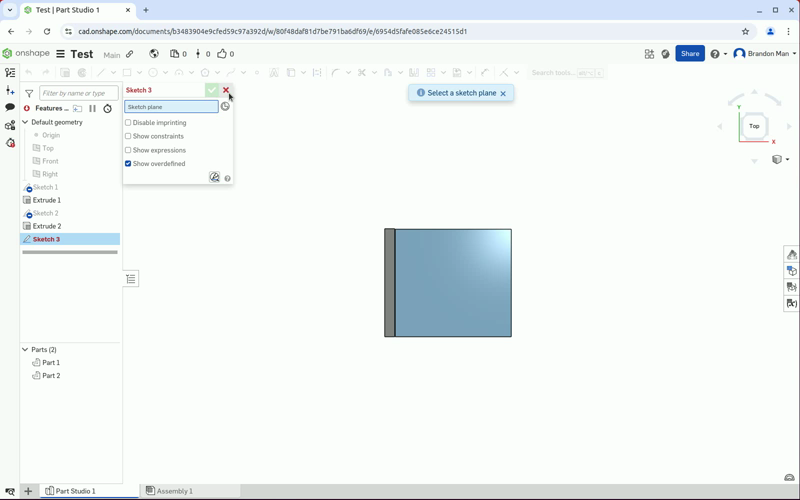
mouse_move(73, 150)
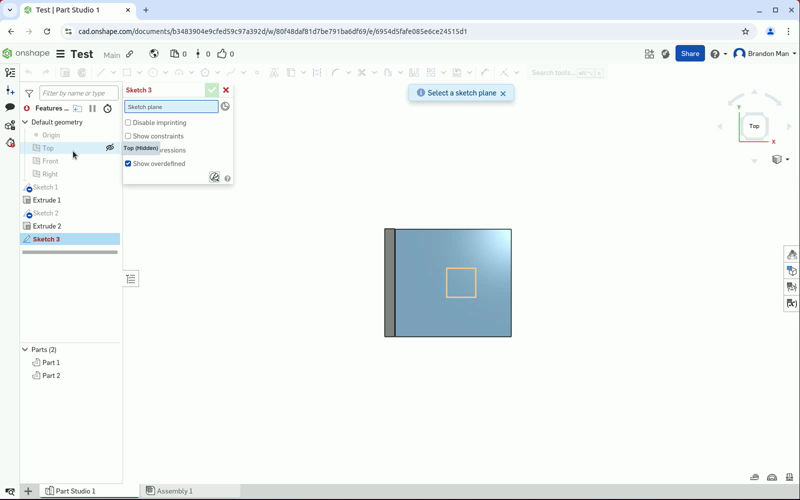
click(73, 150)
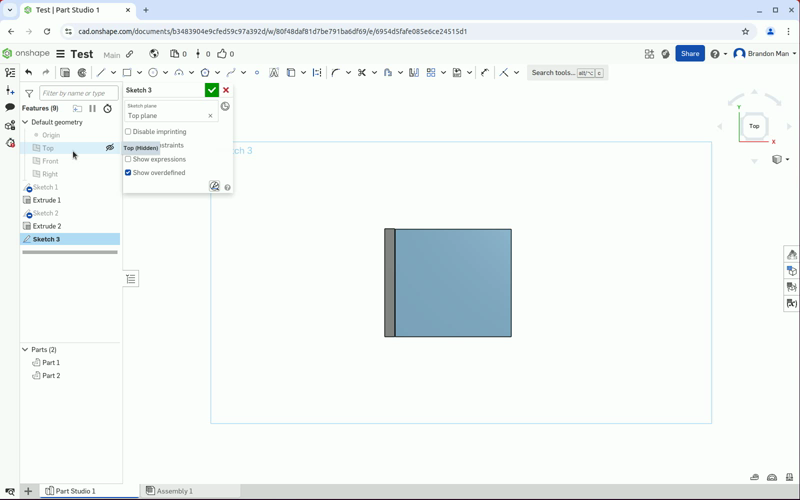
mouse_move(73, 352)
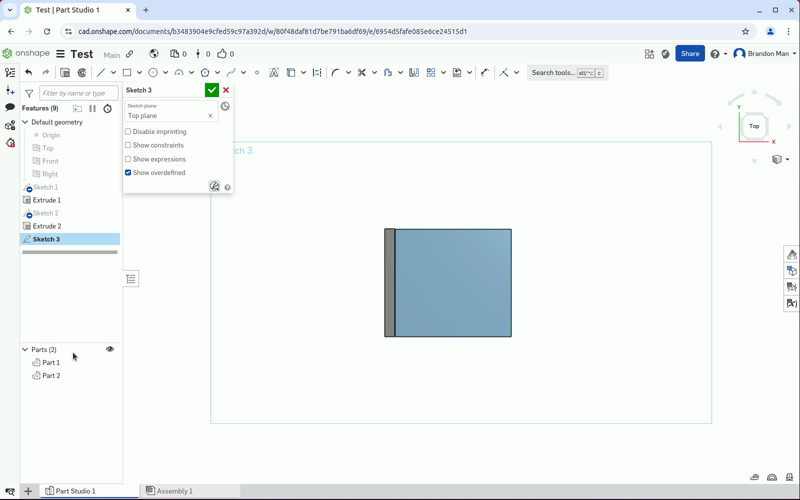
key(y)
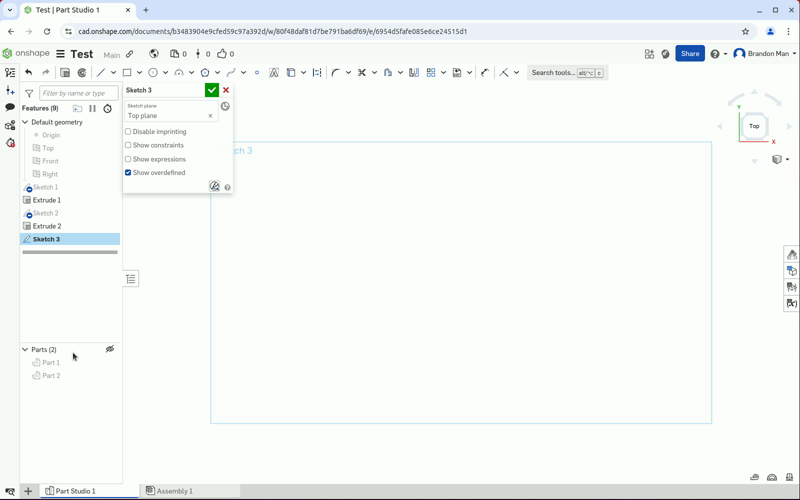
key(a)
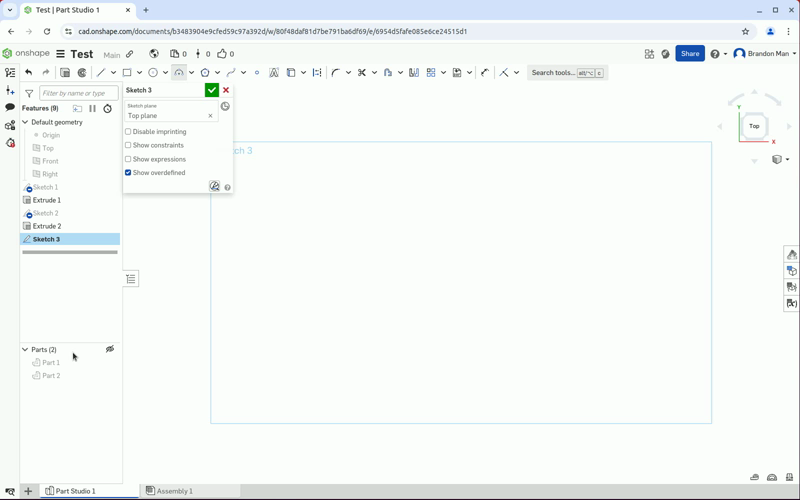
key_down(shift)
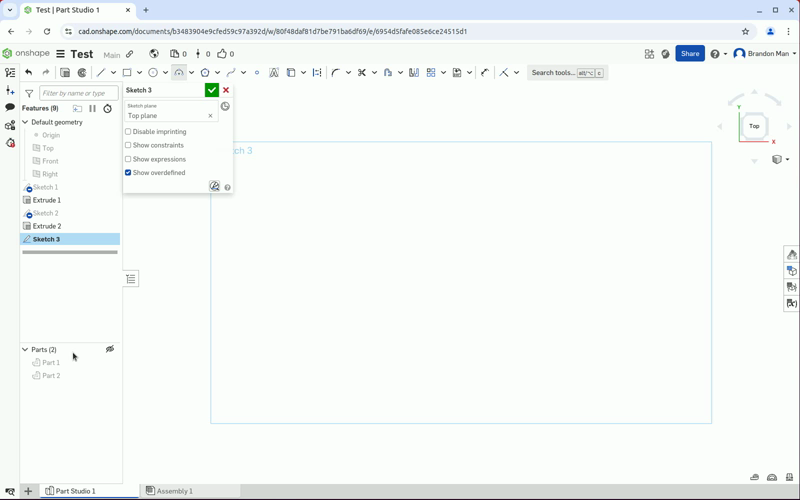
mouse_move(353, 326)
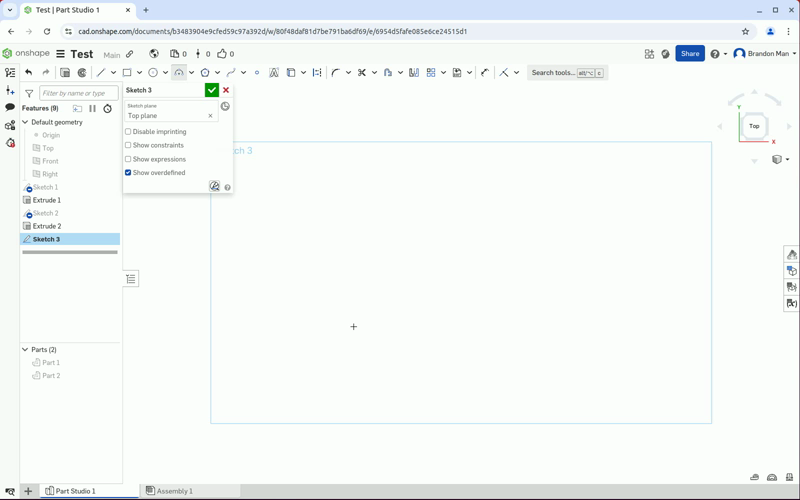
click(353, 326)
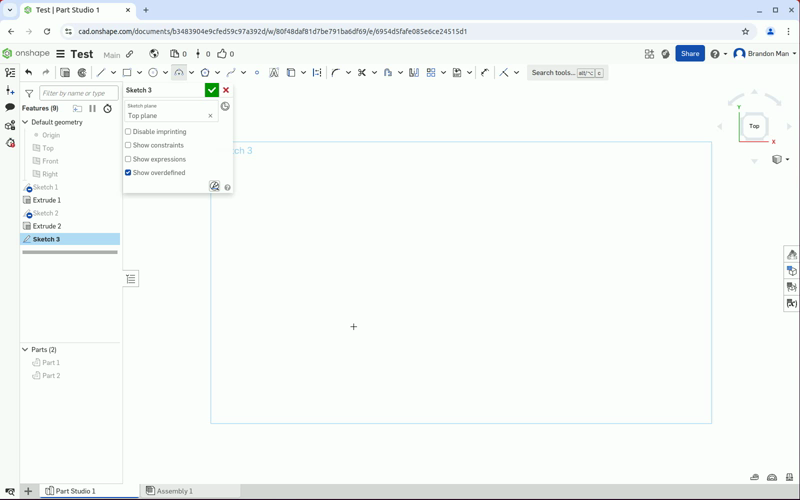
key_up(shift)
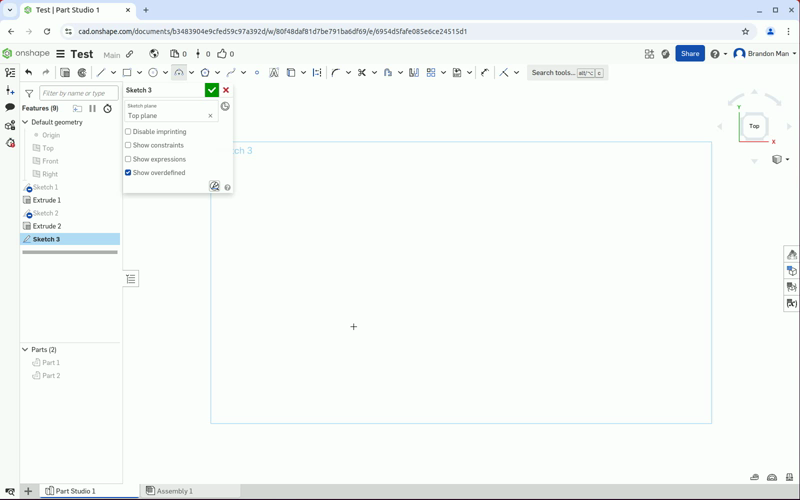
key_down(shift)
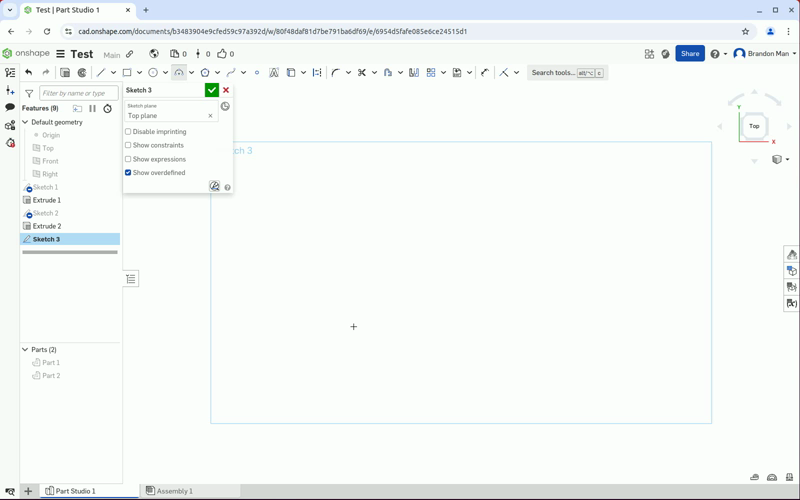
mouse_move(364, 336)
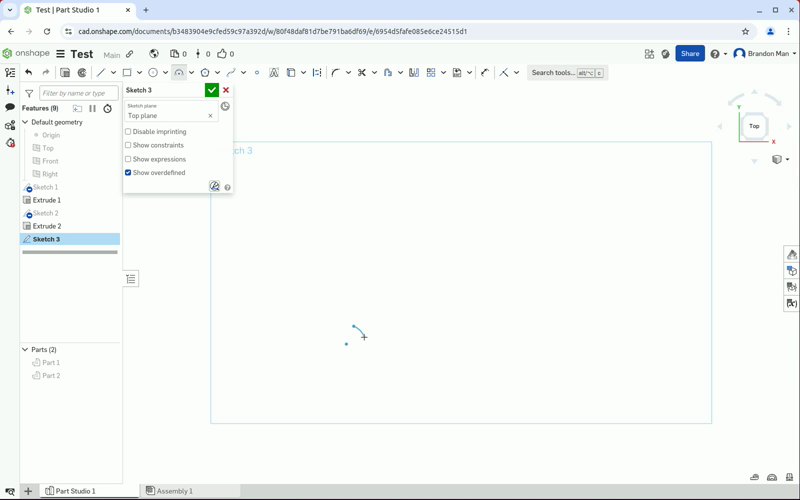
click(364, 336)
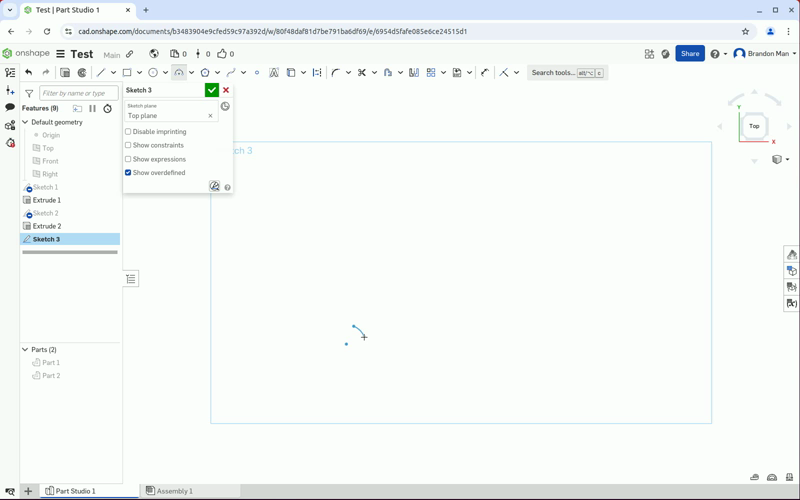
mouse_move(357, 333)
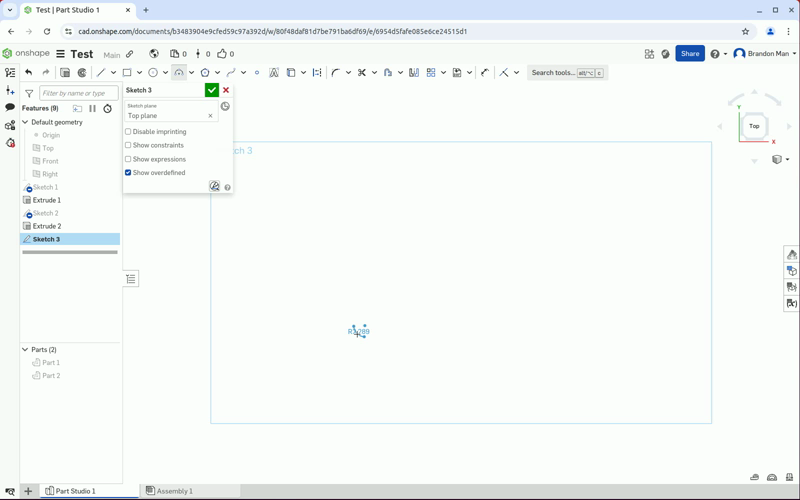
click(357, 333)
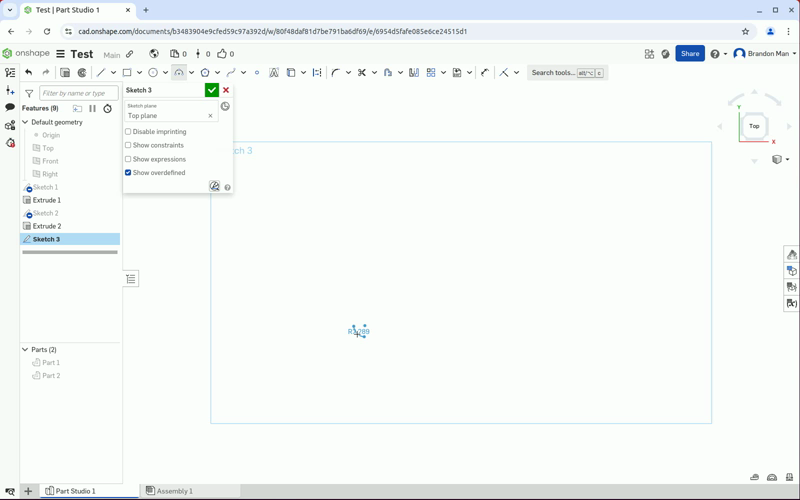
key_up(shift)
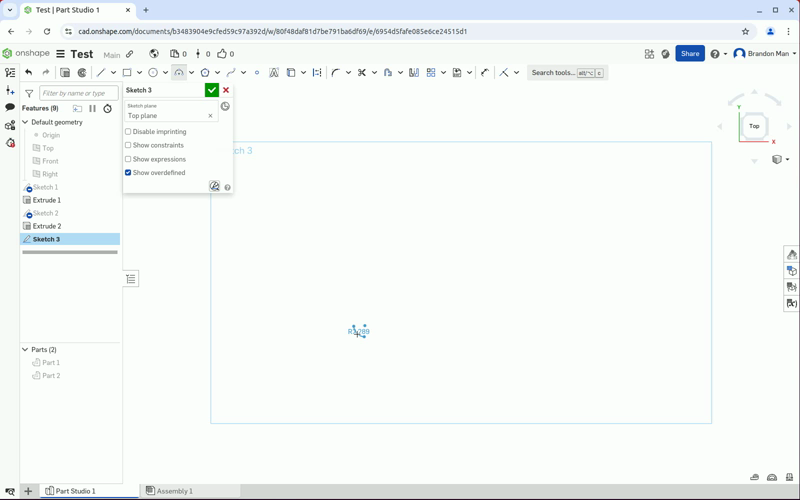
key(esc)
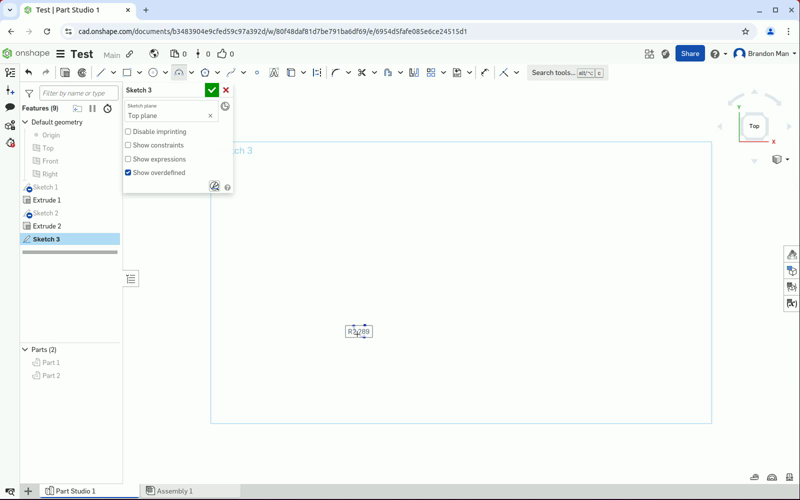
key(l)
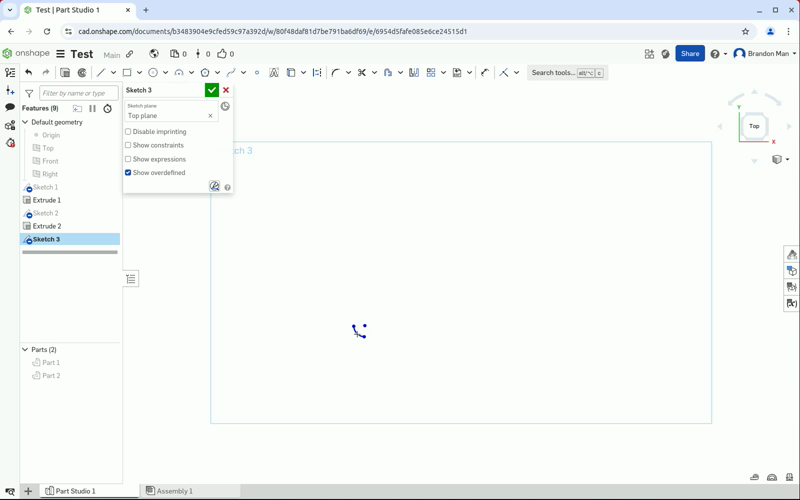
mouse_move(364, 336)
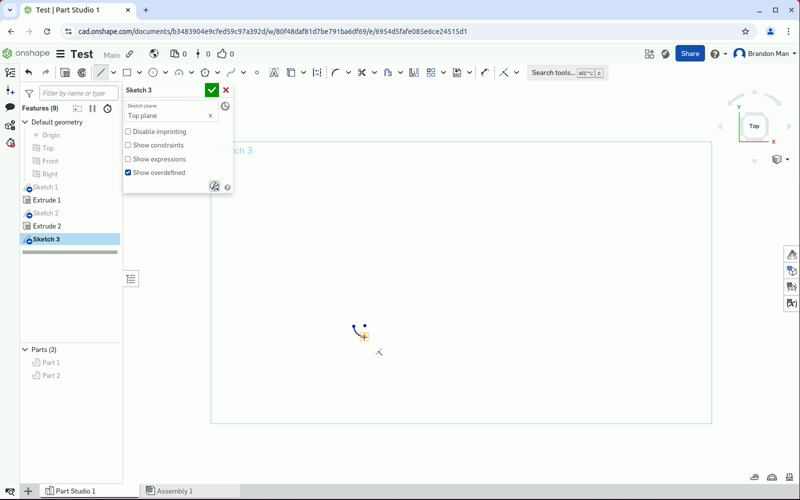
click(364, 336)
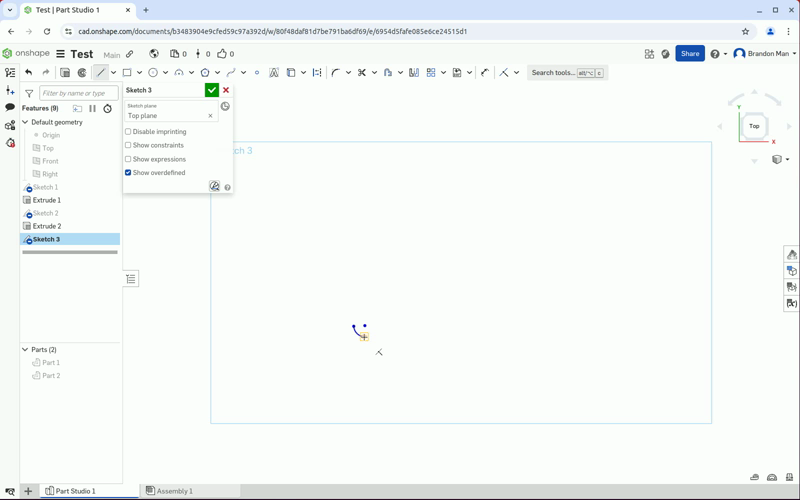
key_down(shift)
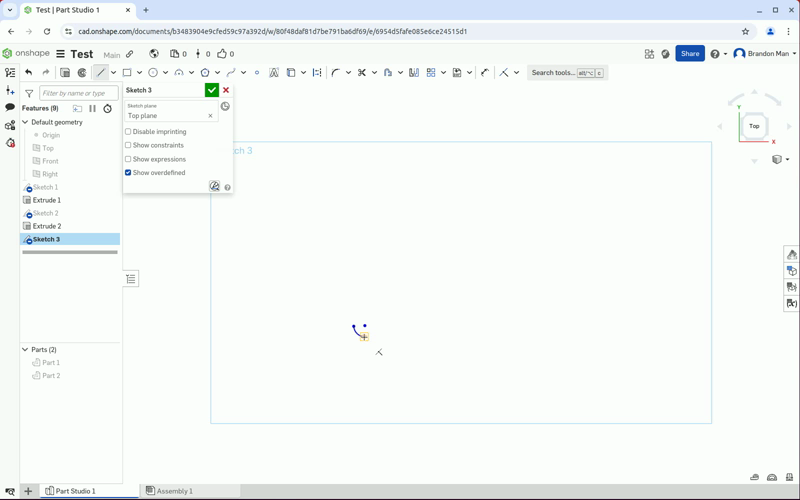
mouse_move(394, 336)
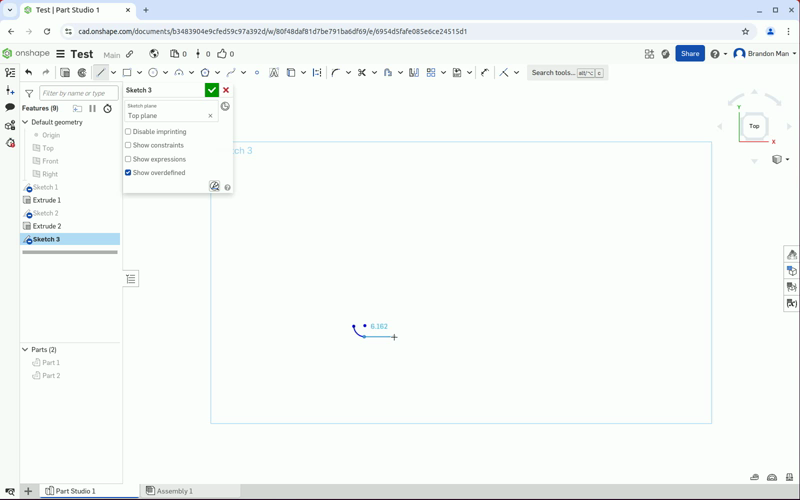
mouse_move(384, 336)
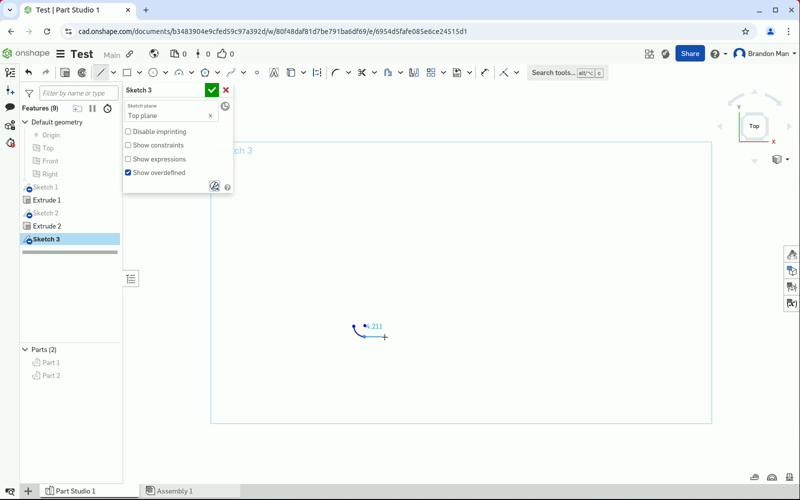
click(384, 336)
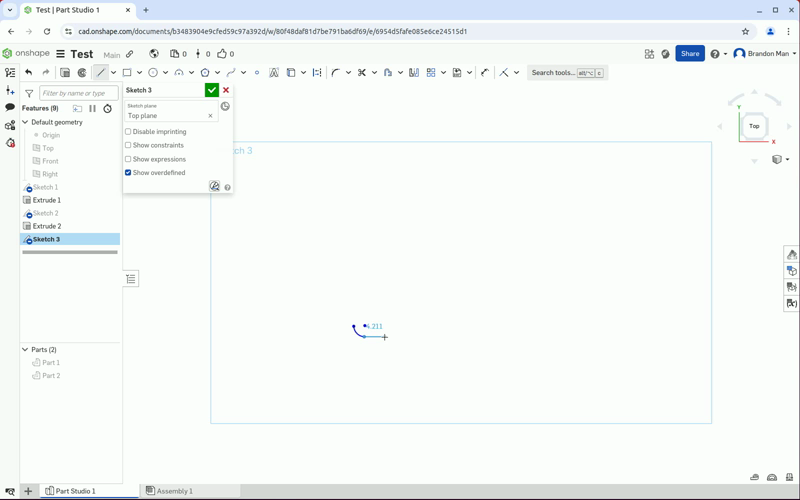
key_up(shift)
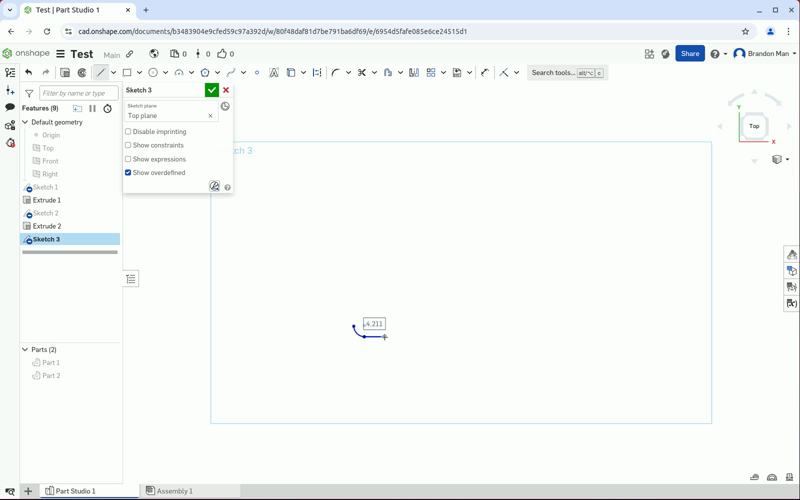
key_down(shift)
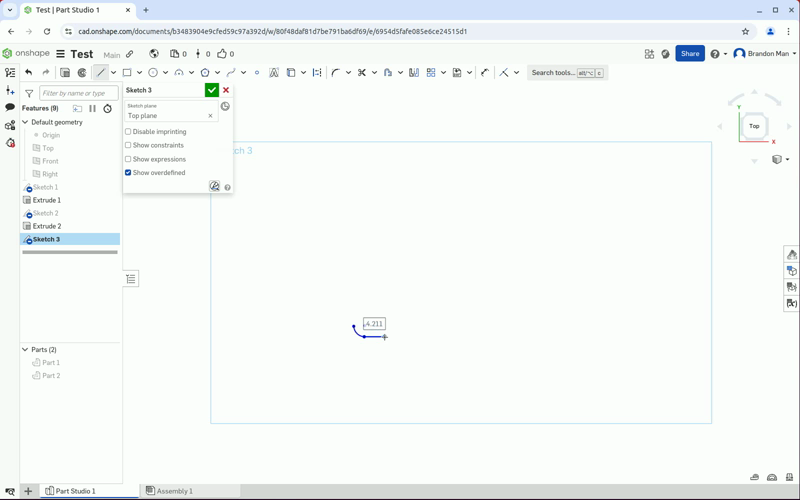
mouse_move(384, 228)
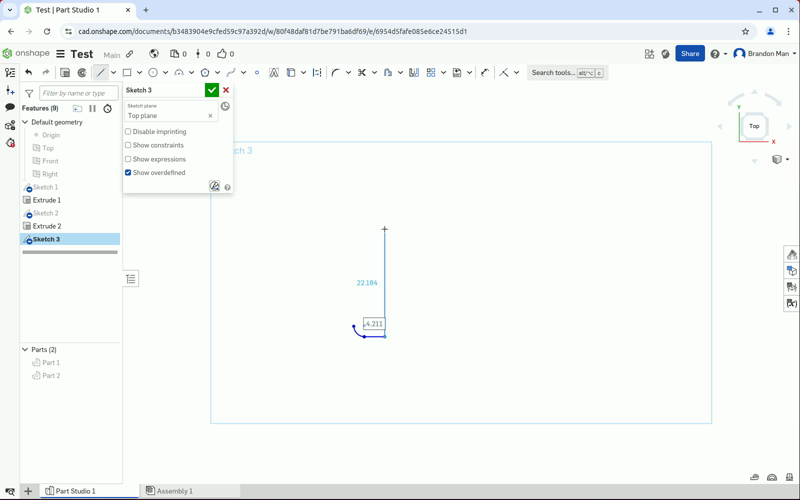
click(384, 228)
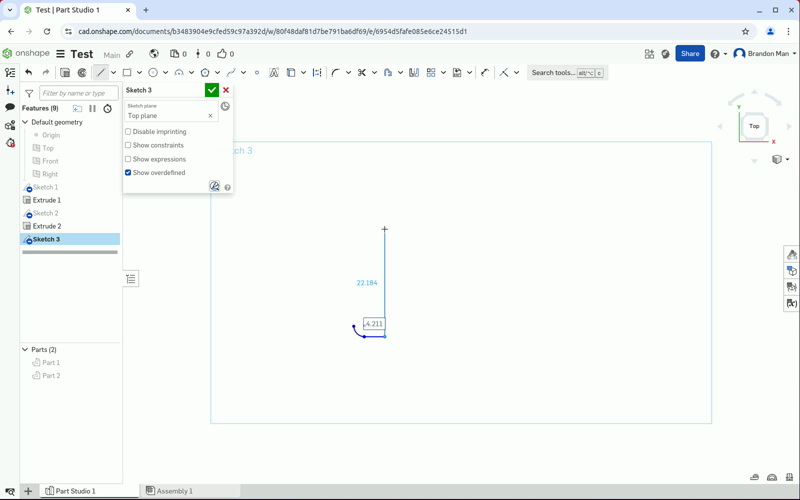
key_up(shift)
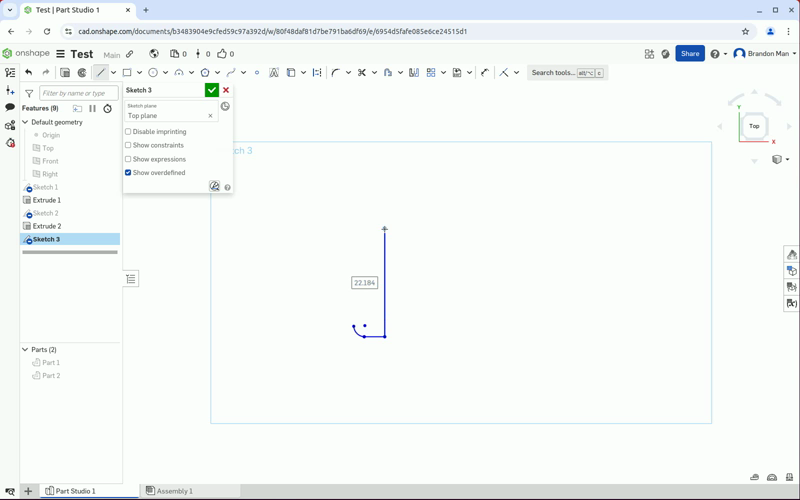
key_down(shift)
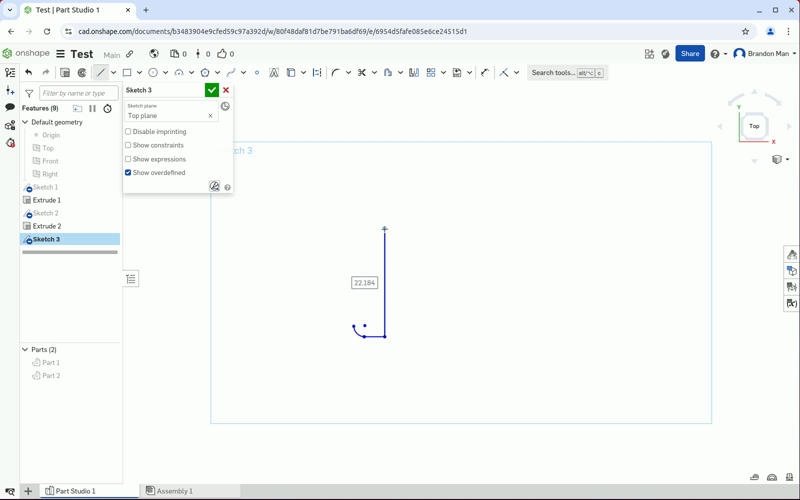
mouse_move(414, 228)
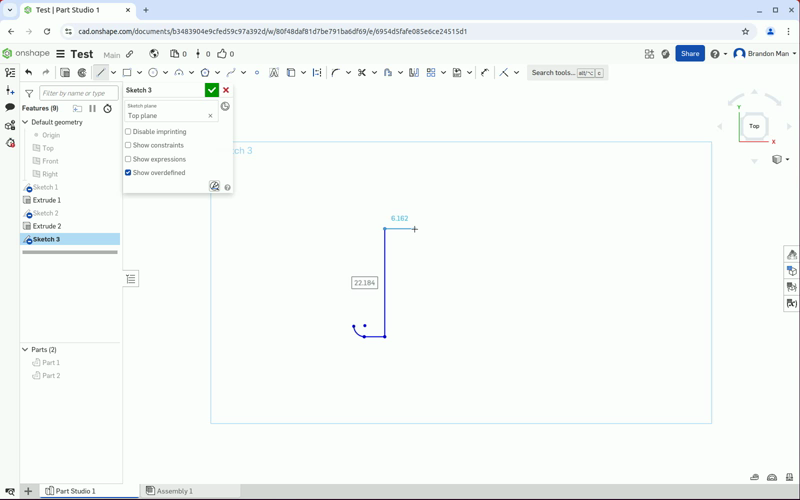
mouse_move(364, 228)
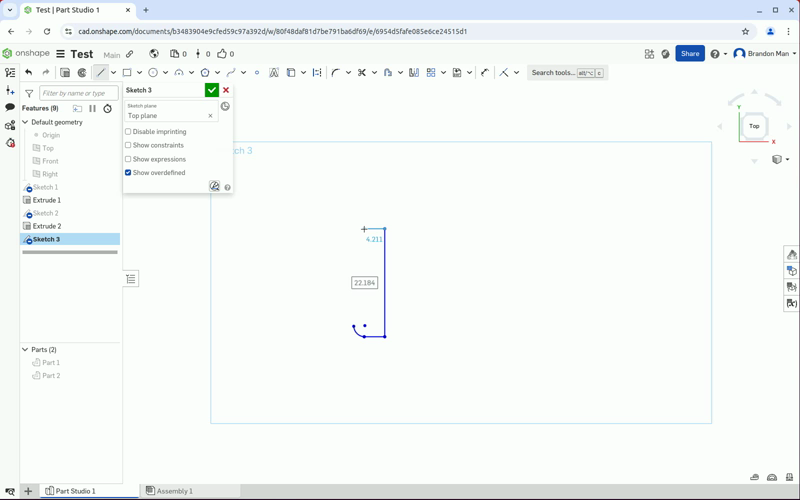
click(364, 228)
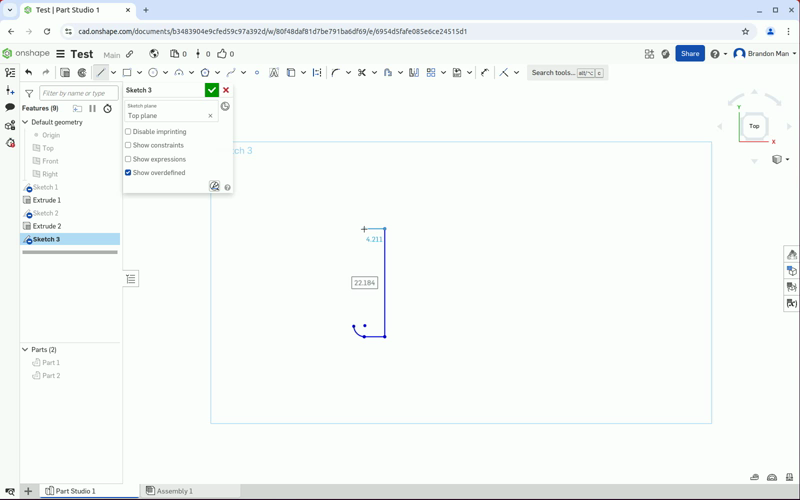
key_up(shift)
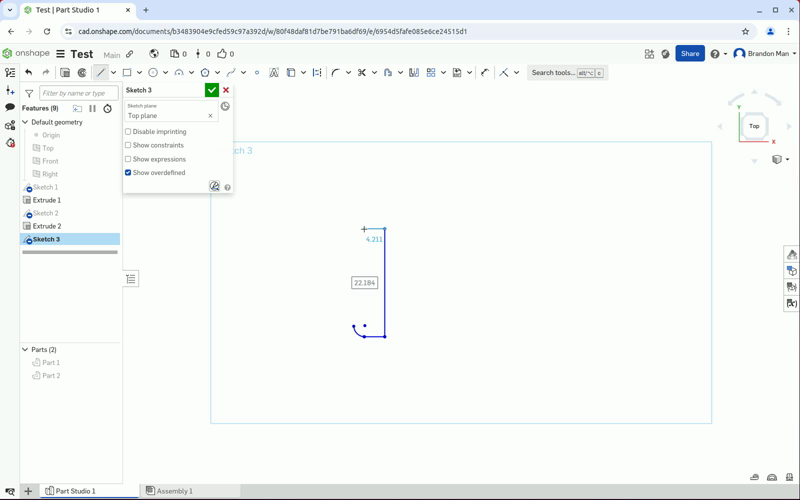
key(esc)
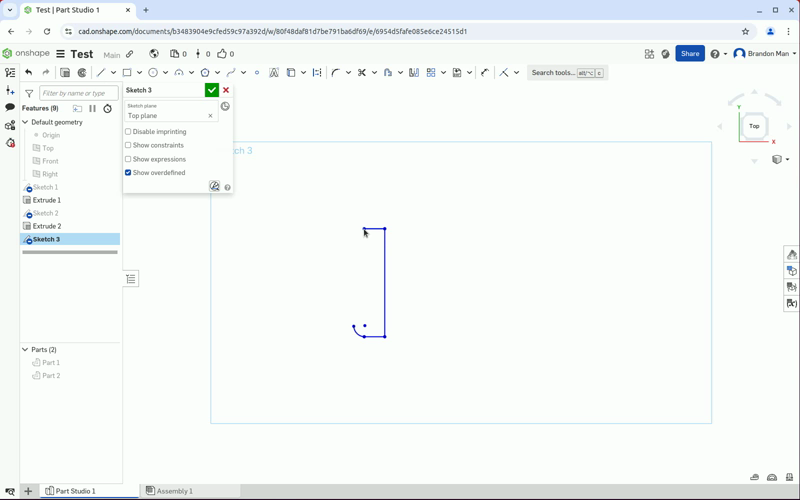
key(a)
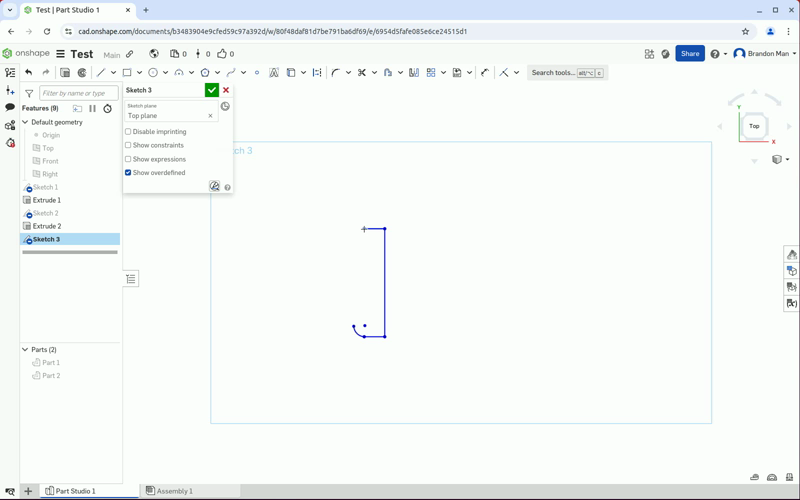
mouse_move(364, 228)
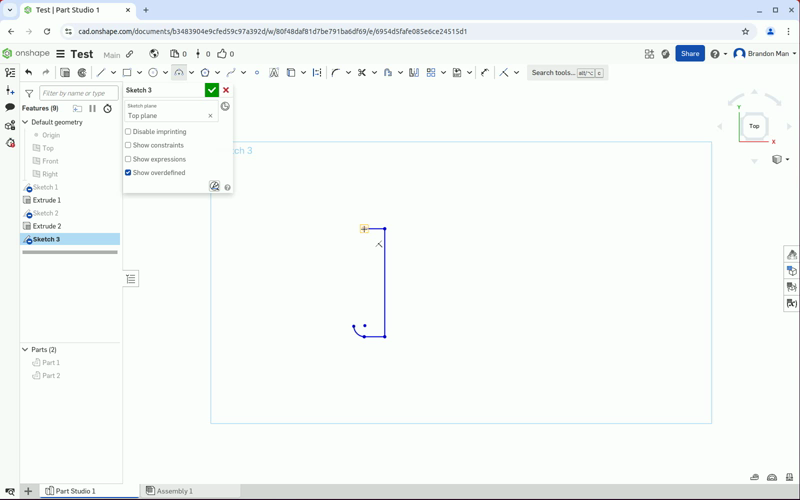
click(364, 228)
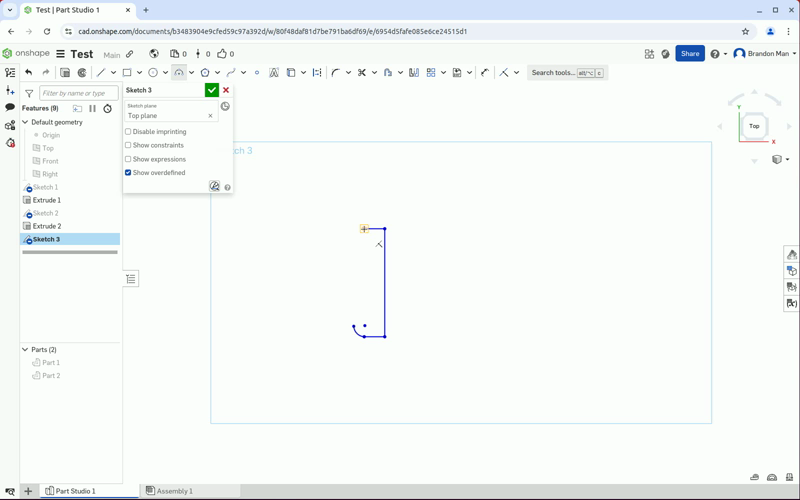
key_down(shift)
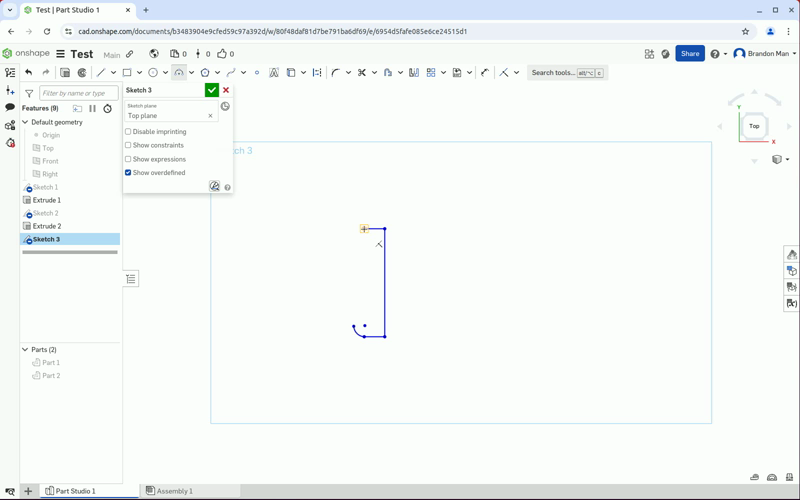
mouse_move(353, 239)
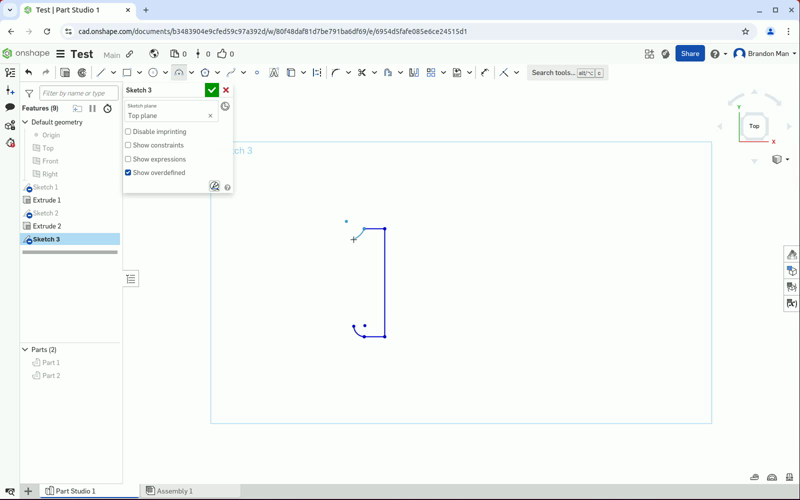
click(353, 239)
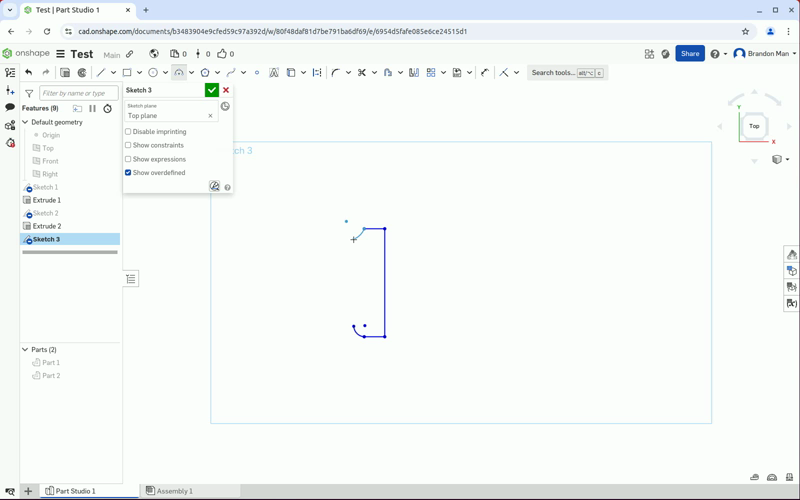
mouse_move(357, 231)
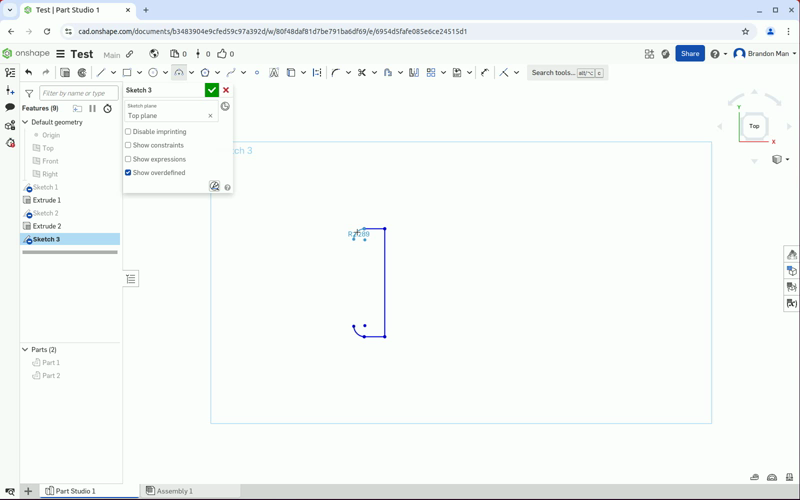
click(357, 231)
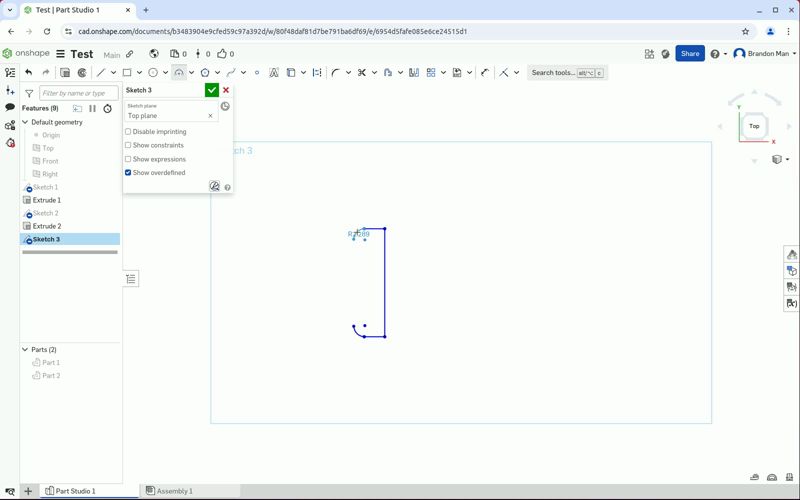
key_up(shift)
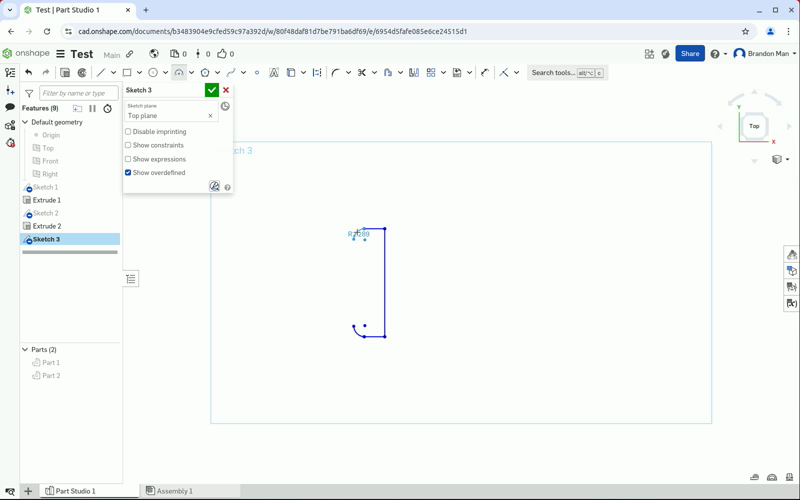
key(esc)
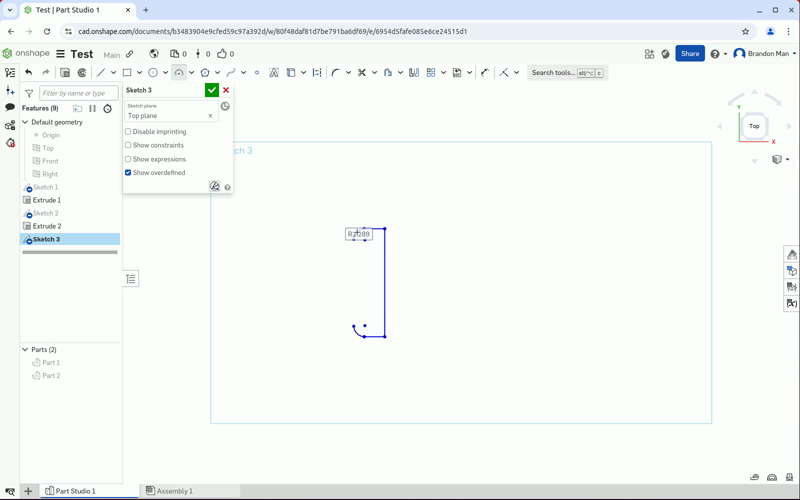
key(l)
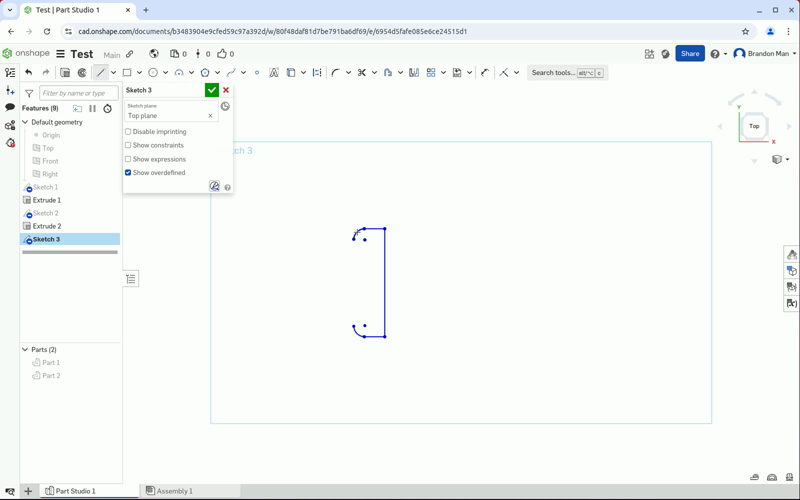
mouse_move(353, 239)
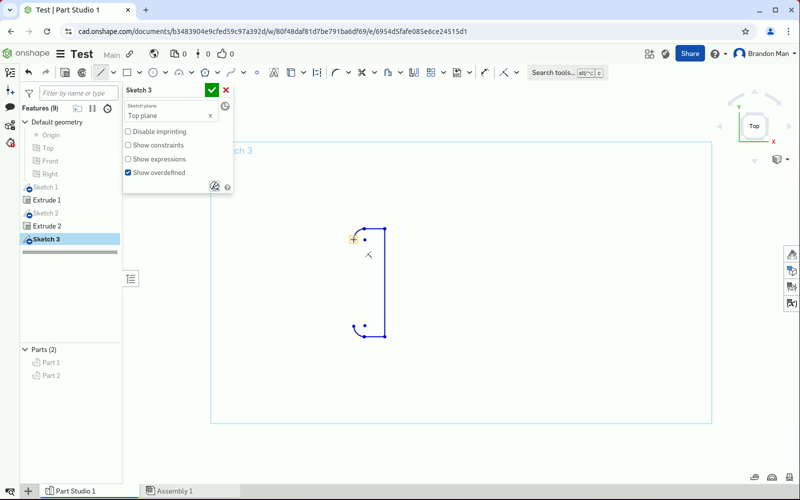
click(353, 239)
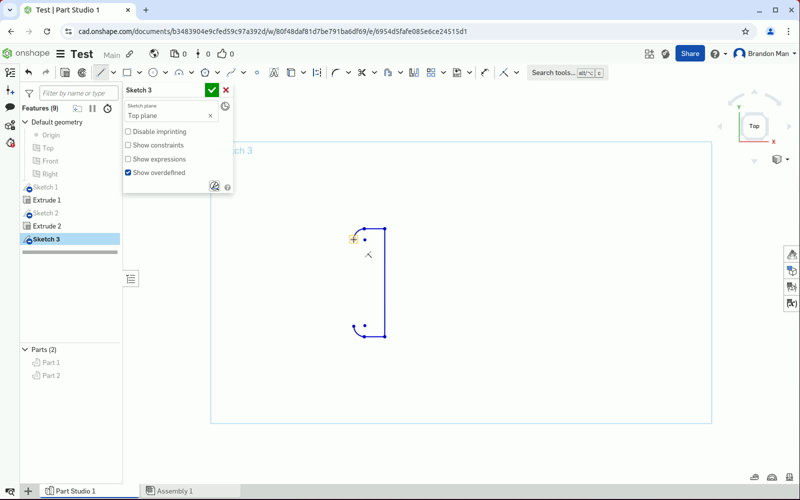
key_down(shift)
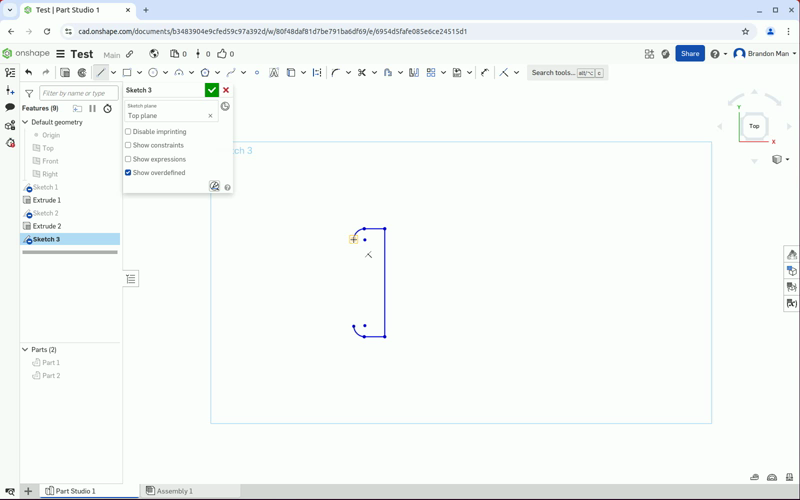
mouse_move(353, 326)
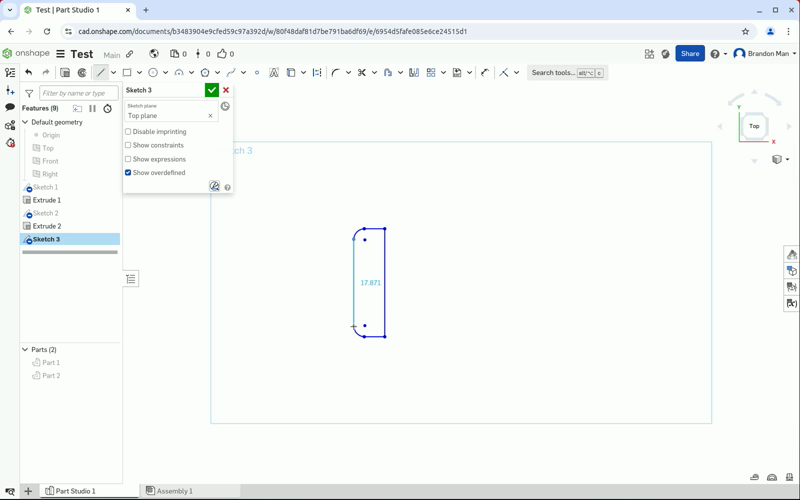
key_up(shift)
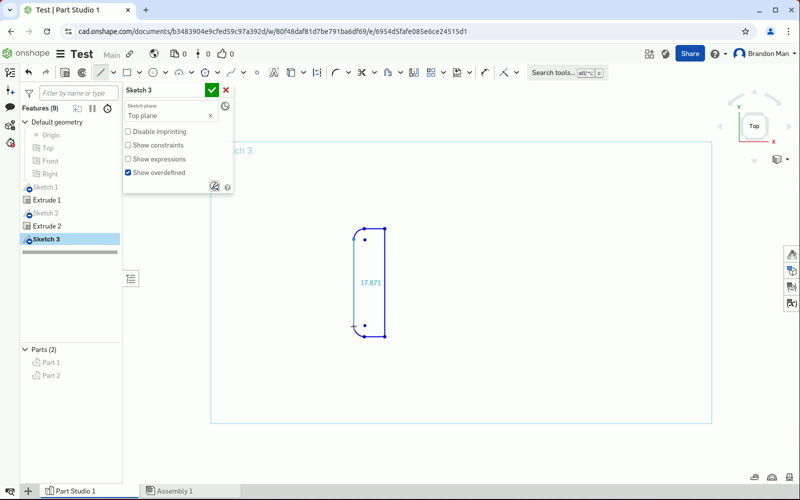
click(353, 326)
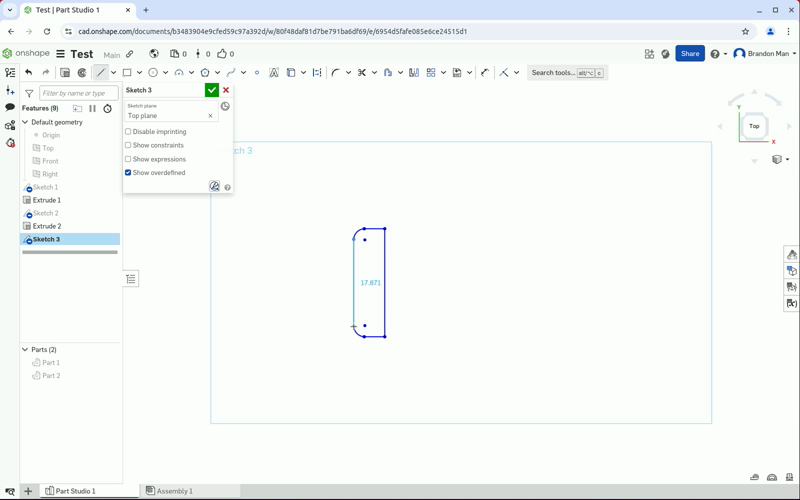
key(esc)
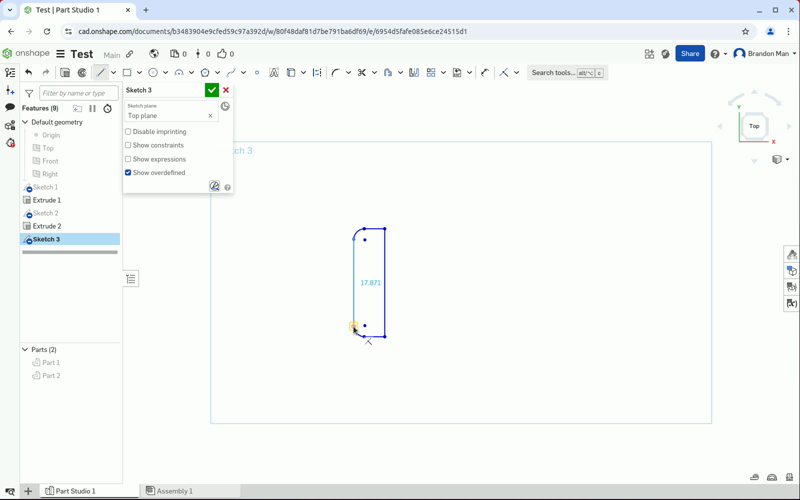
mouse_move(364, 316)
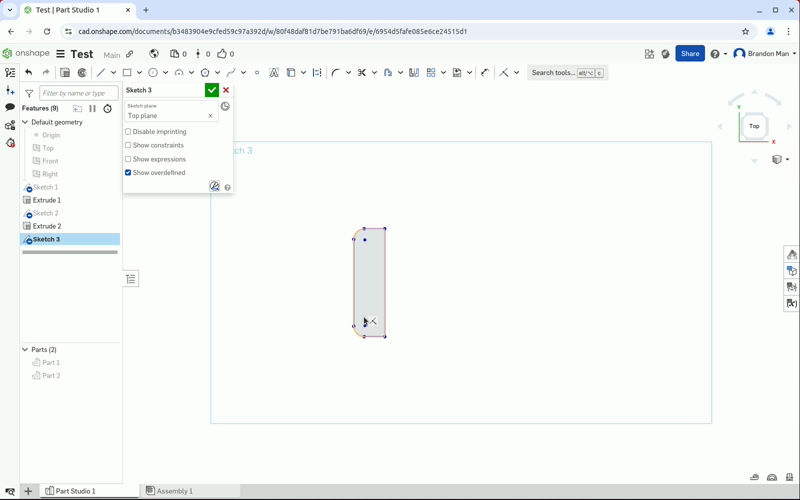
click(364, 316)
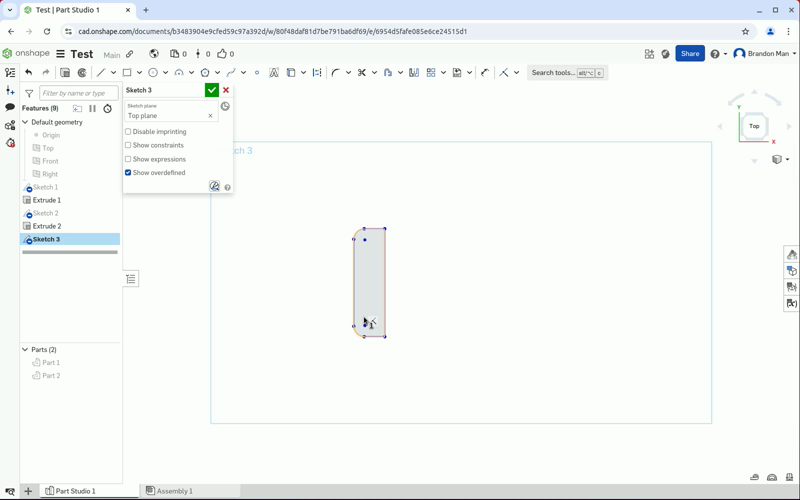
mouse_move(73, 352)
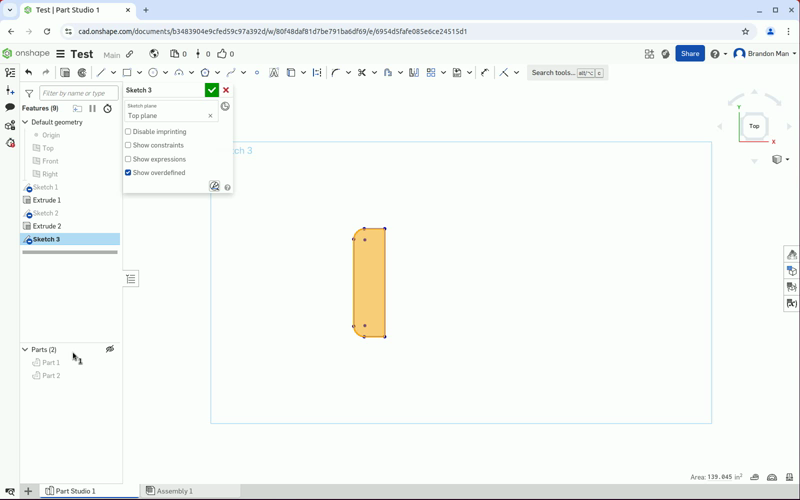
key(shift+y)
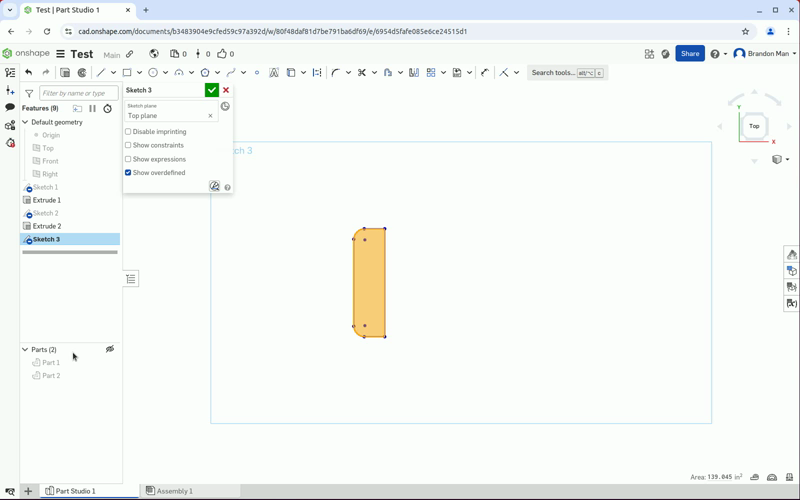
key(shift+e)
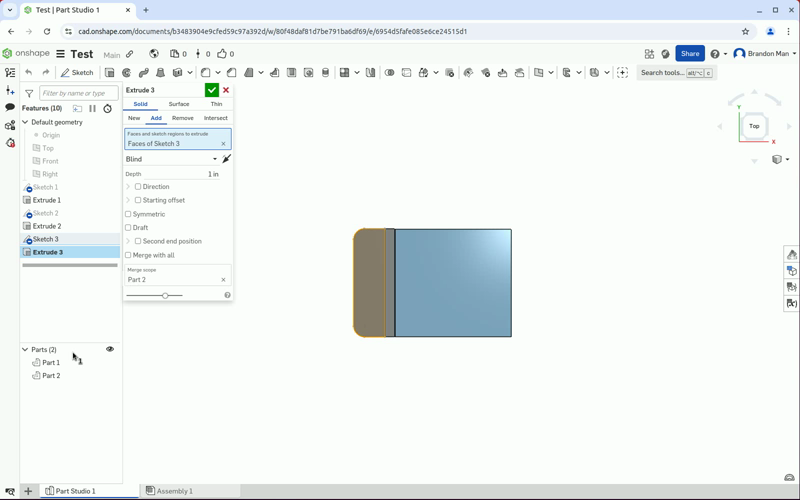
mouse_move(143, 106)
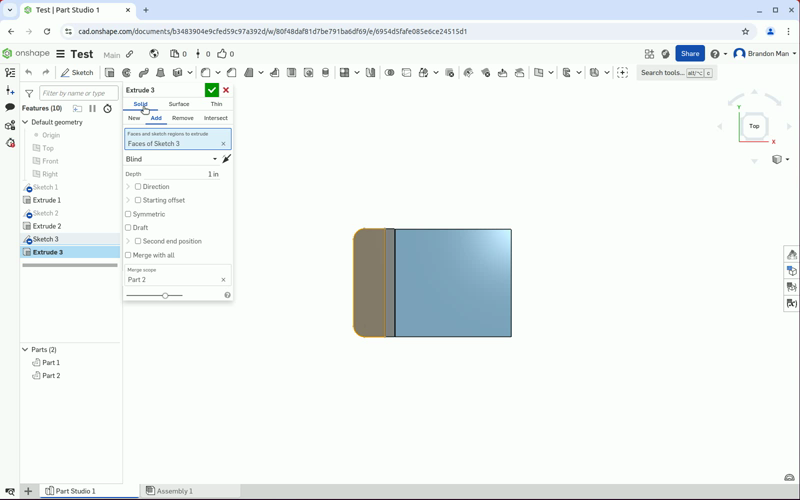
click(143, 106)
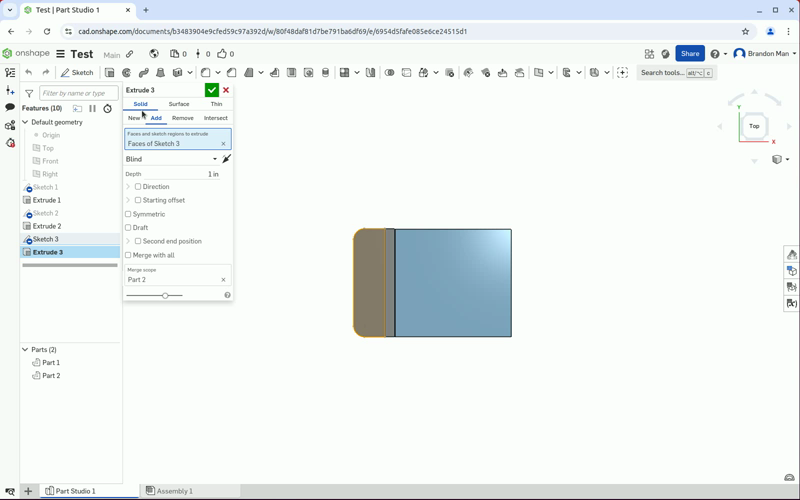
mouse_move(137, 120)
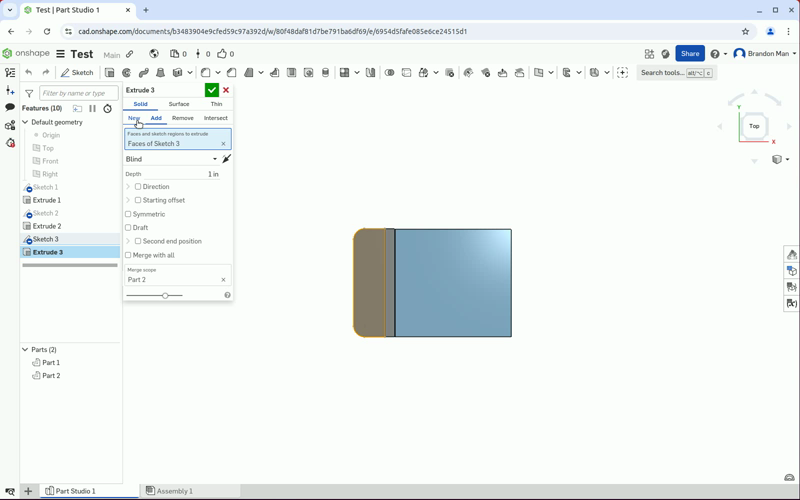
click(137, 120)
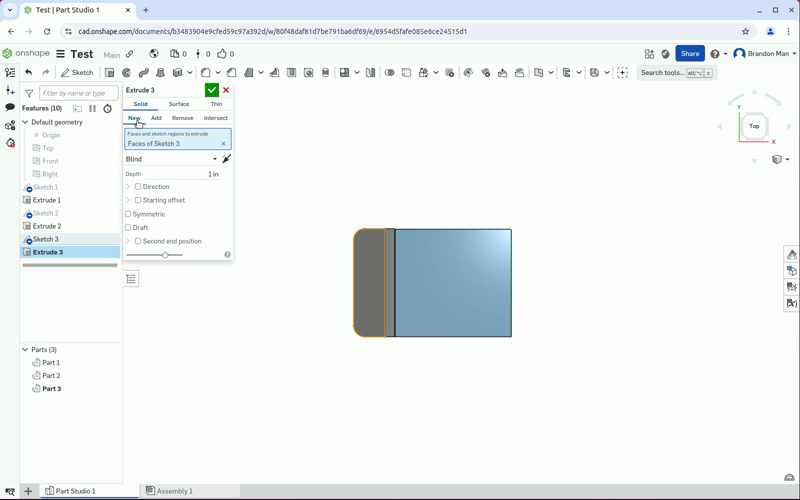
key(tab, 4)
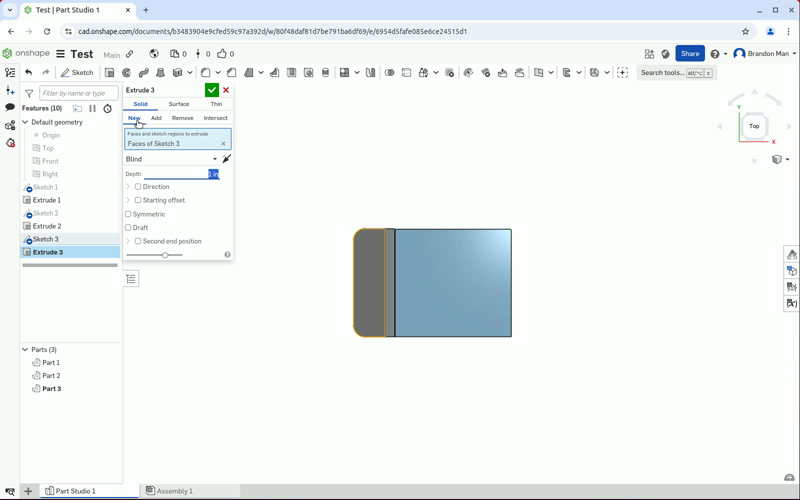
text(0.481)
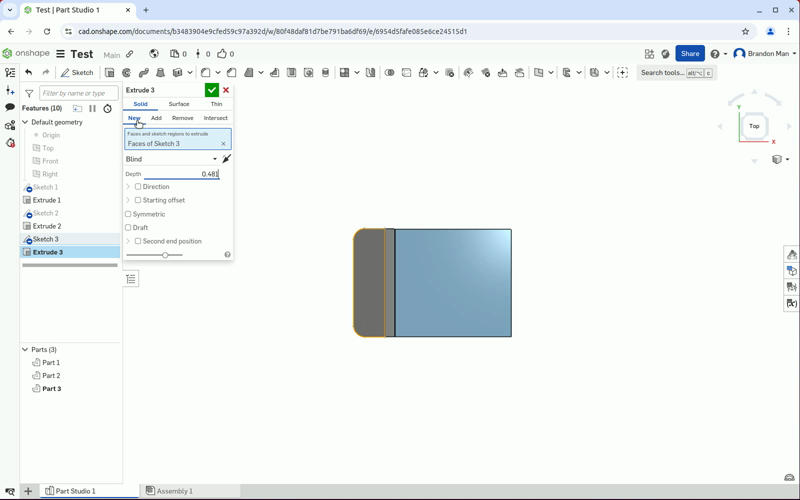
key(enter)
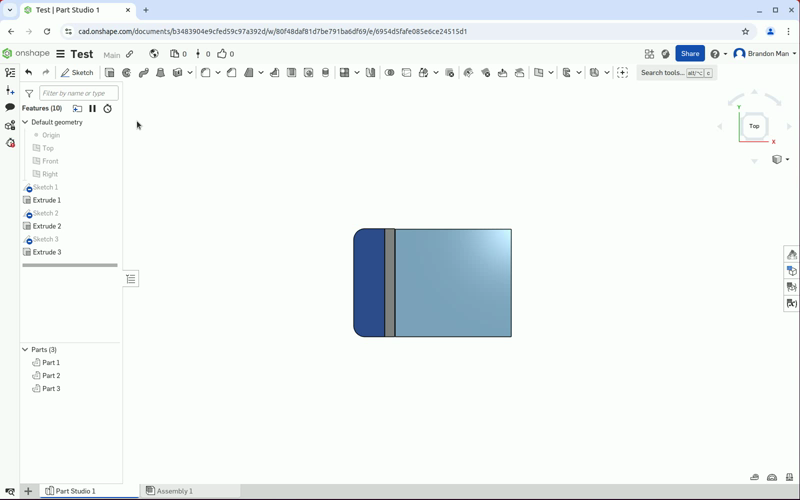
key(shift+h)
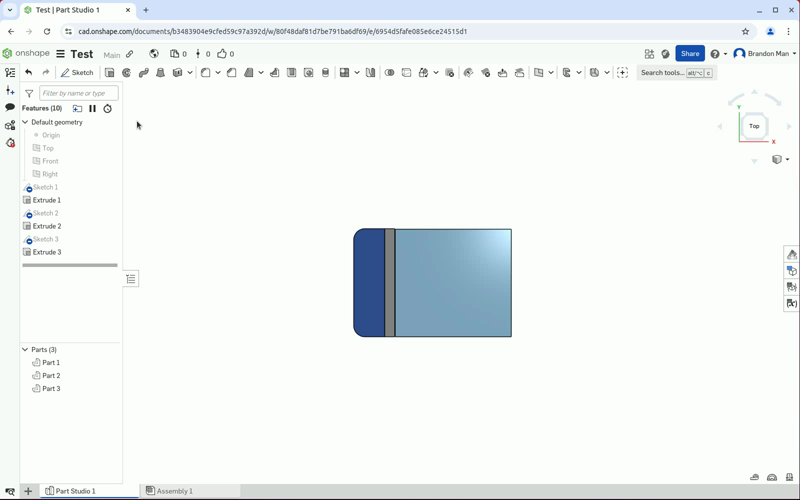
key(shift+h)
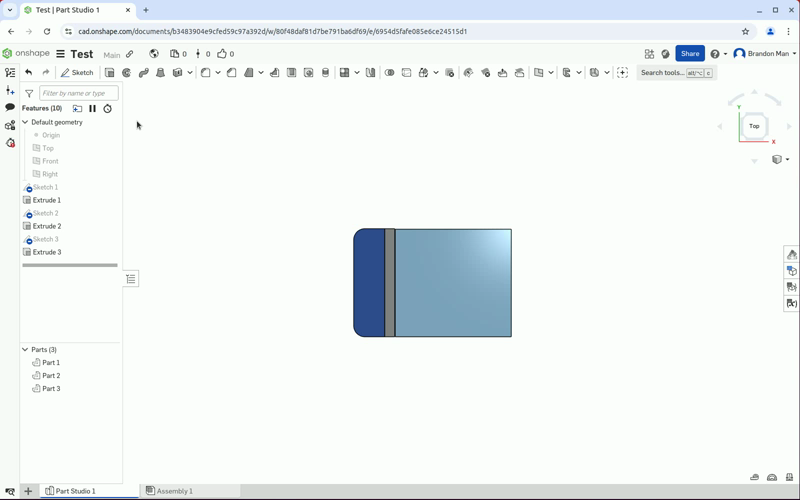
mouse_move(73, 189)
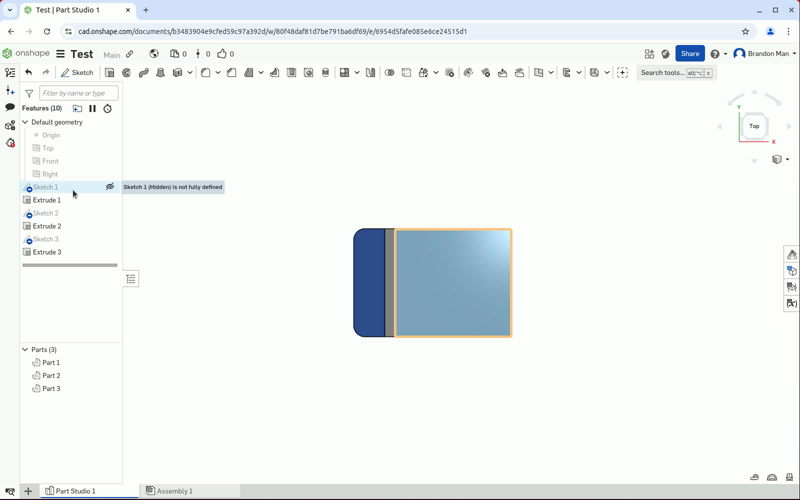
click(73, 189)
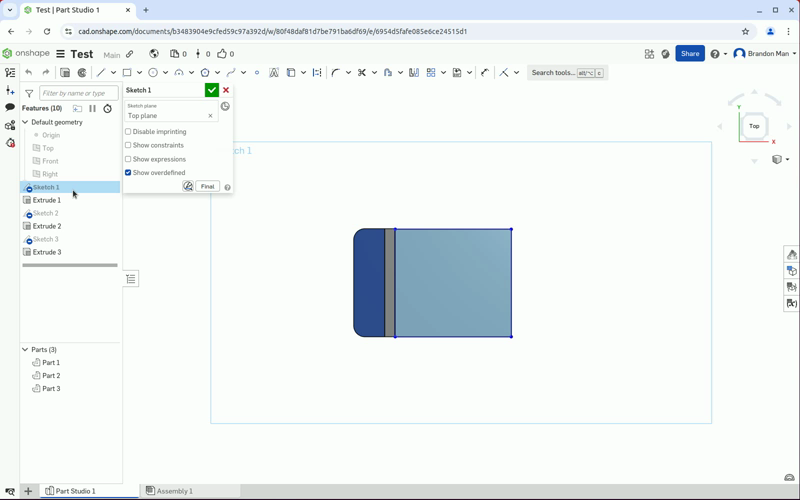
mouse_move(229, 92)
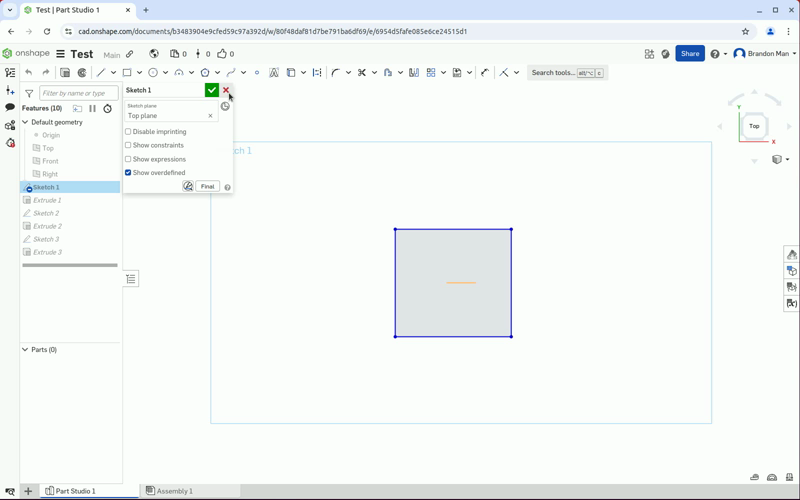
click(229, 92)
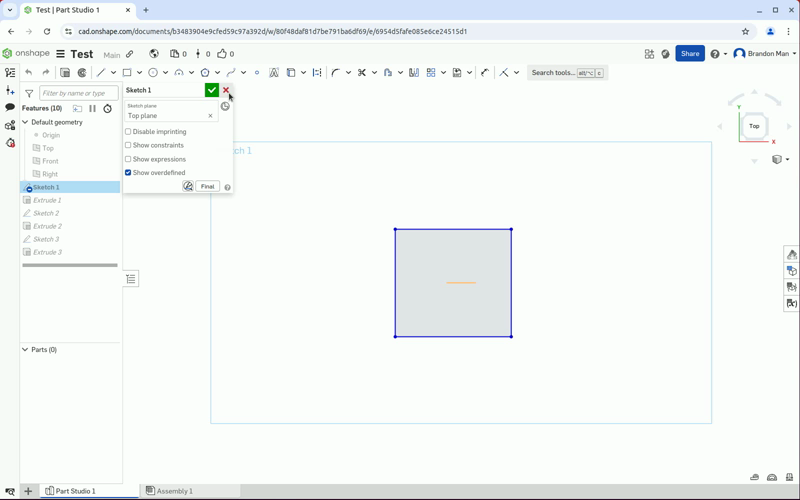
key(shift+s)
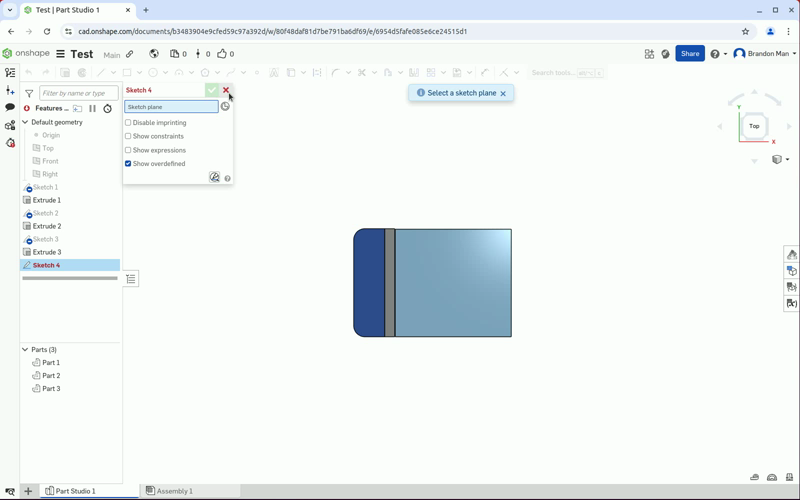
mouse_move(73, 150)
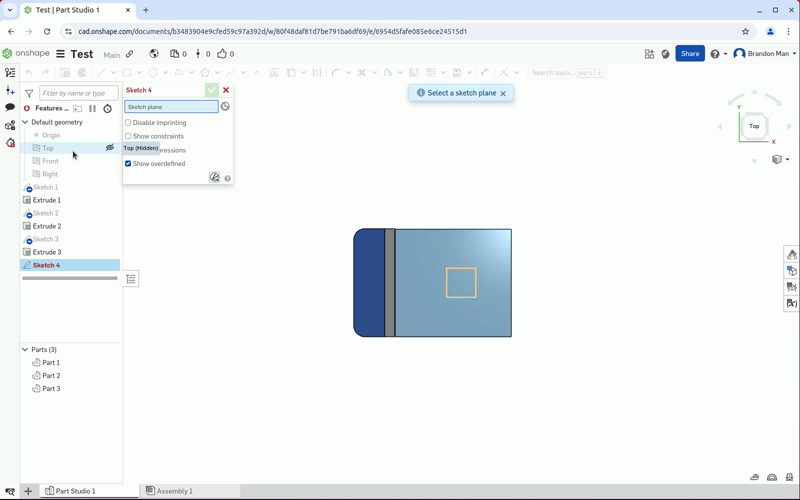
click(73, 150)
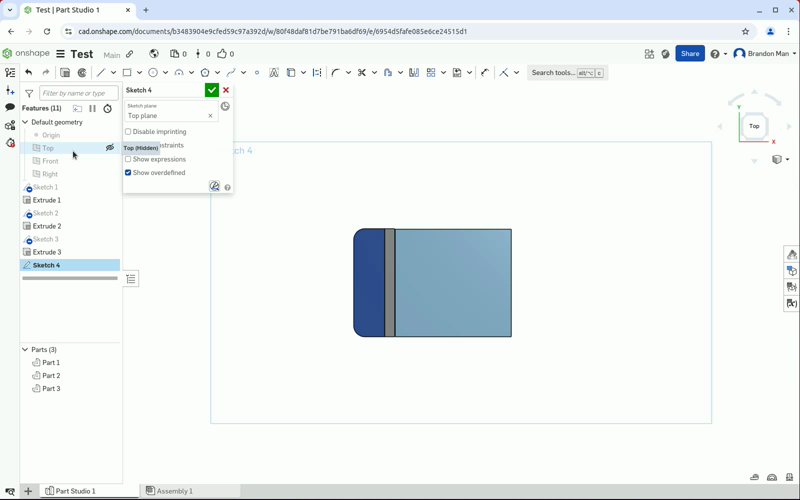
mouse_move(73, 352)
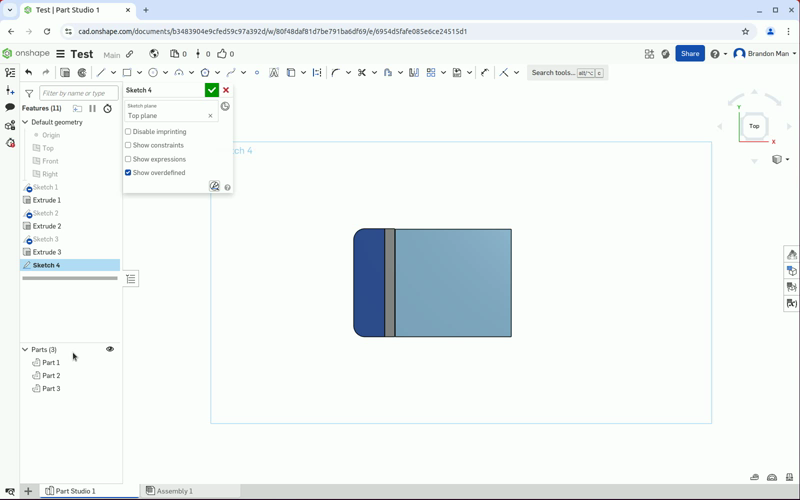
key(y)
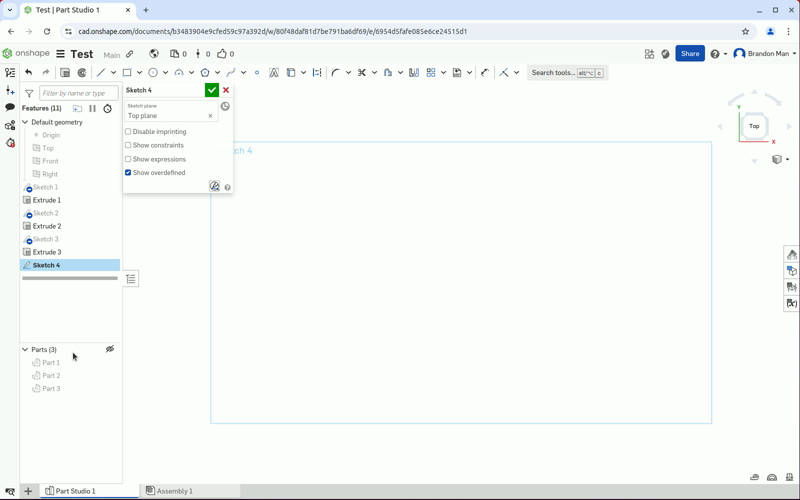
key(l)
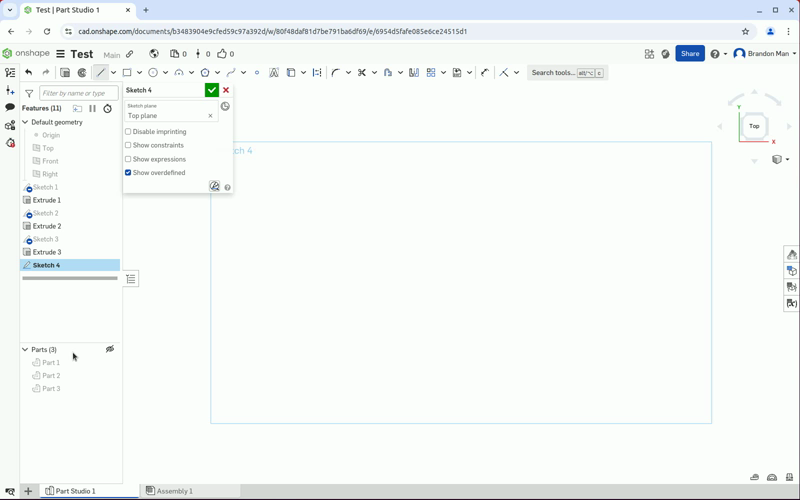
key_down(shift)
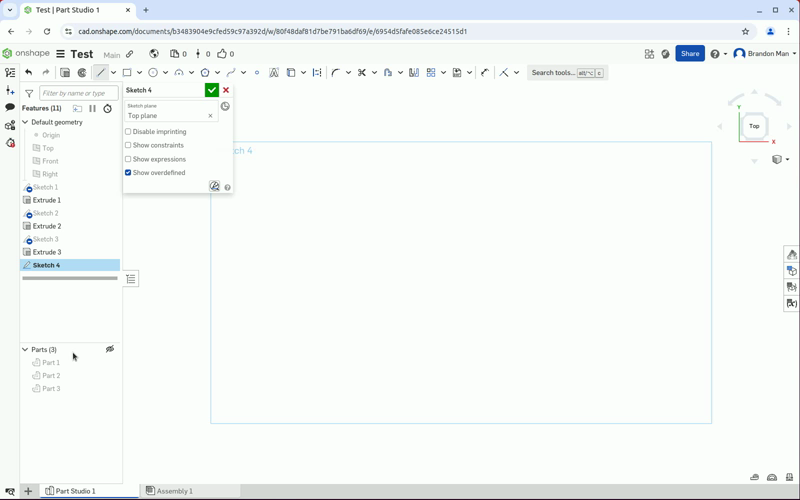
mouse_move(511, 336)
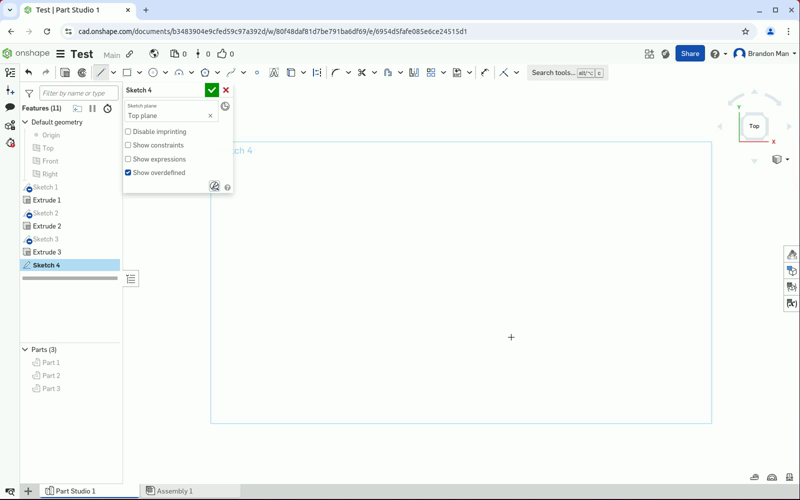
click(511, 336)
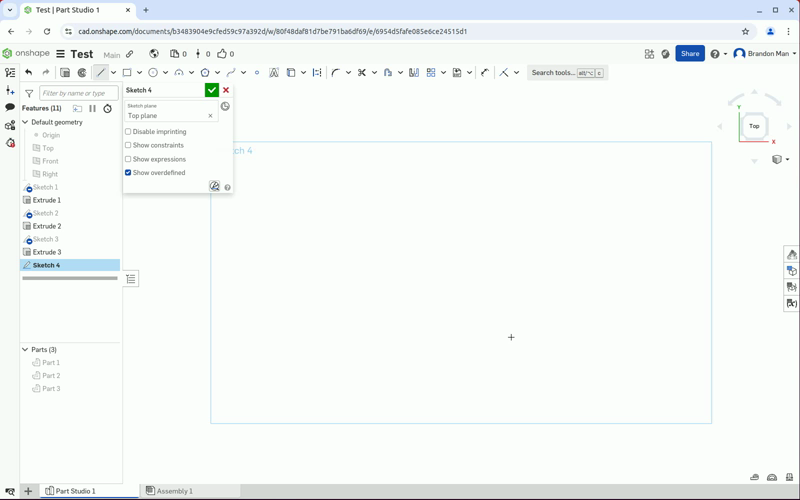
key_up(shift)
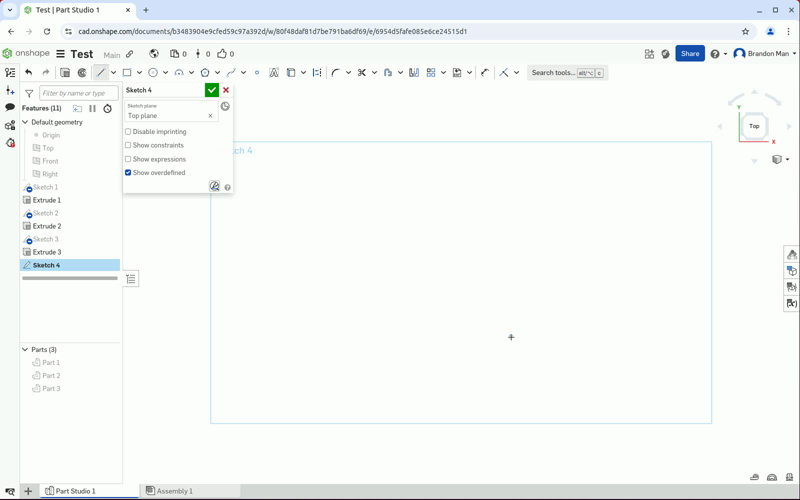
key_down(shift)
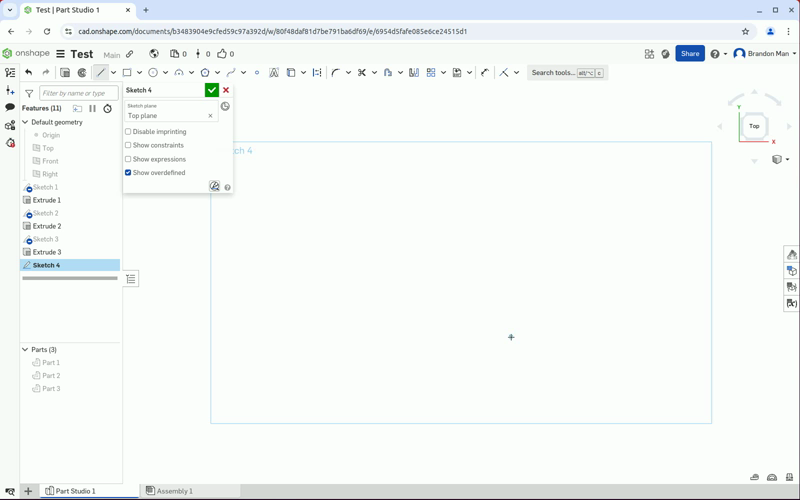
mouse_move(541, 336)
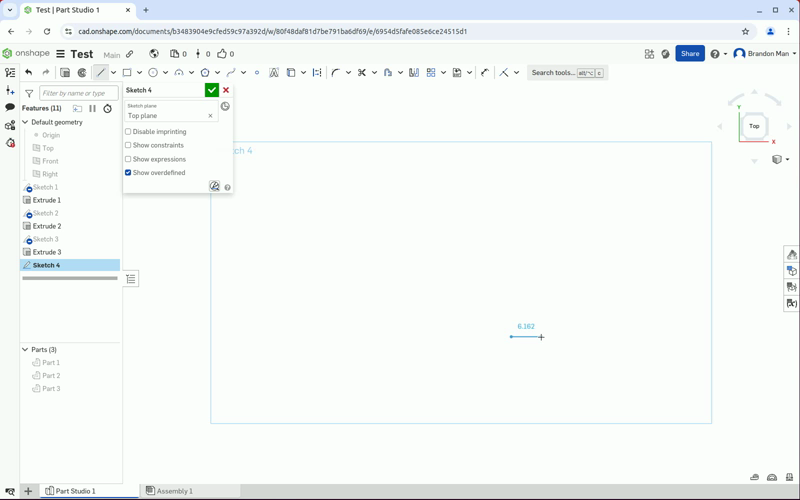
mouse_move(531, 336)
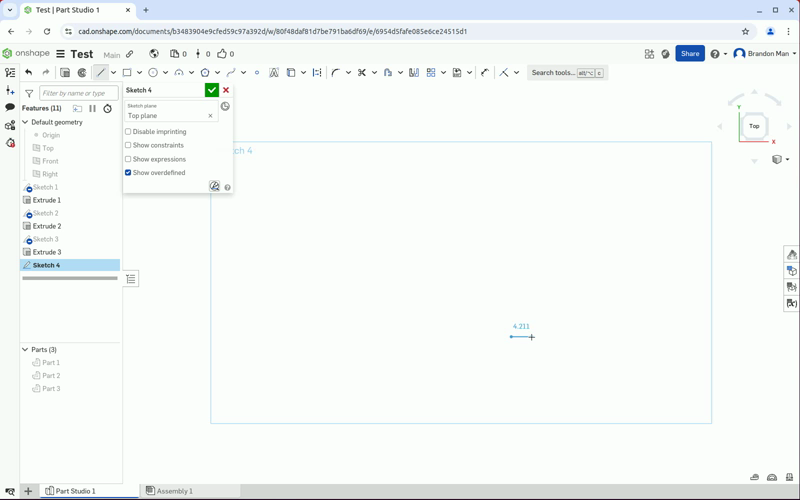
click(531, 336)
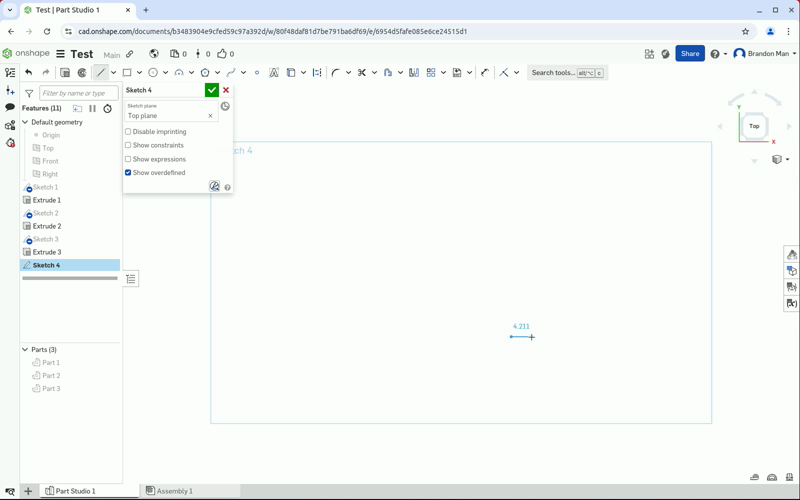
key_up(shift)
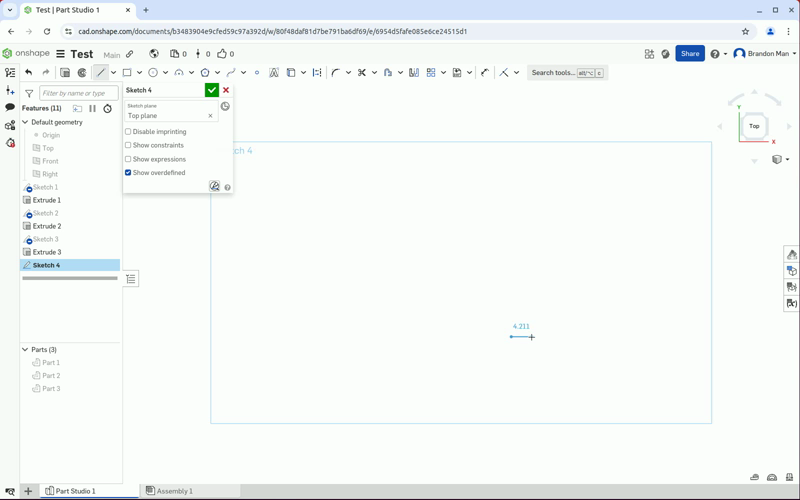
key_down(shift)
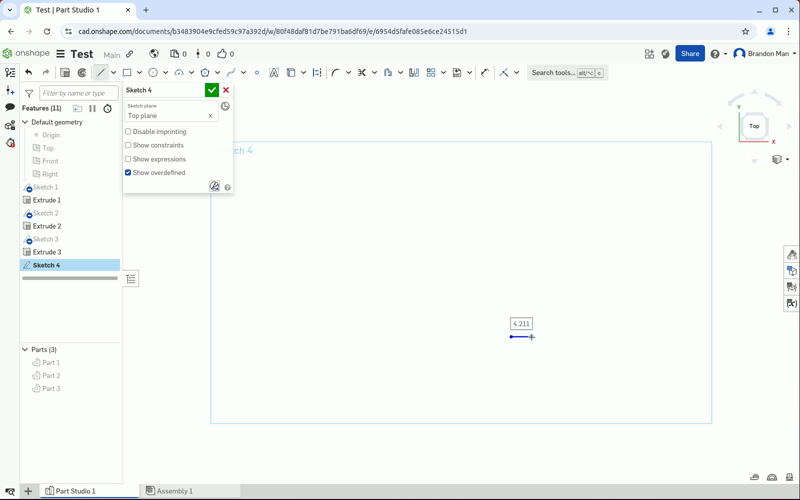
mouse_move(531, 228)
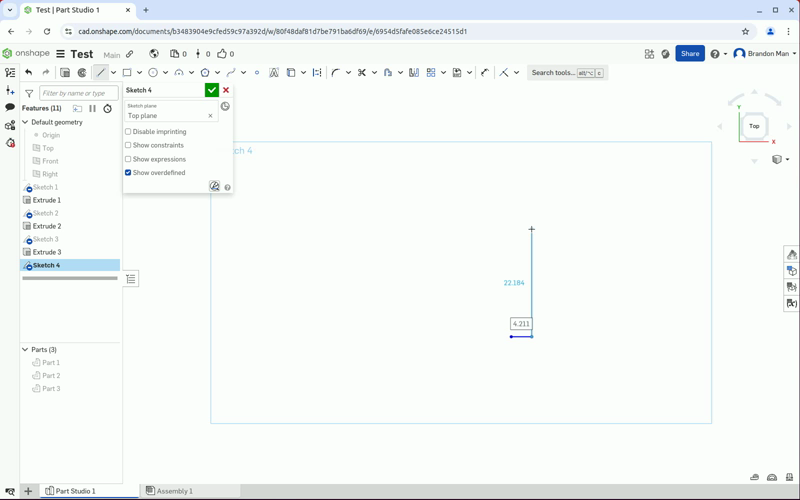
click(531, 228)
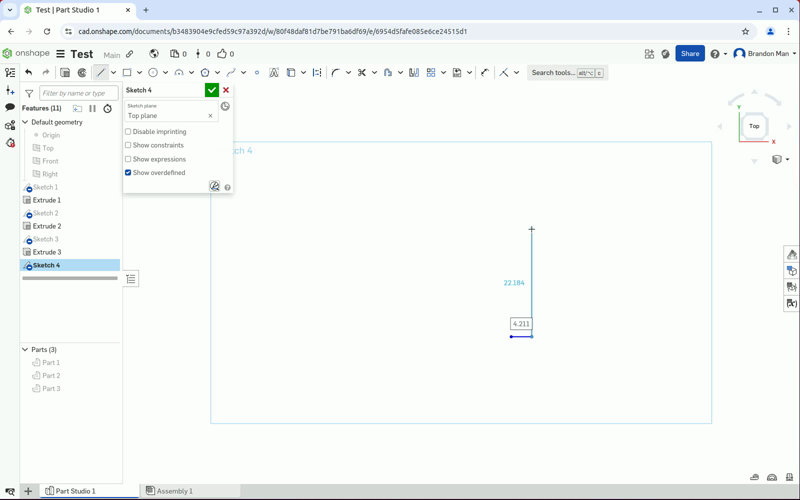
key_up(shift)
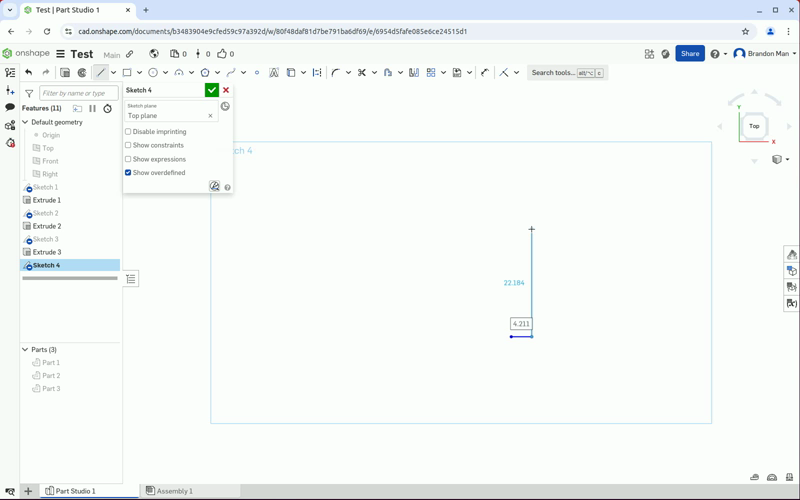
key_down(shift)
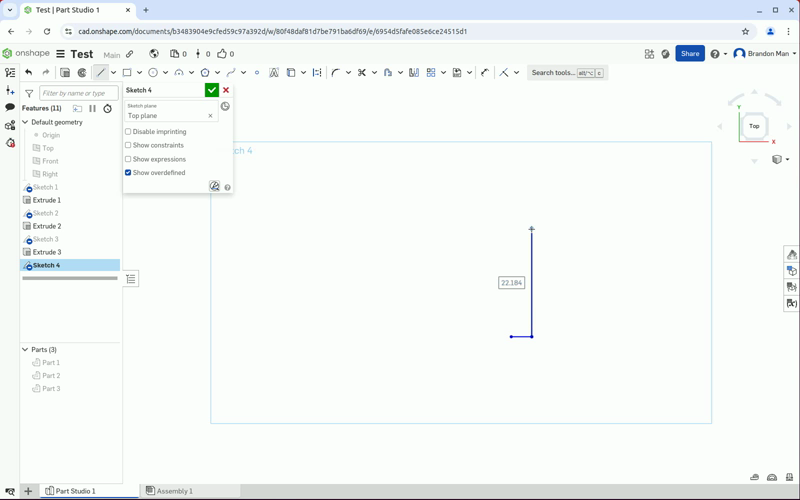
mouse_move(561, 228)
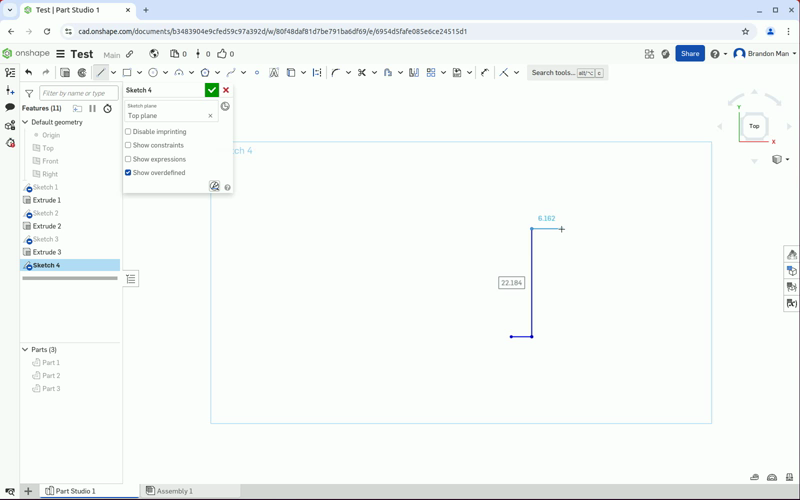
mouse_move(511, 228)
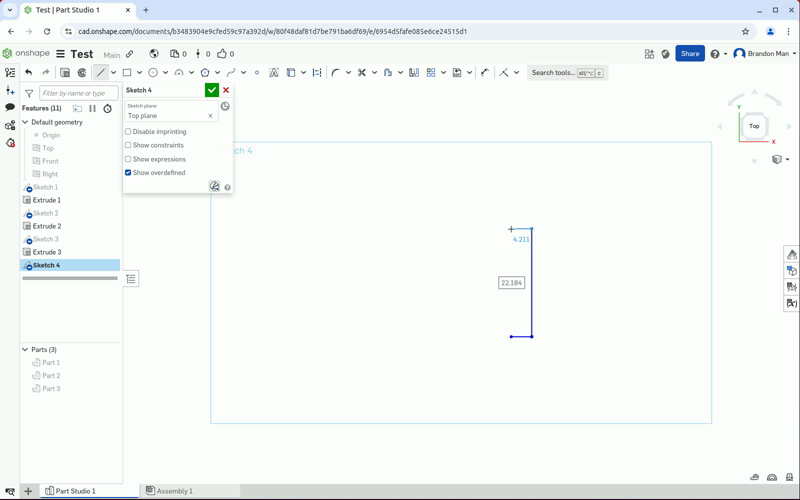
click(511, 228)
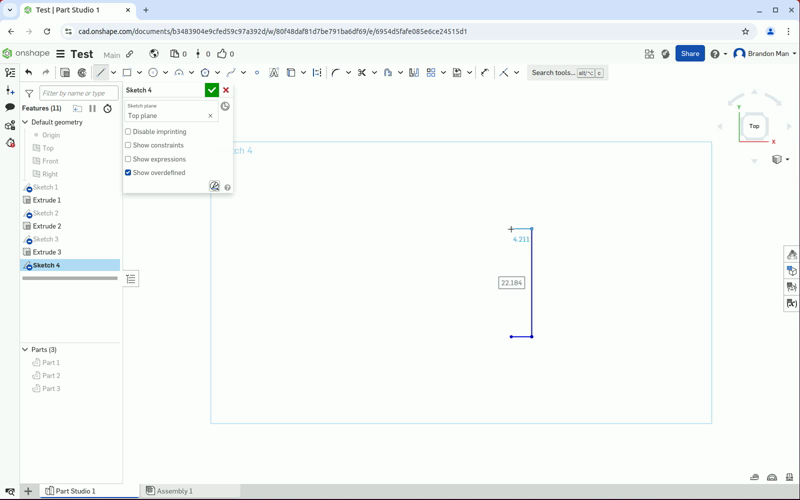
key_up(shift)
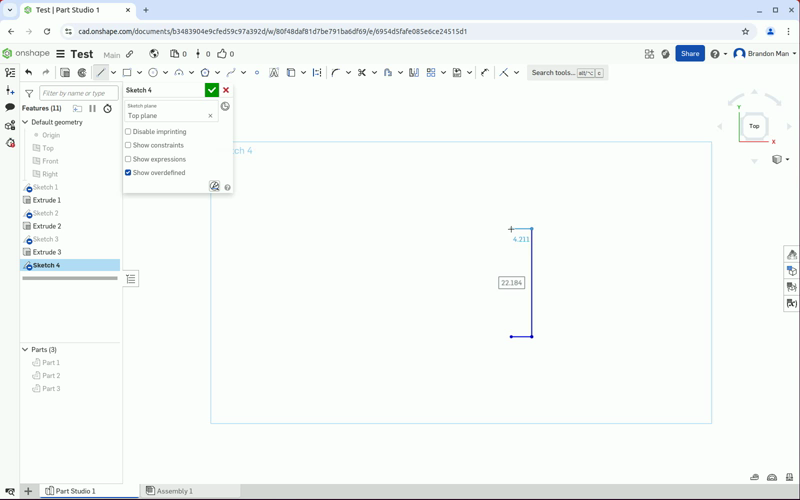
key_down(shift)
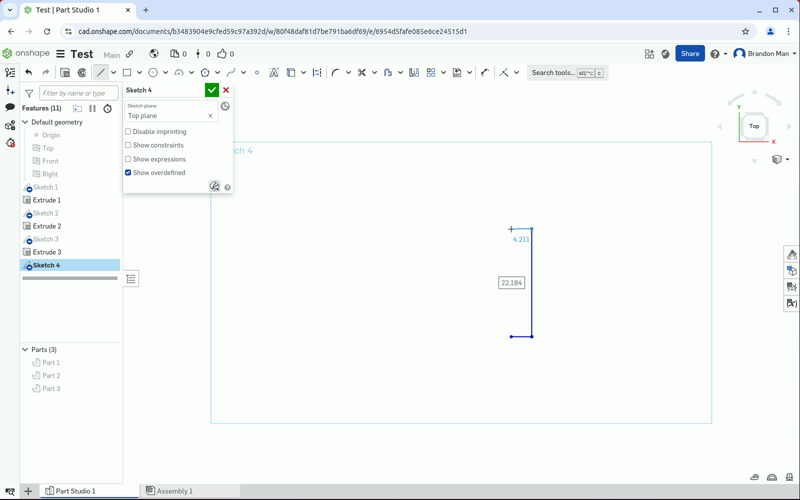
mouse_move(511, 336)
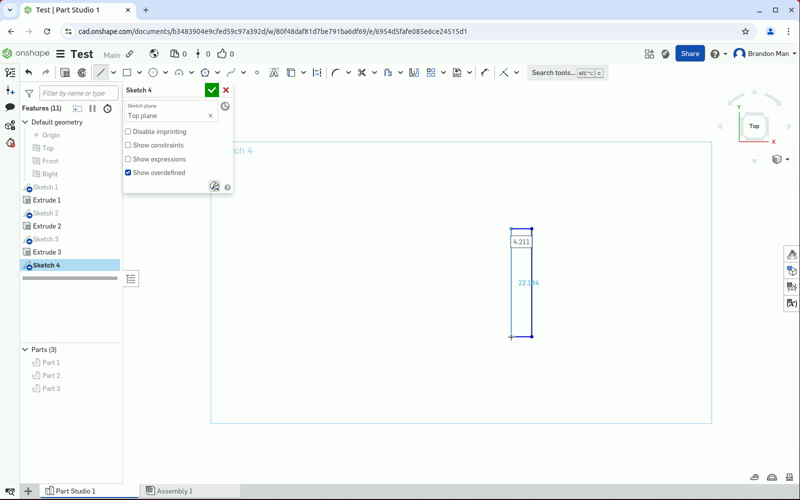
key_up(shift)
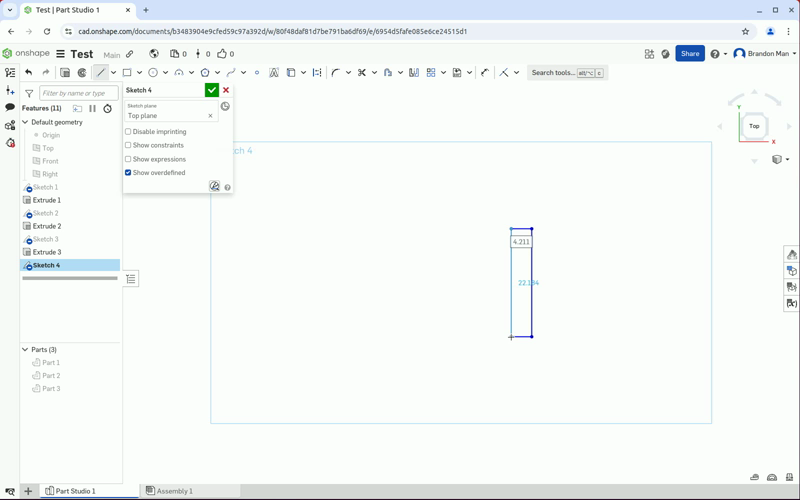
click(511, 336)
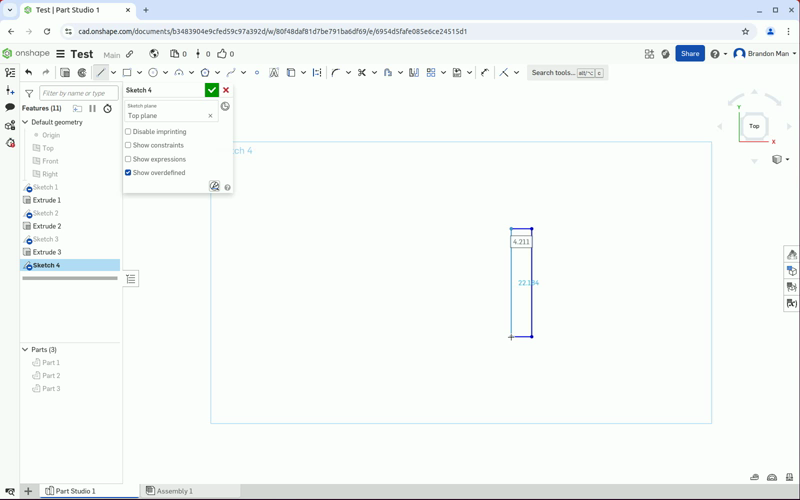
key(esc)
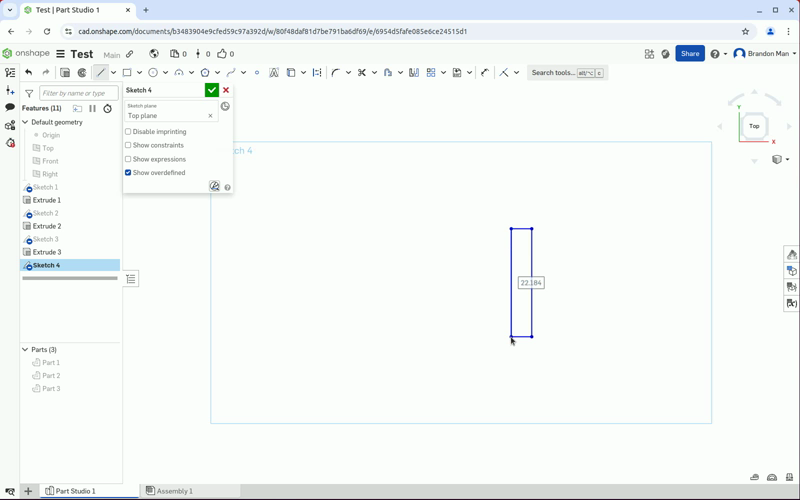
mouse_move(524, 259)
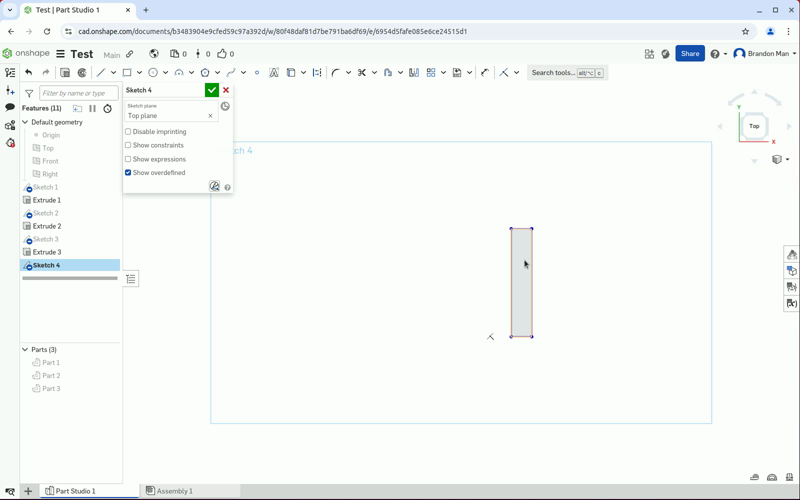
click(524, 259)
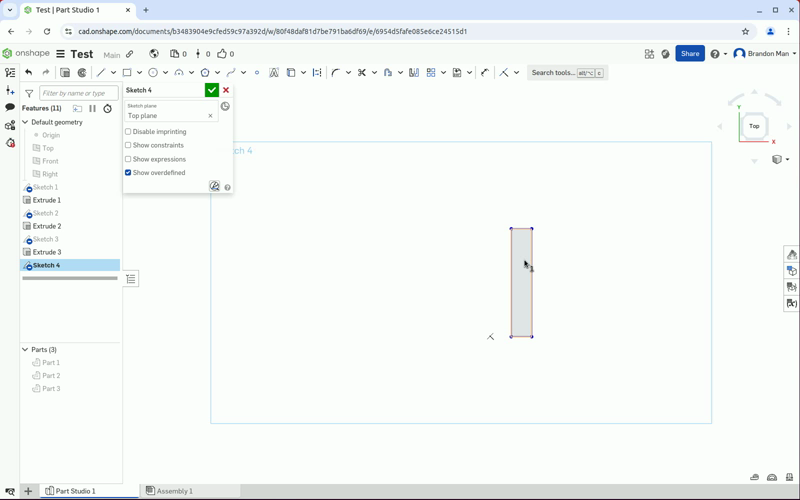
mouse_move(73, 352)
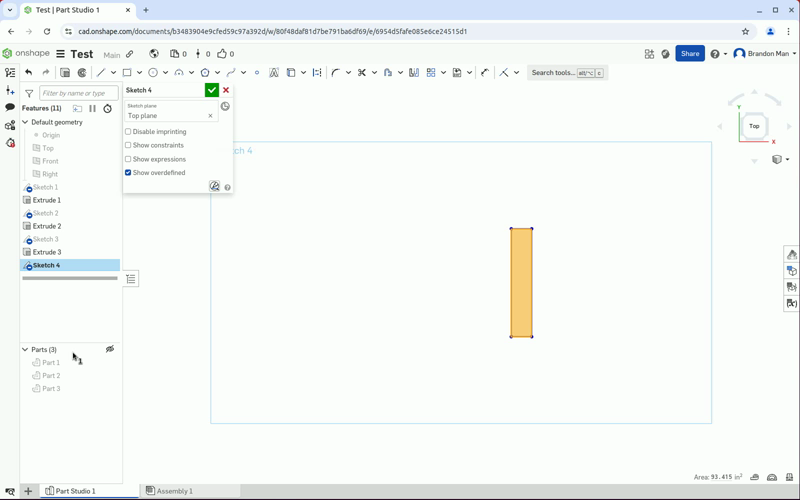
key(shift+y)
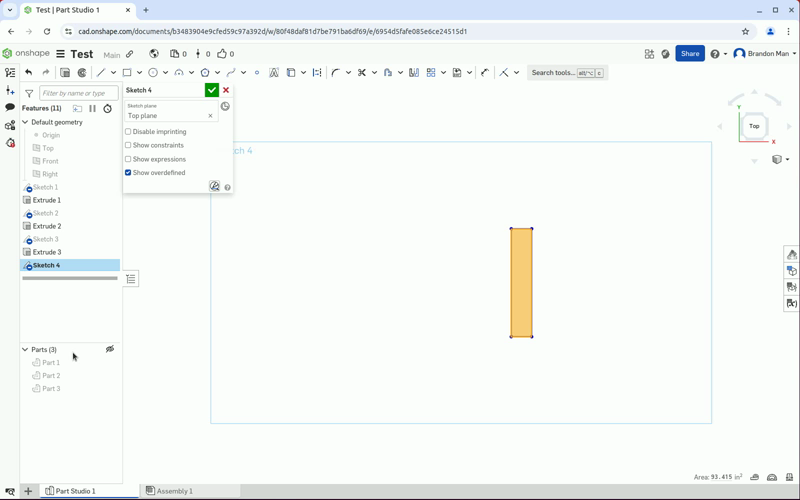
key(shift+e)
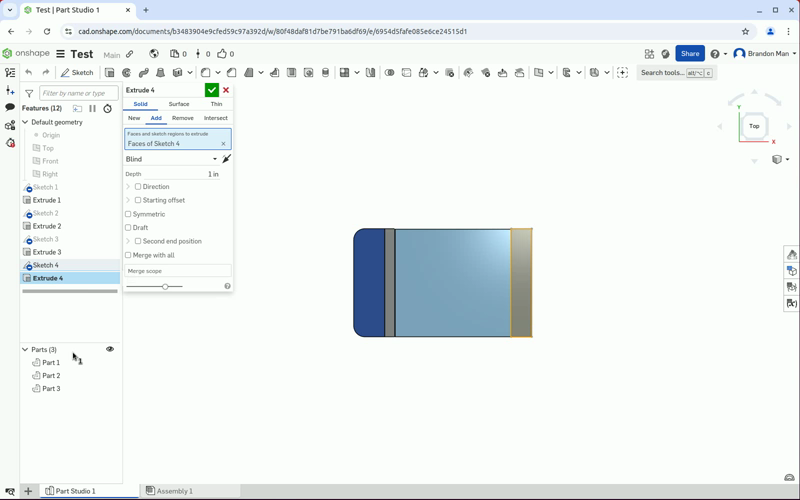
mouse_move(143, 106)
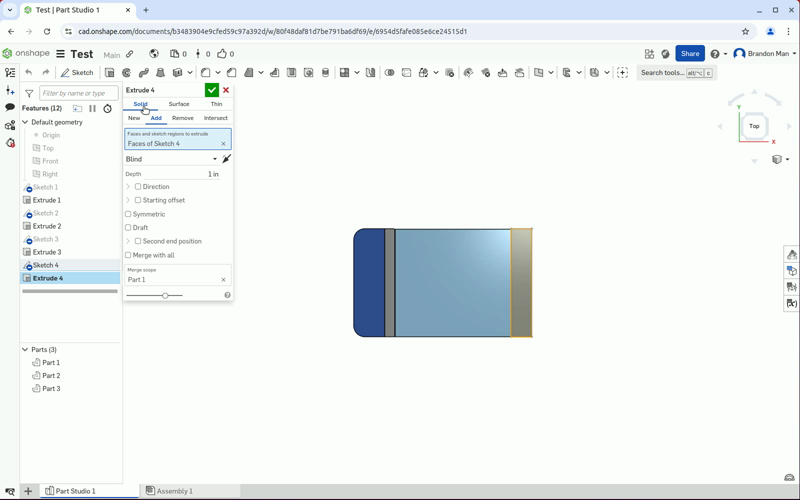
click(143, 106)
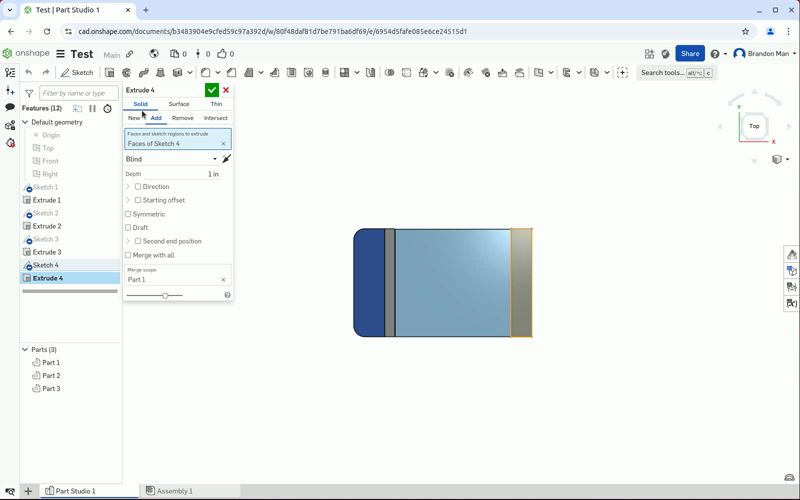
mouse_move(137, 120)
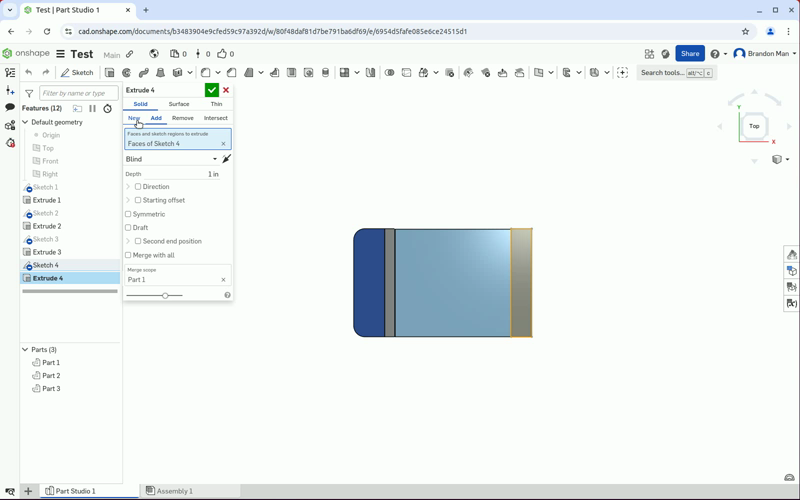
click(137, 120)
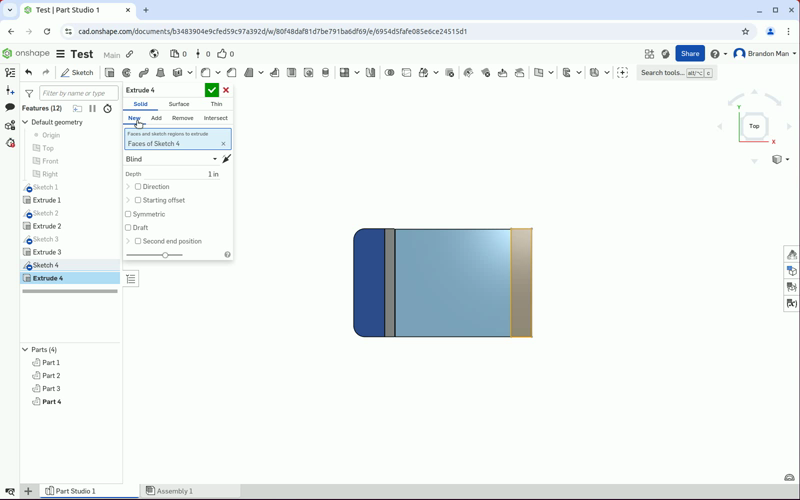
key(tab, 4)
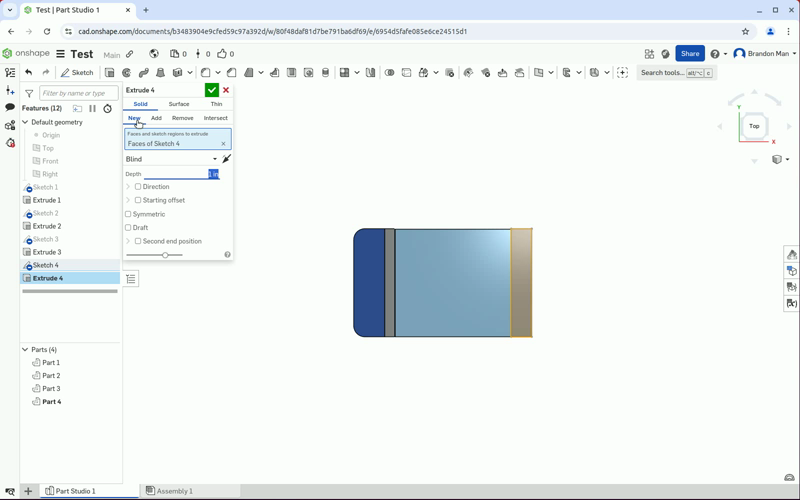
text(0.481)
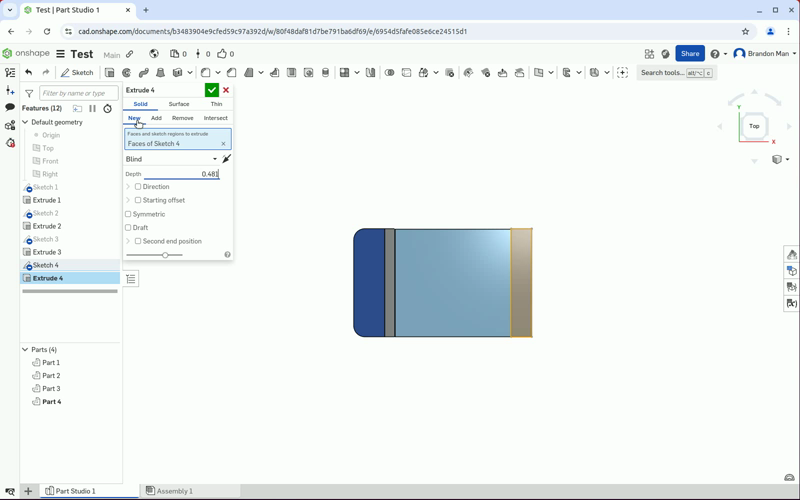
key(enter)
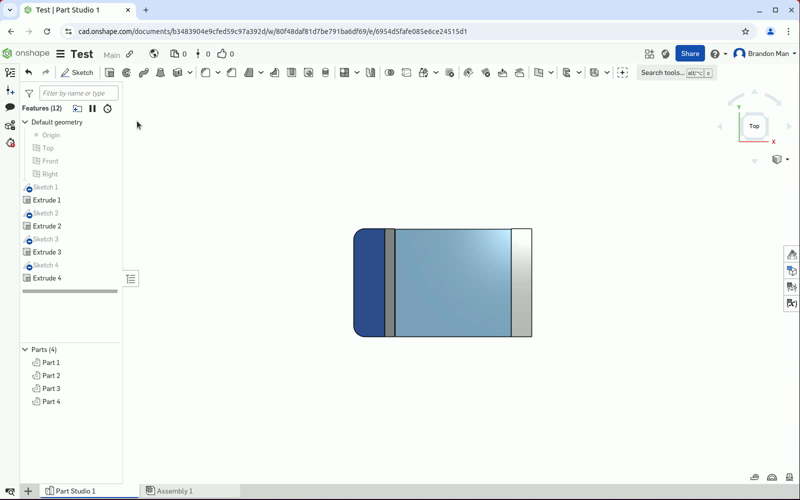
key(shift+h)
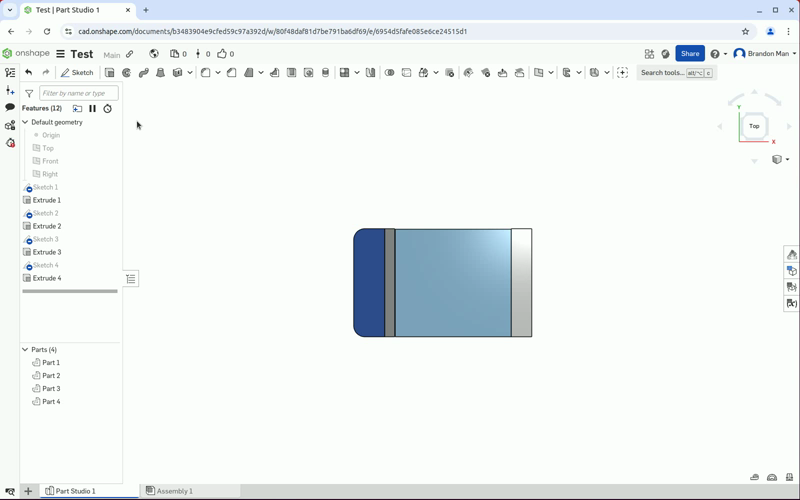
key(shift+h)
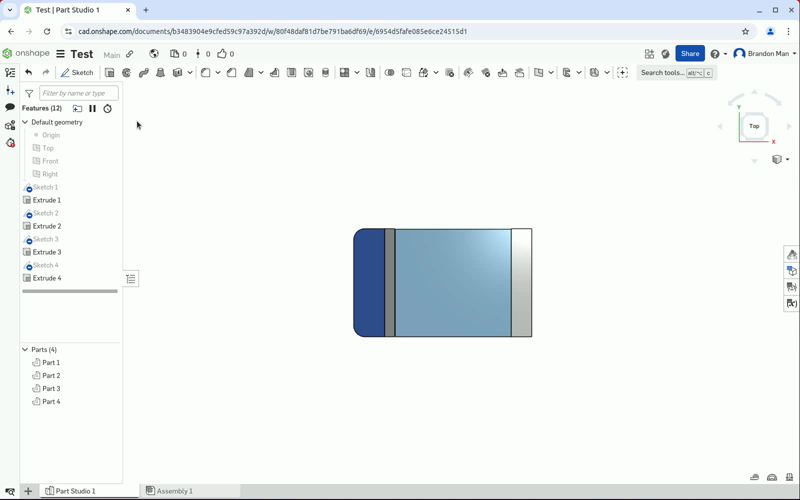
mouse_move(73, 189)
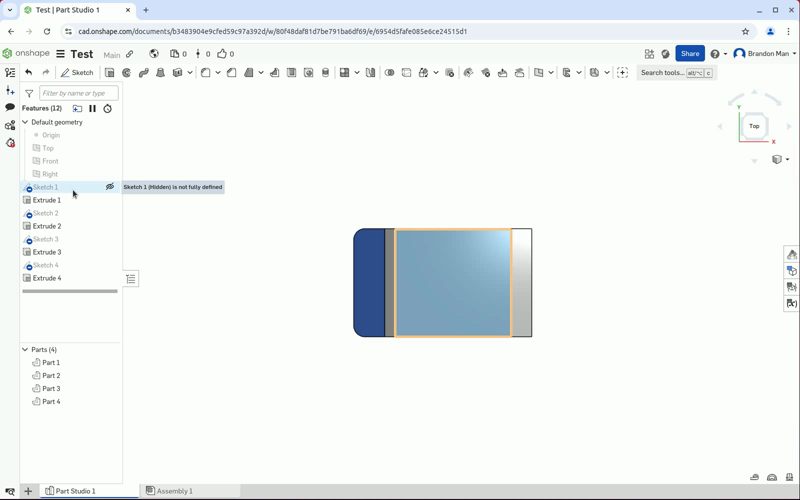
click(73, 189)
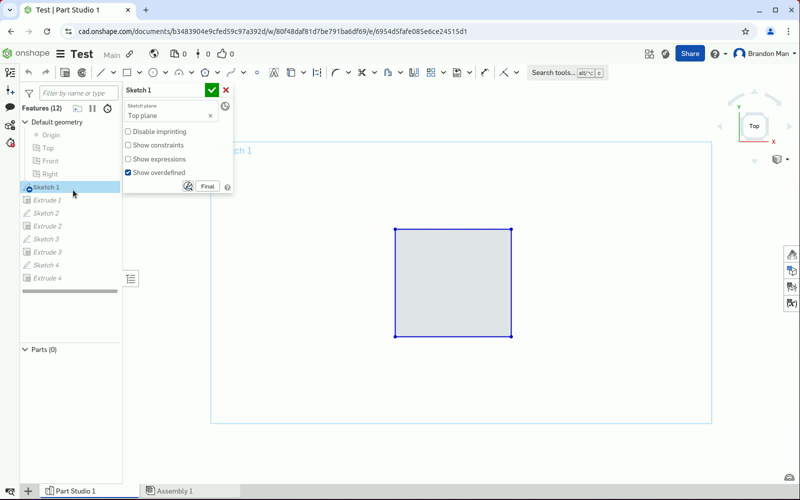
mouse_move(229, 92)
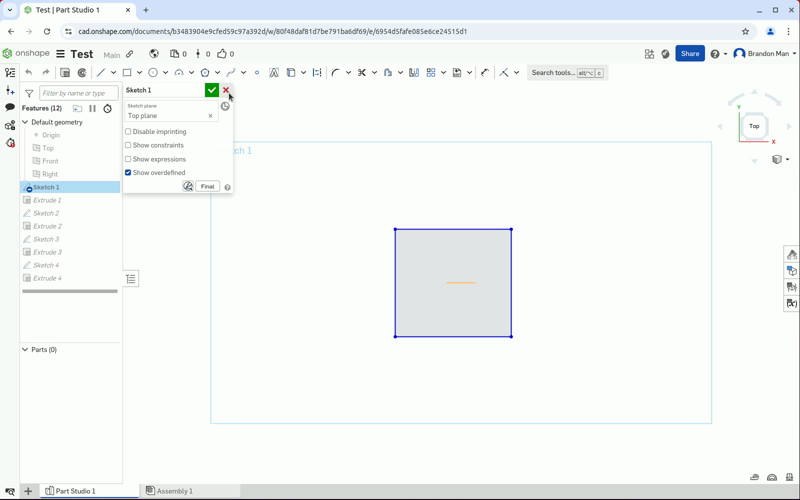
click(229, 92)
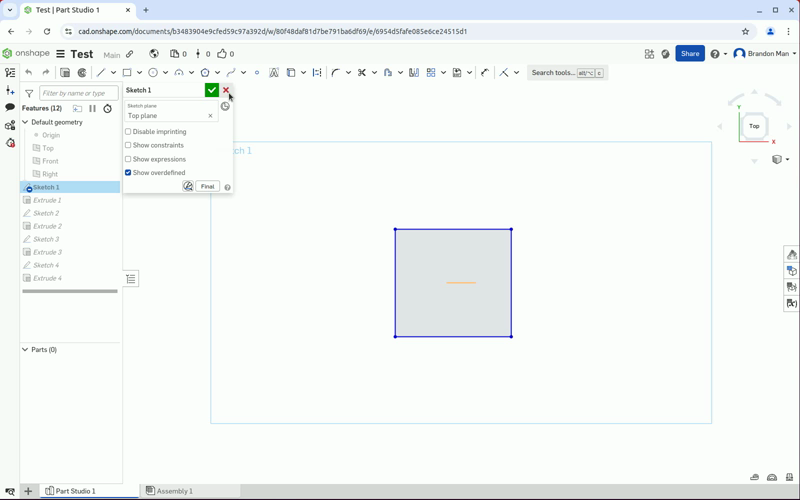
key(shift+s)
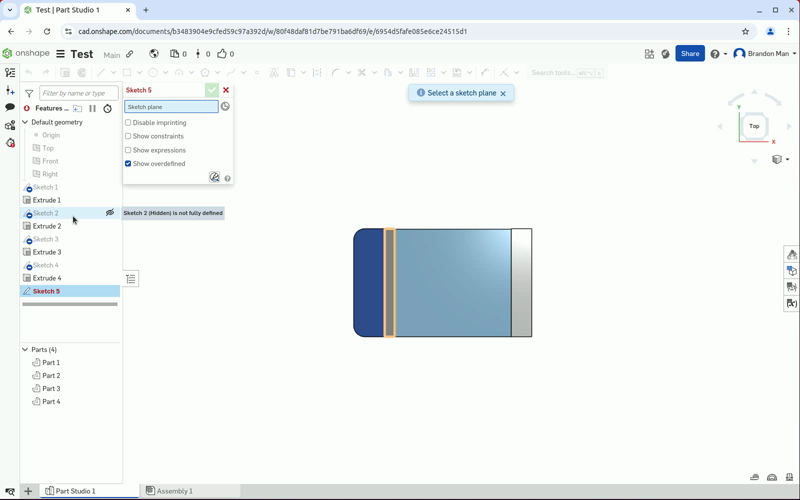
scroll(3)
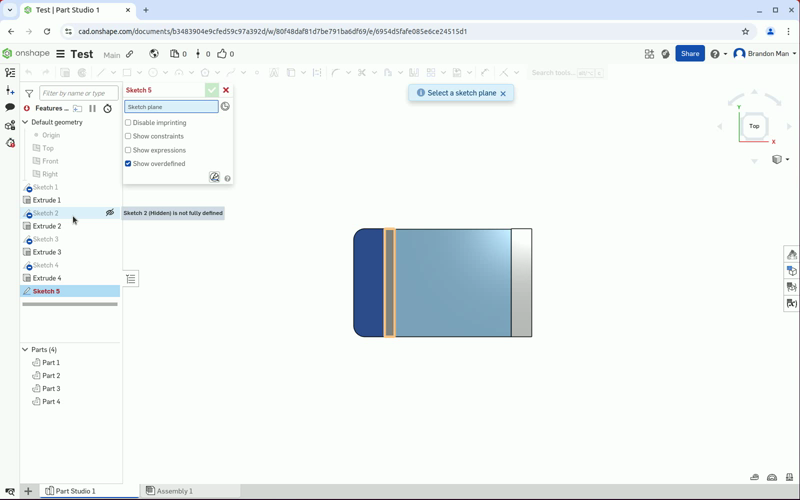
mouse_move(73, 150)
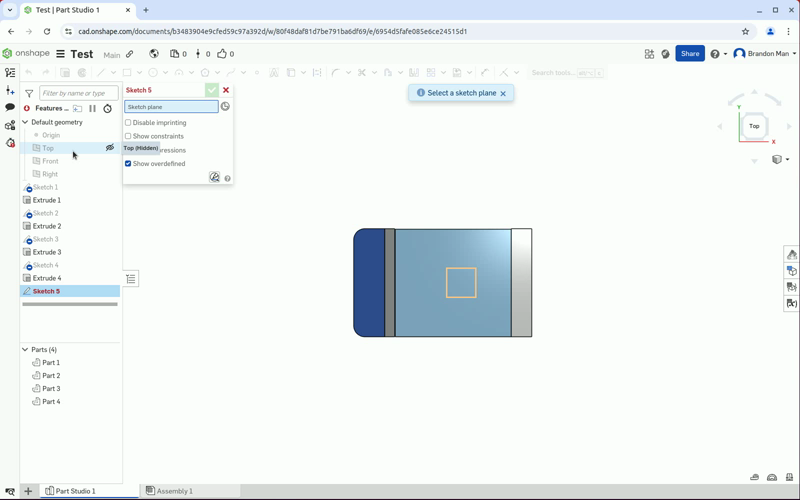
click(73, 150)
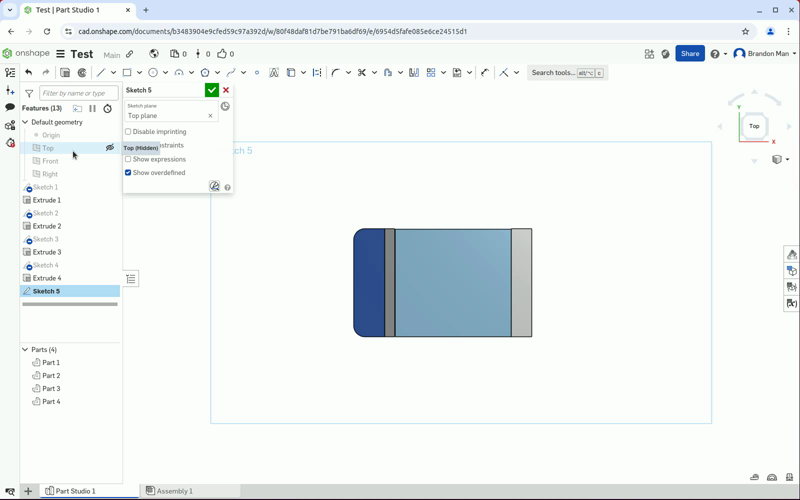
mouse_move(73, 352)
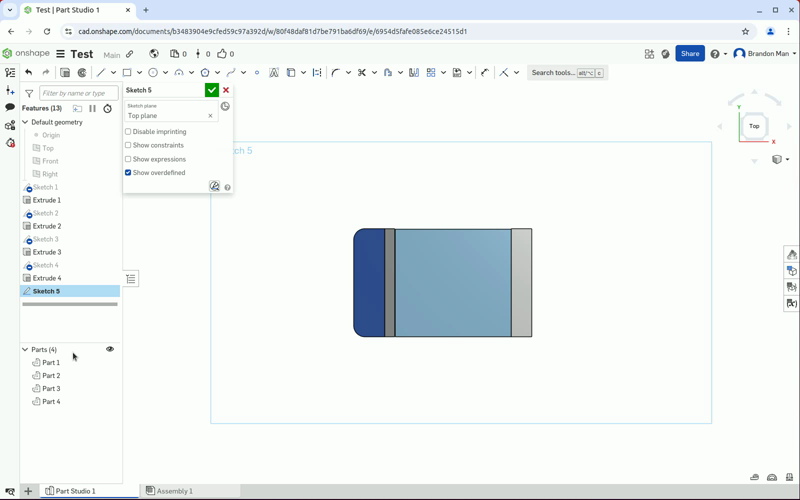
key(y)
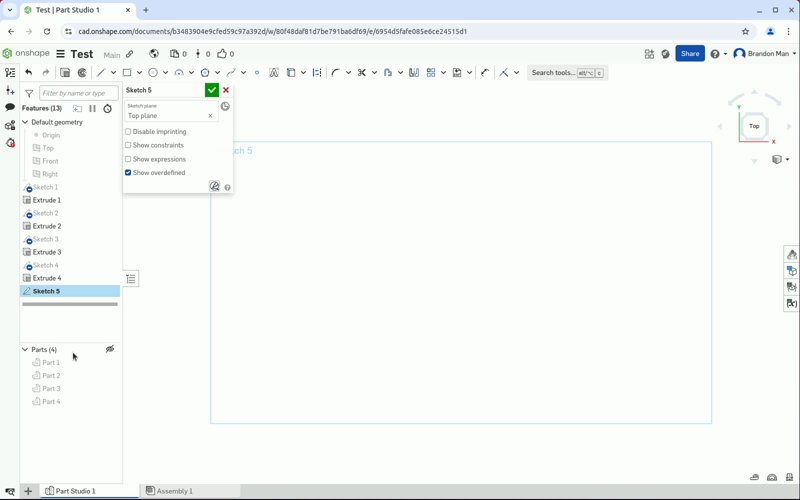
key(l)
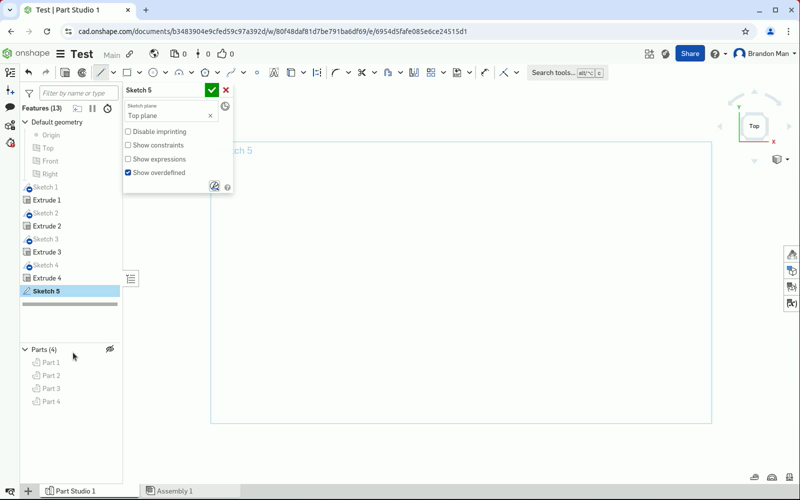
key_down(shift)
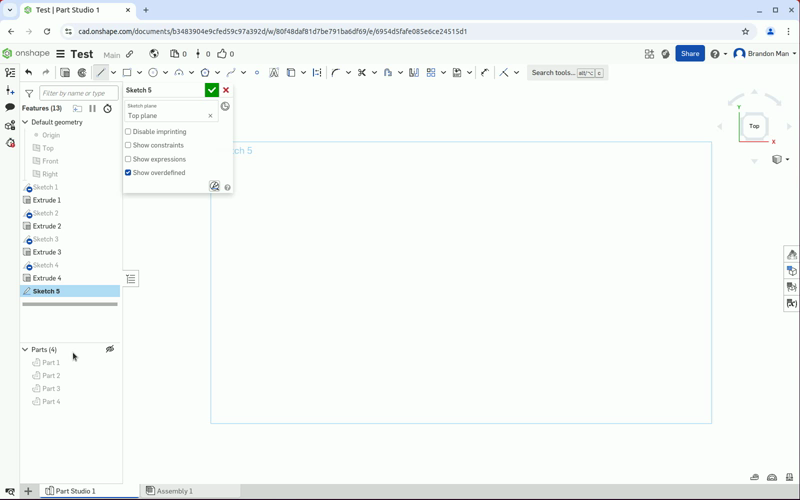
mouse_move(532, 336)
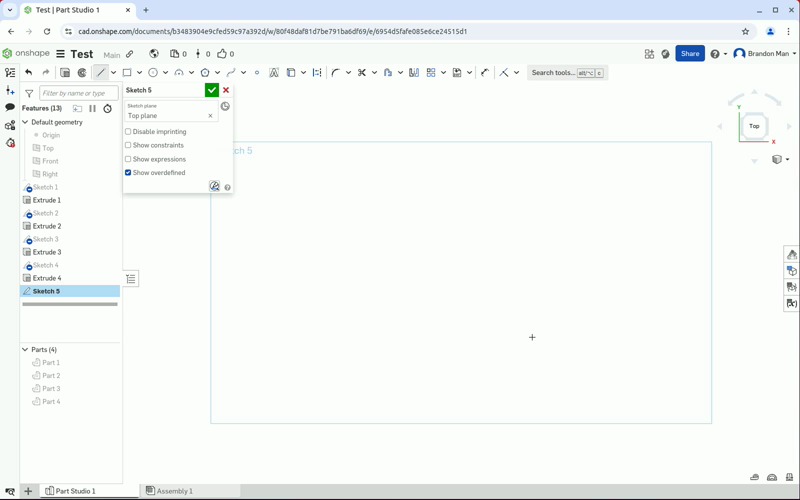
click(532, 336)
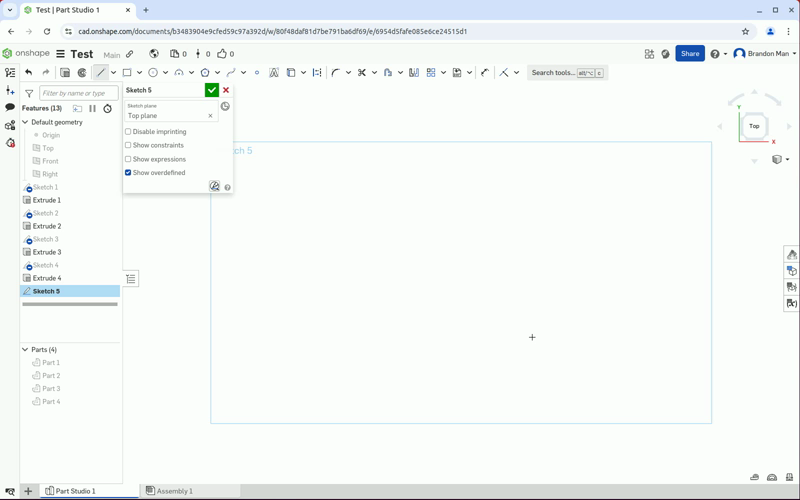
key_up(shift)
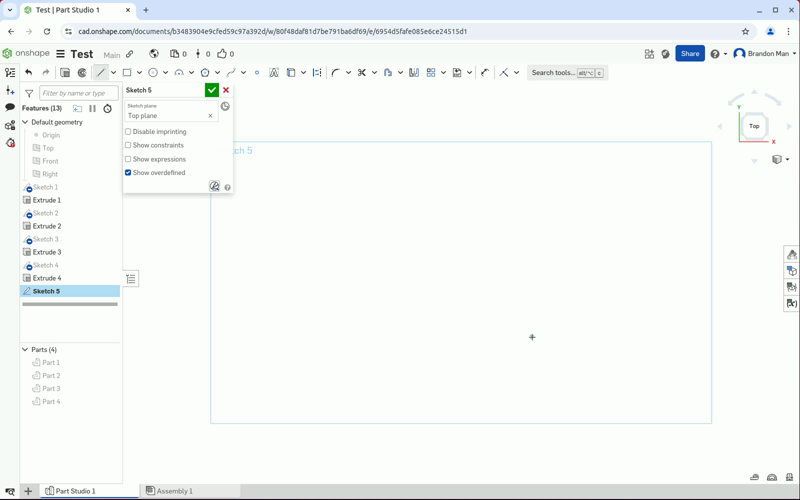
key_down(shift)
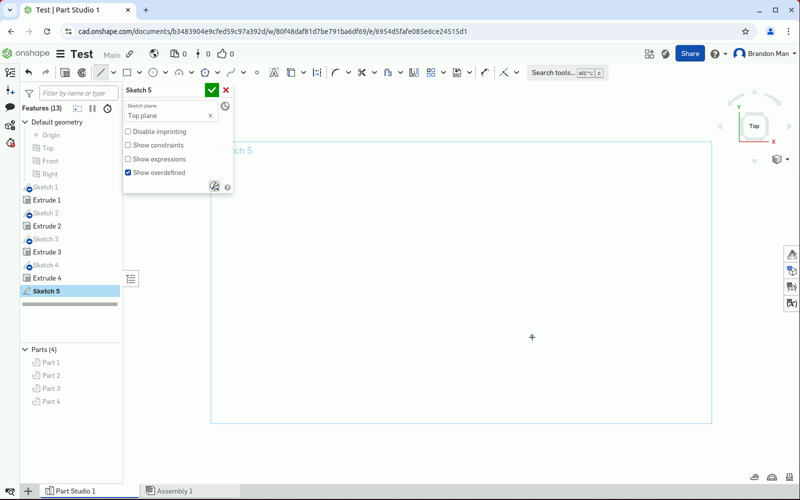
mouse_move(562, 336)
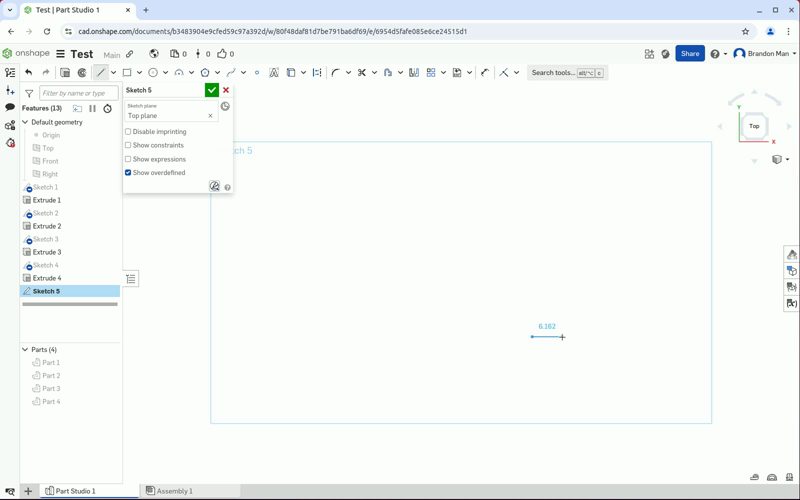
mouse_move(561, 336)
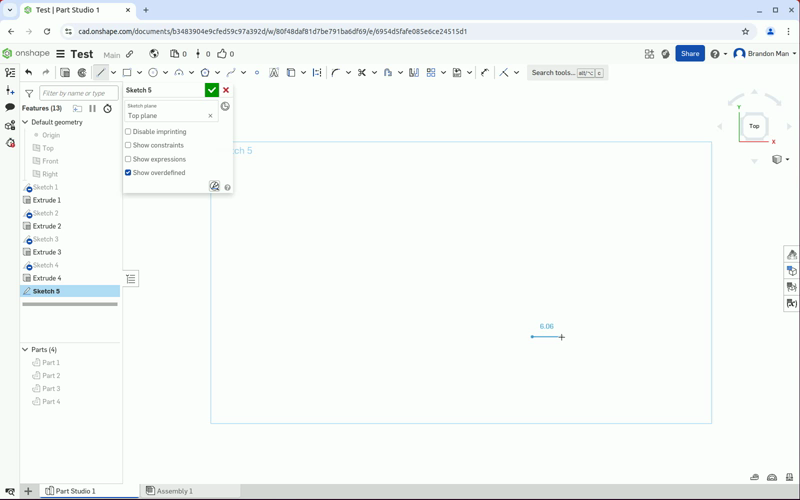
click(561, 336)
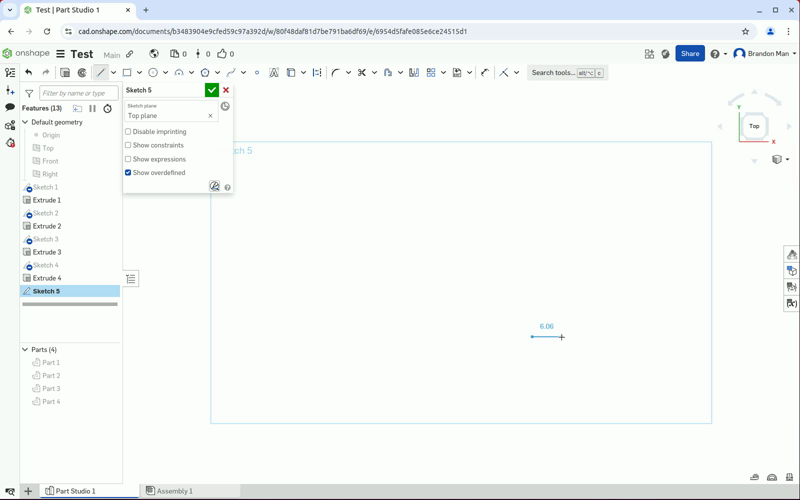
key_up(shift)
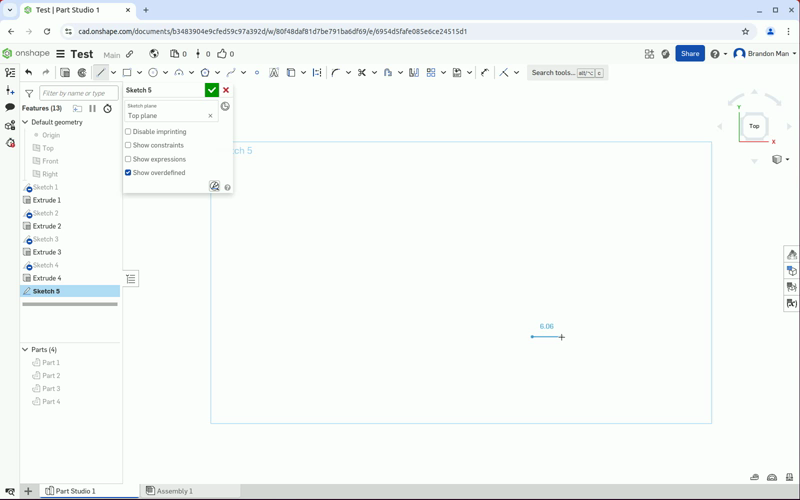
key(esc)
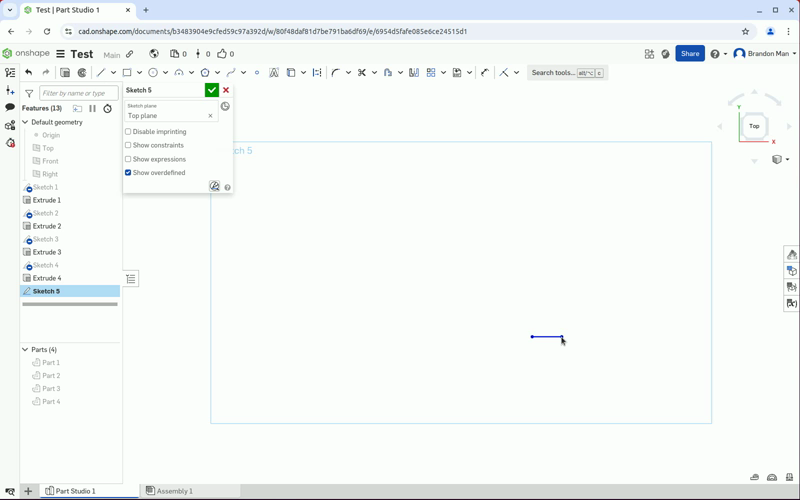
key(a)
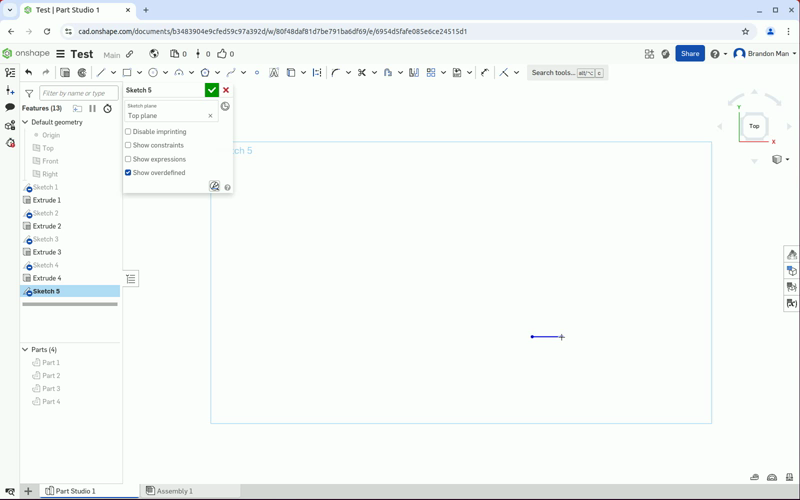
mouse_move(561, 336)
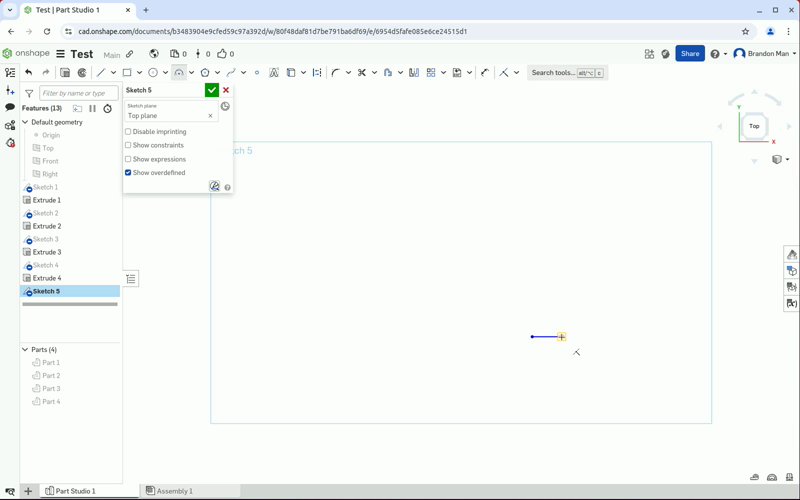
click(561, 336)
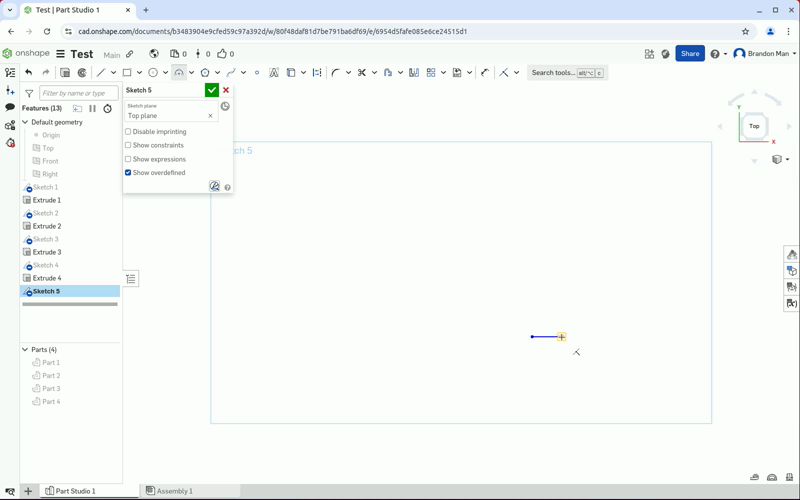
key_down(shift)
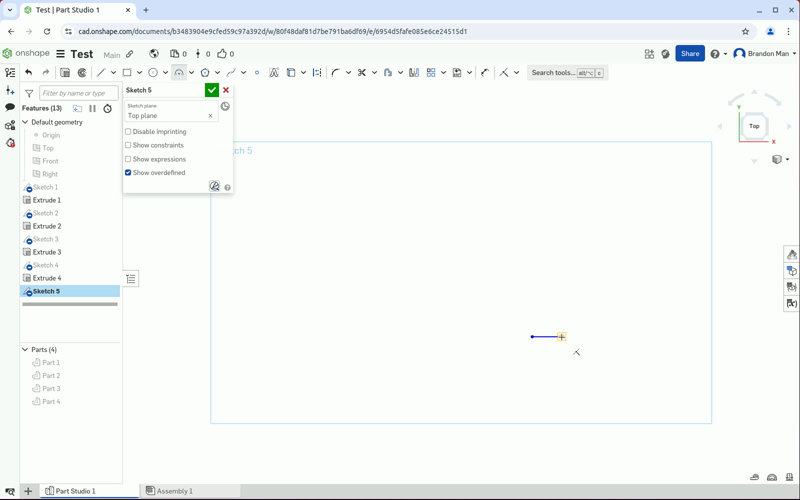
mouse_move(573, 324)
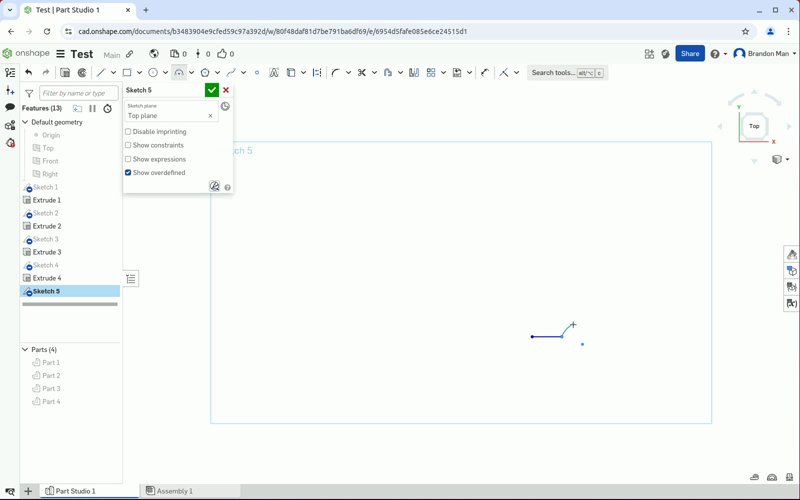
click(573, 324)
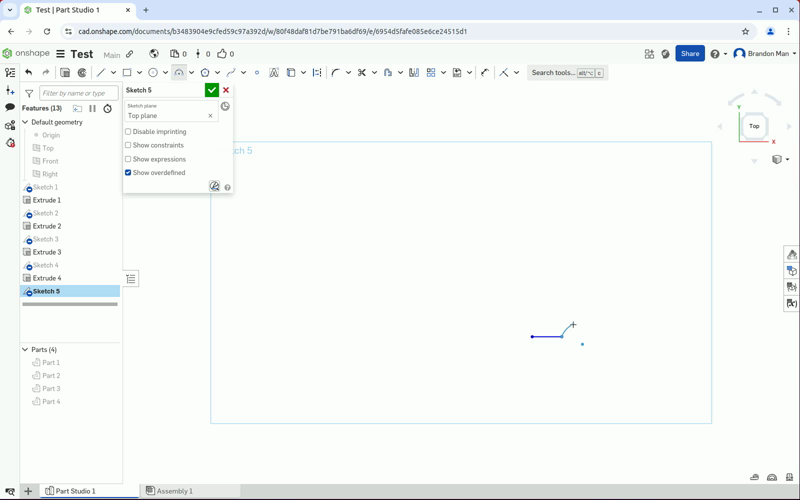
mouse_move(570, 333)
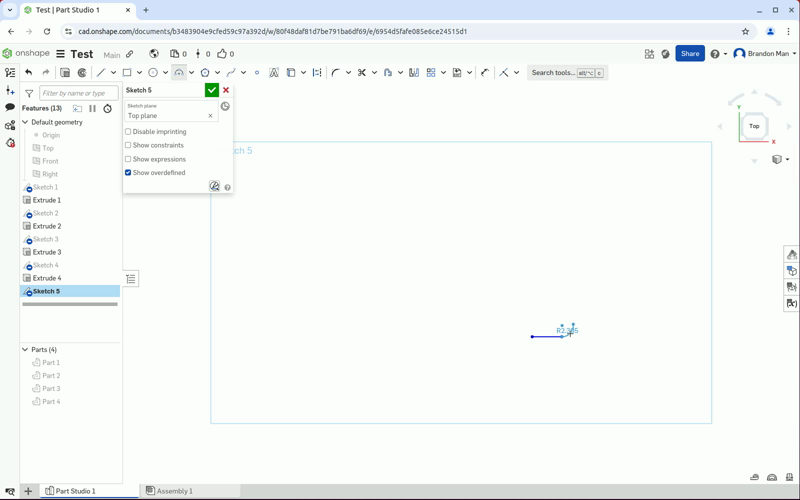
click(570, 333)
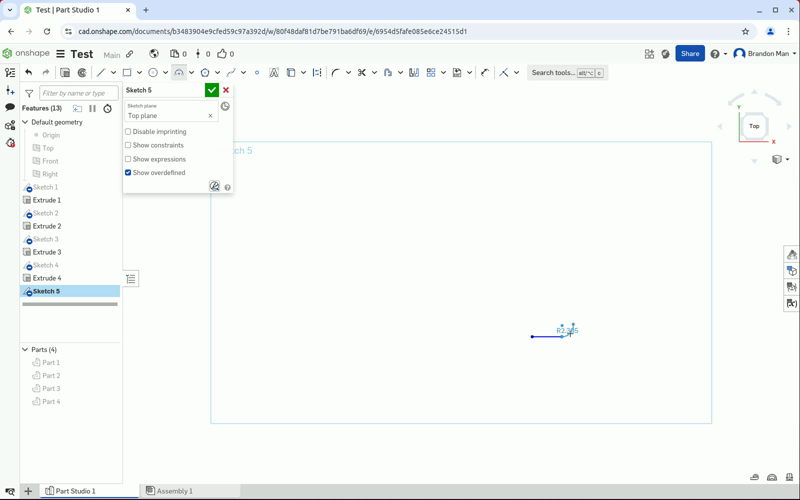
key_up(shift)
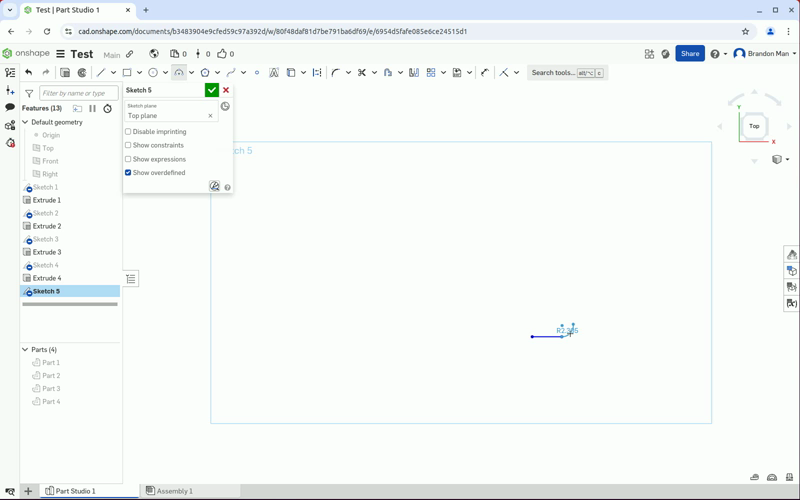
key(esc)
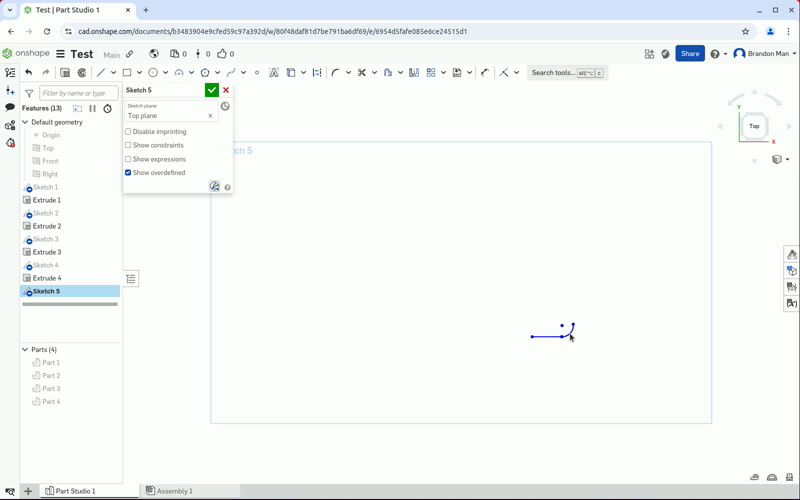
key(l)
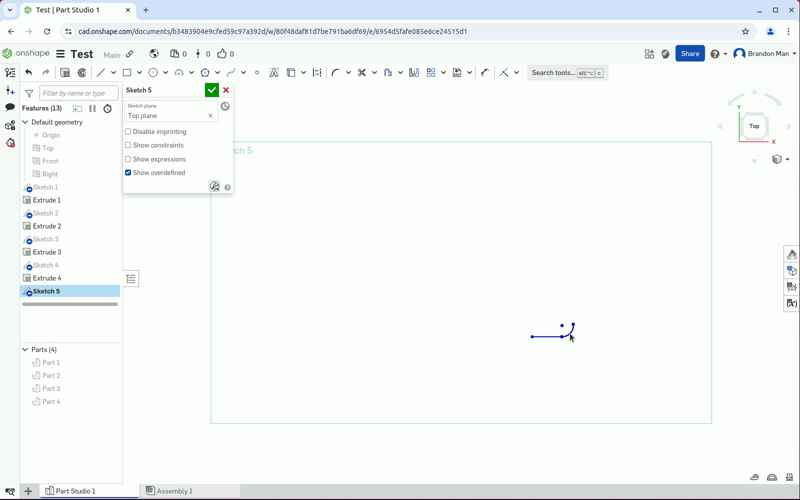
mouse_move(573, 324)
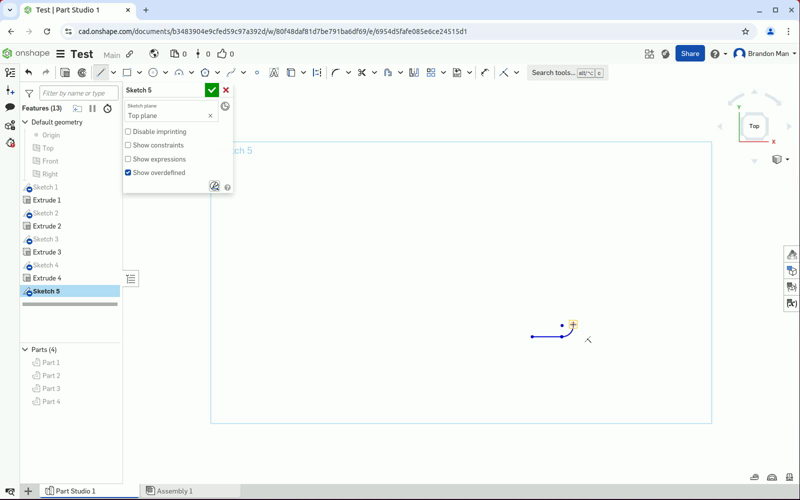
click(573, 324)
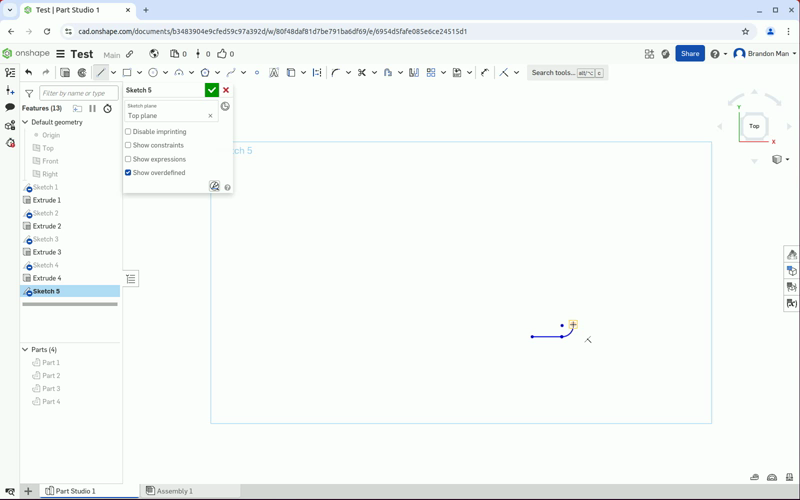
key_down(shift)
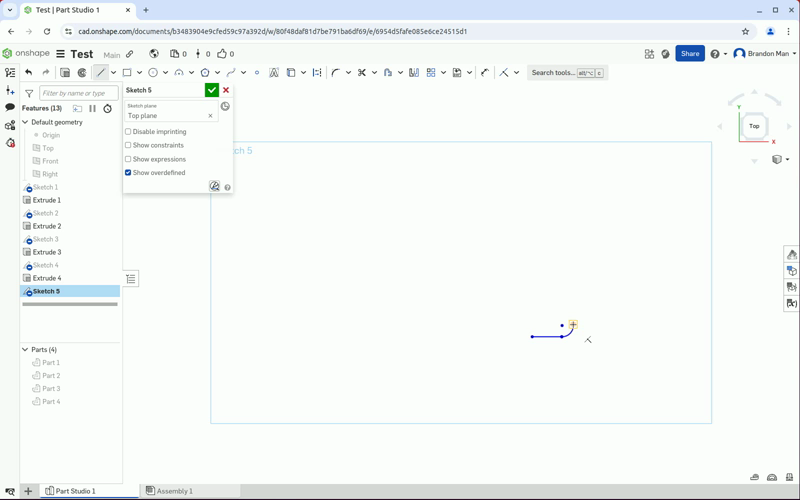
mouse_move(573, 241)
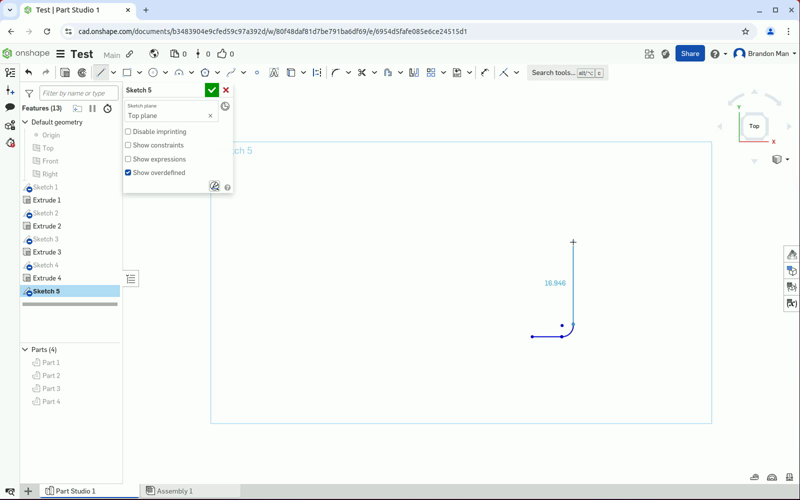
click(573, 241)
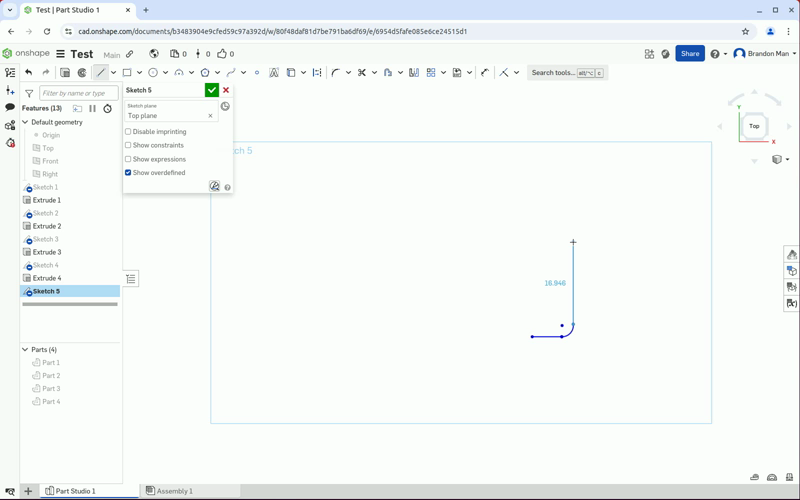
key_up(shift)
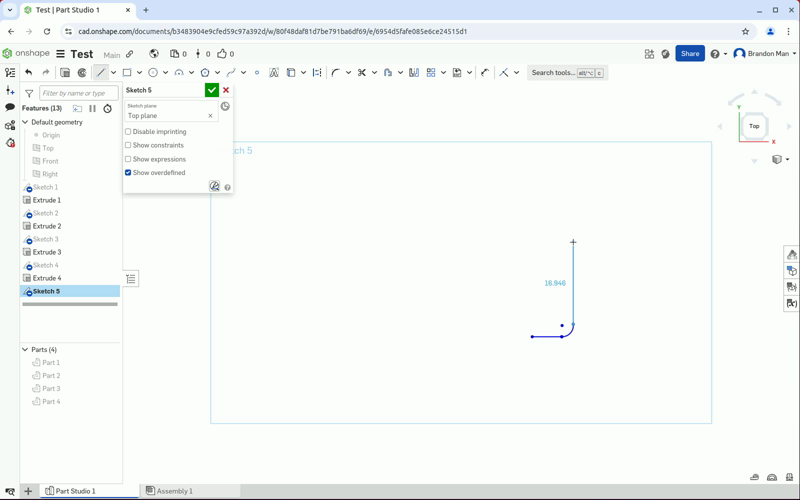
key(esc)
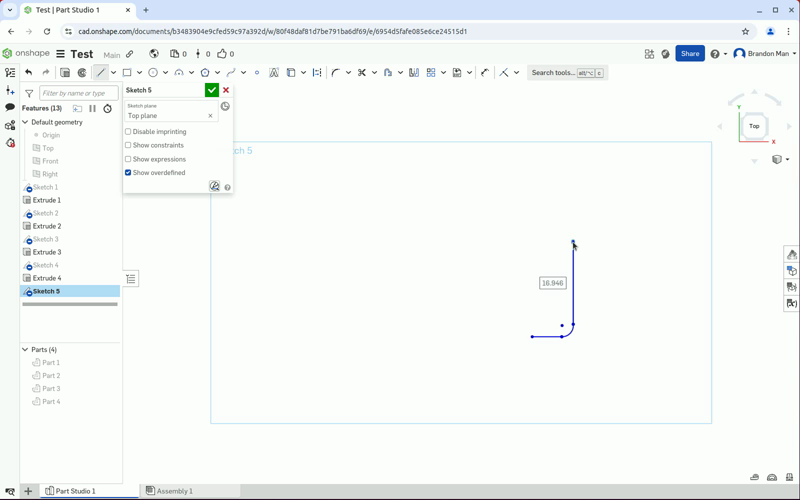
key(a)
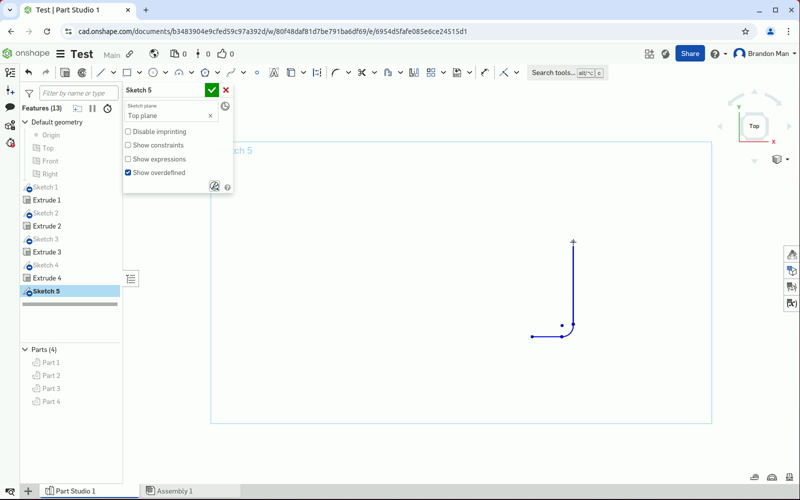
mouse_move(573, 241)
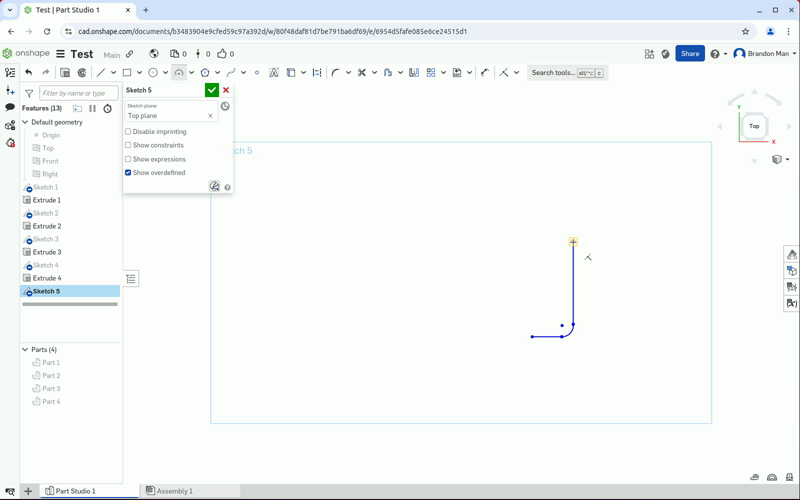
click(573, 241)
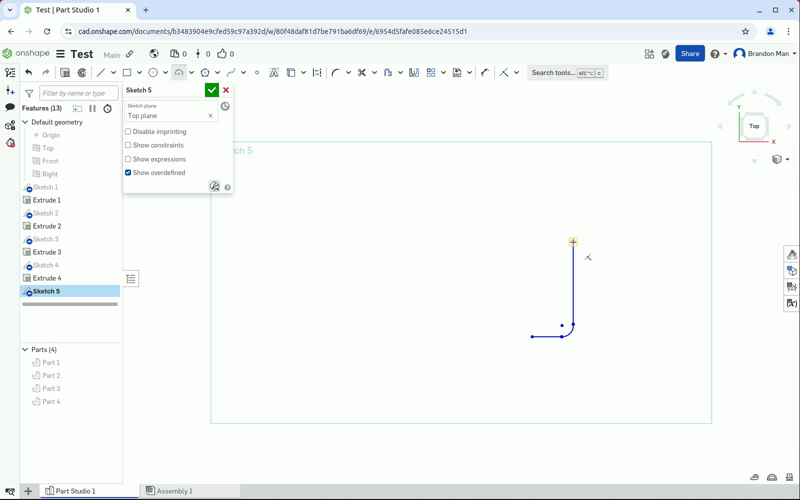
key_down(shift)
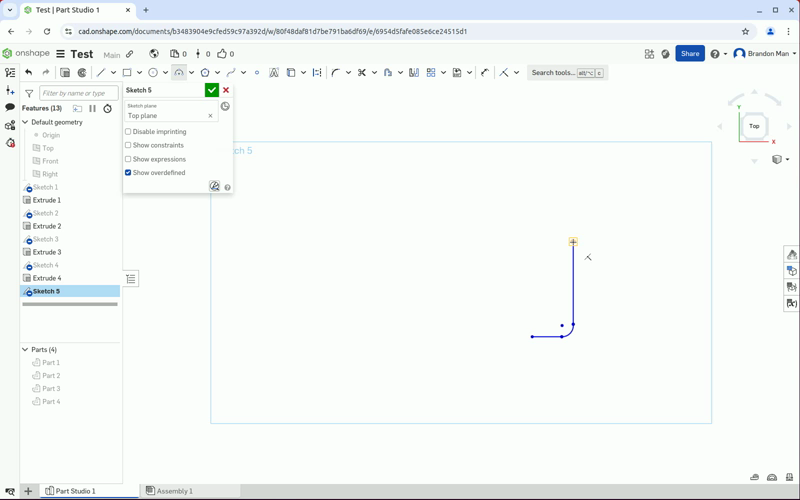
mouse_move(561, 228)
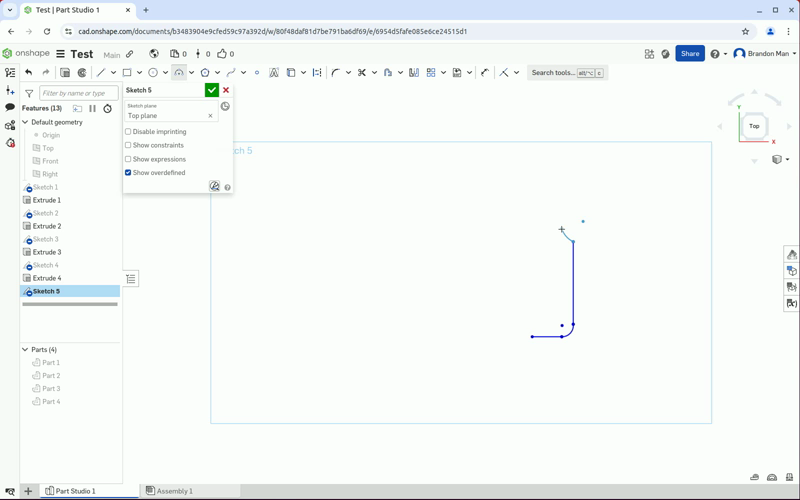
click(561, 228)
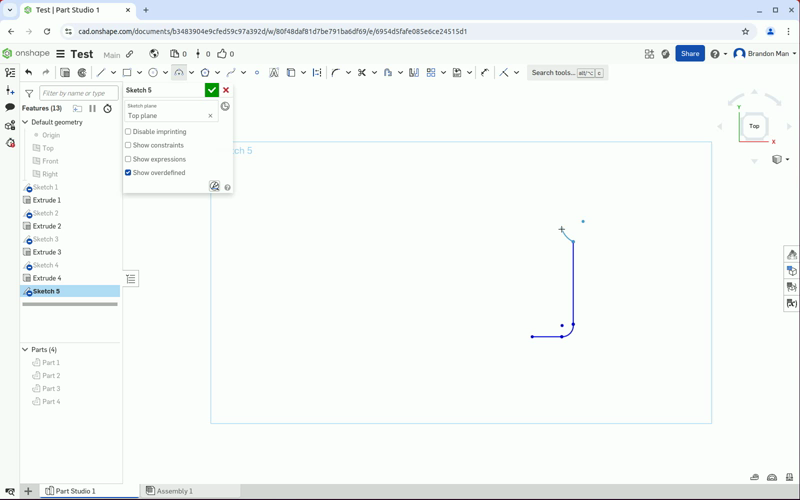
mouse_move(570, 232)
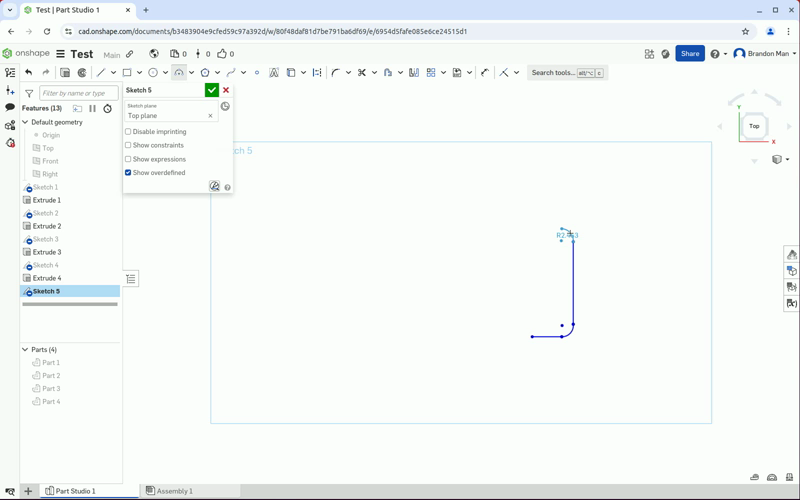
click(570, 232)
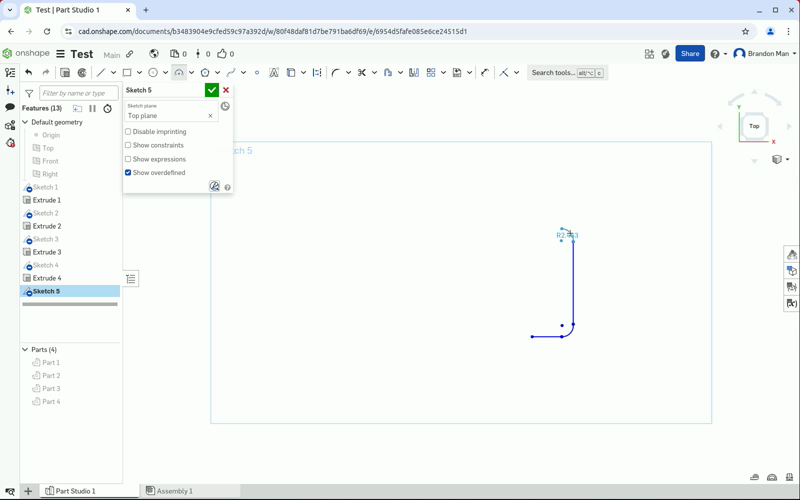
key_up(shift)
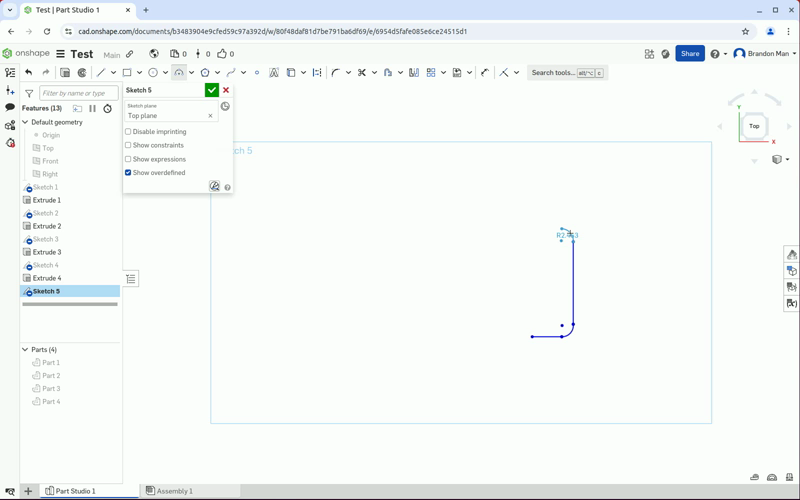
key(esc)
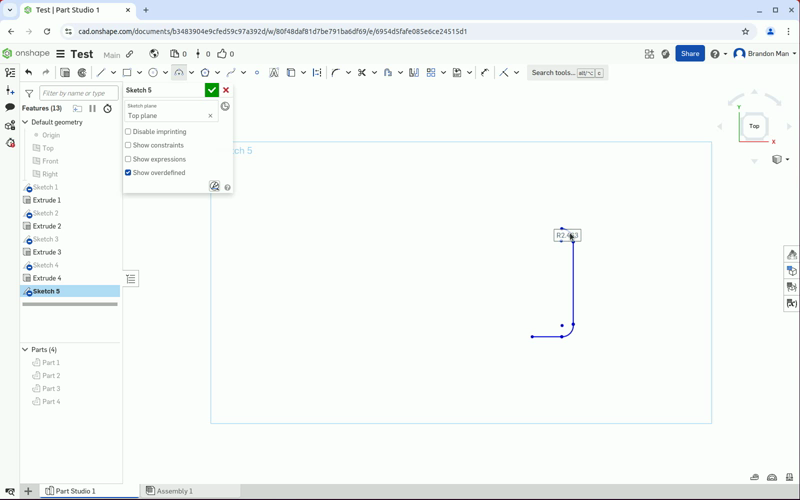
key(l)
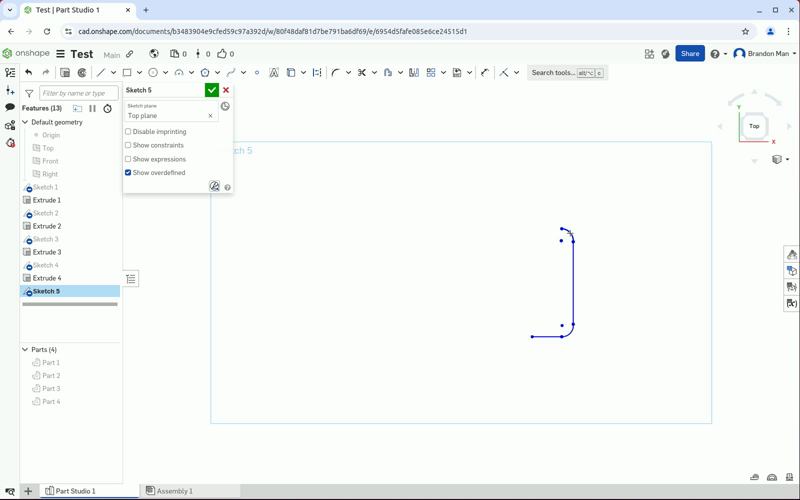
mouse_move(561, 228)
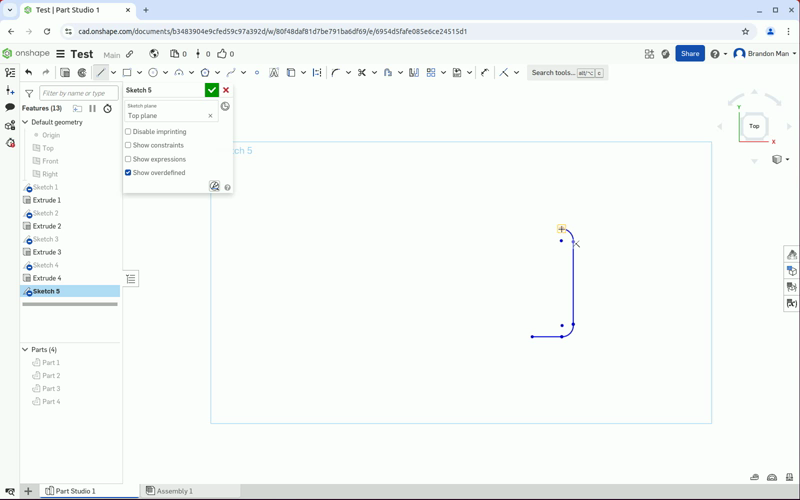
click(561, 228)
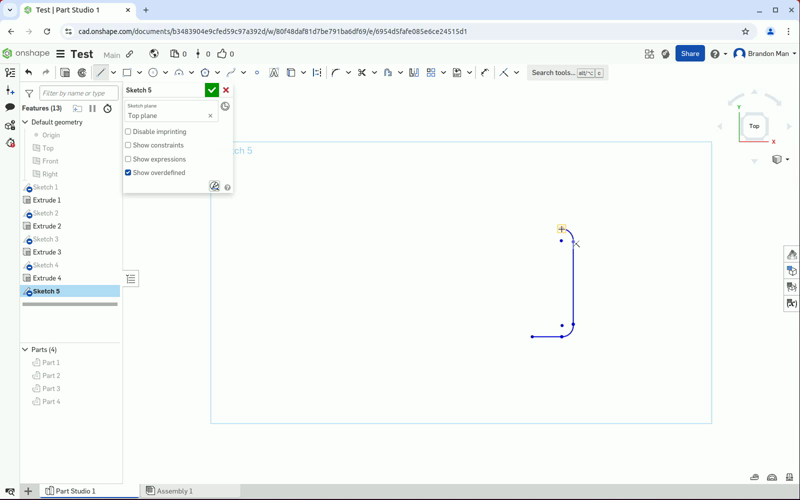
key_down(shift)
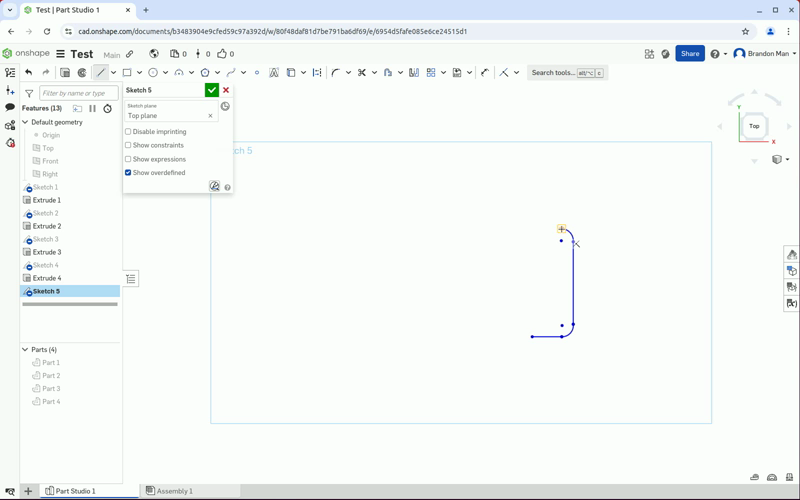
mouse_move(589, 228)
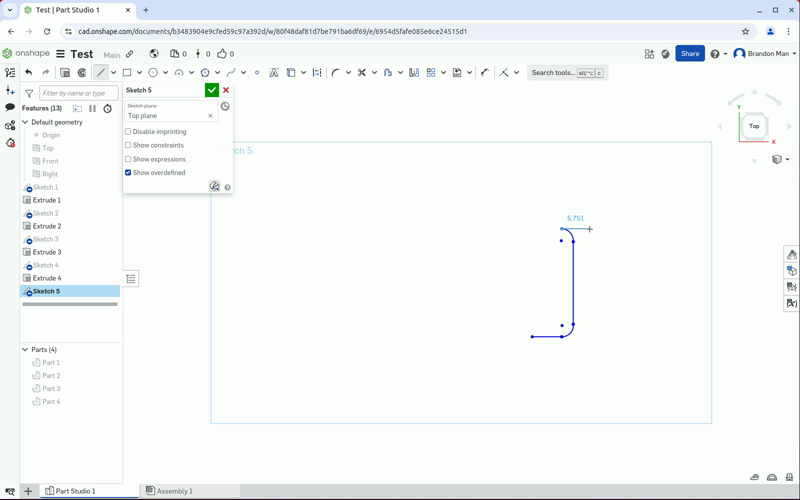
mouse_move(532, 228)
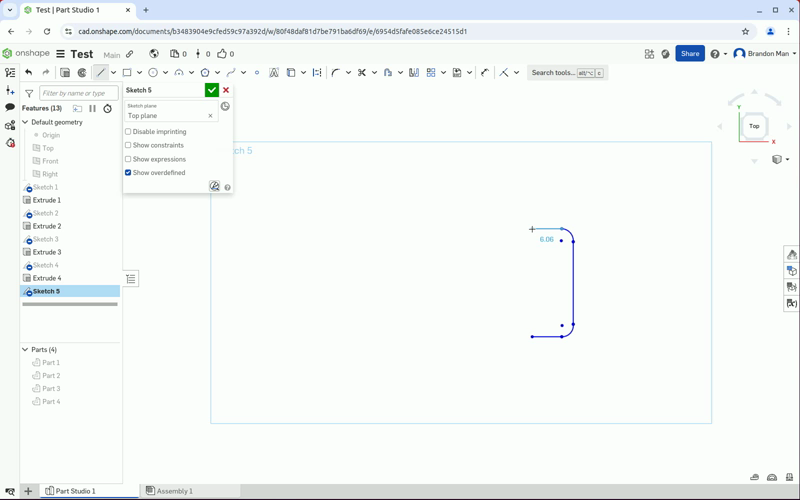
click(532, 228)
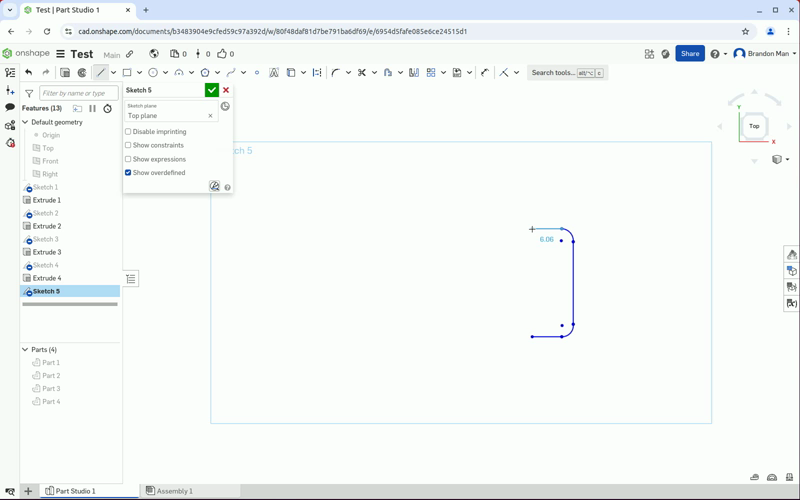
key_up(shift)
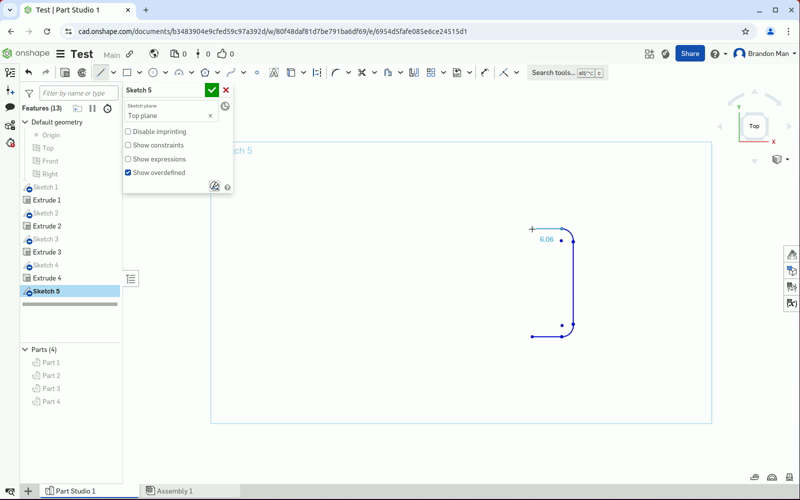
key_down(shift)
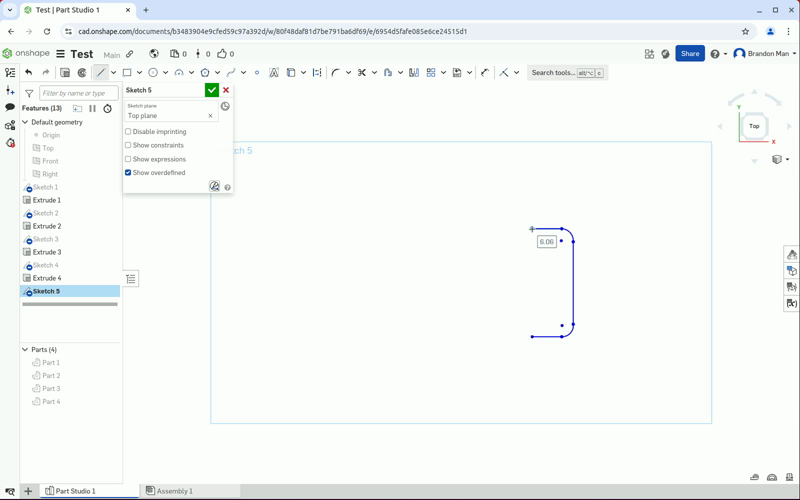
mouse_move(532, 336)
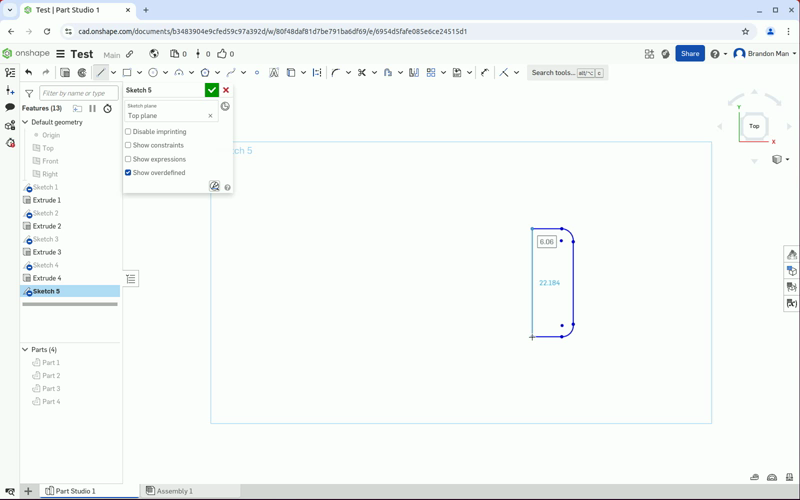
key_up(shift)
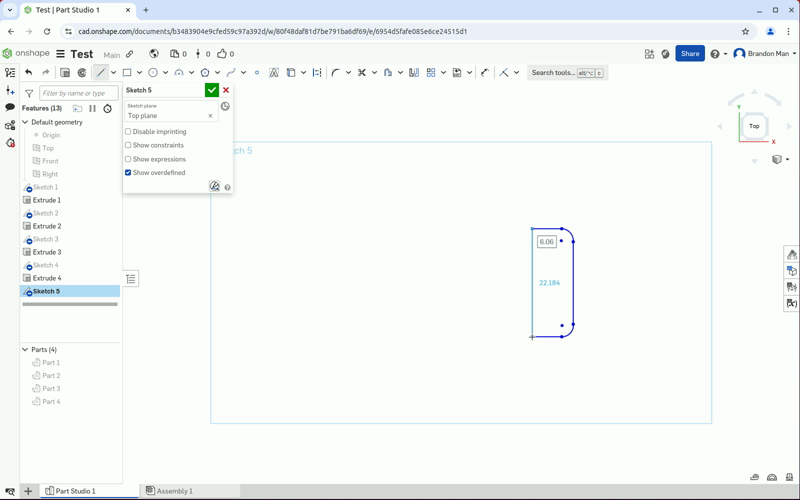
click(532, 336)
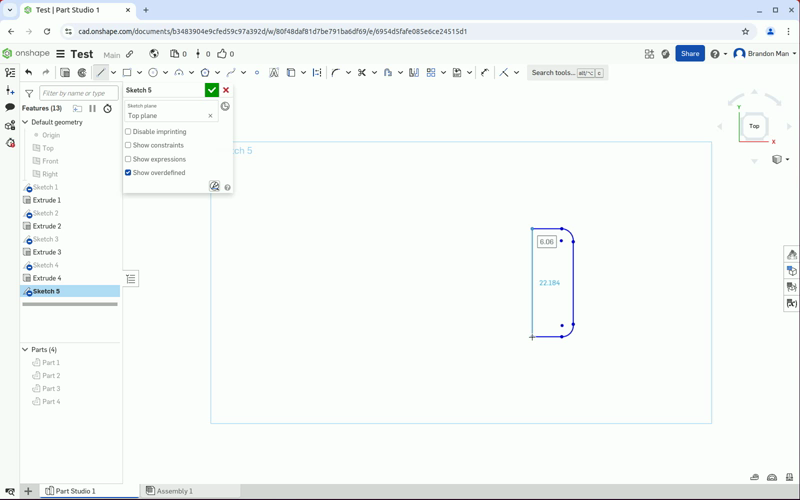
key(esc)
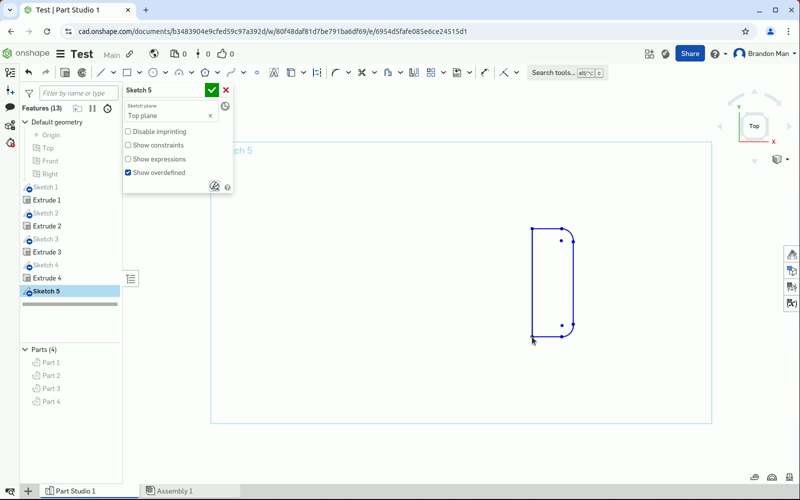
mouse_move(538, 320)
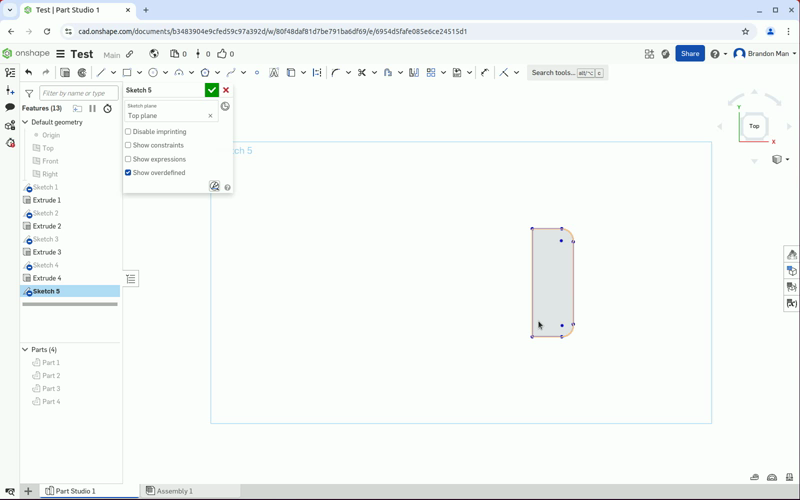
click(538, 320)
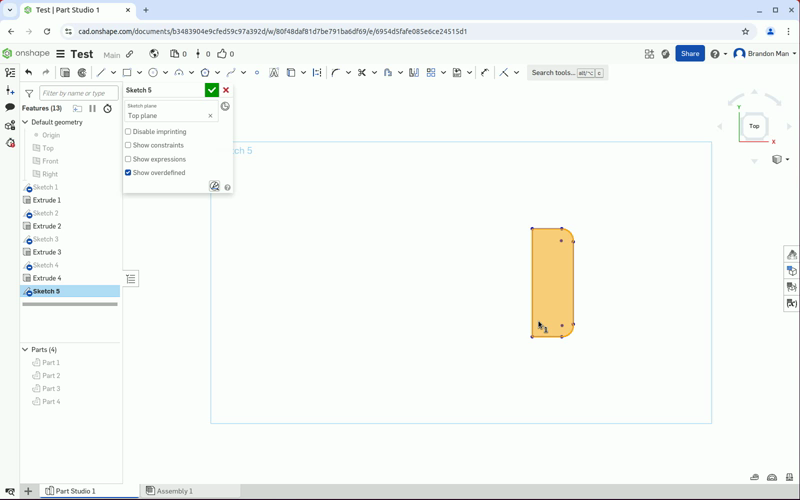
mouse_move(73, 352)
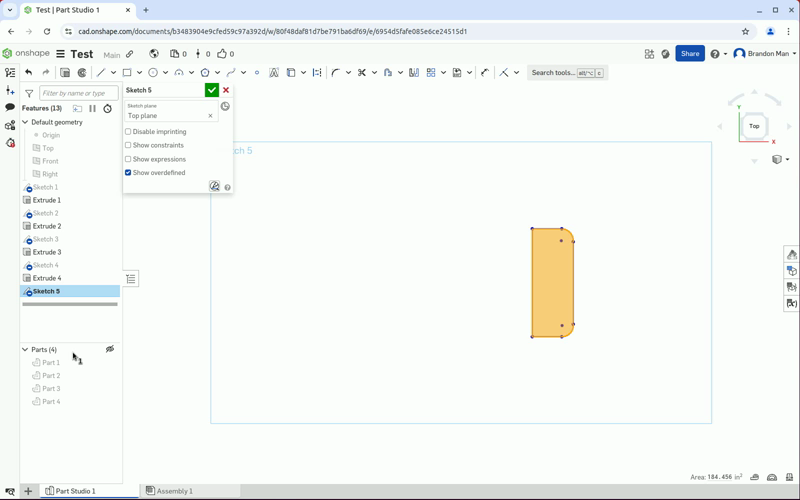
key(shift+y)
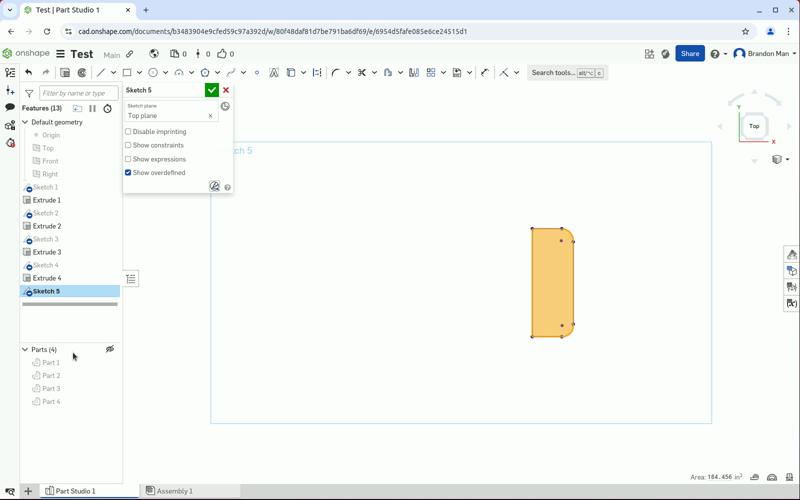
key(shift+e)
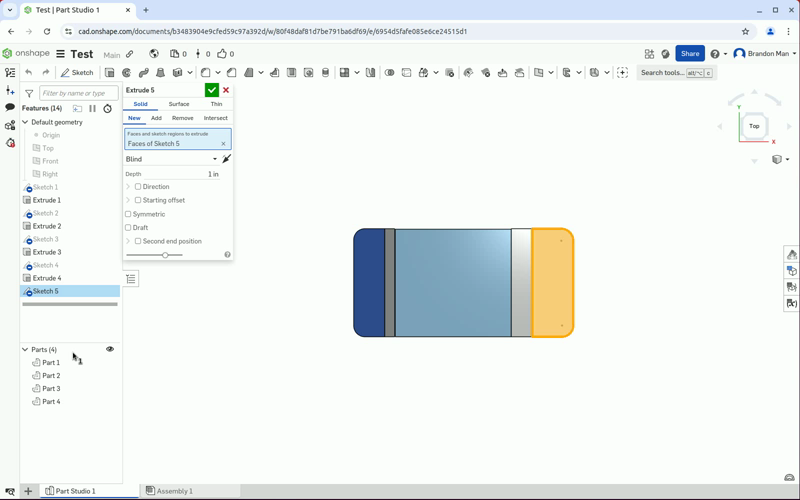
mouse_move(143, 106)
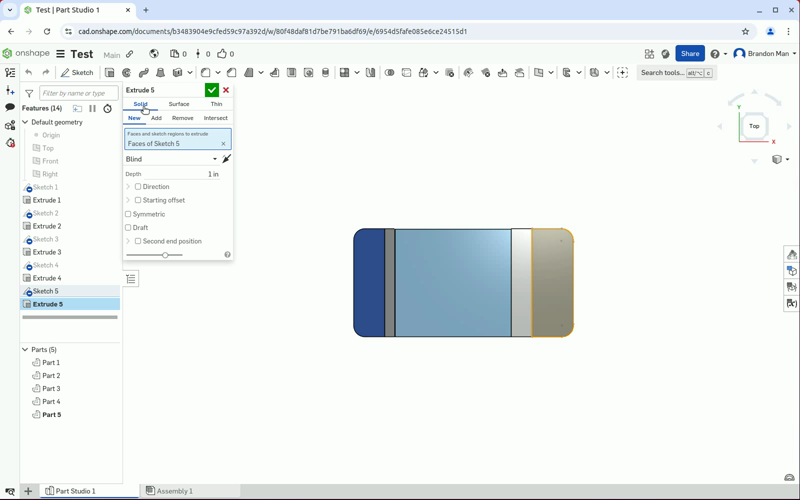
click(143, 106)
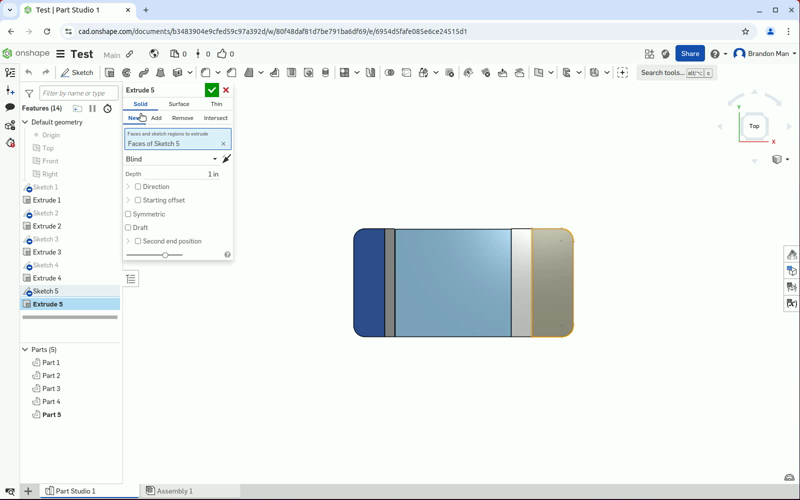
mouse_move(137, 120)
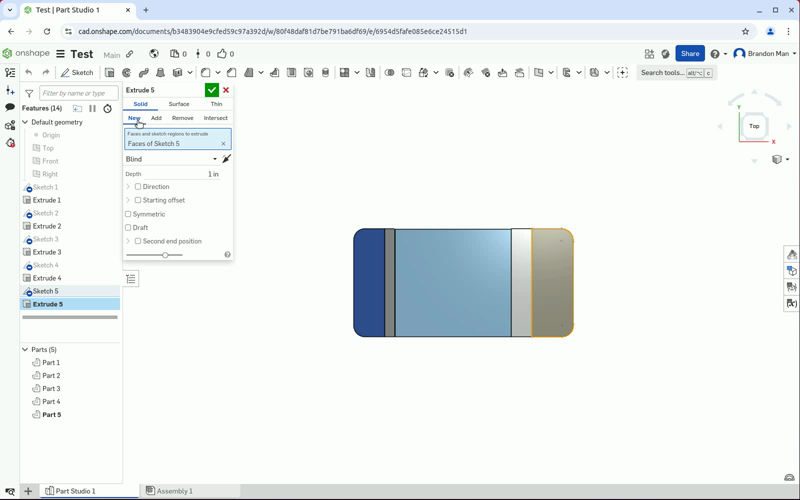
click(137, 120)
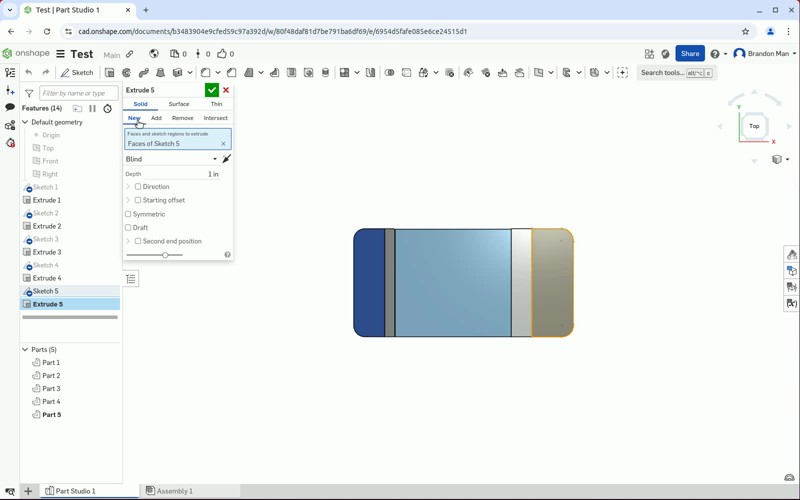
key(tab, 4)
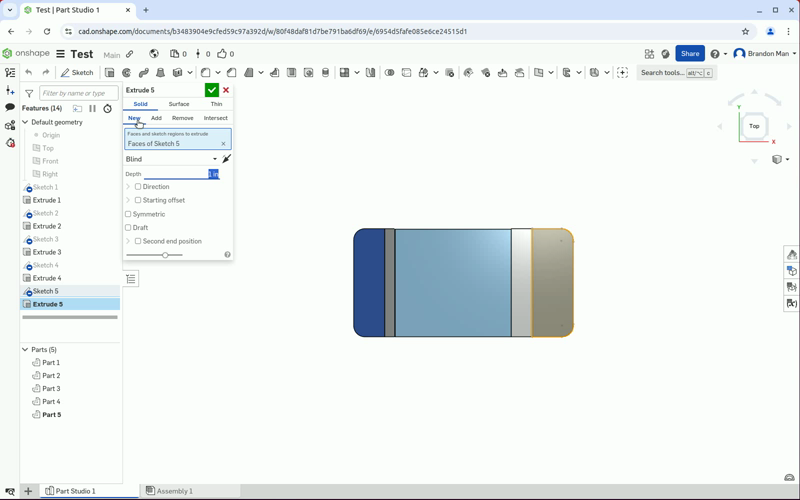
text(0.481)
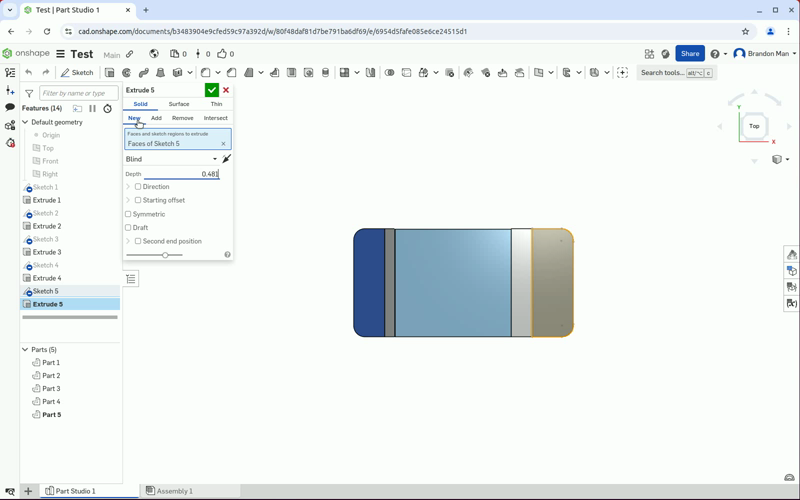
key(enter)
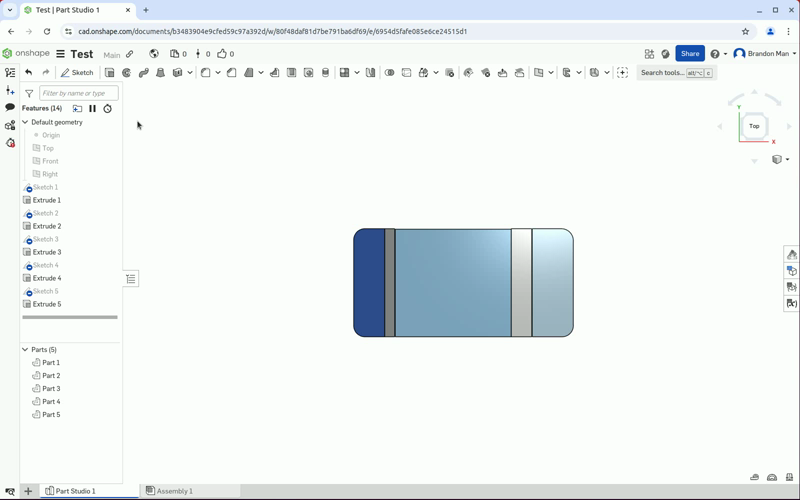
key(shift+h)
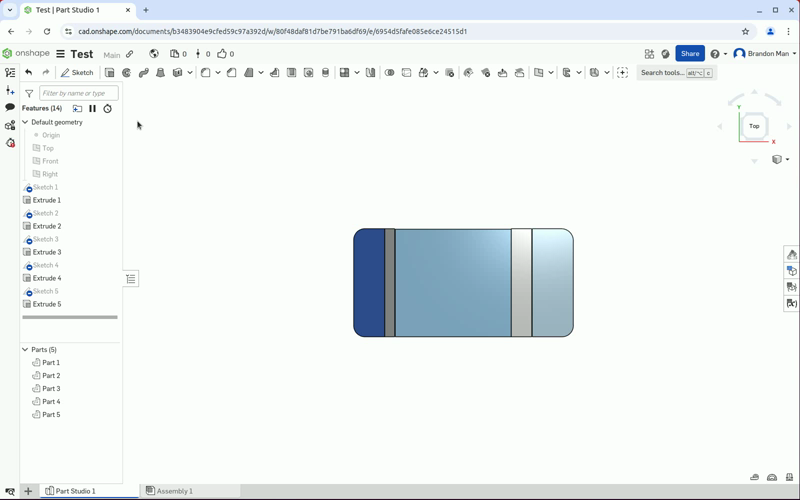
key(shift+h)
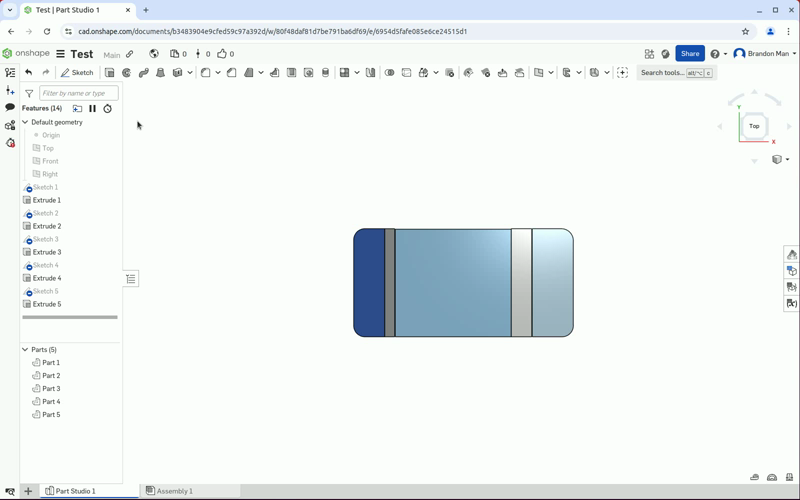
mouse_move(73, 189)
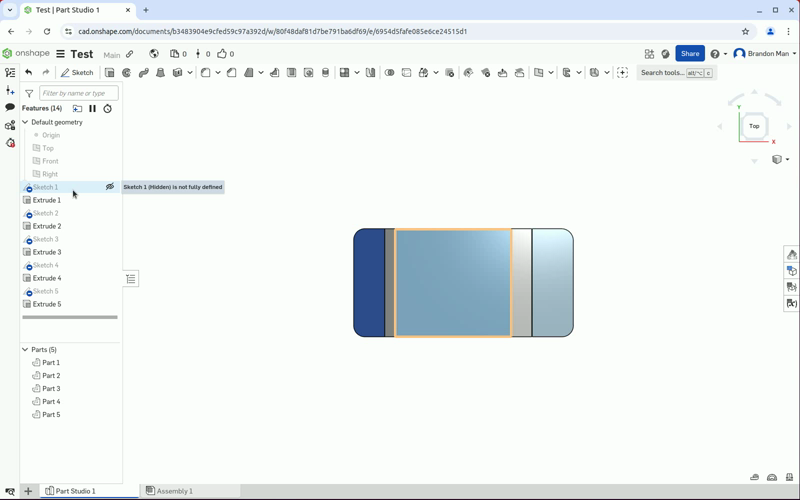
click(73, 189)
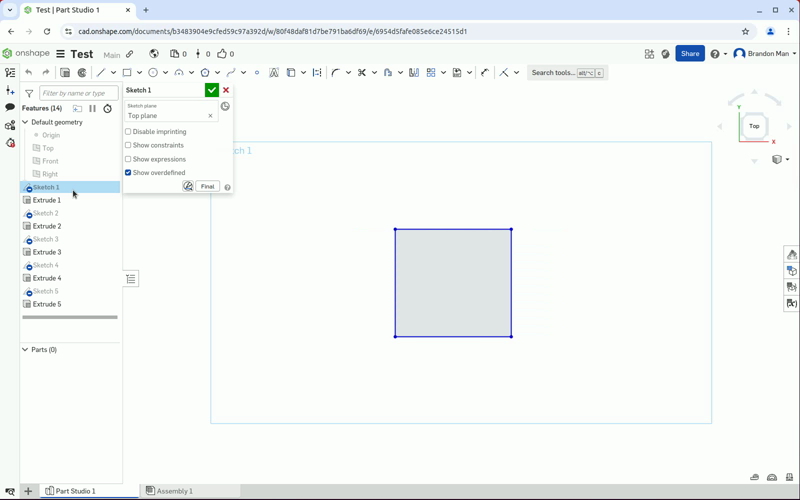
mouse_move(229, 92)
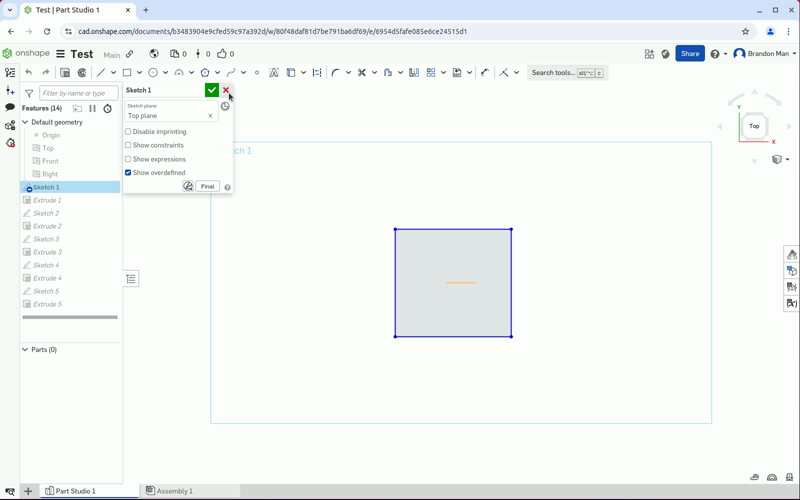
click(229, 92)
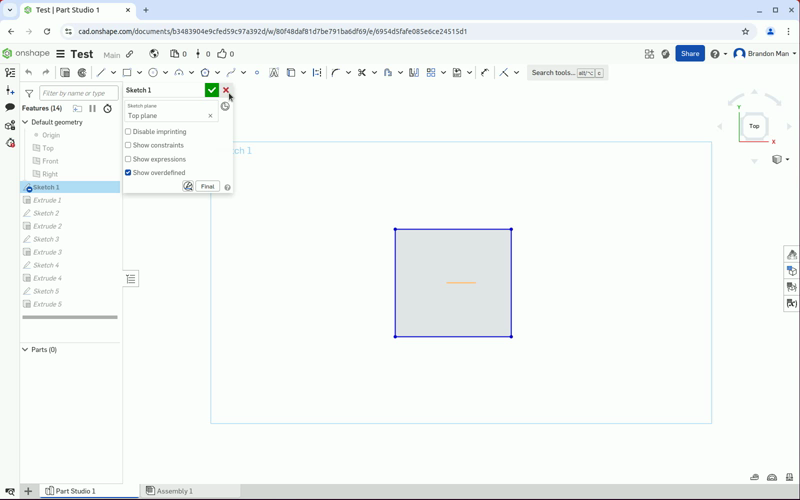
key(shift+s)
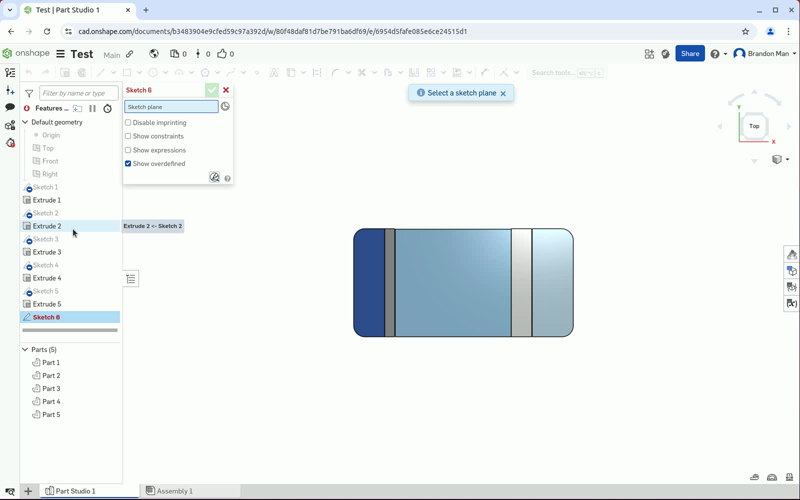
scroll(3)
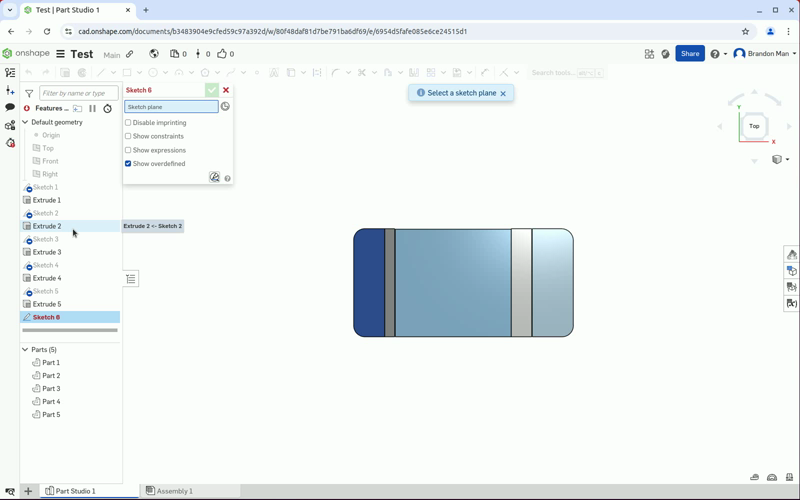
mouse_move(73, 150)
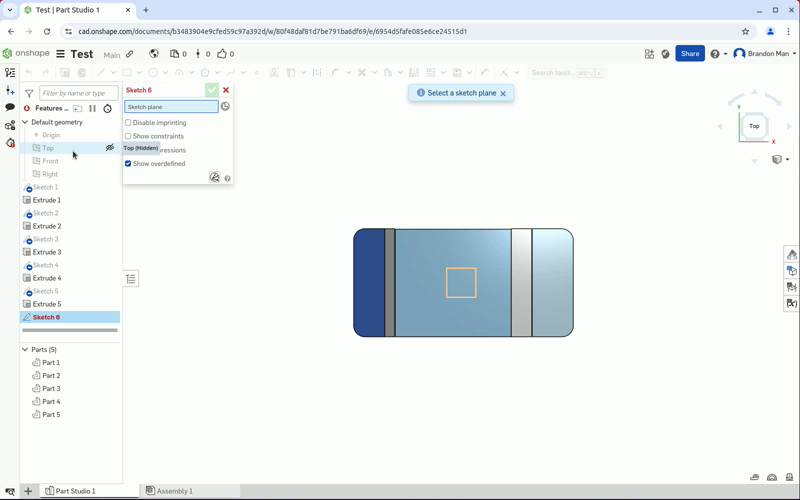
click(73, 150)
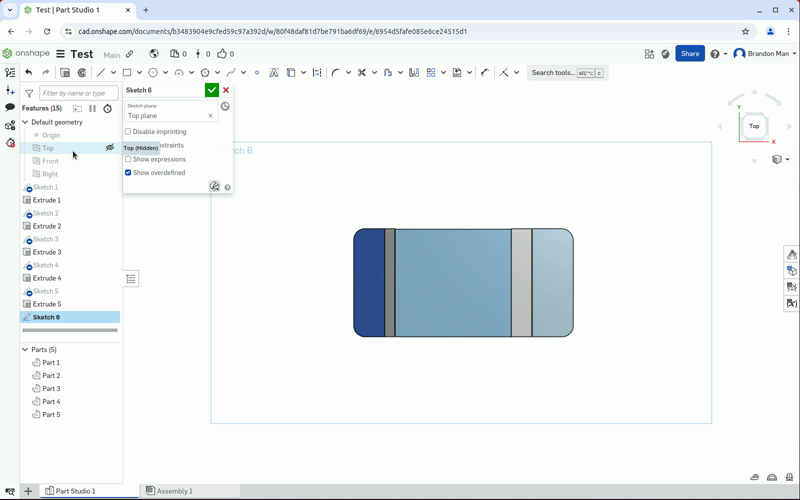
mouse_move(73, 352)
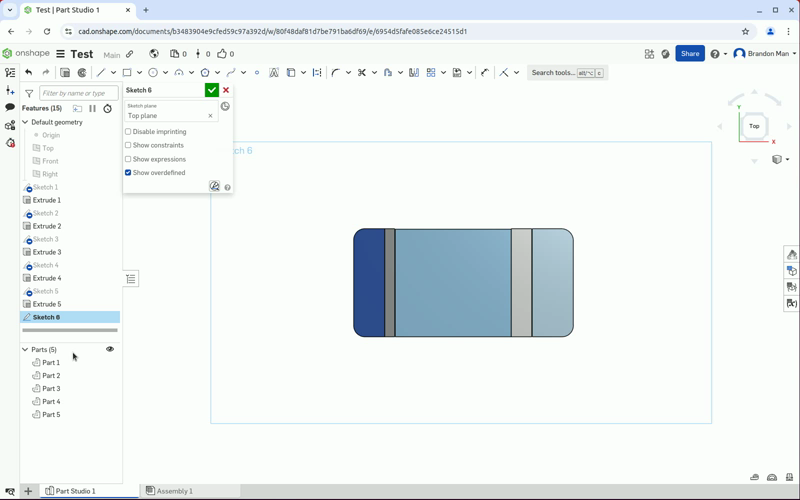
key(y)
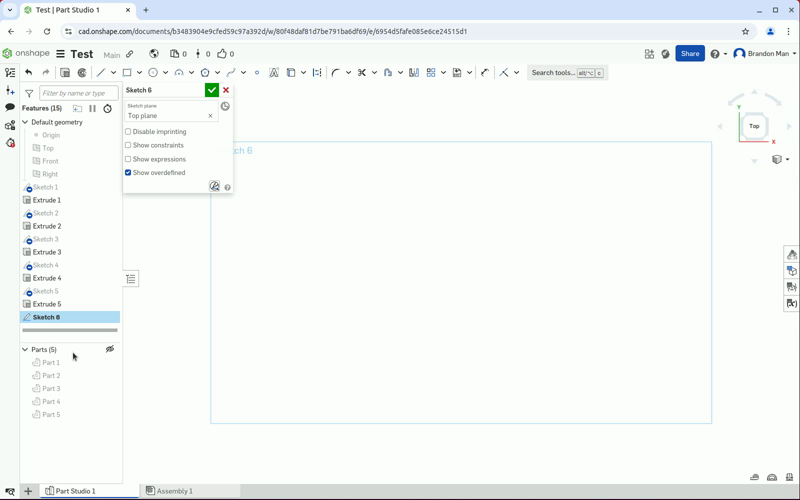
key(l)
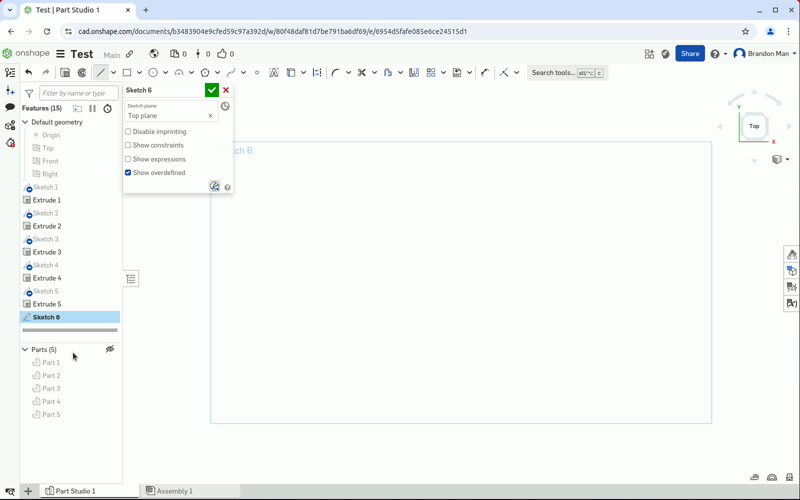
key_down(shift)
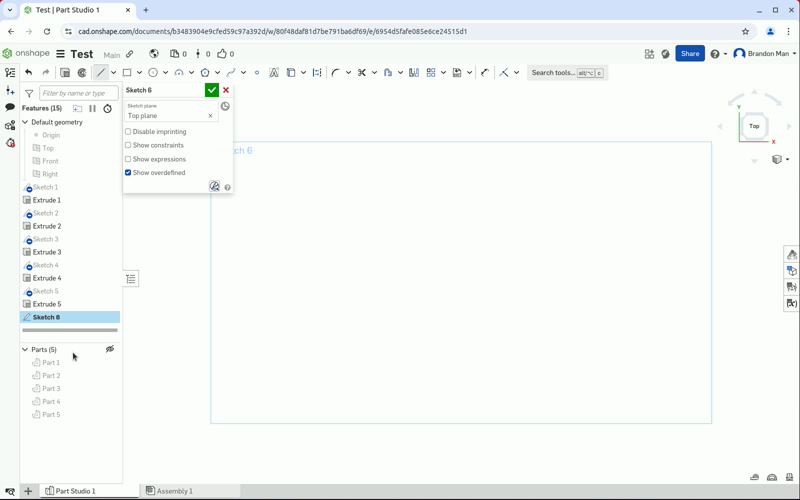
mouse_move(511, 337)
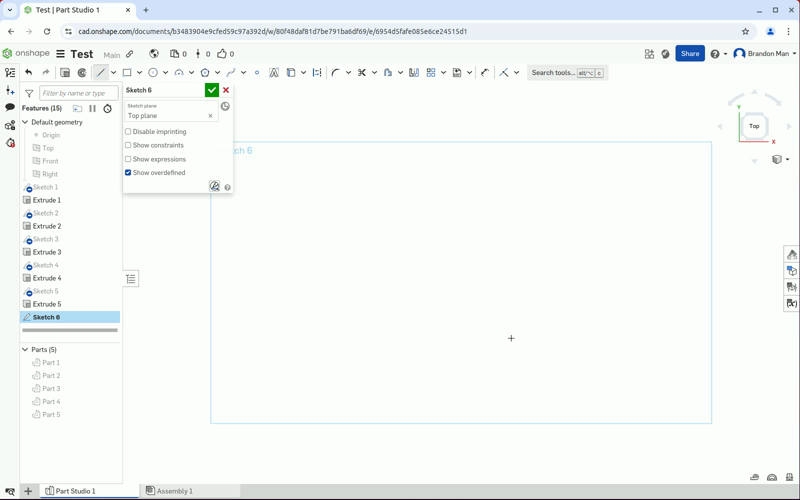
click(511, 337)
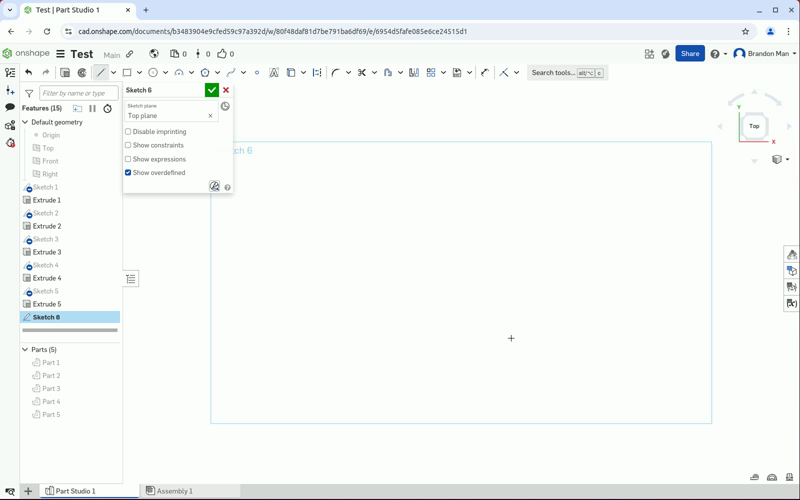
key_up(shift)
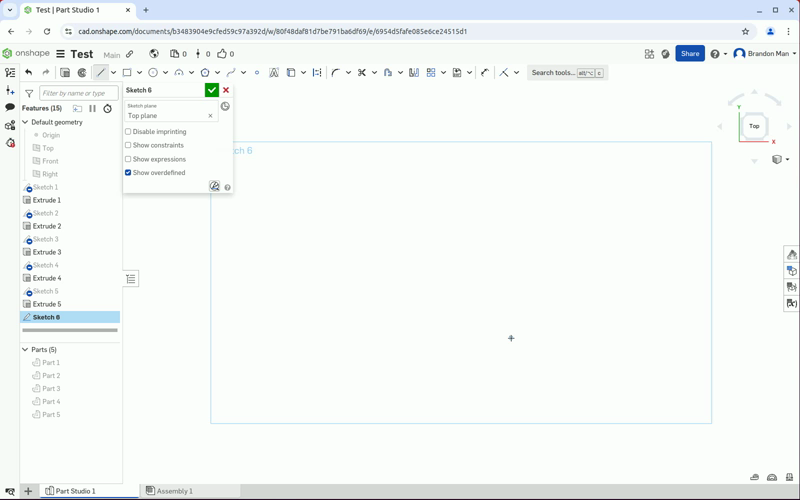
key_down(shift)
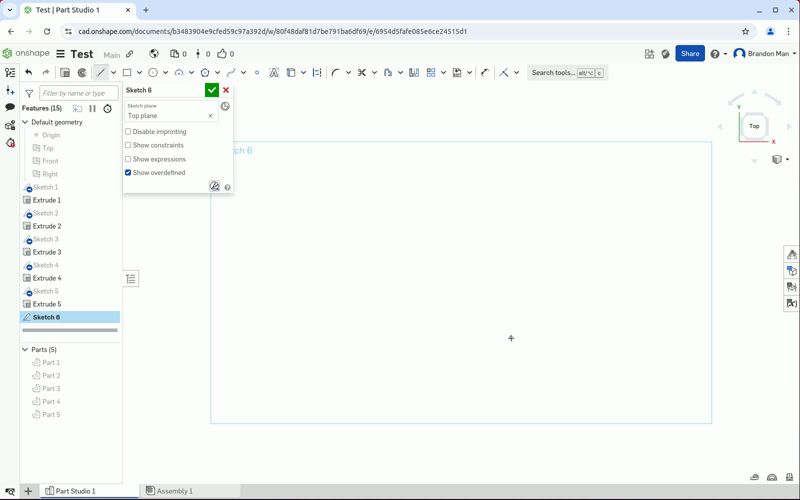
mouse_move(541, 337)
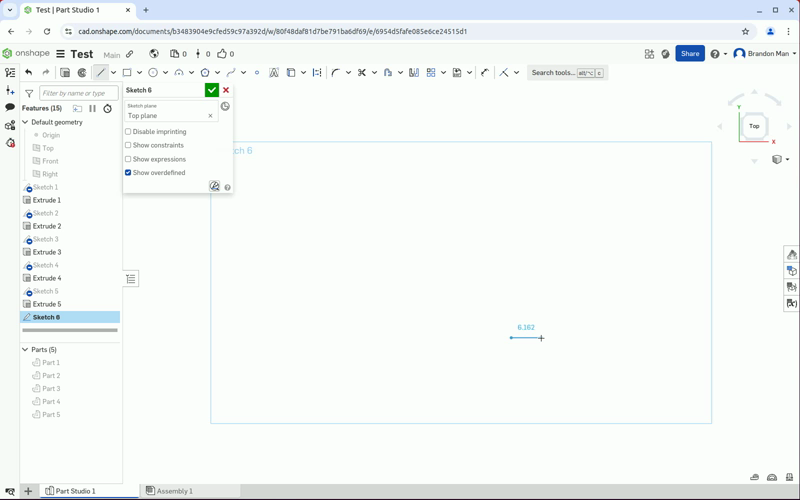
mouse_move(533, 337)
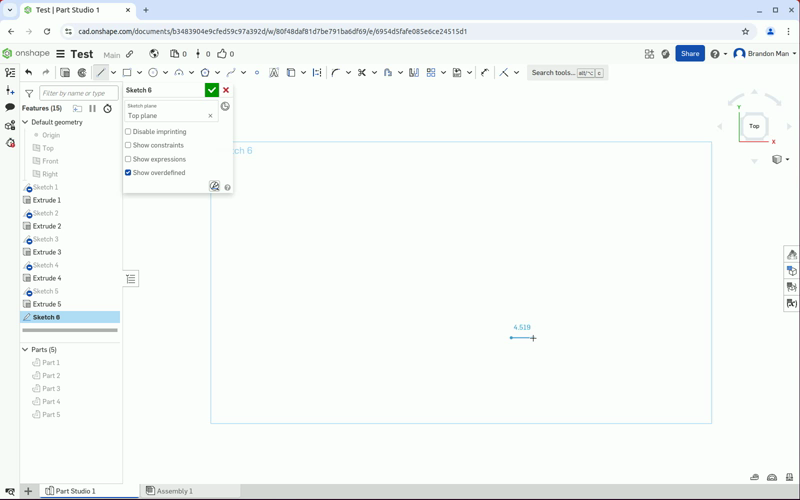
click(533, 337)
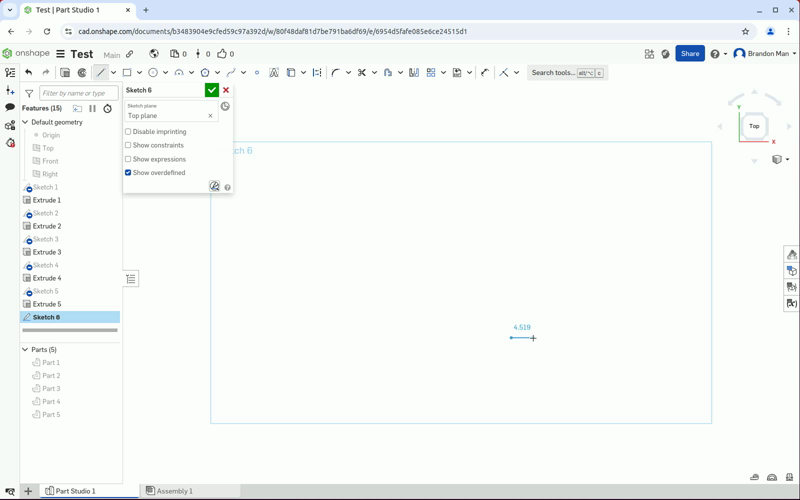
key_up(shift)
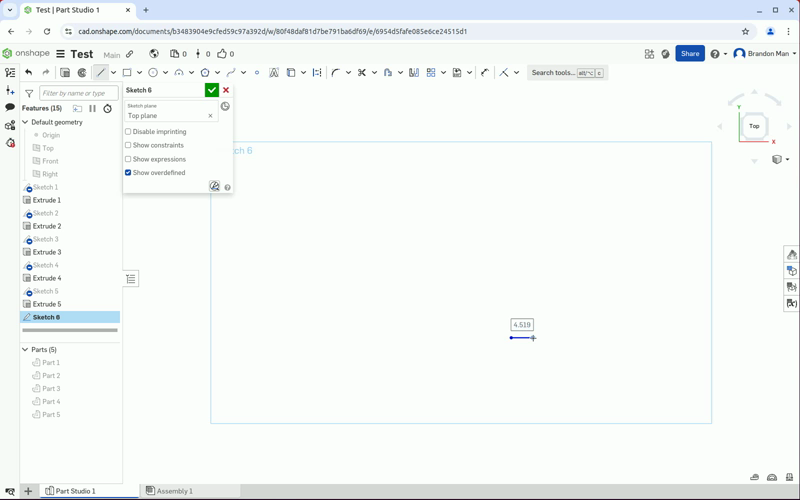
key_down(shift)
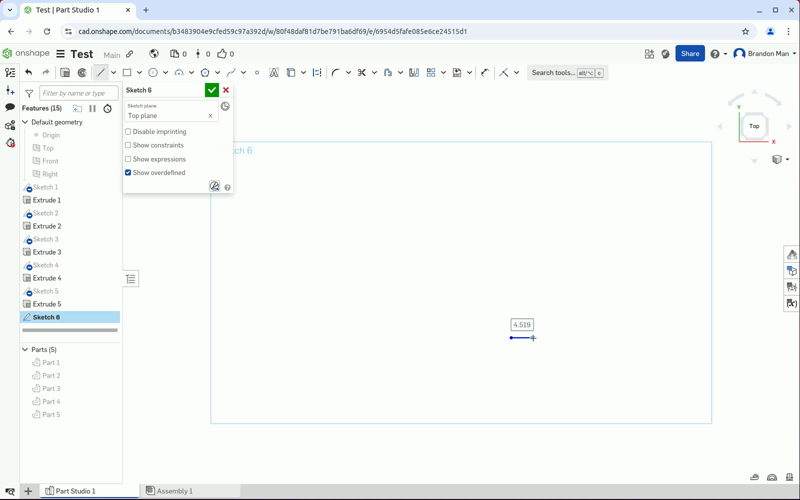
mouse_move(563, 337)
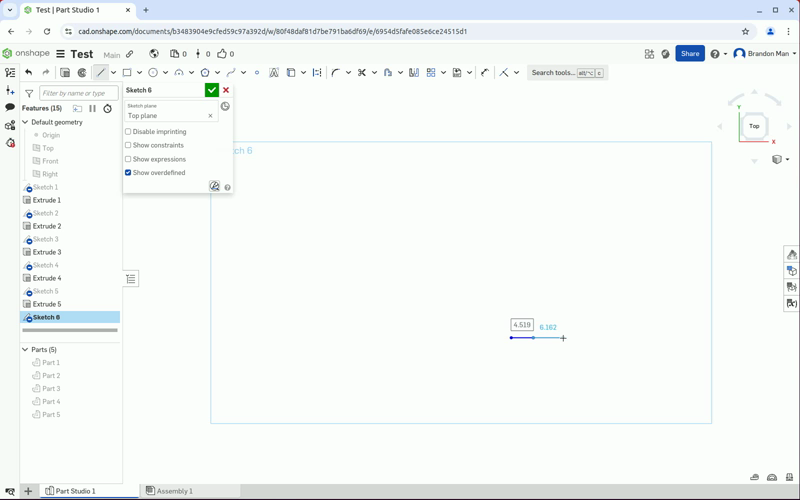
mouse_move(533, 336)
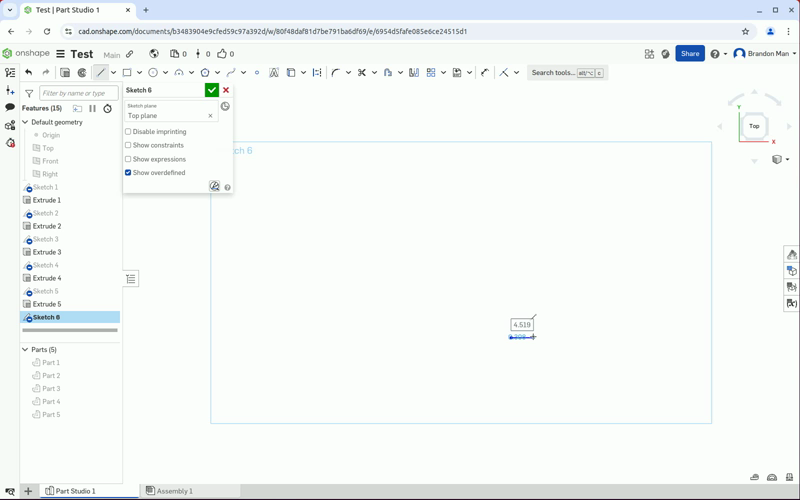
scroll(6)
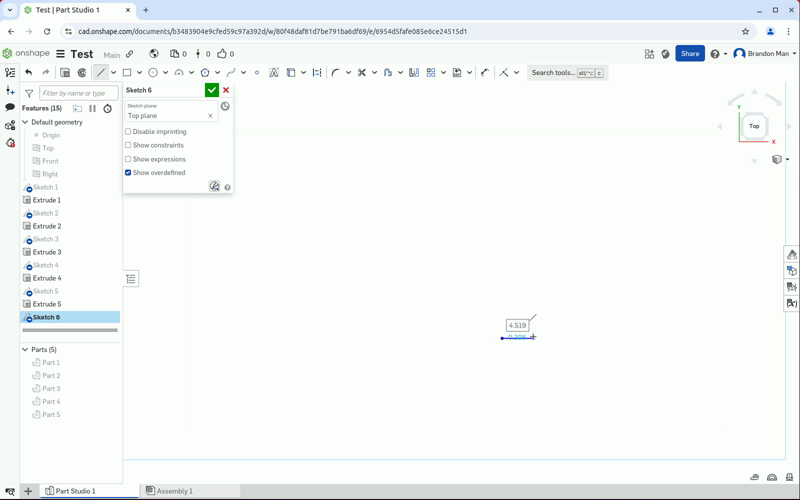
scroll(6)
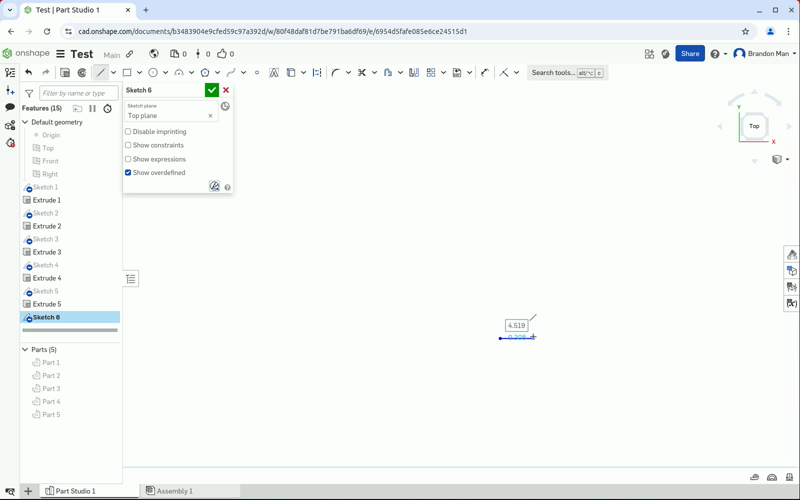
scroll(6)
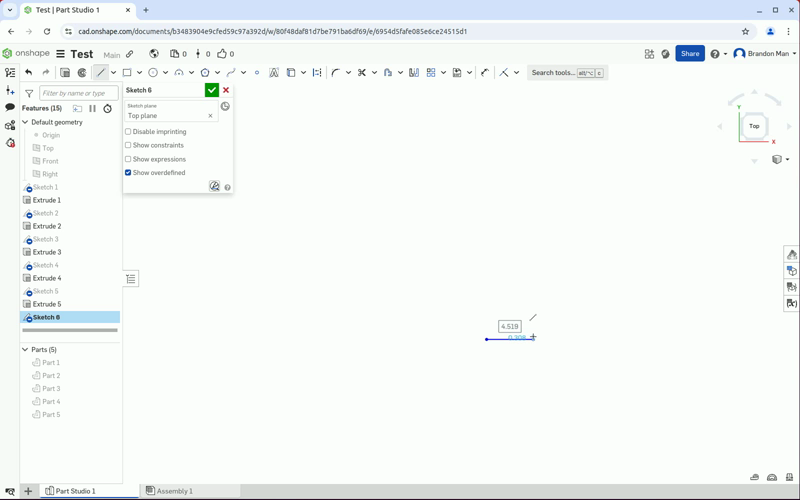
scroll(6)
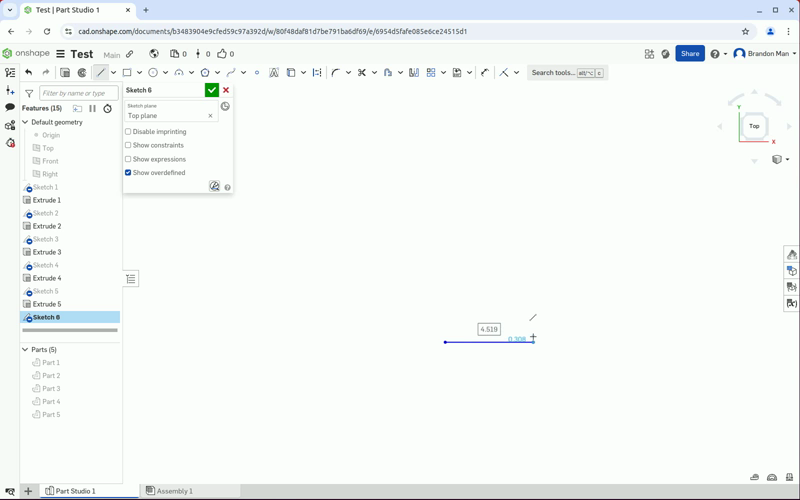
scroll(6)
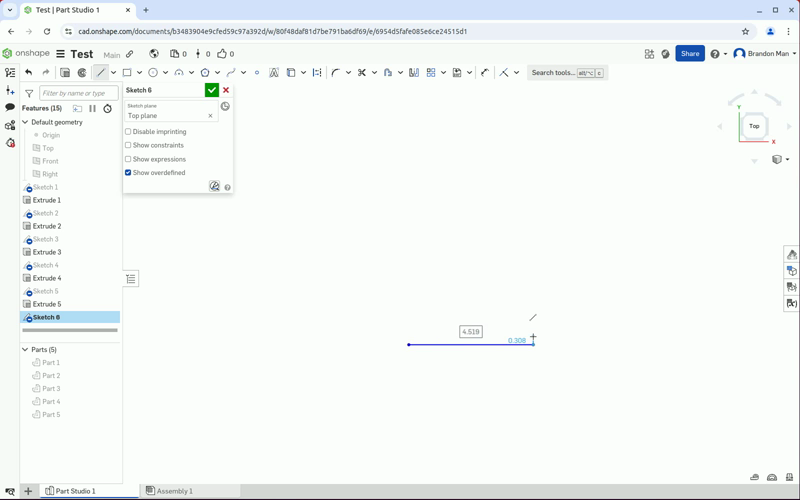
scroll(6)
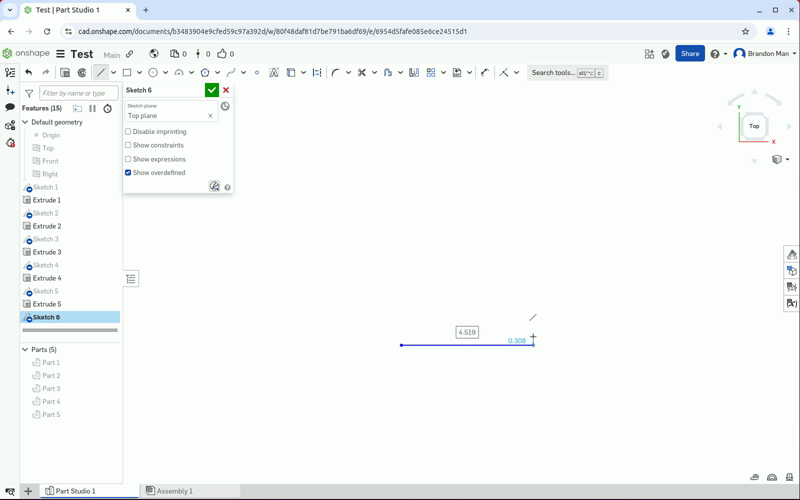
scroll(6)
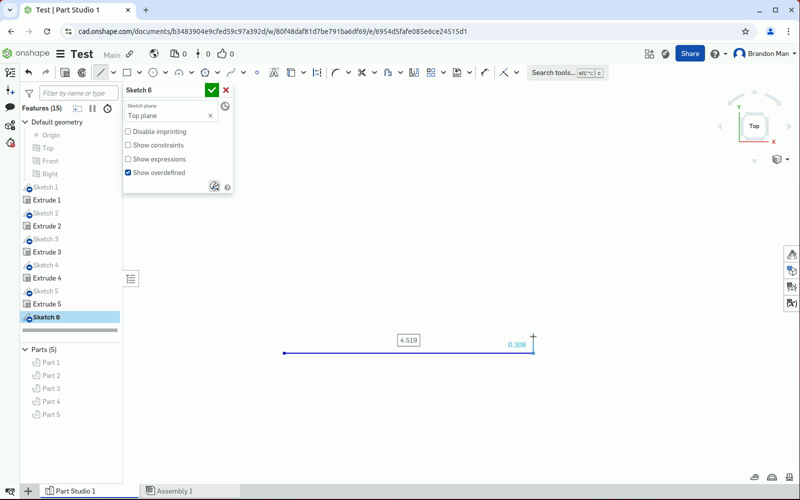
click(533, 336)
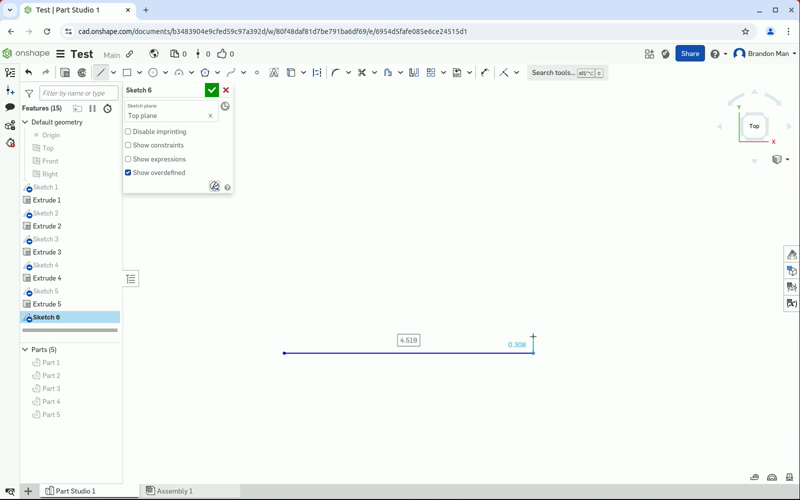
scroll(-6)
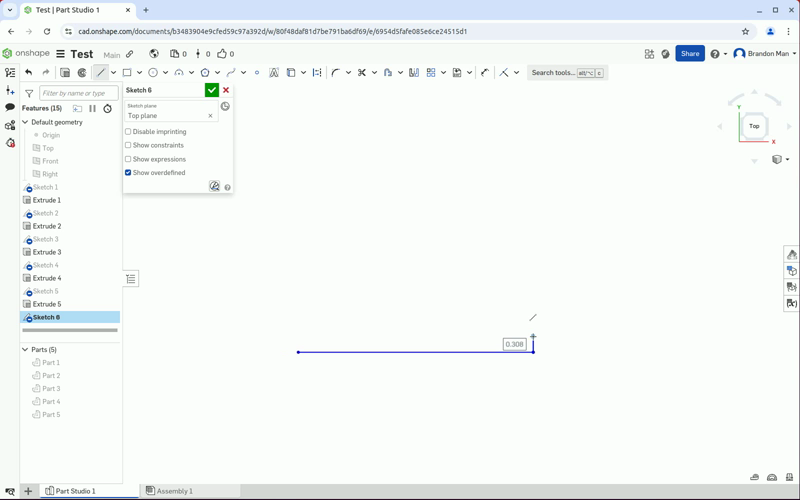
scroll(-6)
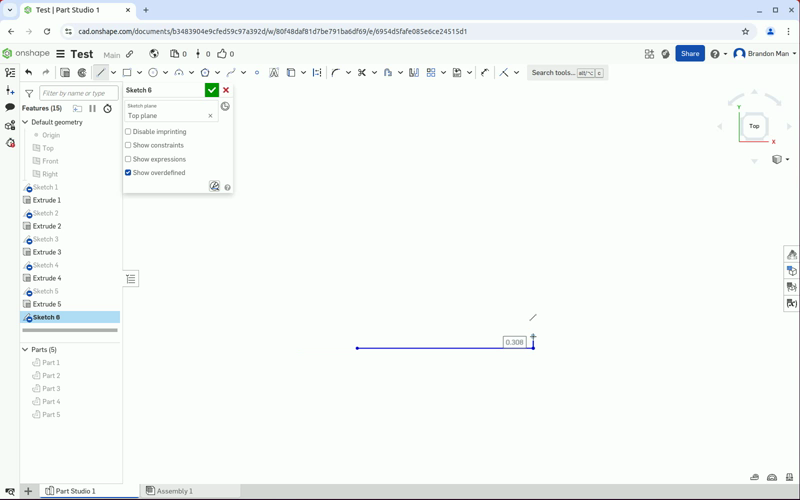
scroll(-6)
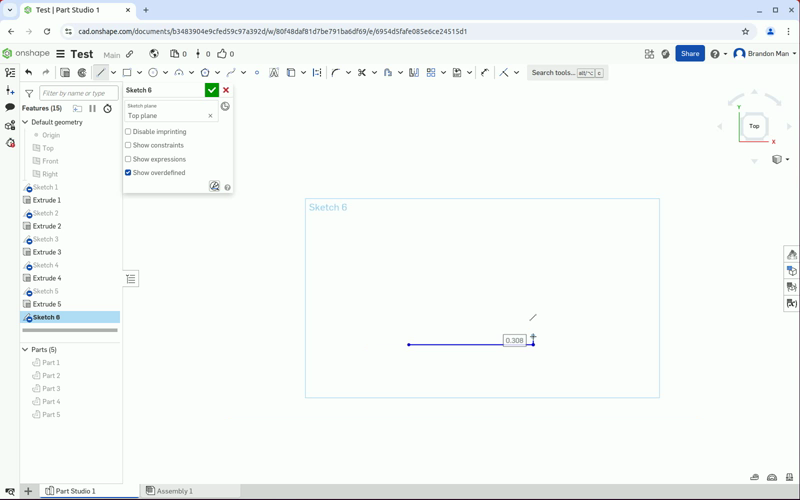
scroll(-6)
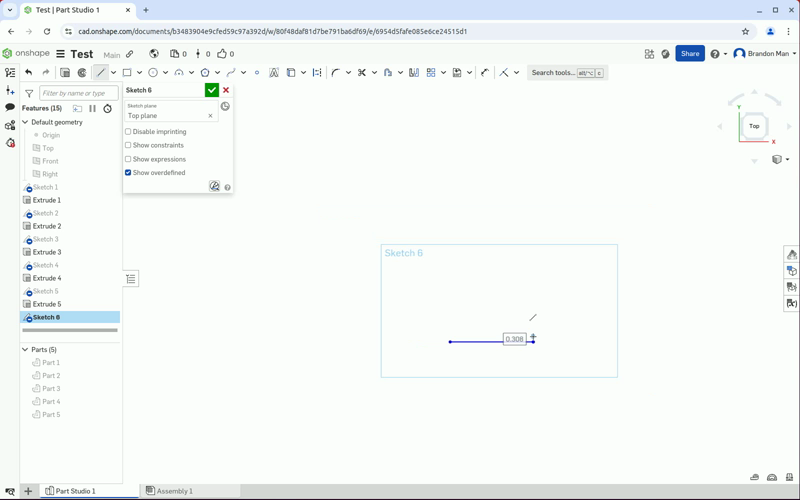
scroll(-6)
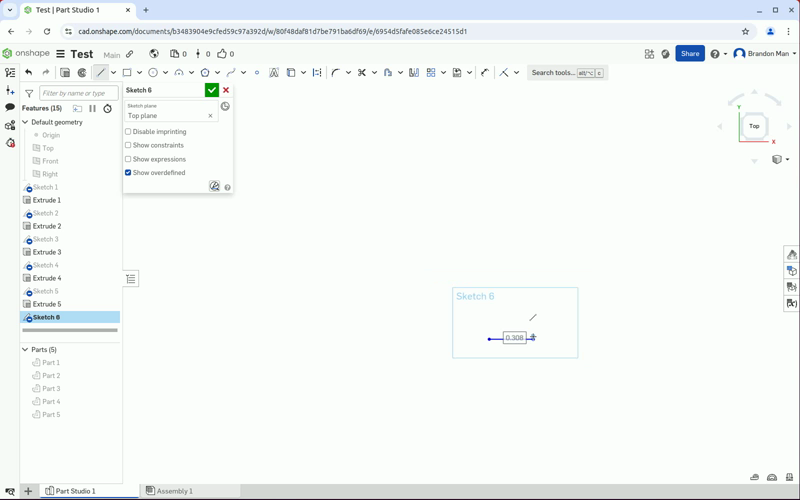
scroll(-6)
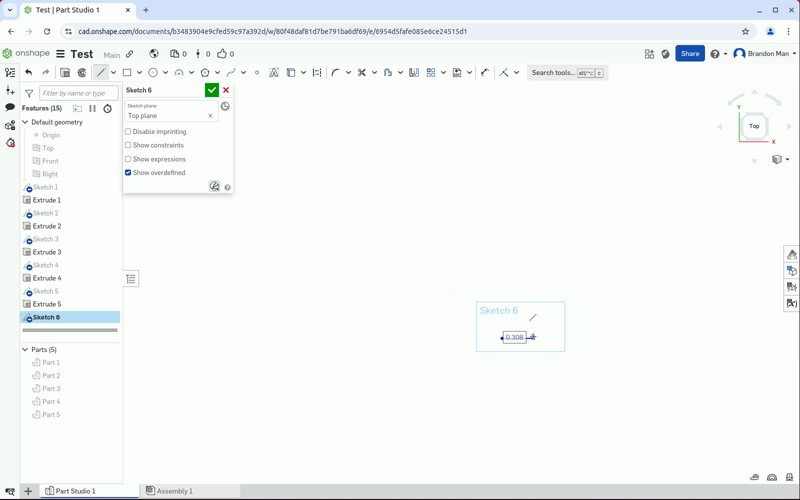
scroll(-6)
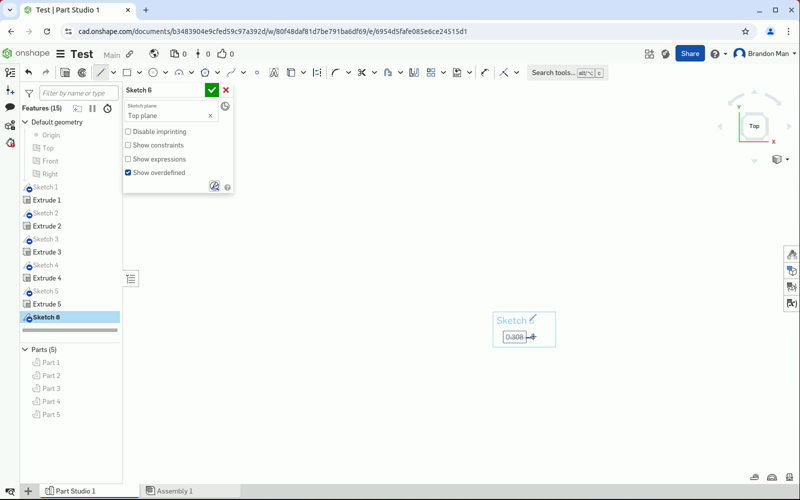
key_up(shift)
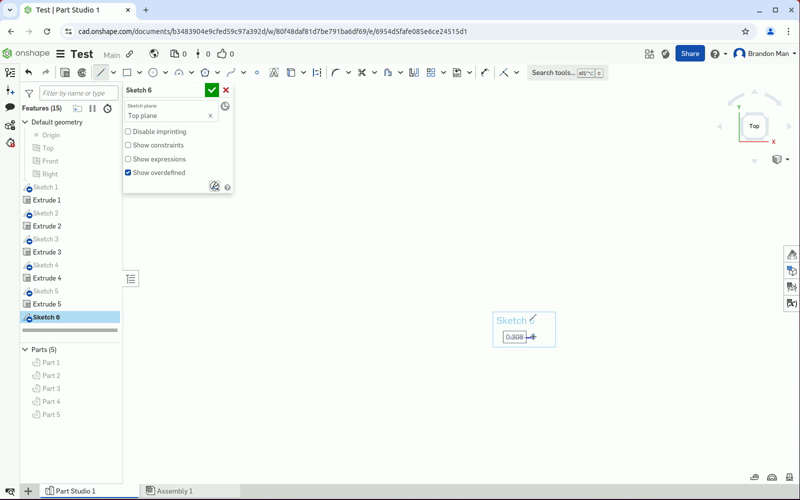
key_down(shift)
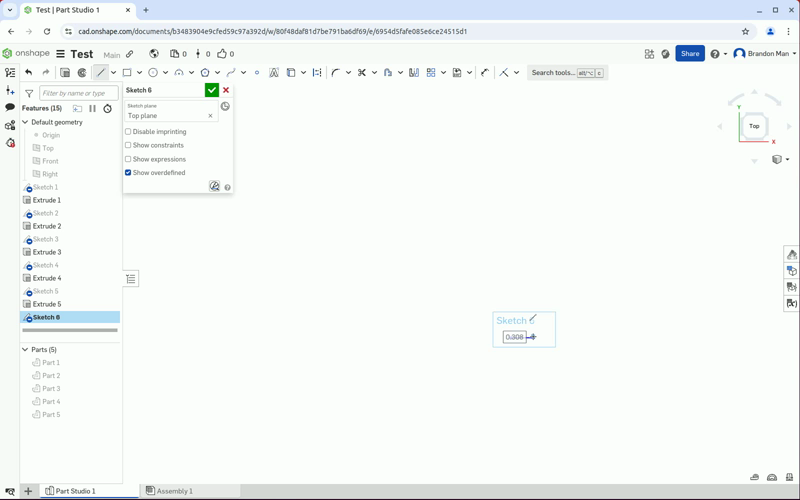
mouse_move(563, 336)
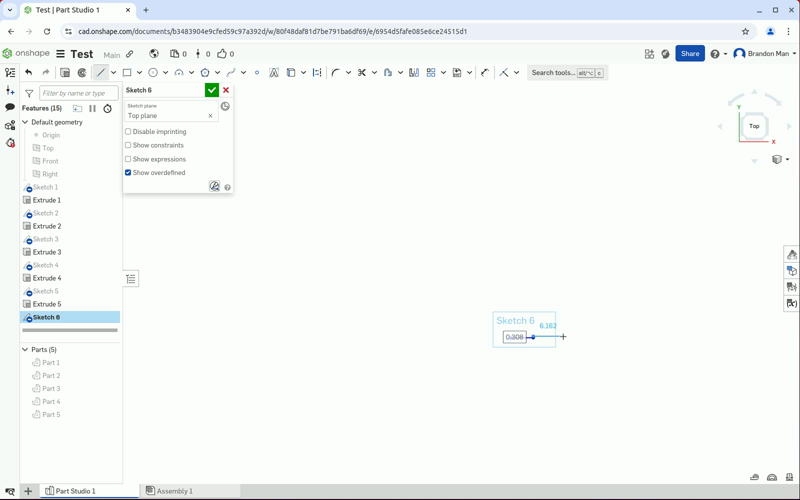
mouse_move(511, 336)
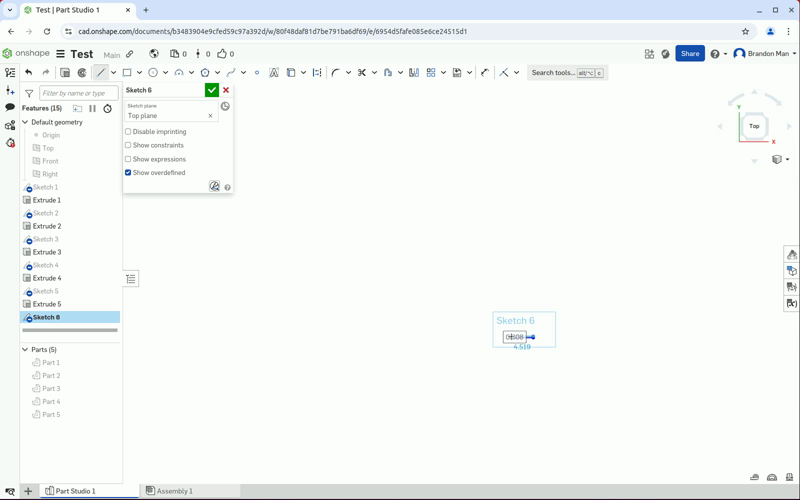
scroll(6)
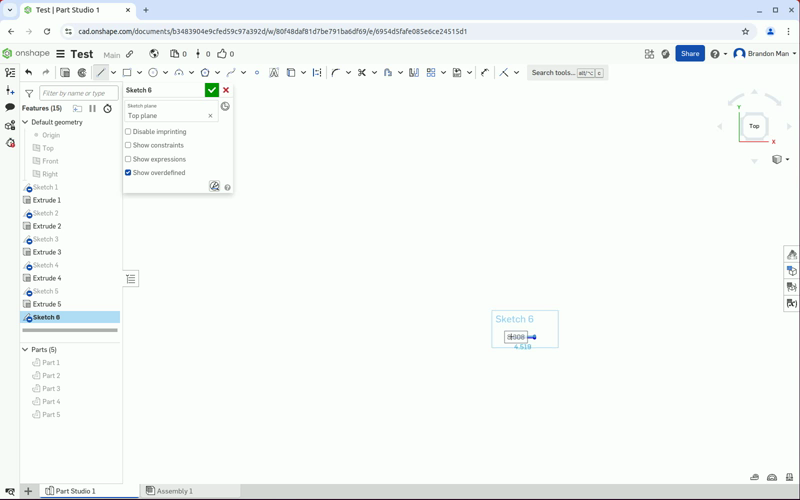
scroll(6)
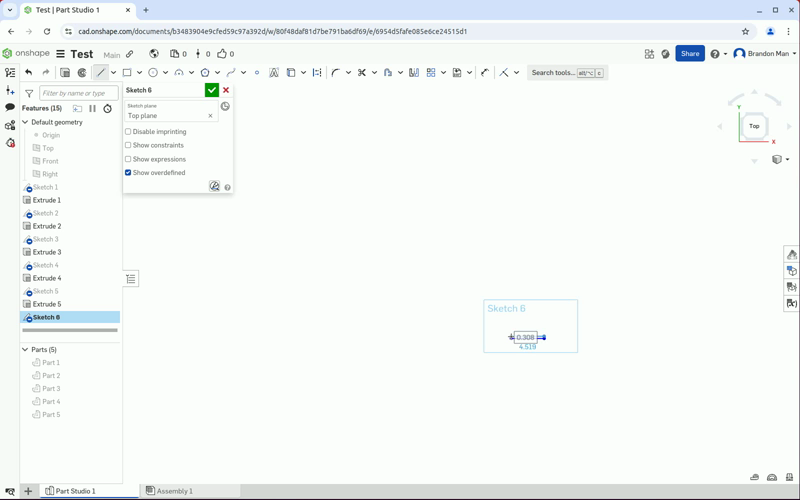
scroll(6)
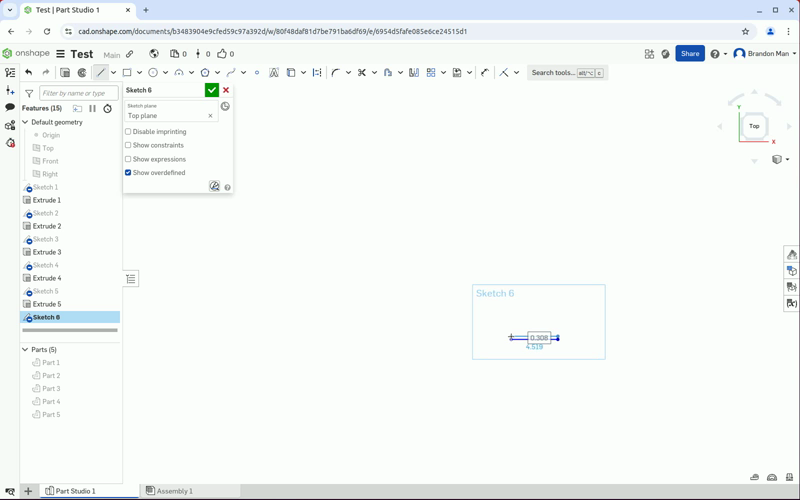
scroll(6)
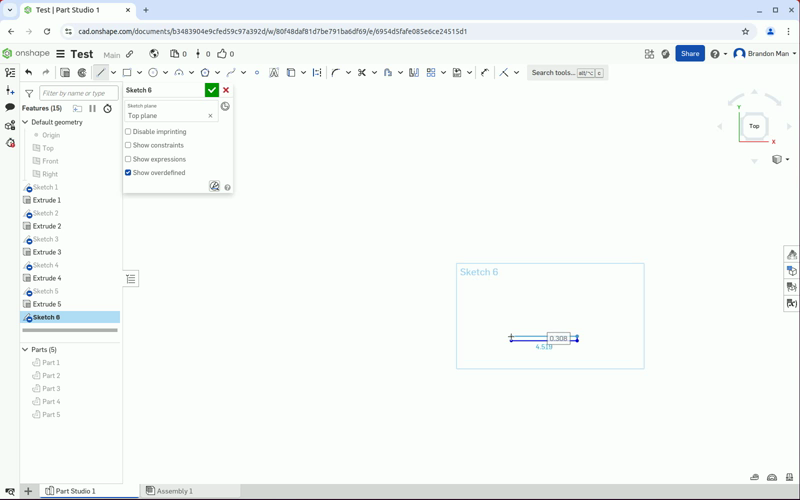
scroll(6)
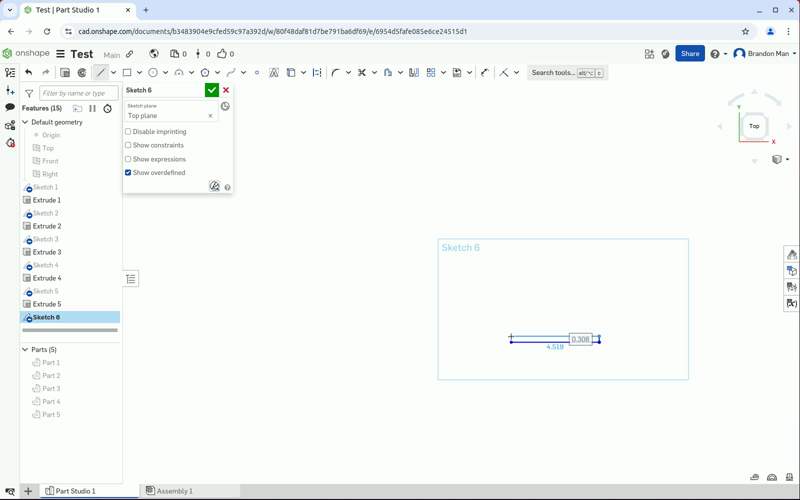
scroll(6)
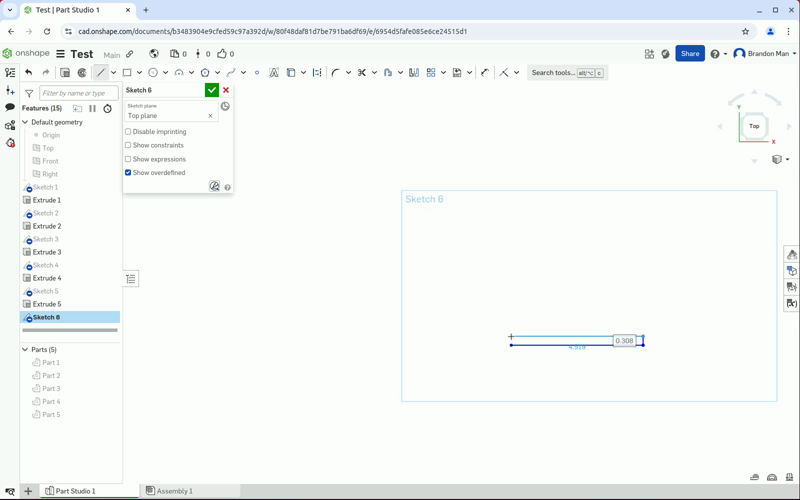
scroll(6)
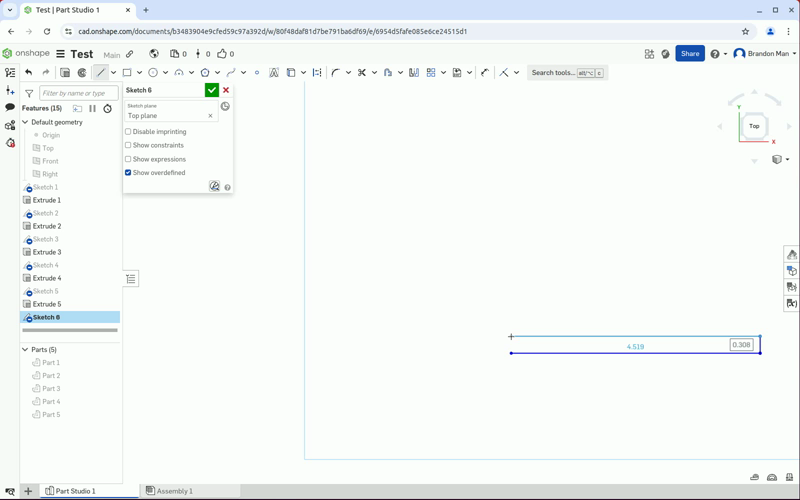
click(511, 336)
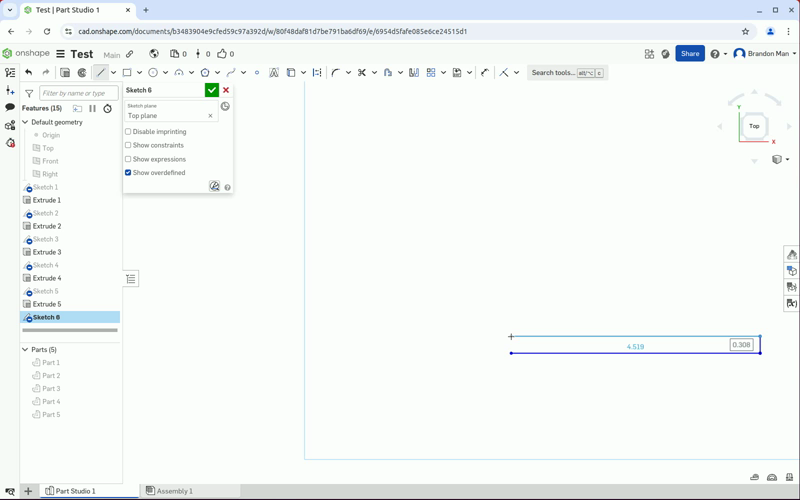
scroll(-6)
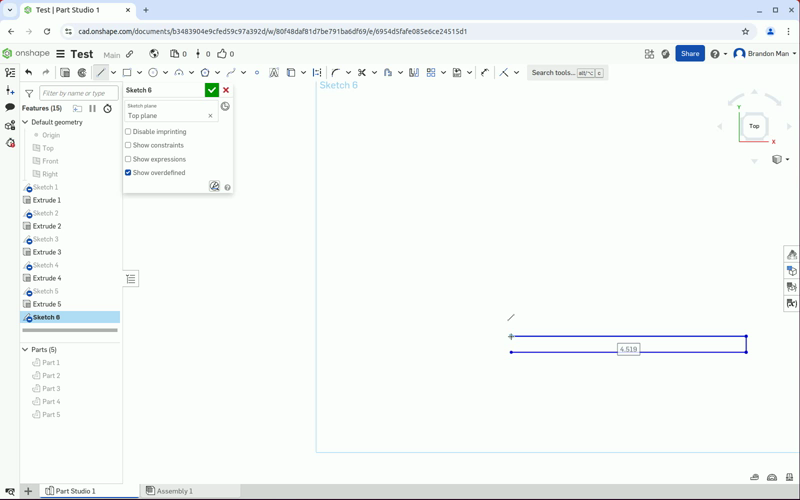
scroll(-6)
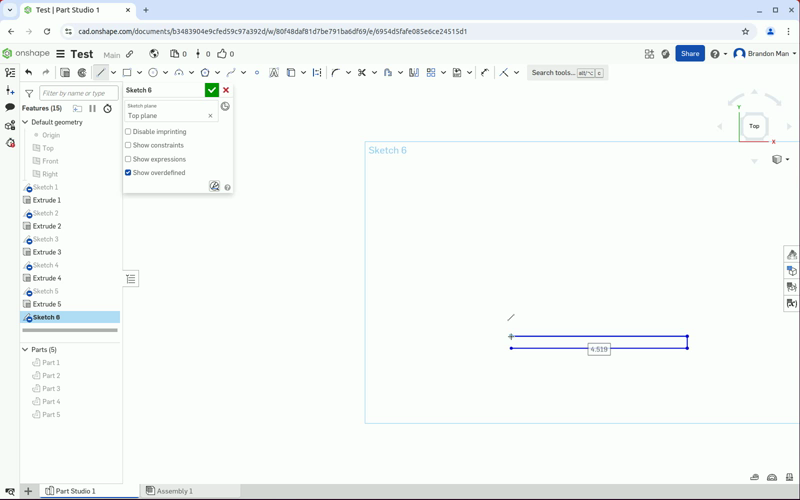
scroll(-6)
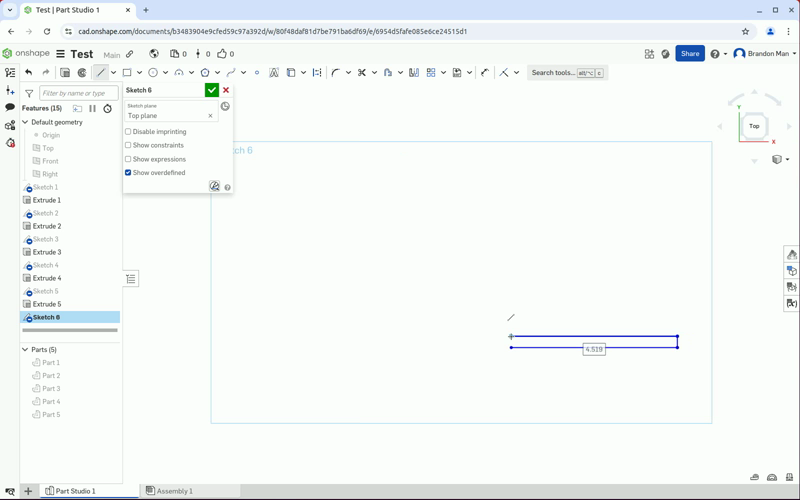
scroll(-6)
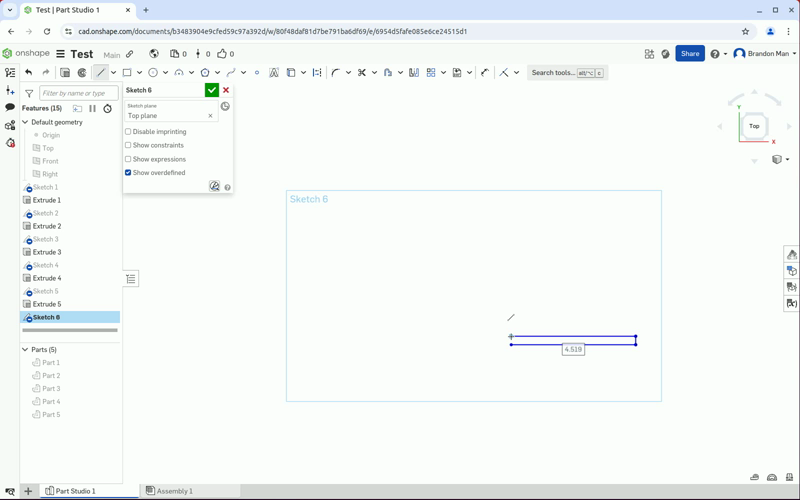
scroll(-6)
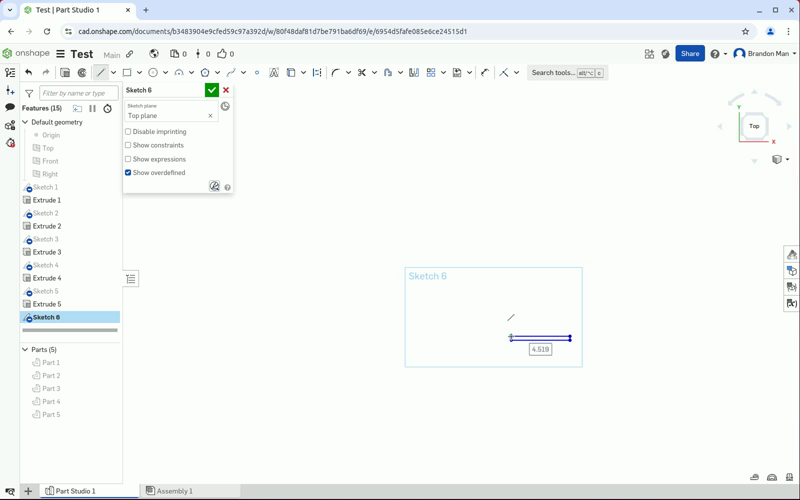
scroll(-6)
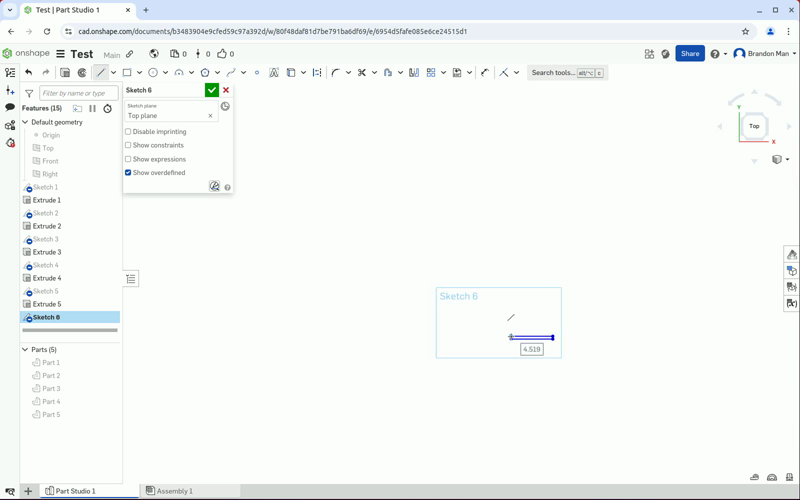
scroll(-6)
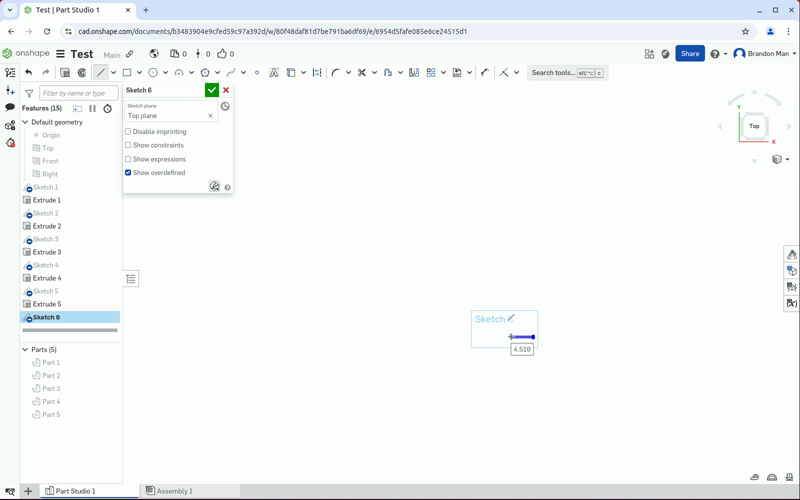
key_up(shift)
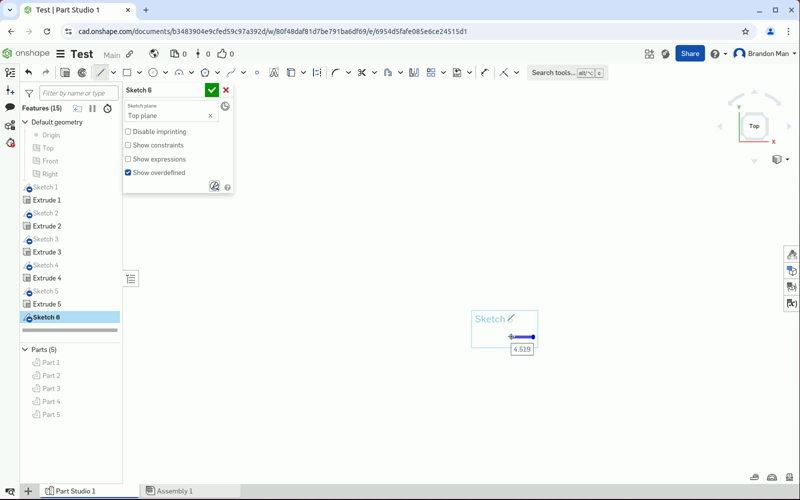
mouse_move(541, 336)
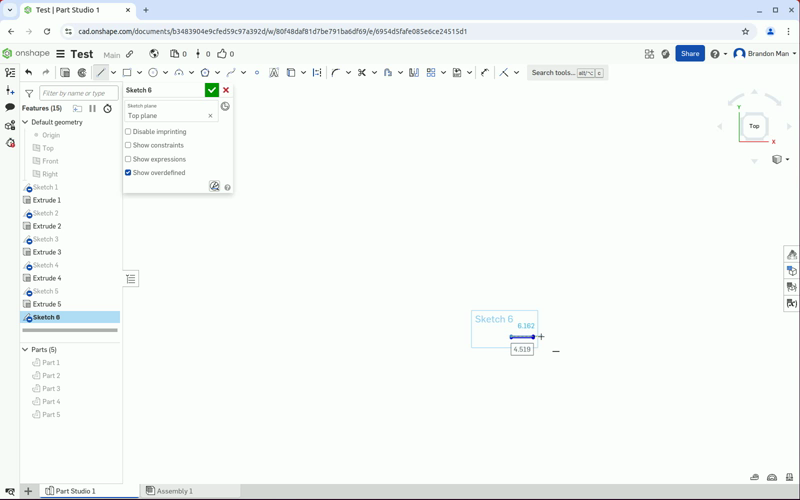
key_down(shift)
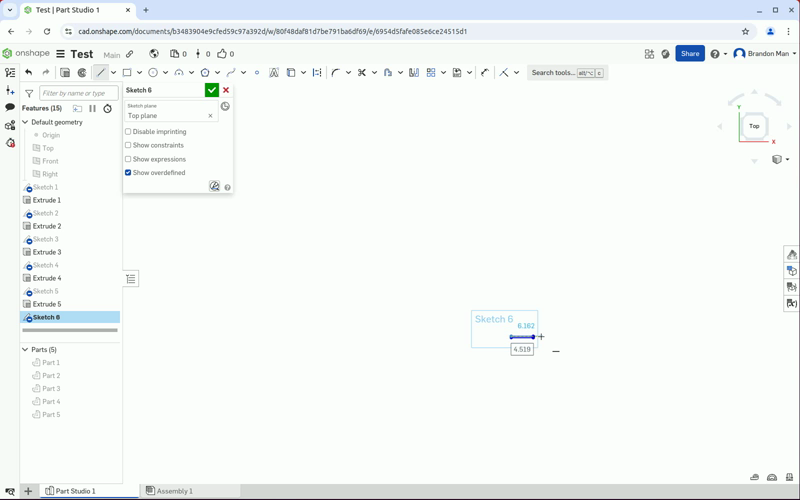
mouse_move(511, 337)
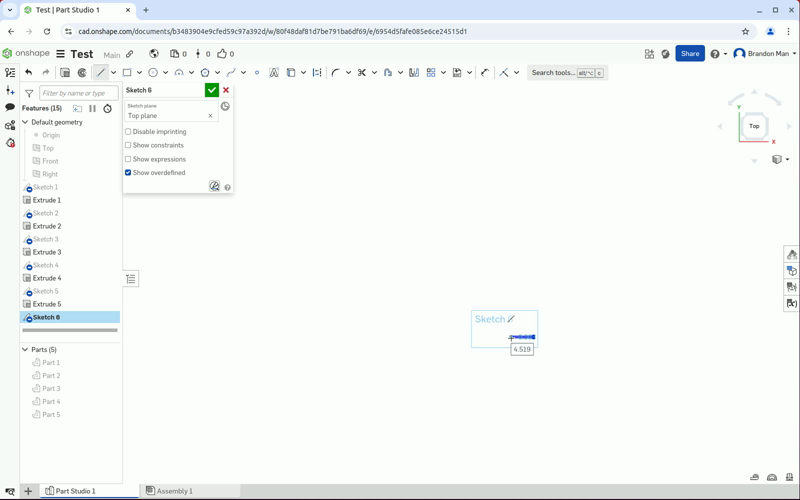
scroll(6)
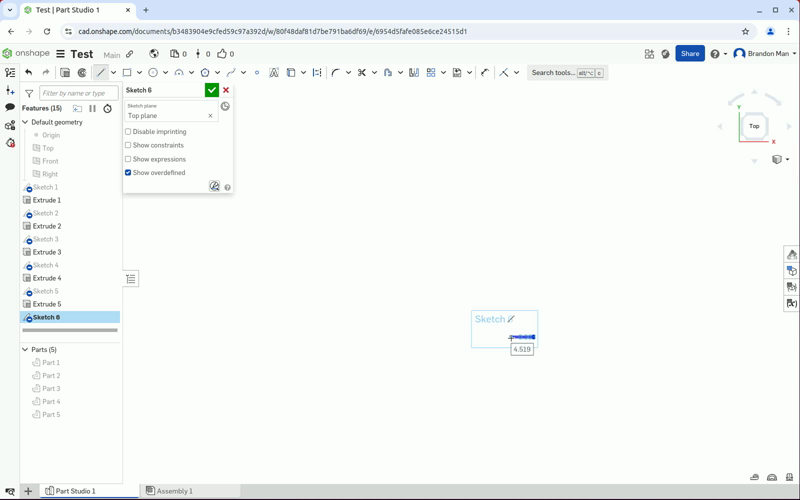
scroll(6)
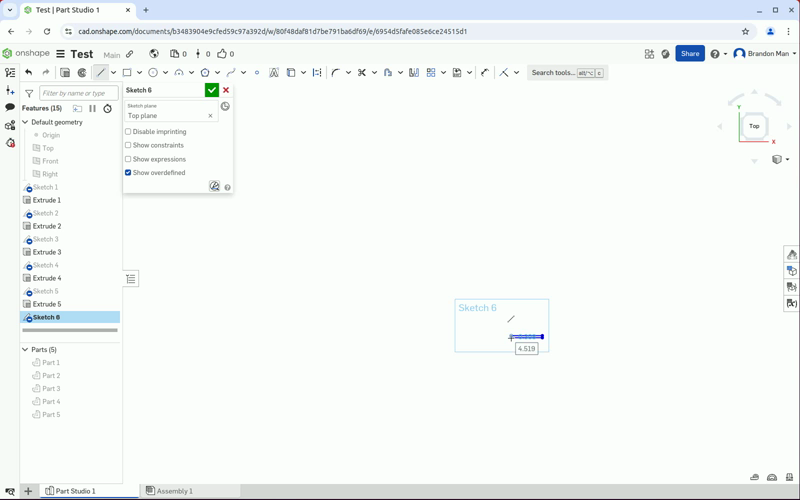
scroll(6)
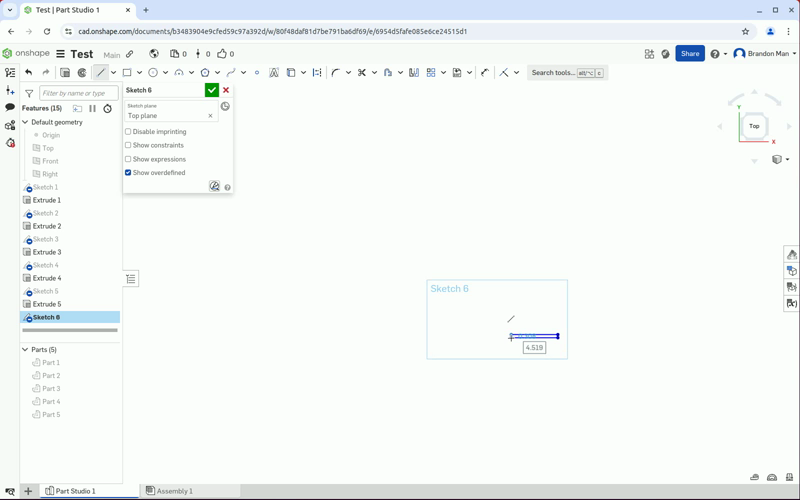
scroll(6)
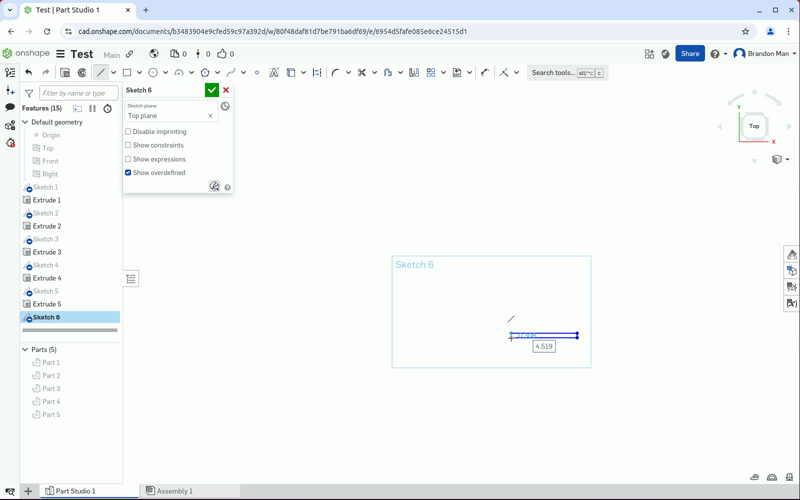
scroll(6)
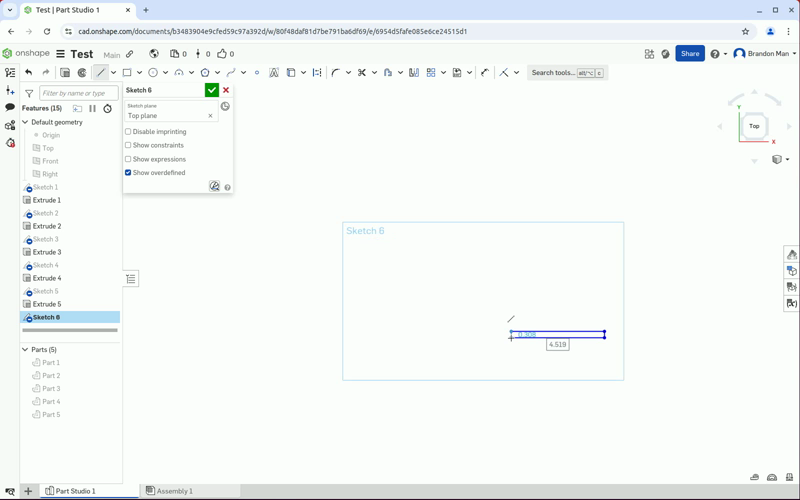
scroll(6)
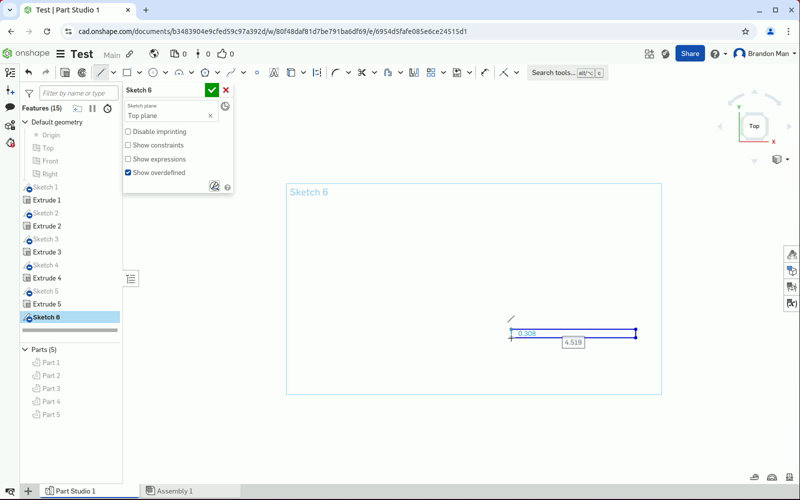
scroll(6)
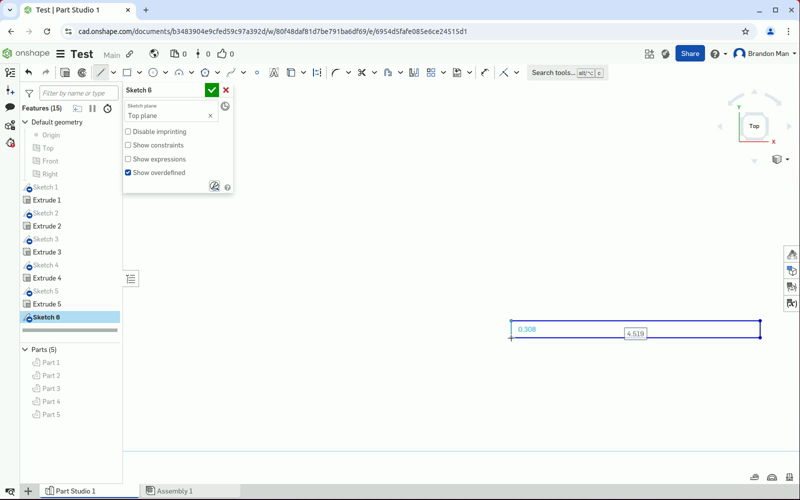
key_up(shift)
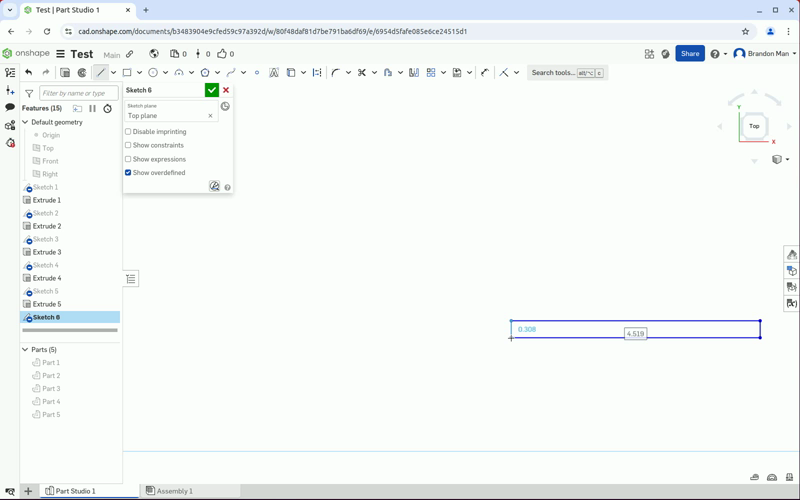
click(511, 337)
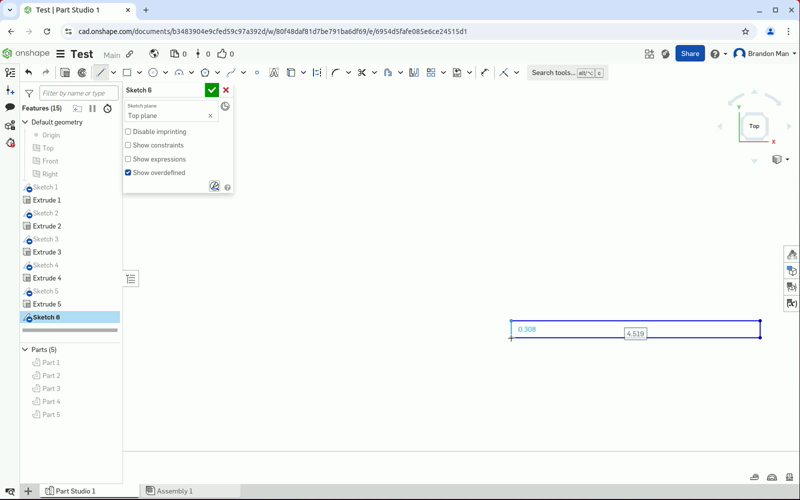
scroll(-6)
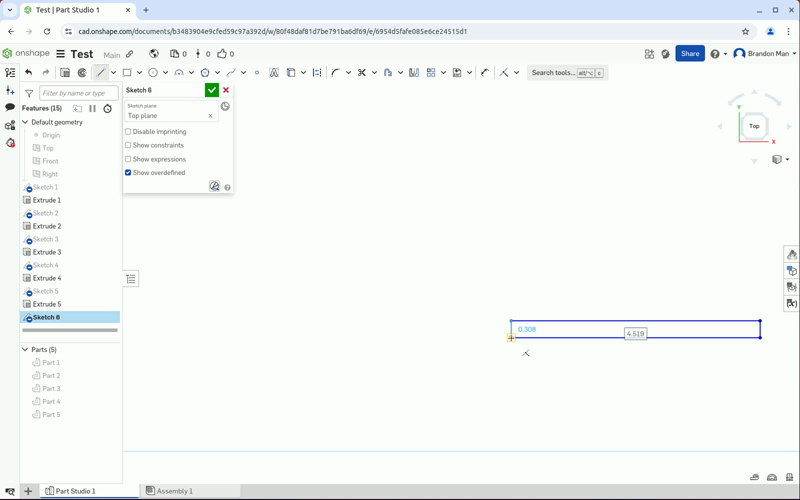
scroll(-6)
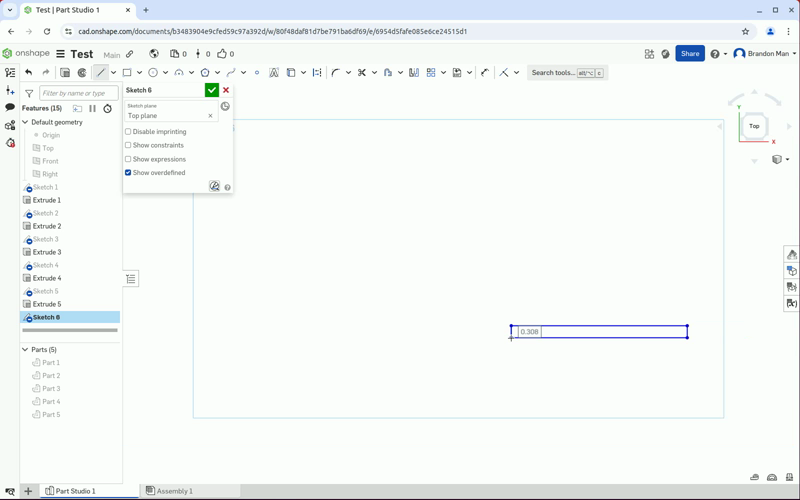
scroll(-6)
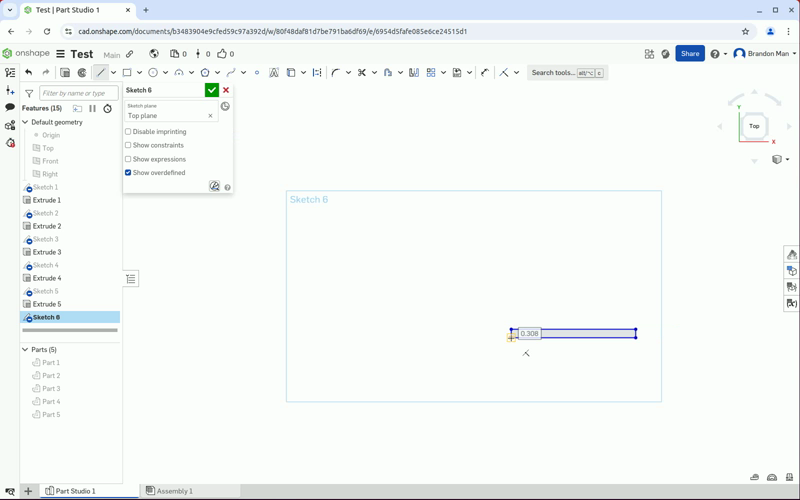
scroll(-6)
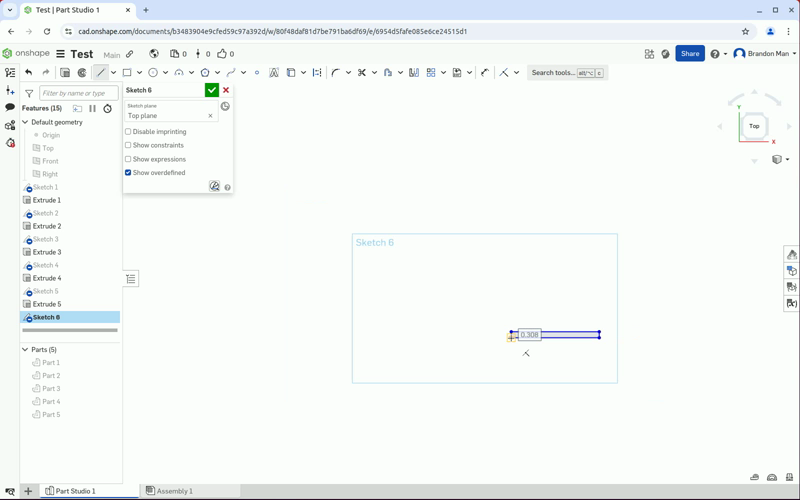
scroll(-6)
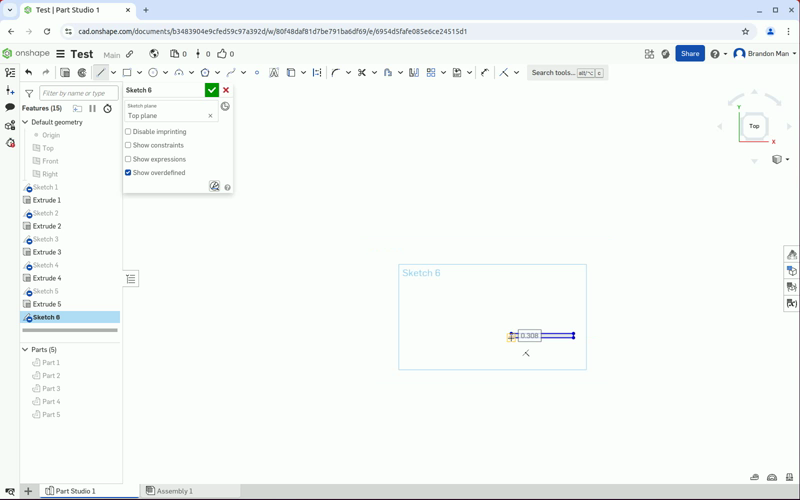
scroll(-6)
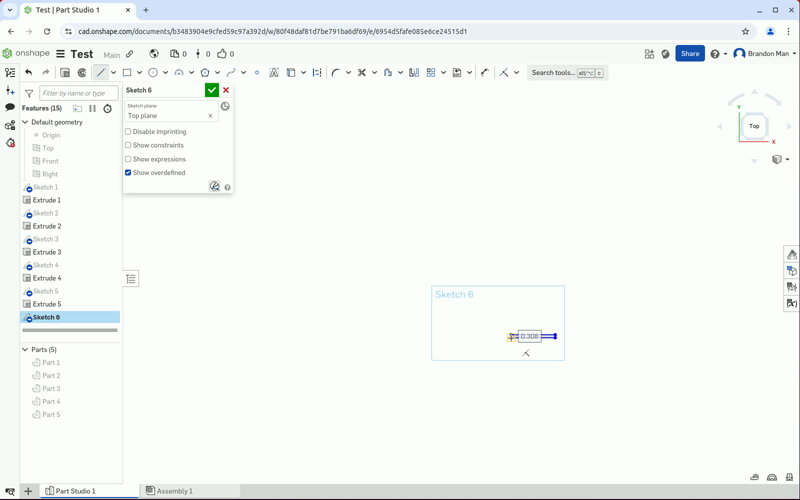
scroll(-6)
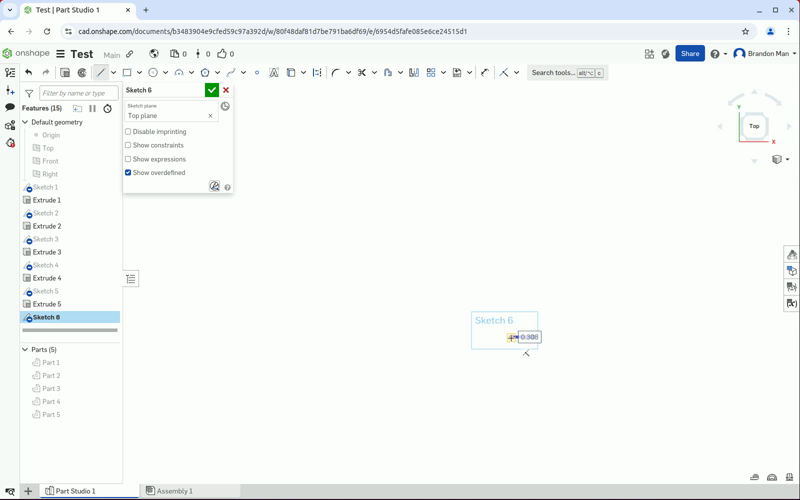
key(esc)
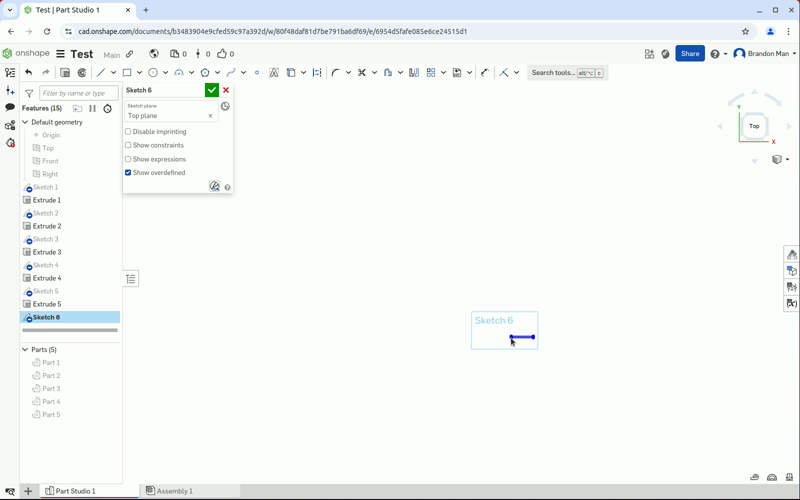
mouse_move(528, 336)
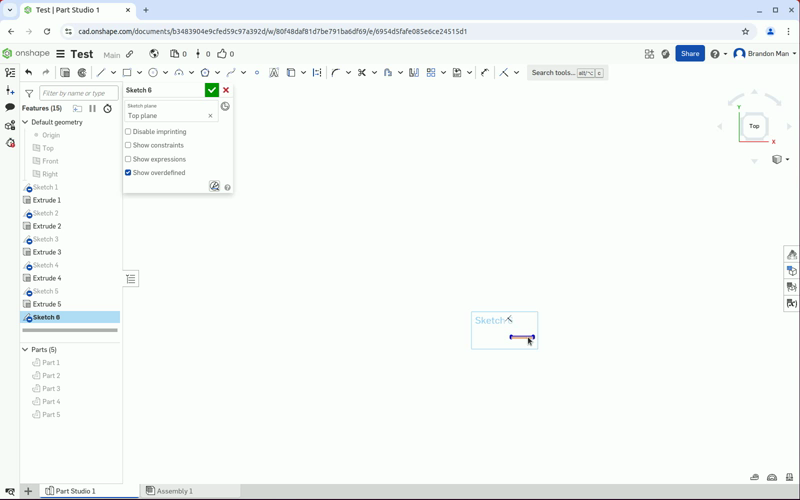
scroll(6)
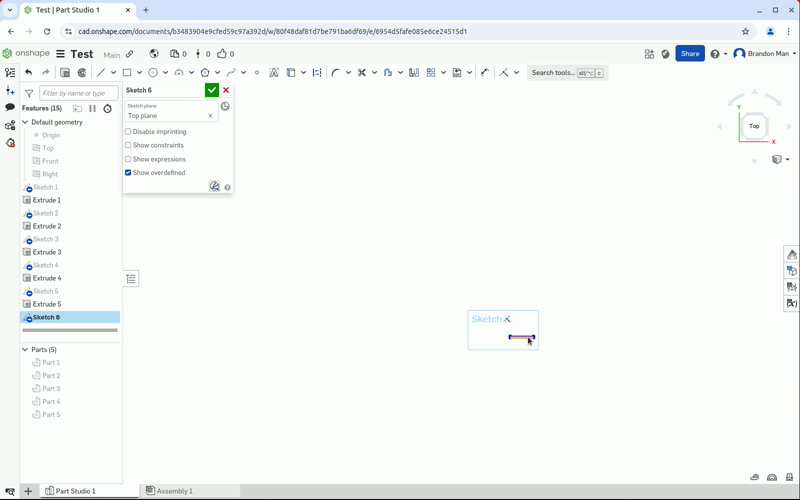
scroll(6)
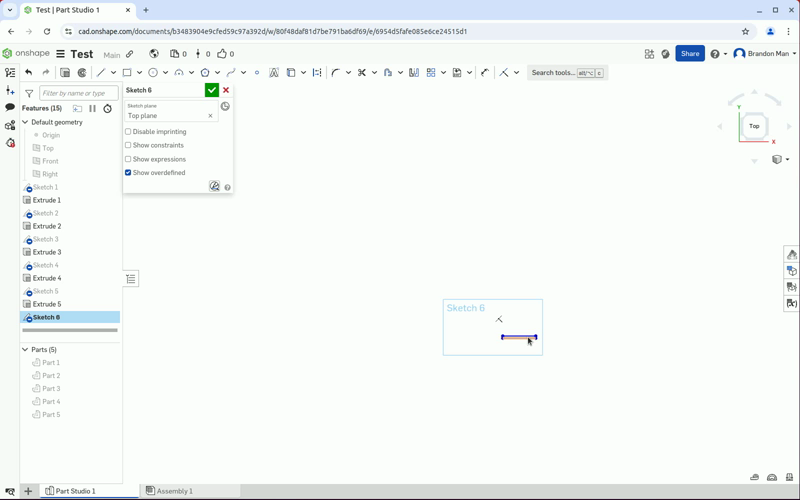
scroll(6)
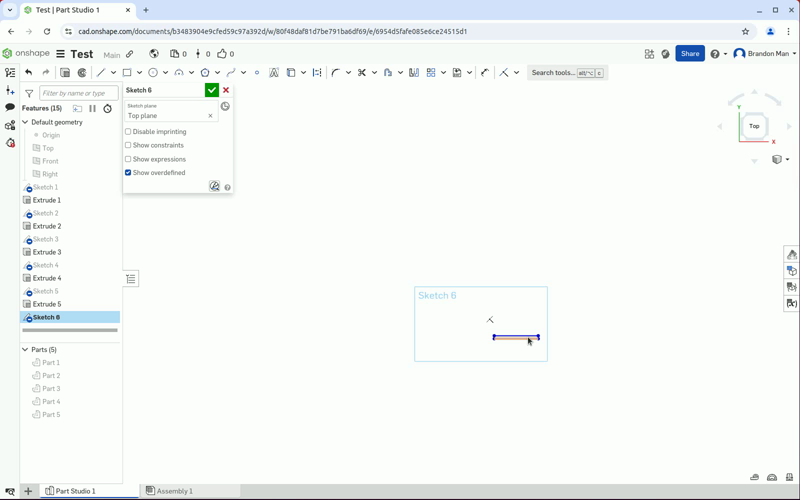
scroll(6)
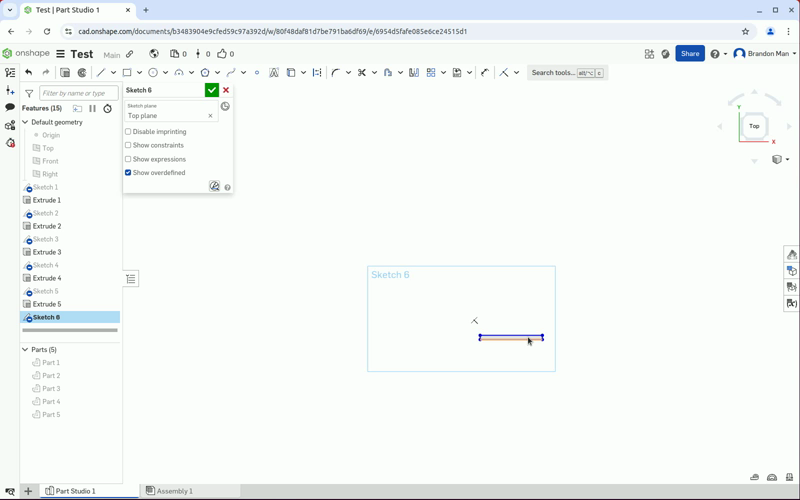
scroll(6)
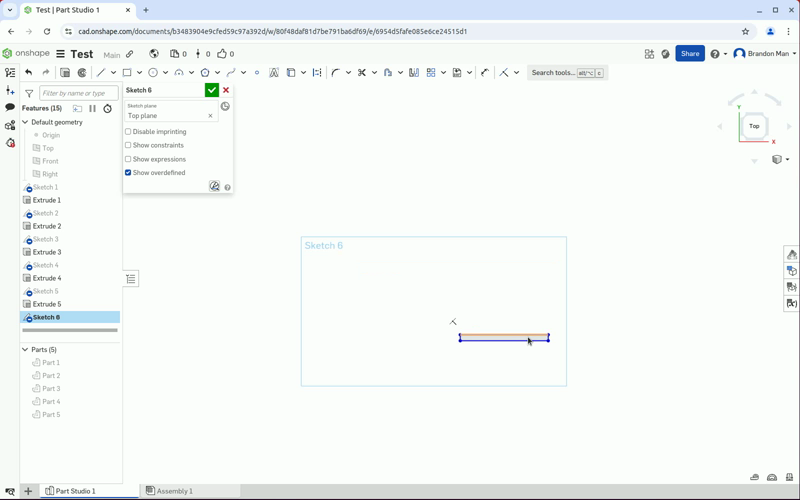
scroll(6)
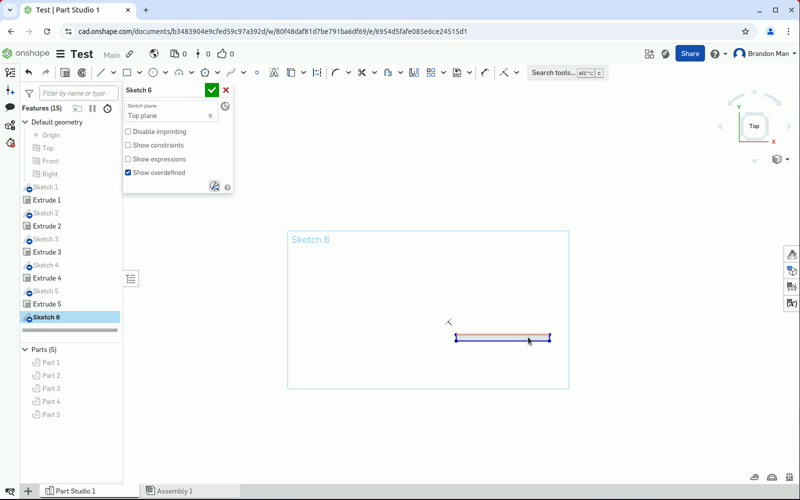
scroll(6)
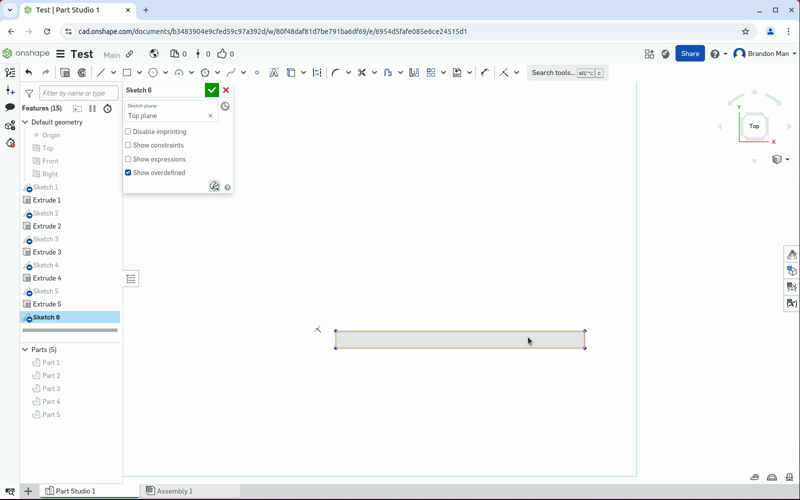
click(528, 336)
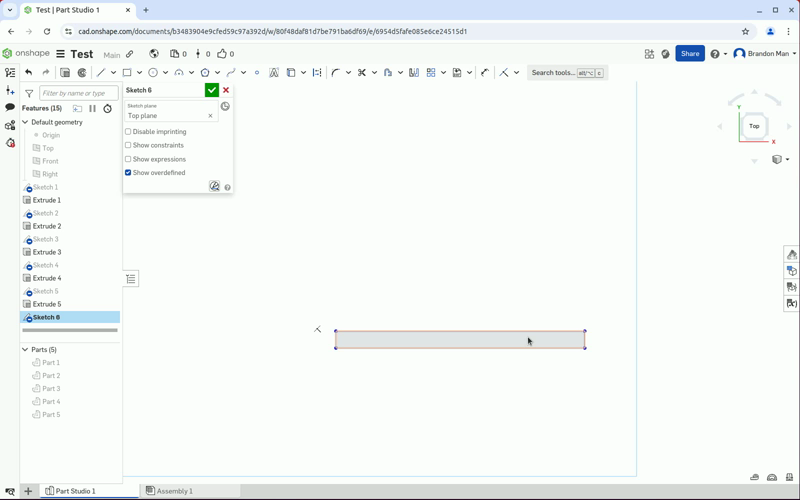
scroll(-6)
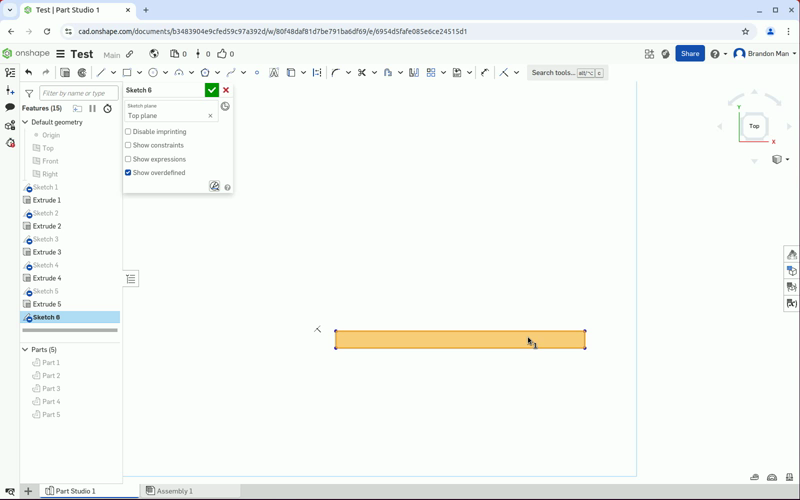
scroll(-6)
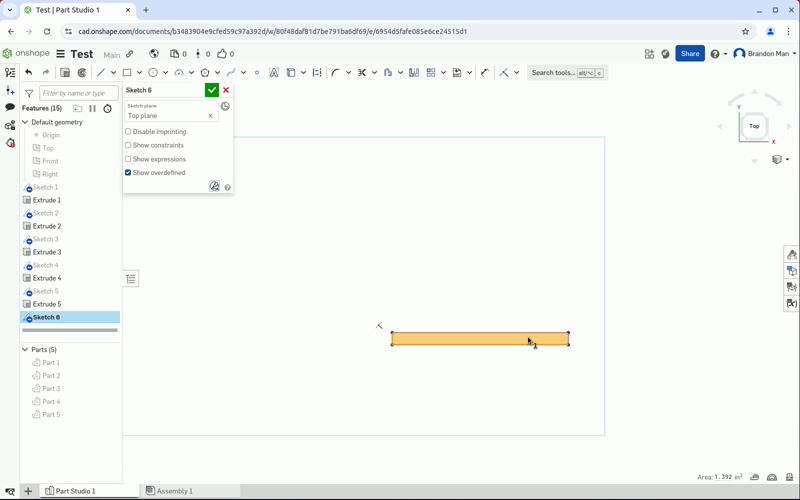
scroll(-6)
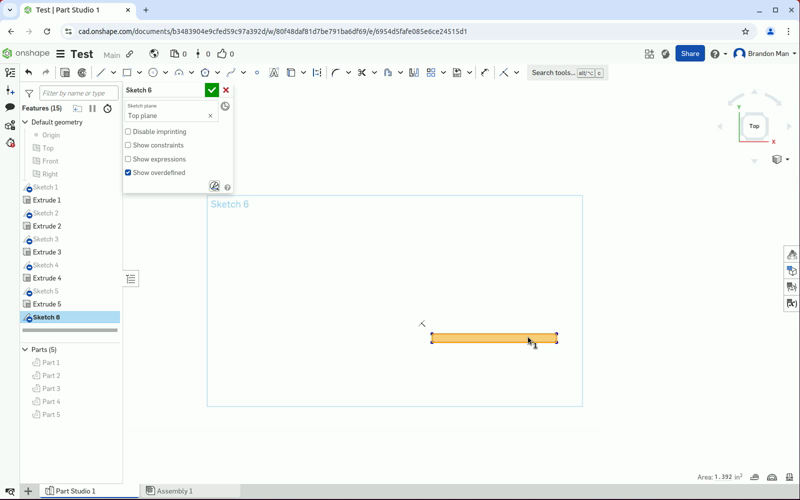
scroll(-6)
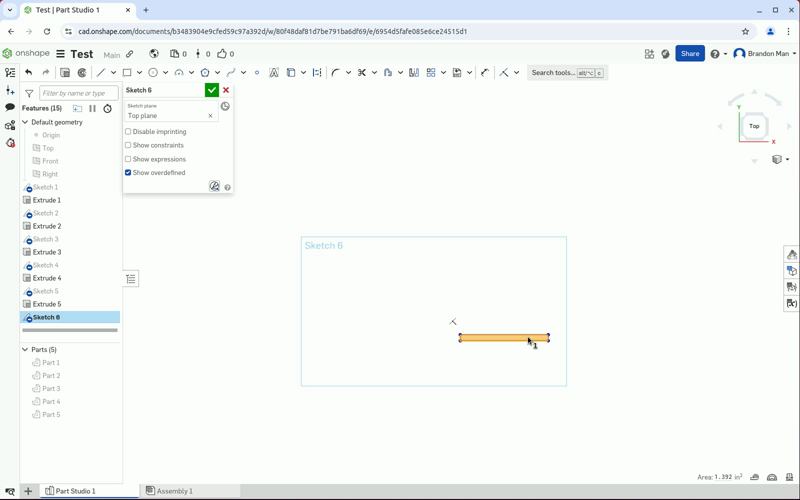
scroll(-6)
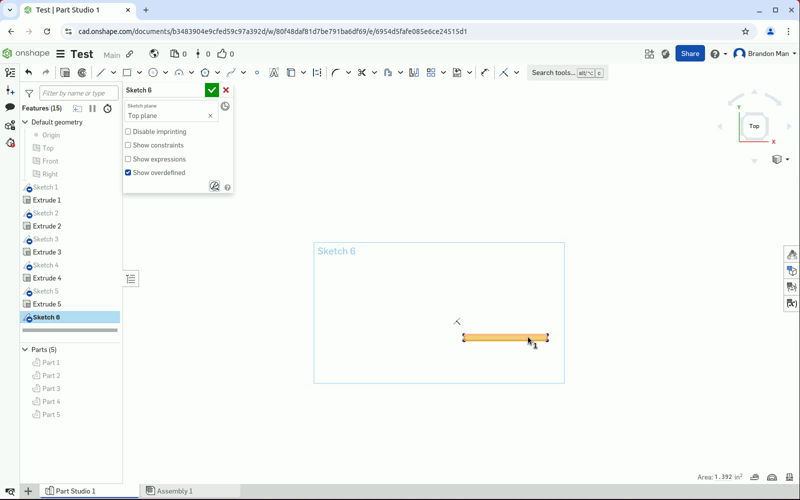
scroll(-6)
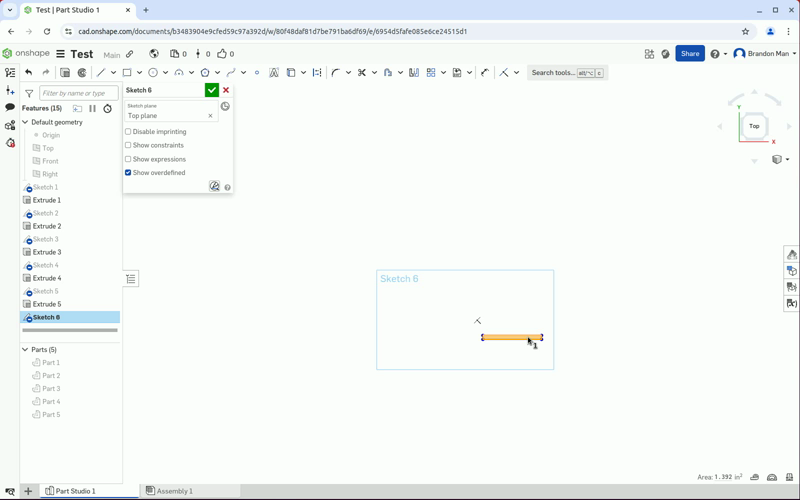
scroll(-6)
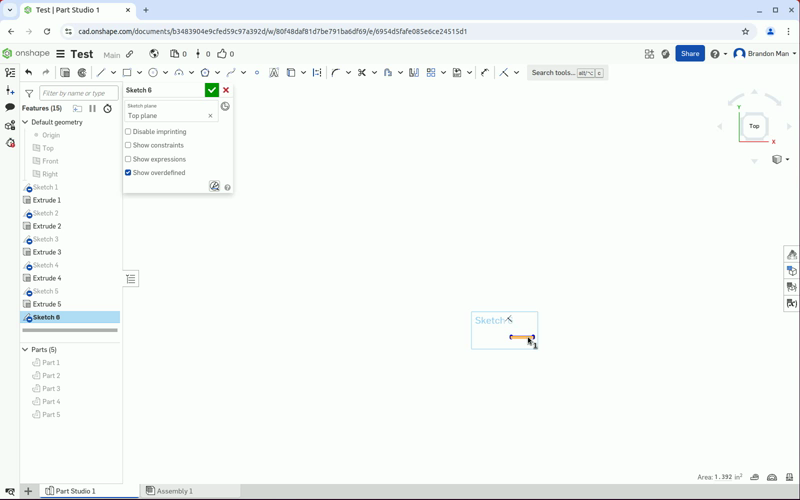
mouse_move(73, 352)
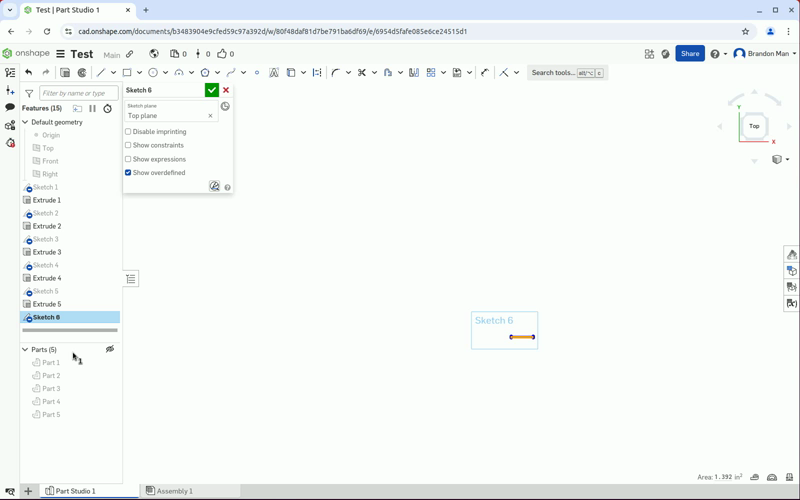
key(shift+y)
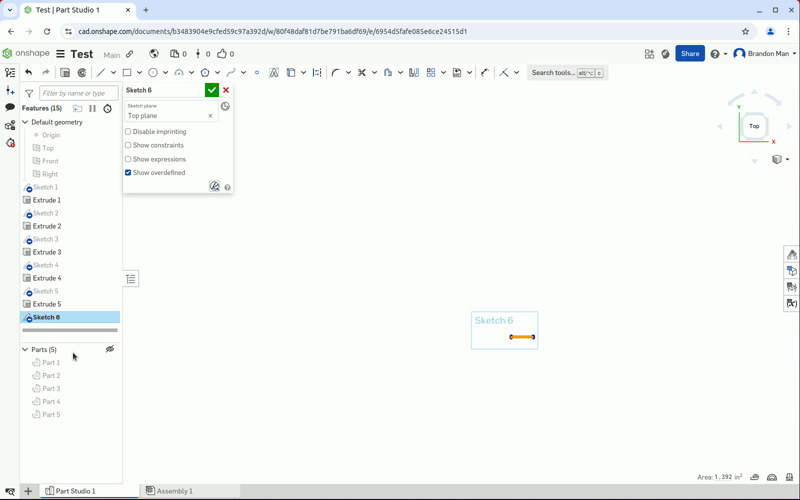
key(shift+e)
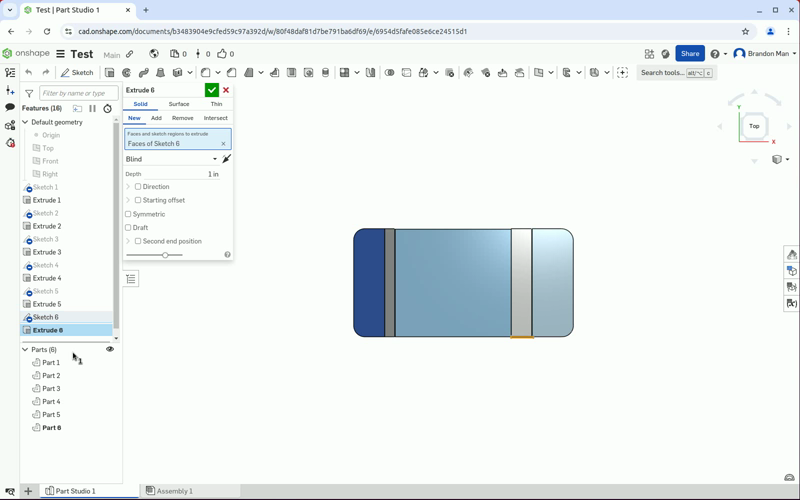
mouse_move(143, 106)
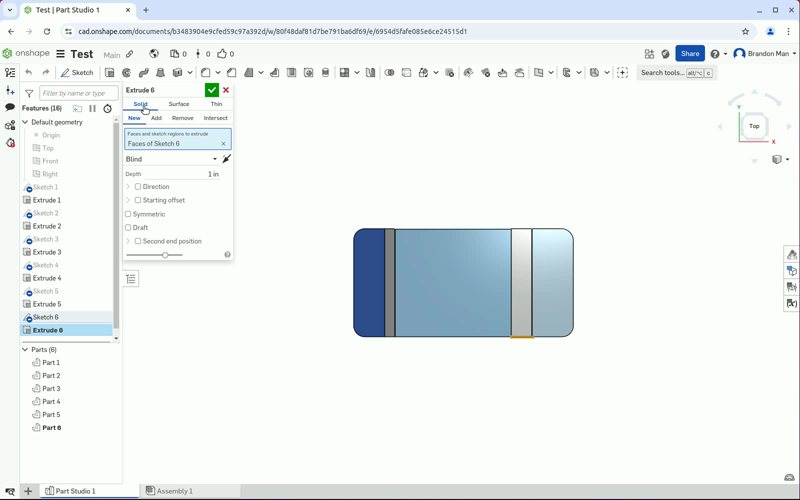
click(143, 106)
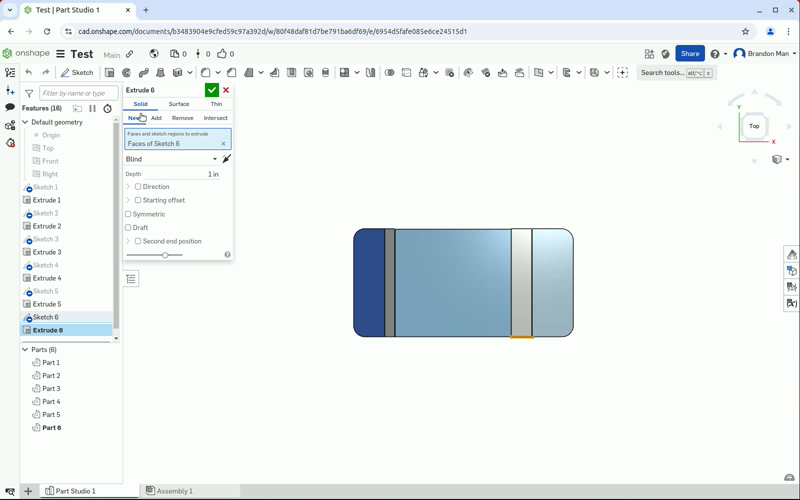
mouse_move(137, 120)
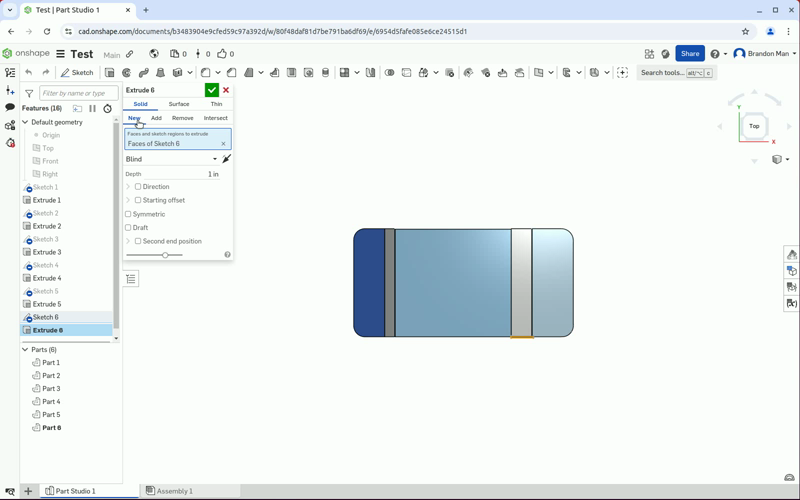
click(137, 120)
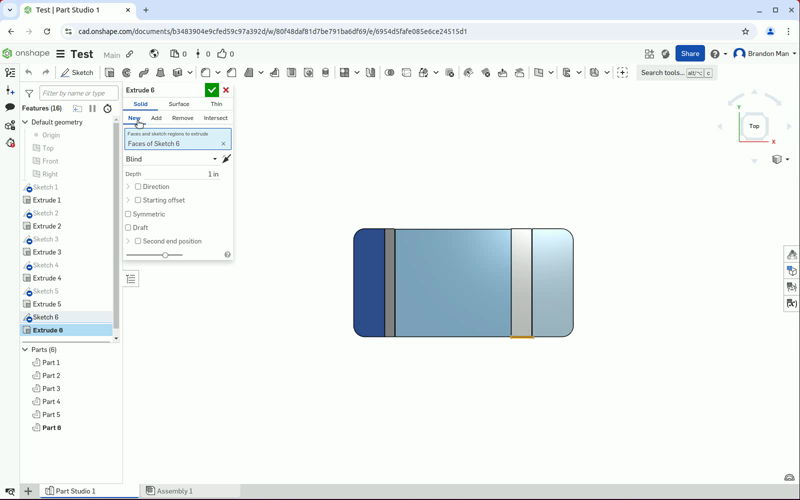
key(tab, 4)
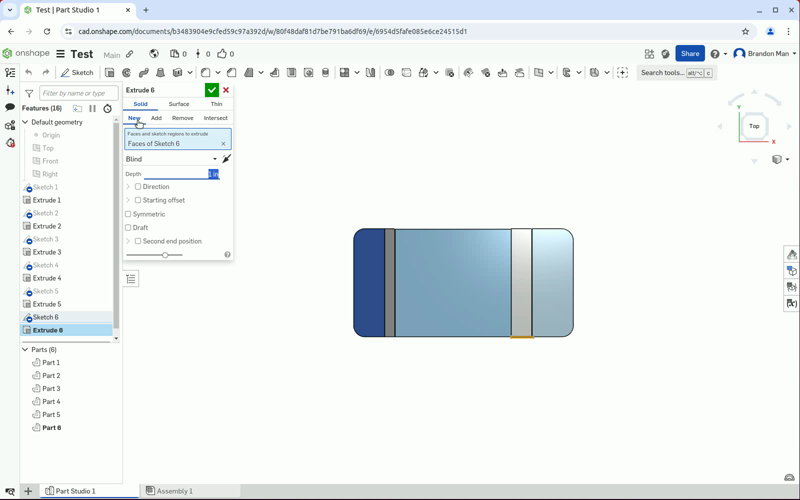
text(0.481)
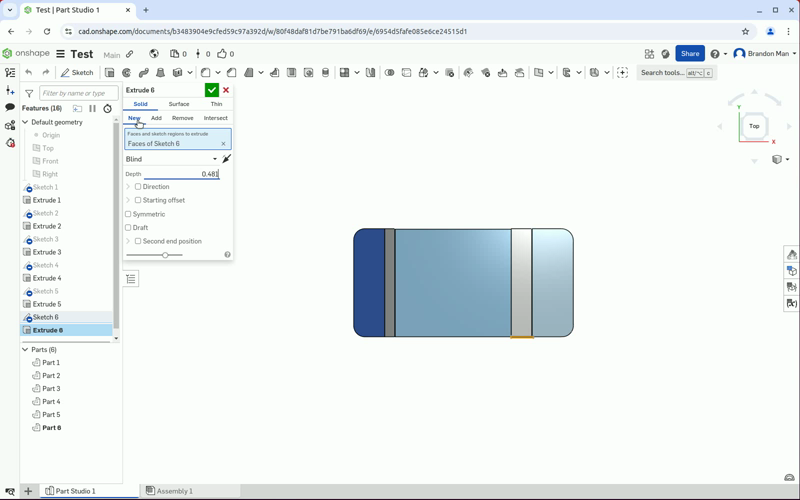
key(enter)
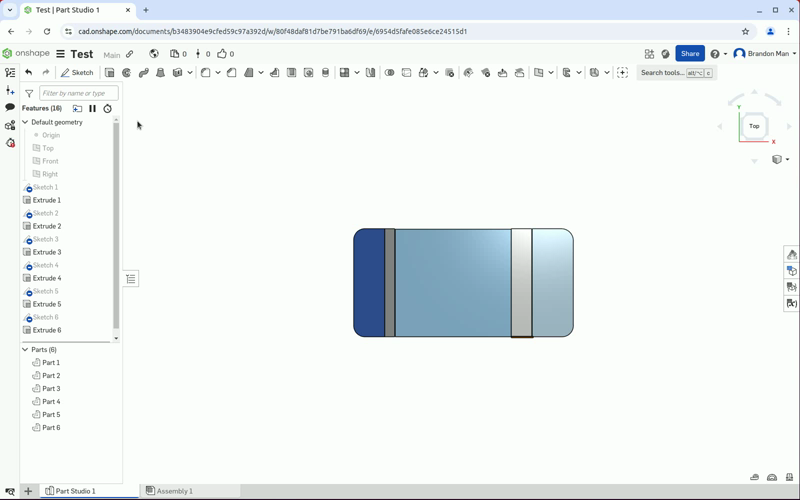
key(shift+h)
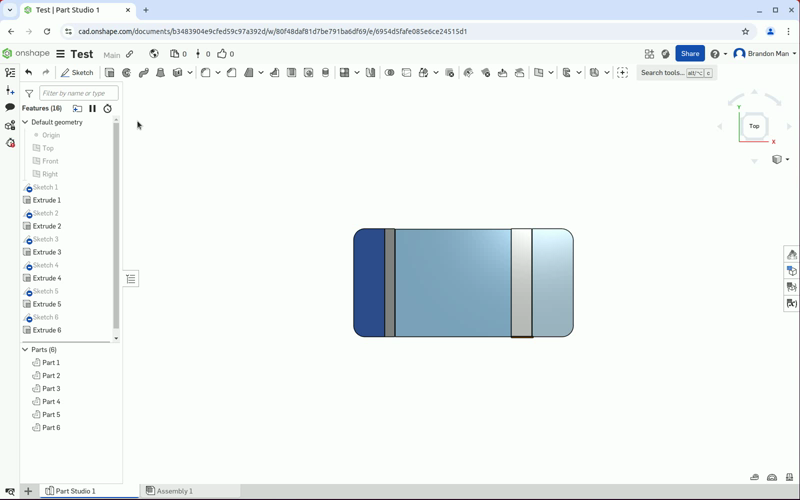
key(shift+h)
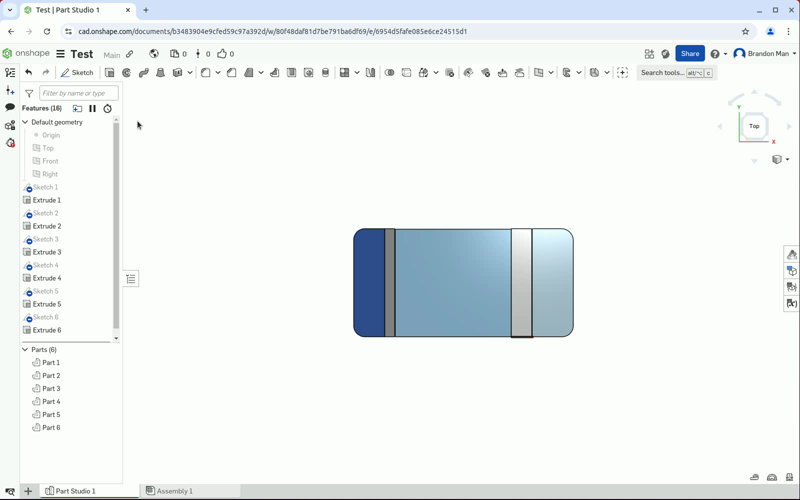
mouse_move(69, 189)
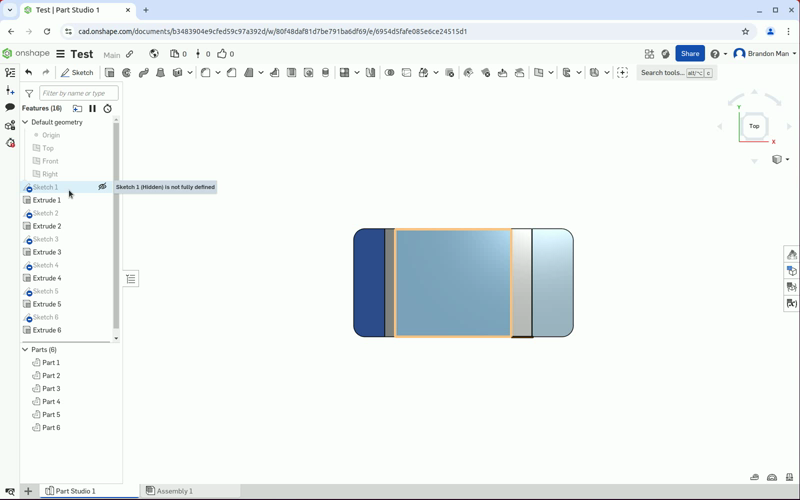
click(69, 189)
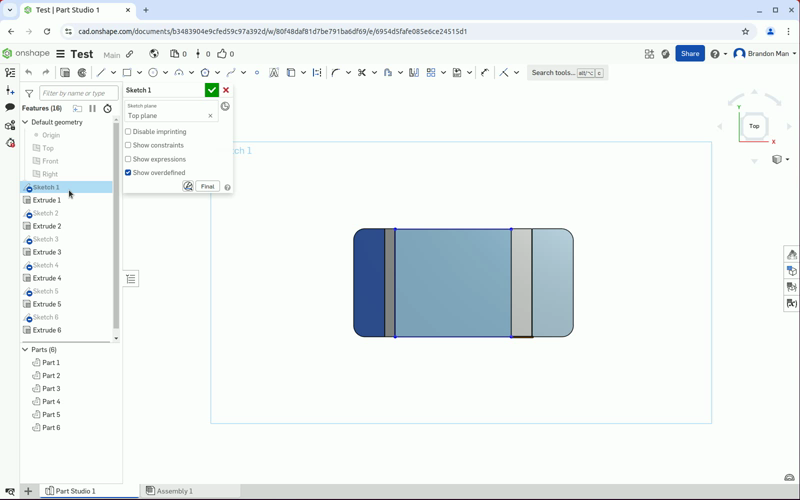
mouse_move(229, 92)
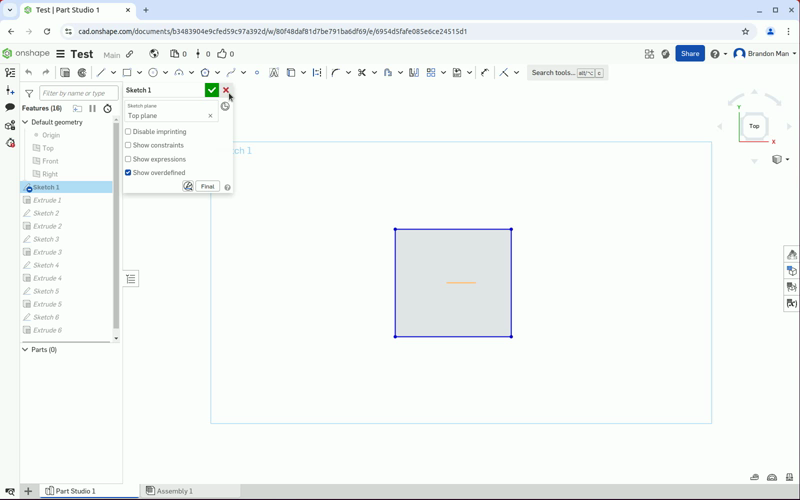
click(229, 92)
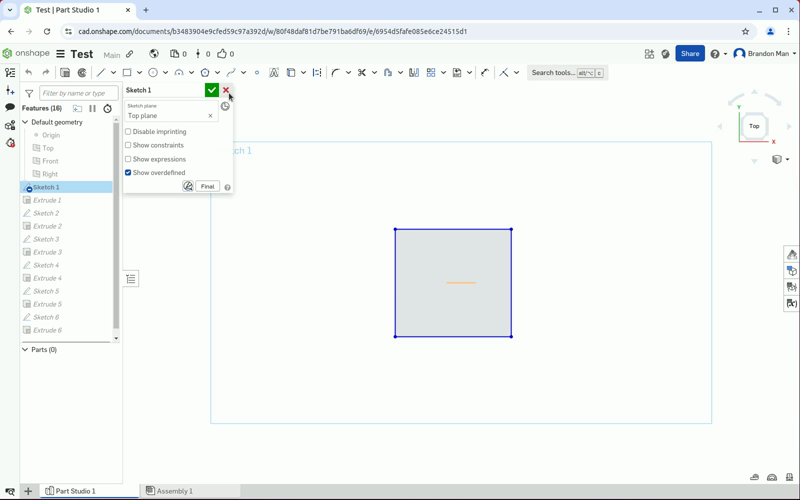
key(shift+s)
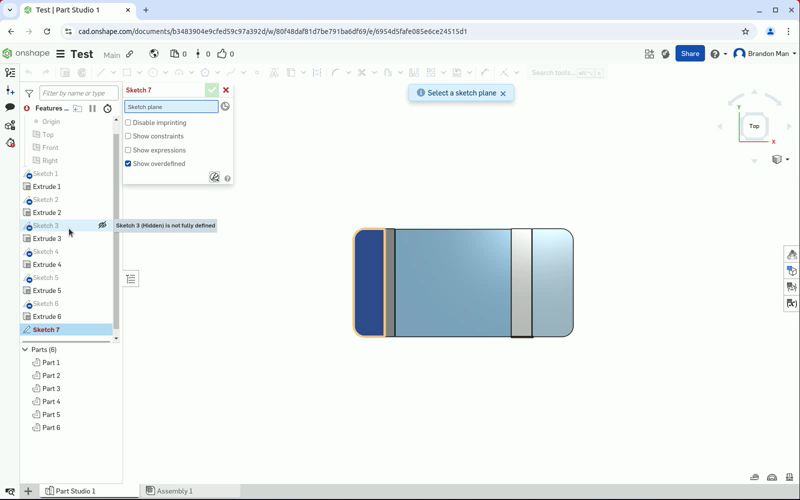
scroll(3)
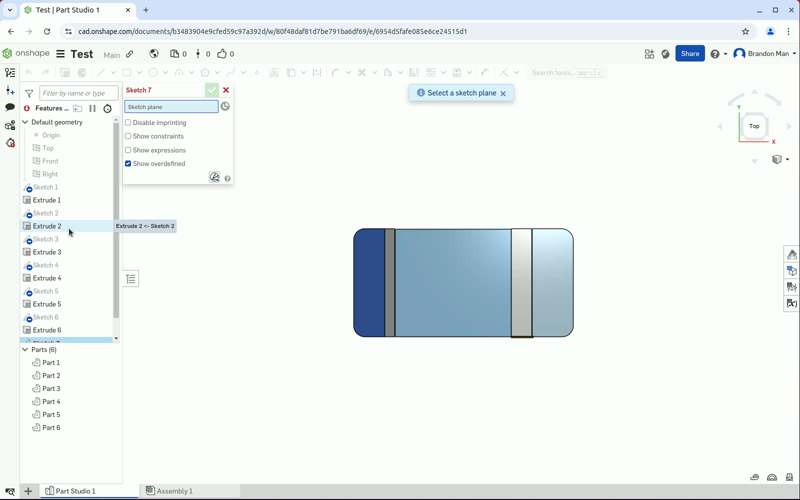
mouse_move(69, 150)
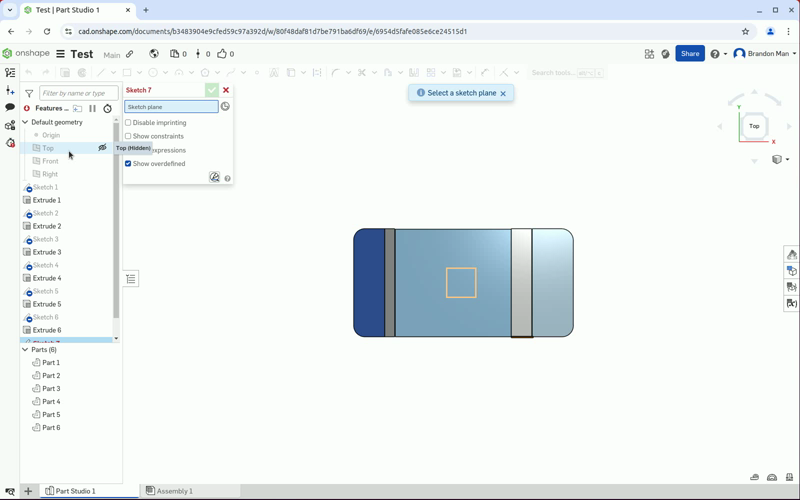
click(69, 150)
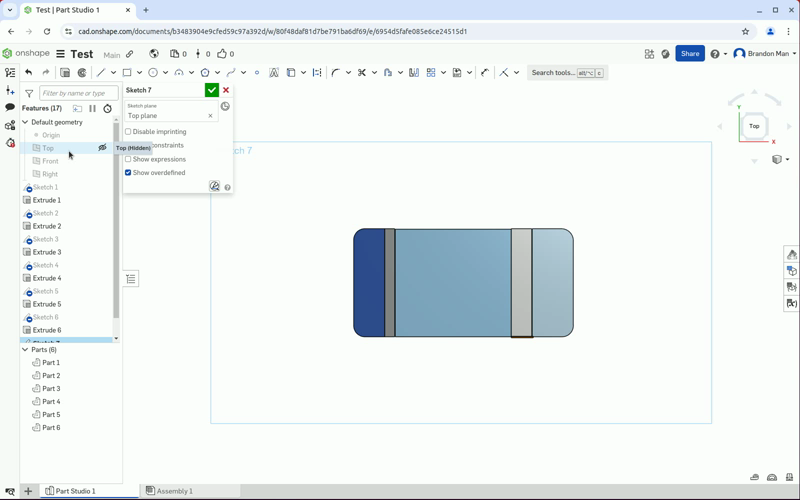
mouse_move(73, 352)
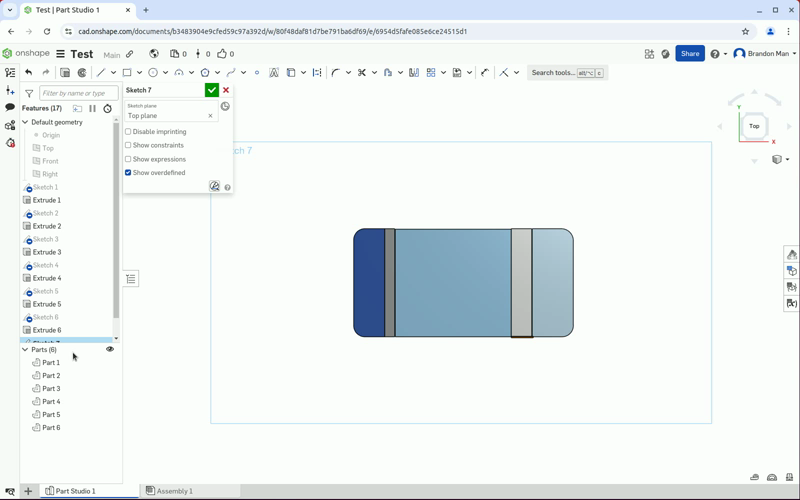
key(y)
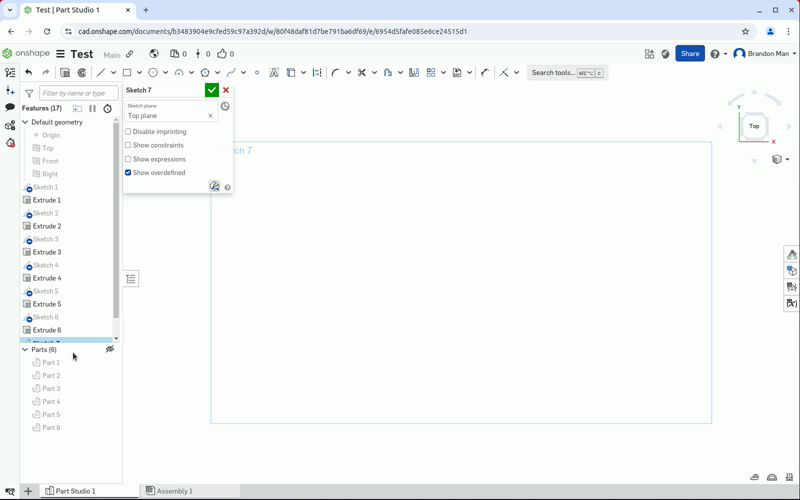
key(l)
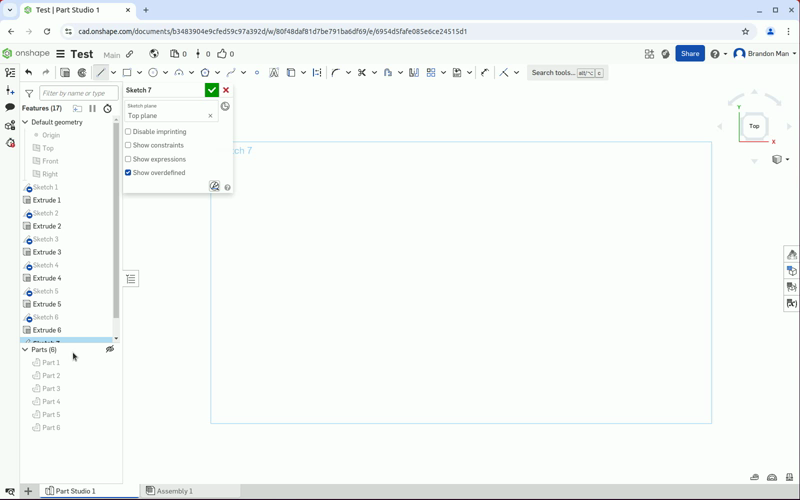
key_down(shift)
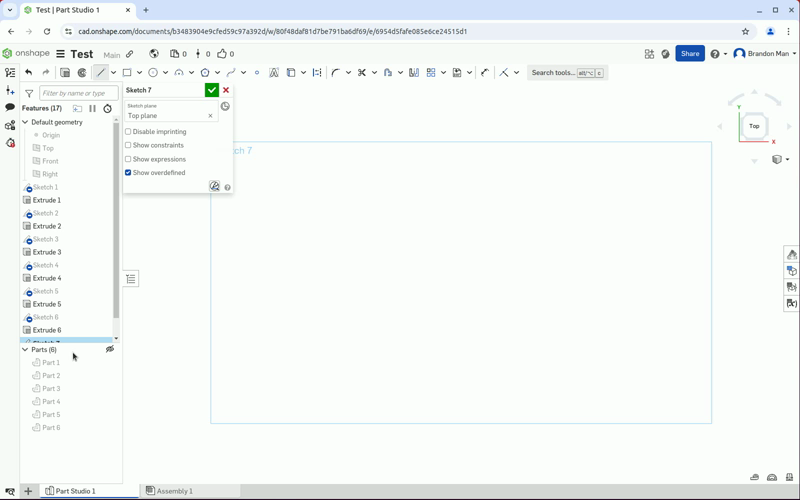
mouse_move(511, 228)
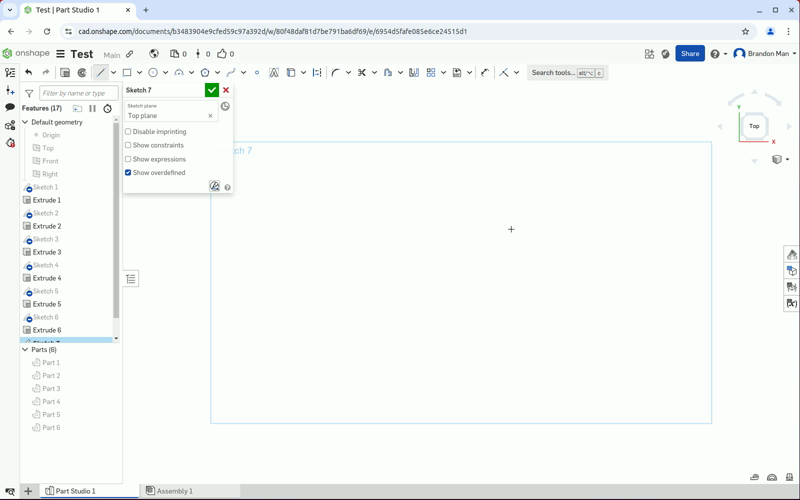
click(511, 228)
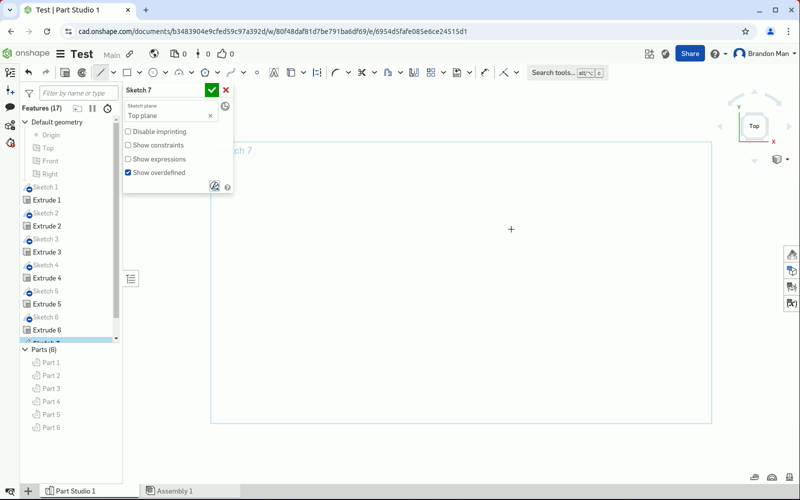
key_up(shift)
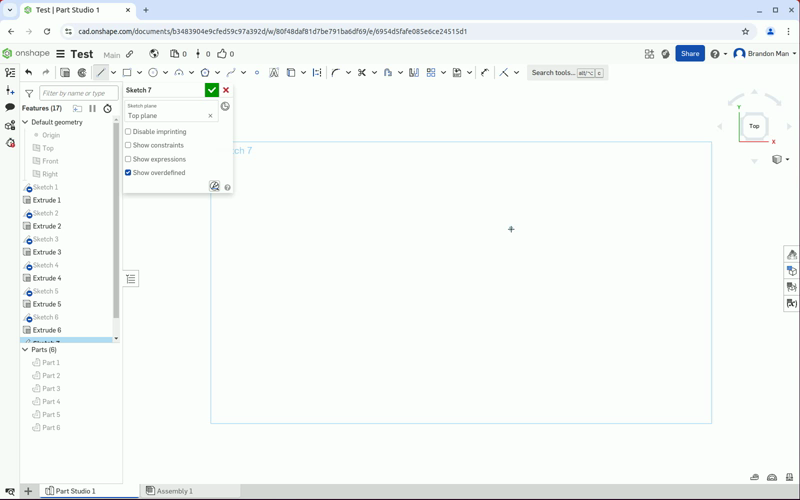
key_down(shift)
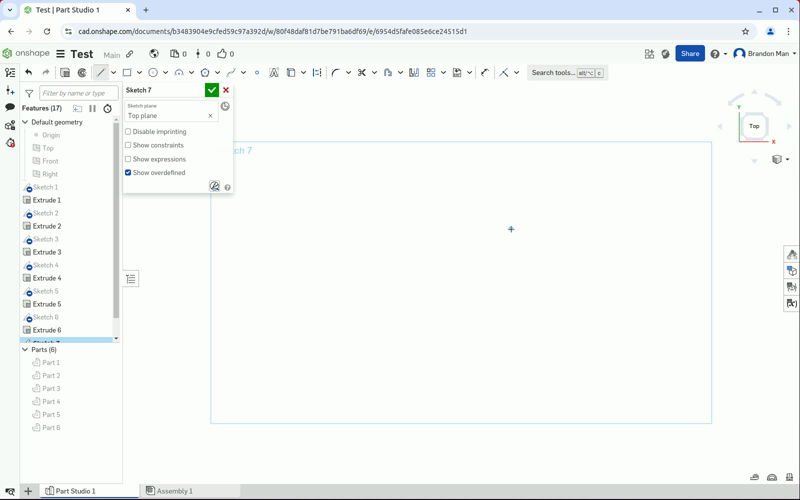
mouse_move(541, 228)
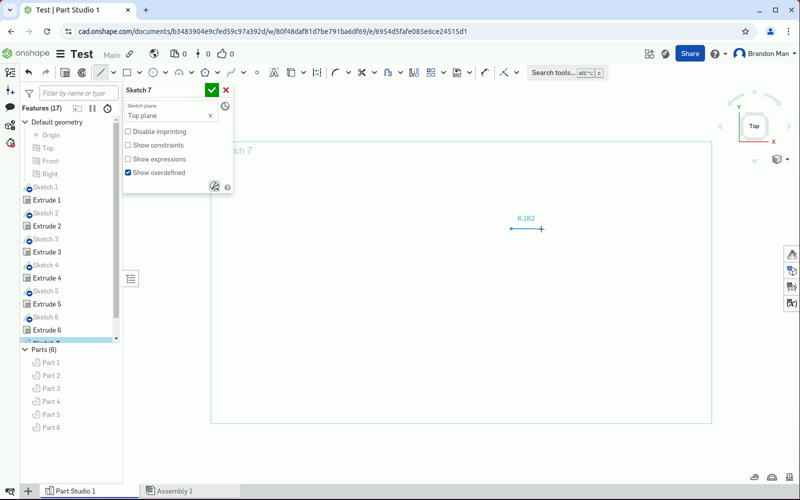
mouse_move(533, 228)
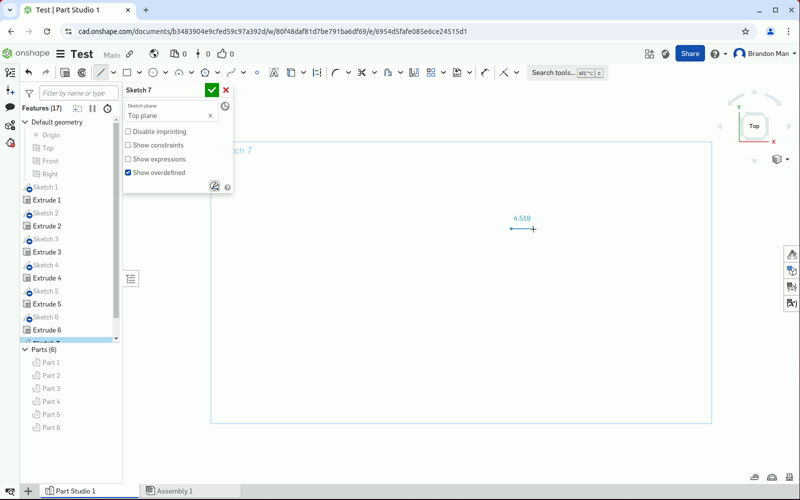
click(533, 228)
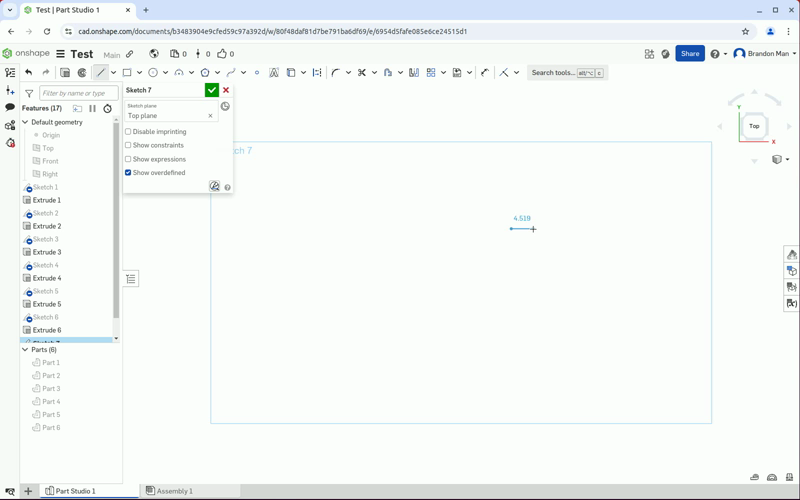
key_up(shift)
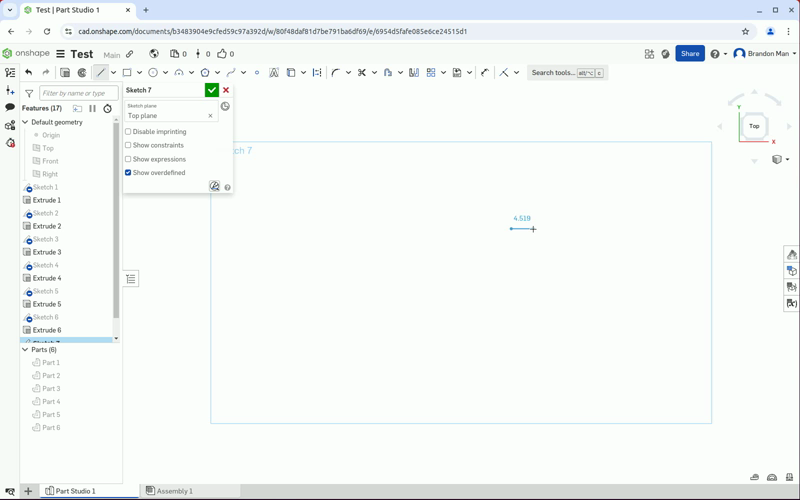
key_down(shift)
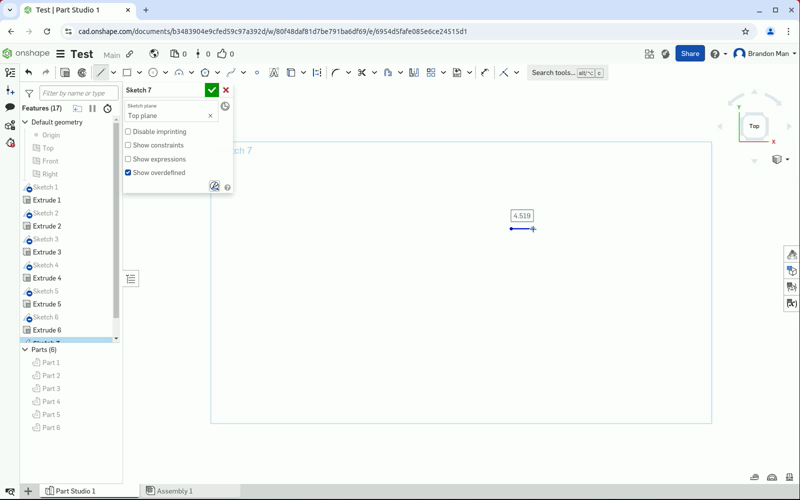
mouse_move(563, 228)
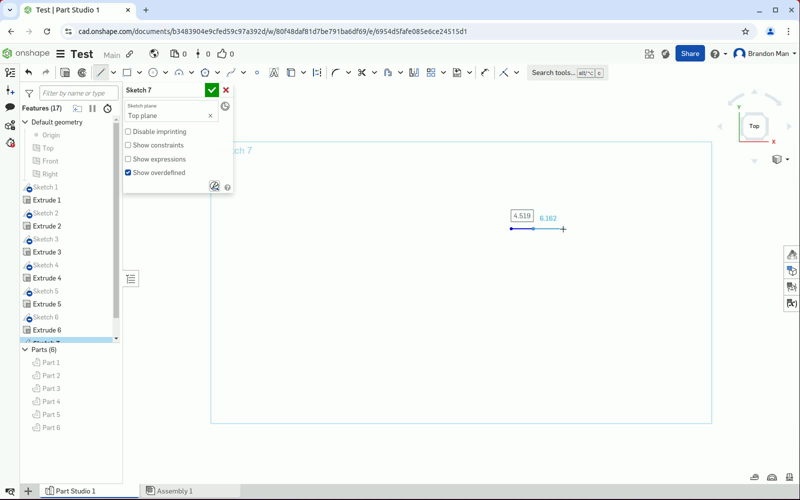
mouse_move(533, 227)
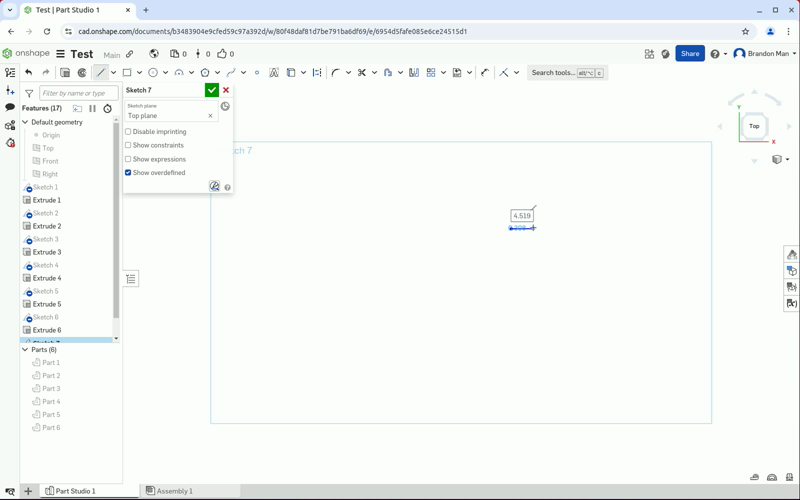
scroll(6)
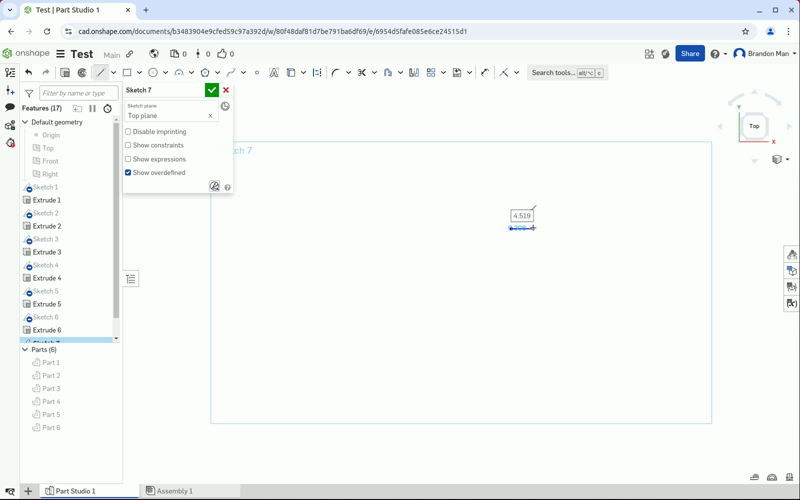
scroll(6)
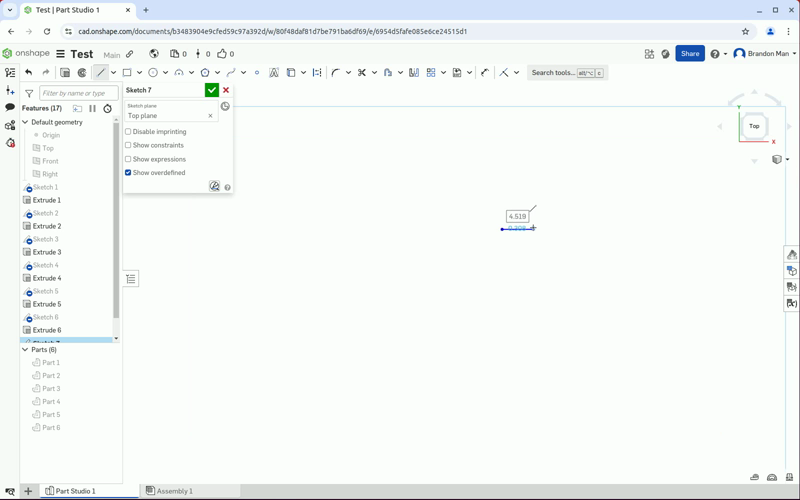
scroll(6)
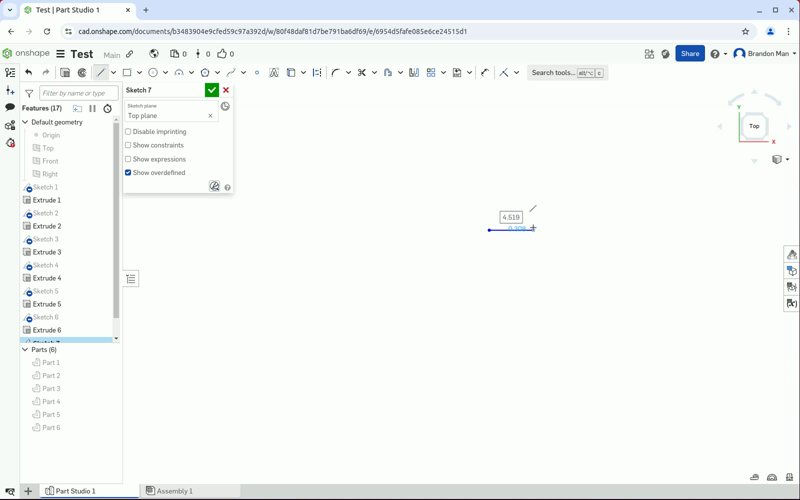
scroll(6)
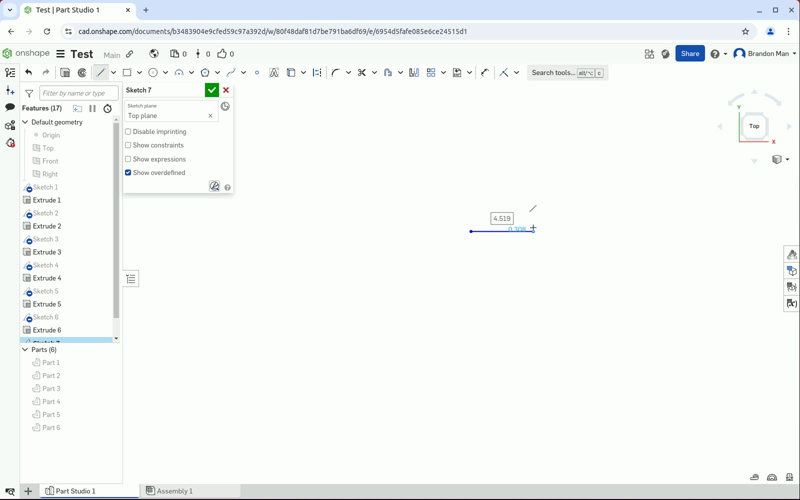
scroll(6)
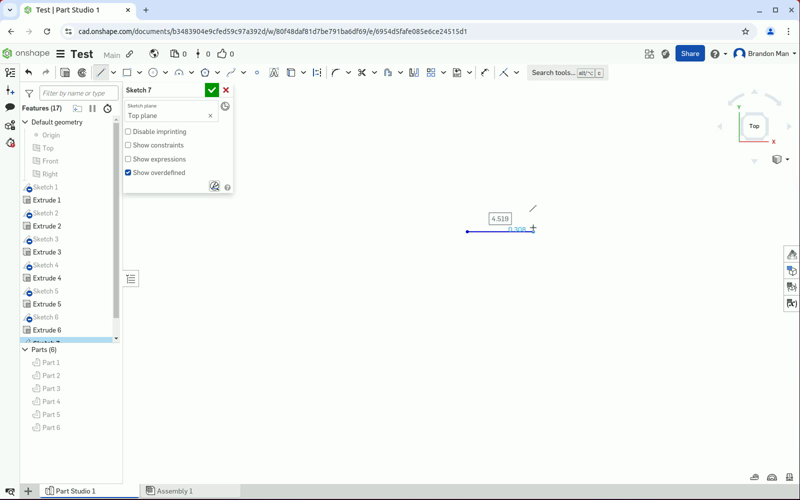
scroll(6)
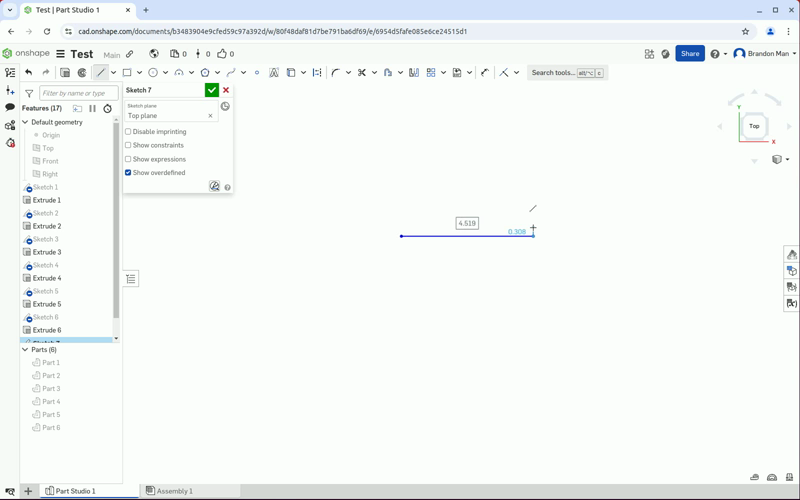
scroll(6)
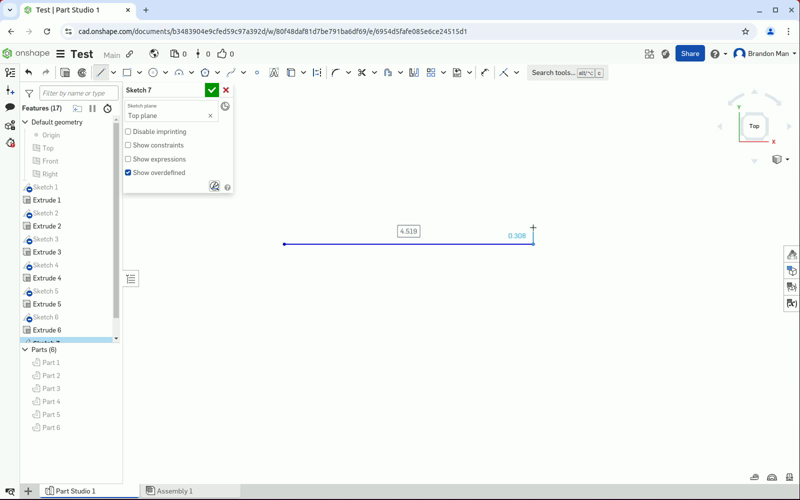
click(533, 227)
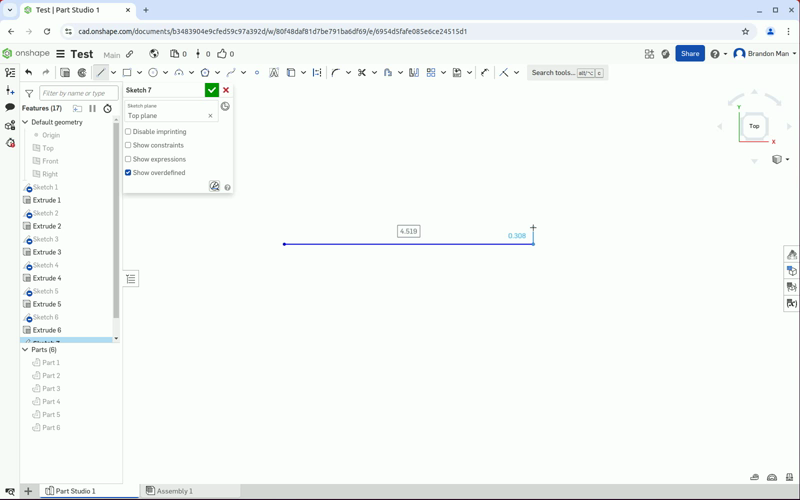
scroll(-6)
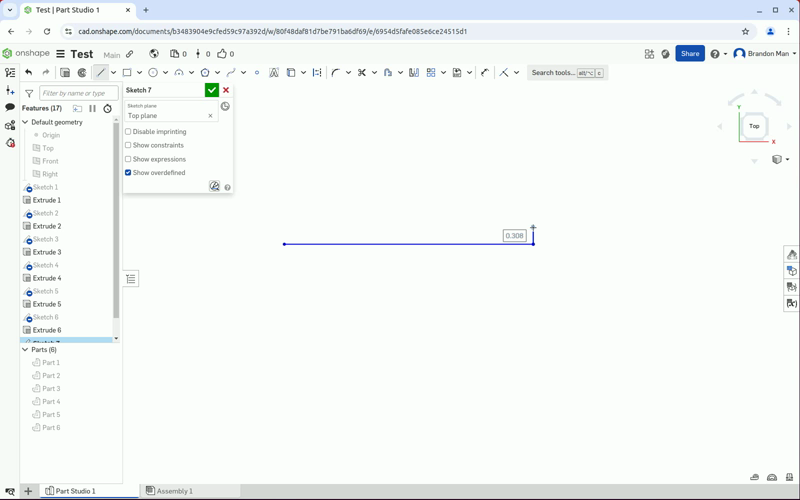
scroll(-6)
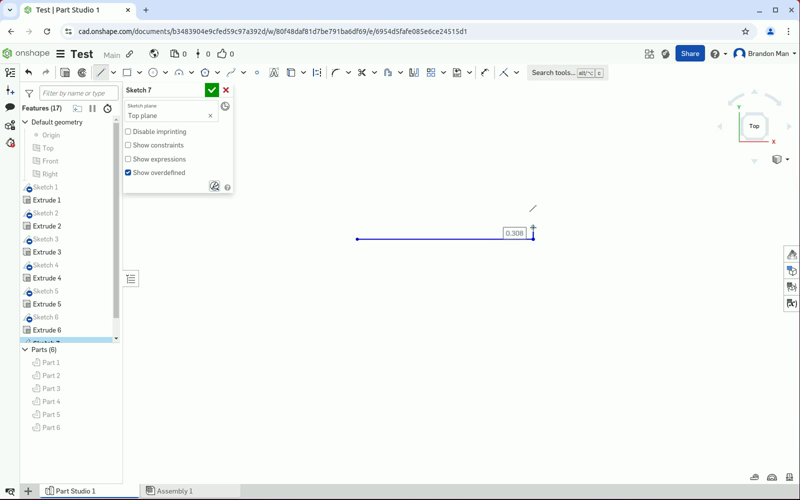
scroll(-6)
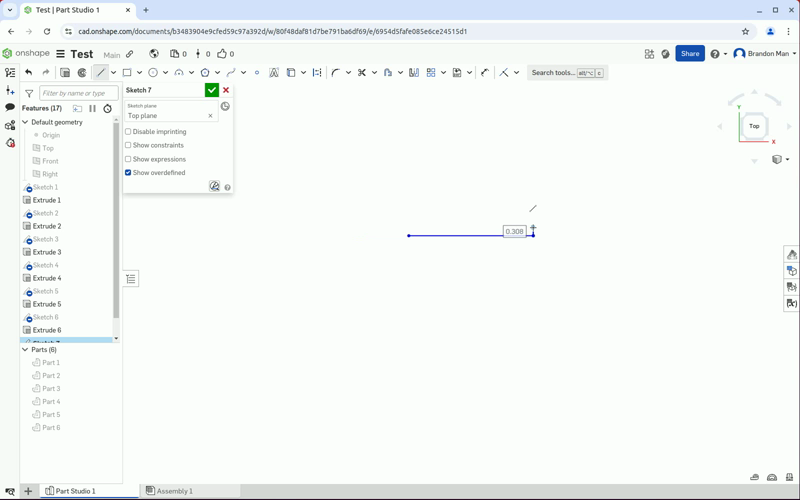
scroll(-6)
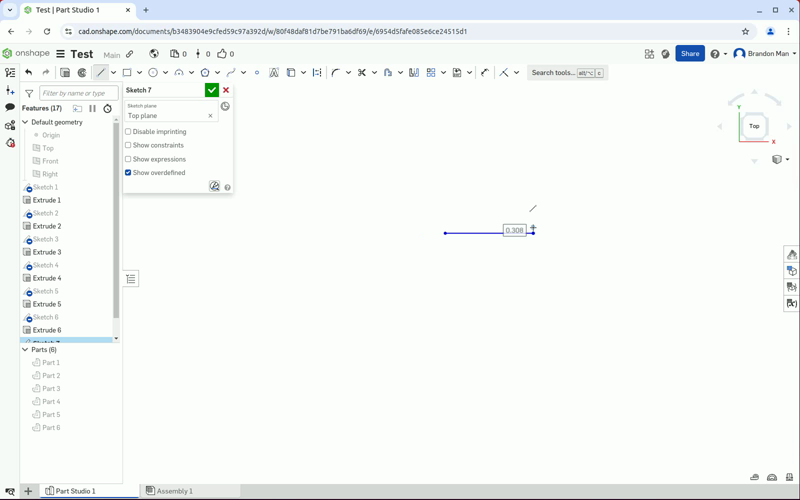
scroll(-6)
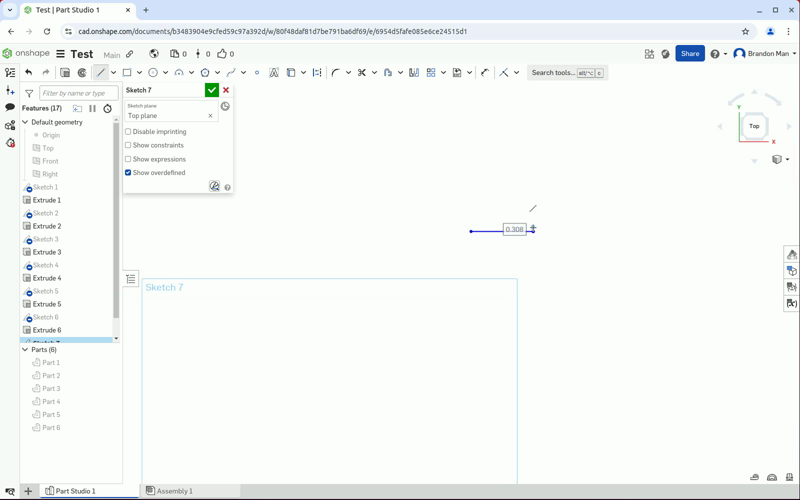
scroll(-6)
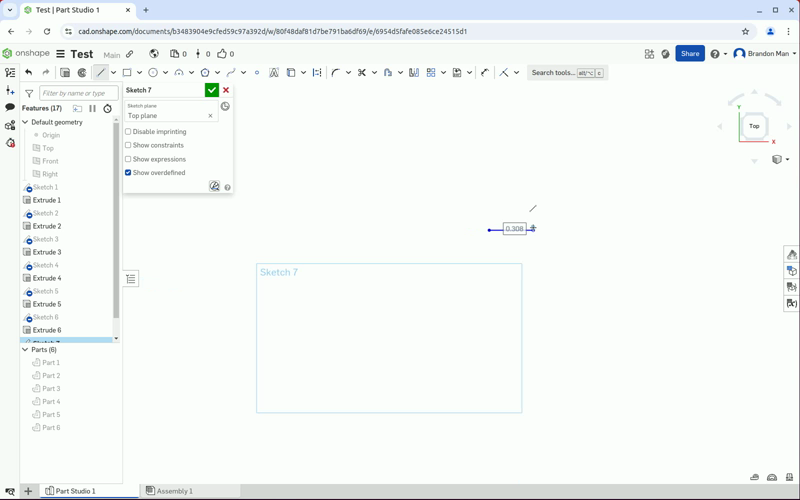
scroll(-6)
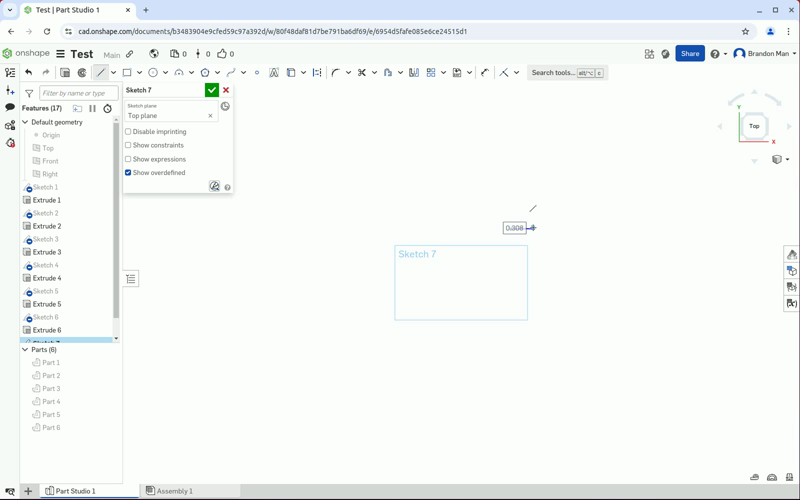
key_up(shift)
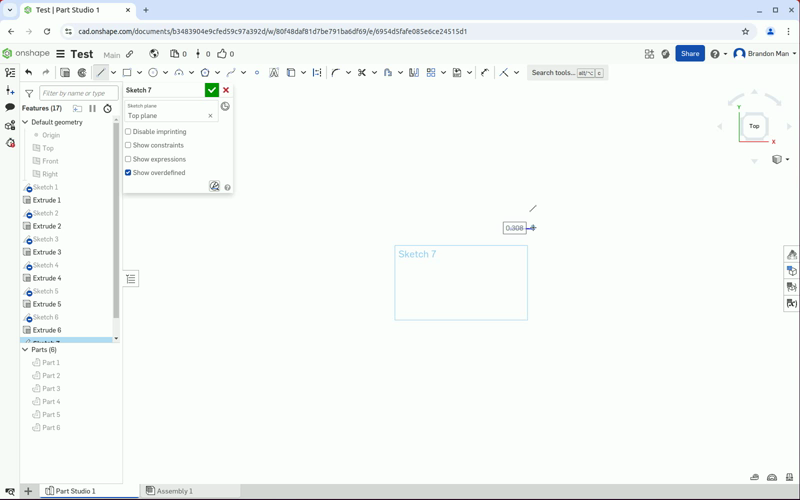
key_down(shift)
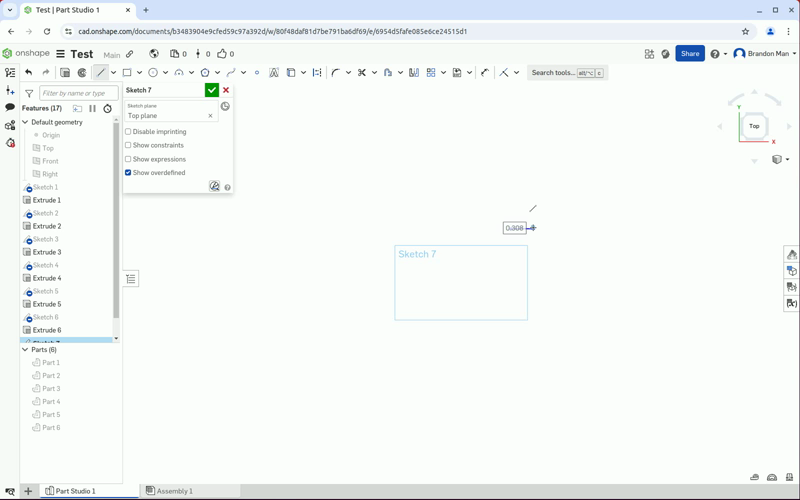
mouse_move(563, 227)
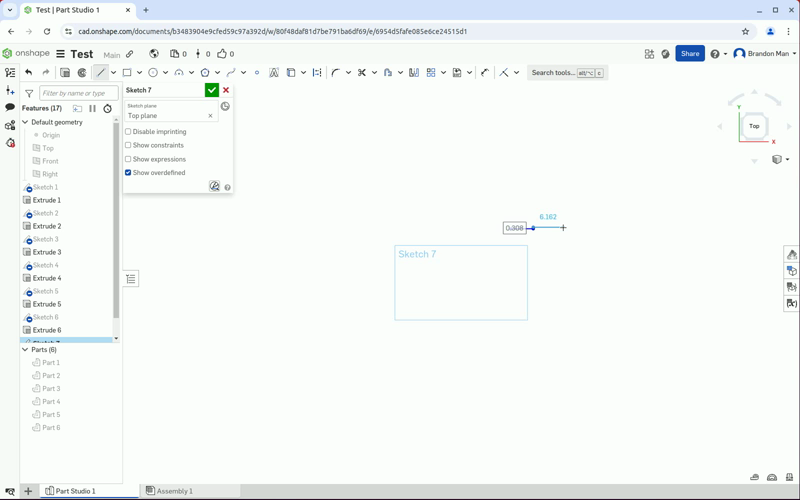
mouse_move(511, 227)
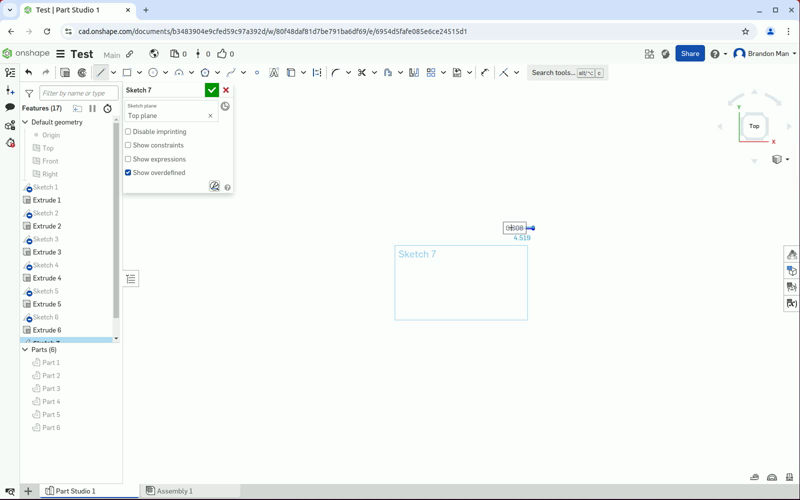
scroll(6)
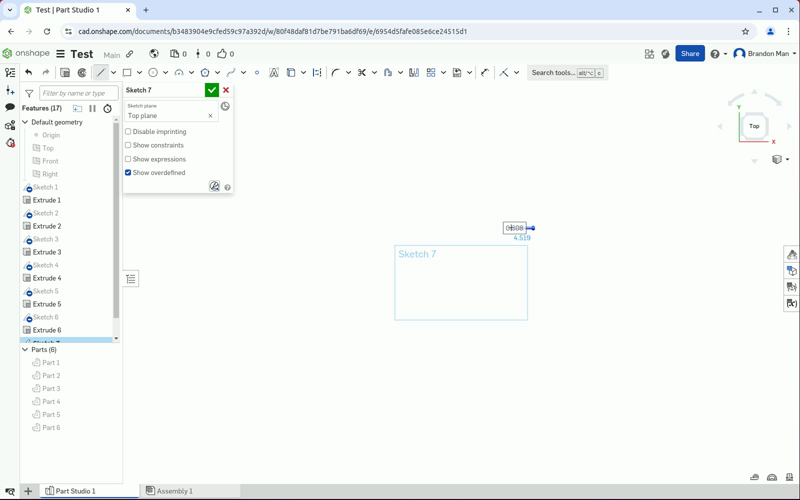
scroll(6)
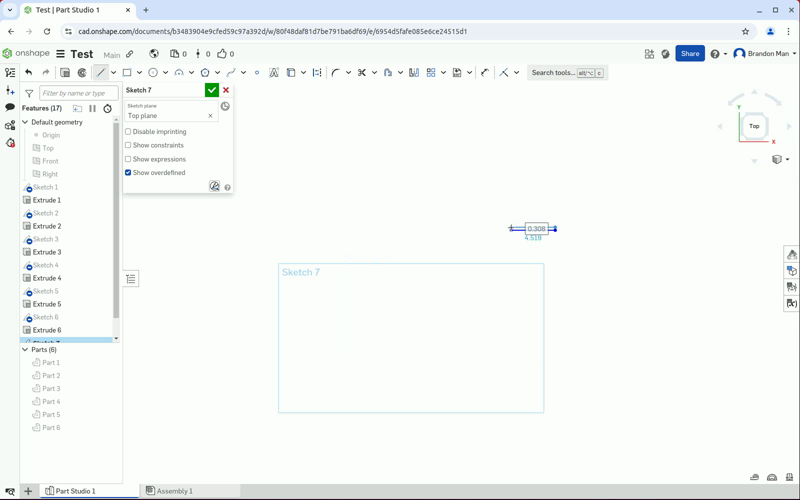
scroll(6)
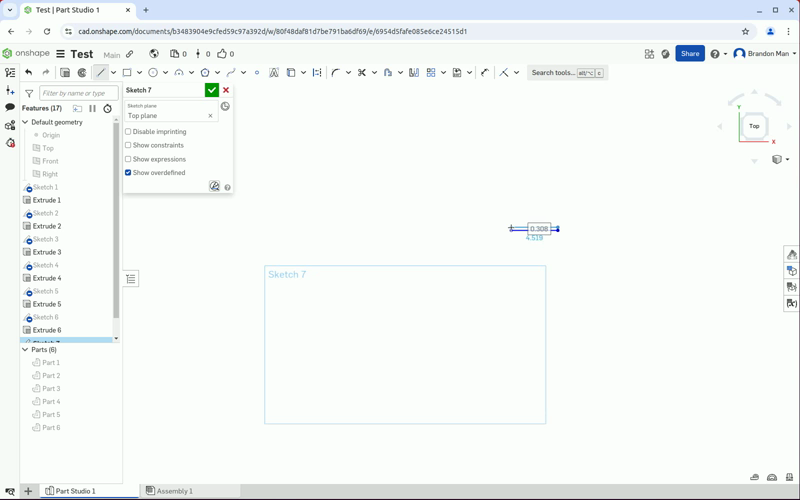
scroll(6)
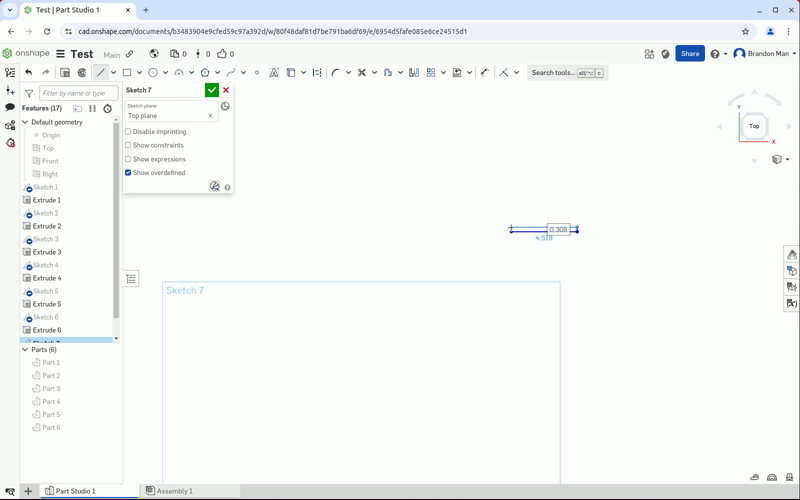
scroll(6)
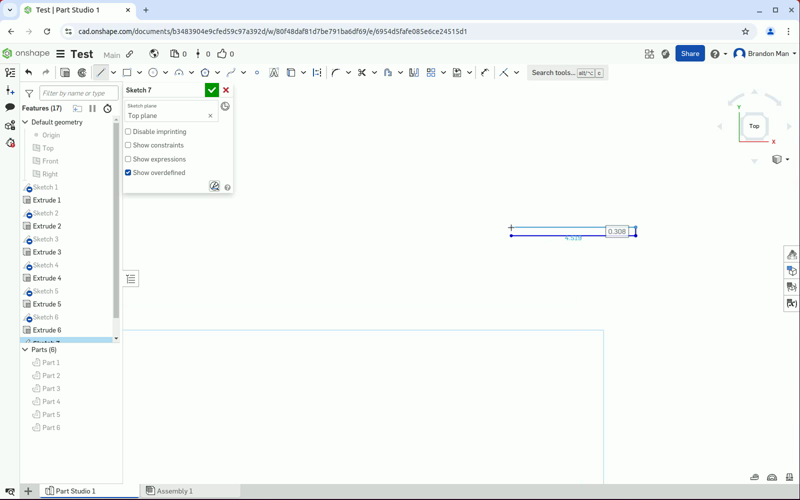
scroll(6)
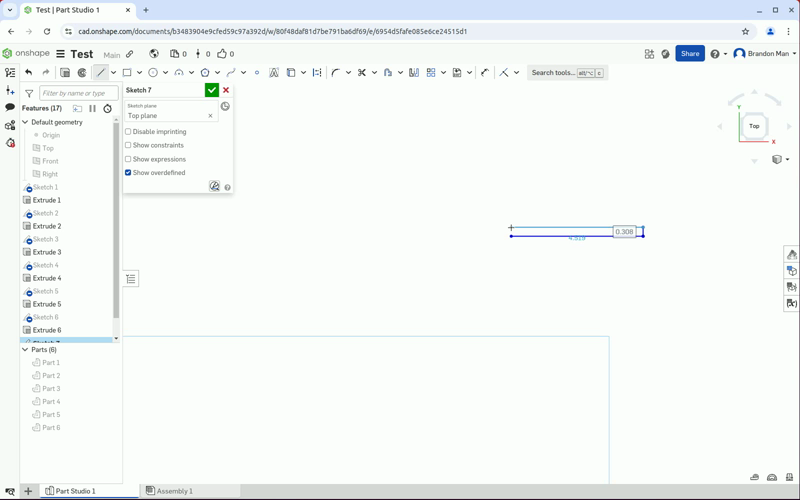
scroll(6)
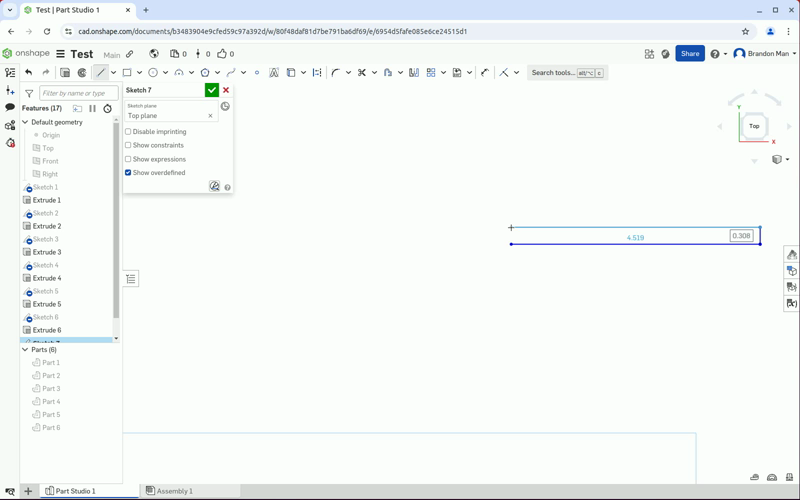
click(511, 227)
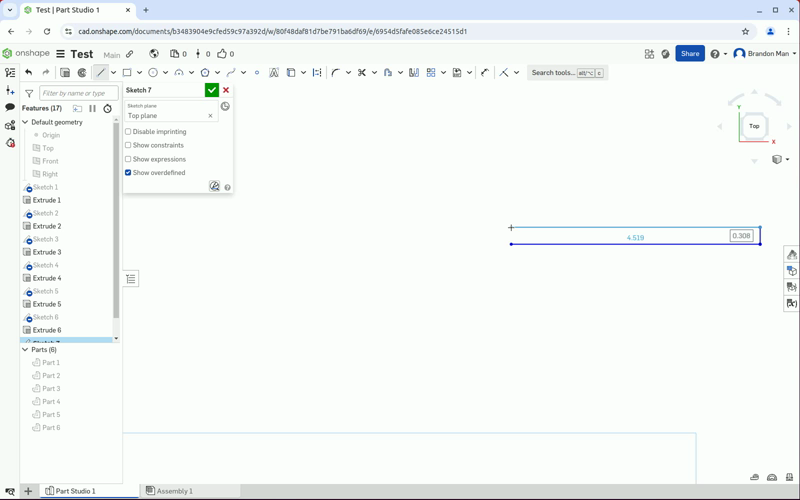
scroll(-6)
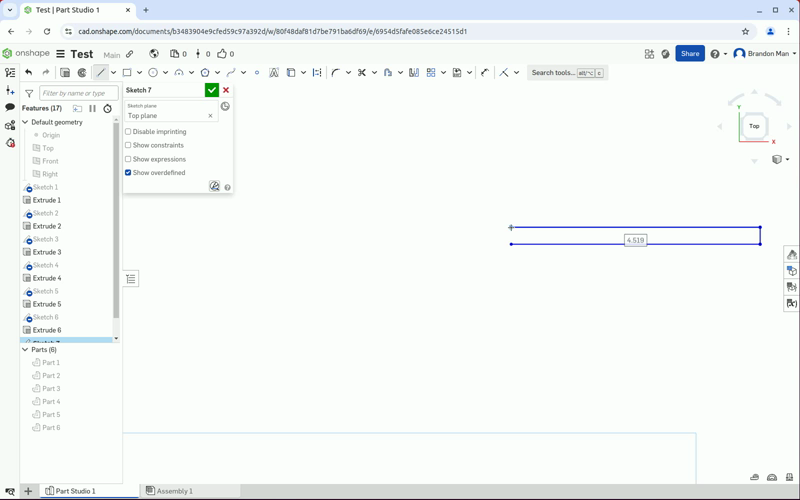
scroll(-6)
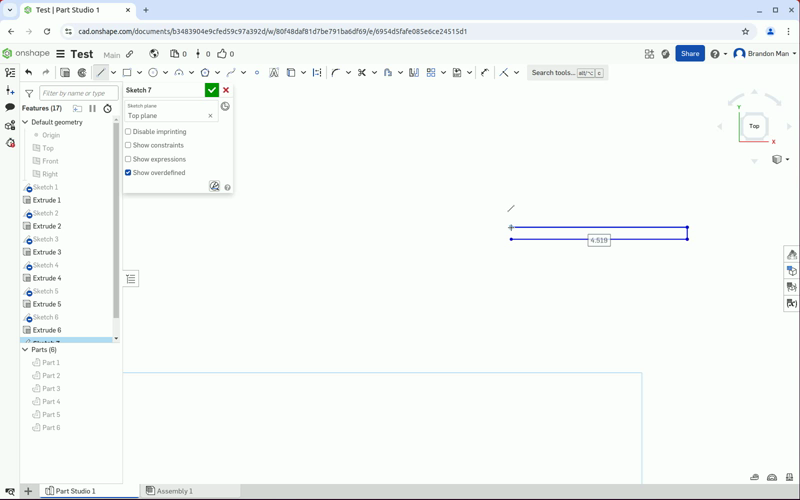
scroll(-6)
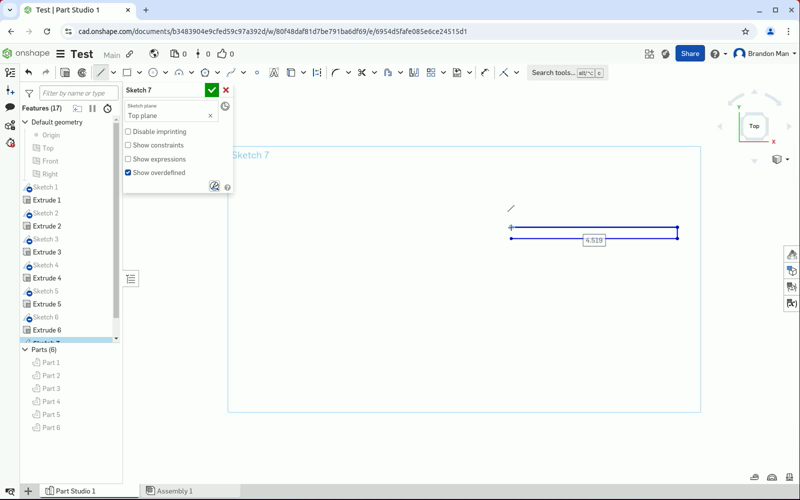
scroll(-6)
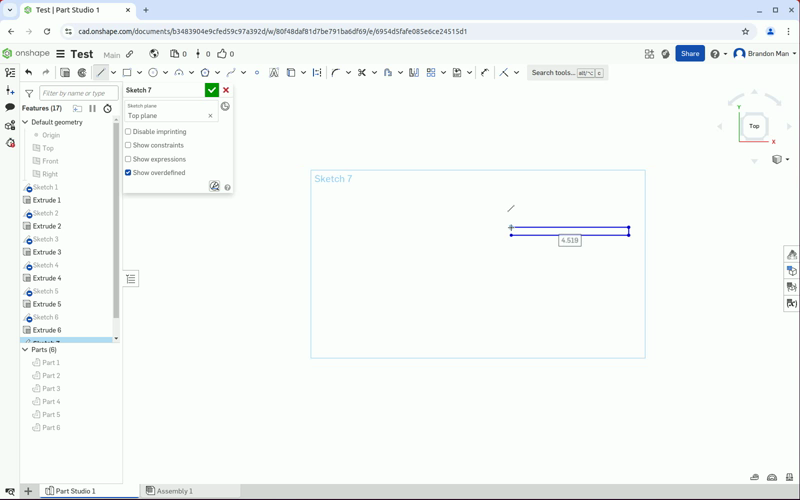
scroll(-6)
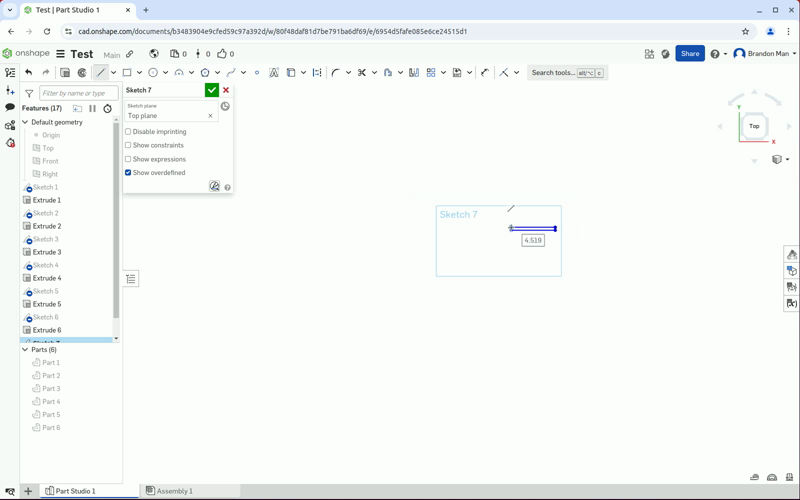
scroll(-6)
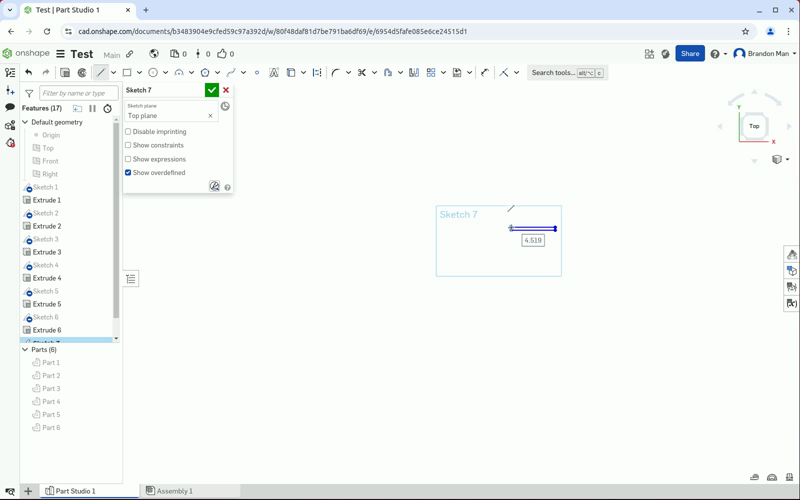
scroll(-6)
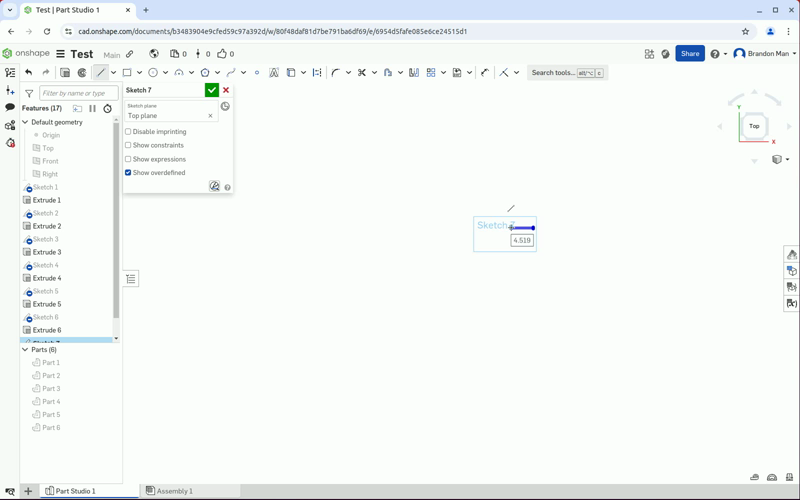
key_up(shift)
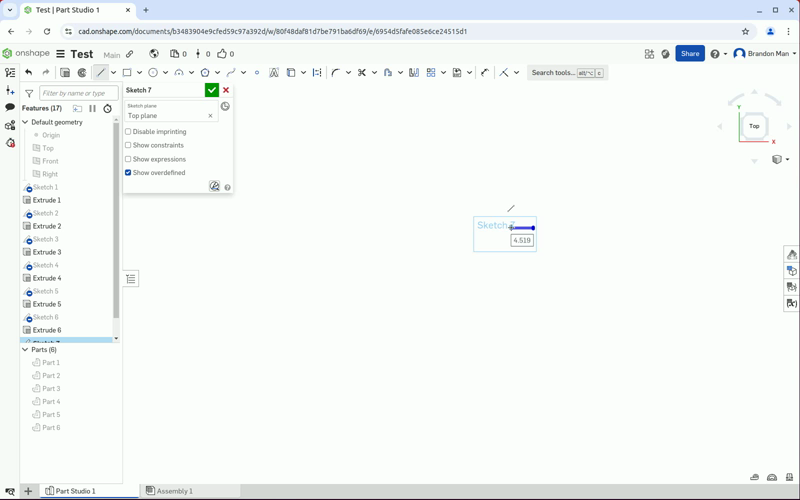
mouse_move(541, 227)
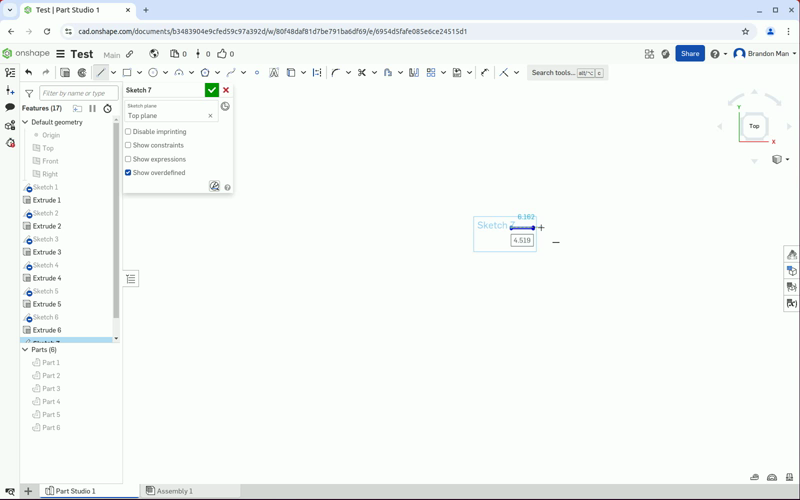
key_down(shift)
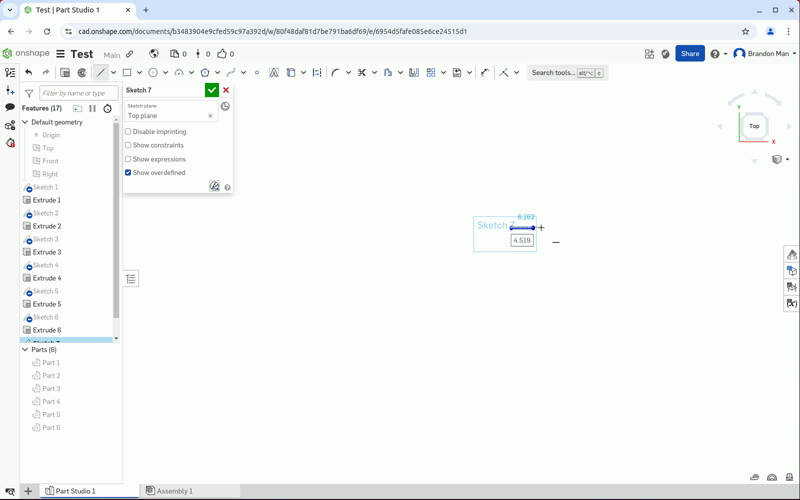
mouse_move(511, 228)
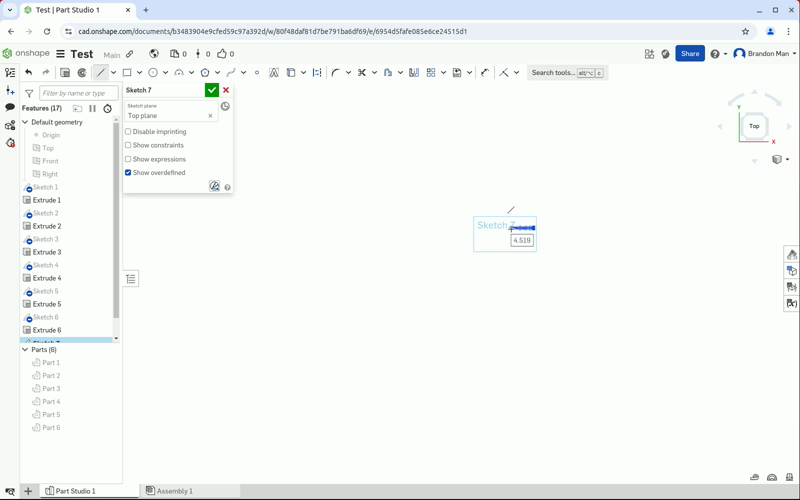
scroll(6)
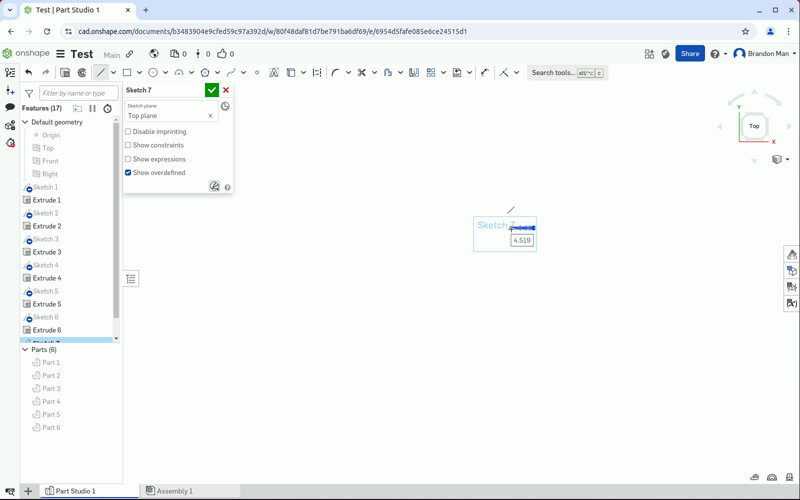
scroll(6)
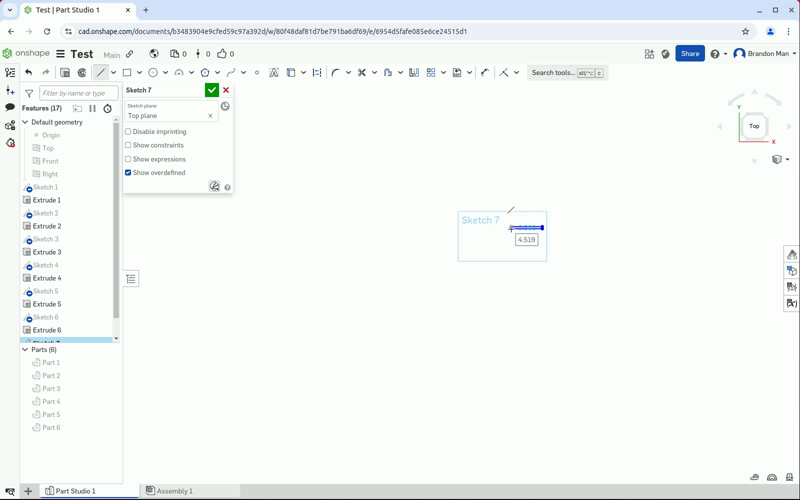
scroll(6)
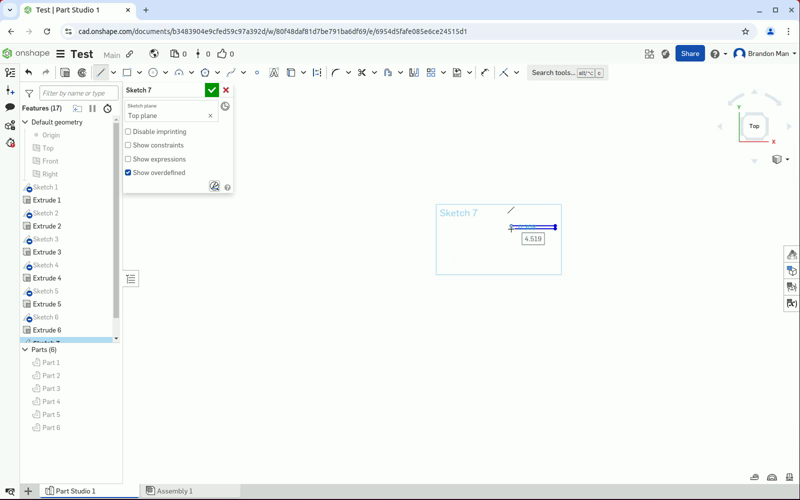
scroll(6)
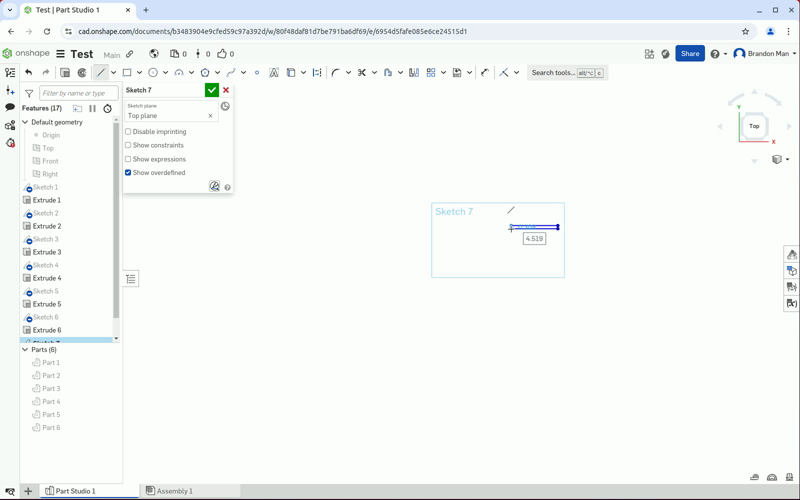
scroll(6)
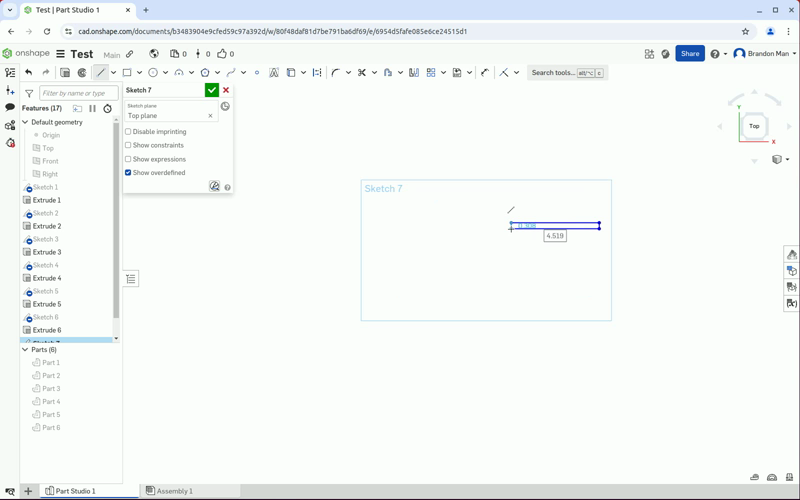
scroll(6)
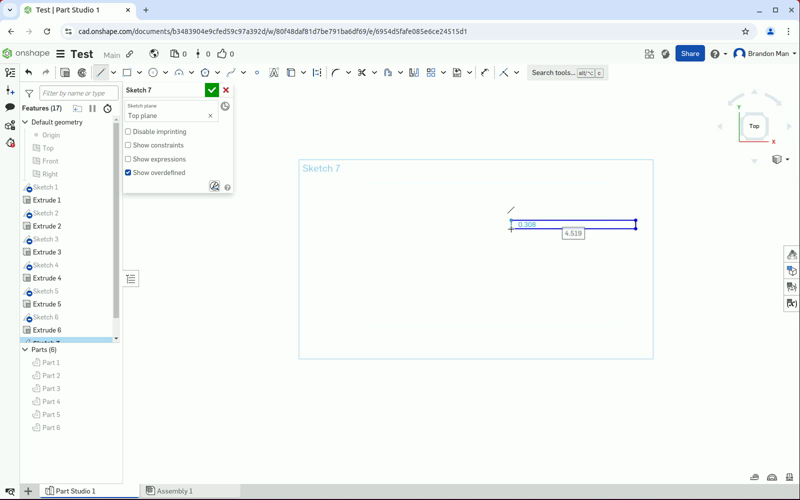
scroll(6)
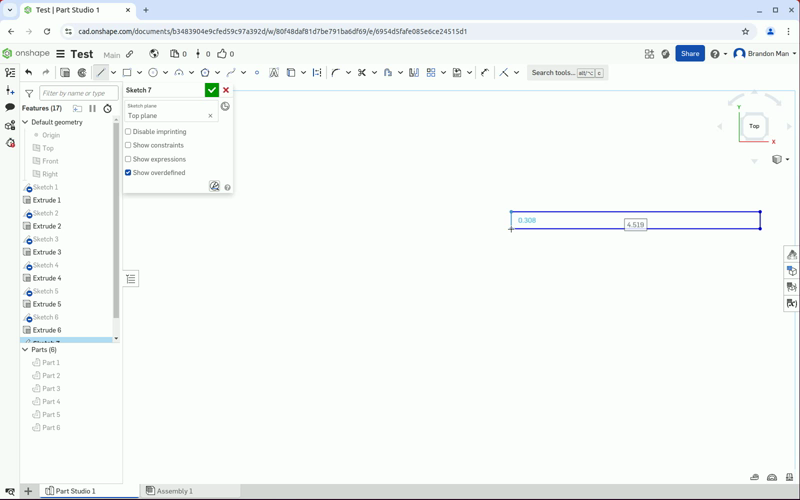
key_up(shift)
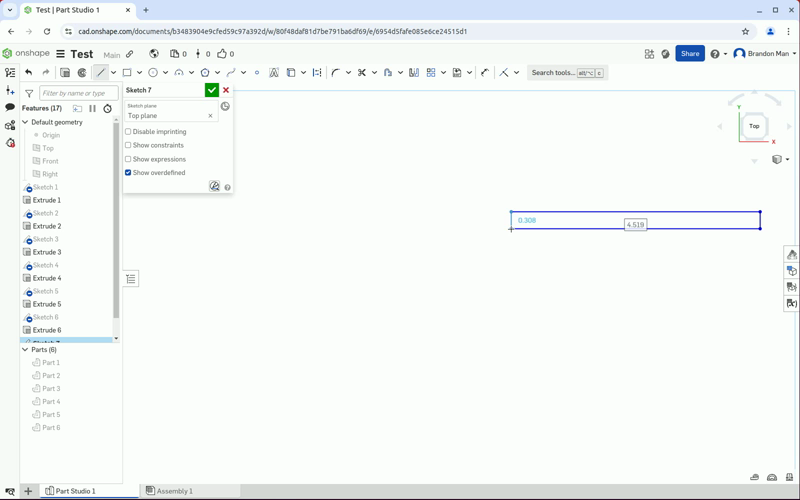
click(511, 228)
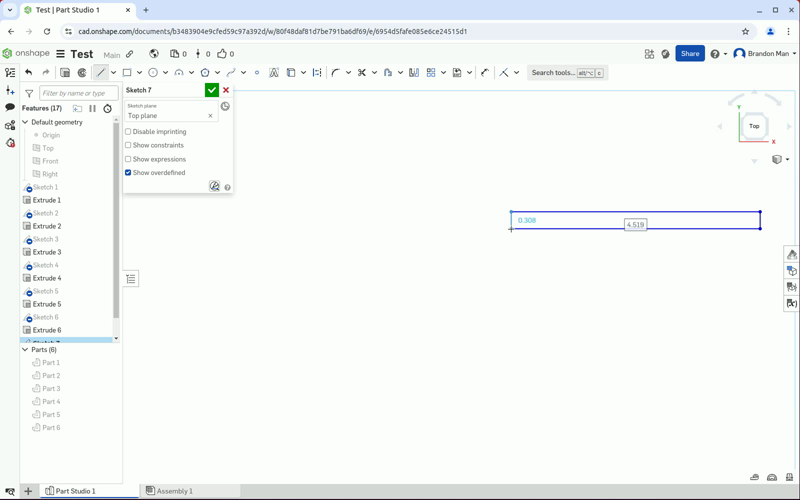
scroll(-6)
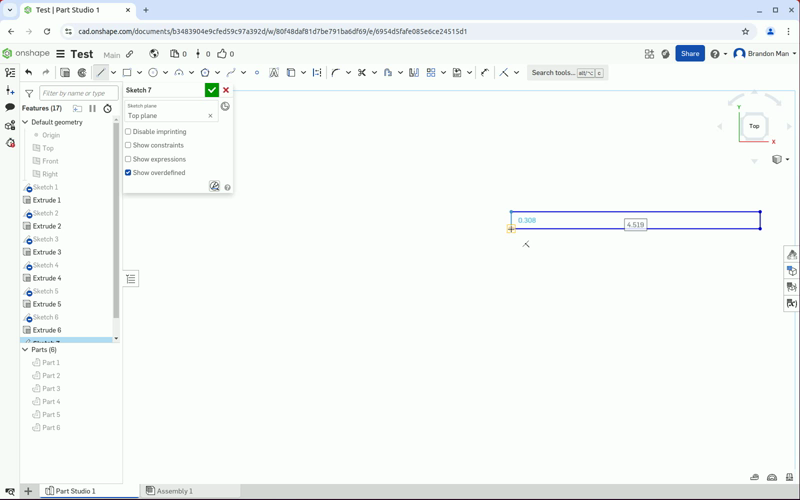
scroll(-6)
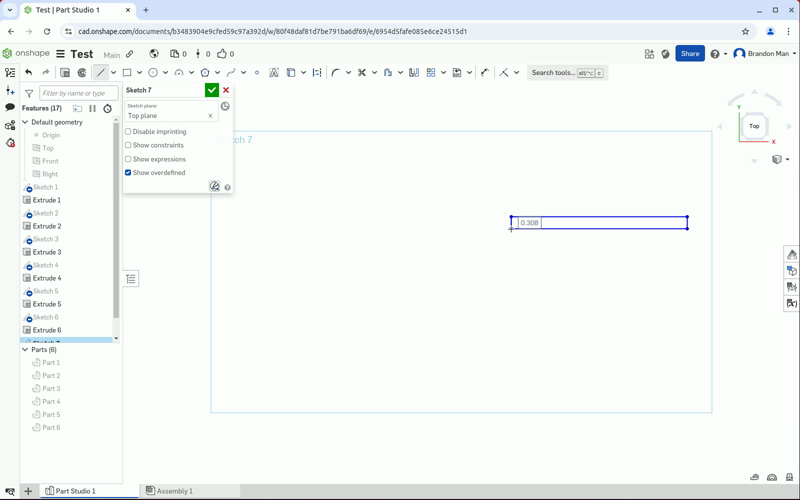
scroll(-6)
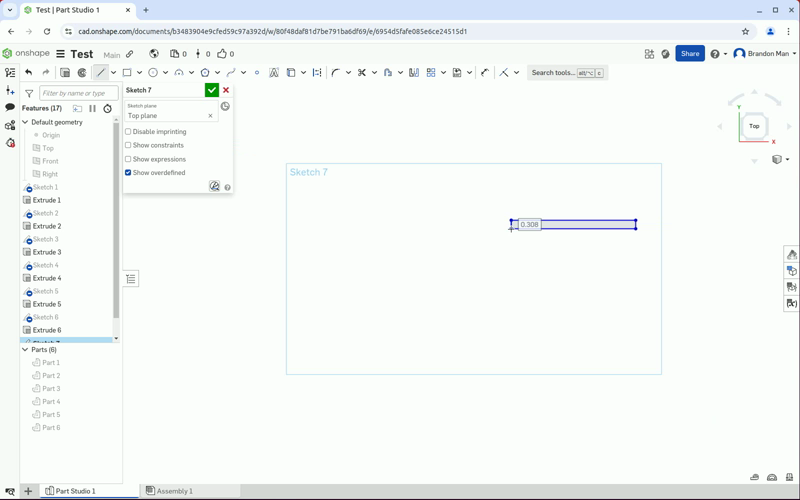
scroll(-6)
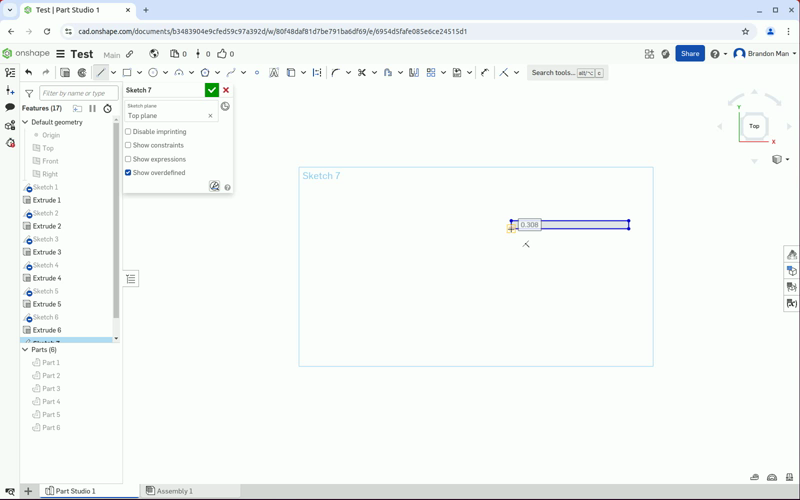
scroll(-6)
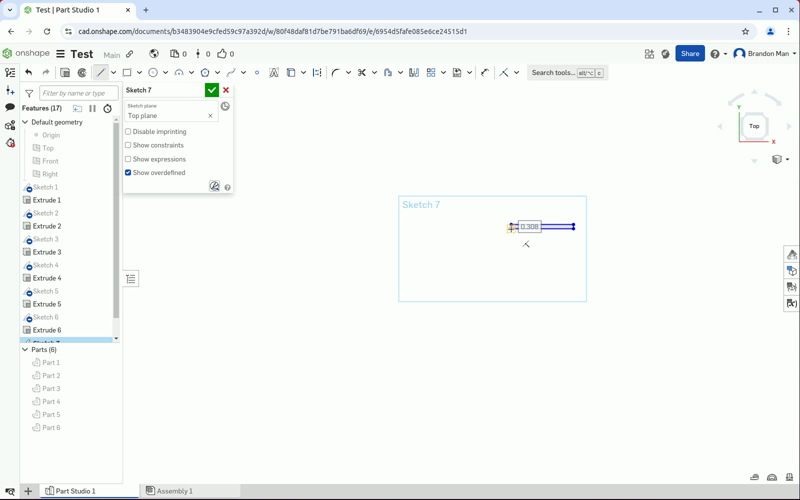
scroll(-6)
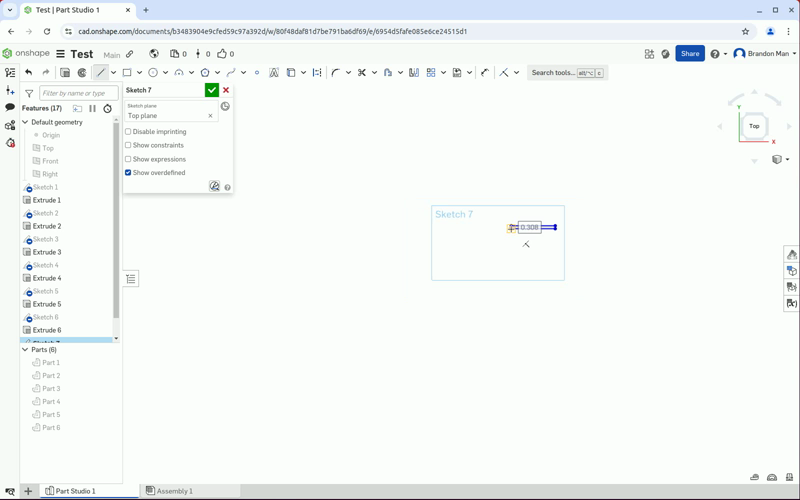
scroll(-6)
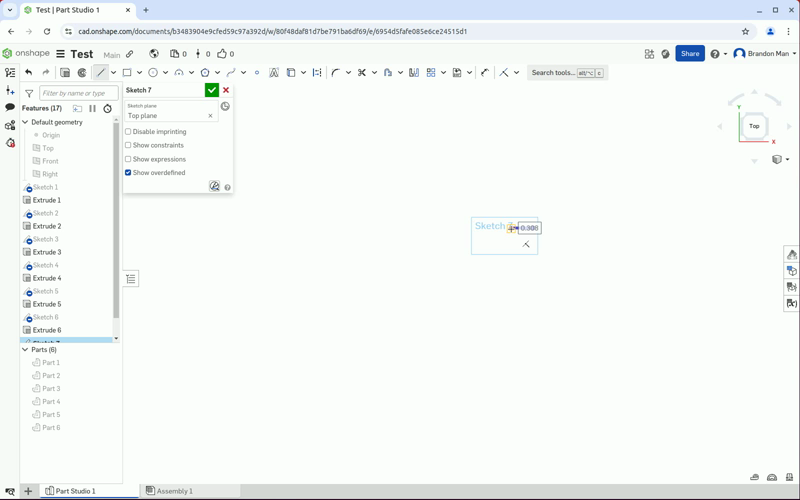
key(esc)
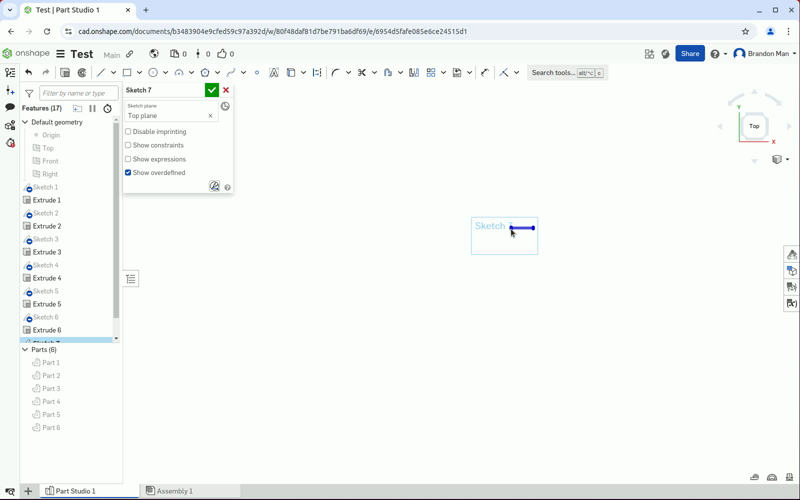
mouse_move(527, 228)
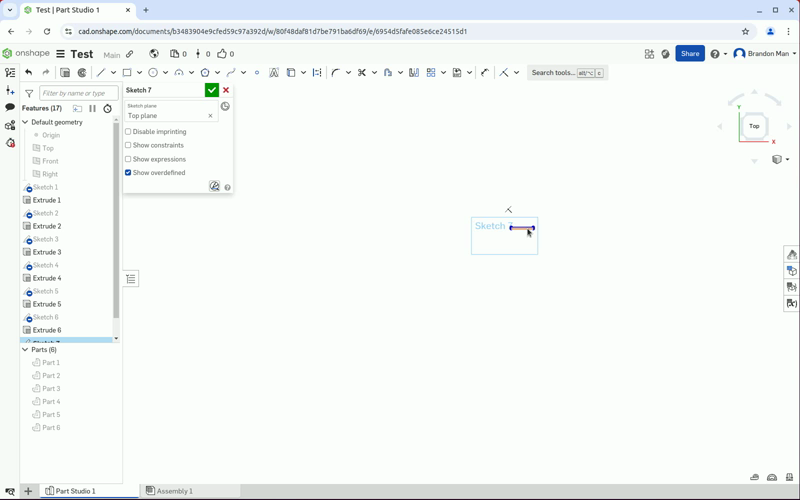
scroll(6)
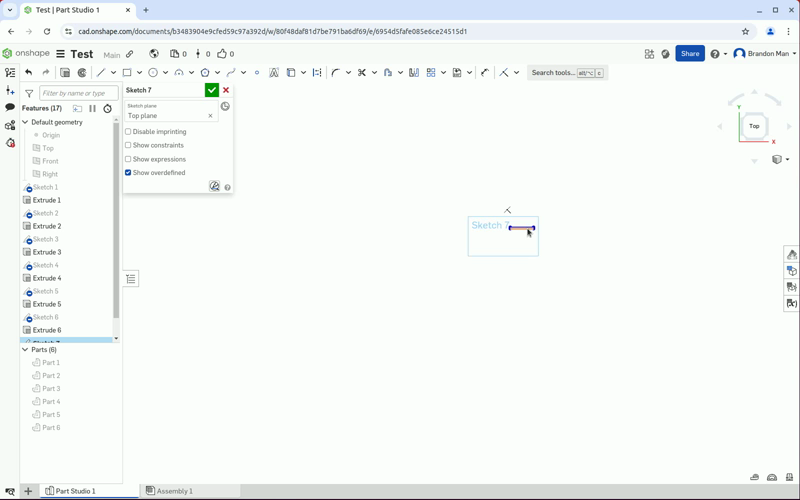
scroll(6)
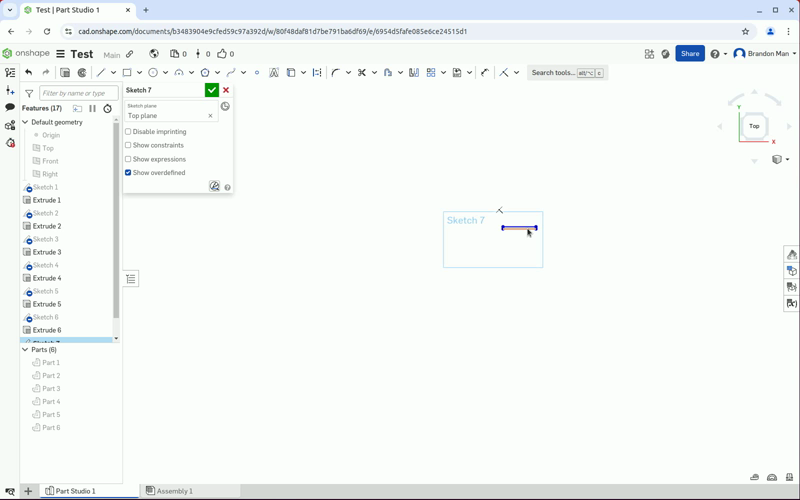
scroll(6)
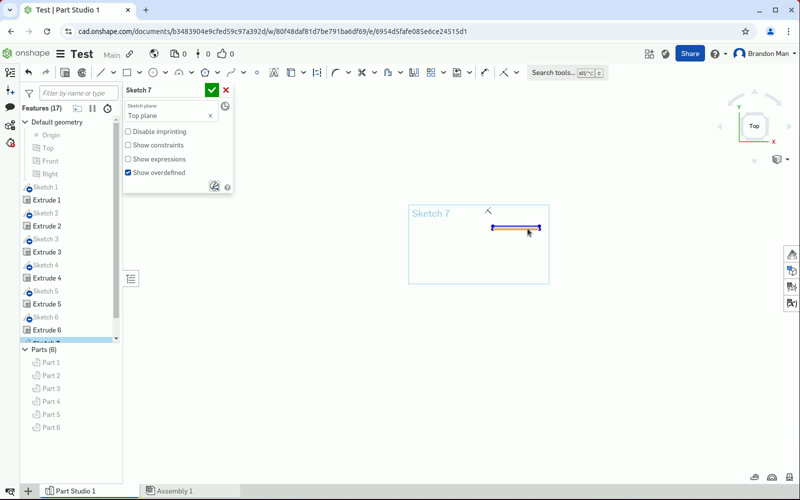
scroll(6)
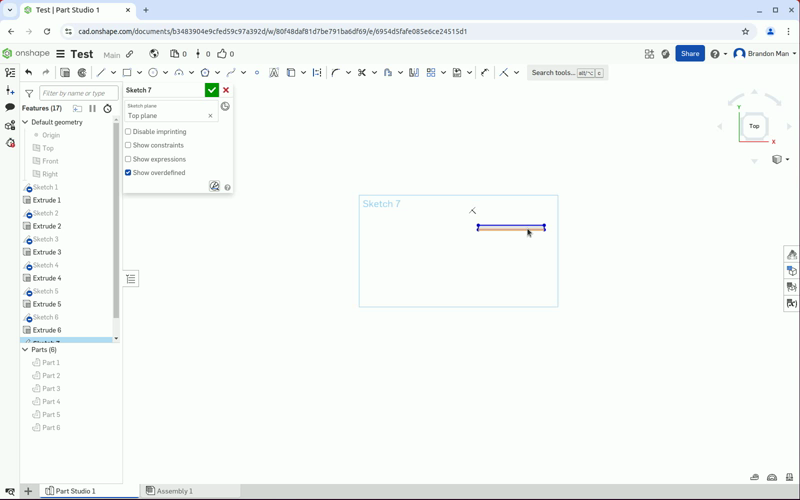
scroll(6)
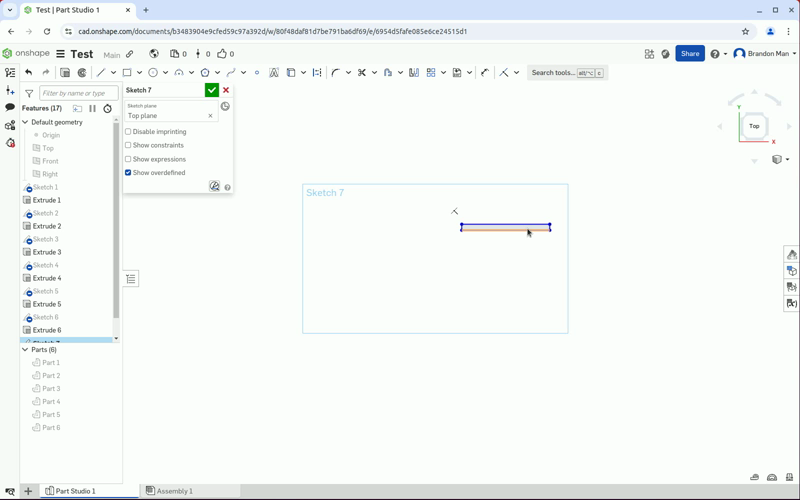
scroll(6)
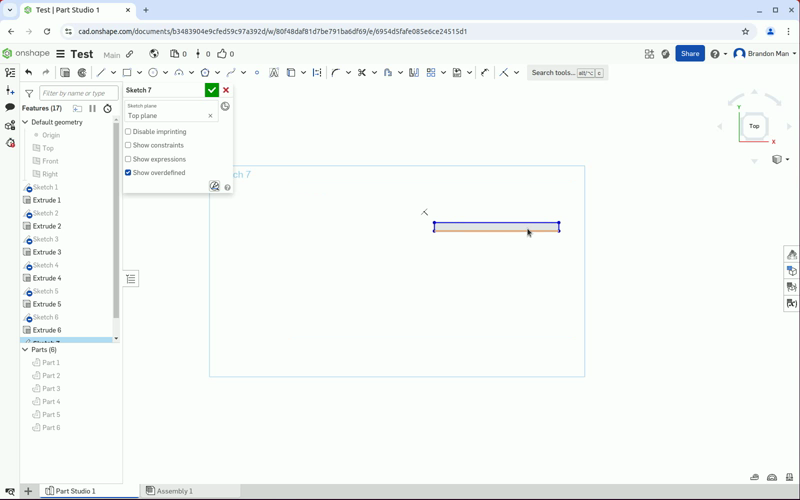
scroll(6)
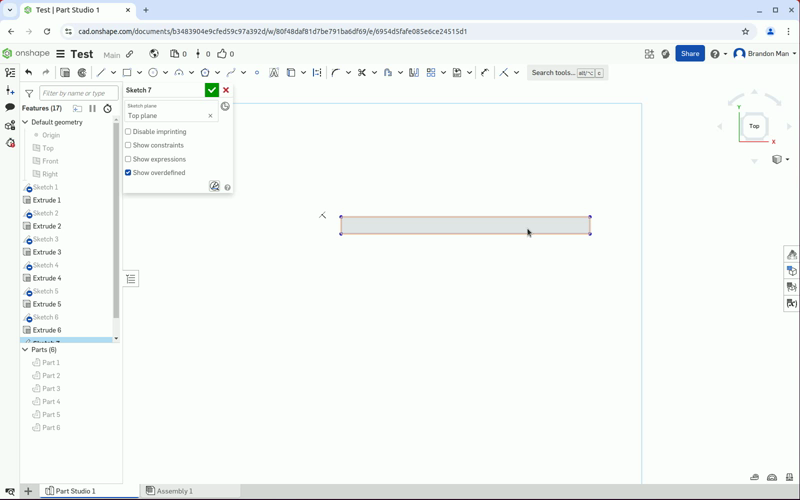
click(527, 228)
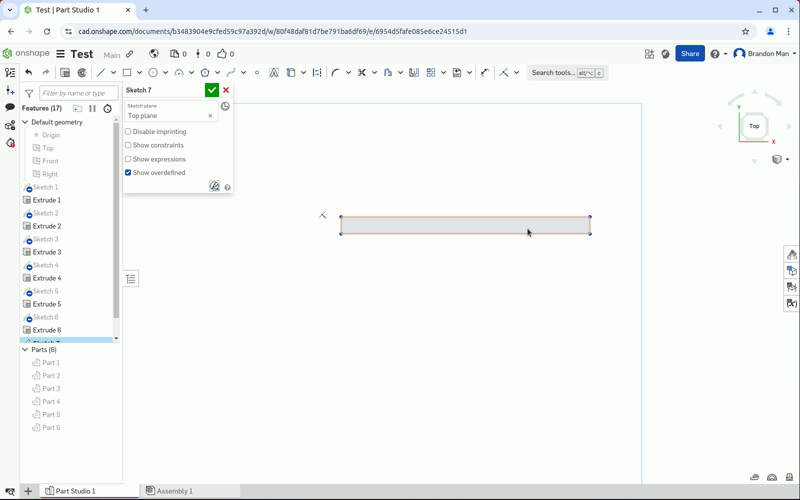
scroll(-6)
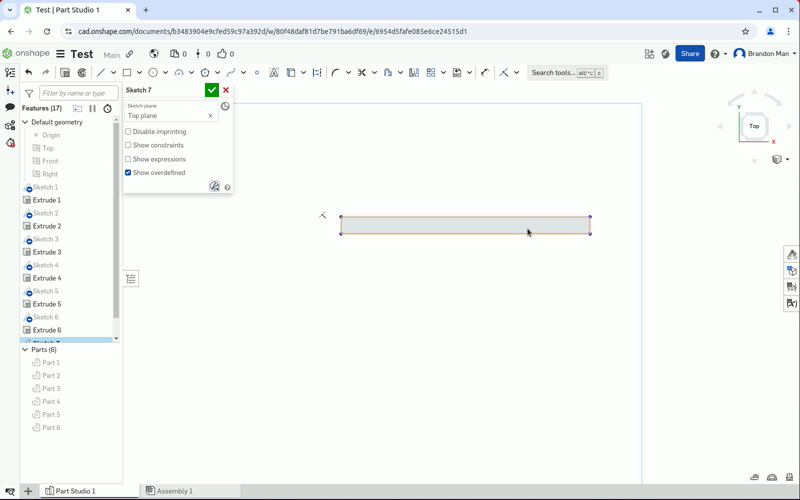
scroll(-6)
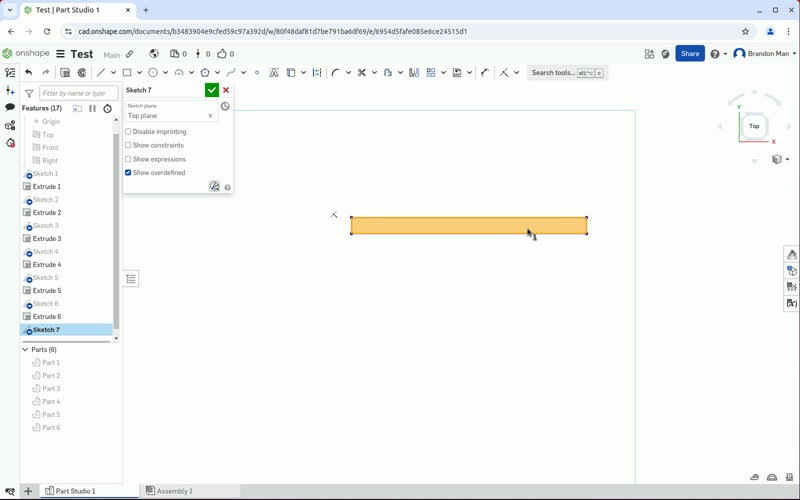
scroll(-6)
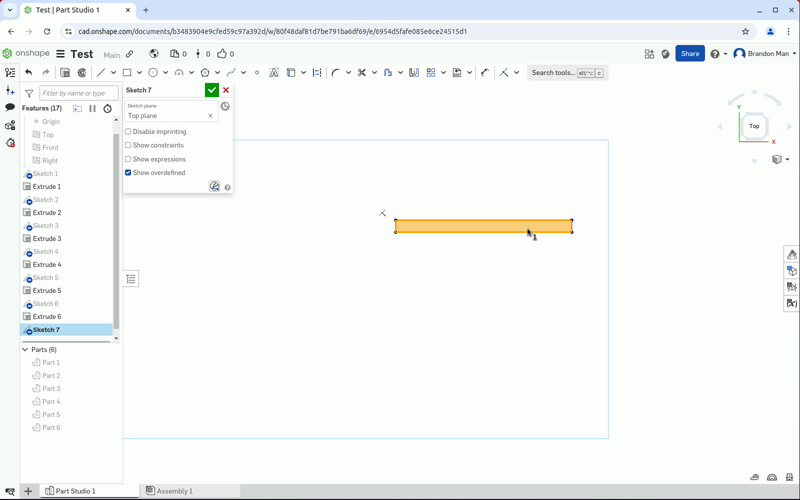
scroll(-6)
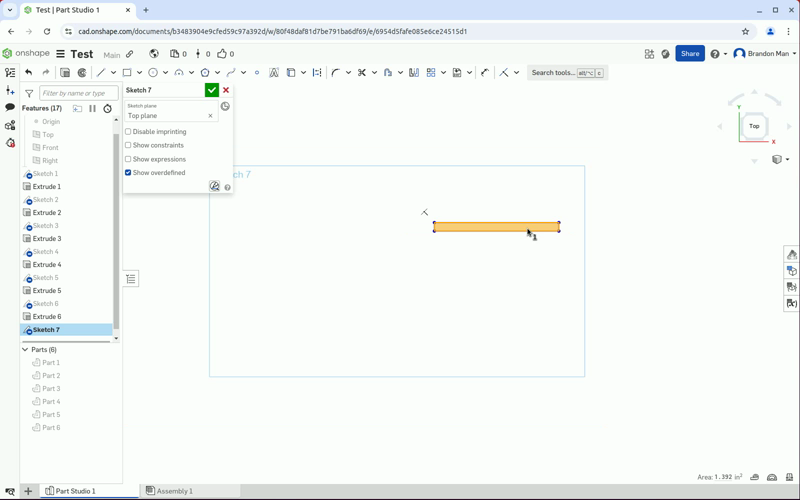
scroll(-6)
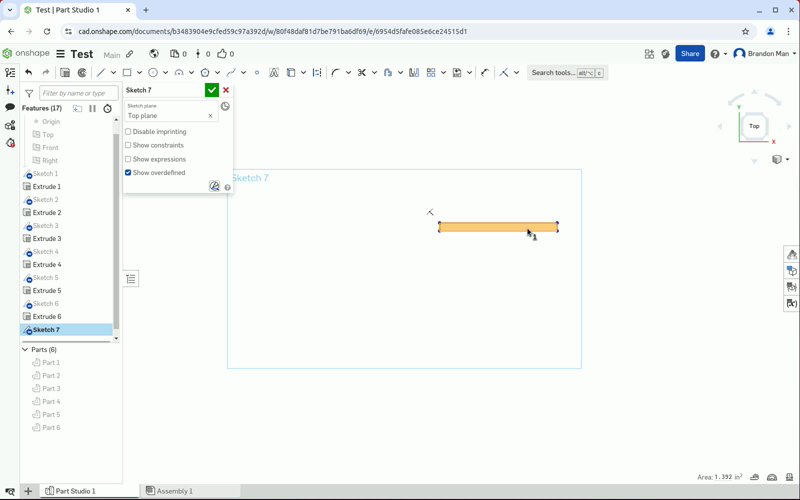
scroll(-6)
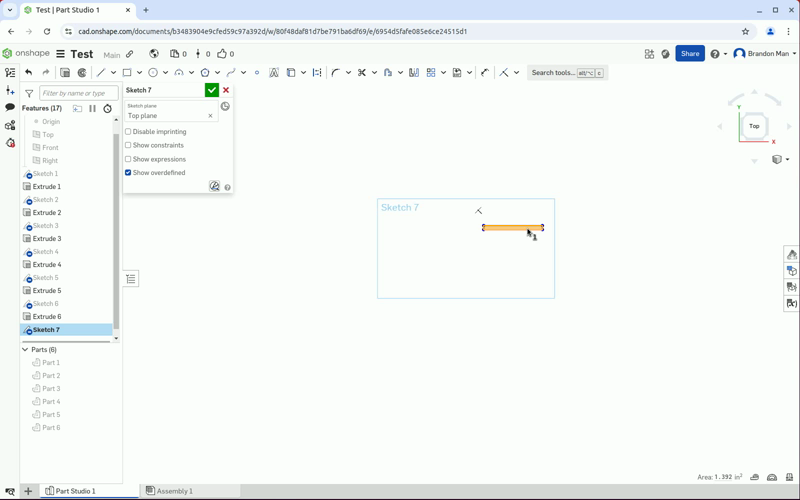
scroll(-6)
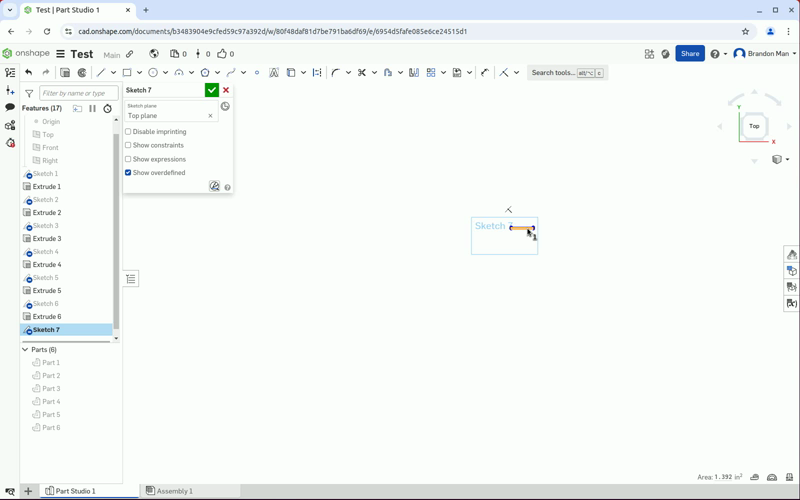
mouse_move(73, 352)
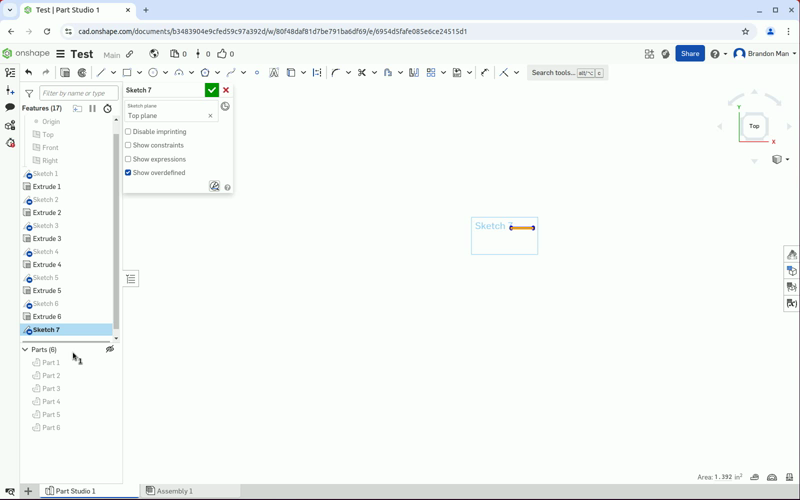
key(shift+y)
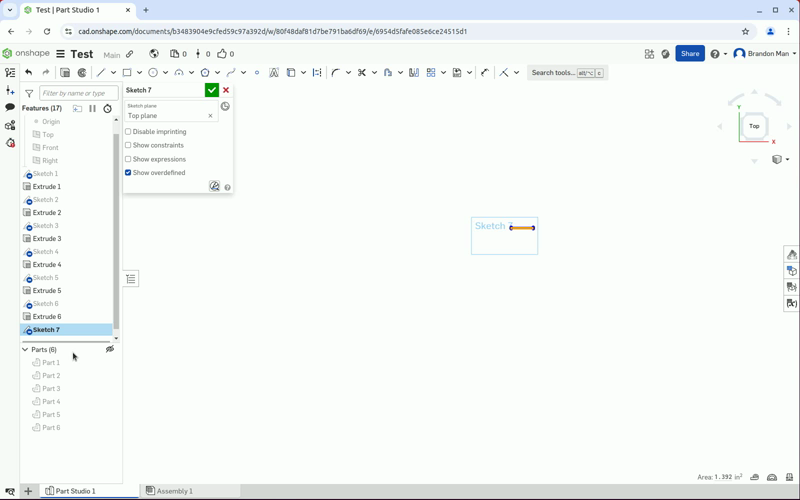
key(shift+e)
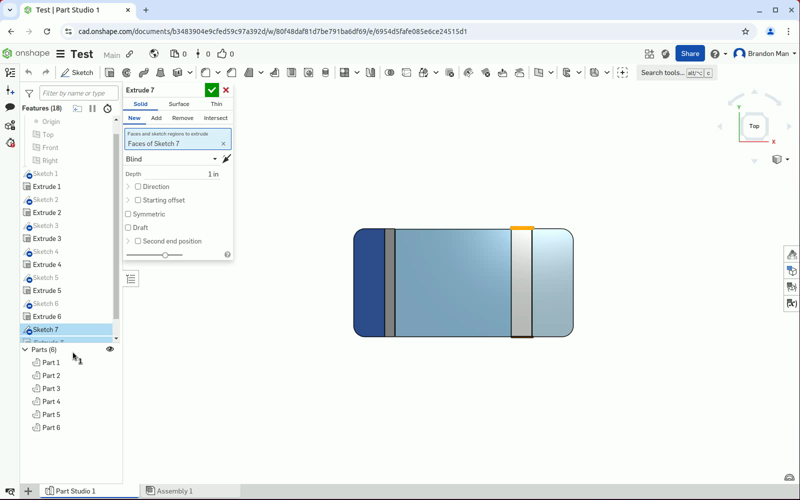
mouse_move(143, 106)
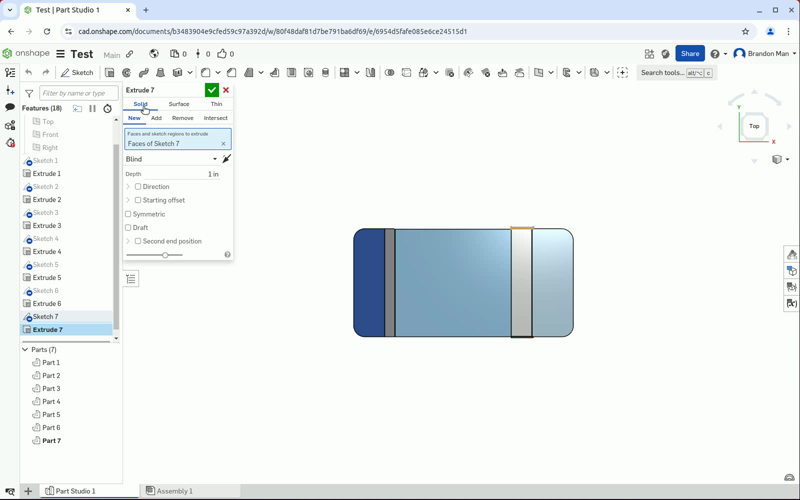
click(143, 106)
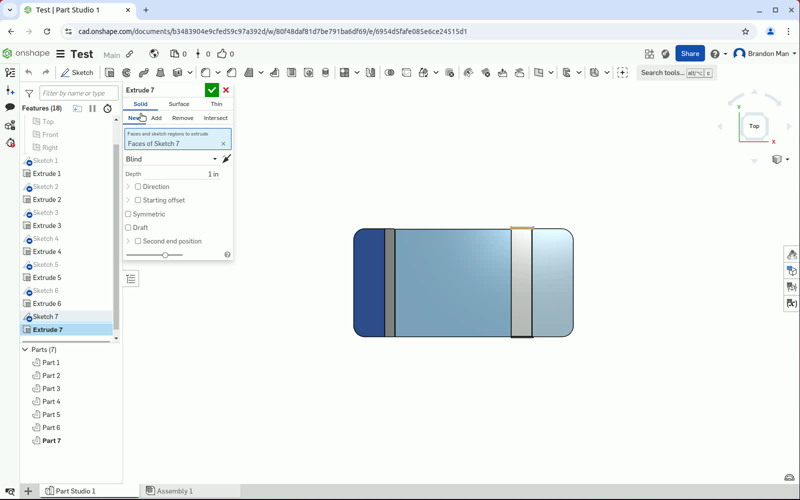
mouse_move(137, 120)
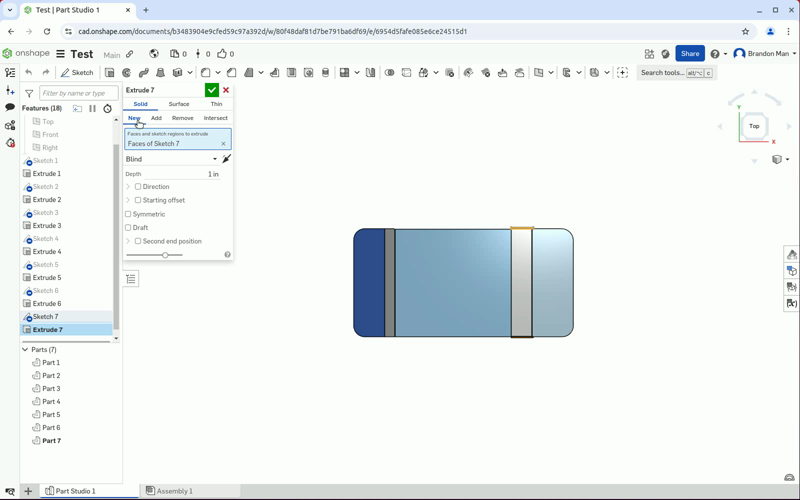
click(137, 120)
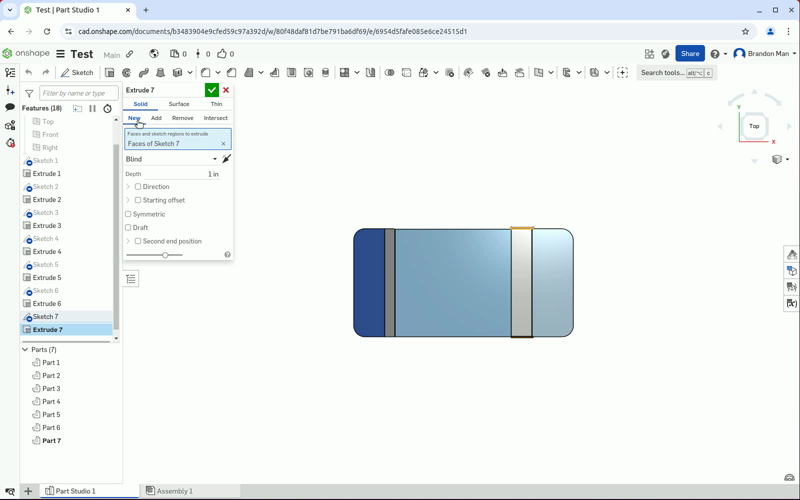
key(tab, 4)
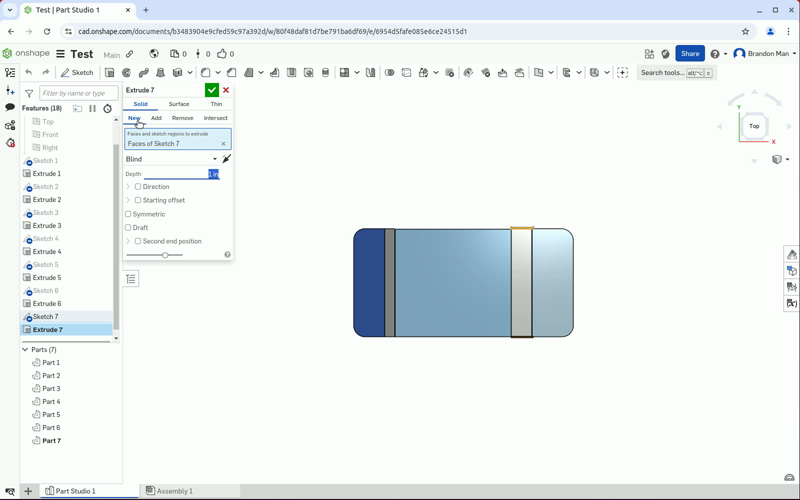
text(0.481)
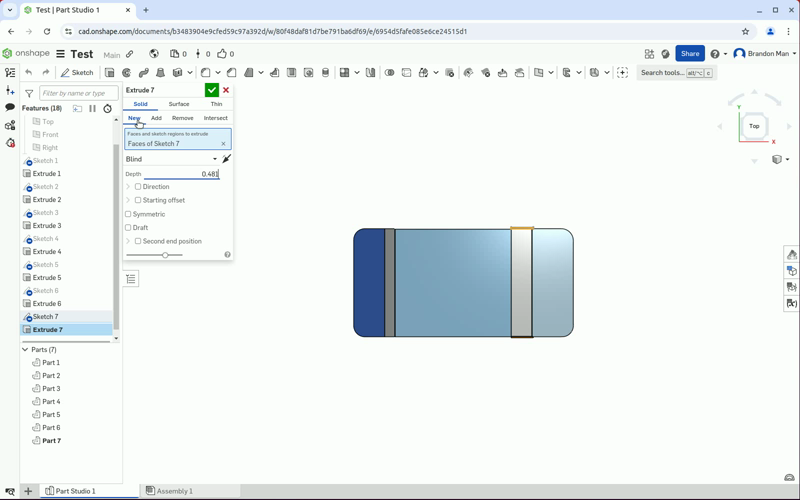
key(enter)
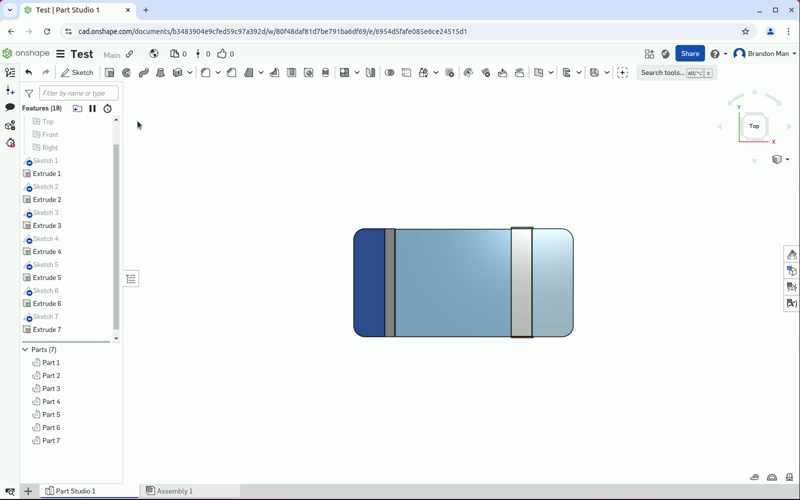
key(shift+h)
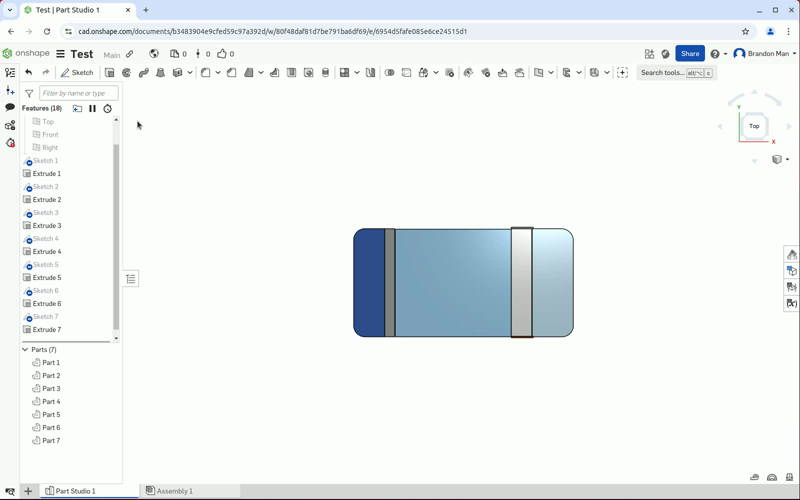
key(shift+h)
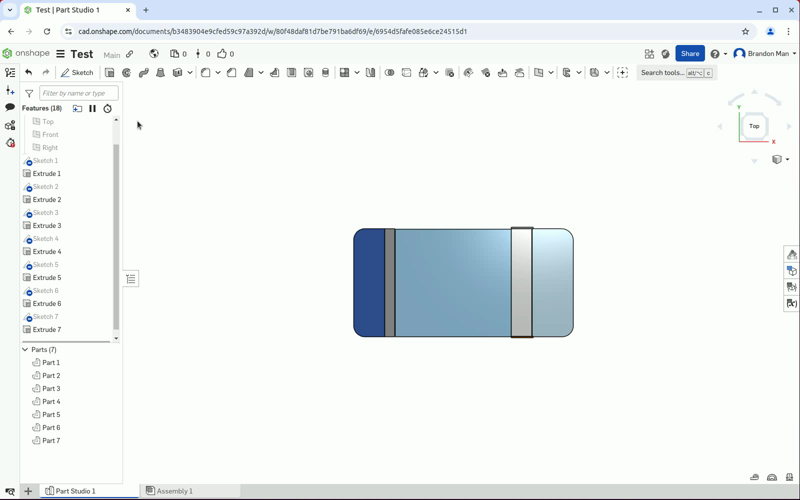
mouse_move(69, 163)
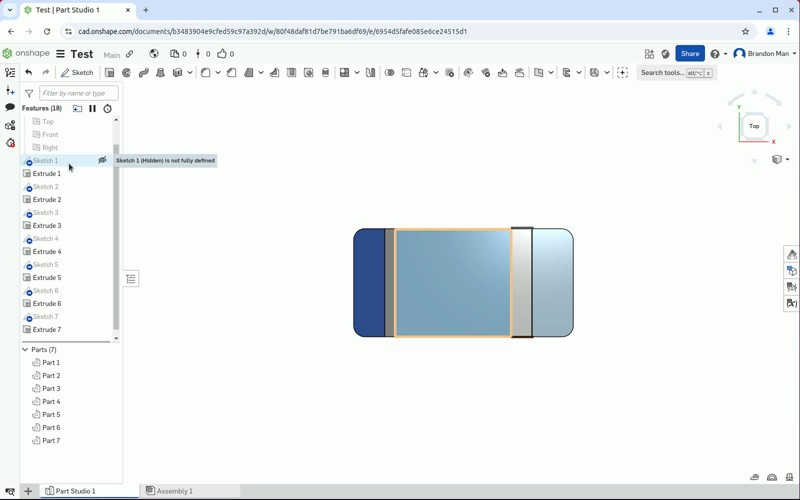
click(69, 163)
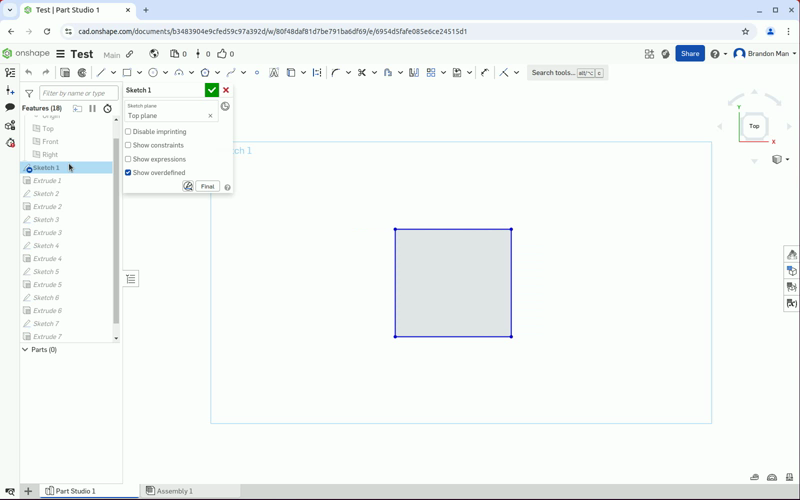
mouse_move(229, 92)
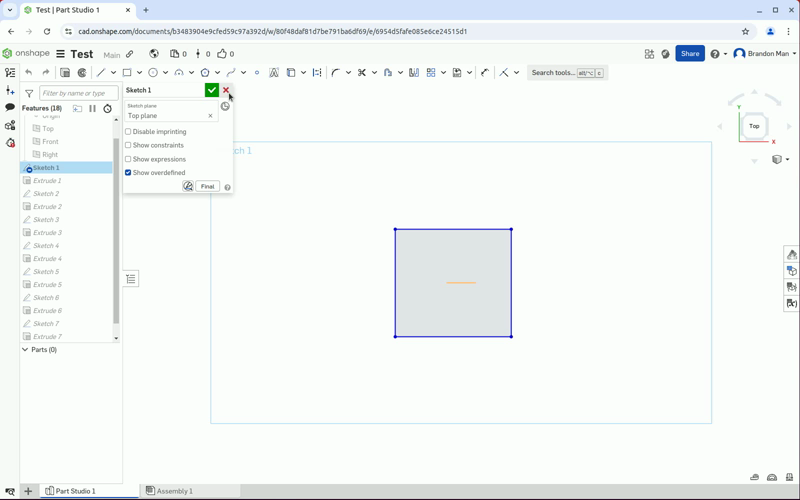
click(229, 92)
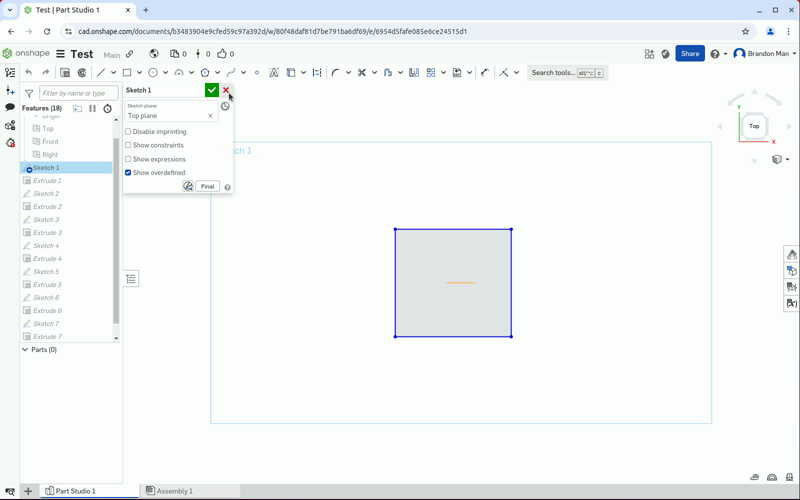
key(shift+s)
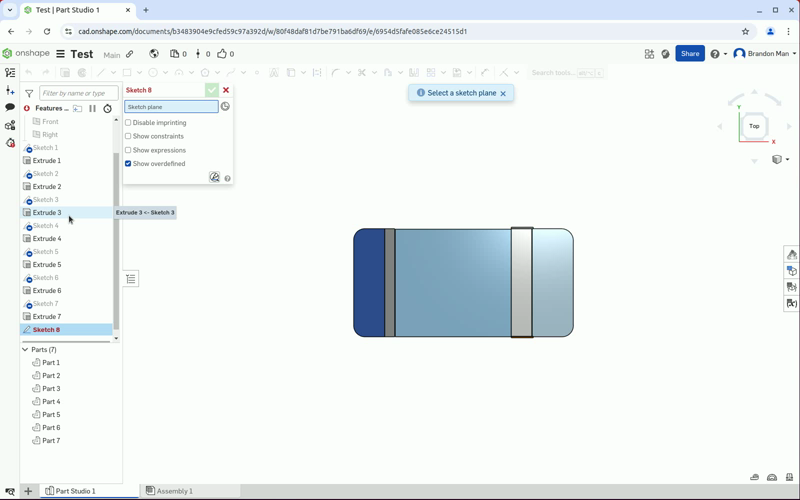
scroll(3)
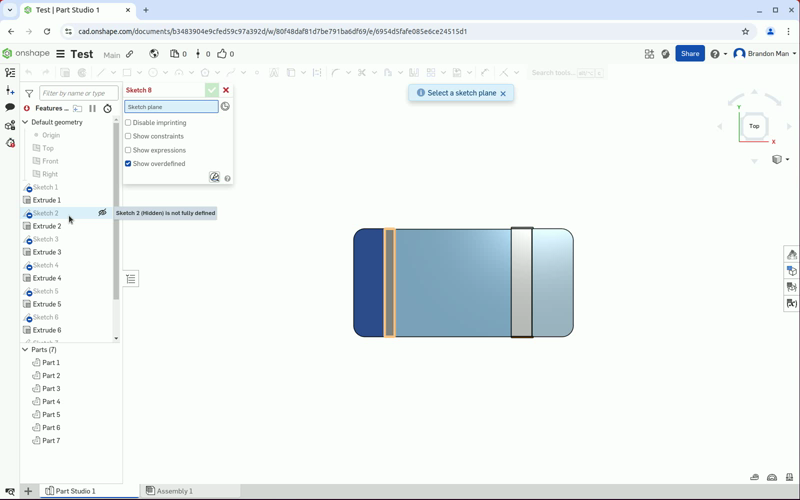
mouse_move(69, 150)
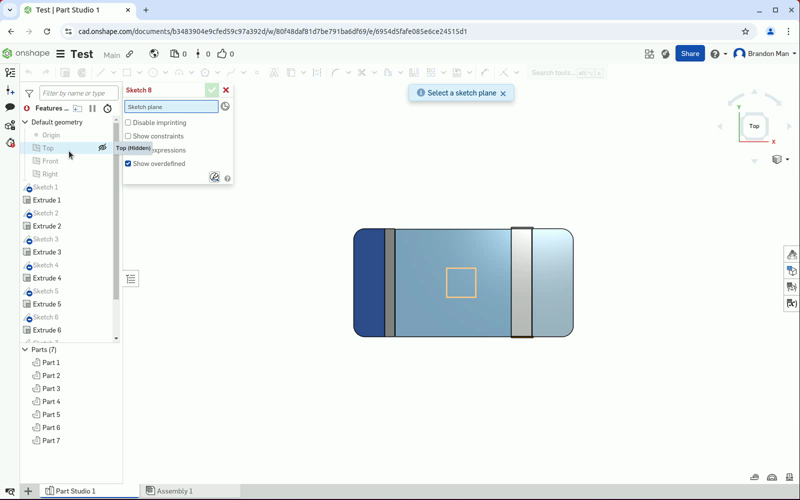
click(69, 150)
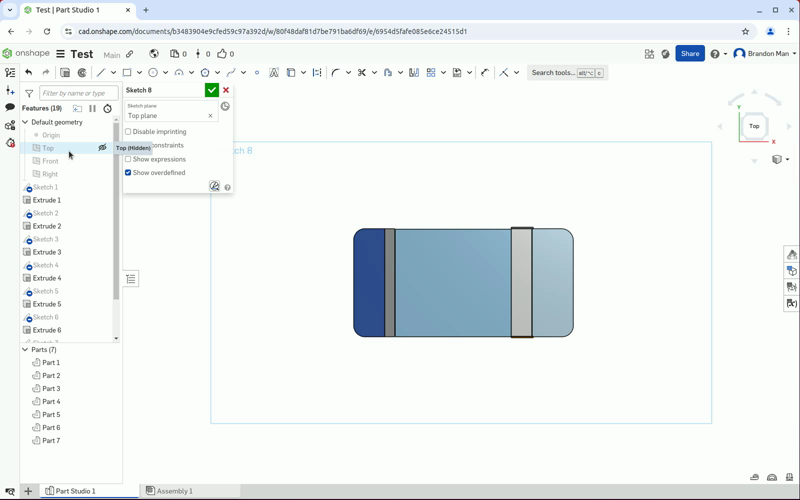
mouse_move(73, 352)
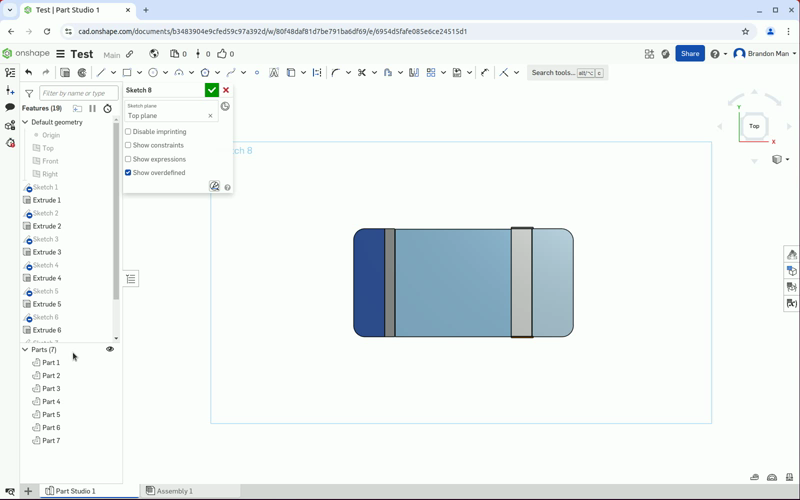
key(y)
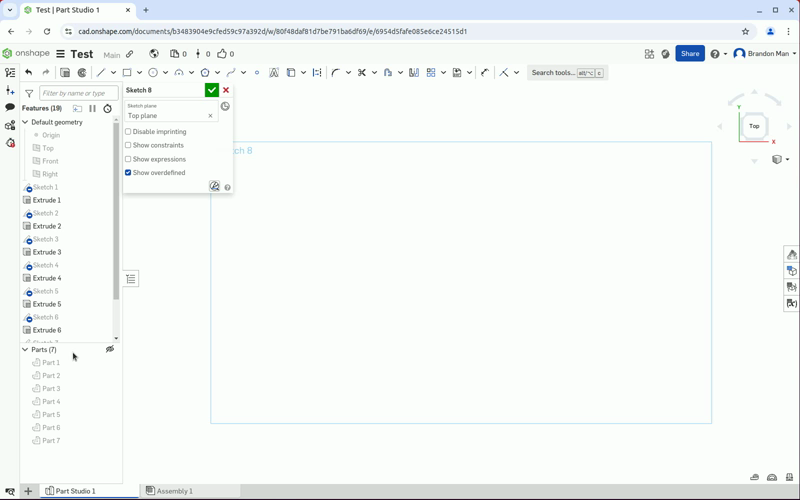
key(l)
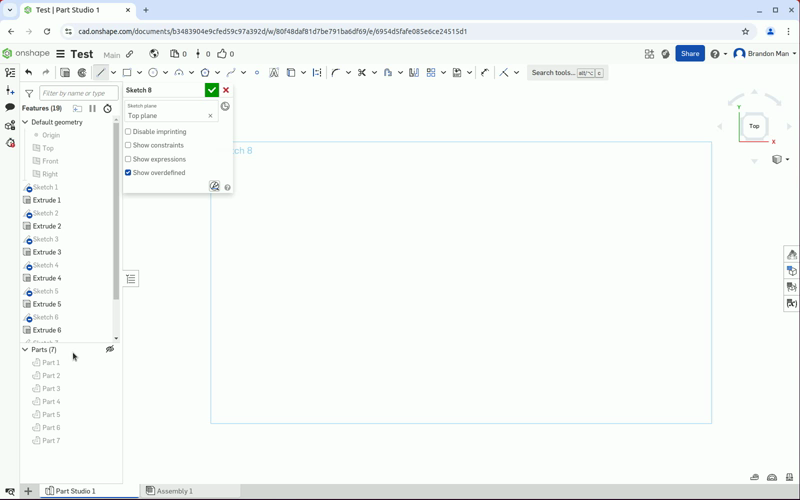
key_down(shift)
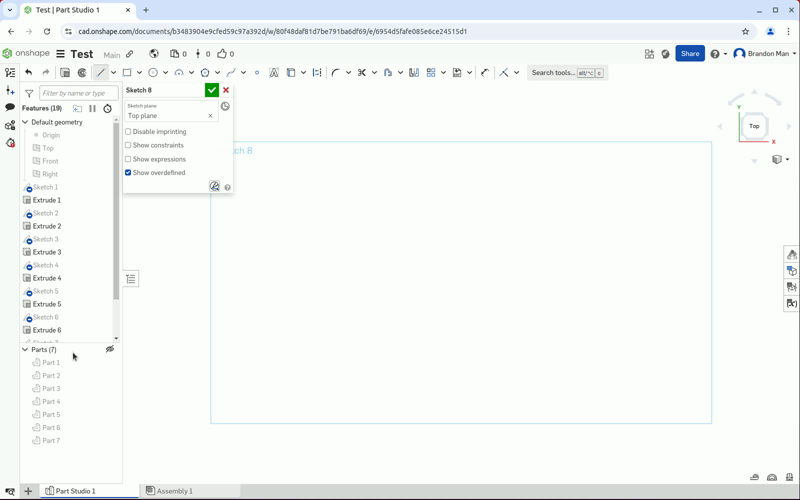
mouse_move(384, 228)
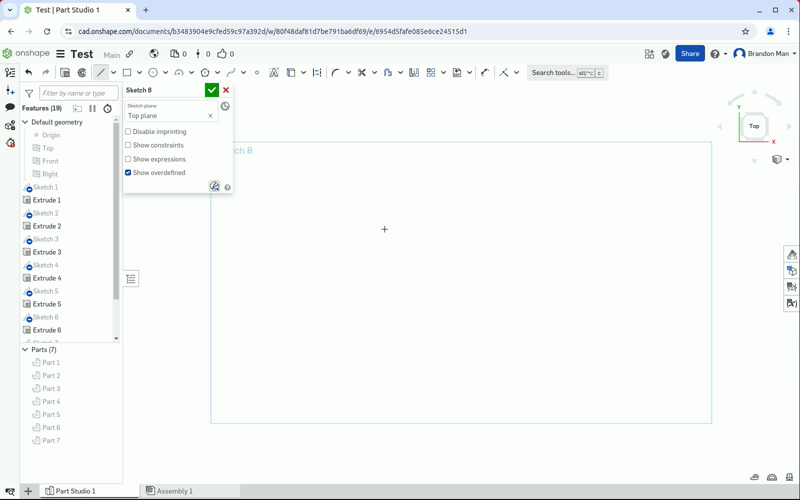
click(384, 228)
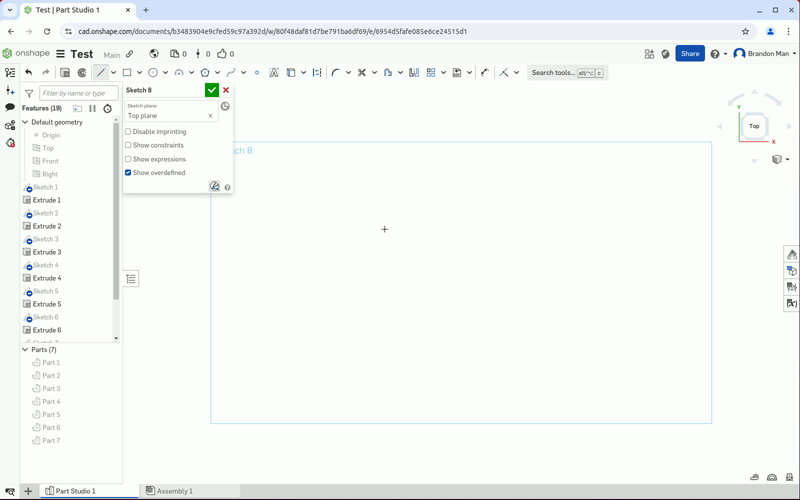
key_up(shift)
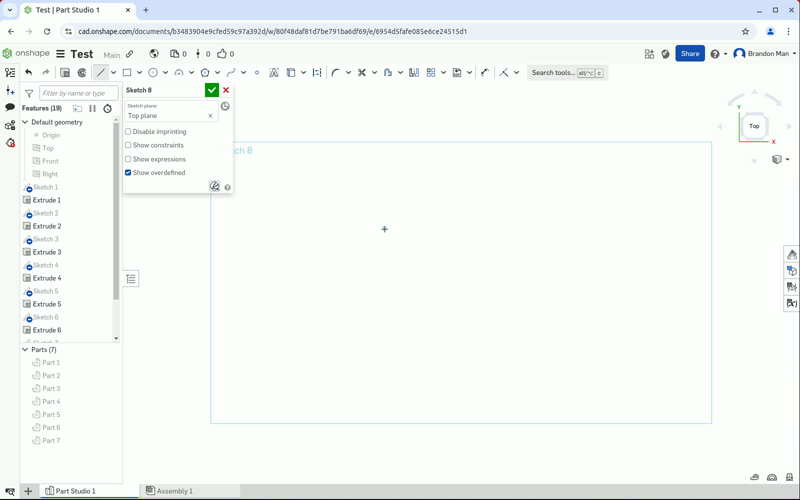
key_down(shift)
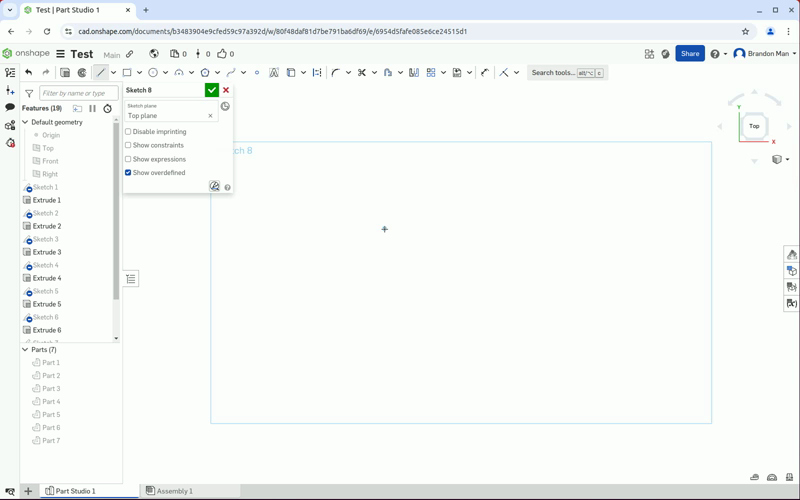
mouse_move(414, 228)
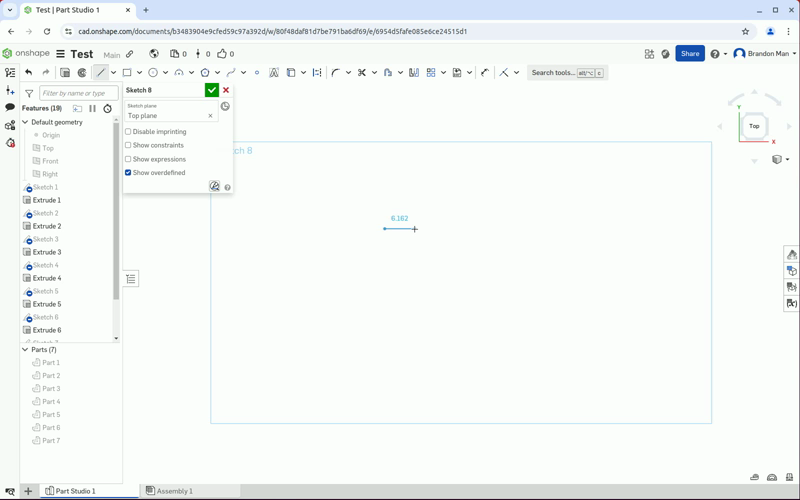
mouse_move(396, 228)
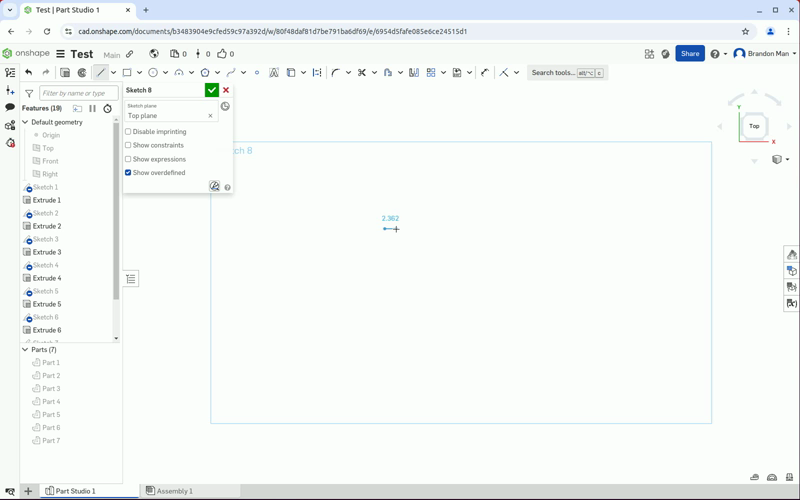
click(396, 228)
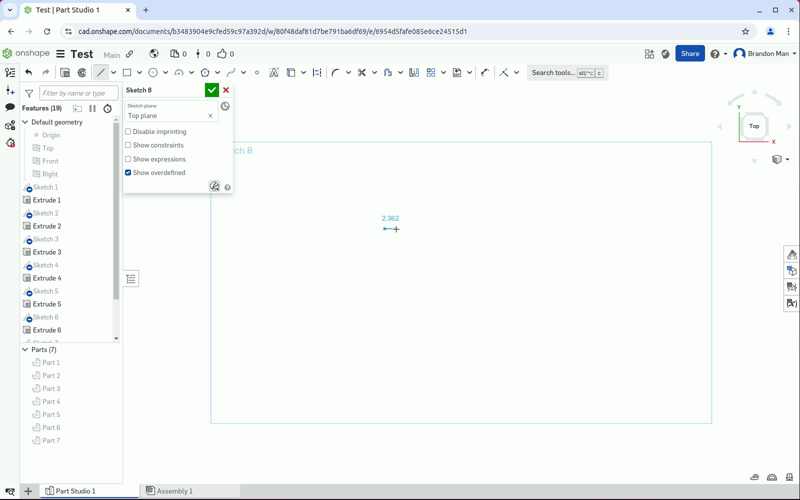
key_up(shift)
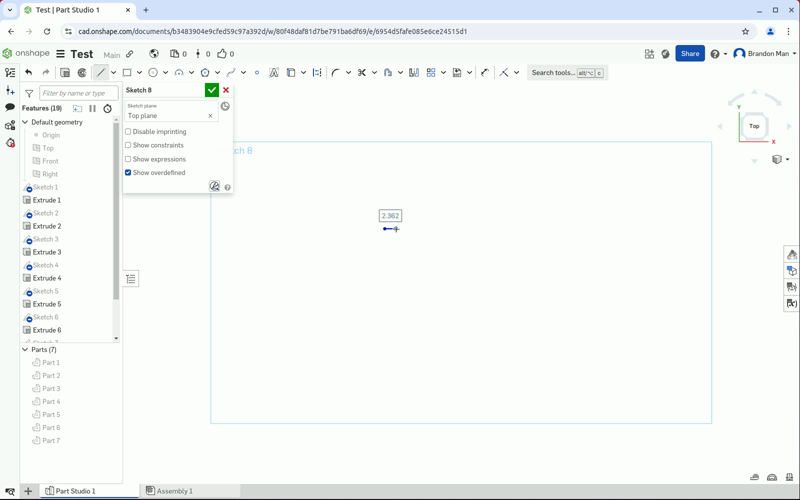
key_down(shift)
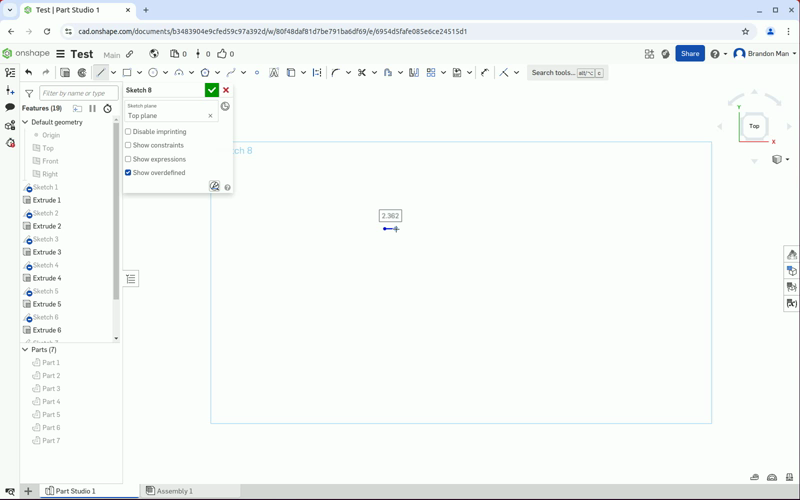
mouse_move(426, 228)
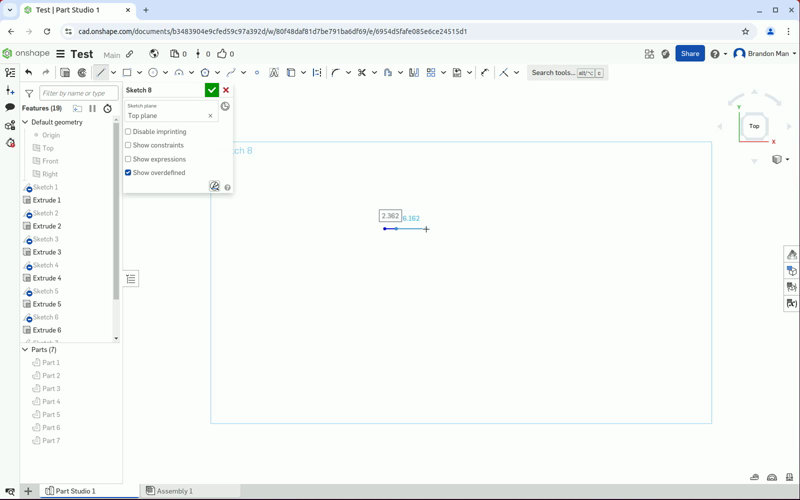
mouse_move(396, 227)
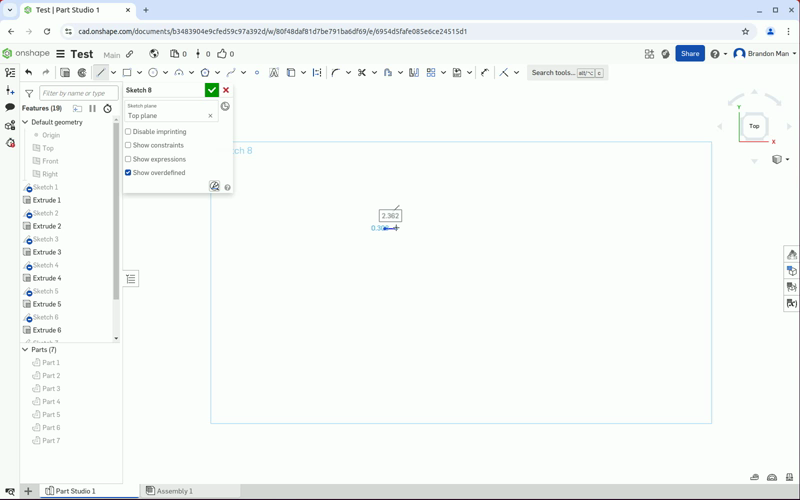
scroll(6)
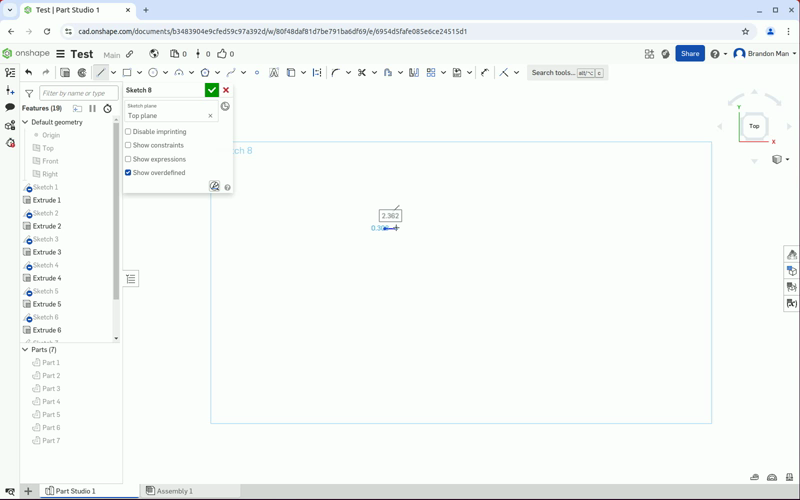
scroll(6)
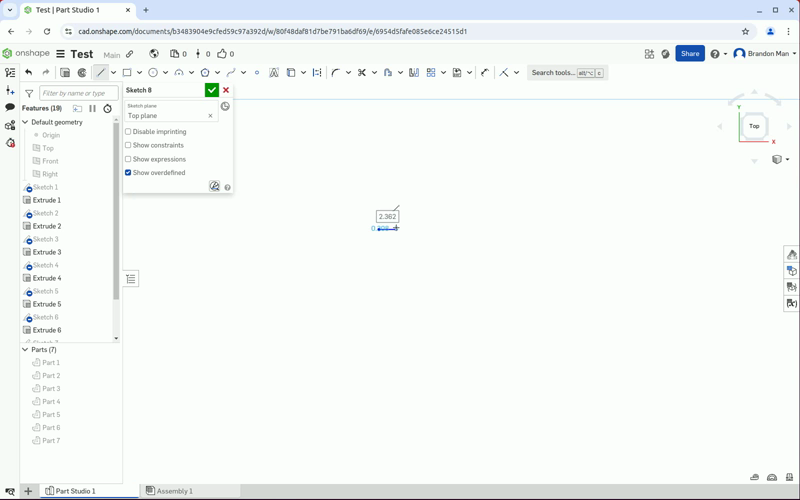
scroll(6)
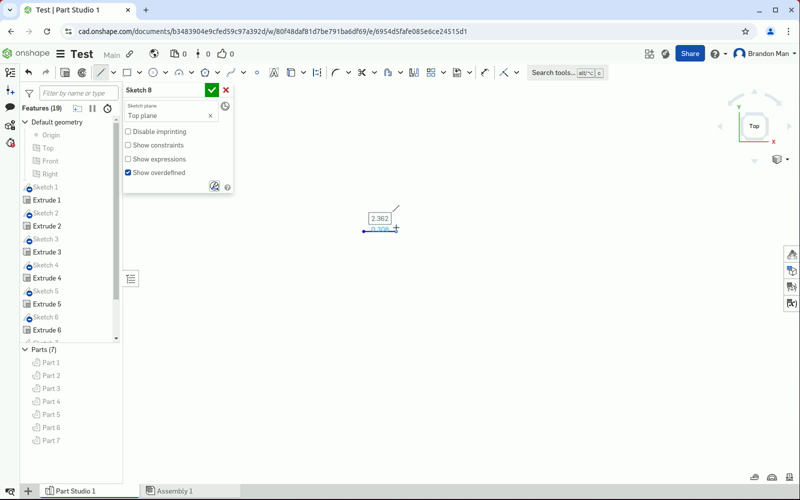
scroll(6)
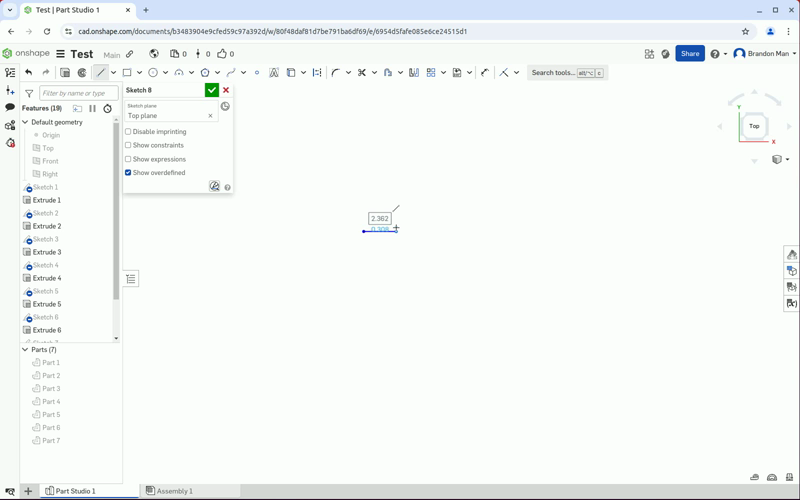
scroll(6)
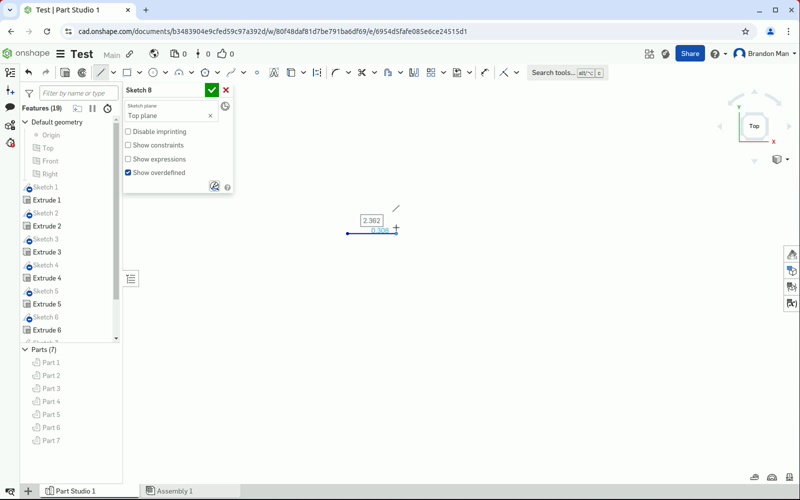
scroll(6)
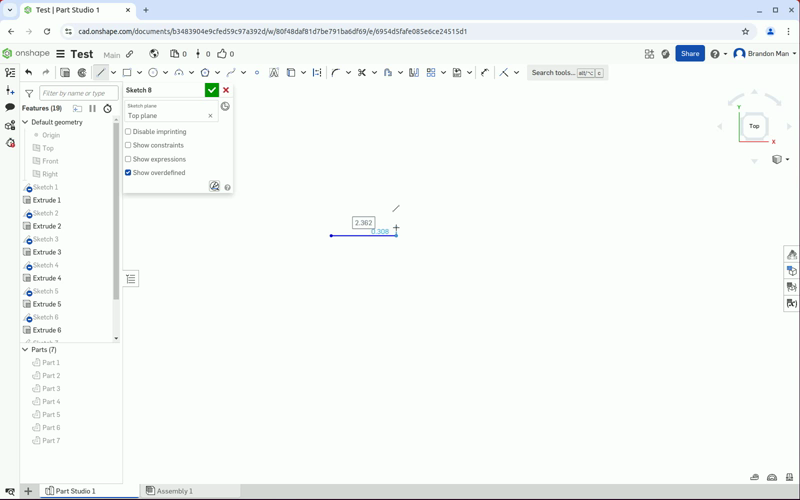
scroll(6)
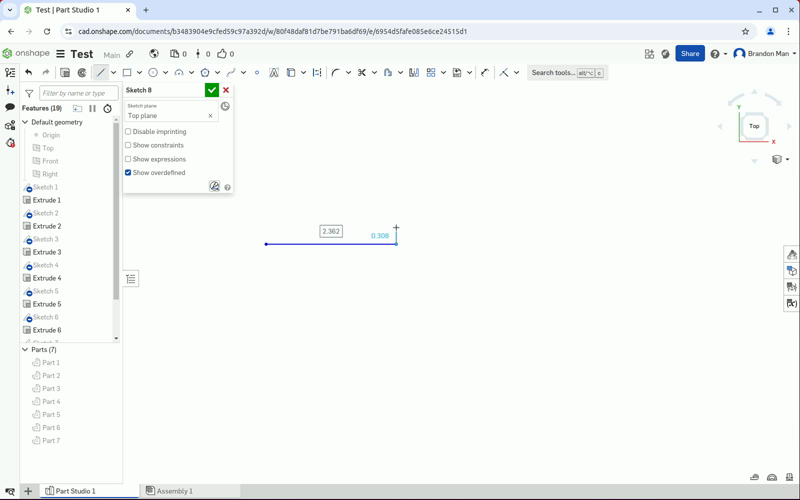
click(396, 227)
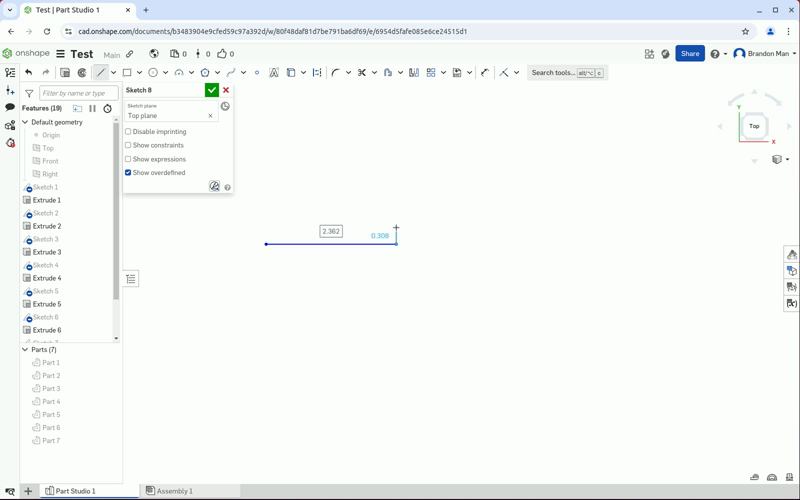
scroll(-6)
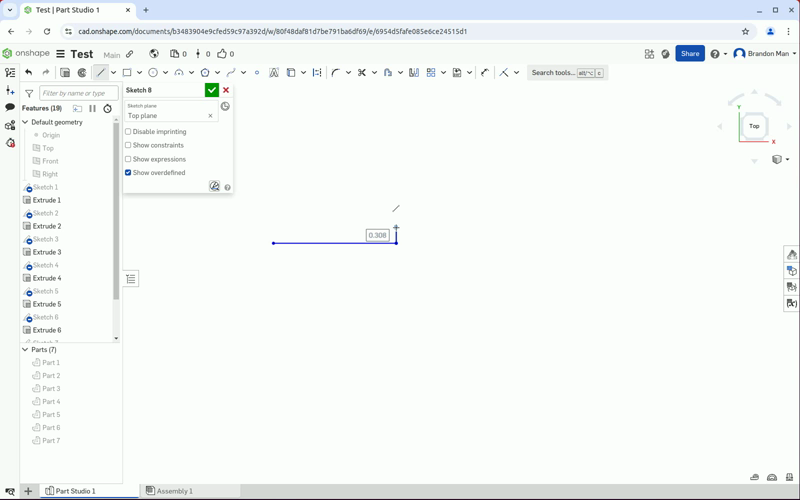
scroll(-6)
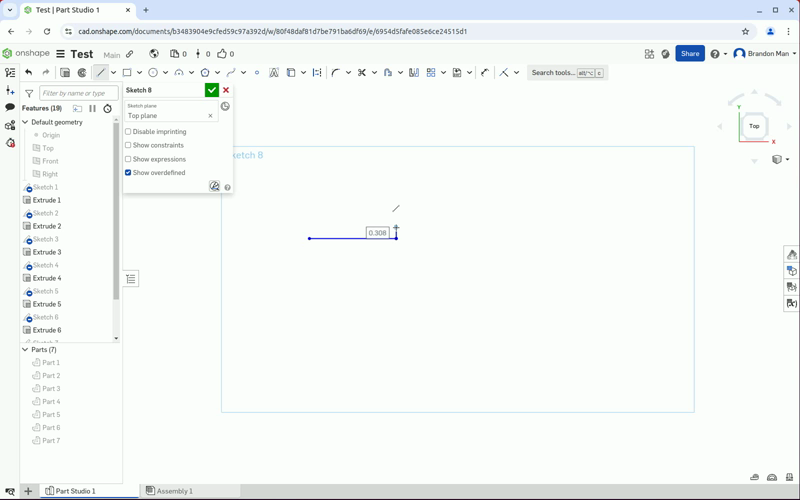
scroll(-6)
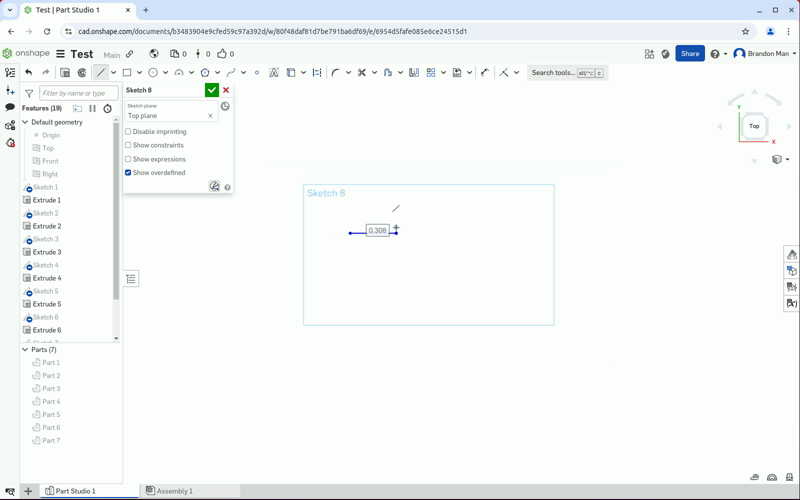
scroll(-6)
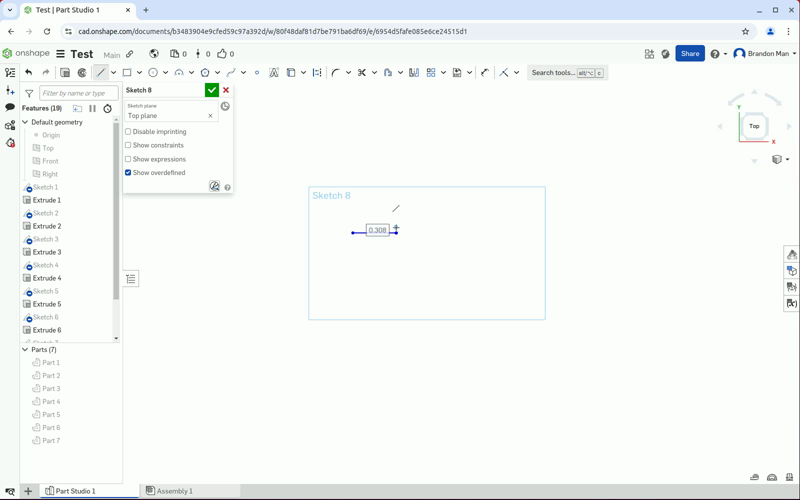
scroll(-6)
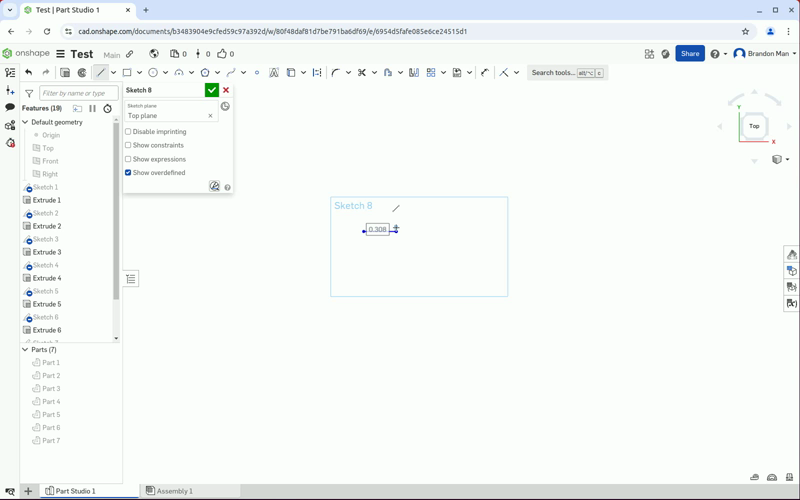
scroll(-6)
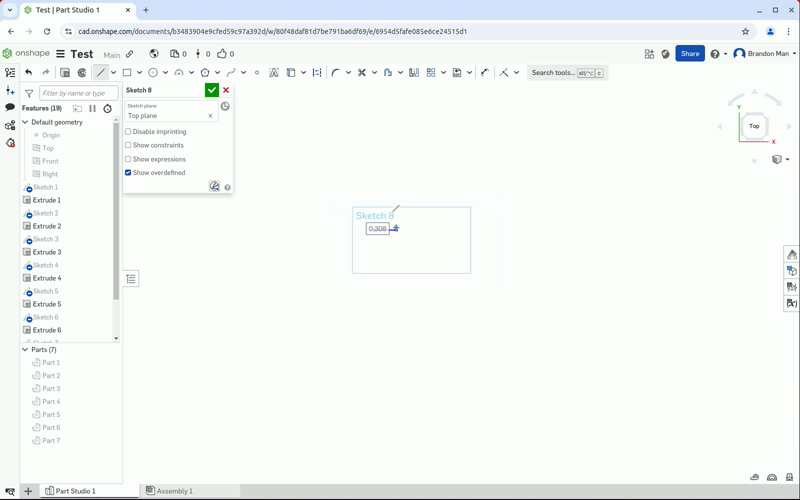
scroll(-6)
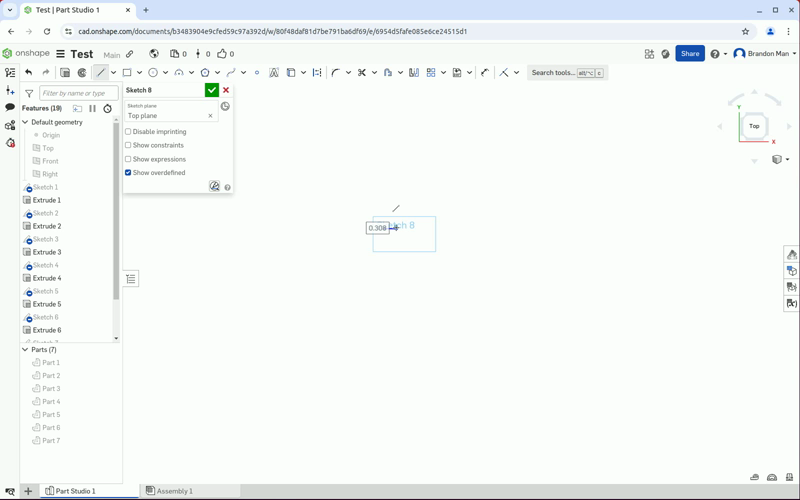
key_up(shift)
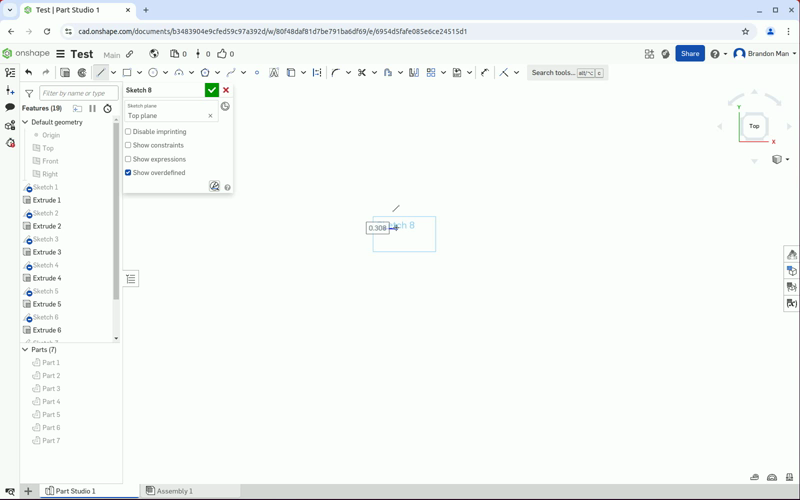
key_down(shift)
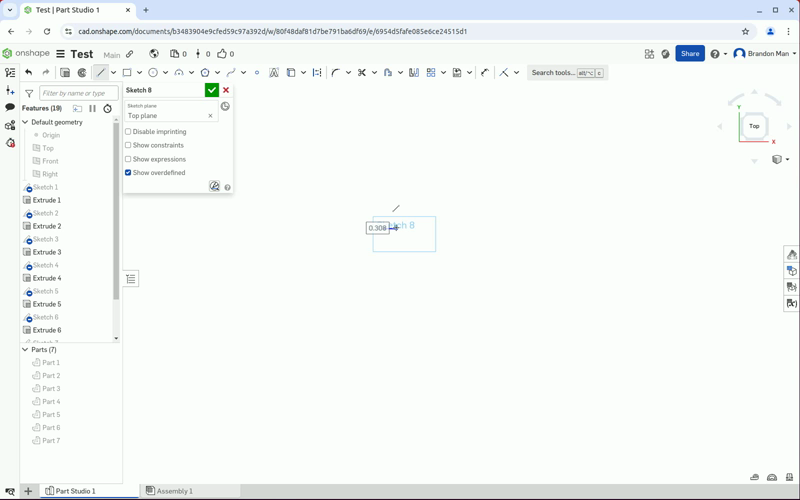
mouse_move(426, 227)
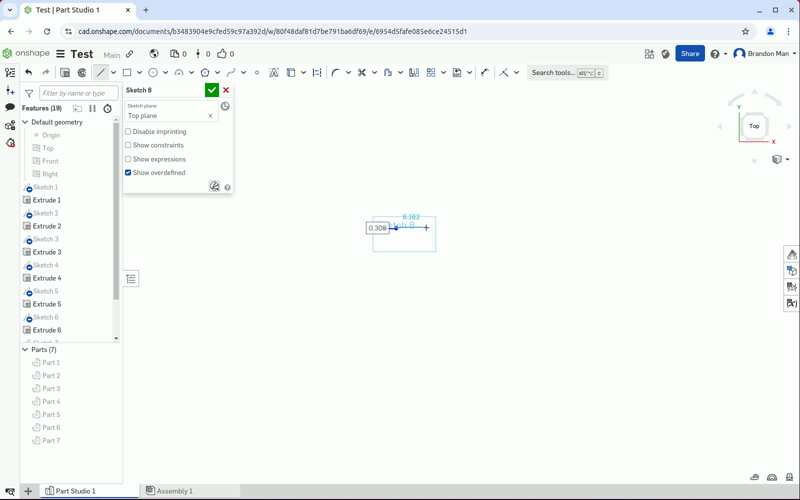
mouse_move(384, 227)
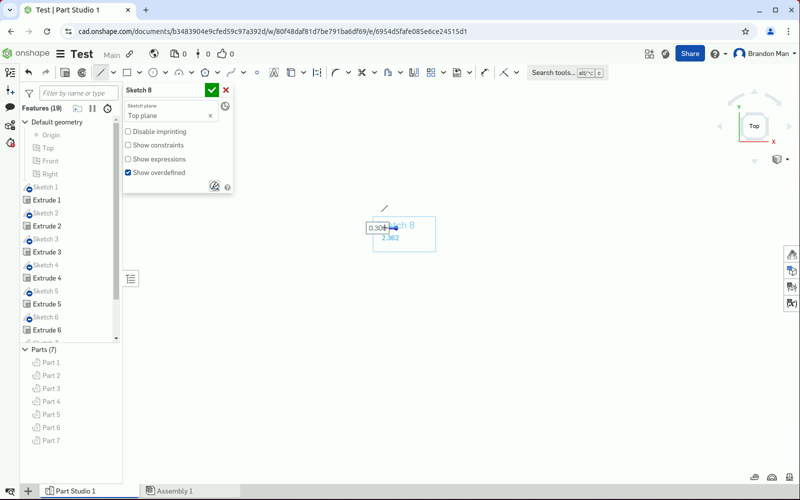
scroll(6)
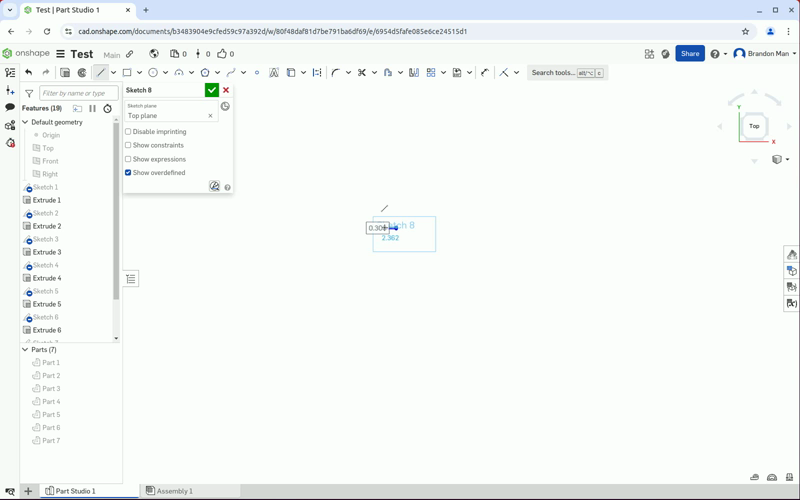
scroll(6)
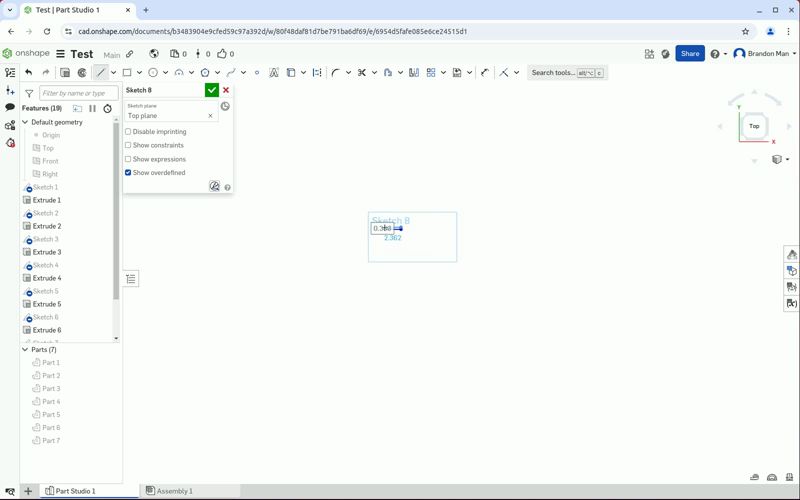
scroll(6)
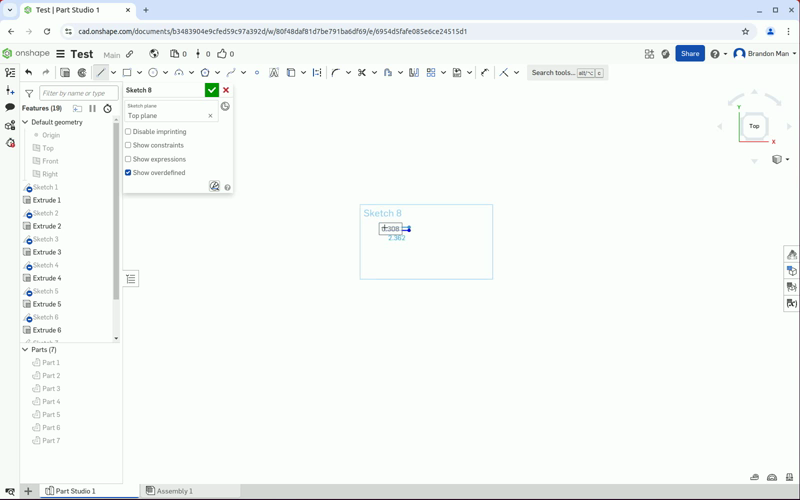
scroll(6)
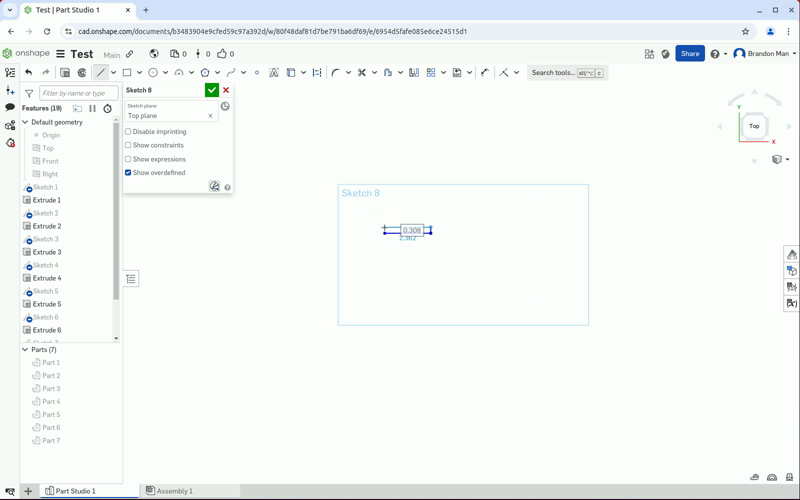
scroll(6)
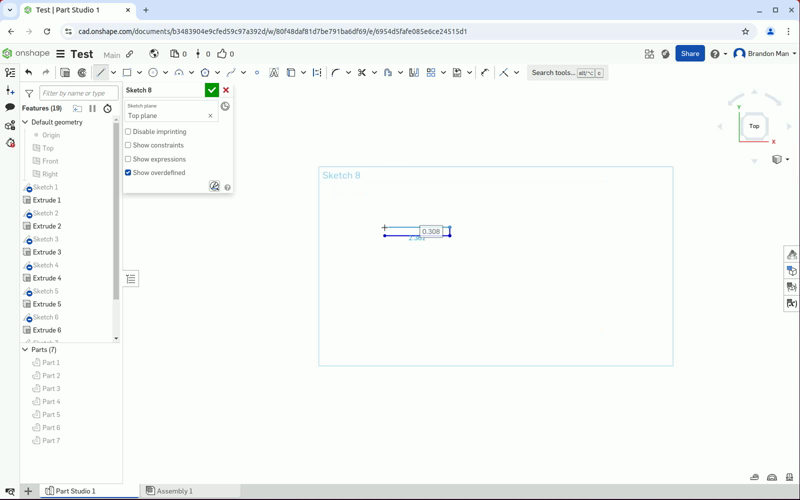
scroll(6)
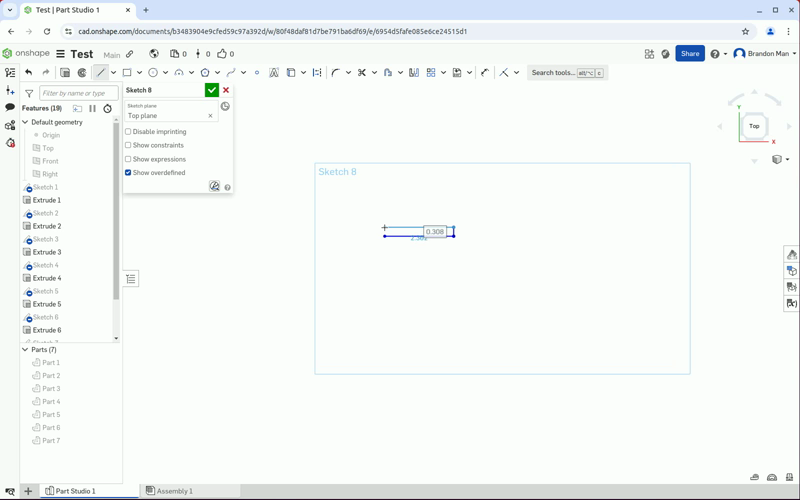
scroll(6)
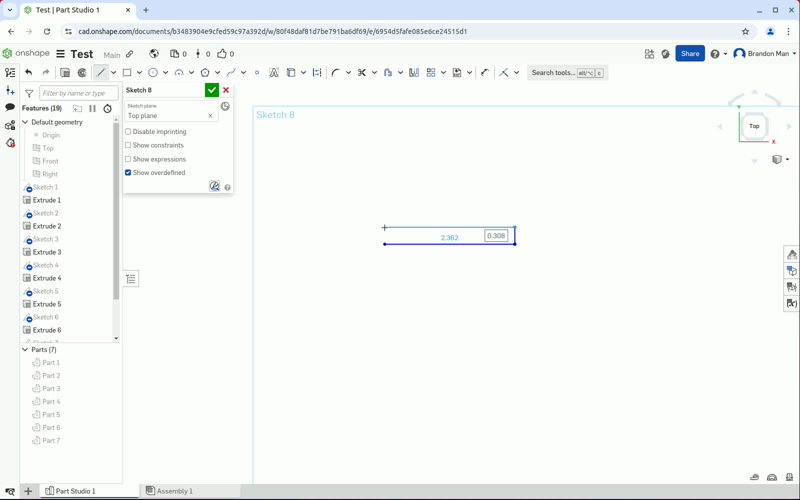
click(384, 227)
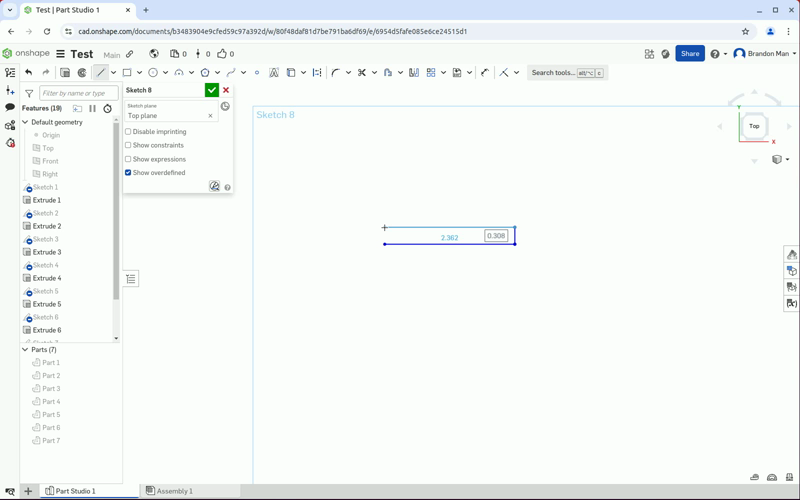
scroll(-6)
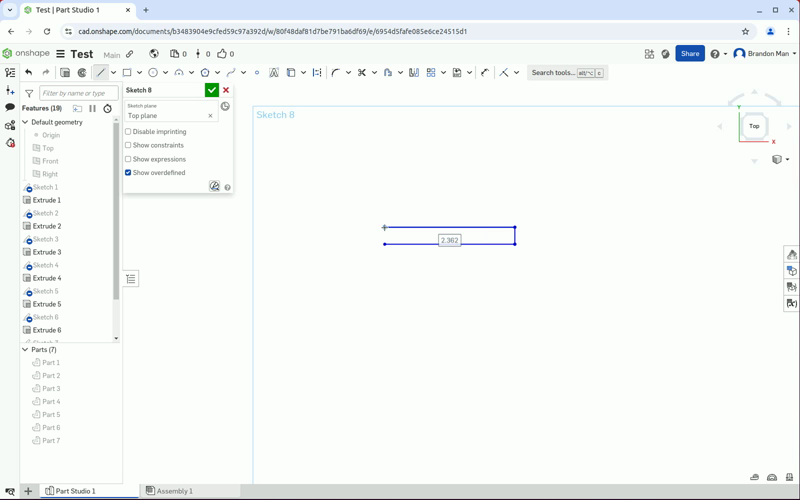
scroll(-6)
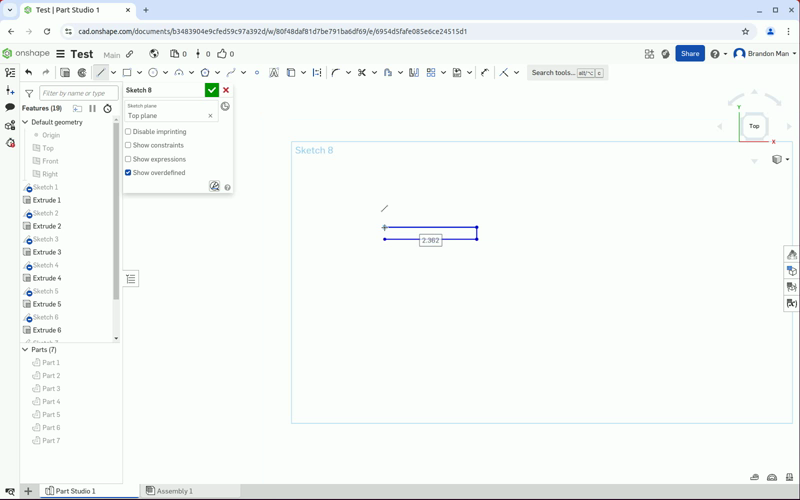
scroll(-6)
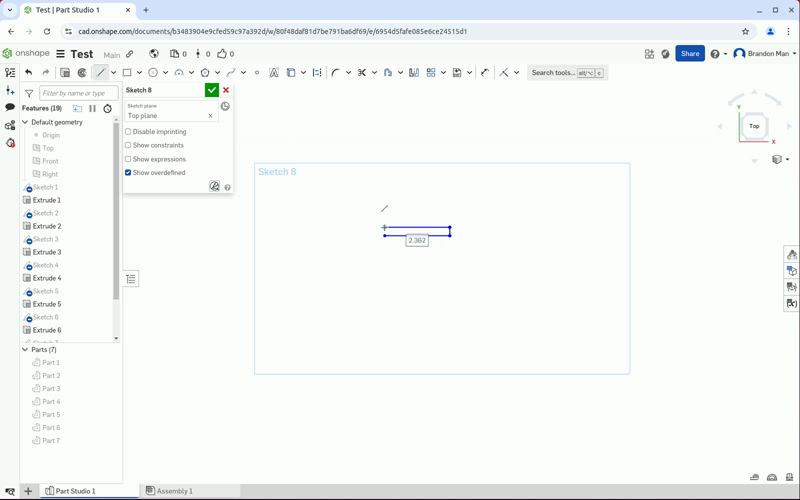
scroll(-6)
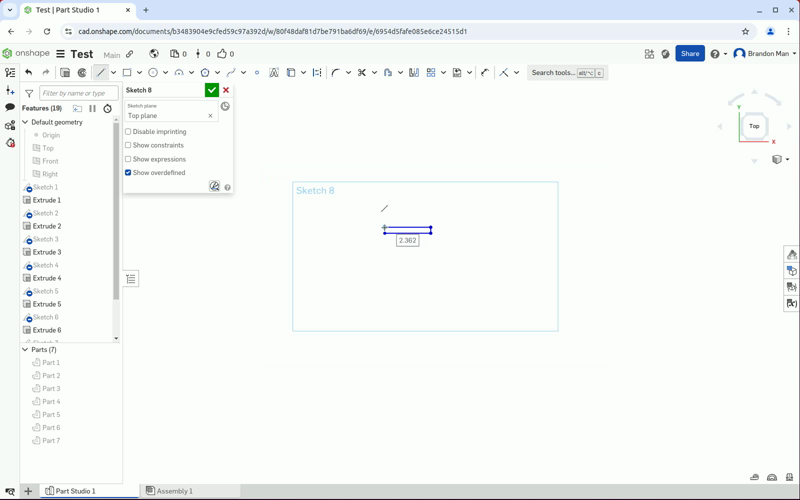
scroll(-6)
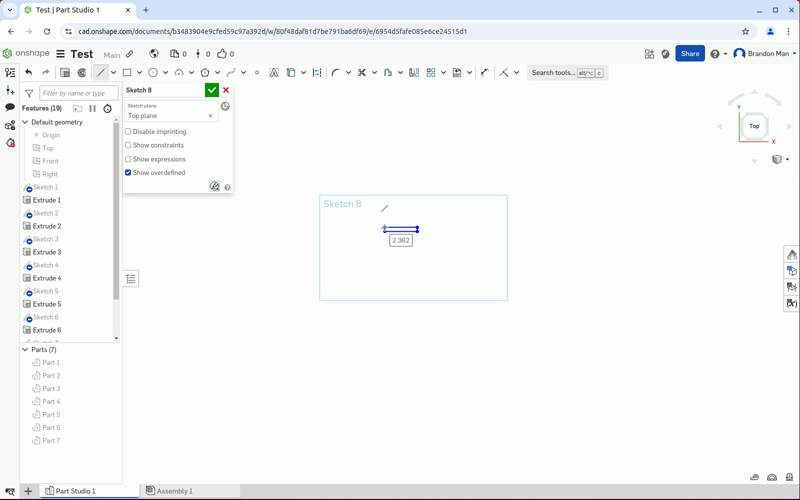
scroll(-6)
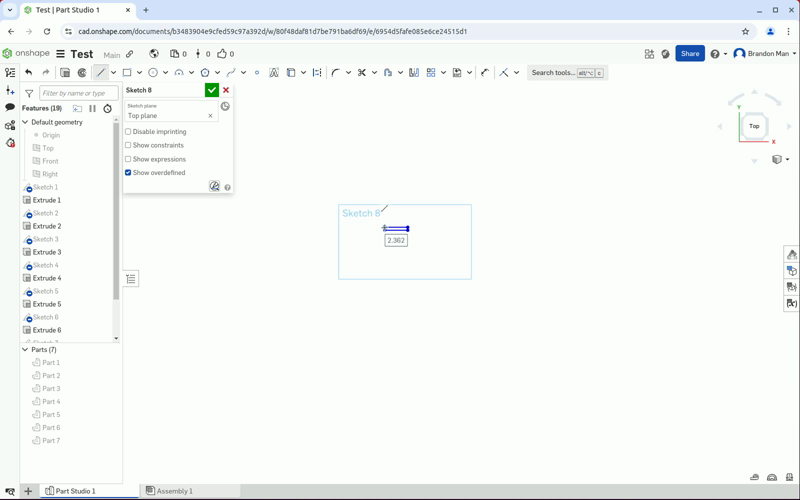
scroll(-6)
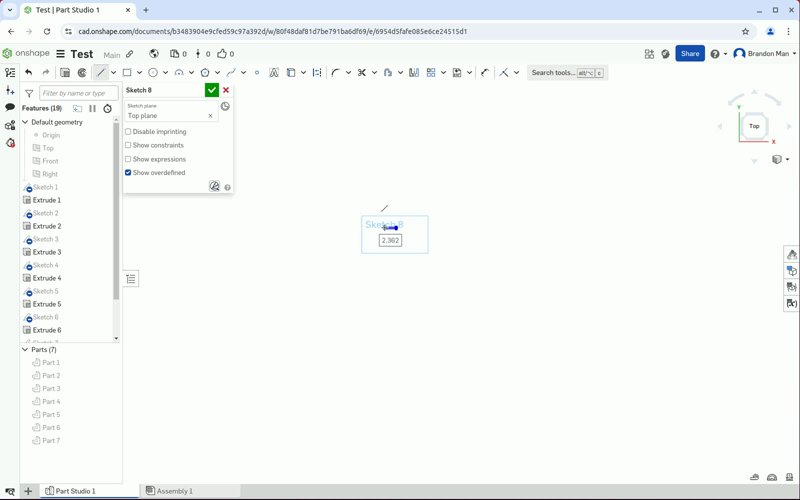
key_up(shift)
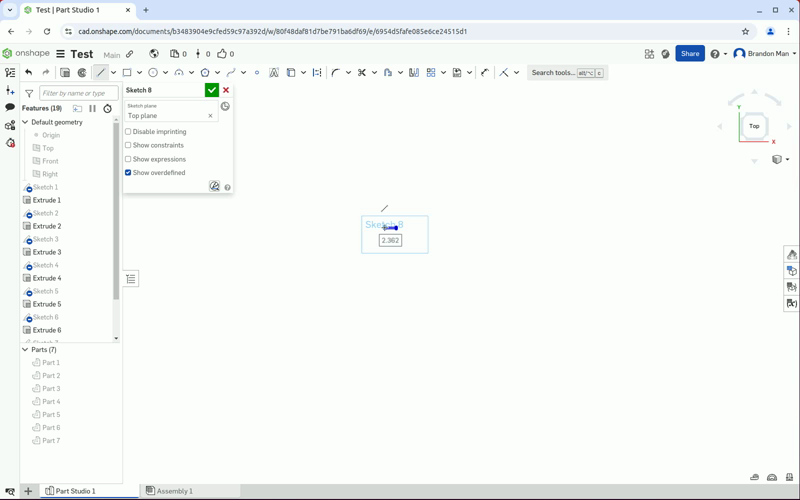
mouse_move(414, 227)
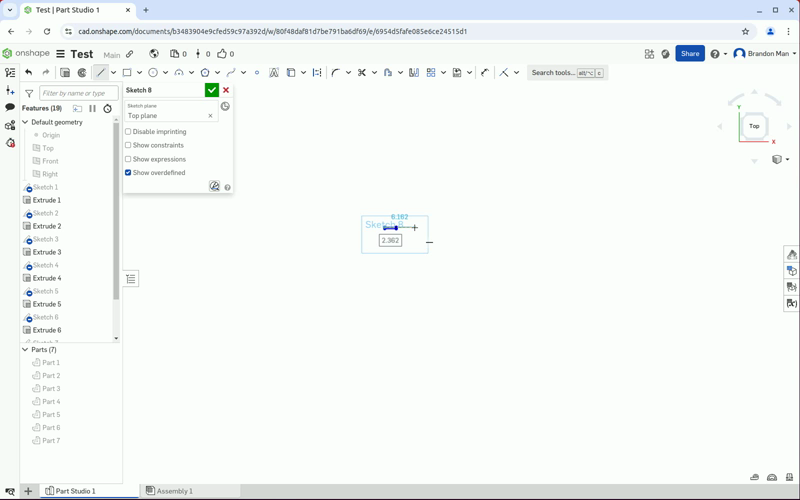
key_down(shift)
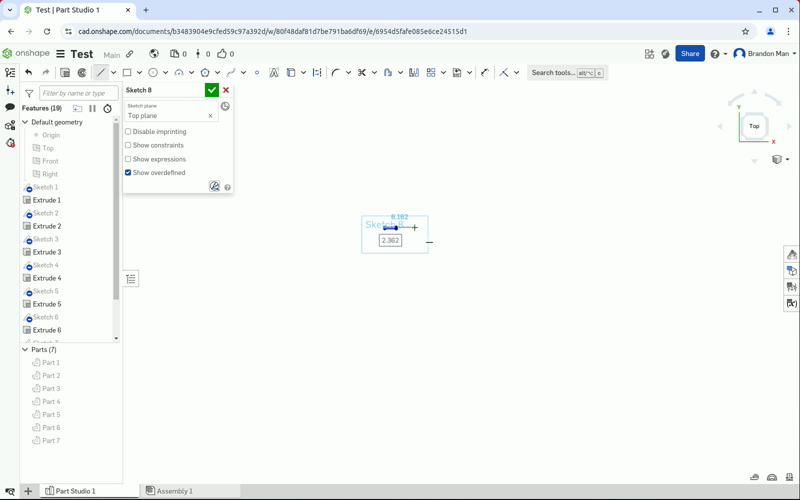
mouse_move(384, 228)
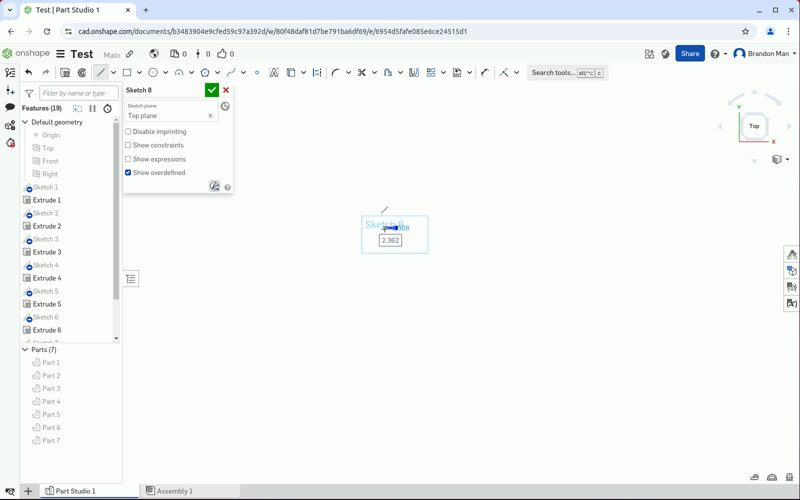
scroll(6)
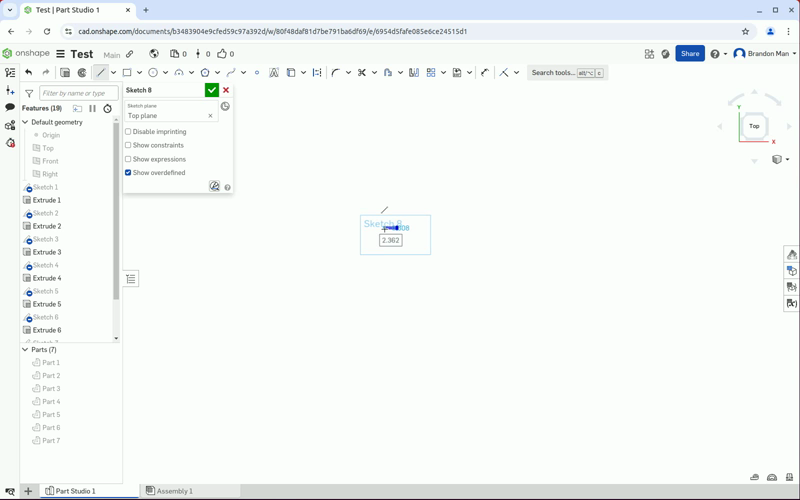
scroll(6)
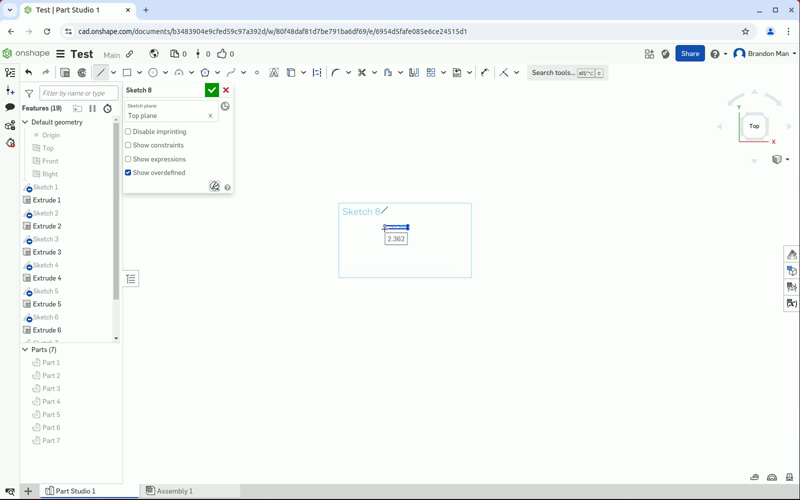
scroll(6)
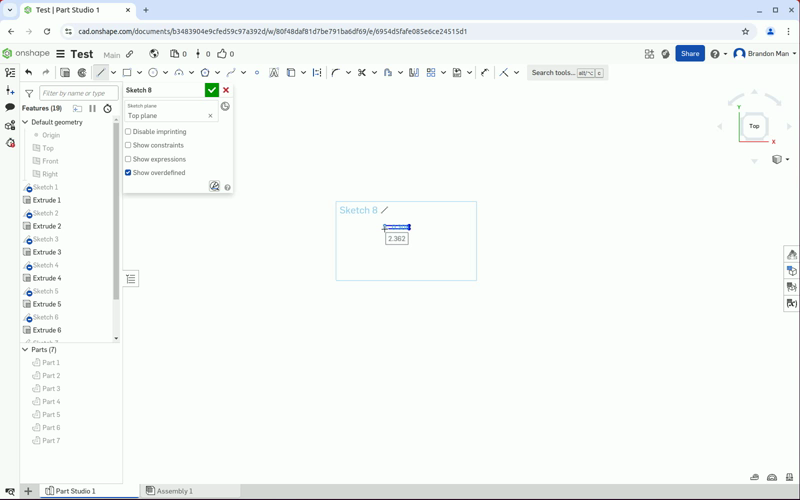
scroll(6)
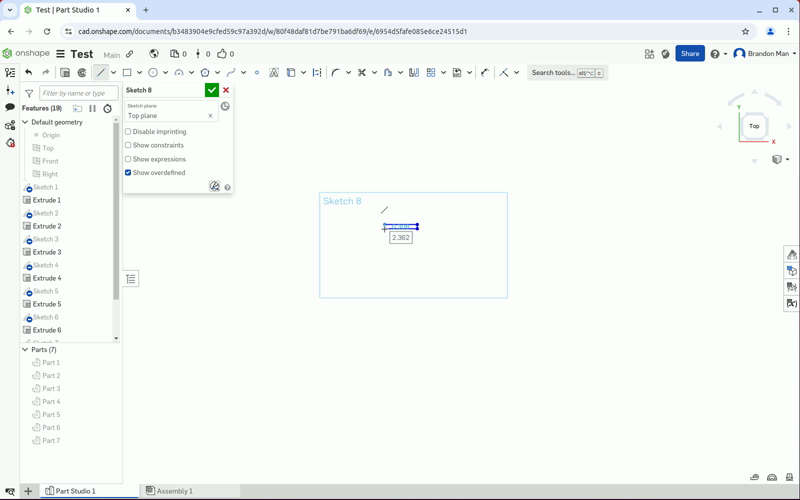
scroll(6)
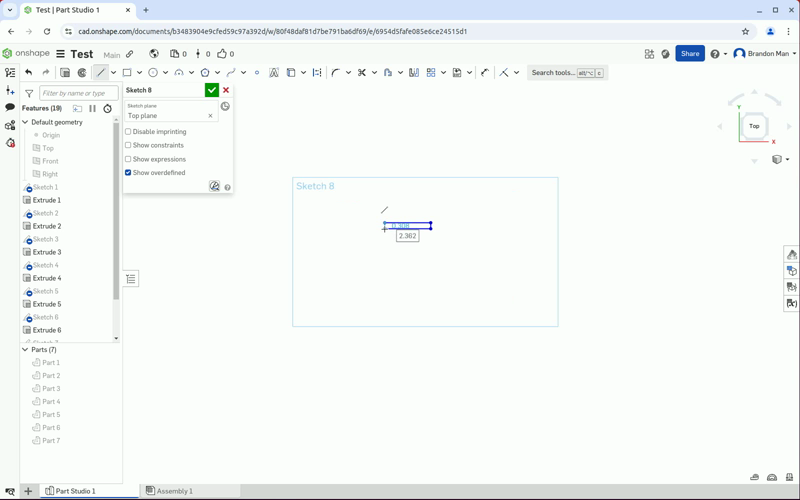
scroll(6)
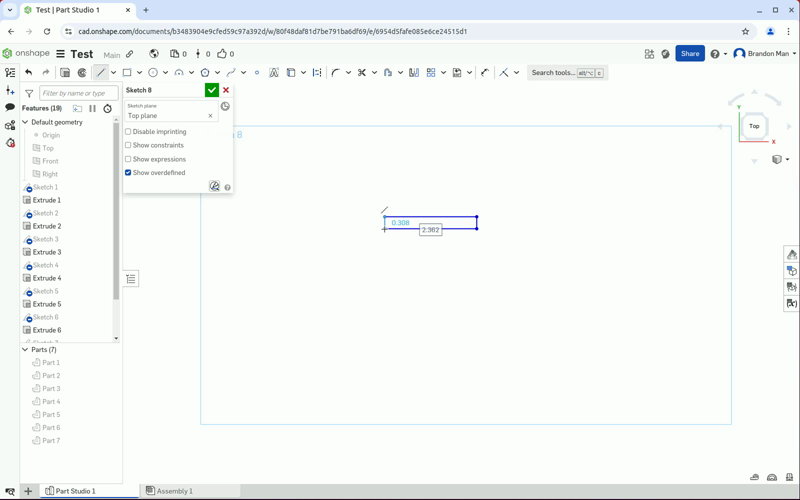
scroll(6)
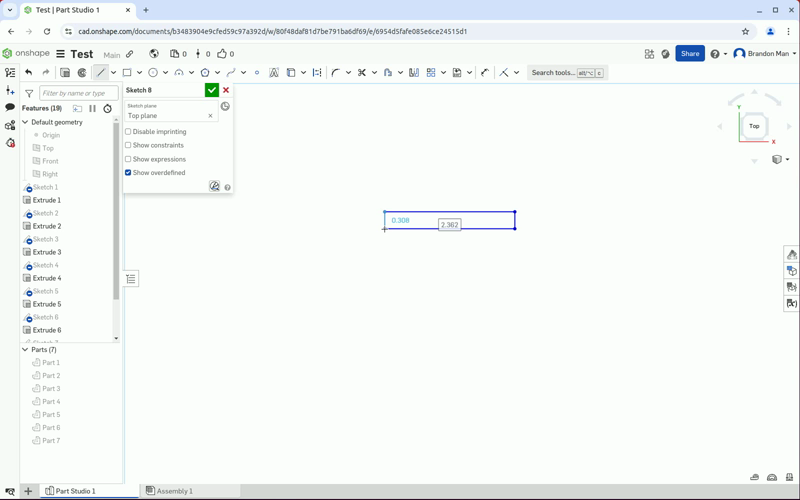
key_up(shift)
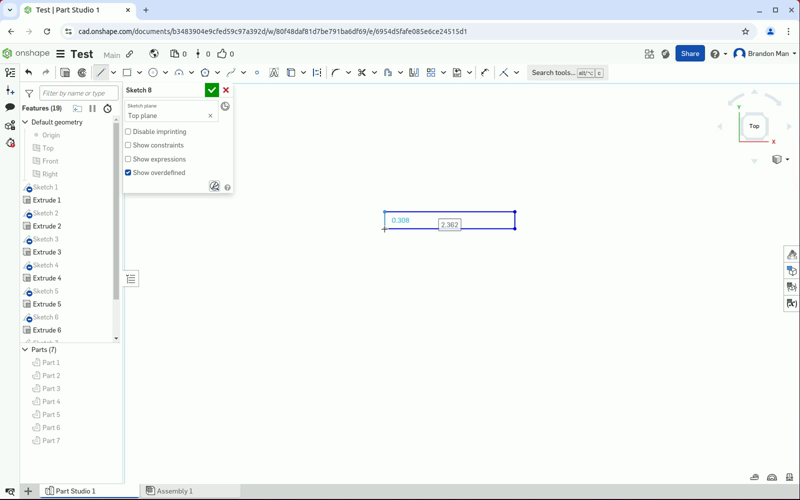
click(384, 228)
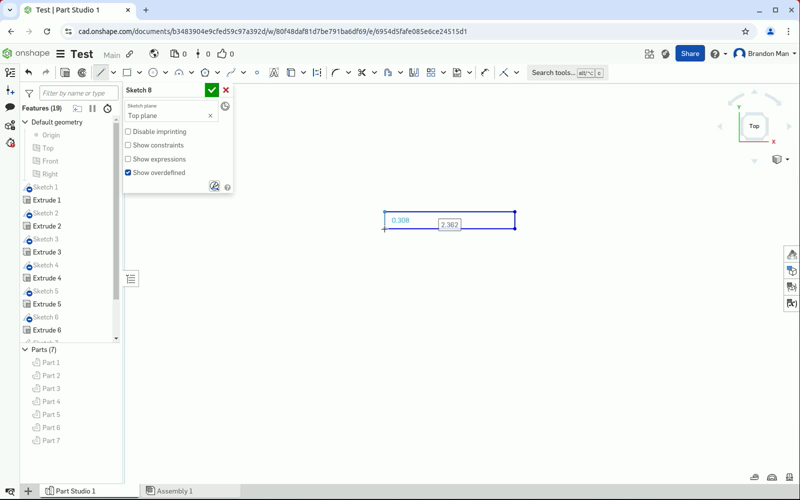
scroll(-6)
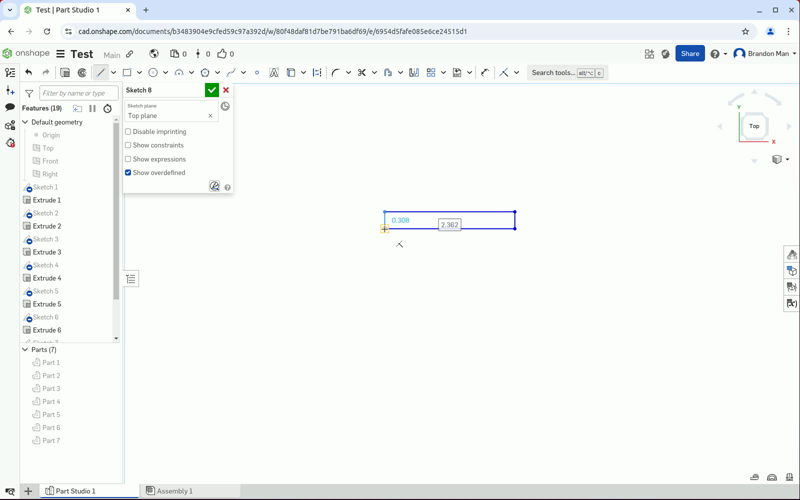
scroll(-6)
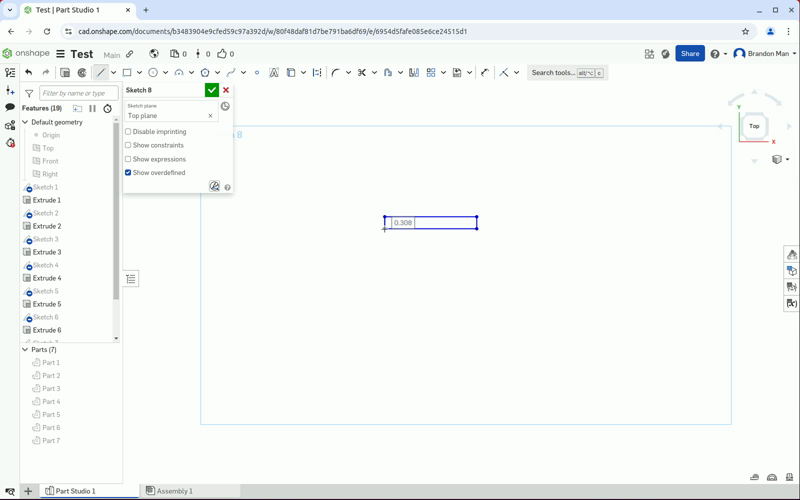
scroll(-6)
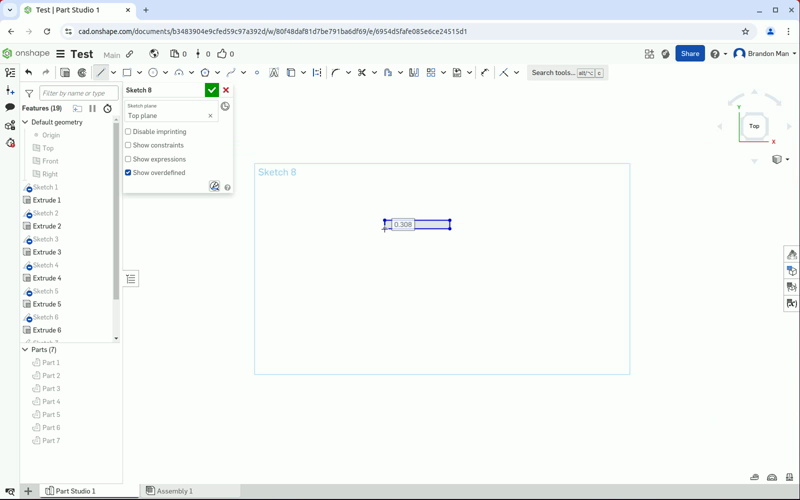
scroll(-6)
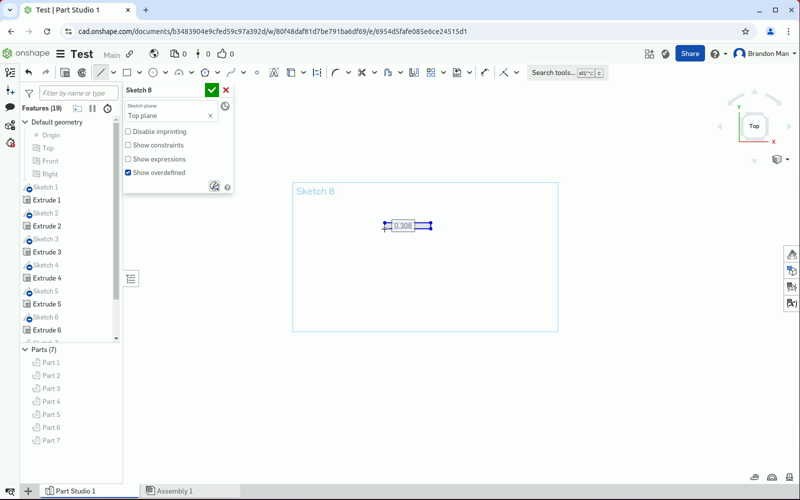
scroll(-6)
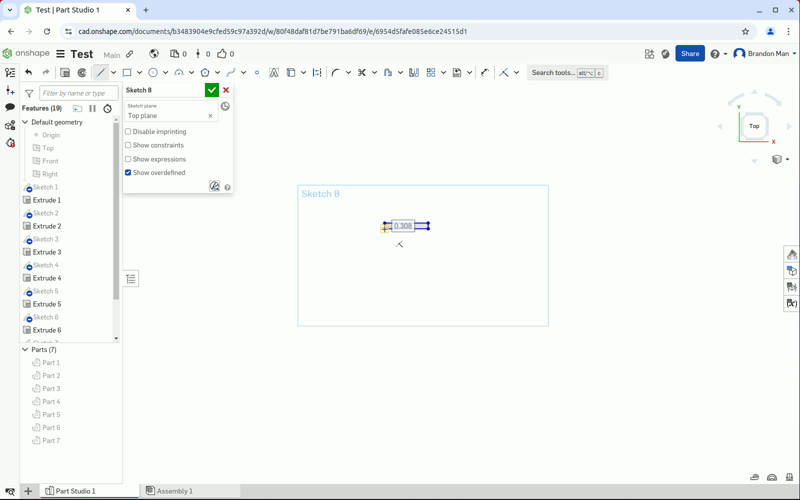
scroll(-6)
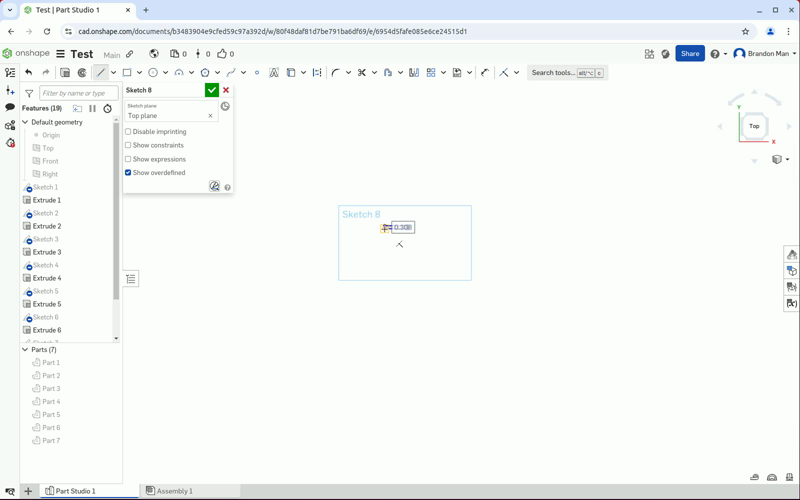
scroll(-6)
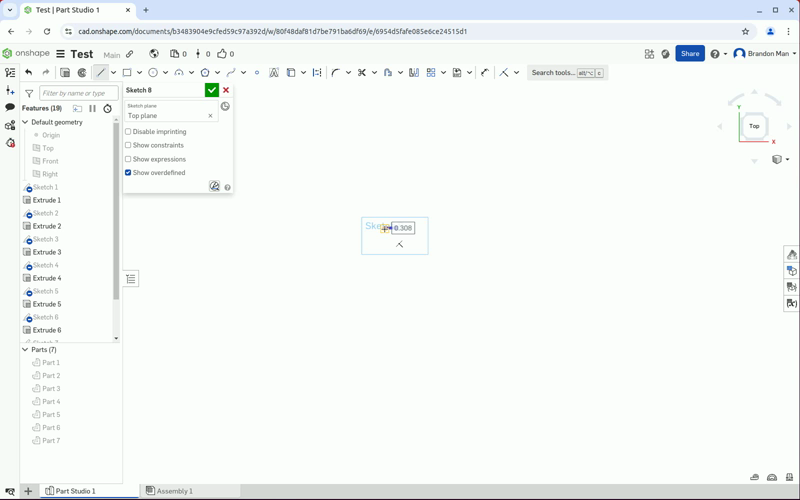
key(esc)
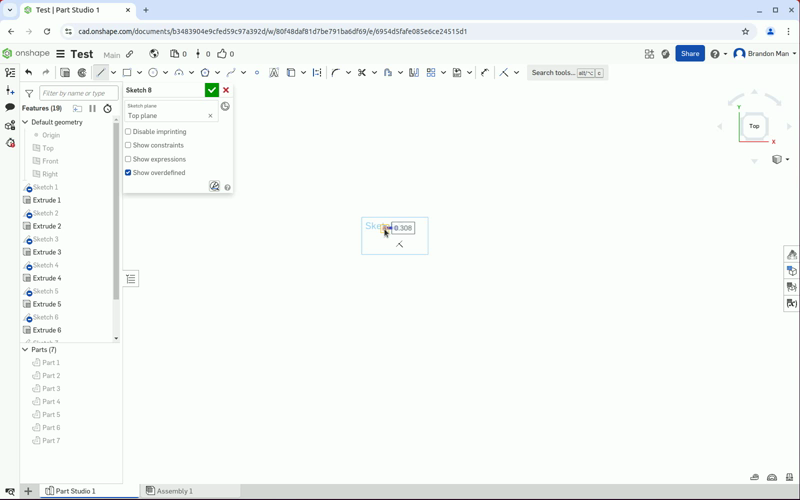
mouse_move(387, 228)
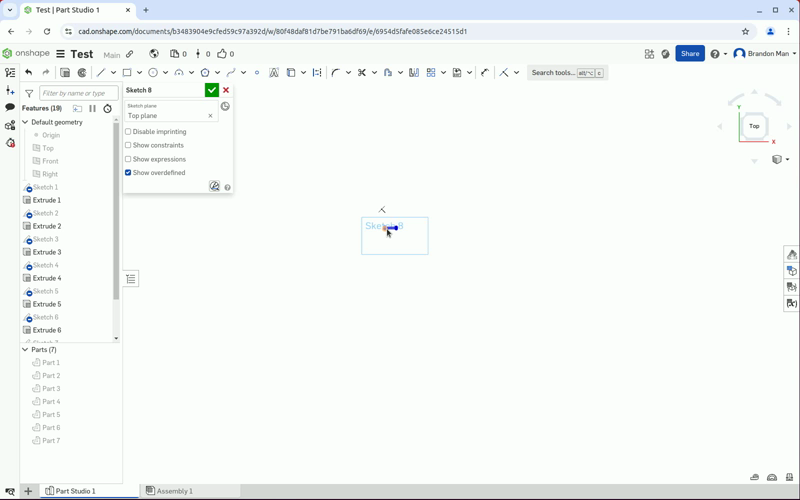
scroll(6)
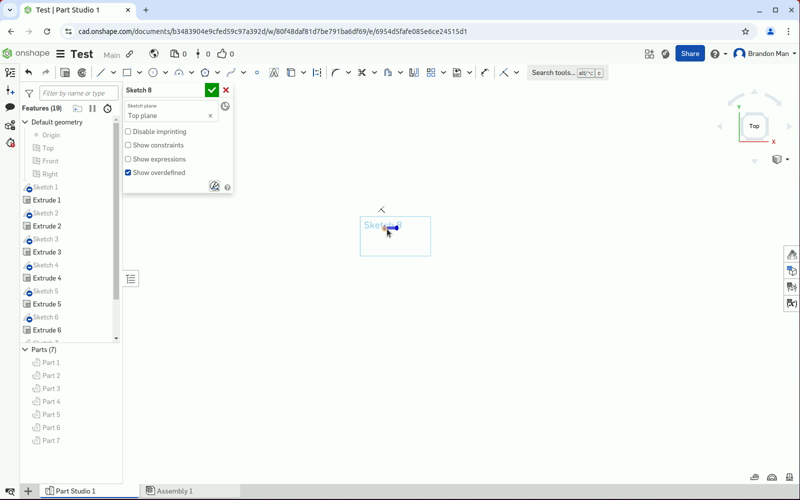
scroll(6)
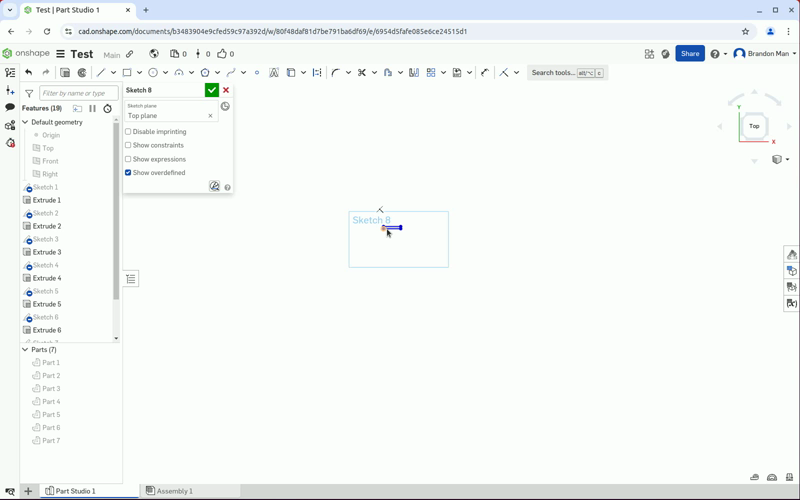
scroll(6)
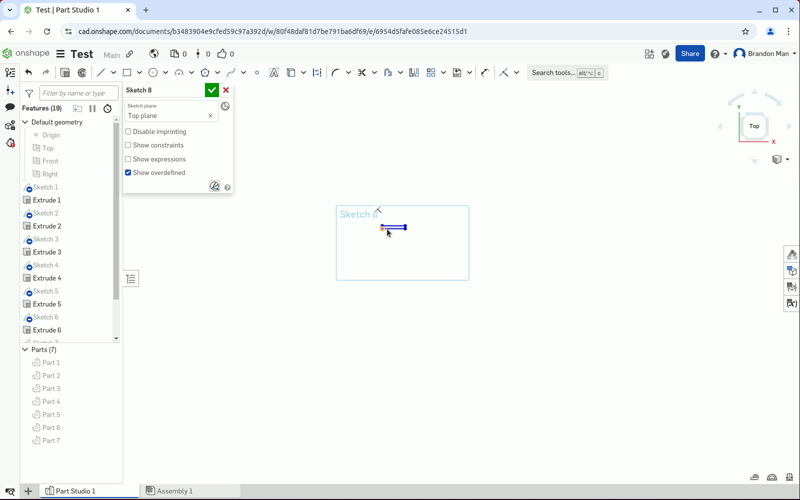
scroll(6)
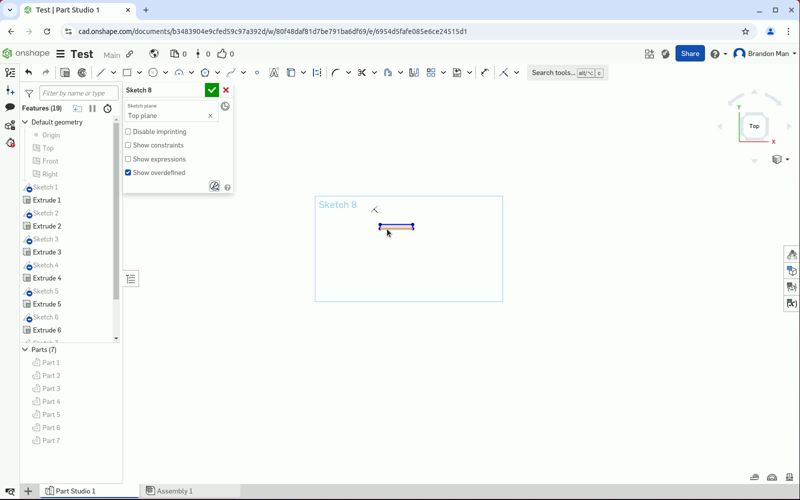
scroll(6)
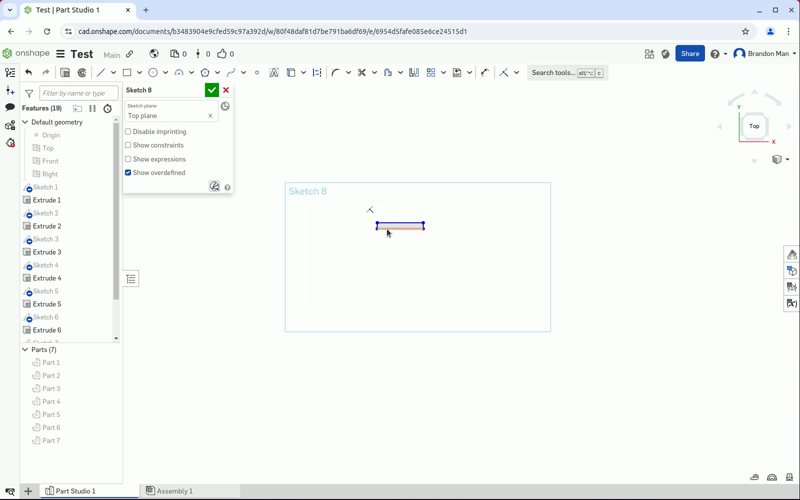
scroll(6)
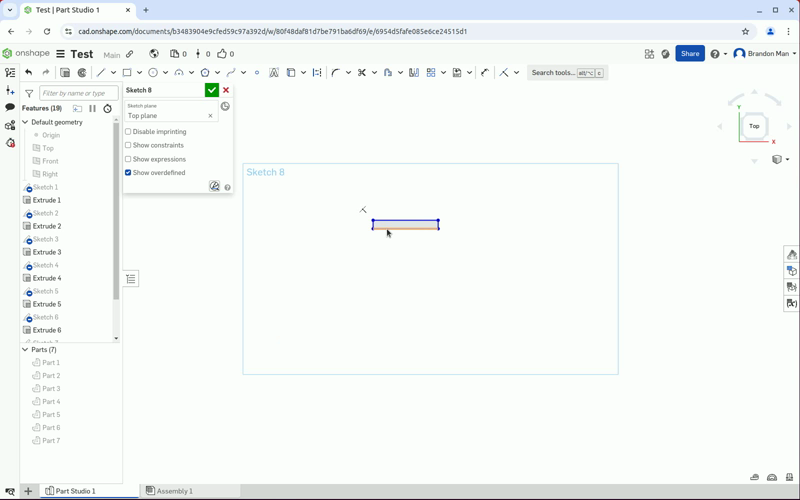
scroll(6)
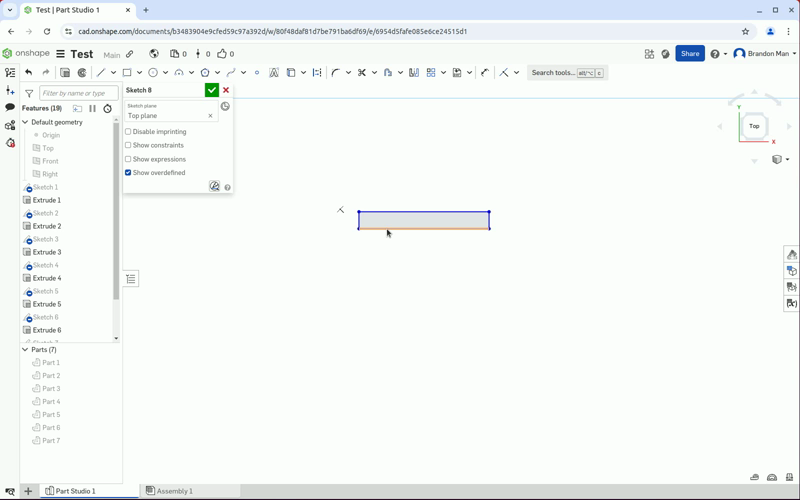
click(387, 228)
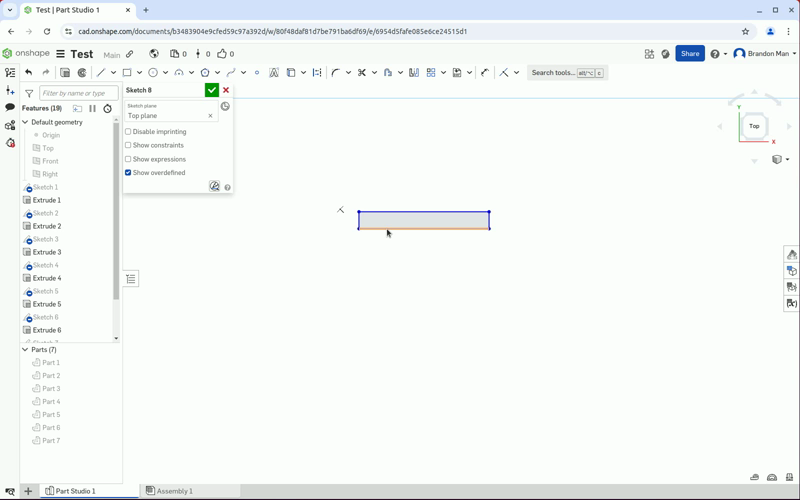
scroll(-6)
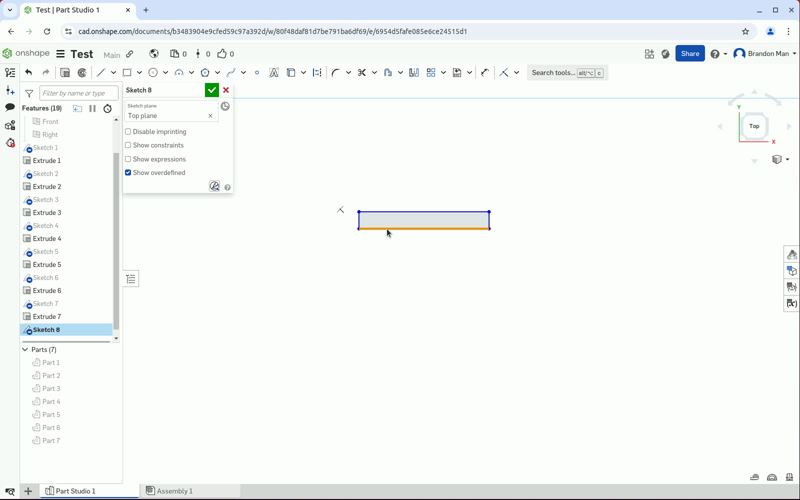
scroll(-6)
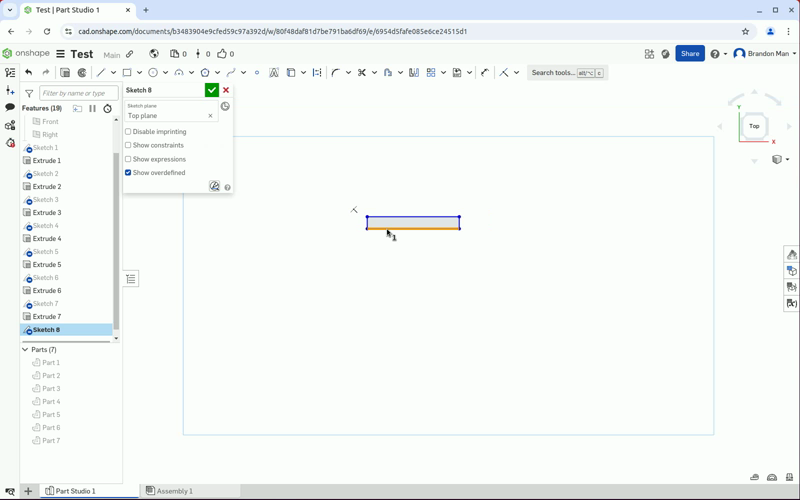
scroll(-6)
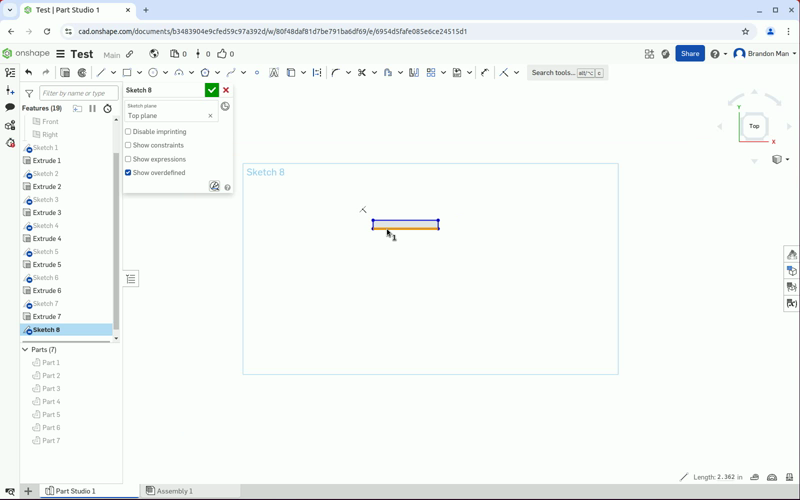
scroll(-6)
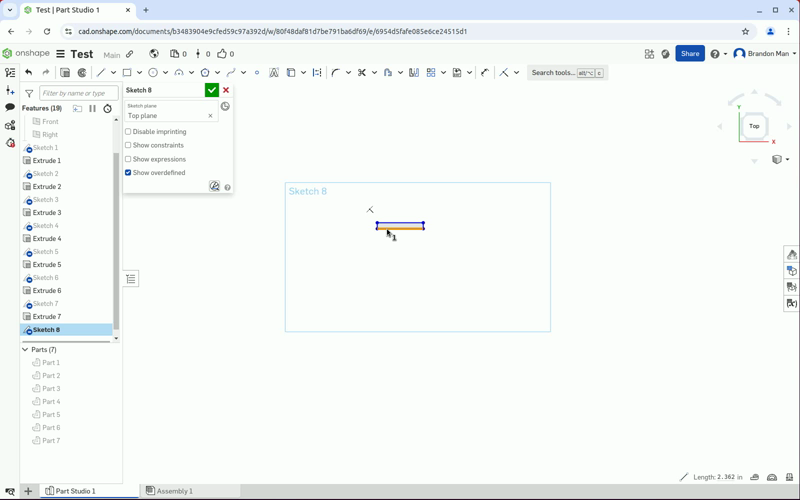
scroll(-6)
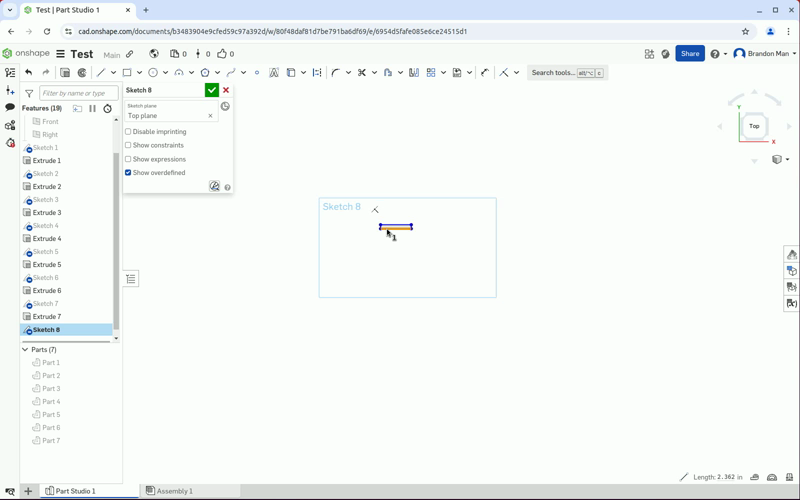
scroll(-6)
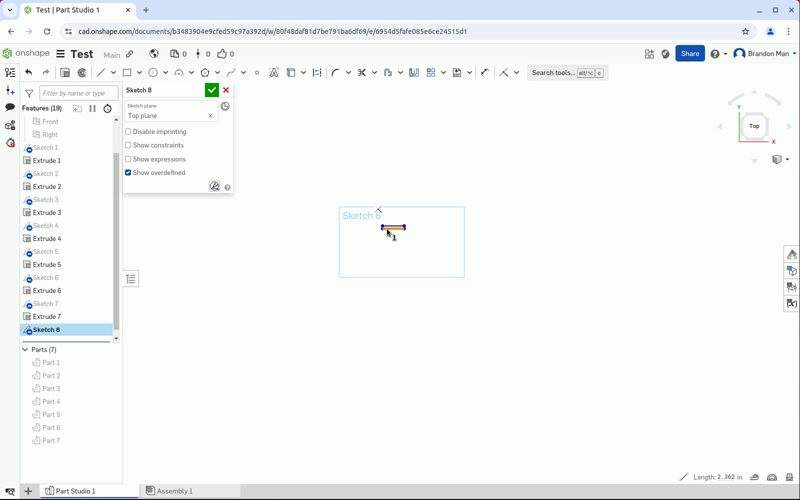
scroll(-6)
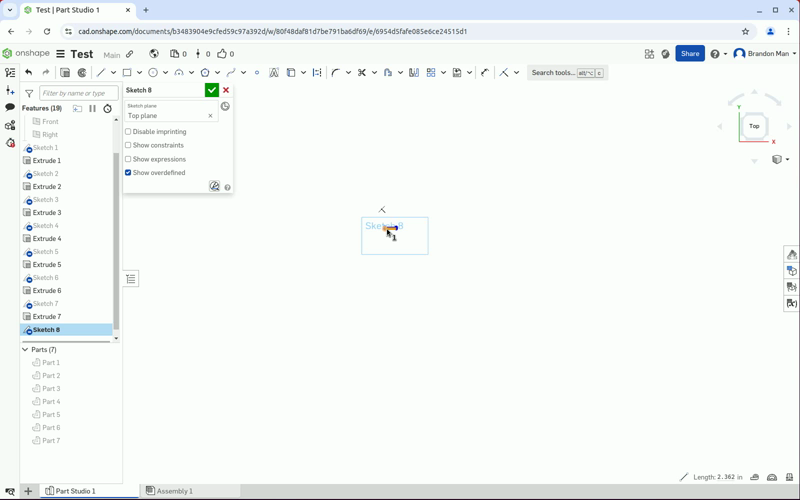
mouse_move(73, 352)
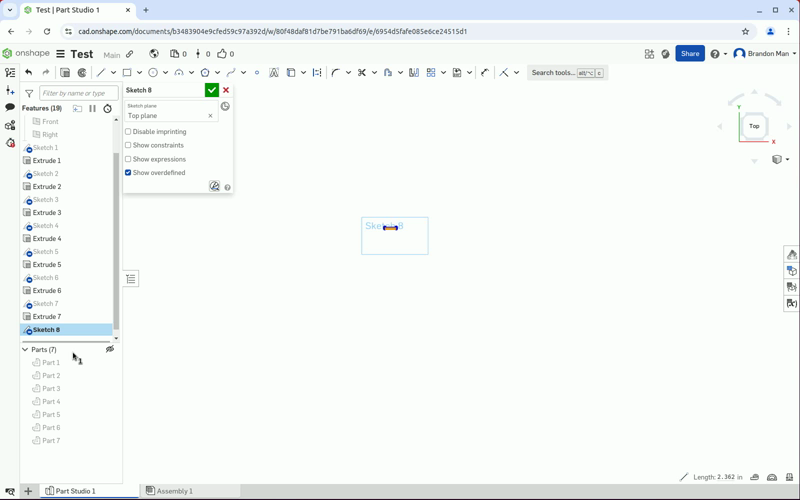
key(shift+y)
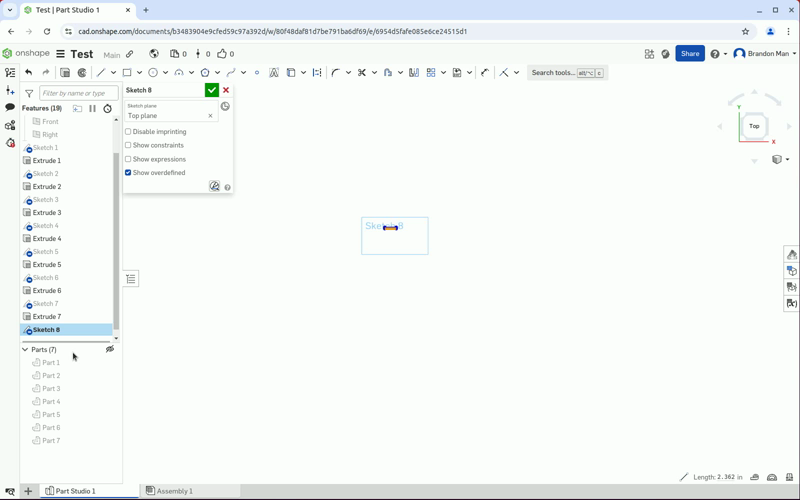
key(shift+e)
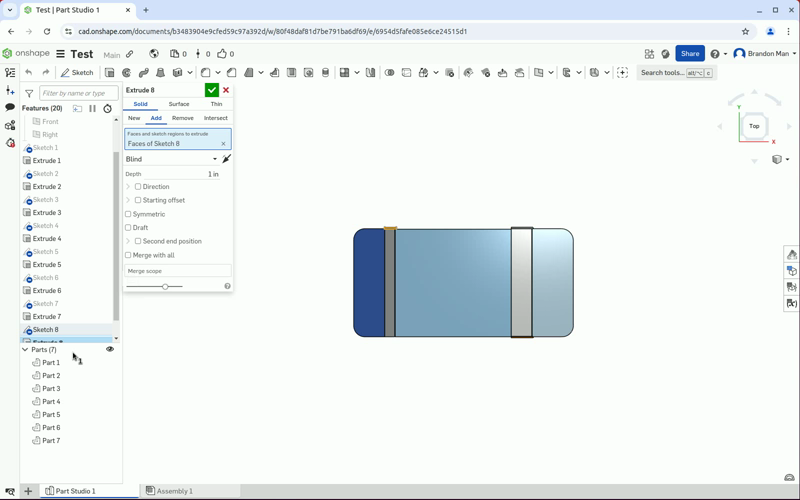
mouse_move(143, 106)
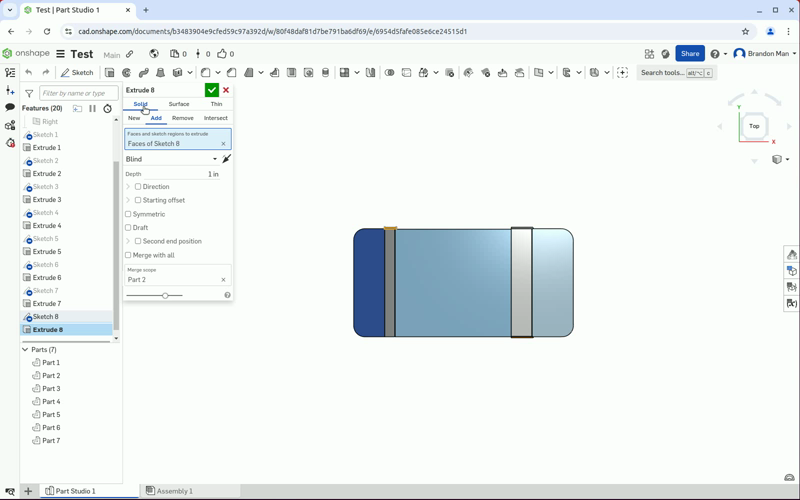
click(143, 106)
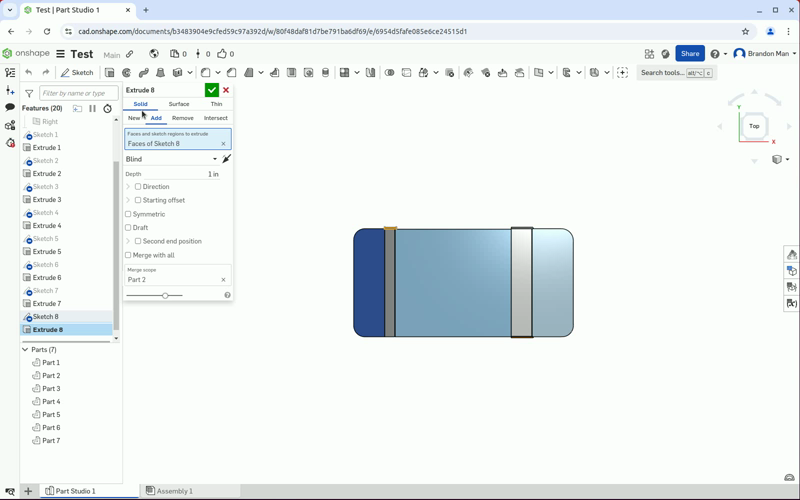
mouse_move(137, 120)
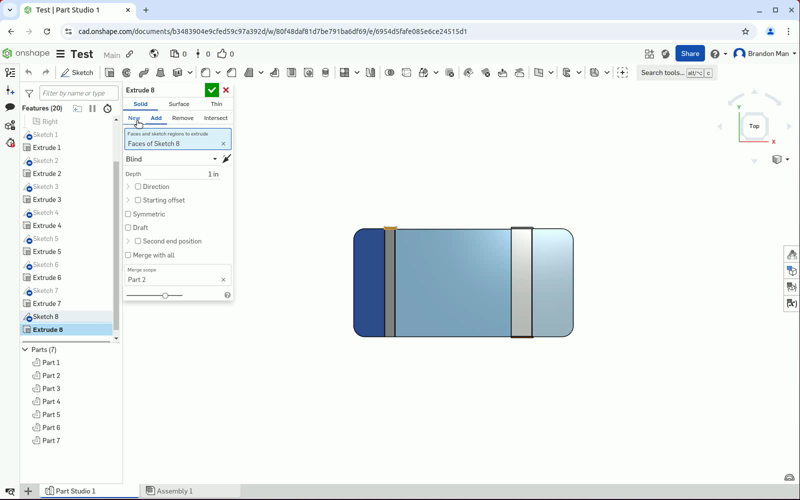
click(137, 120)
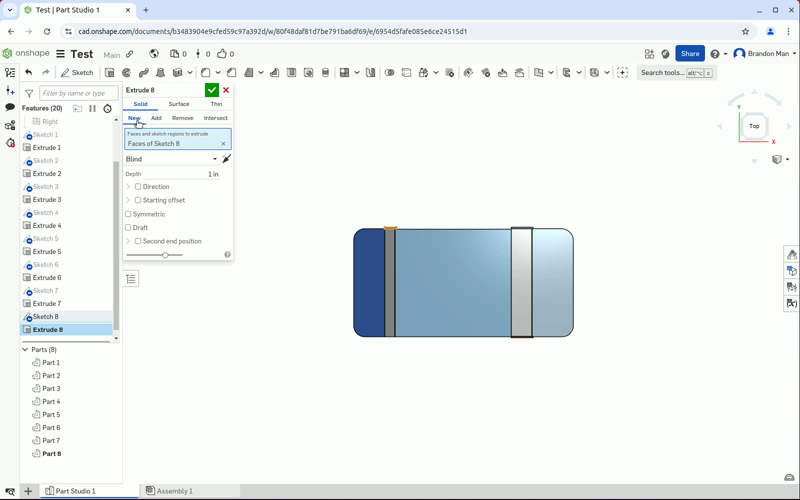
key(tab, 4)
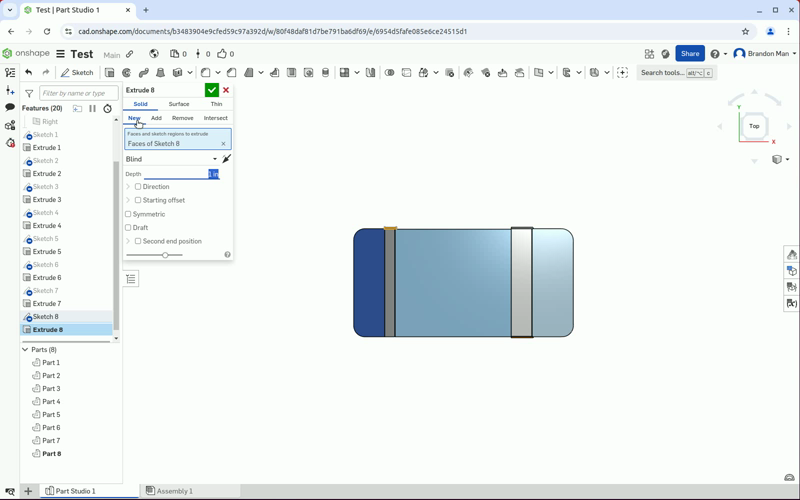
text(0.481)
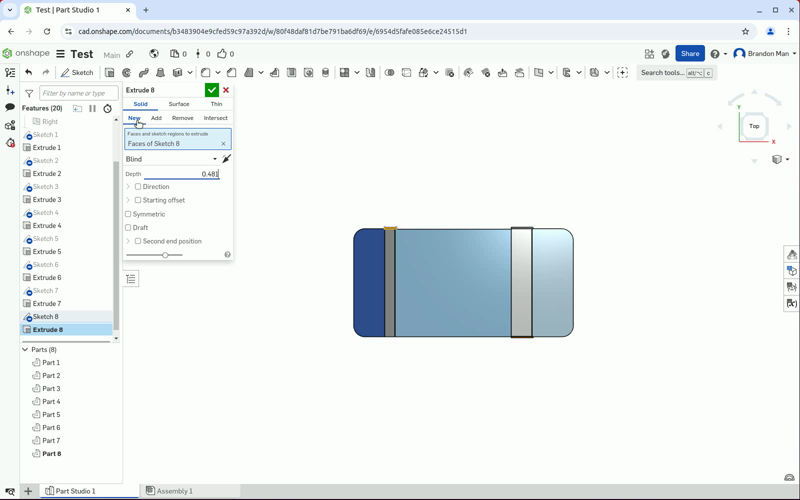
key(enter)
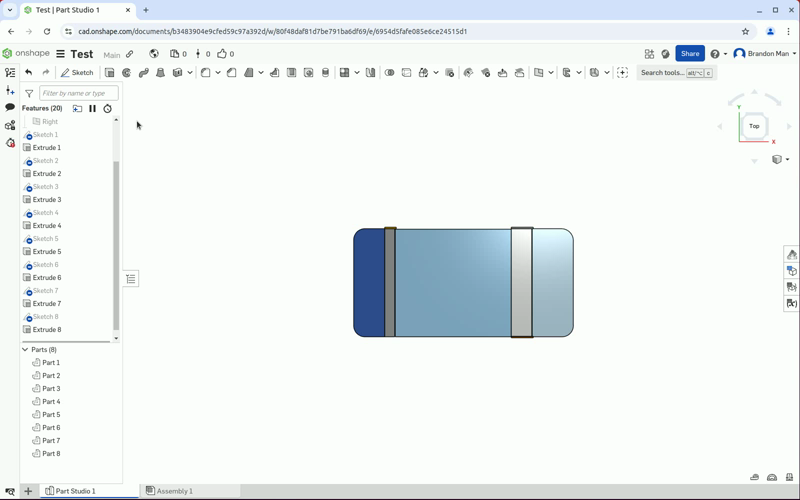
key(shift+h)
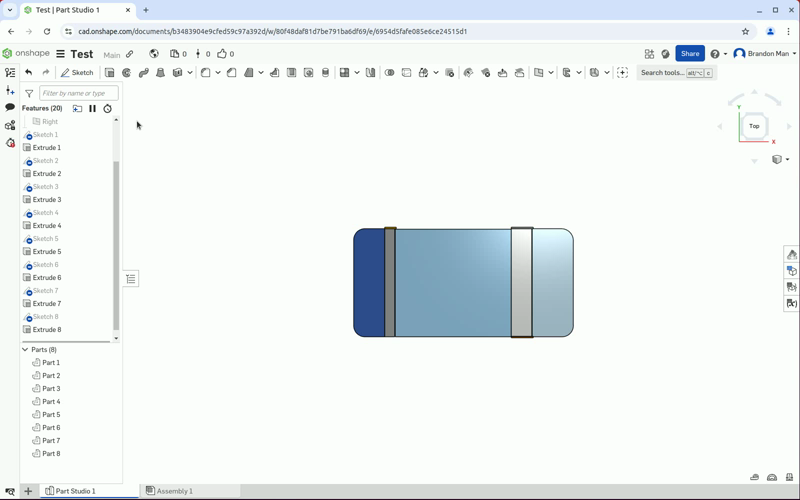
key(shift+h)
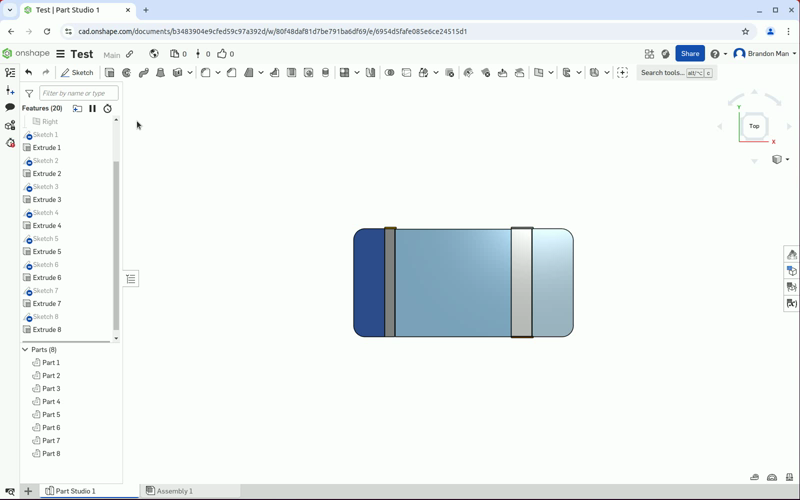
mouse_move(69, 137)
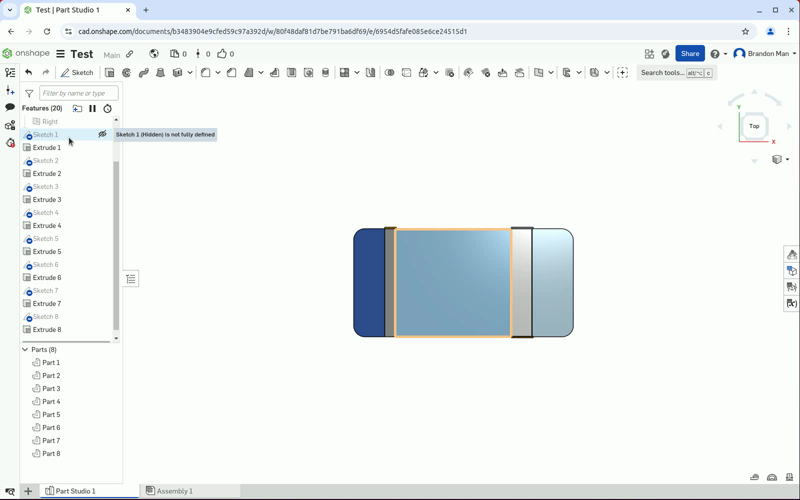
click(69, 137)
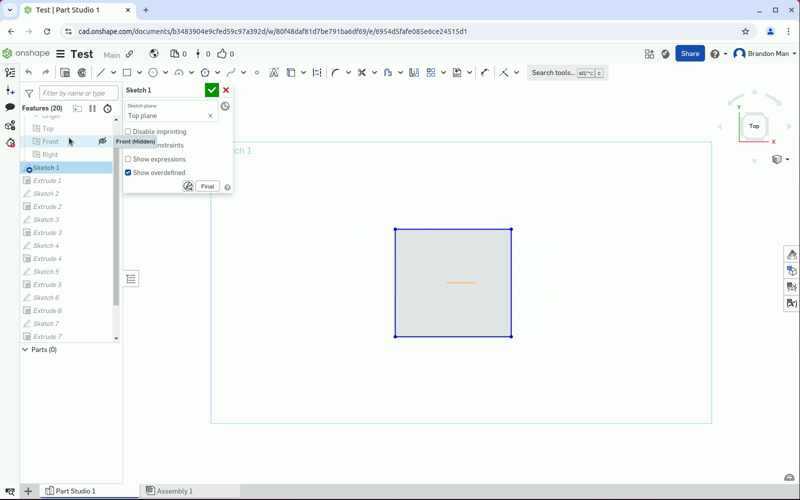
mouse_move(229, 92)
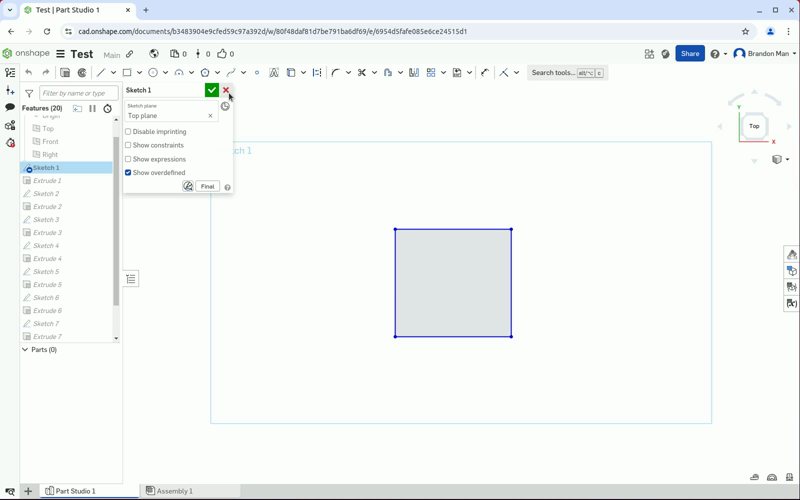
click(229, 92)
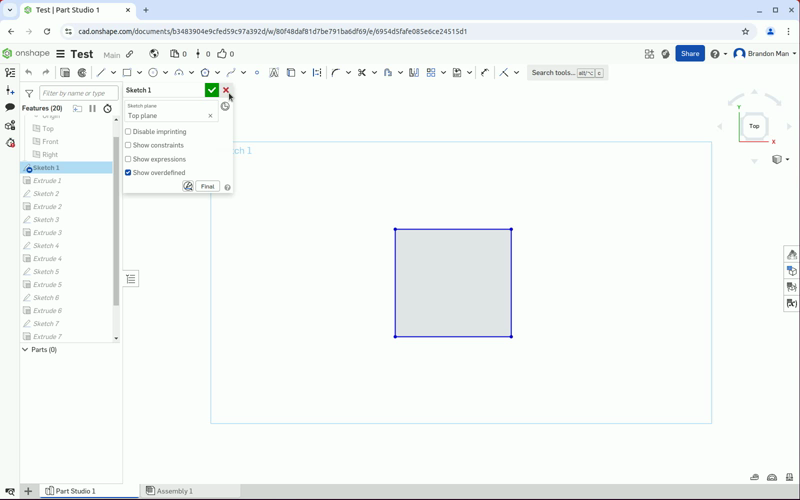
key(shift+s)
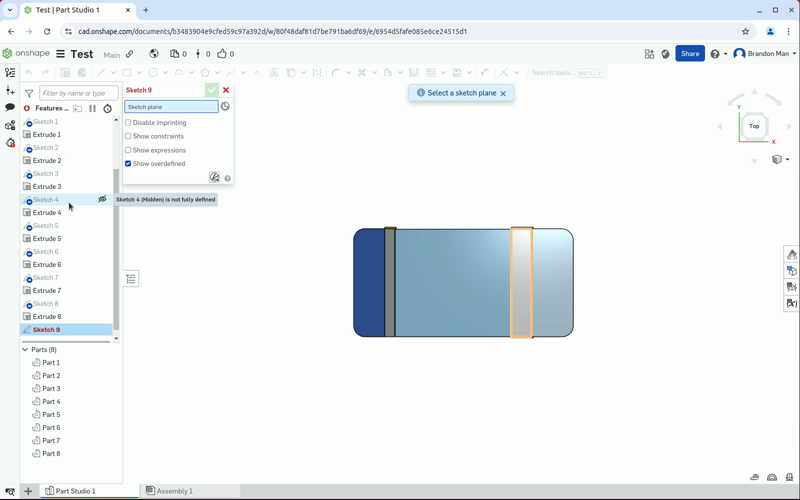
scroll(3)
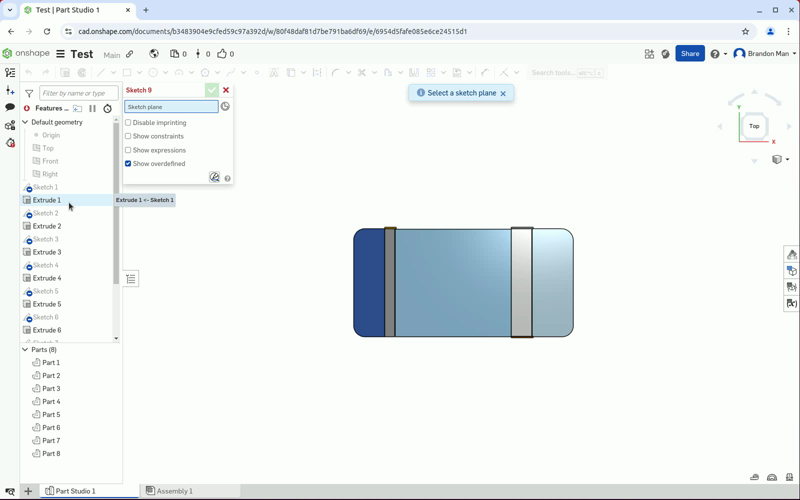
mouse_move(69, 150)
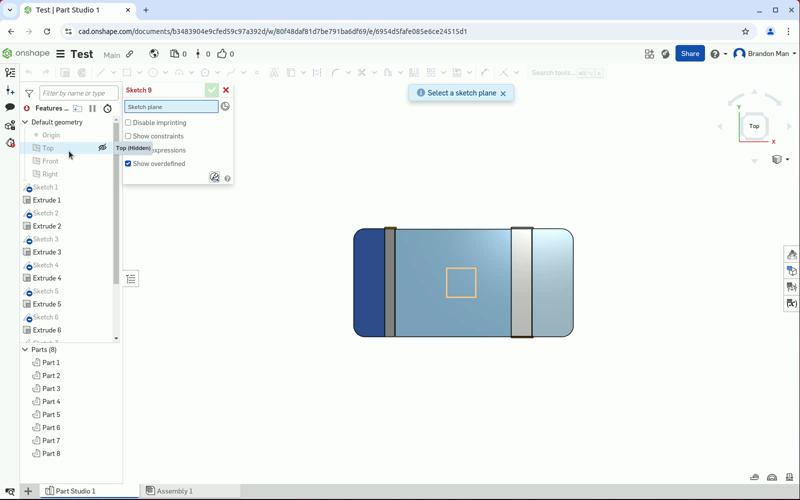
click(69, 150)
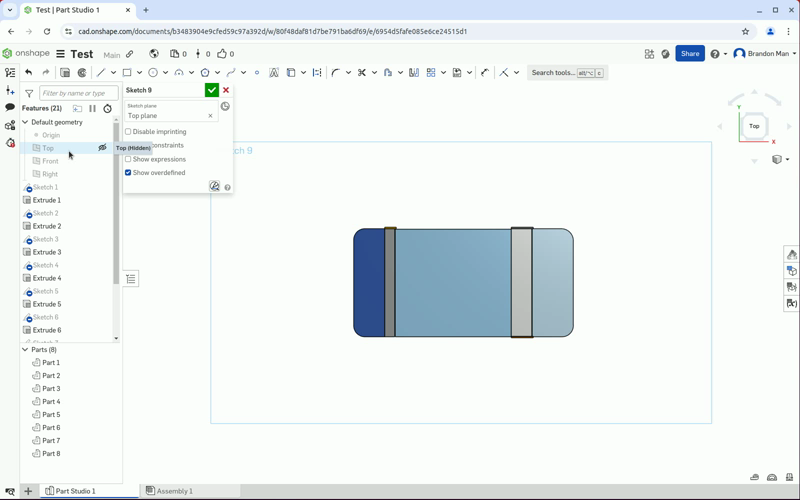
mouse_move(73, 352)
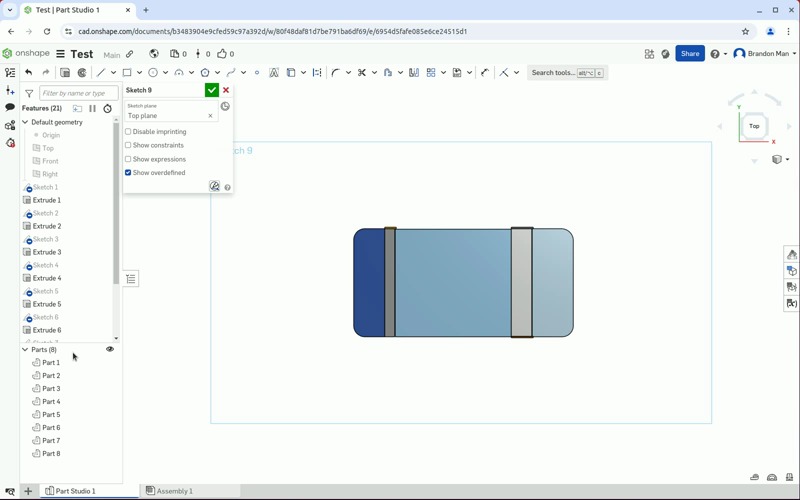
key(y)
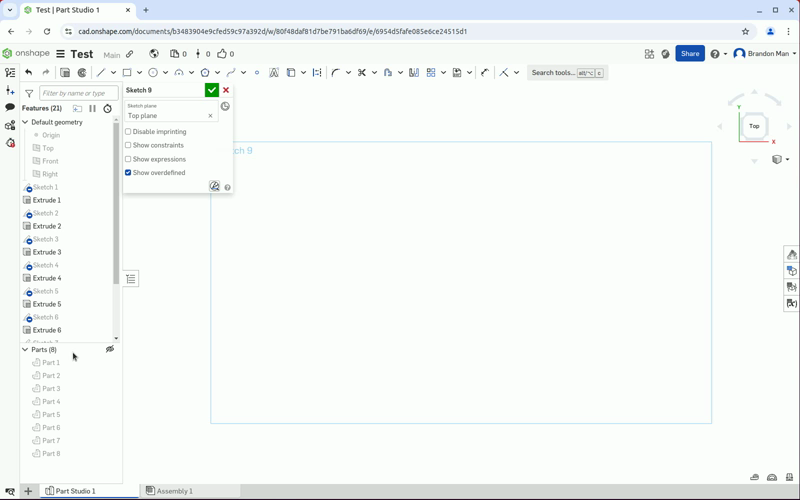
key(l)
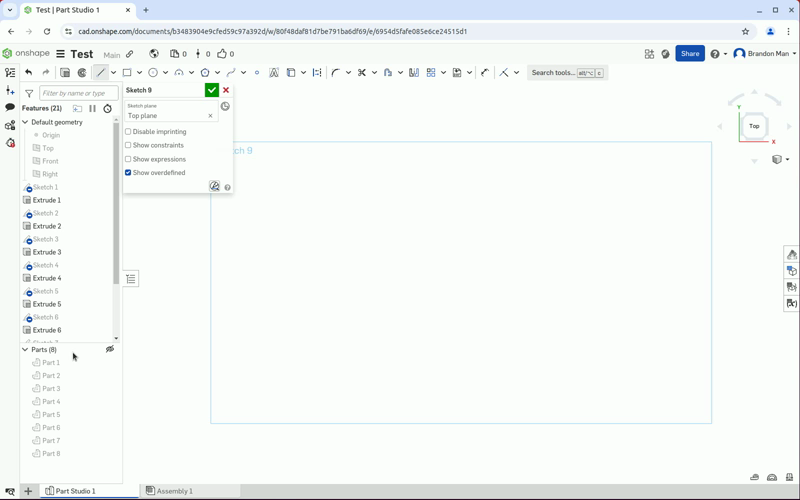
key_down(shift)
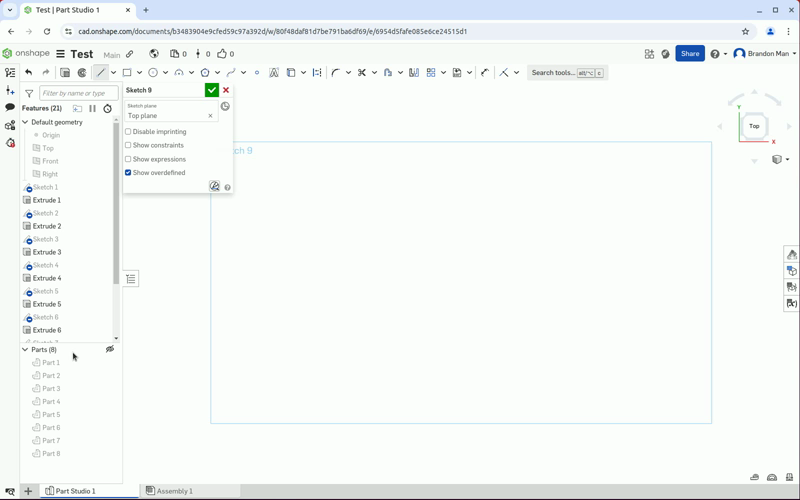
mouse_move(384, 337)
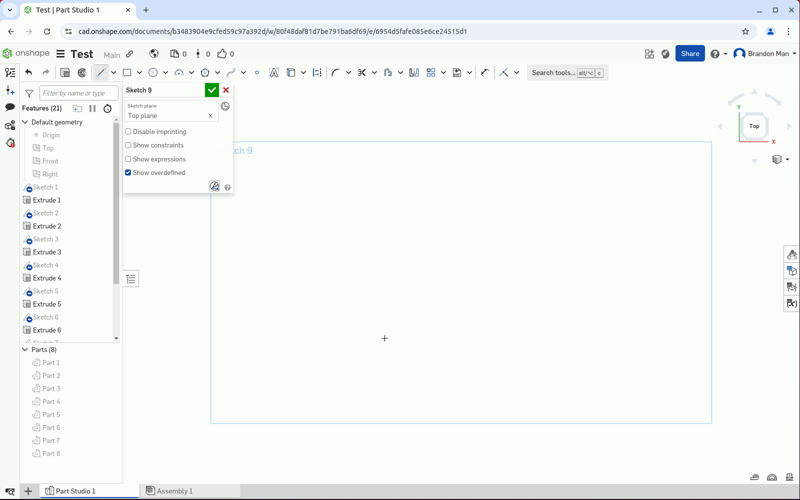
click(384, 337)
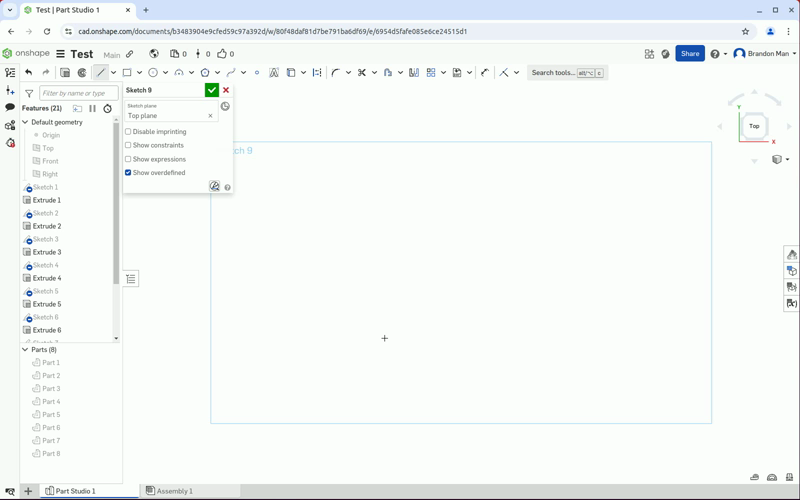
key_up(shift)
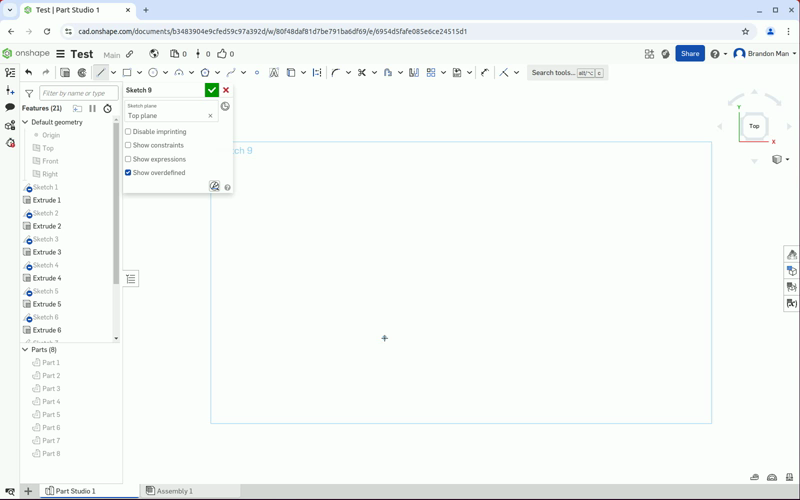
key_down(shift)
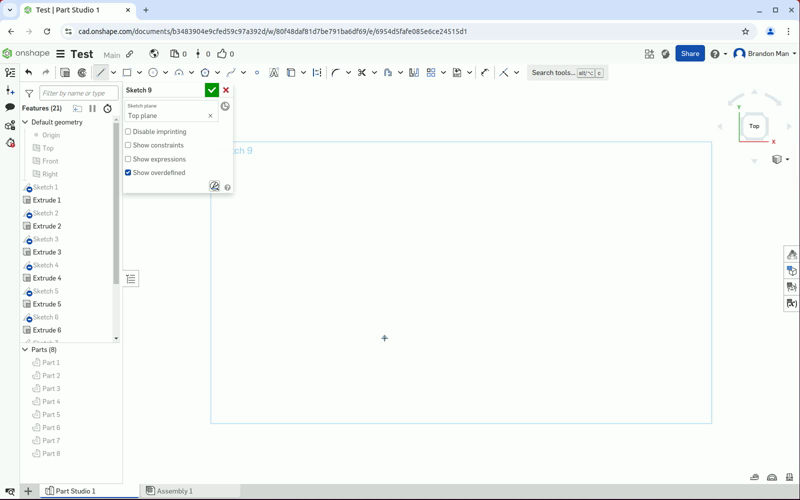
mouse_move(414, 337)
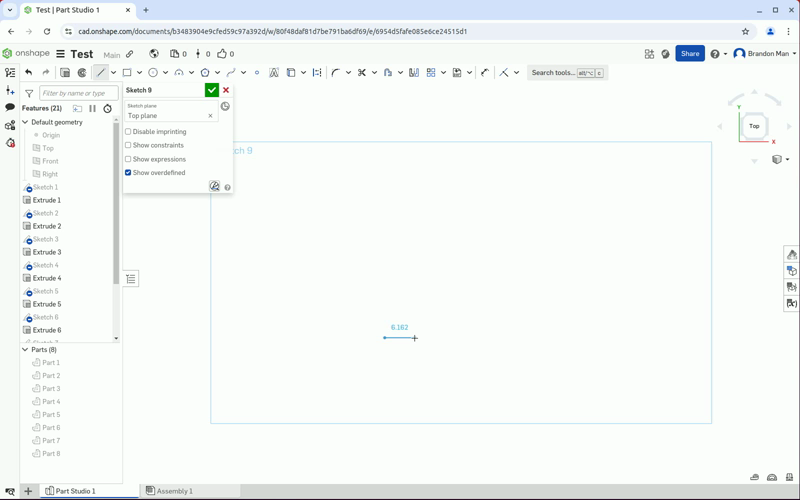
mouse_move(396, 337)
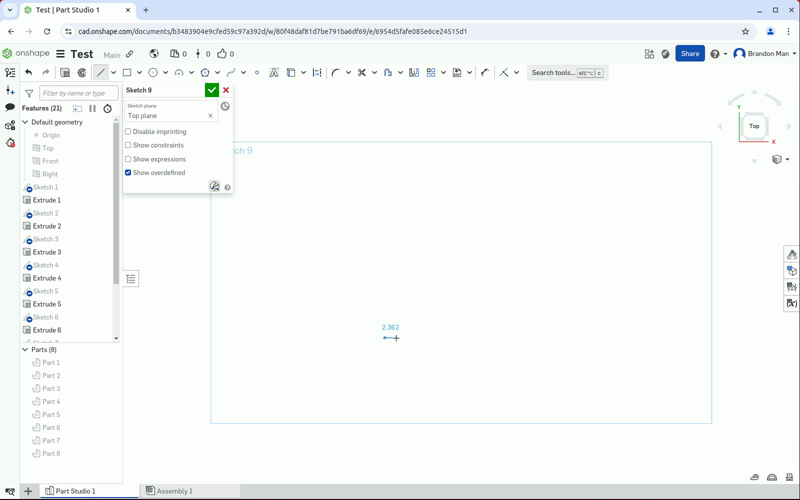
click(396, 337)
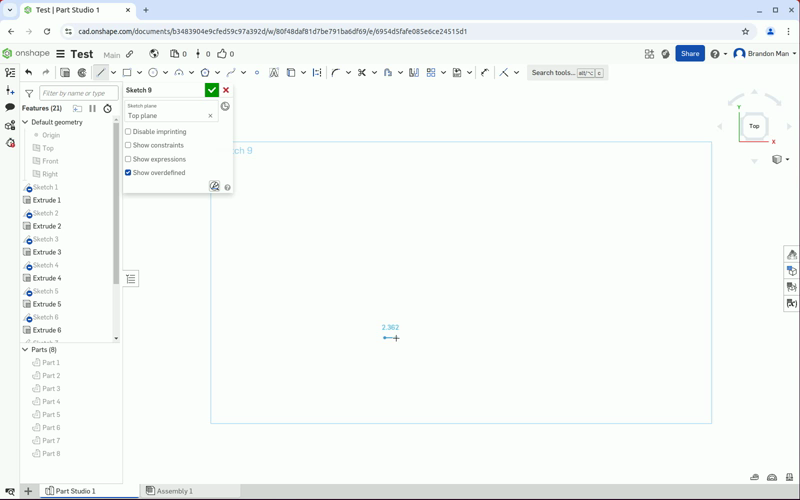
key_up(shift)
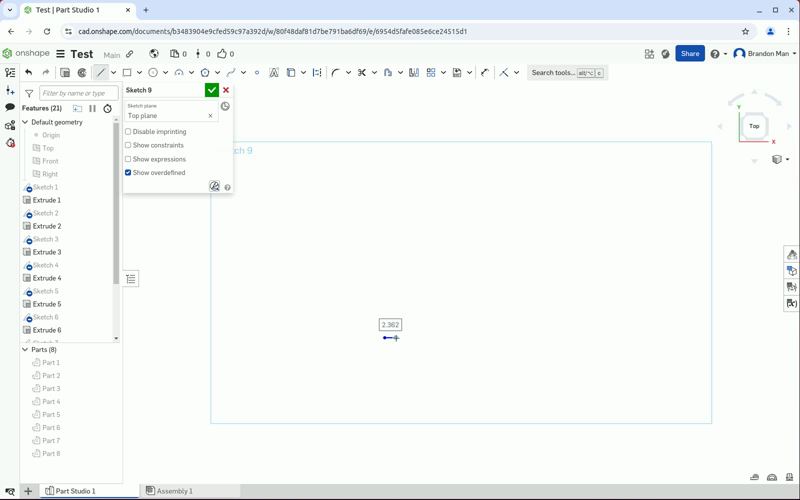
key_down(shift)
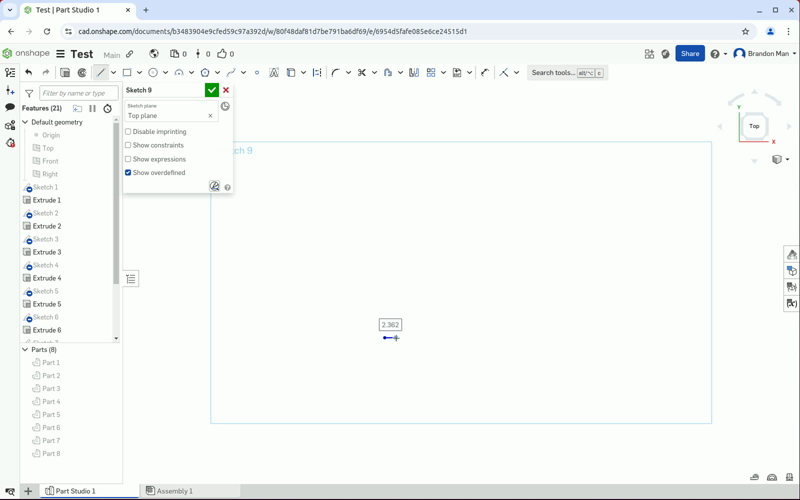
mouse_move(426, 337)
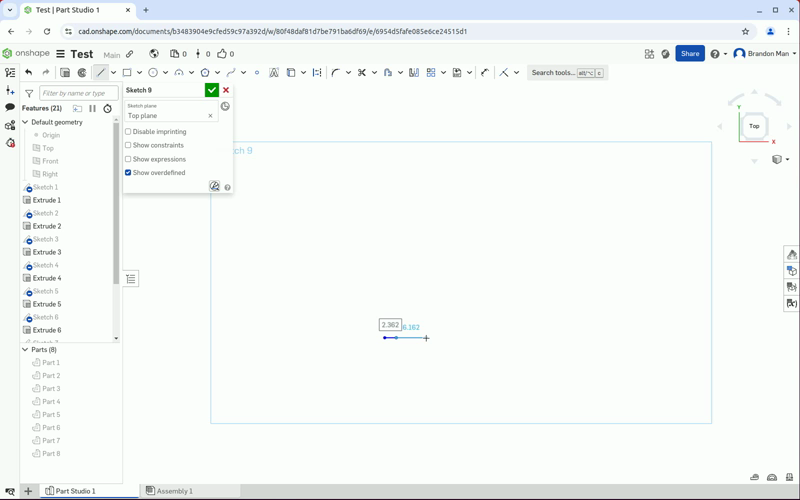
mouse_move(396, 336)
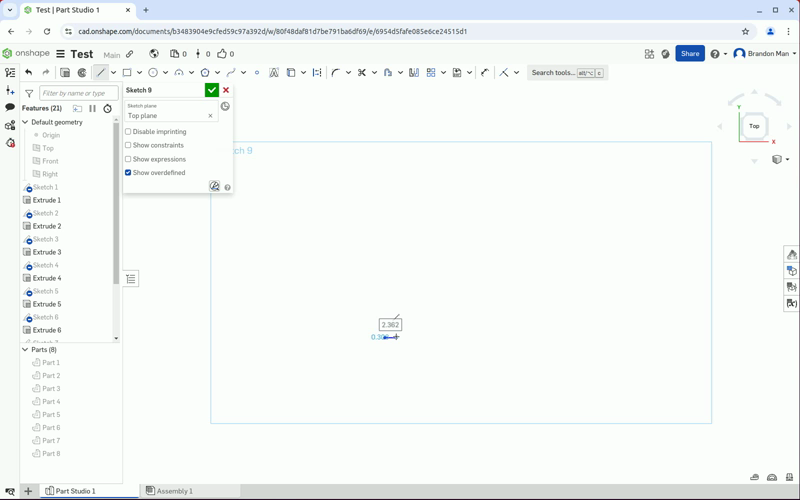
scroll(6)
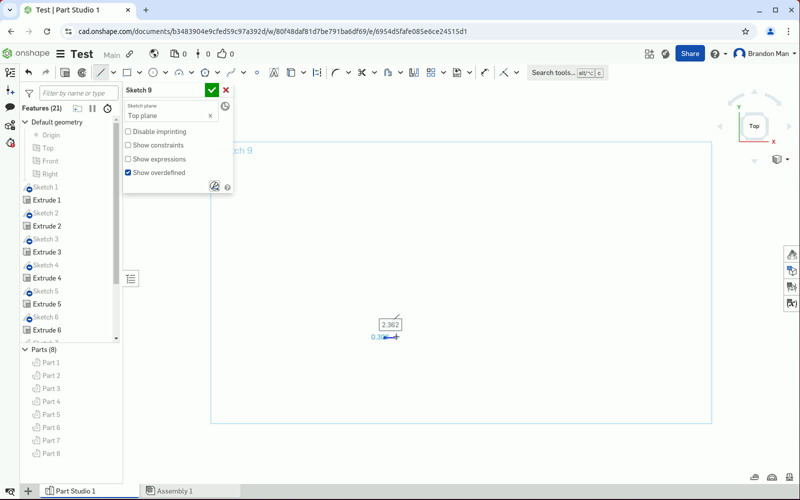
scroll(6)
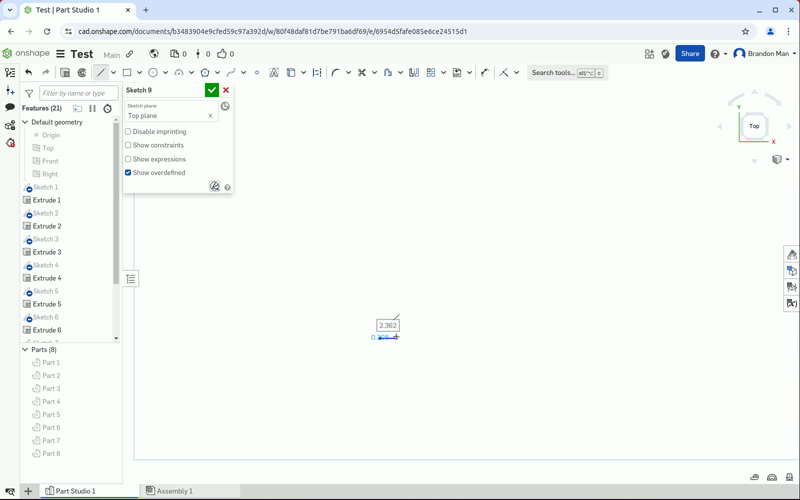
scroll(6)
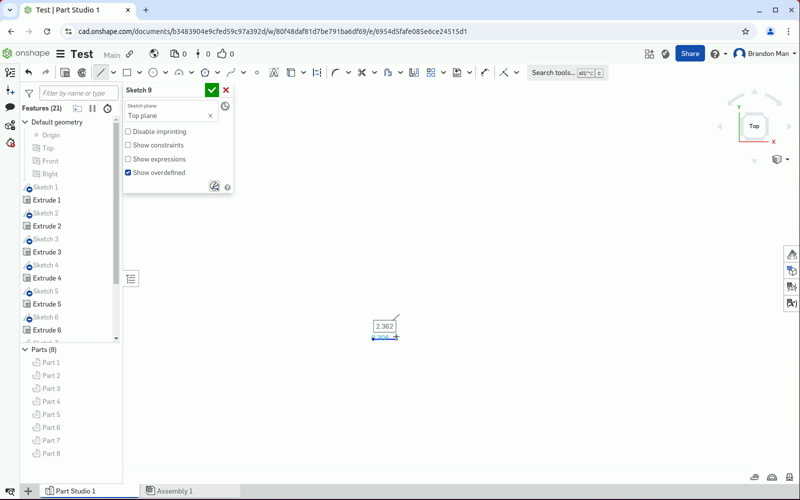
scroll(6)
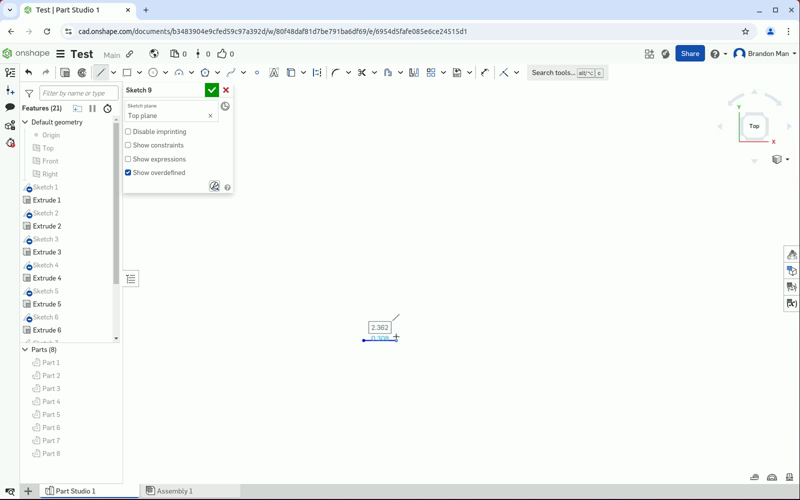
scroll(6)
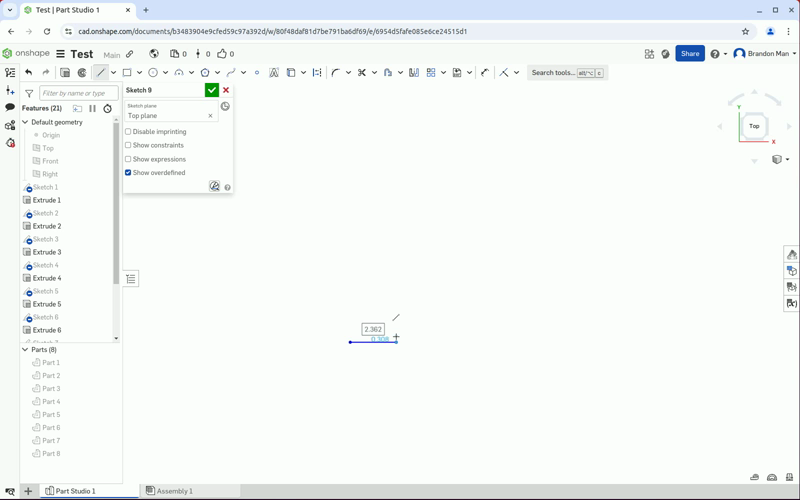
scroll(6)
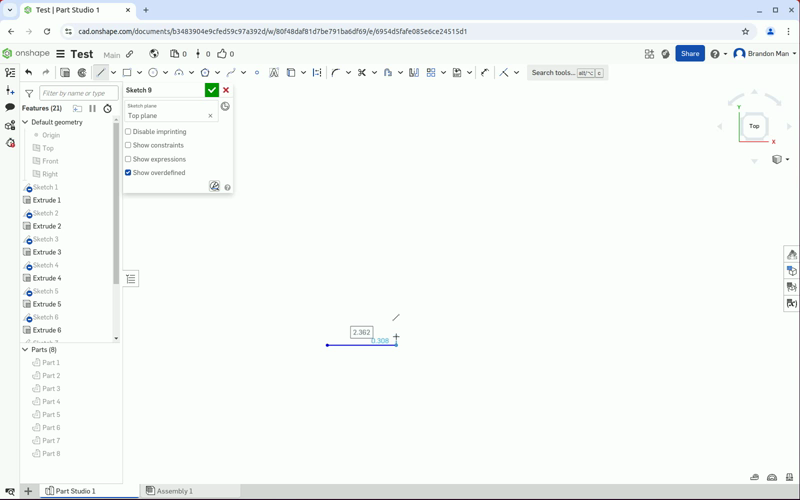
scroll(6)
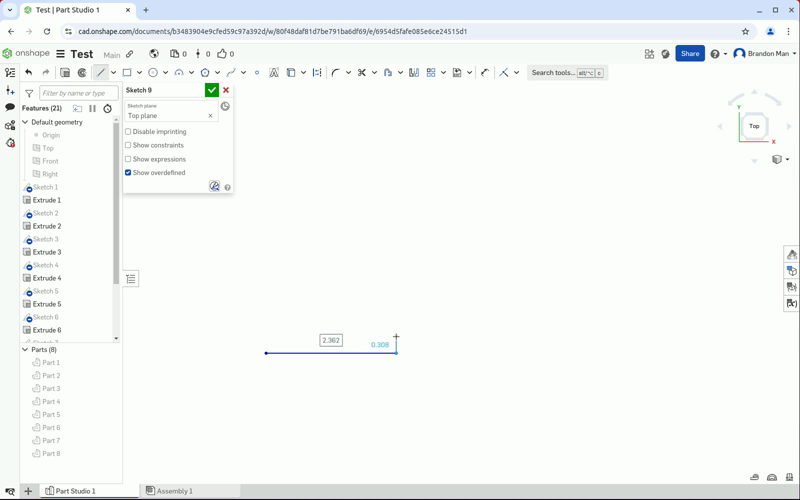
click(396, 336)
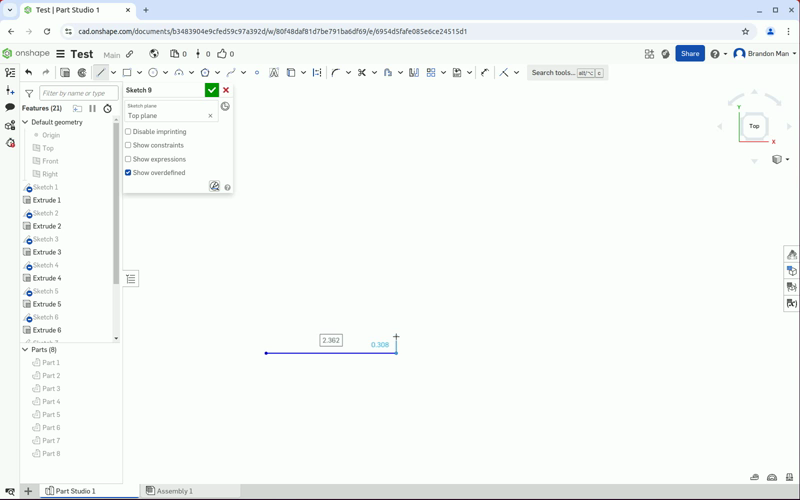
scroll(-6)
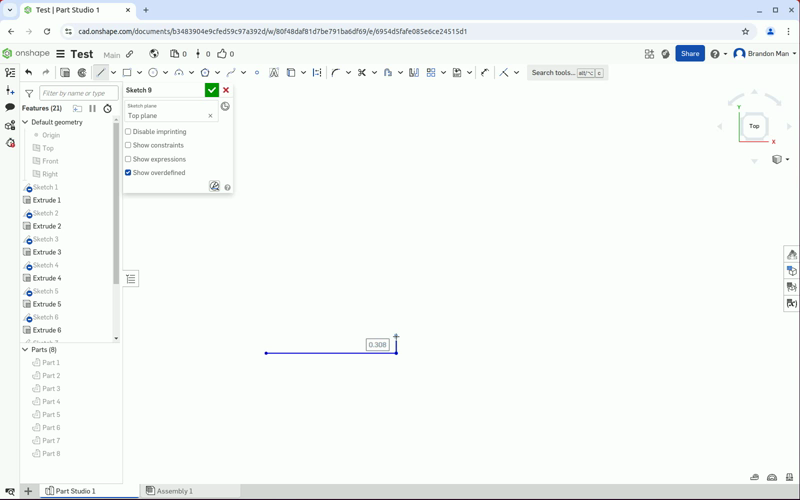
scroll(-6)
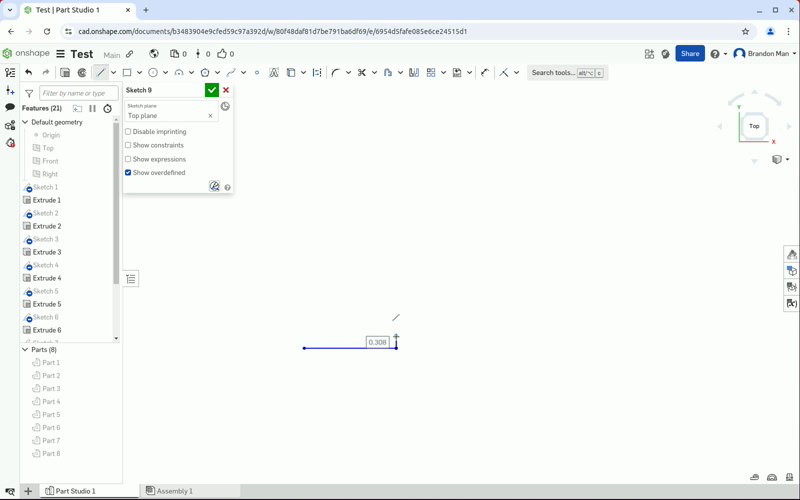
scroll(-6)
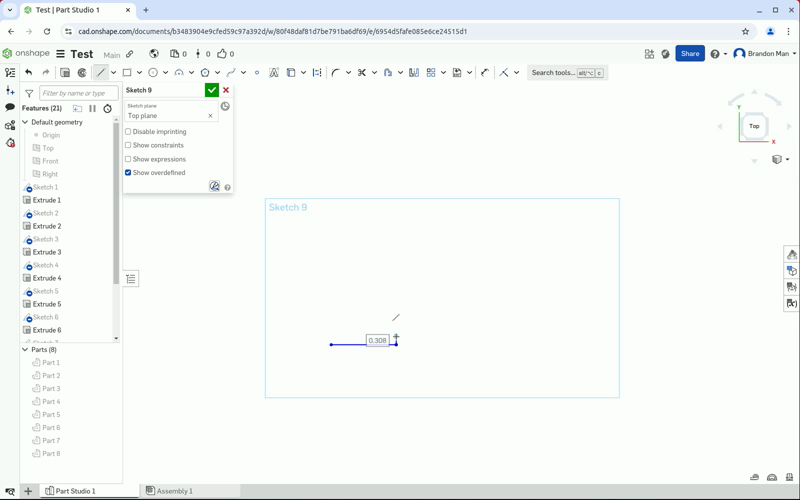
scroll(-6)
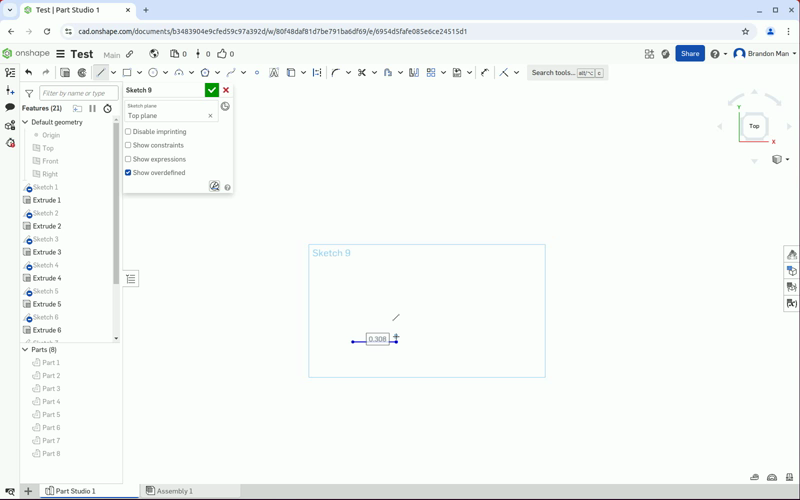
scroll(-6)
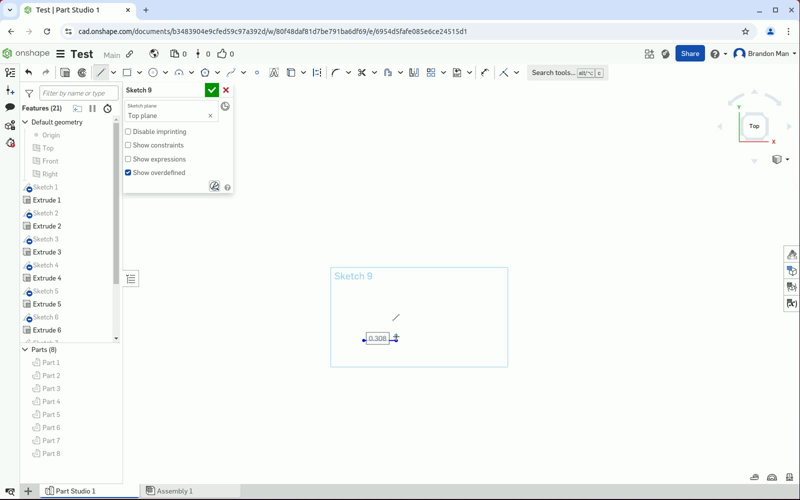
scroll(-6)
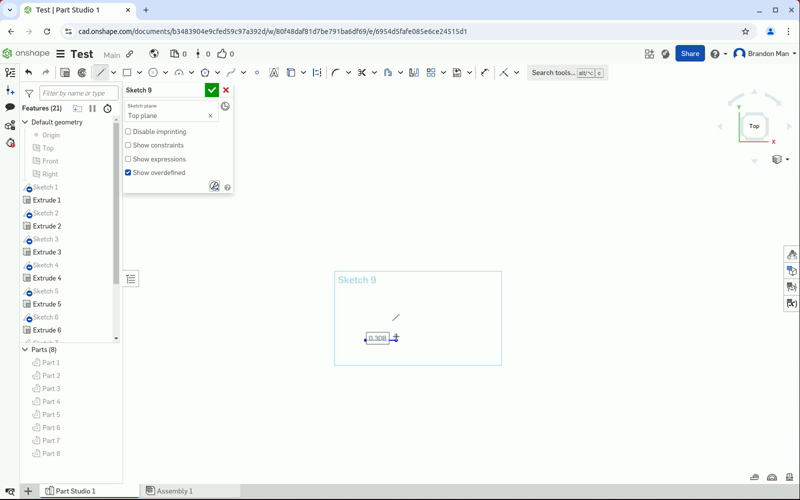
scroll(-6)
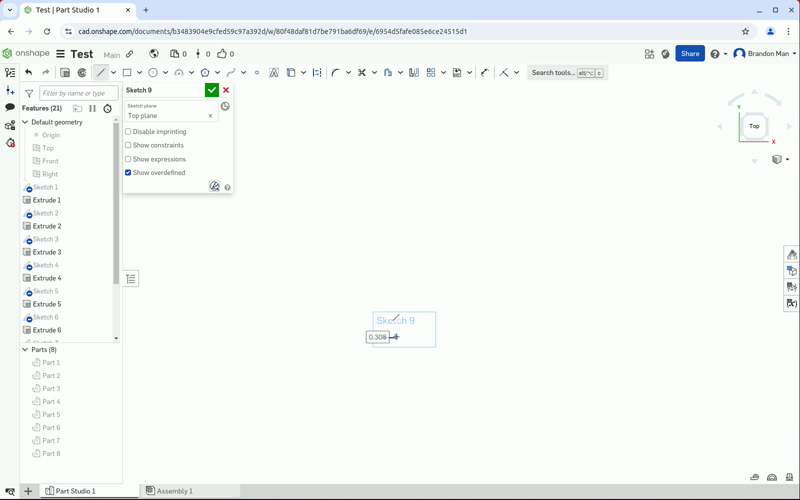
key_up(shift)
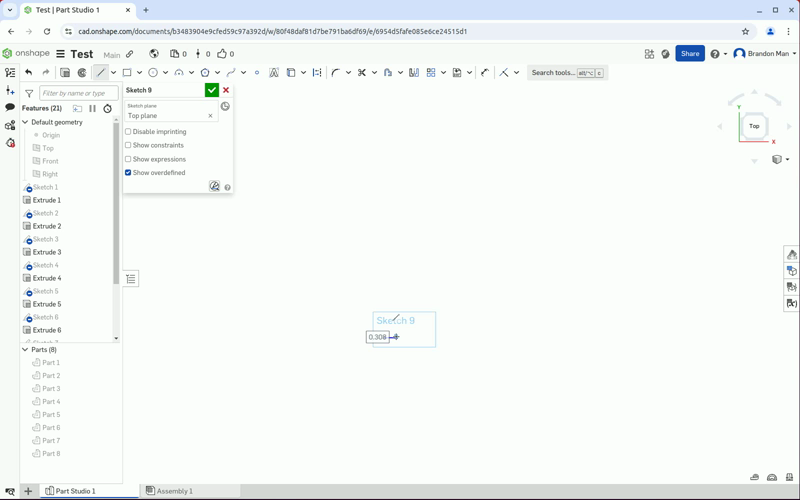
key_down(shift)
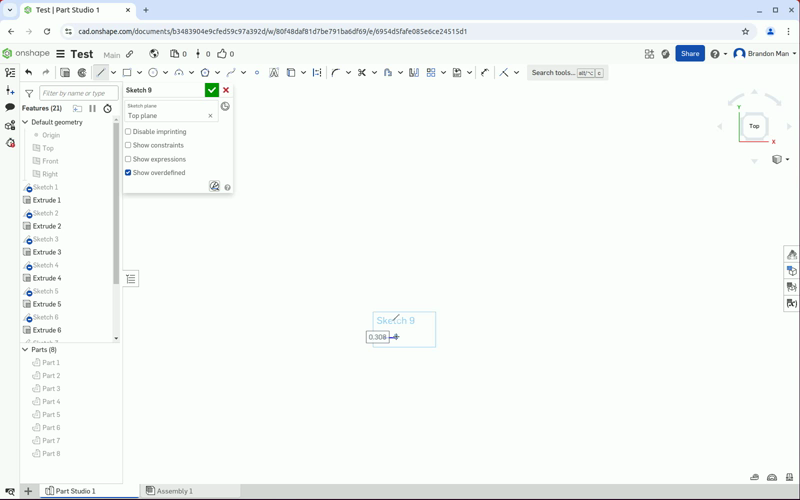
mouse_move(426, 336)
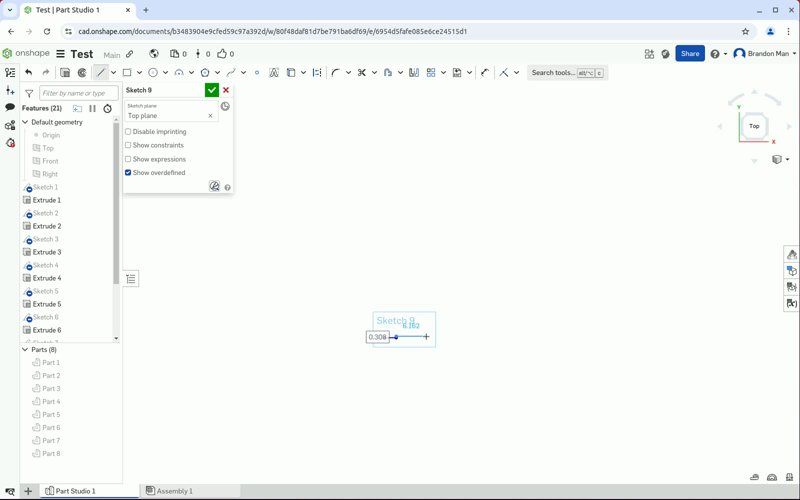
mouse_move(384, 336)
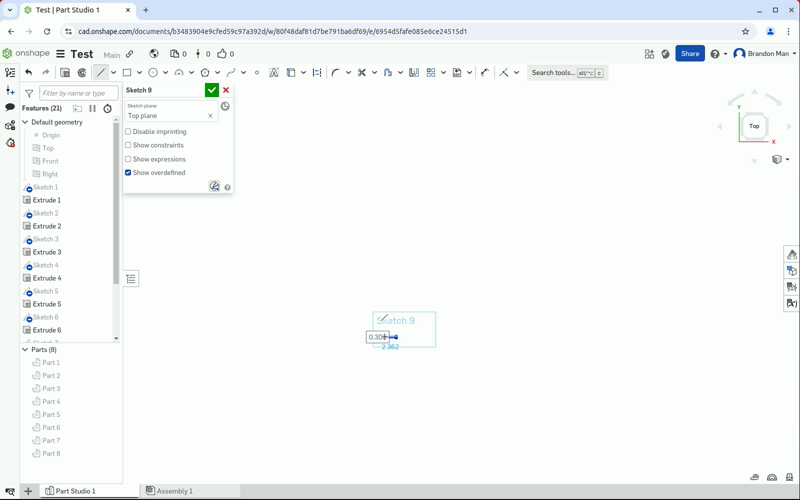
scroll(6)
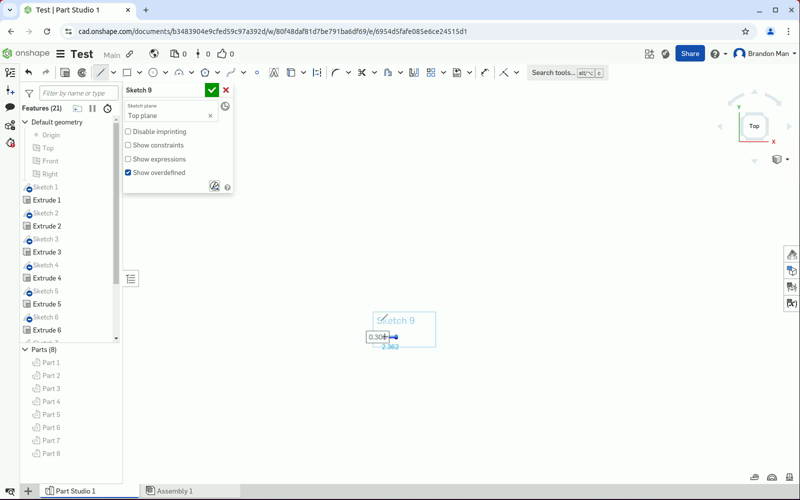
scroll(6)
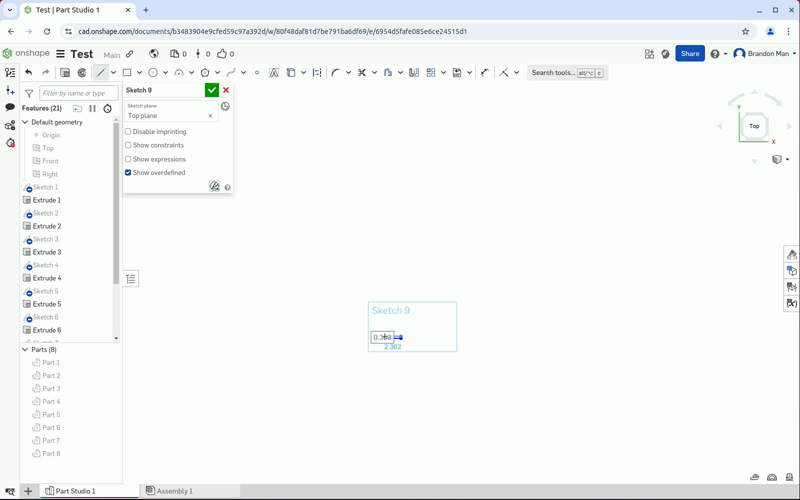
scroll(6)
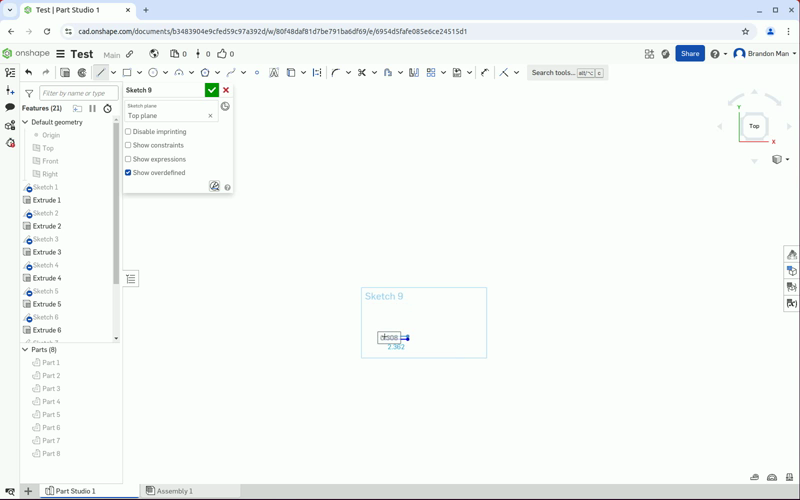
scroll(6)
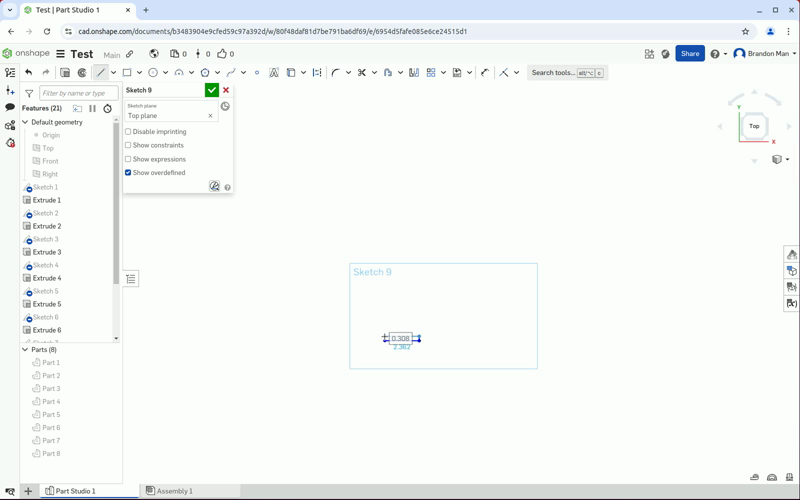
scroll(6)
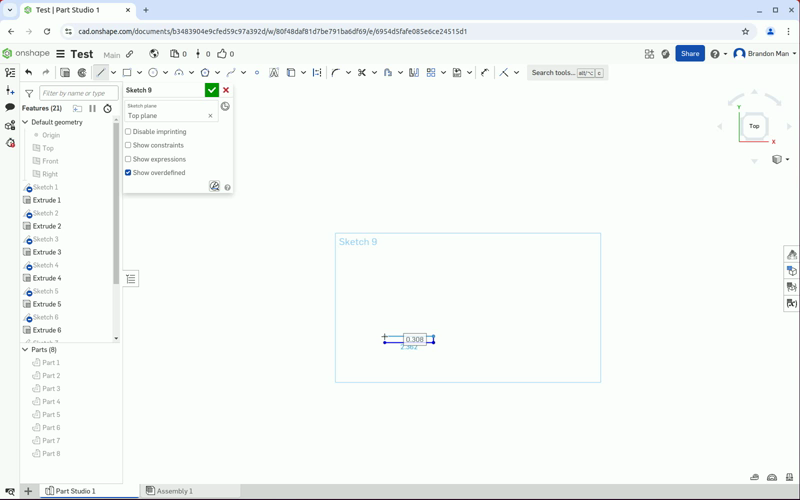
scroll(6)
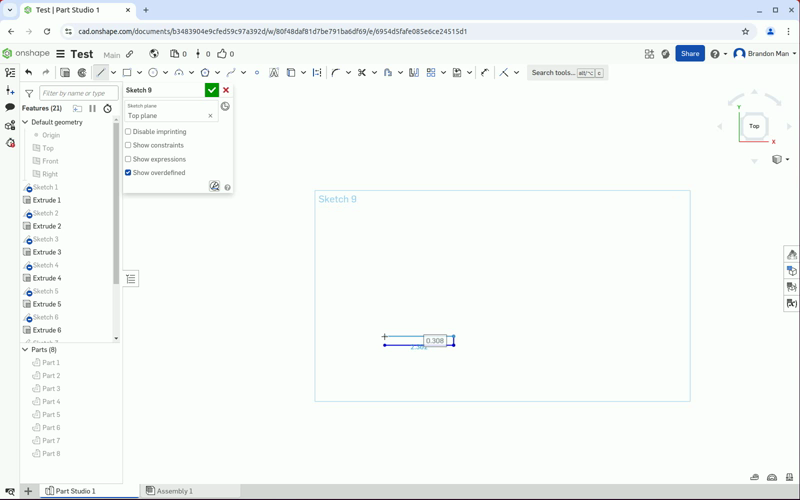
scroll(6)
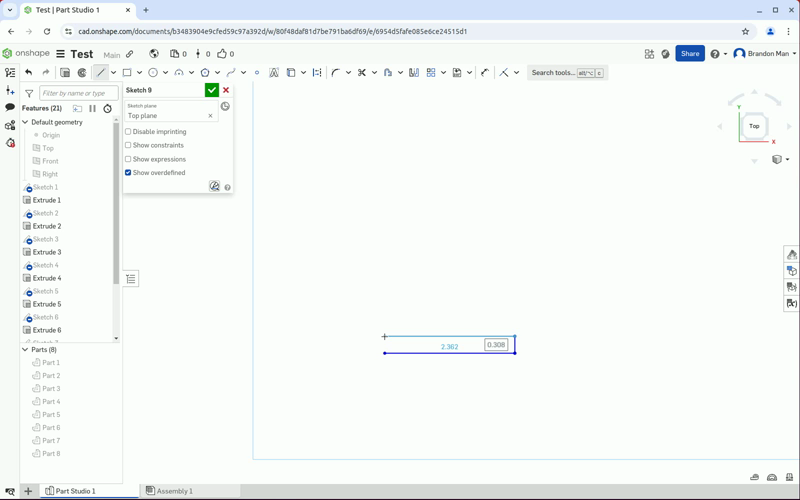
click(384, 336)
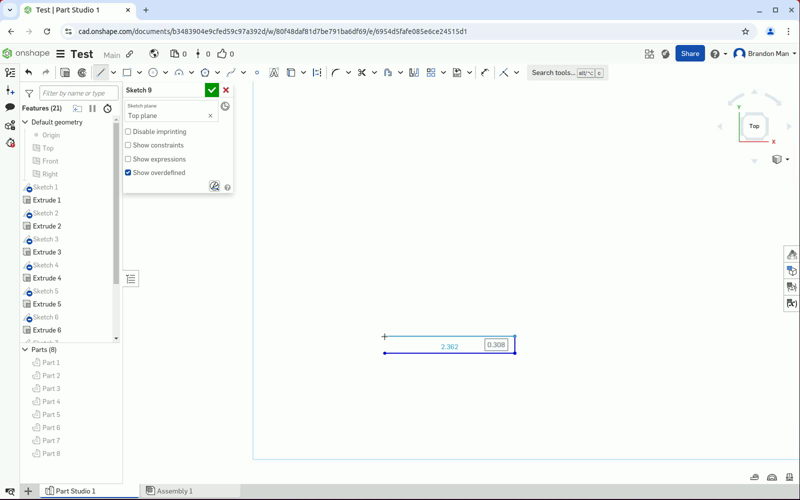
scroll(-6)
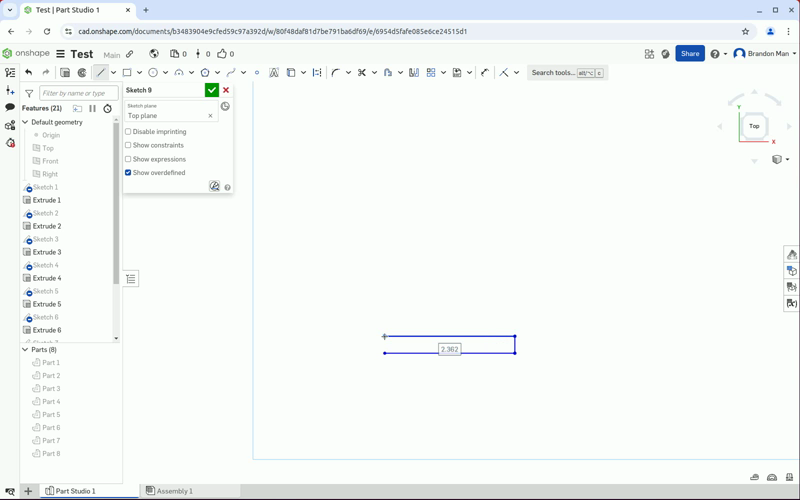
scroll(-6)
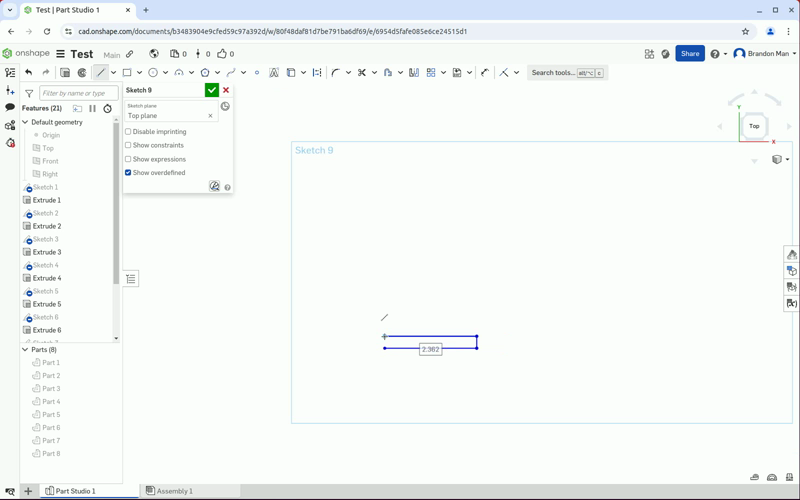
scroll(-6)
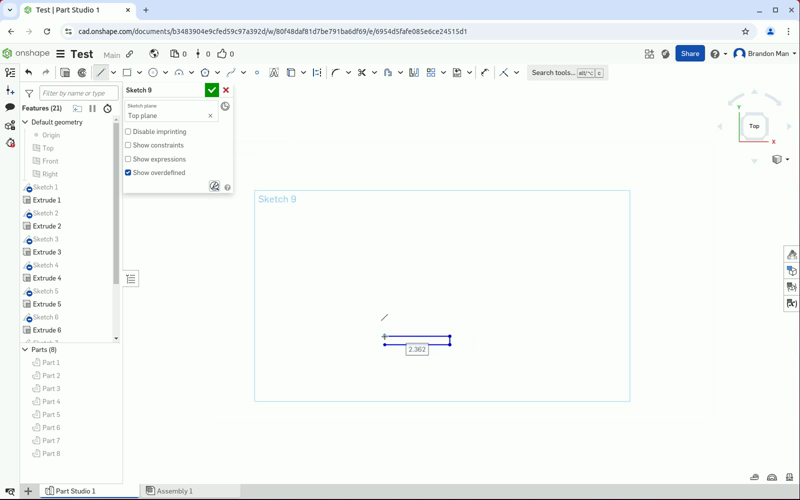
scroll(-6)
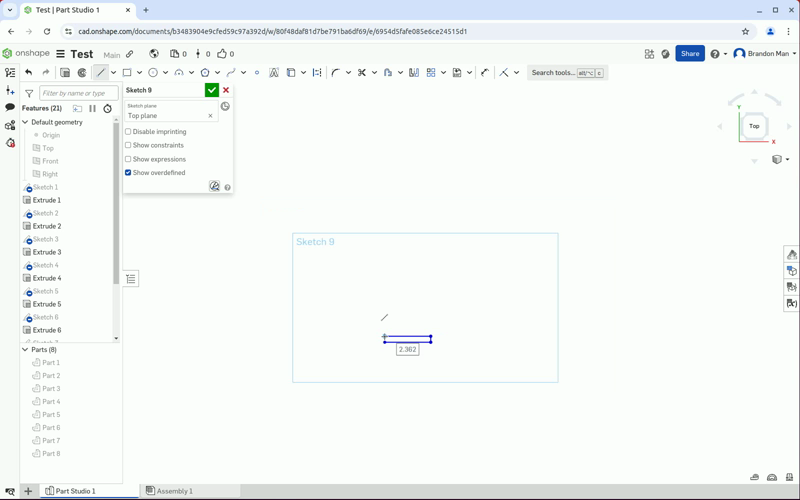
scroll(-6)
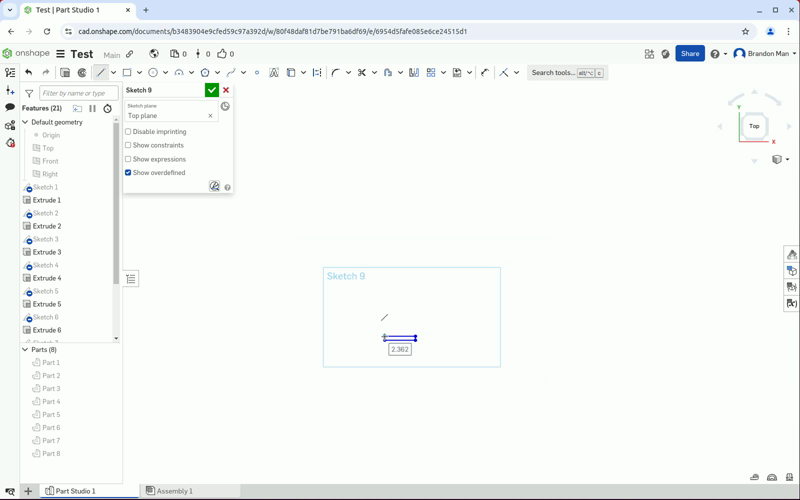
scroll(-6)
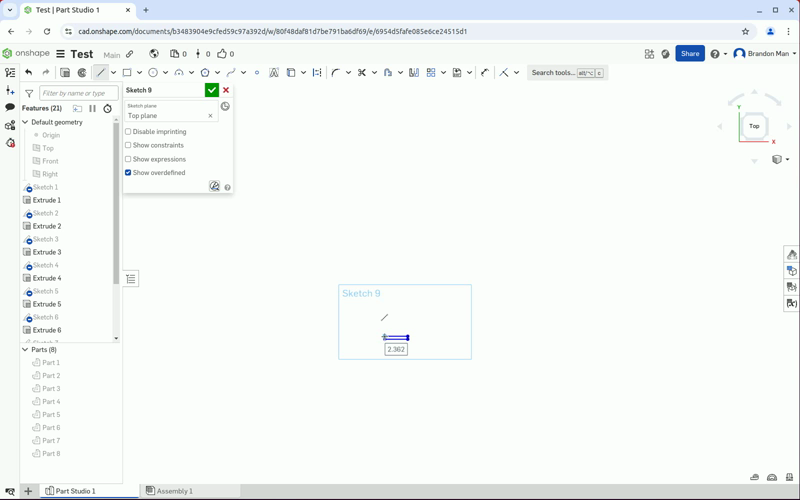
scroll(-6)
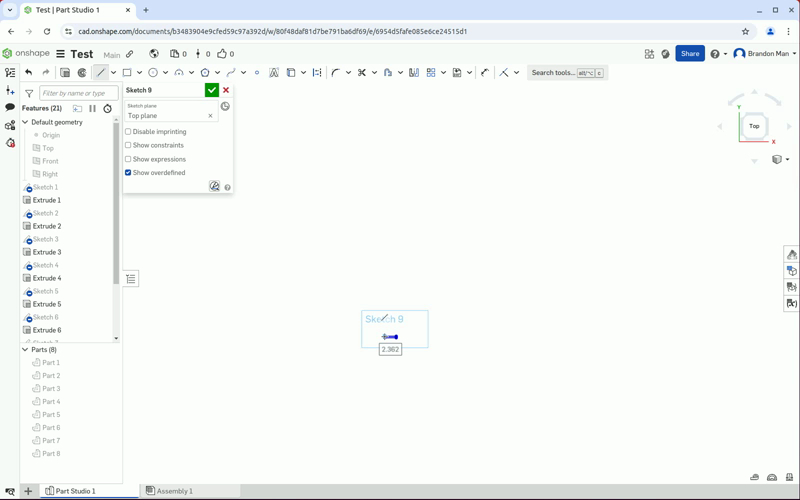
key_up(shift)
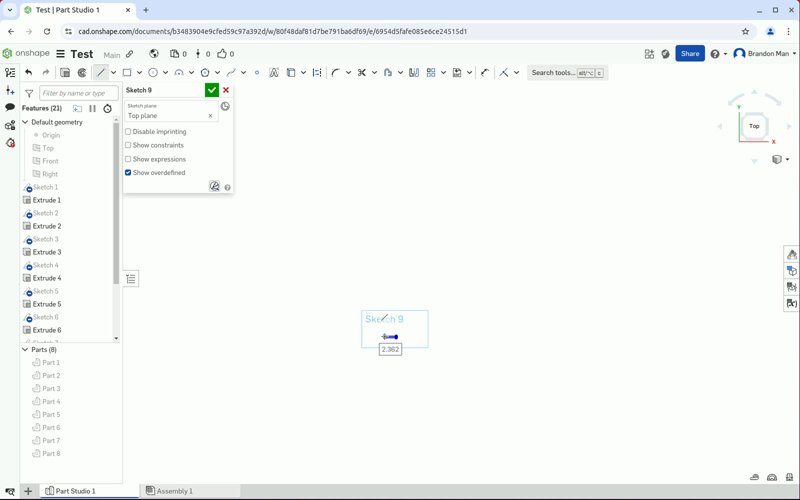
mouse_move(414, 336)
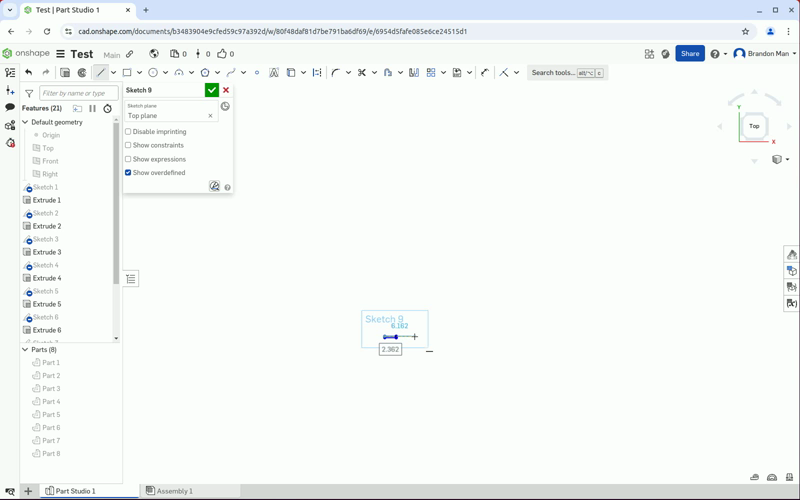
key_down(shift)
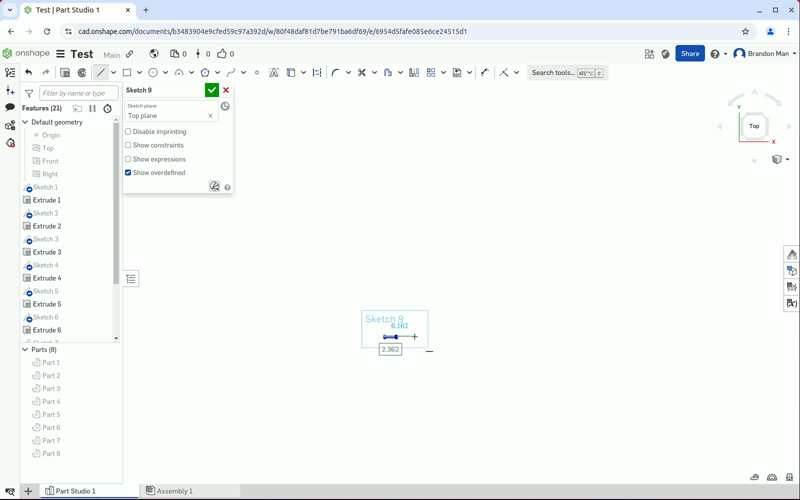
mouse_move(384, 337)
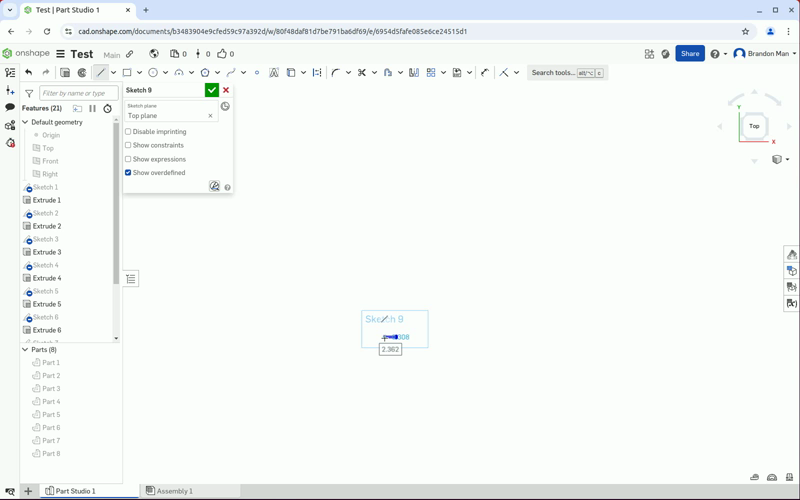
scroll(6)
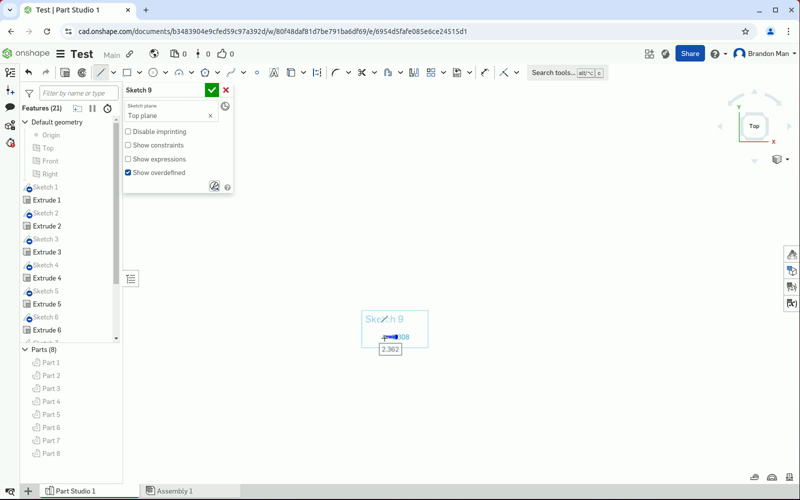
scroll(6)
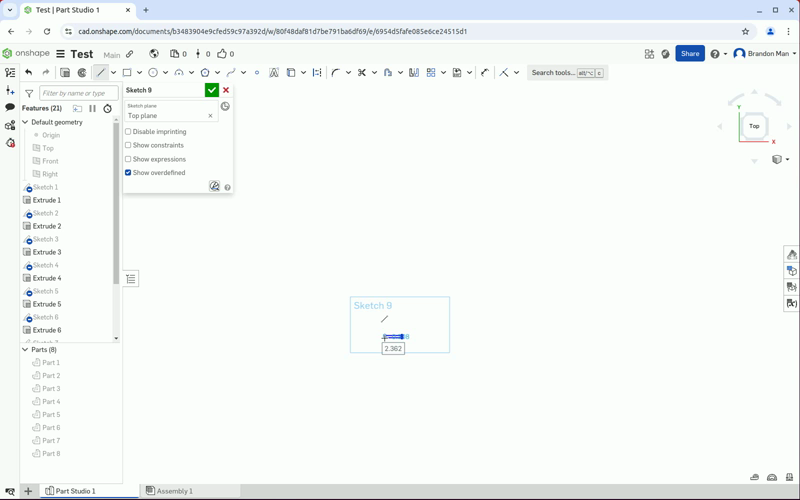
scroll(6)
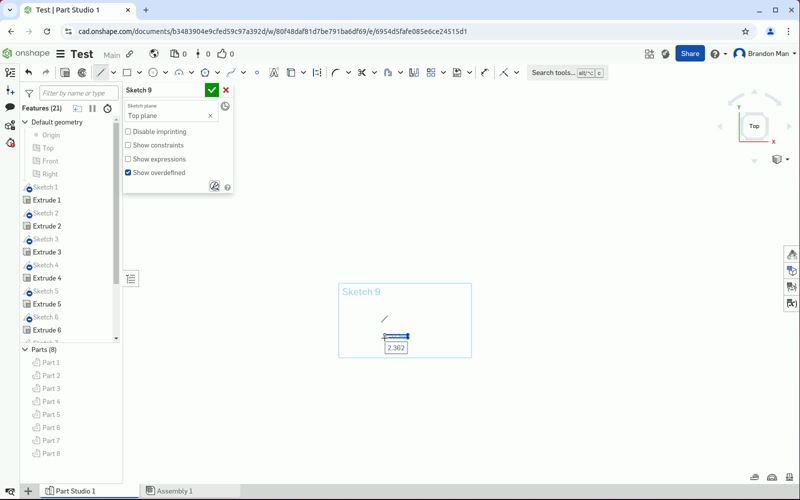
scroll(6)
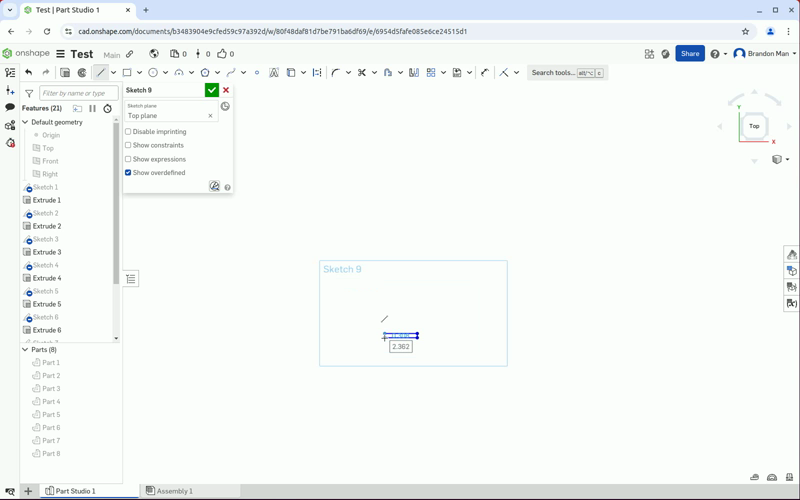
scroll(6)
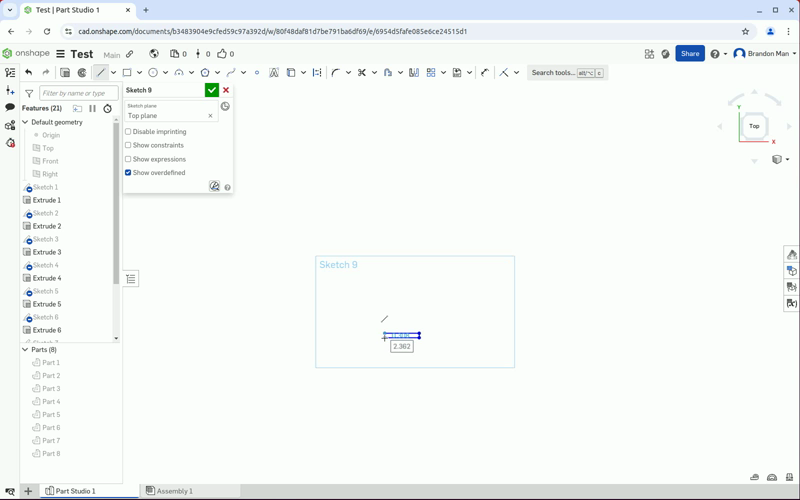
scroll(6)
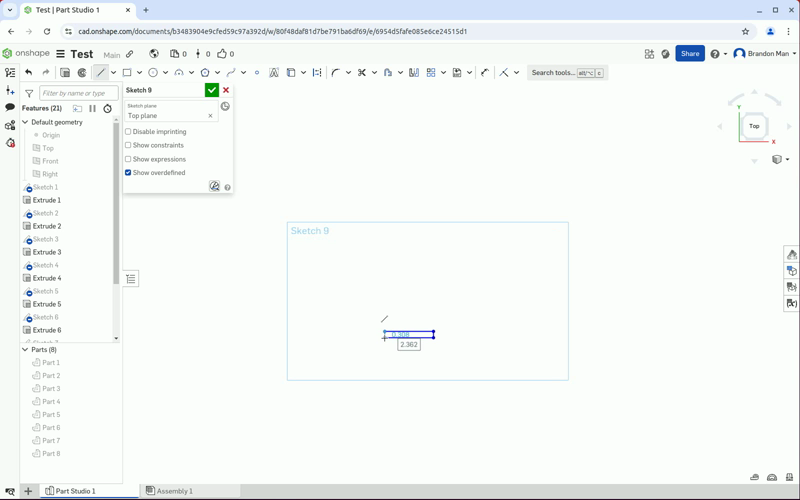
scroll(6)
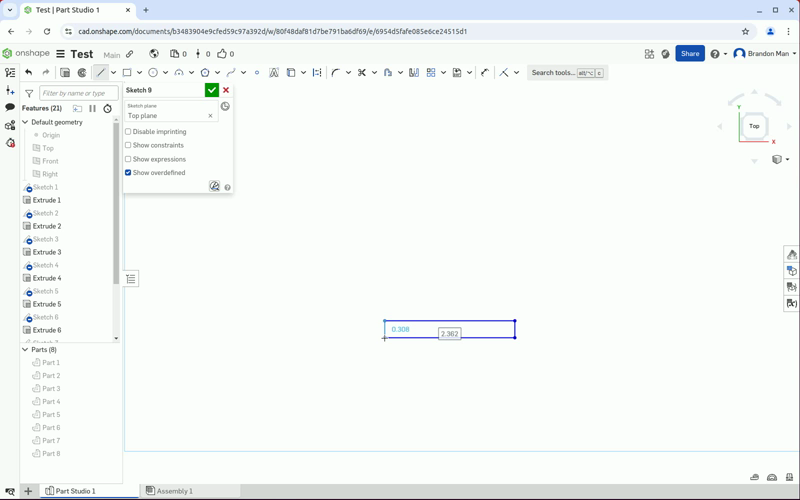
key_up(shift)
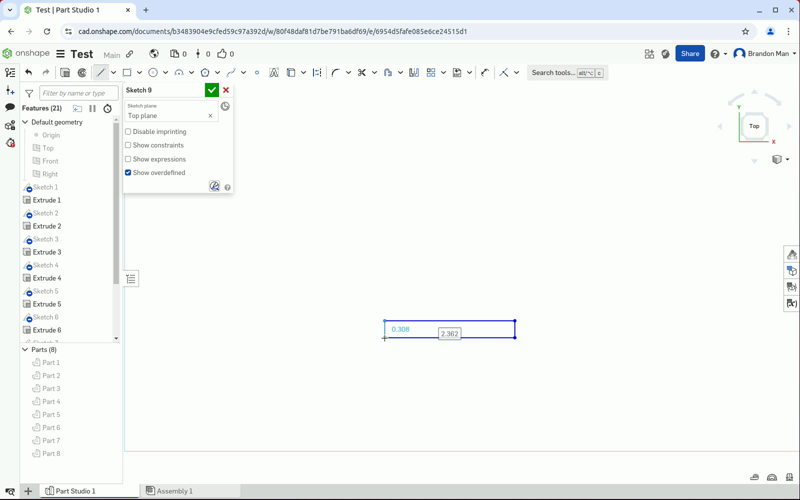
click(384, 337)
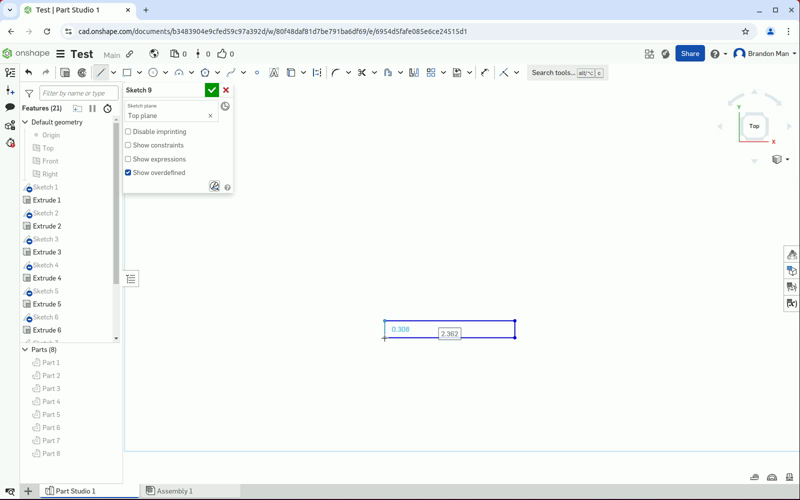
scroll(-6)
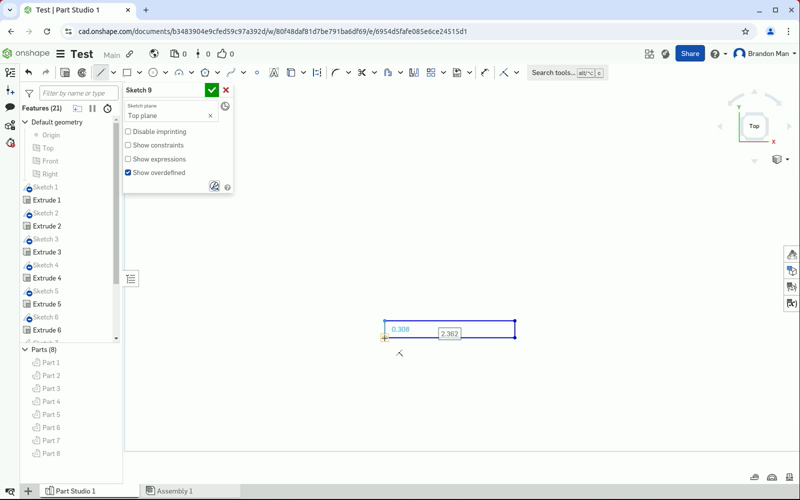
scroll(-6)
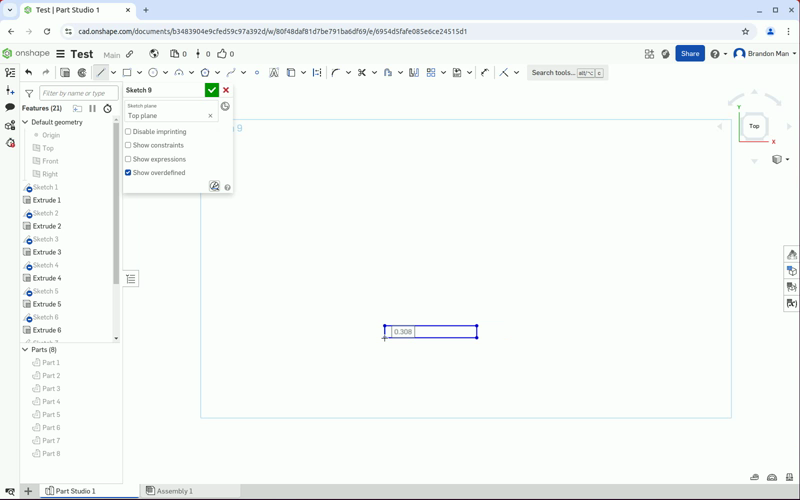
scroll(-6)
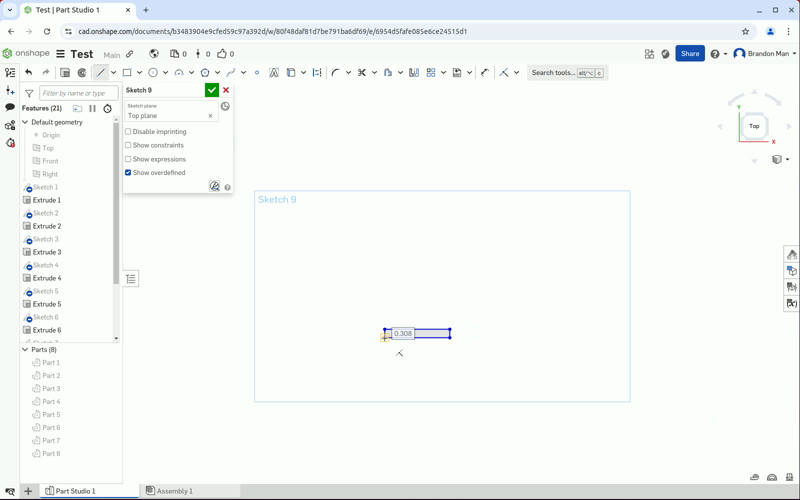
scroll(-6)
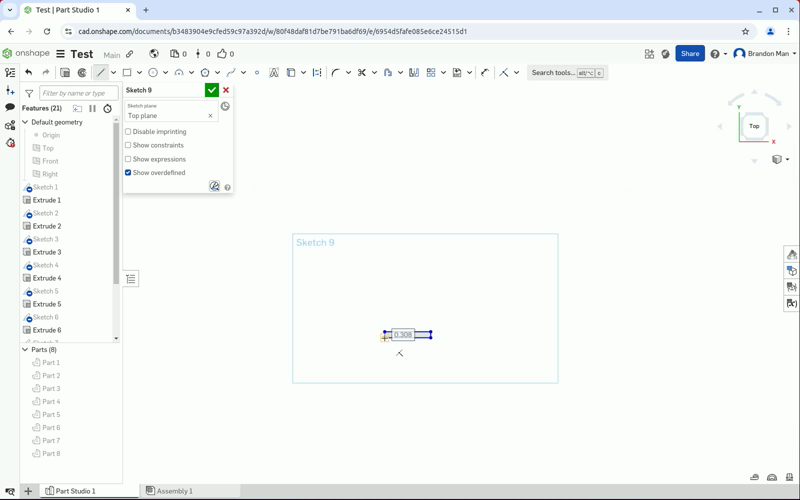
scroll(-6)
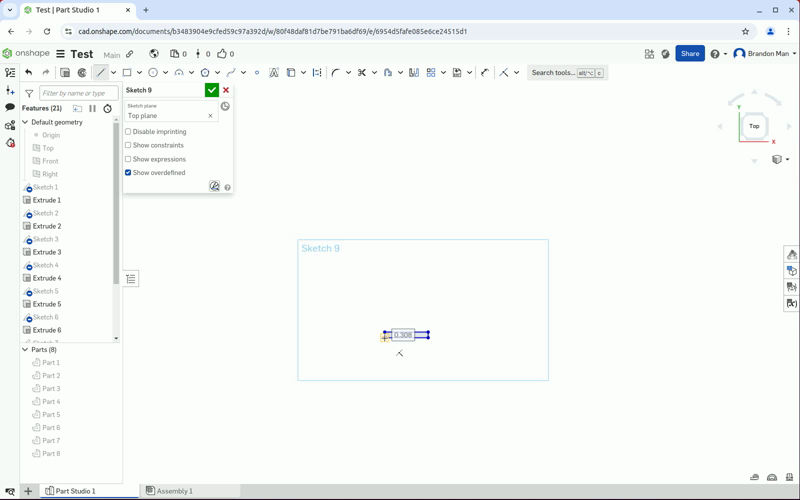
scroll(-6)
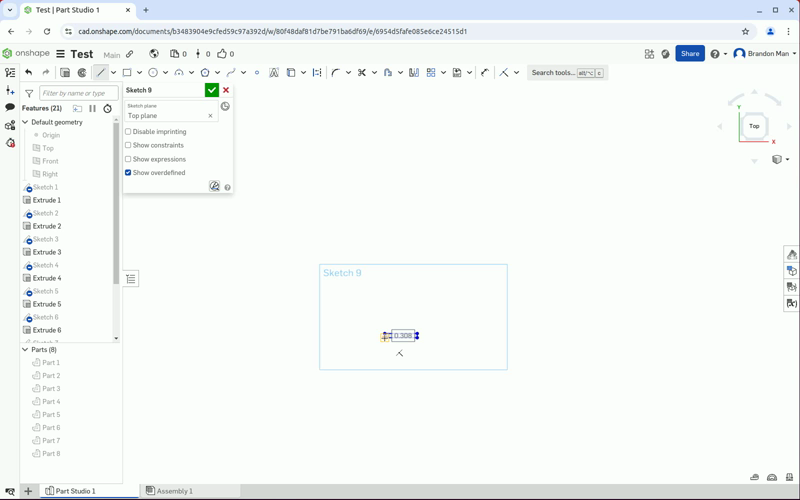
scroll(-6)
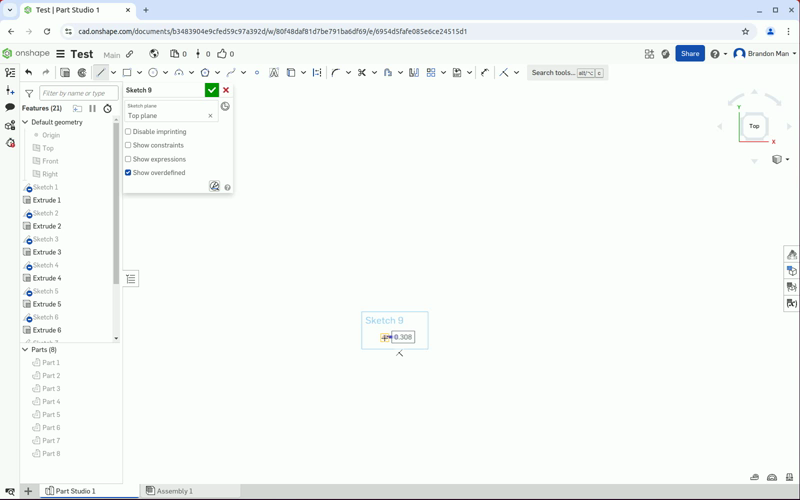
key(esc)
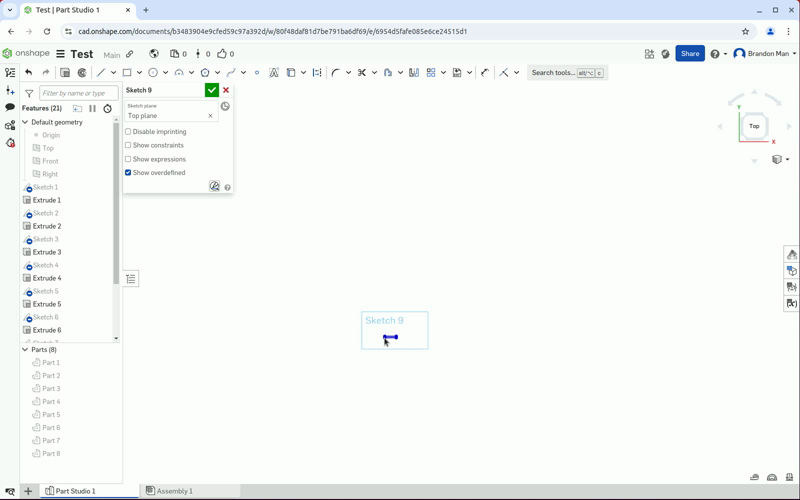
mouse_move(388, 336)
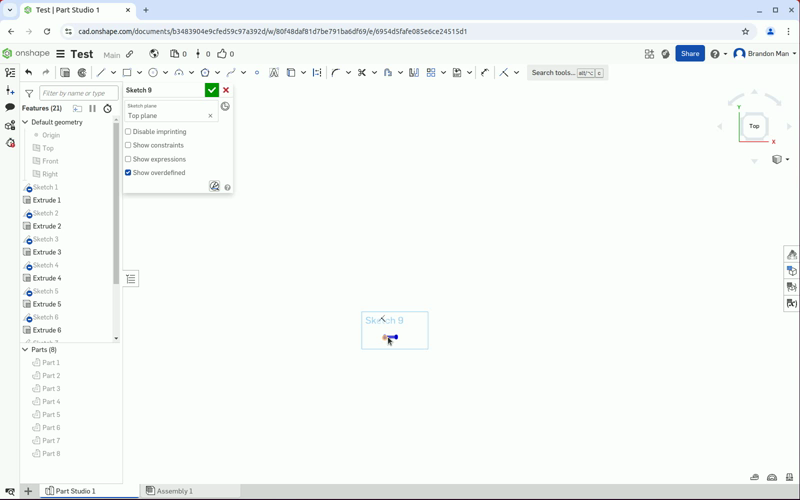
scroll(6)
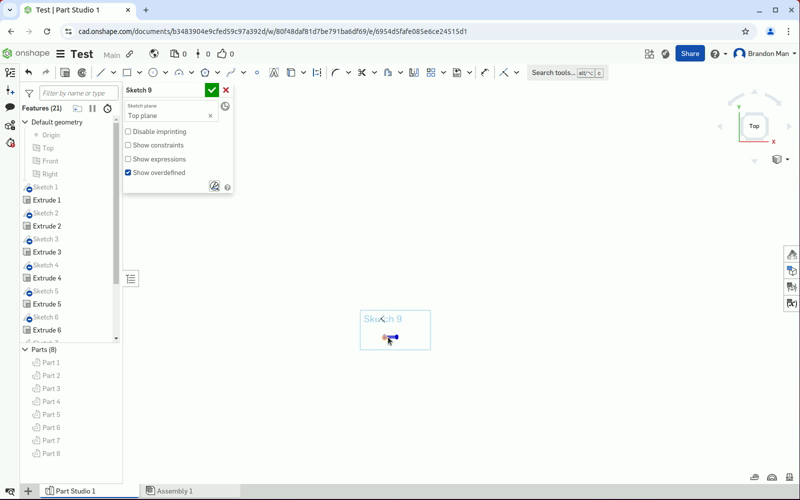
scroll(6)
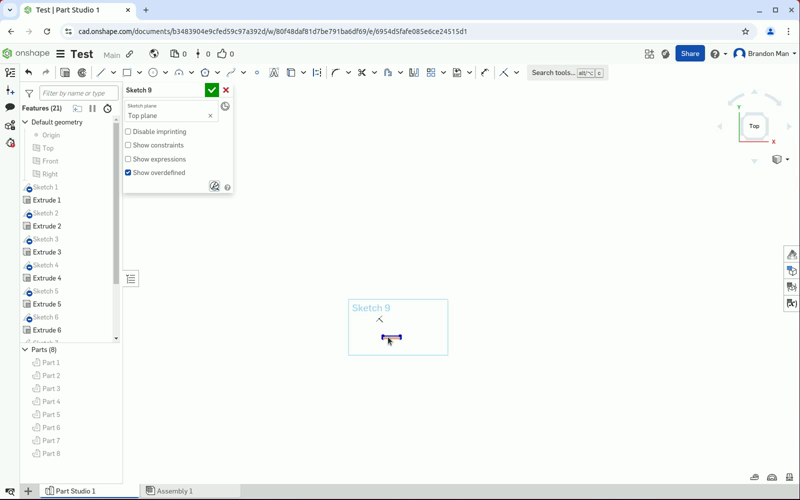
scroll(6)
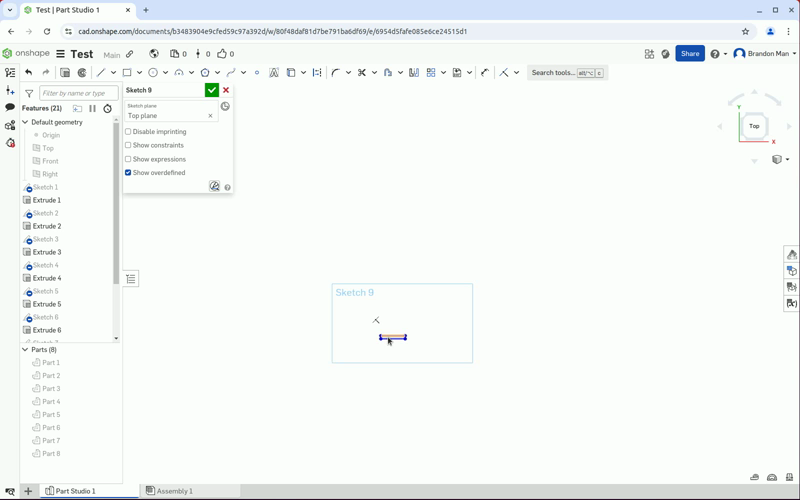
scroll(6)
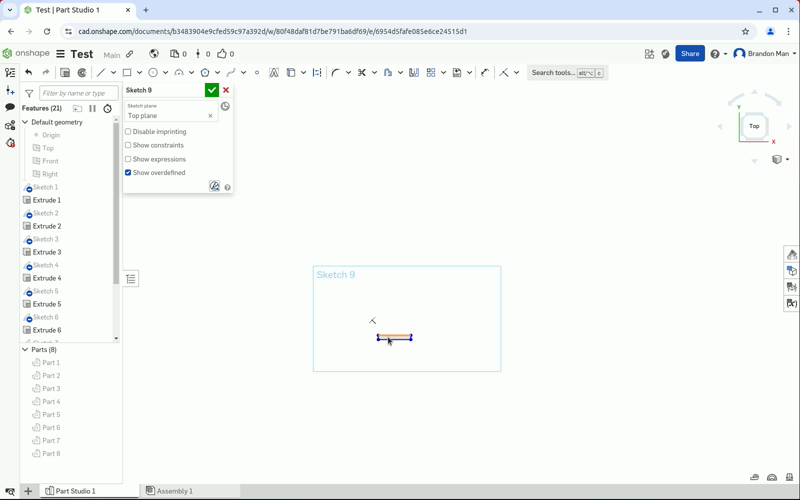
scroll(6)
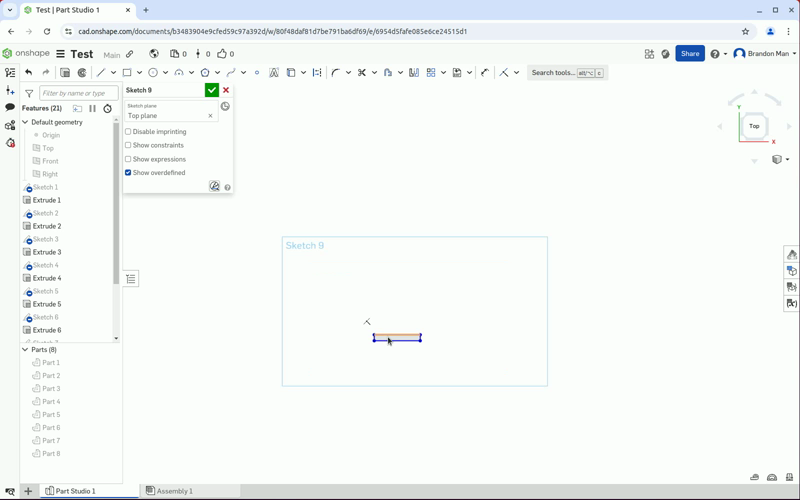
scroll(6)
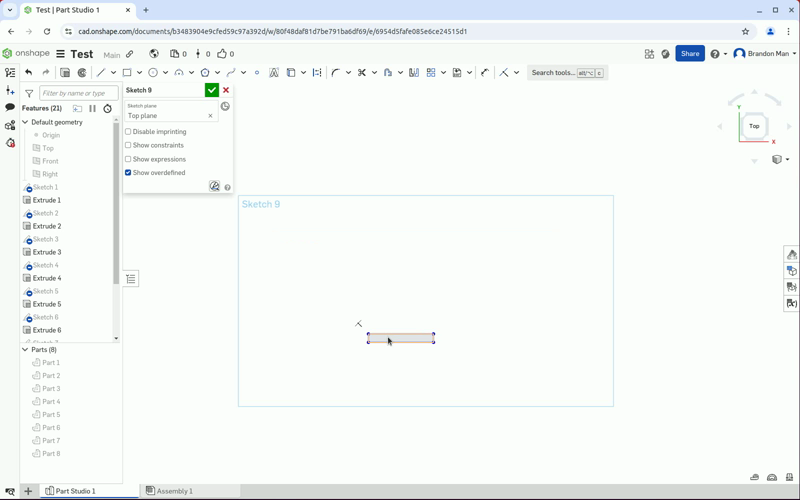
scroll(6)
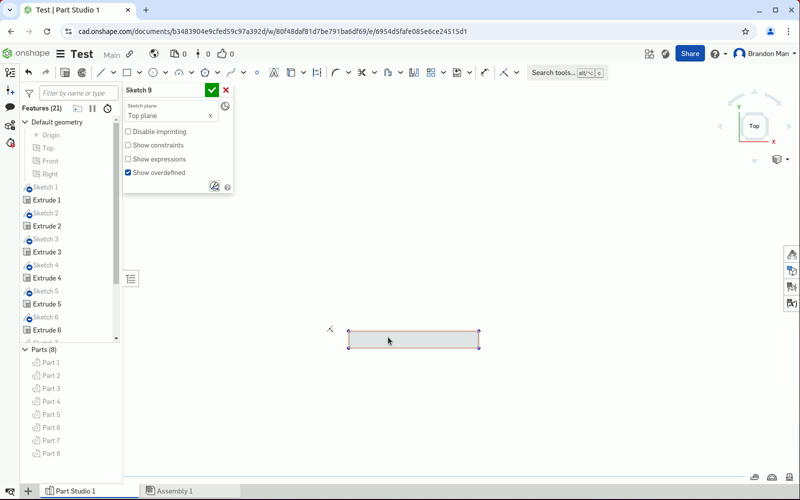
click(388, 336)
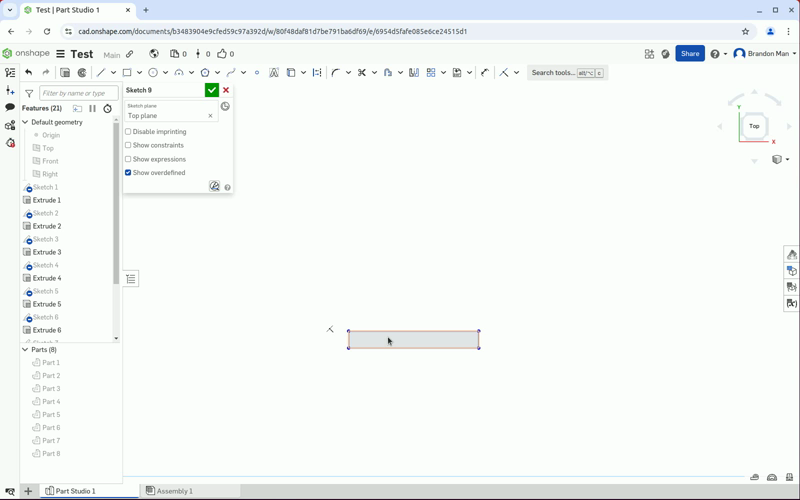
scroll(-6)
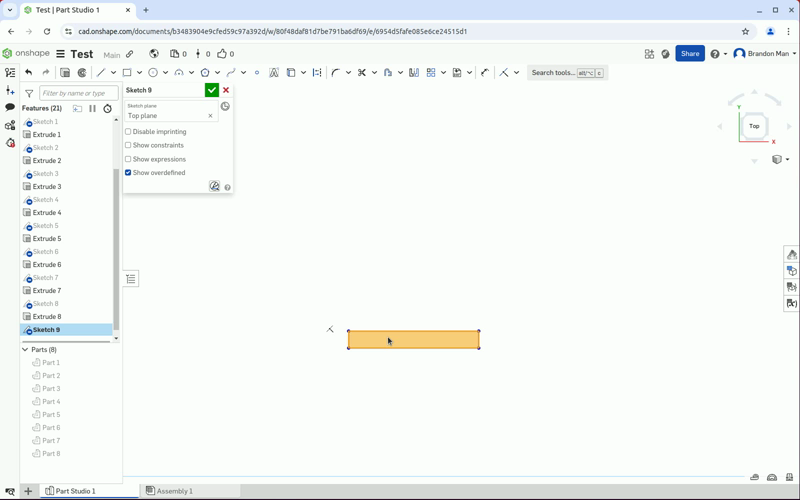
scroll(-6)
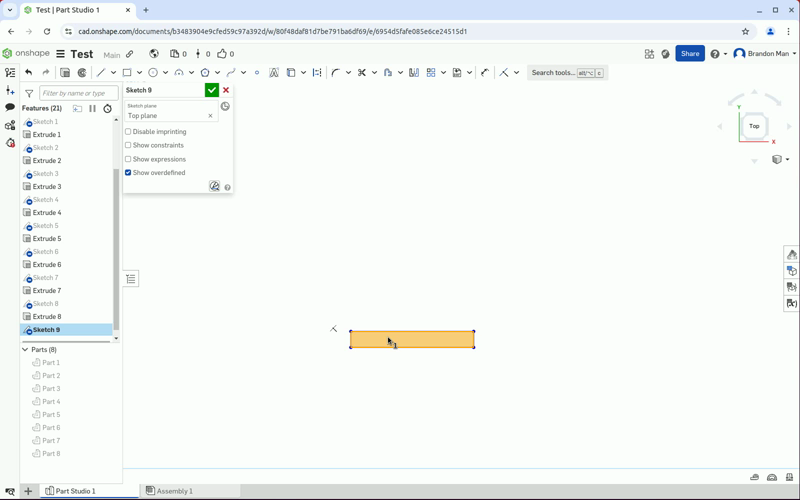
scroll(-6)
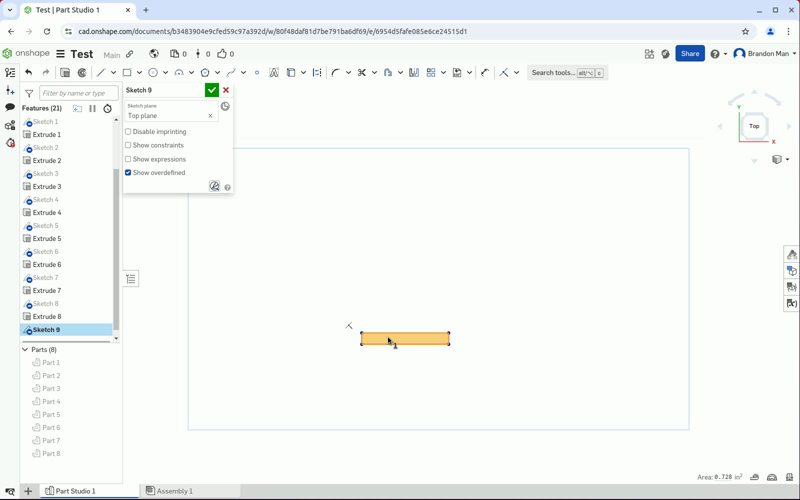
scroll(-6)
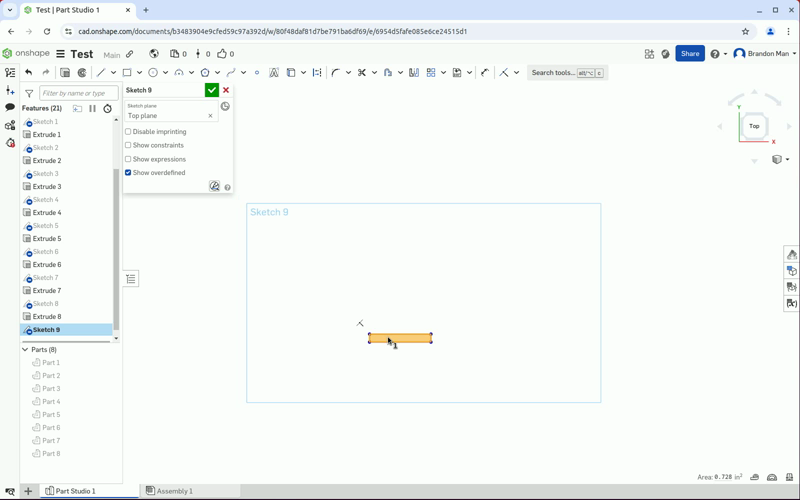
scroll(-6)
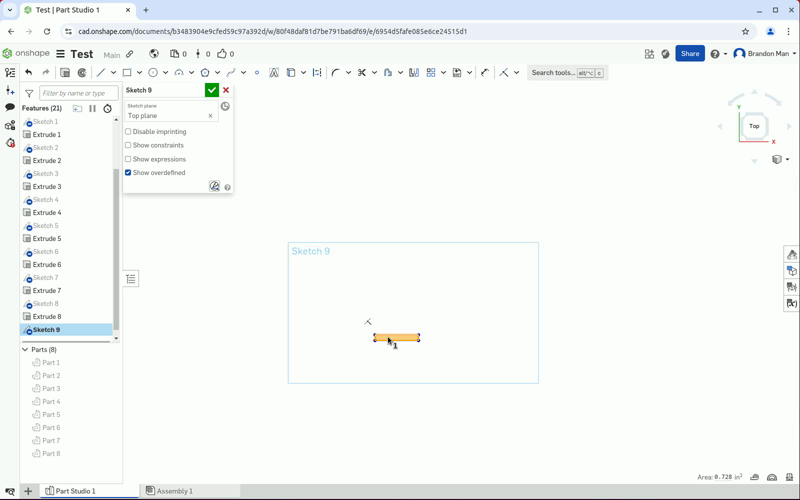
scroll(-6)
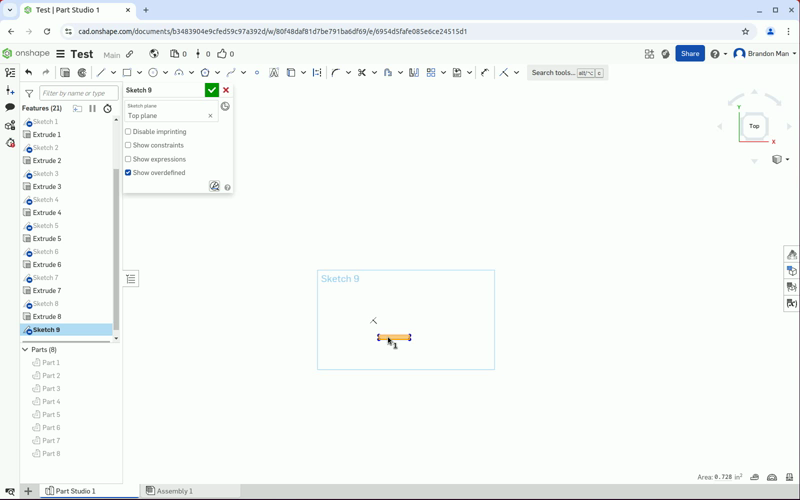
scroll(-6)
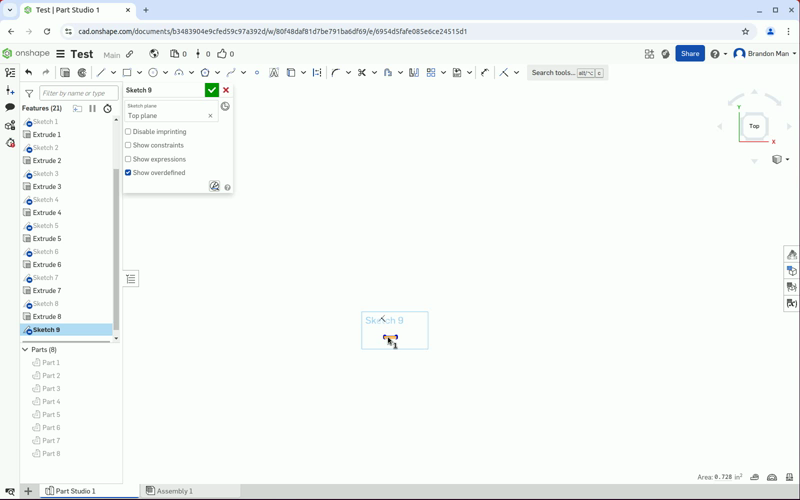
mouse_move(73, 352)
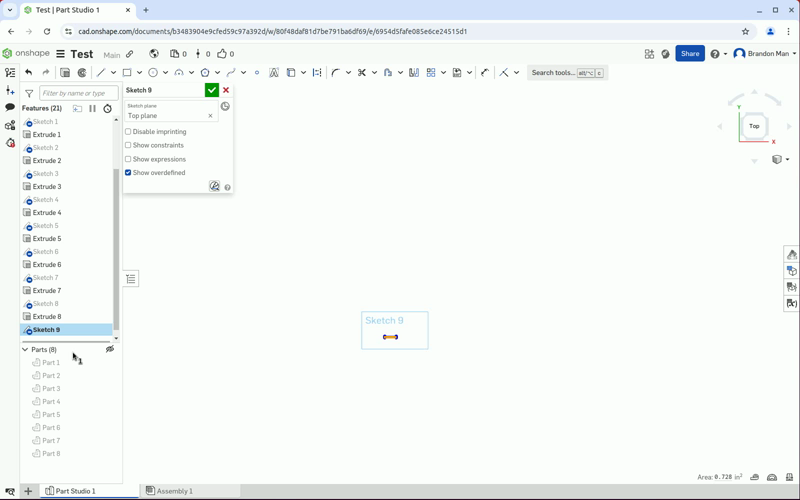
key(shift+y)
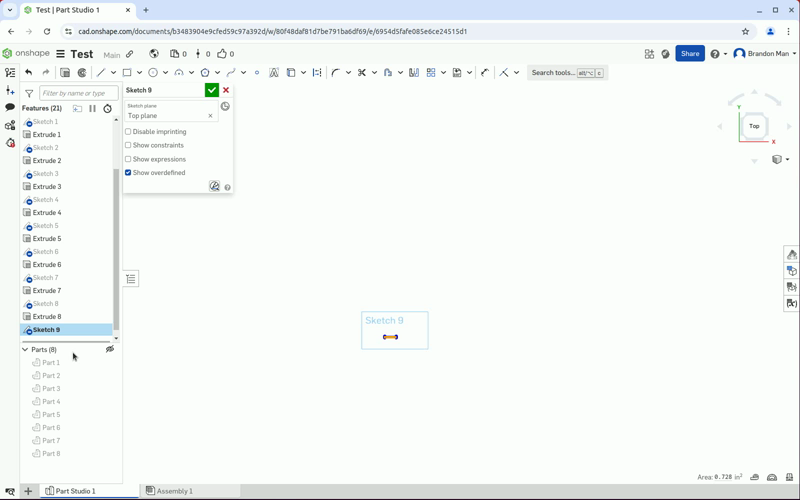
key(shift+e)
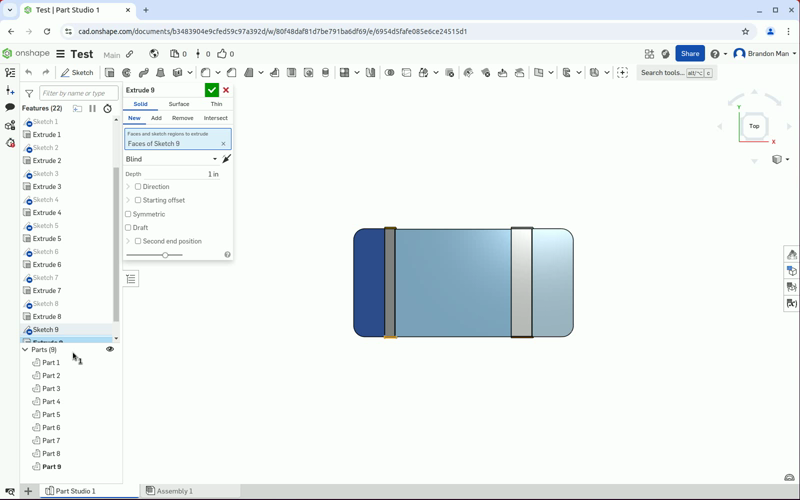
mouse_move(143, 106)
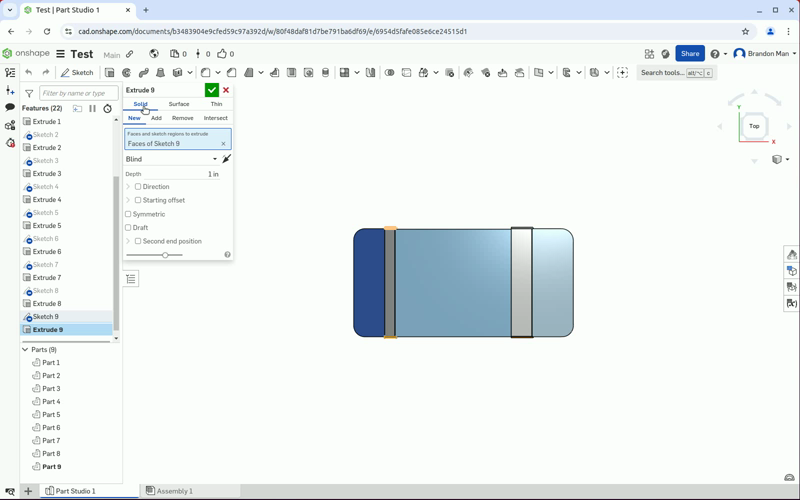
click(143, 106)
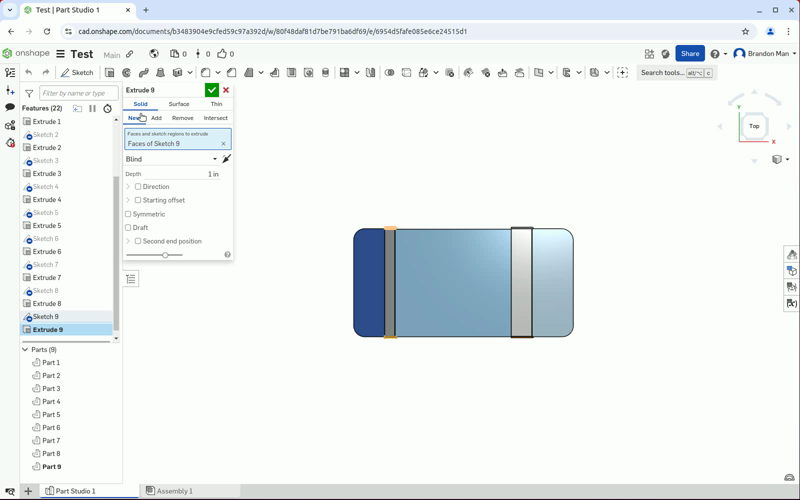
mouse_move(137, 120)
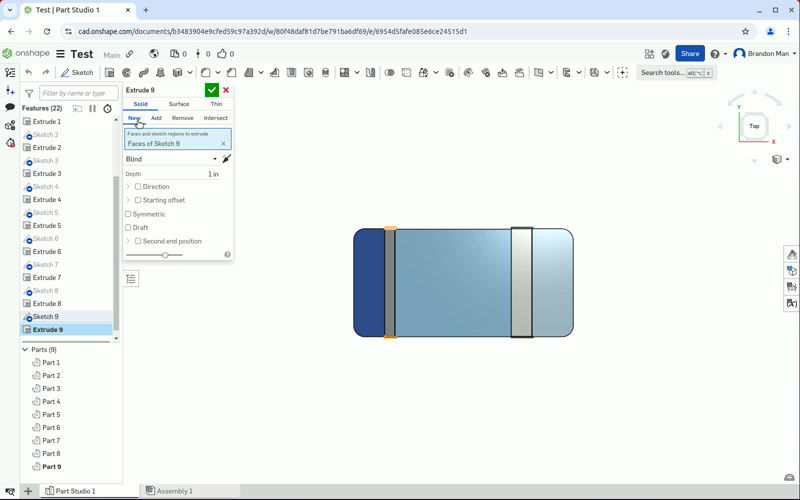
click(137, 120)
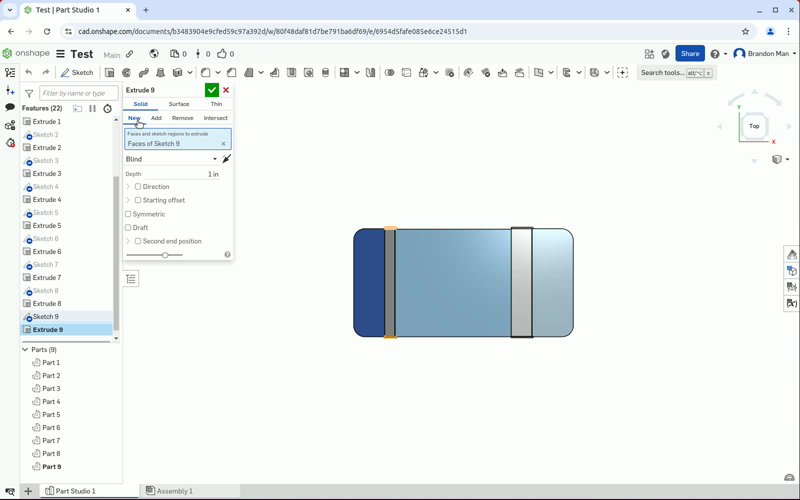
key(tab, 4)
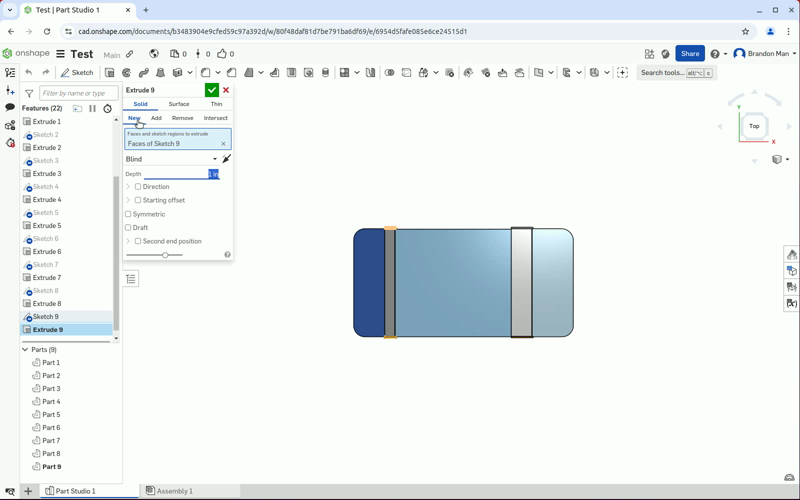
text(0.481)
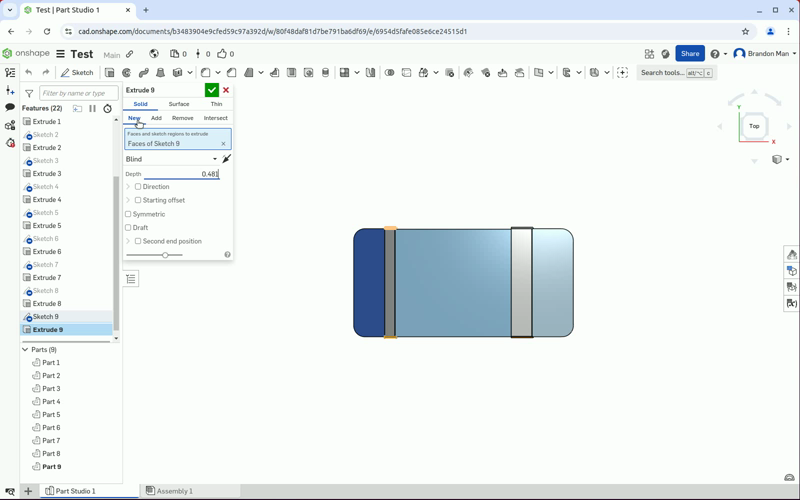
key(enter)
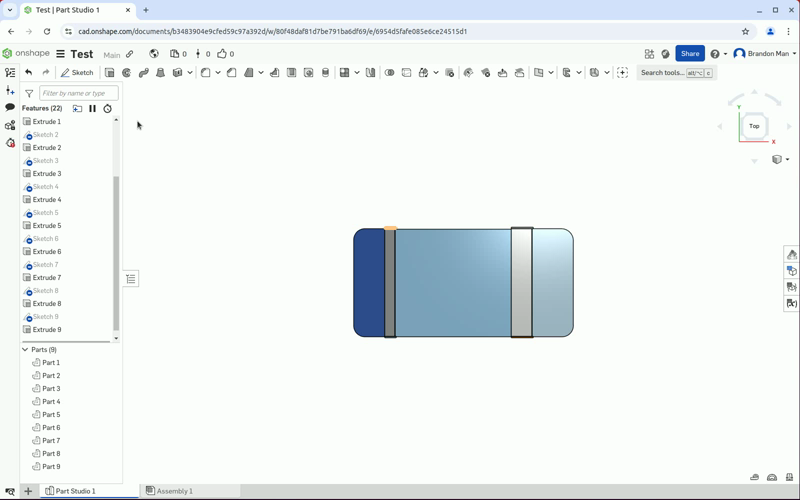
key(shift+h)
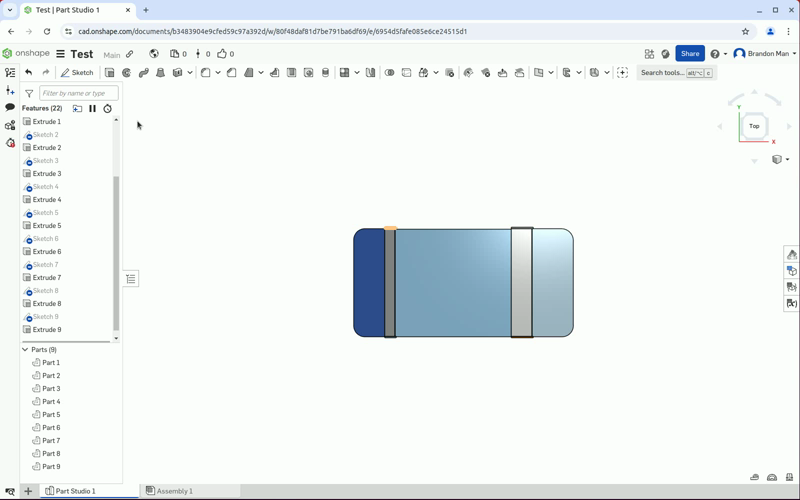
key(shift+h)
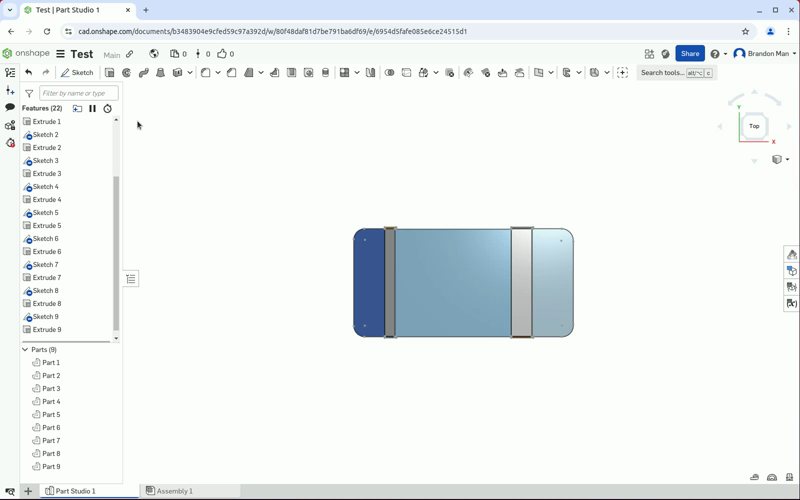
key(shift+7)
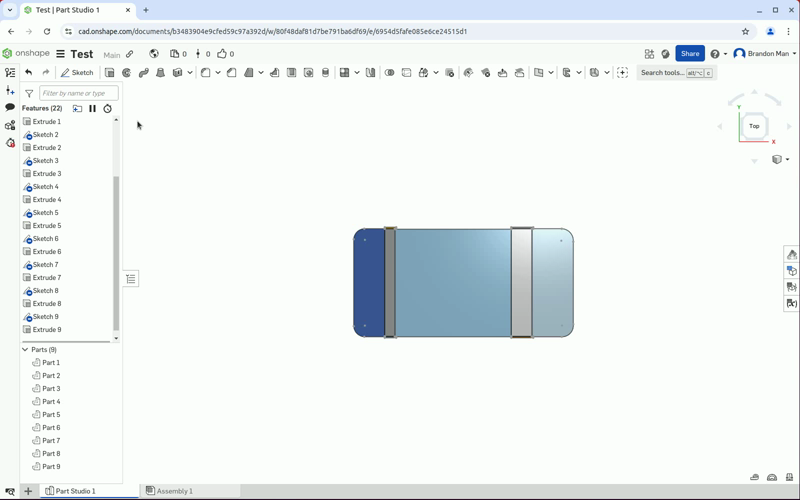
key(up, 3)
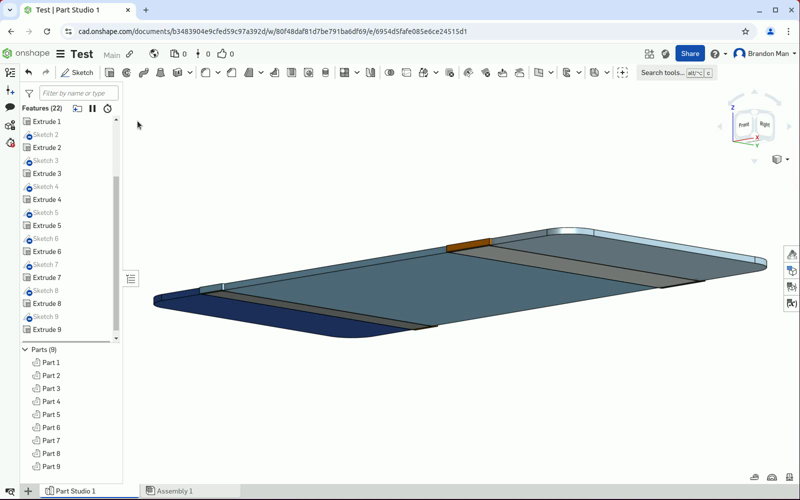
key(left, 3)
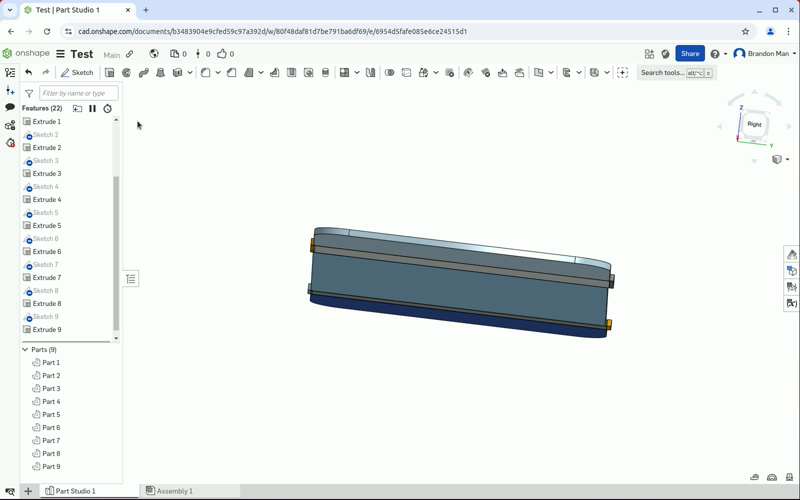
key(right, 3)
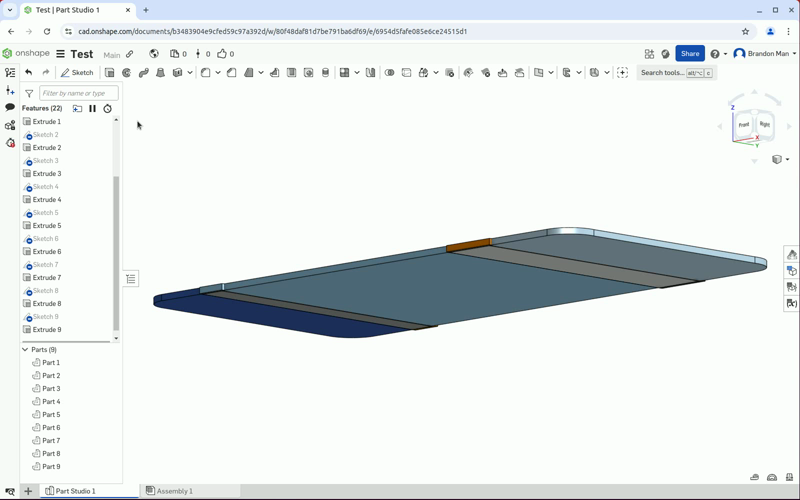
key(down, 3)
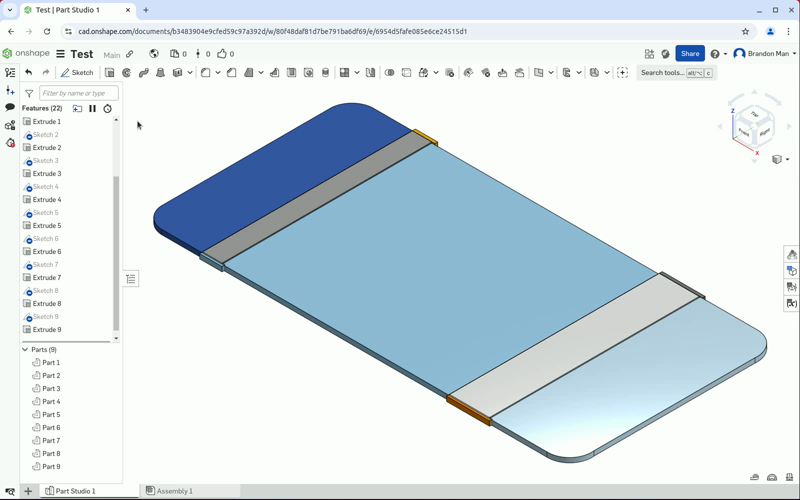
mouse_move(69, 111)
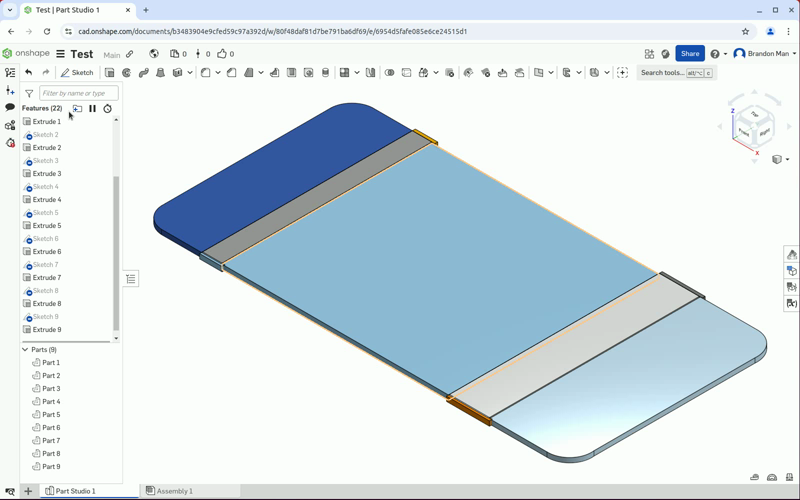
click(69, 111)